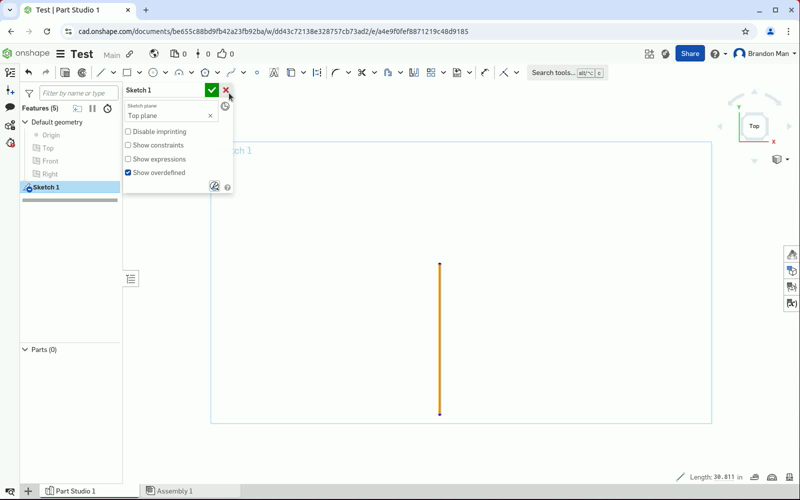
key(shift+h)
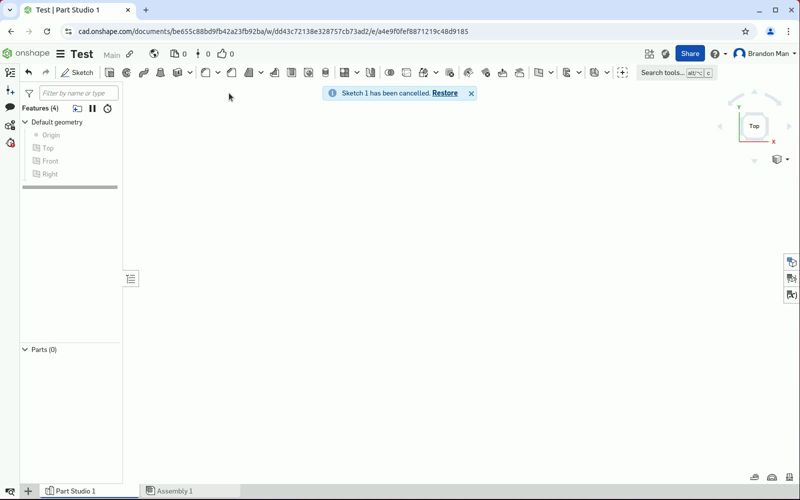
mouse_move(73, 352)
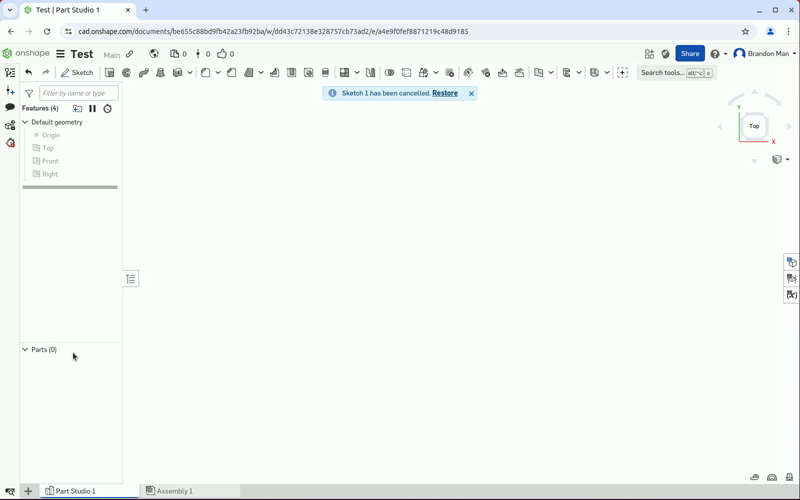
key(y)
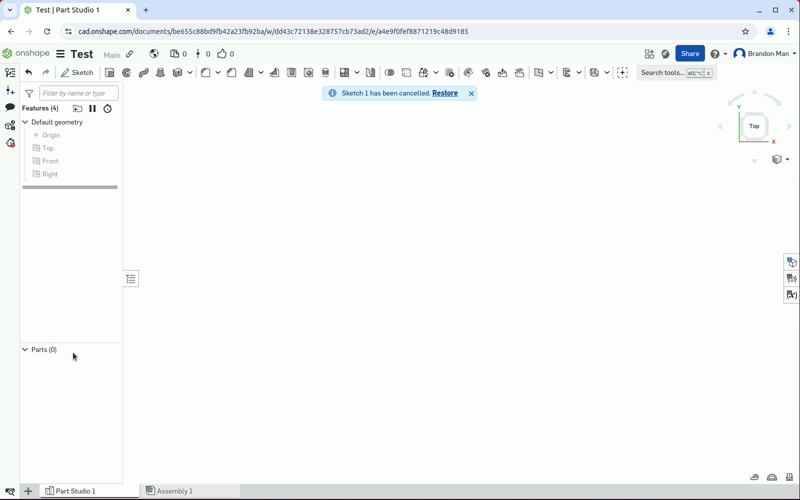
key(shift+p)
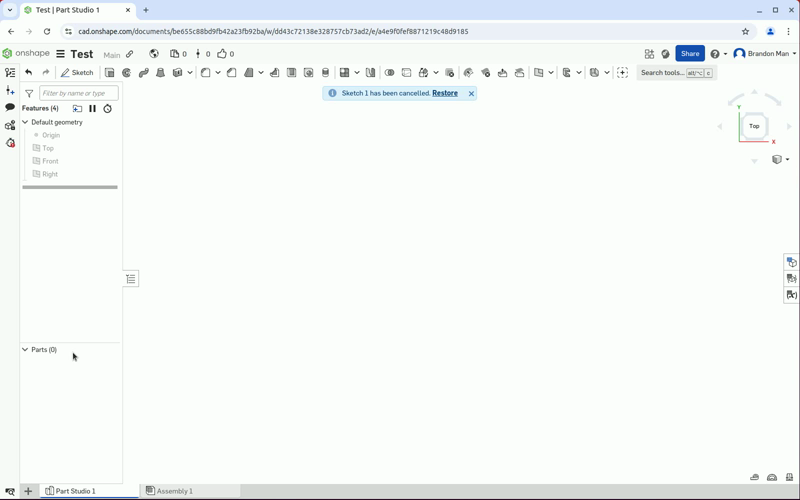
key(space)
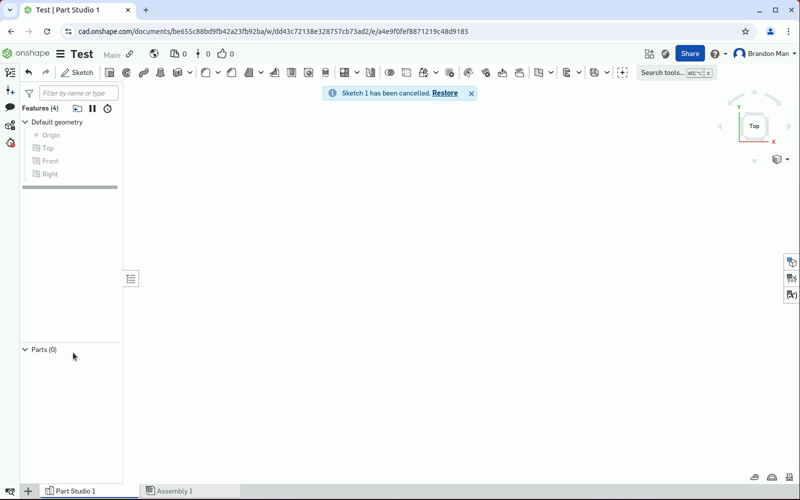
key_down(shift)
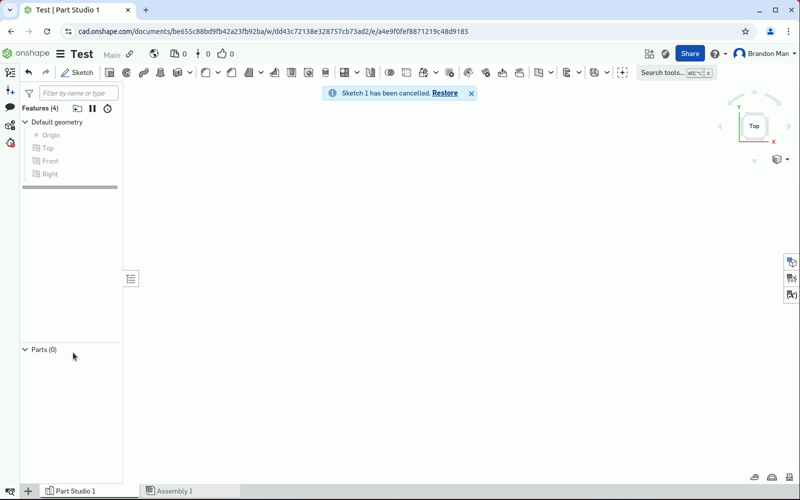
key(up)
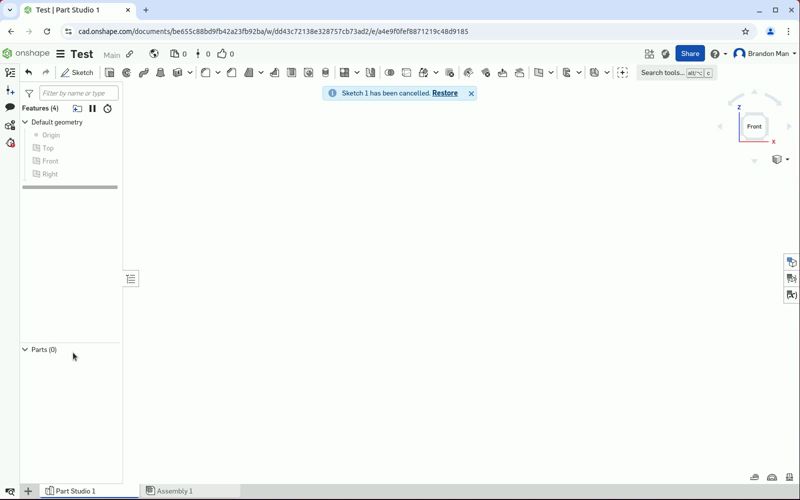
key_up(shift)
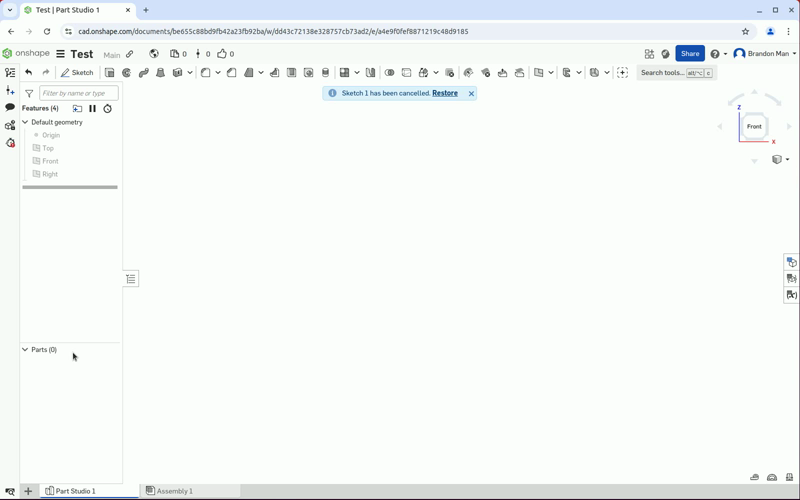
mouse_move(73, 352)
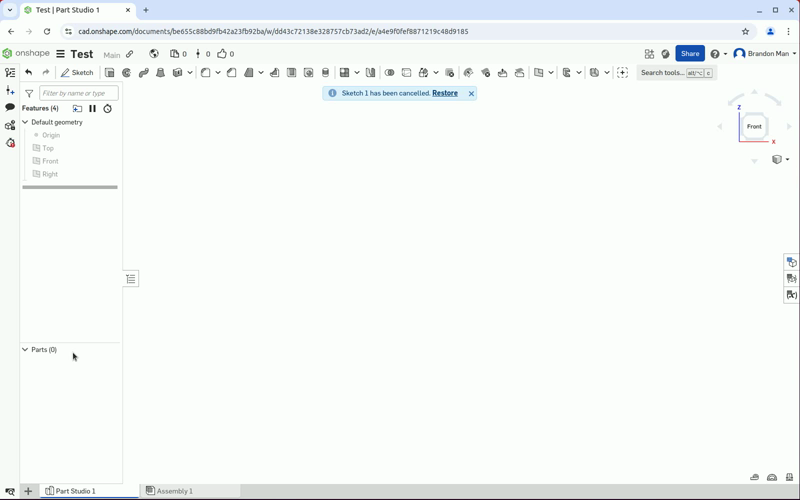
key(shift+y)
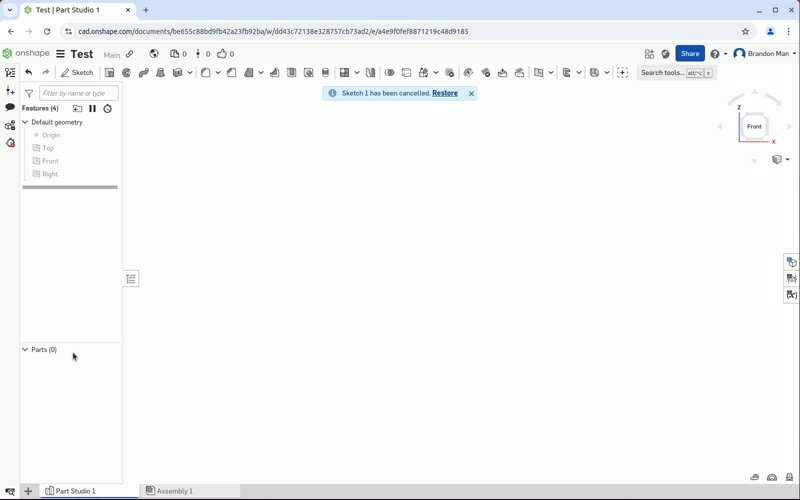
key(shift+s)
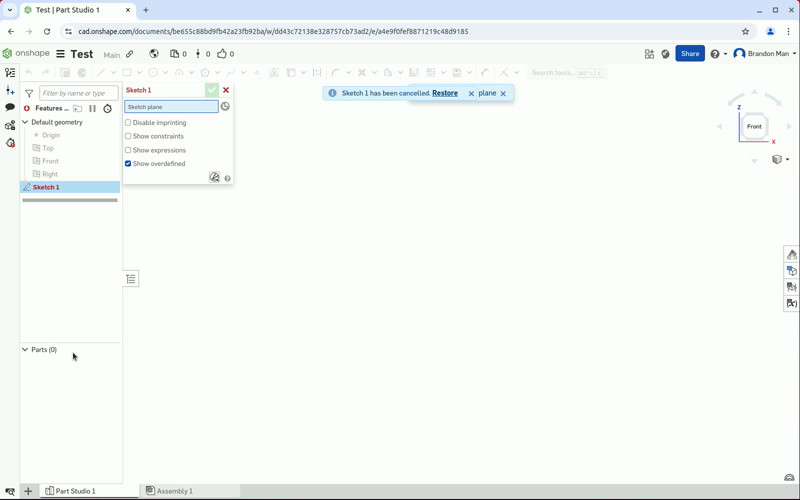
mouse_move(73, 163)
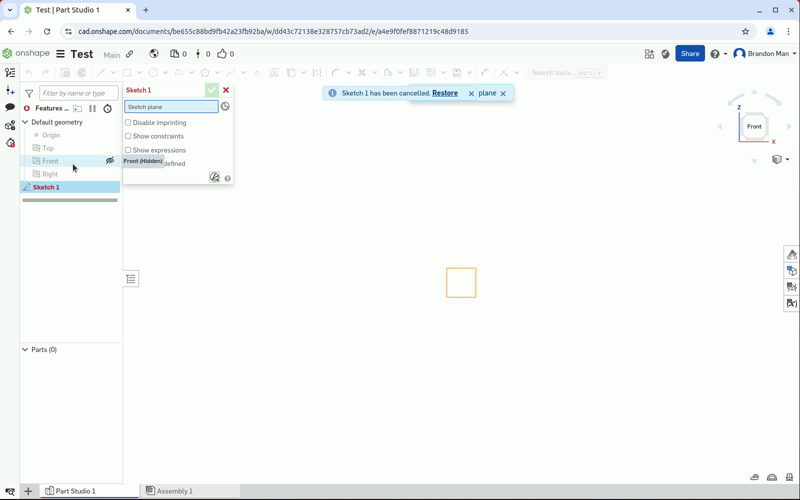
click(73, 163)
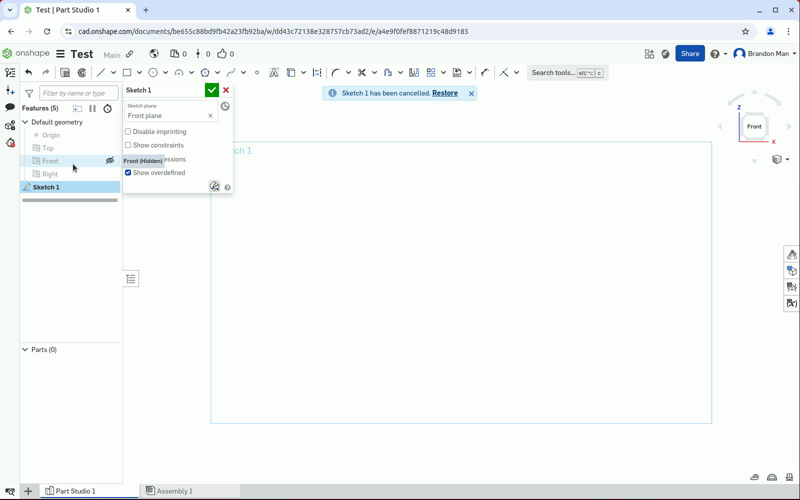
mouse_move(73, 352)
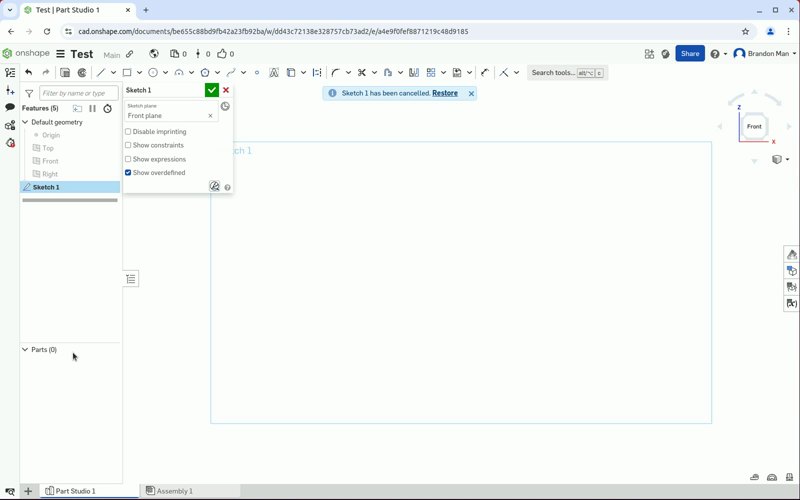
key(y)
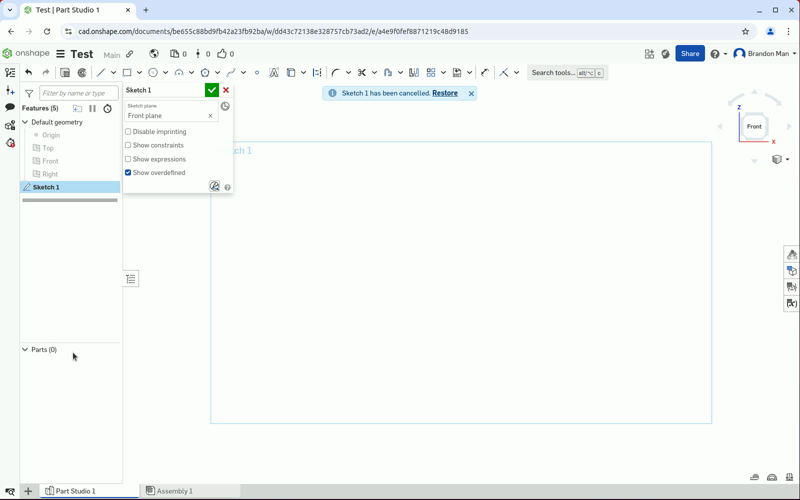
key(l)
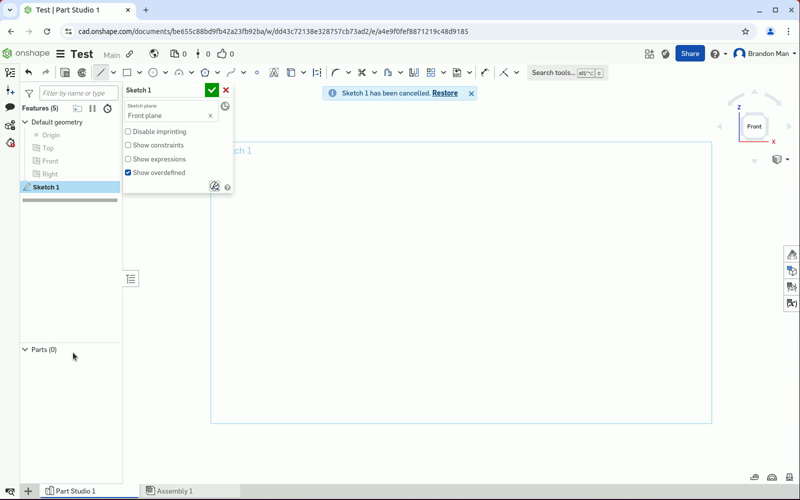
key_down(shift)
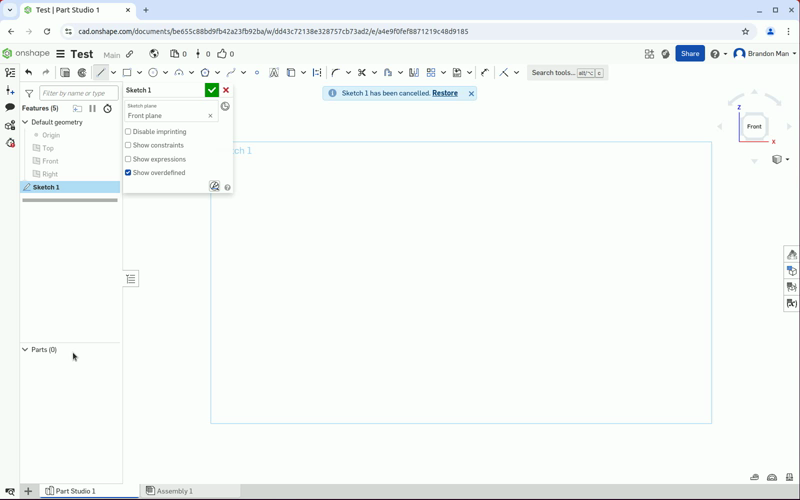
mouse_move(420, 297)
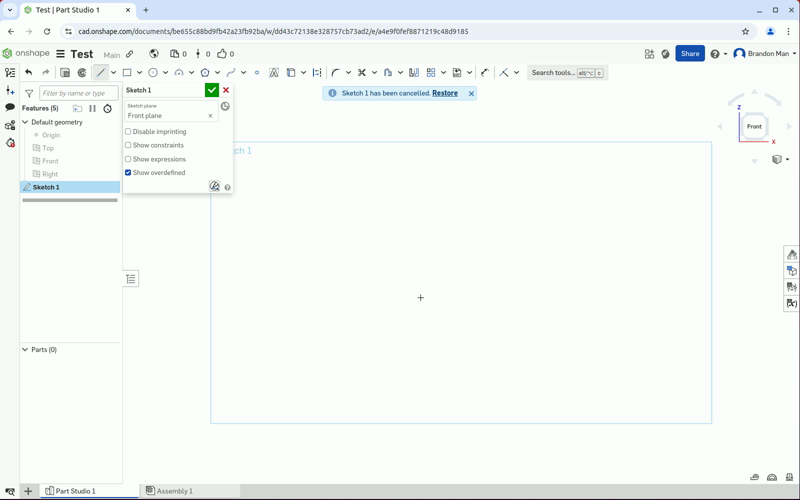
click(420, 297)
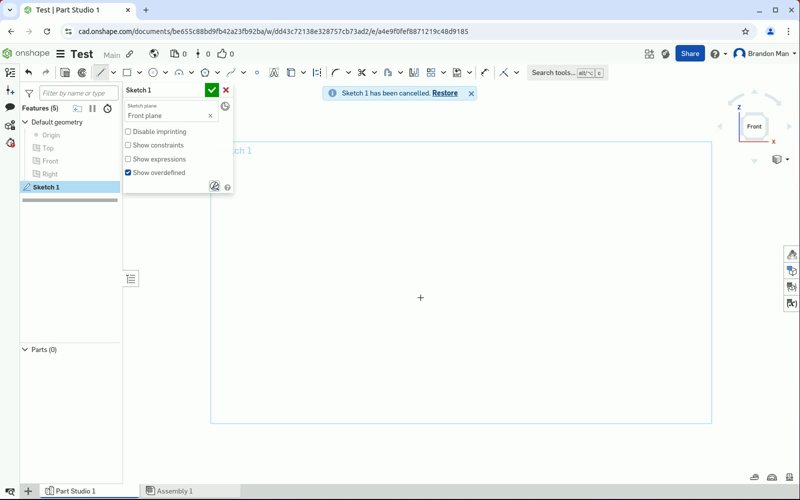
key_up(shift)
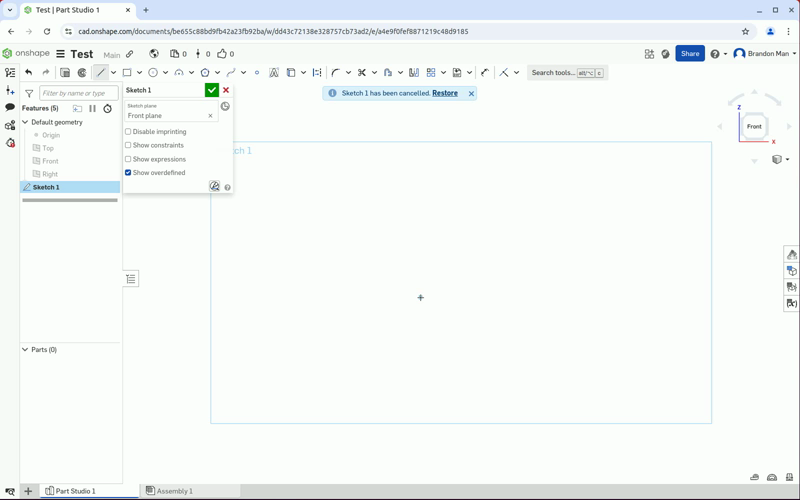
key_down(shift)
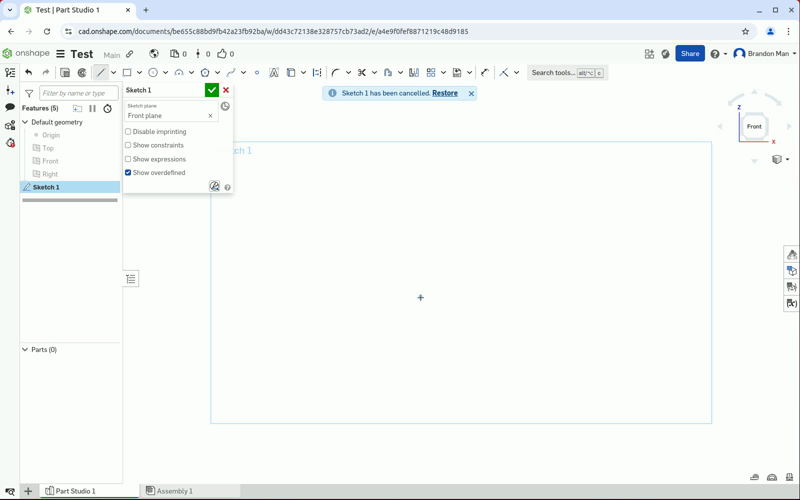
mouse_move(572, 297)
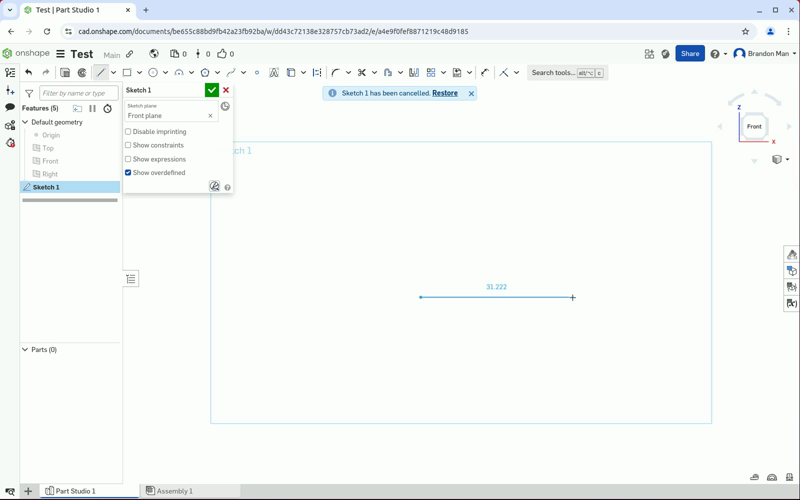
click(572, 297)
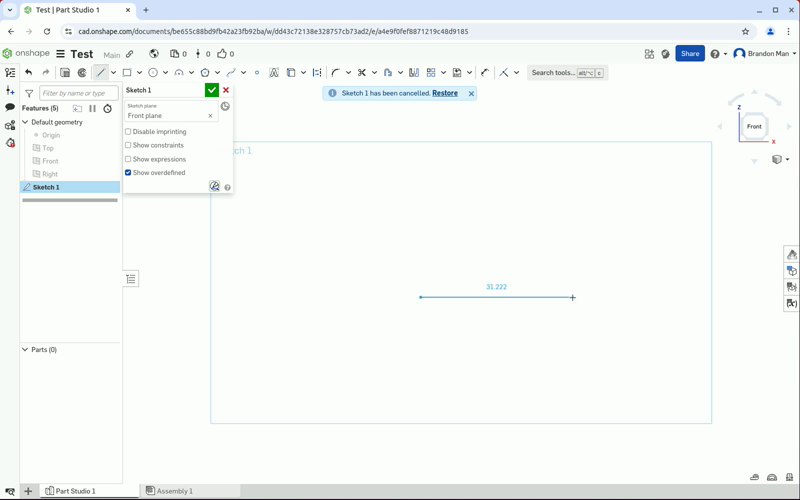
key_up(shift)
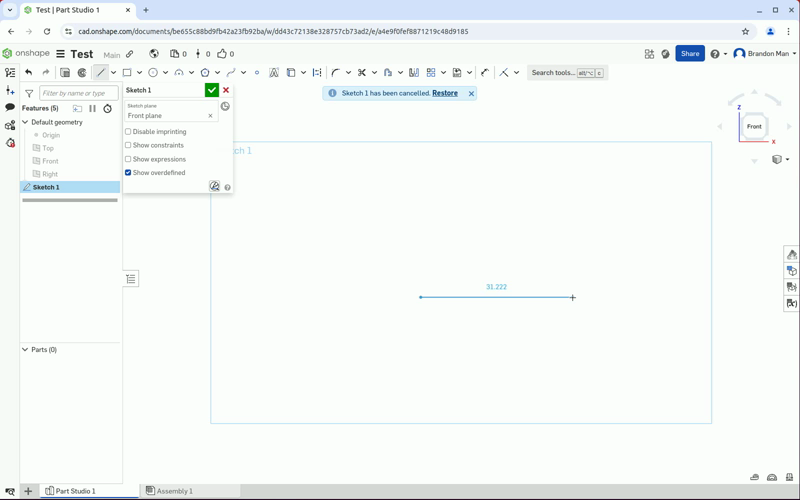
key_down(shift)
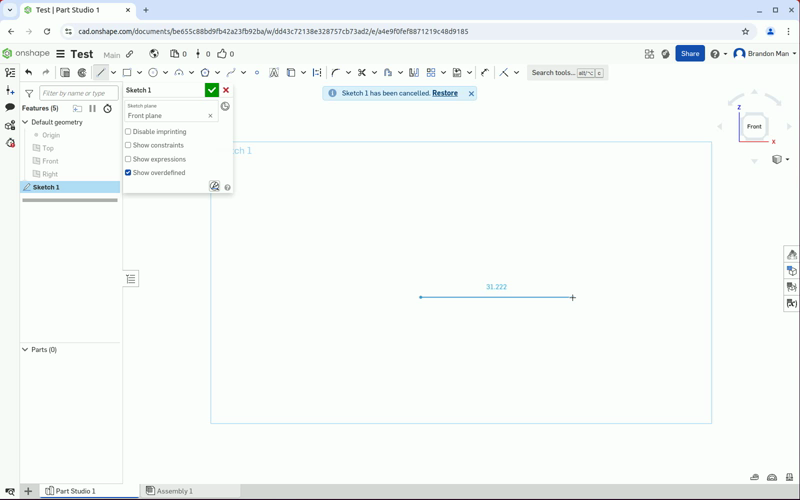
mouse_move(589, 297)
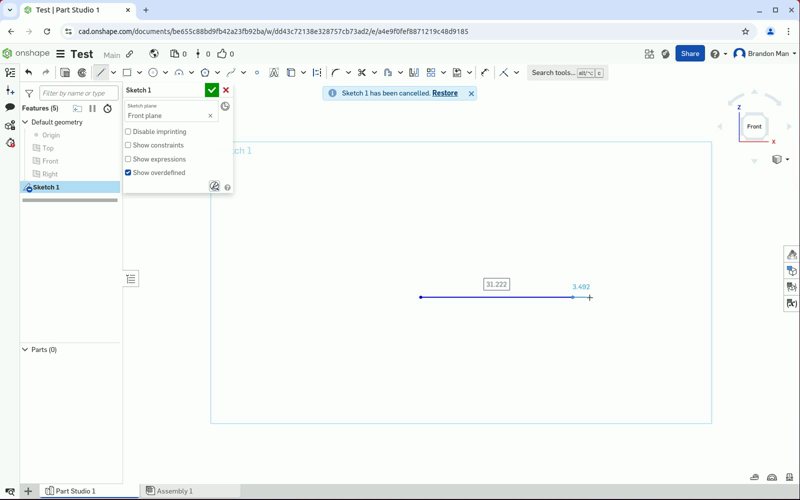
mouse_move(572, 247)
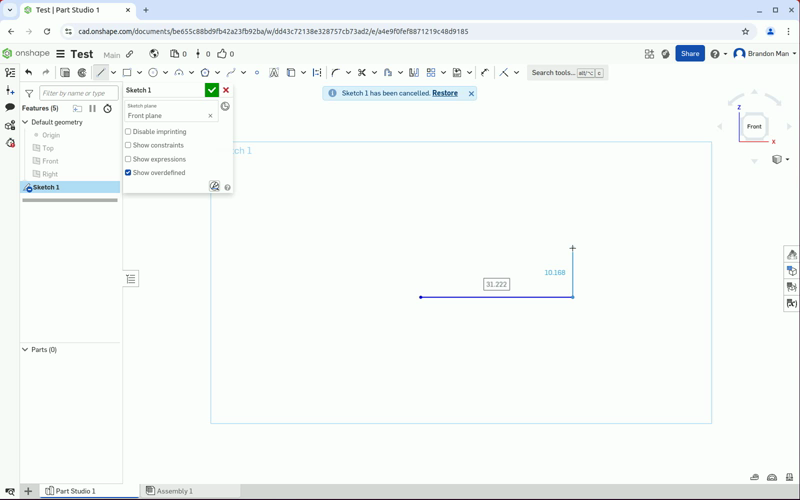
click(572, 247)
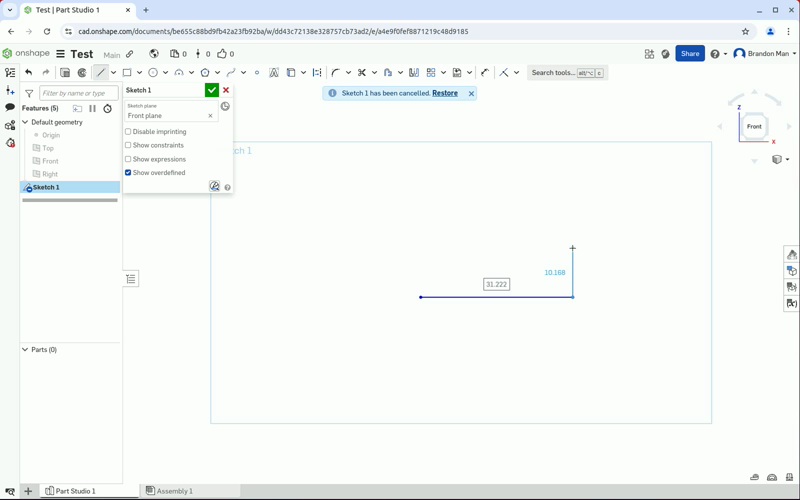
key_up(shift)
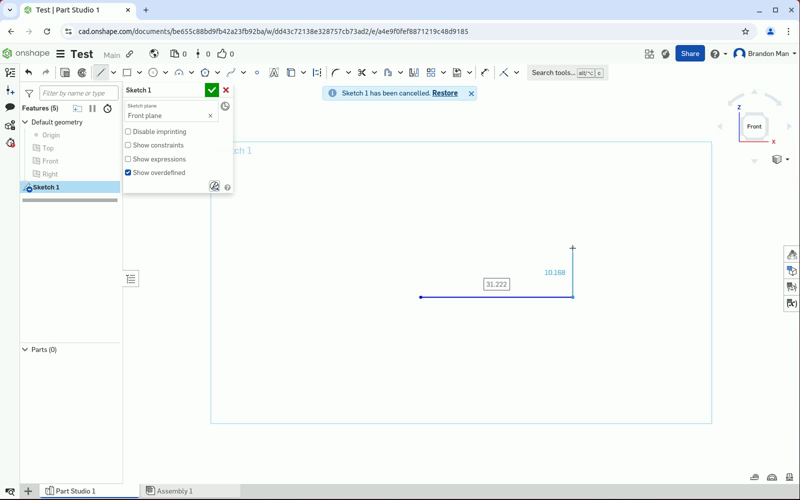
key_down(shift)
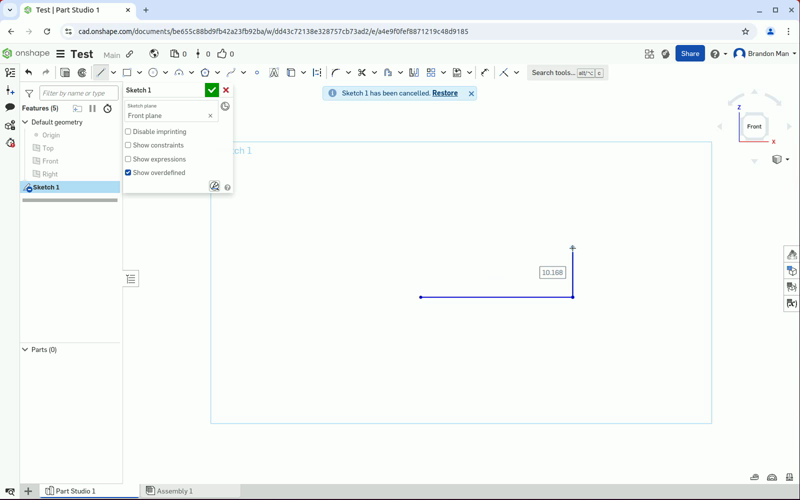
mouse_move(420, 247)
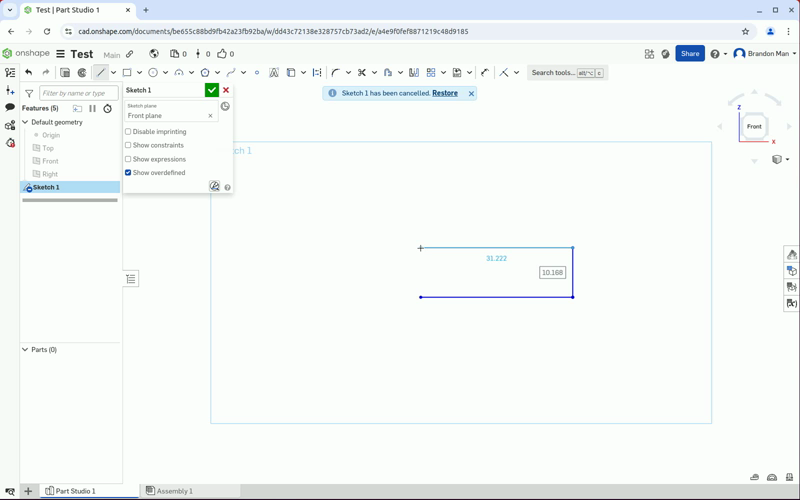
click(420, 247)
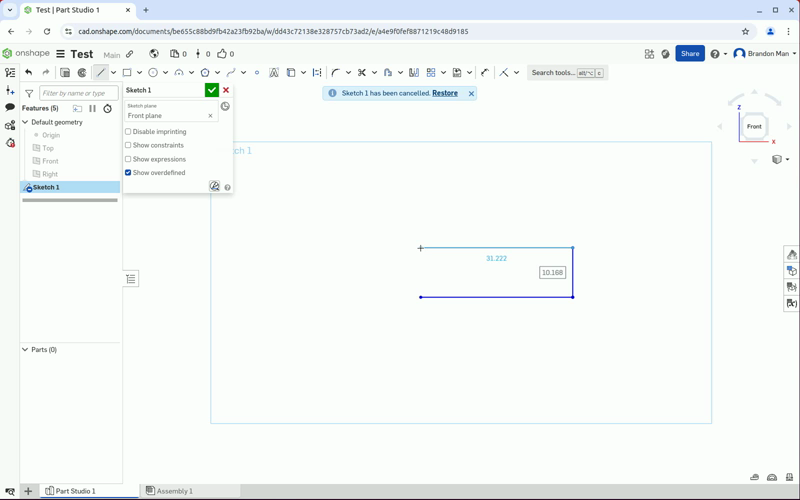
key_up(shift)
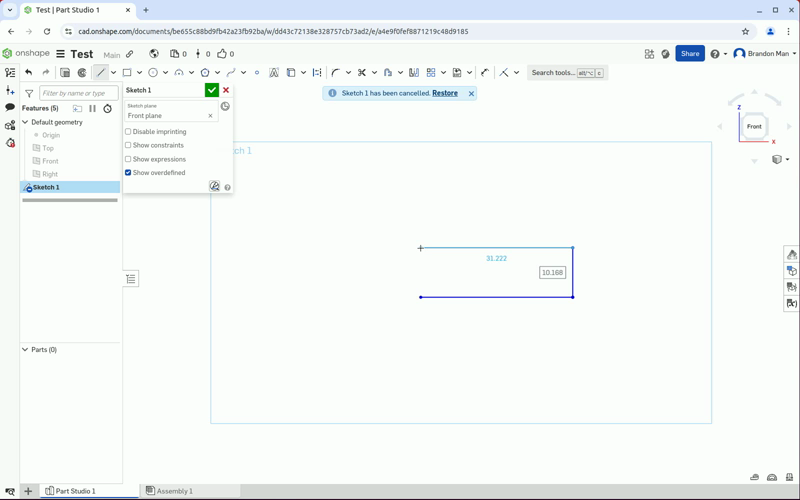
mouse_move(450, 247)
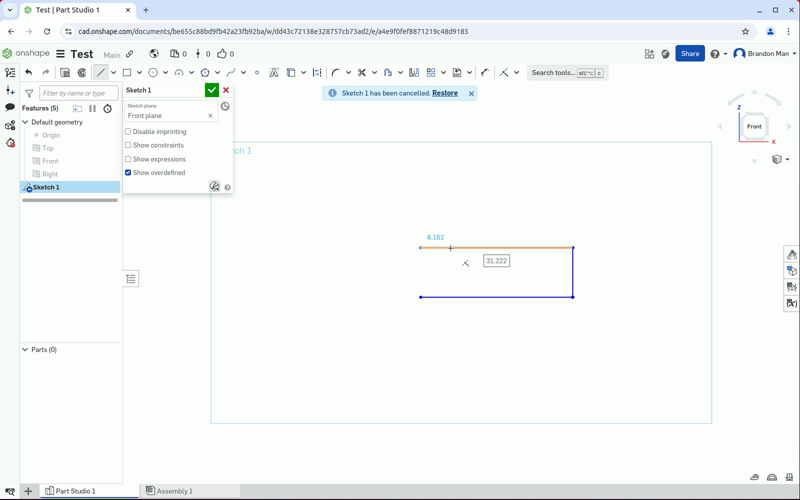
key_down(shift)
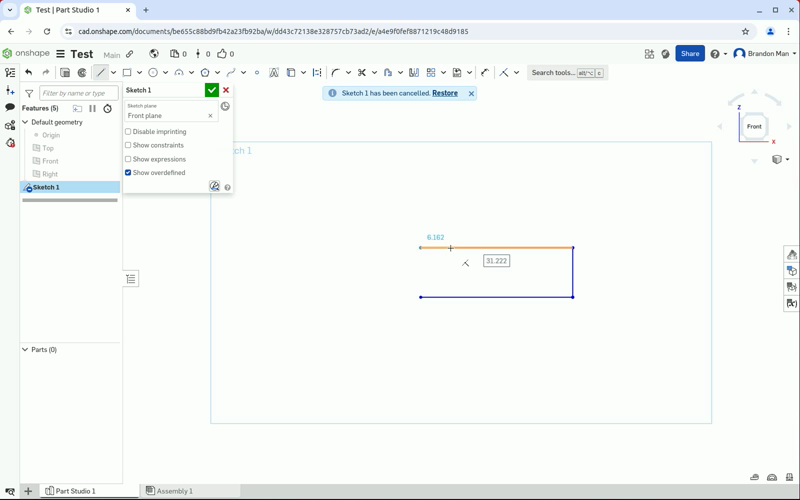
mouse_move(420, 297)
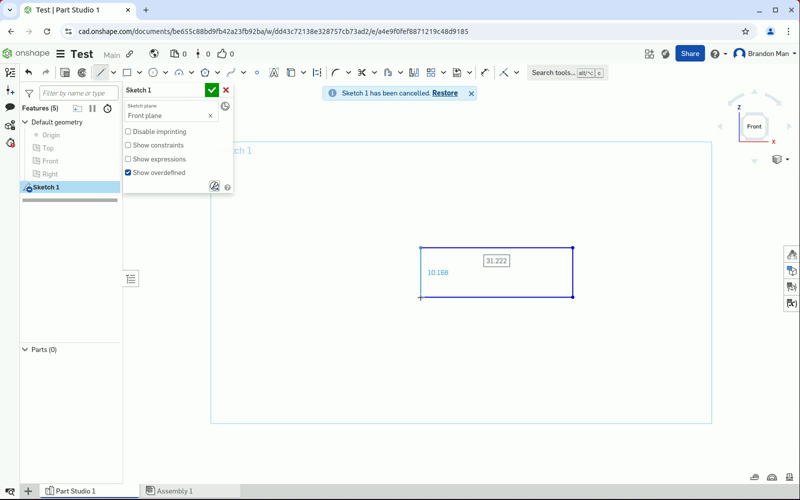
key_up(shift)
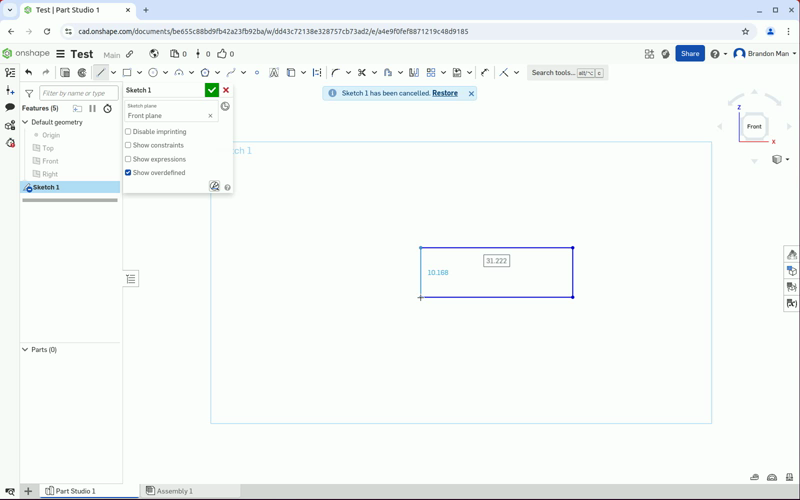
click(420, 297)
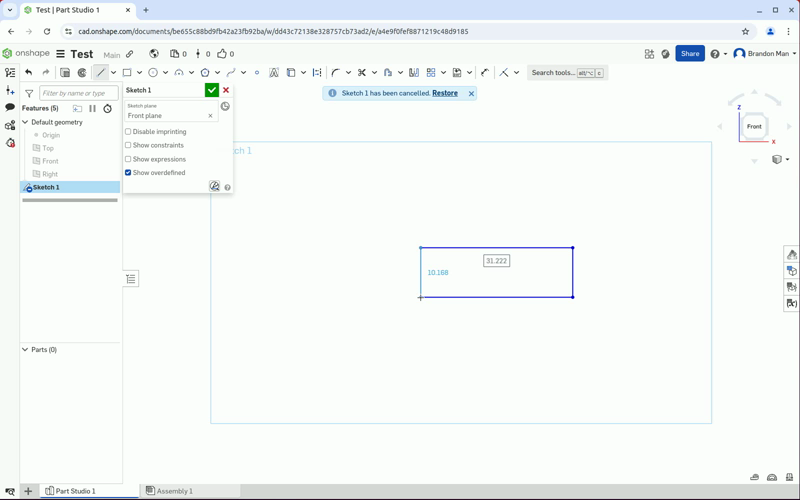
key(esc)
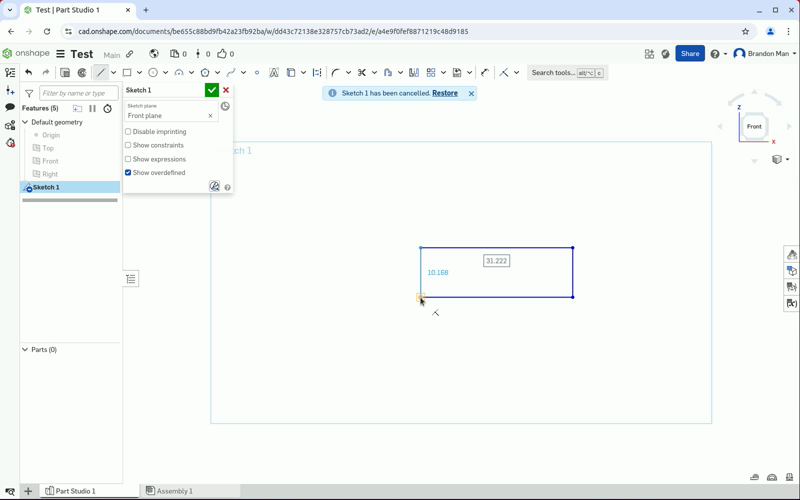
key(l)
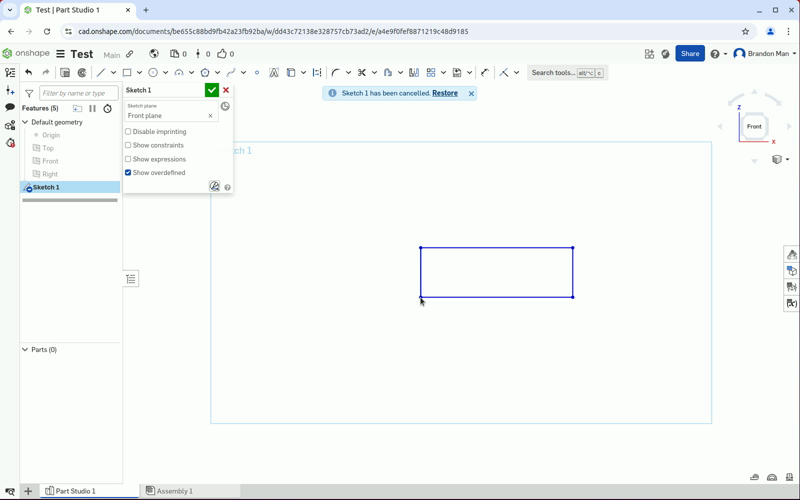
key_down(shift)
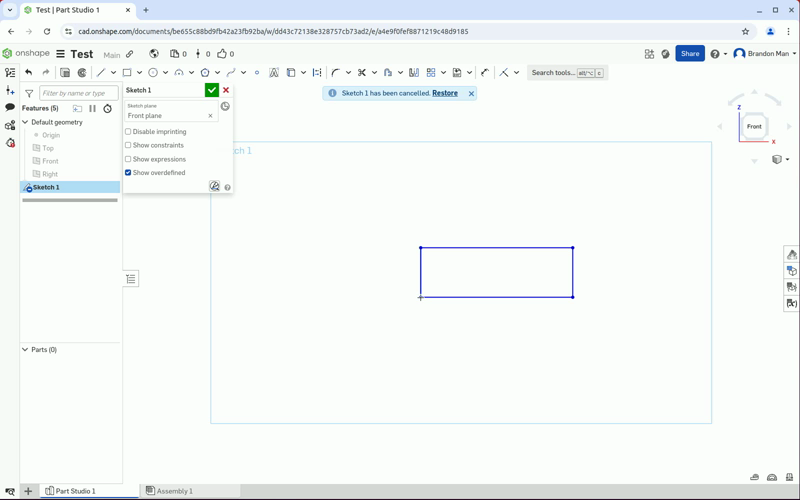
mouse_move(424, 295)
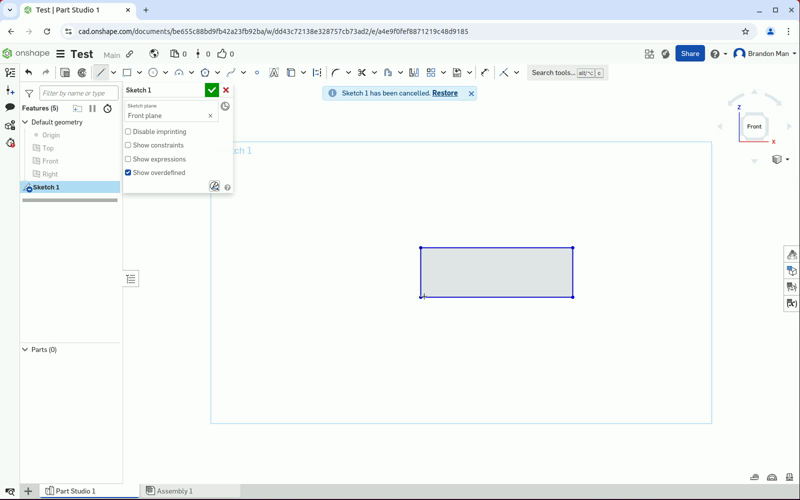
scroll(6)
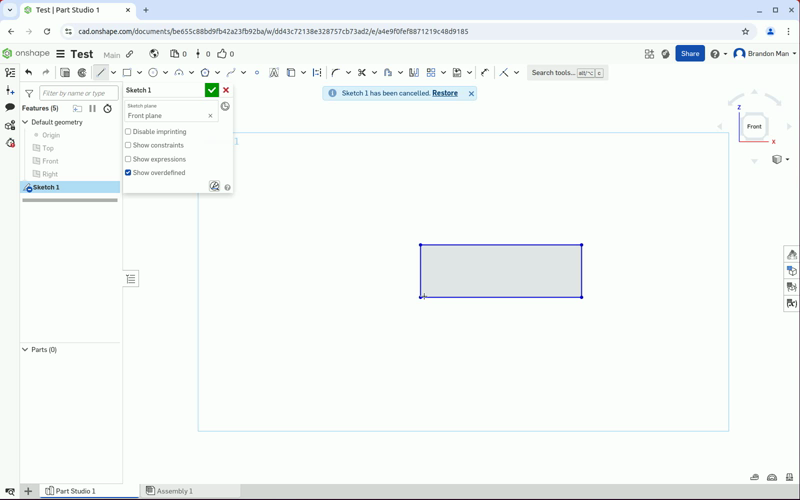
scroll(6)
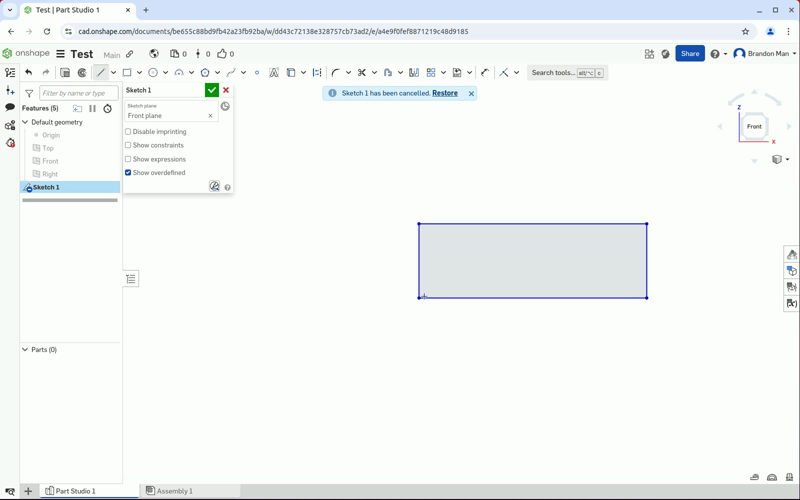
scroll(6)
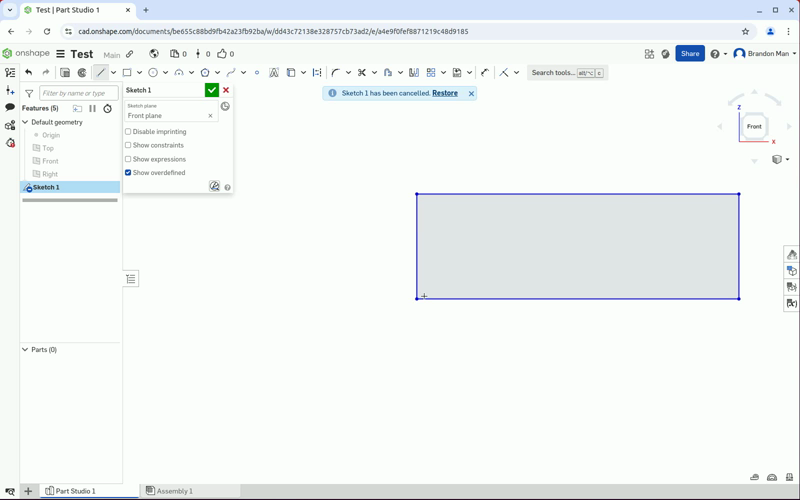
scroll(6)
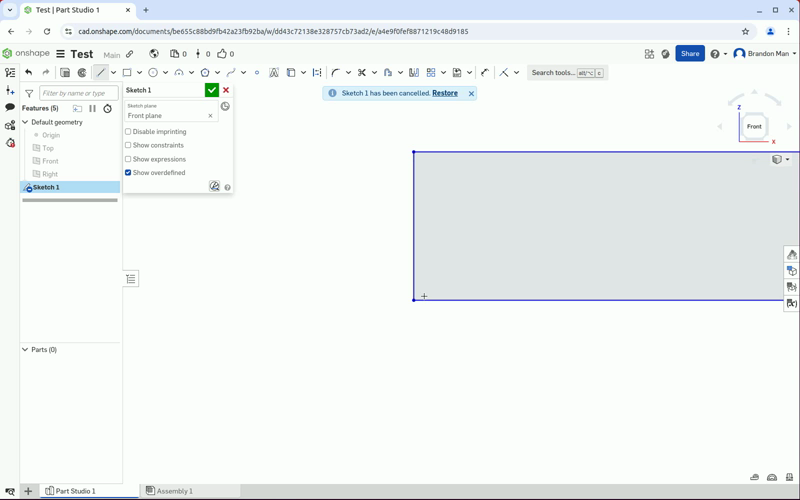
scroll(6)
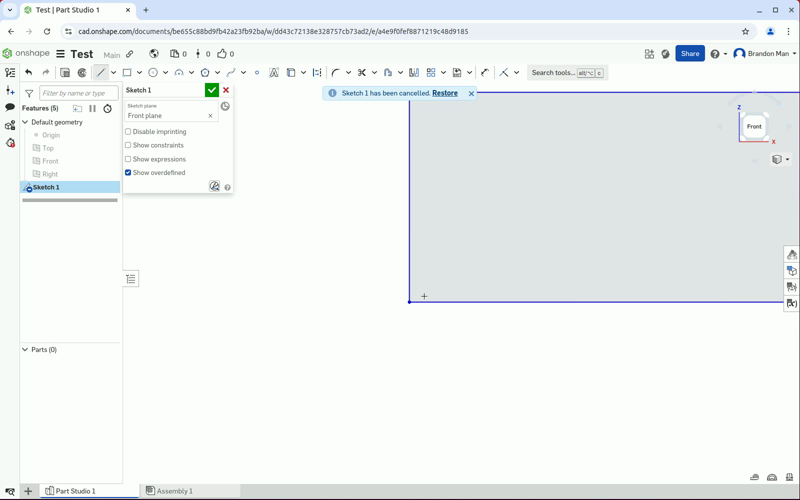
scroll(6)
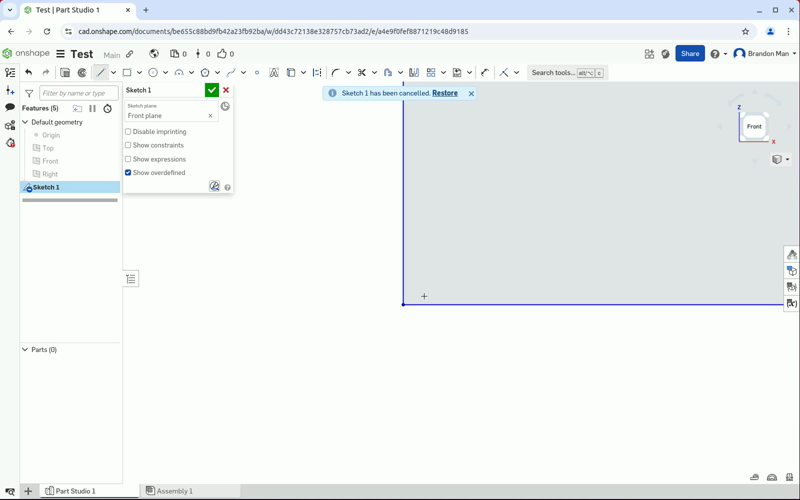
scroll(6)
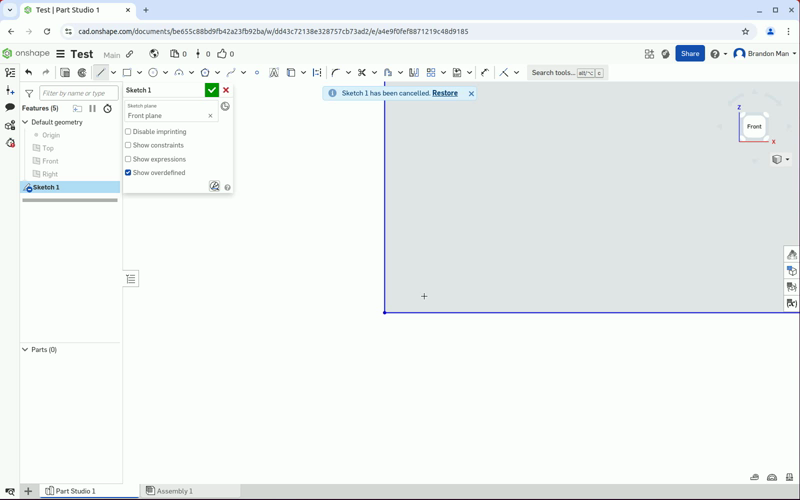
click(424, 295)
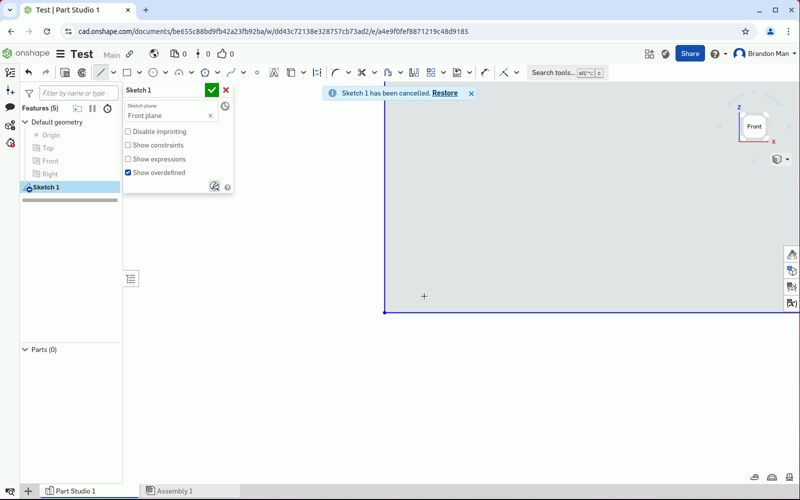
scroll(-6)
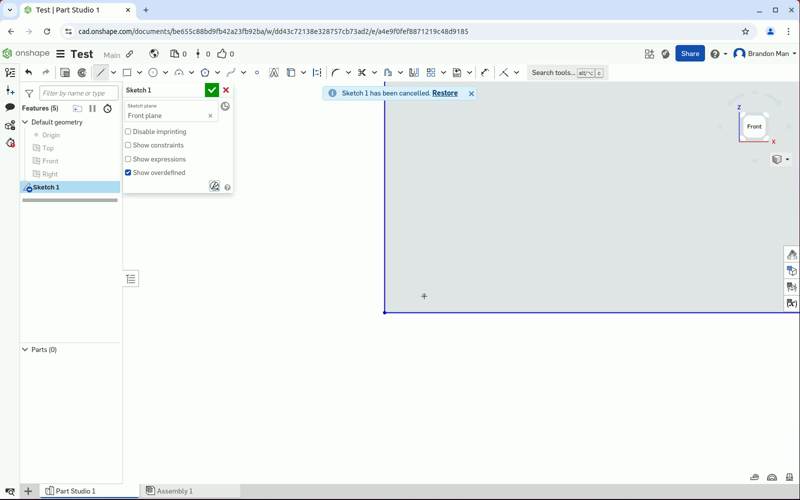
scroll(-6)
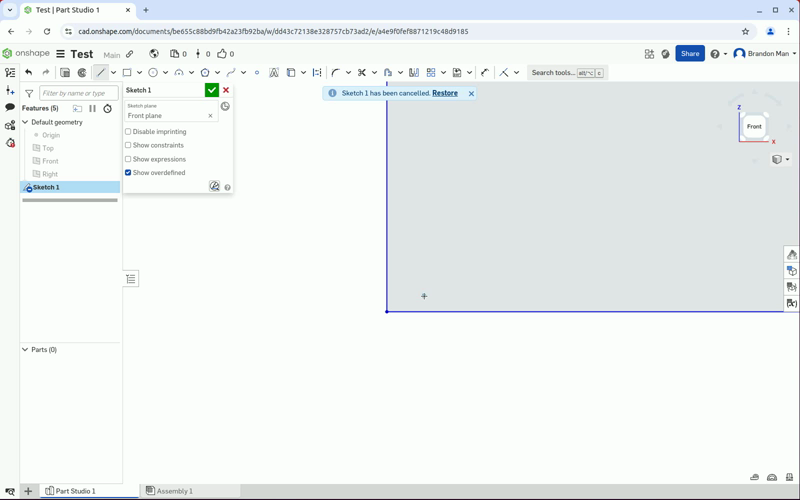
scroll(-6)
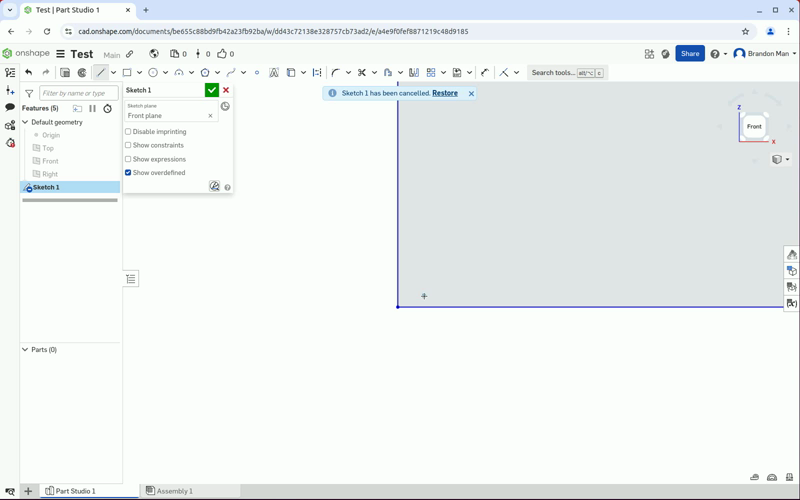
scroll(-6)
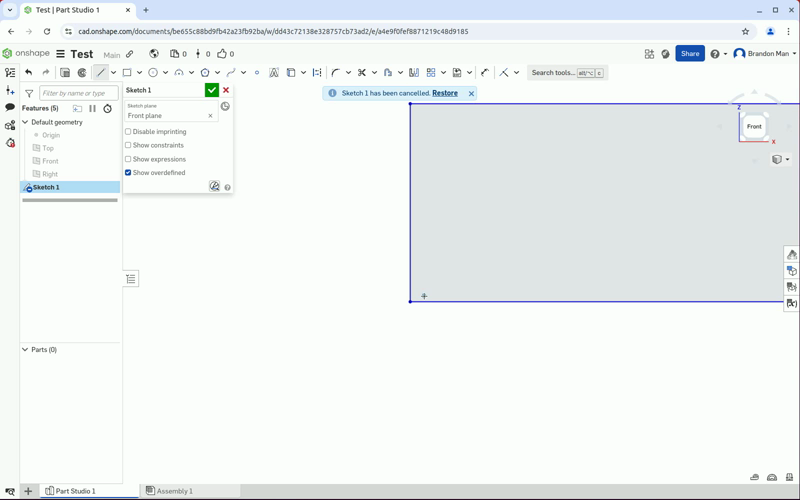
scroll(-6)
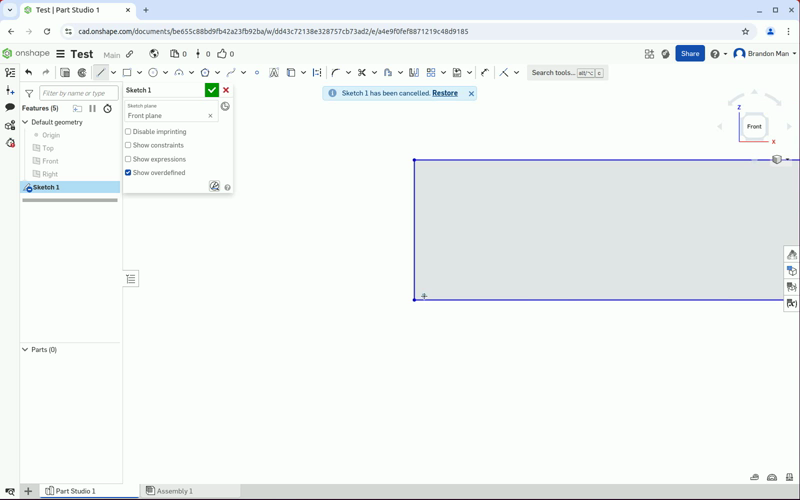
scroll(-6)
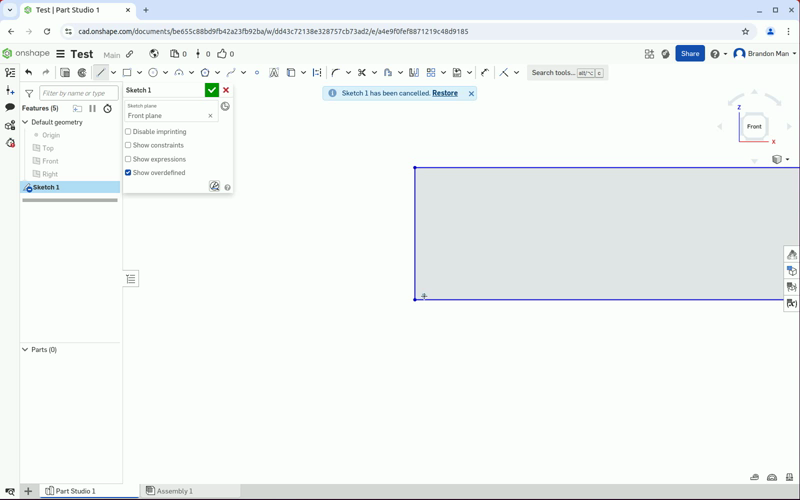
scroll(-6)
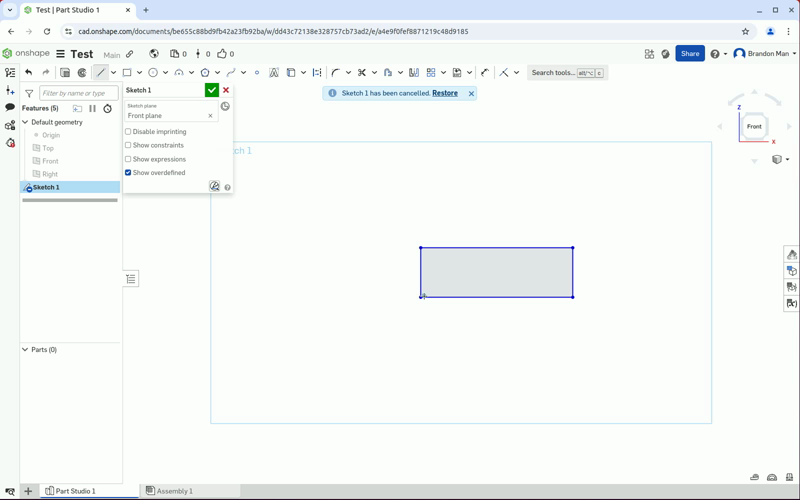
key_up(shift)
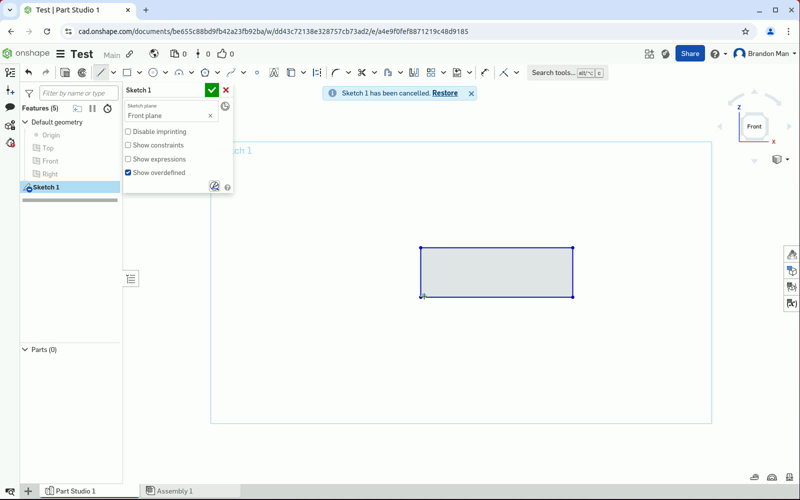
key_down(shift)
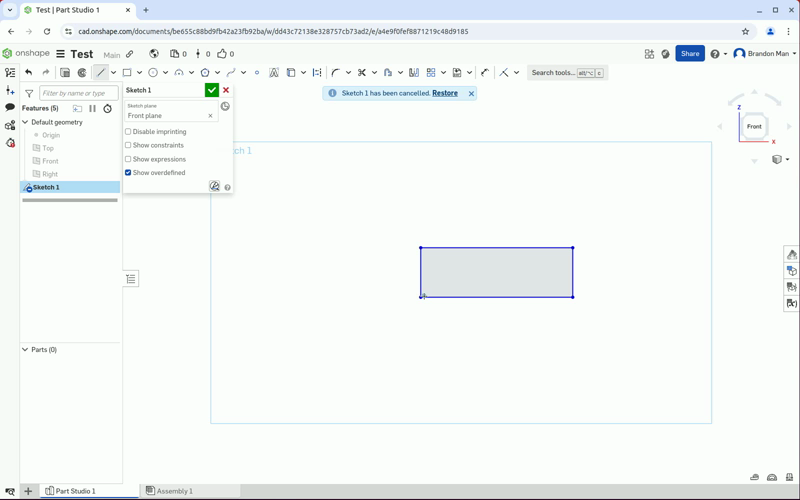
mouse_move(454, 295)
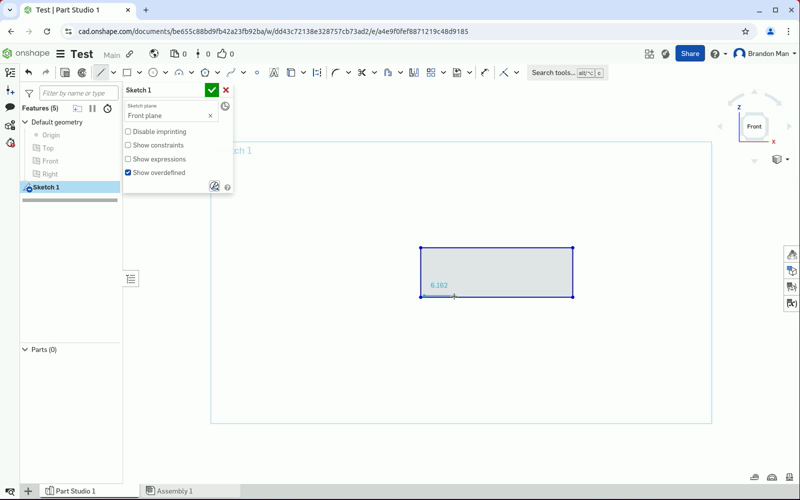
mouse_move(477, 295)
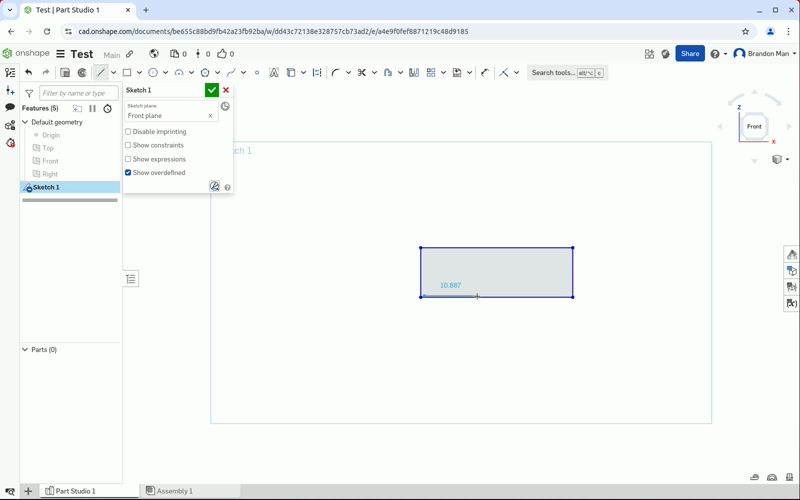
click(477, 295)
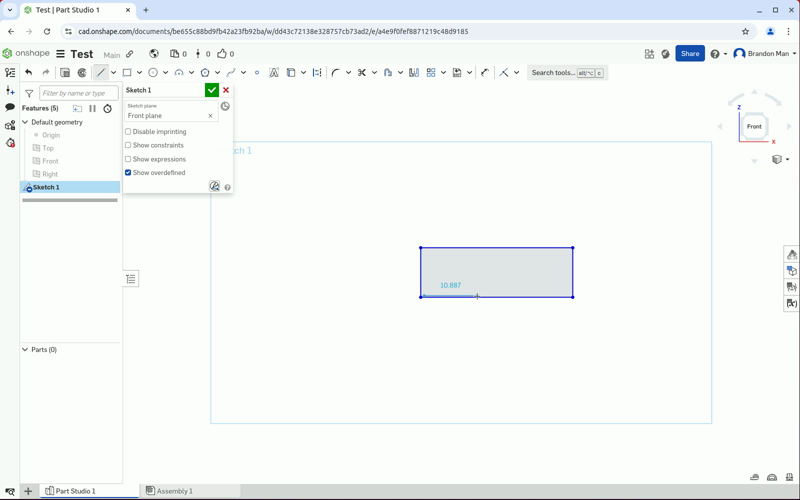
key_up(shift)
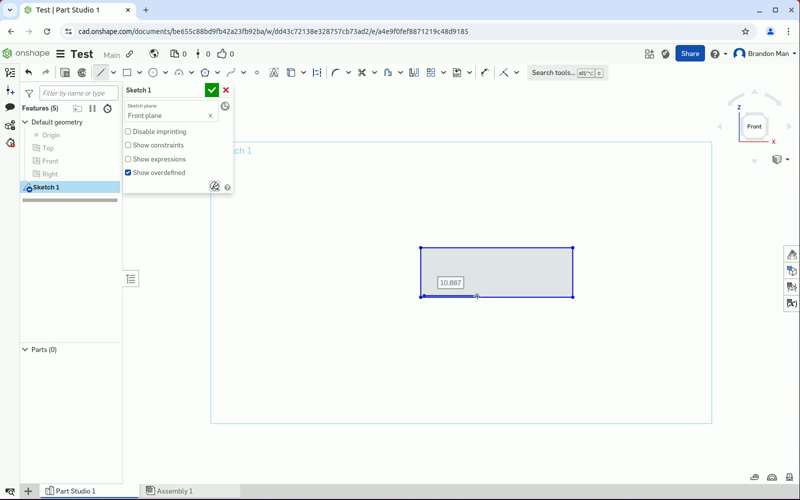
key_down(shift)
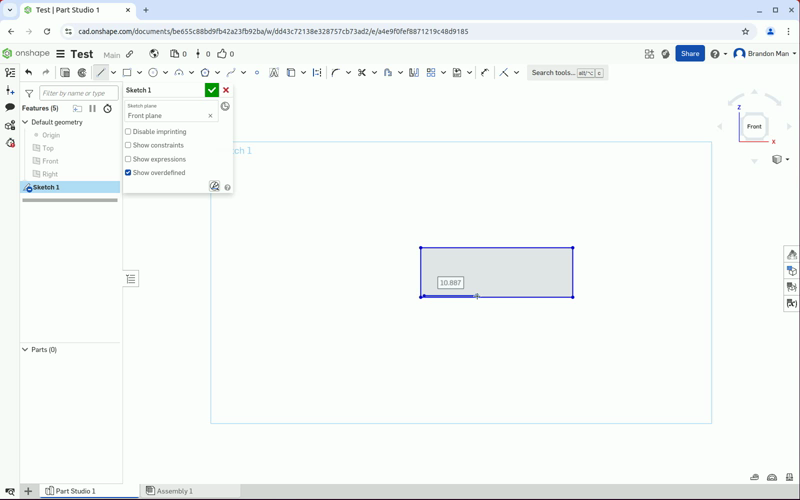
mouse_move(507, 295)
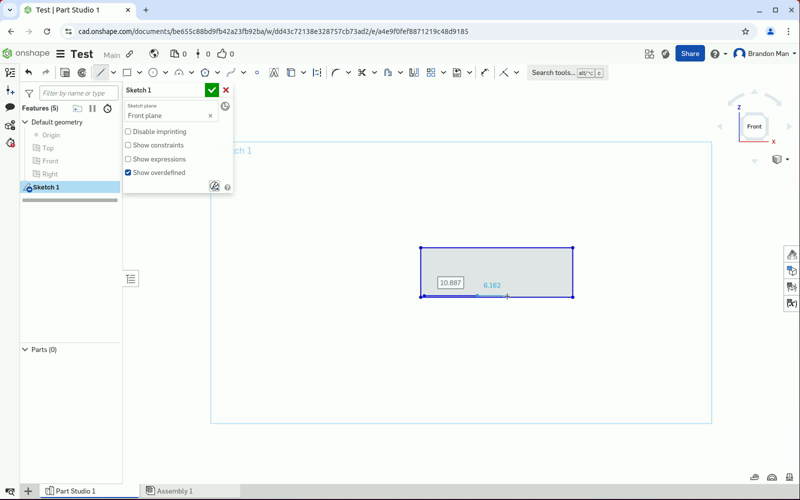
mouse_move(477, 249)
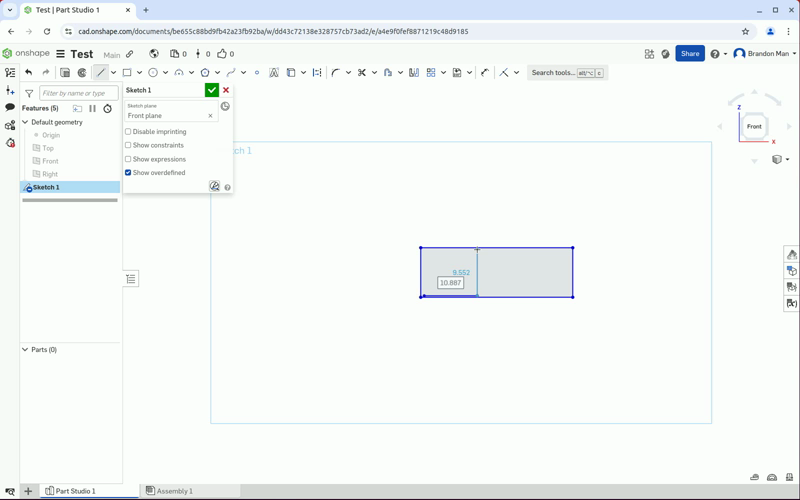
click(477, 249)
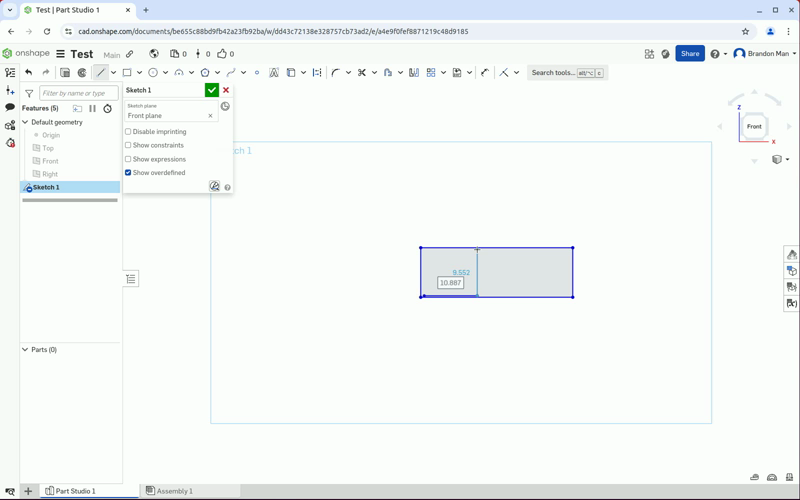
key_up(shift)
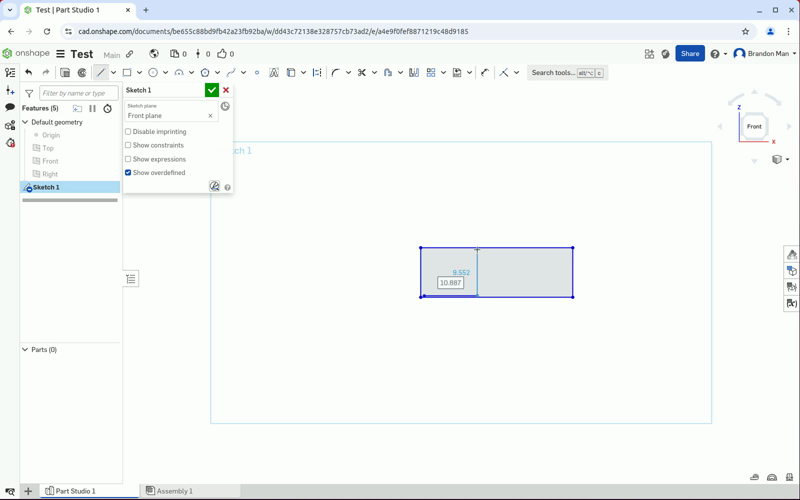
key_down(shift)
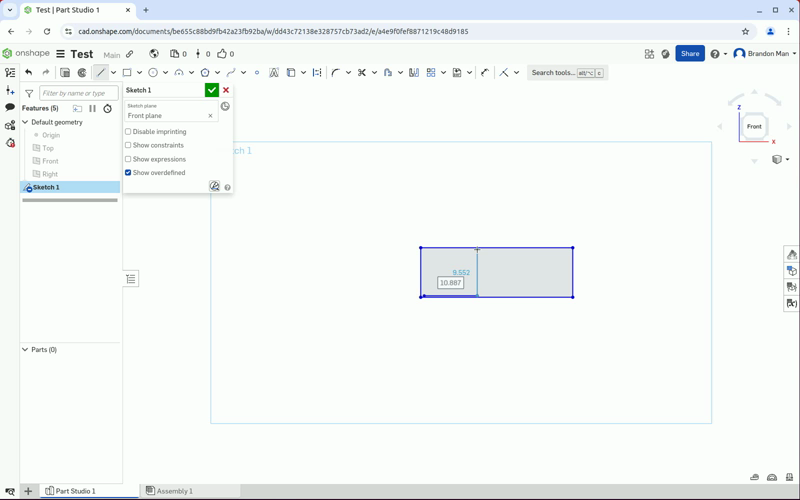
mouse_move(507, 249)
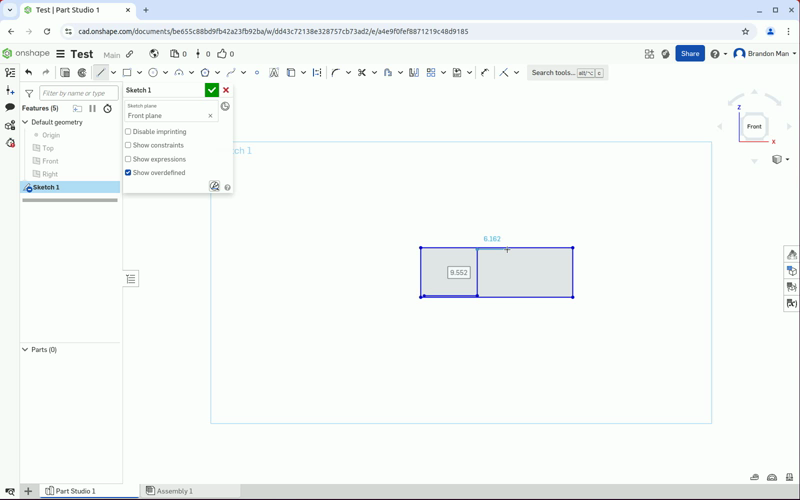
mouse_move(424, 249)
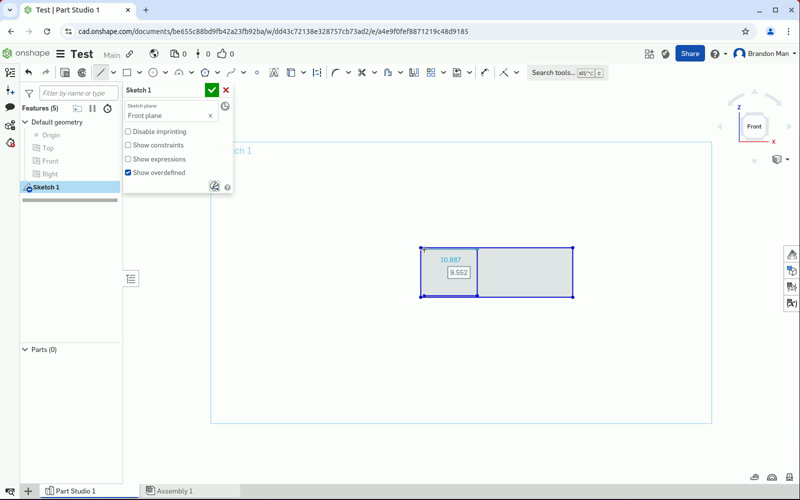
scroll(6)
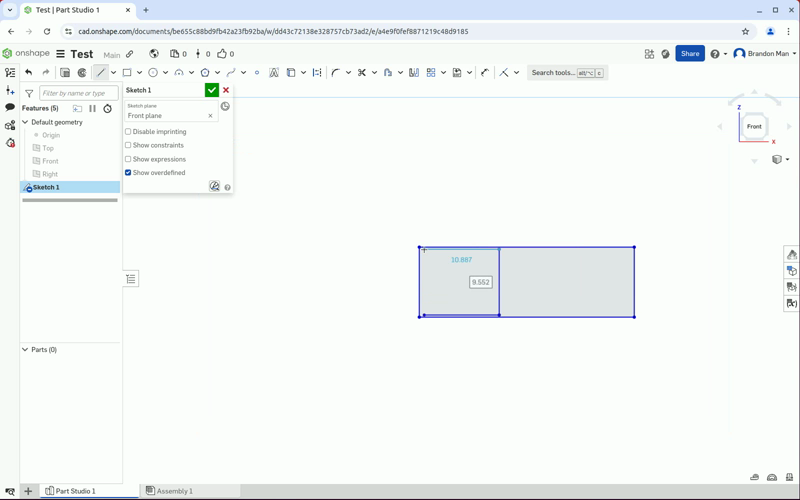
scroll(6)
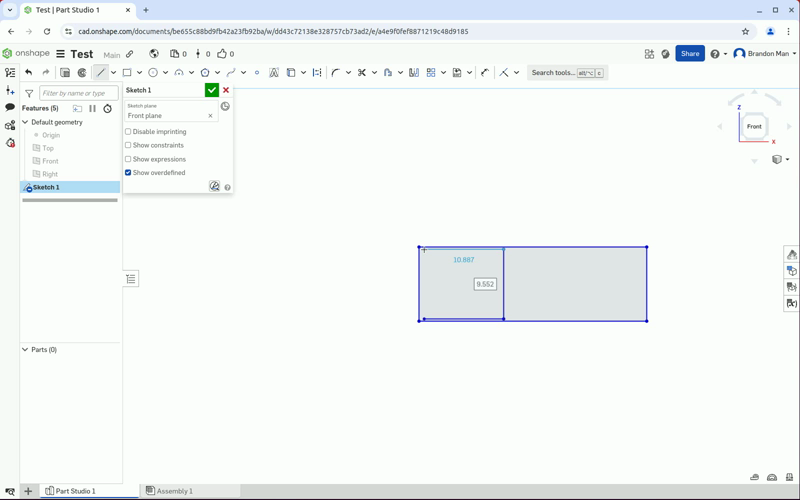
scroll(6)
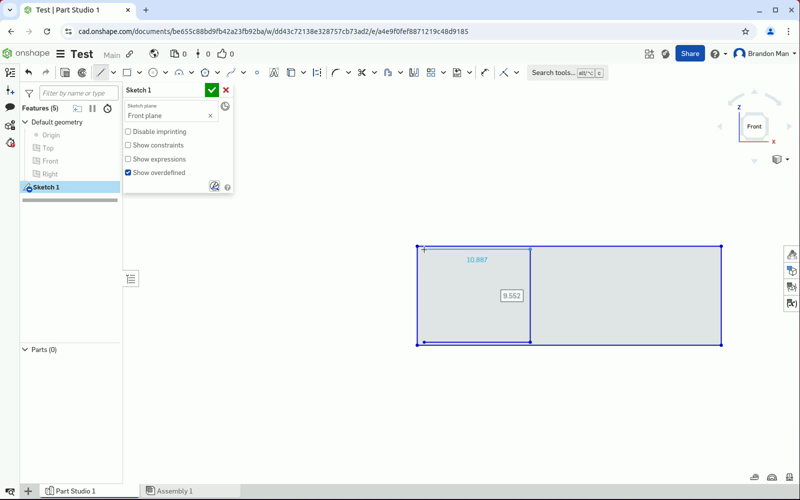
scroll(6)
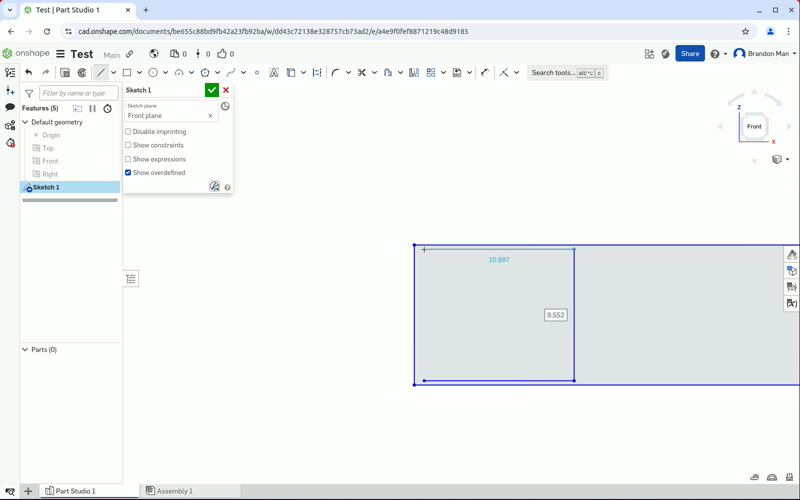
scroll(6)
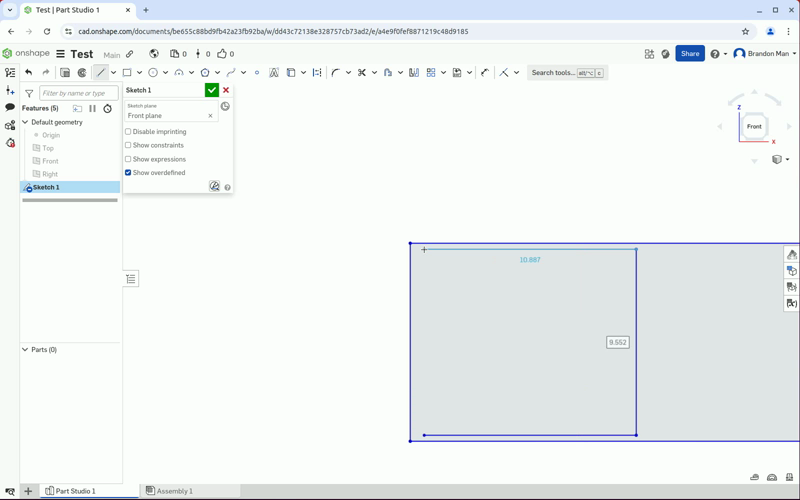
scroll(6)
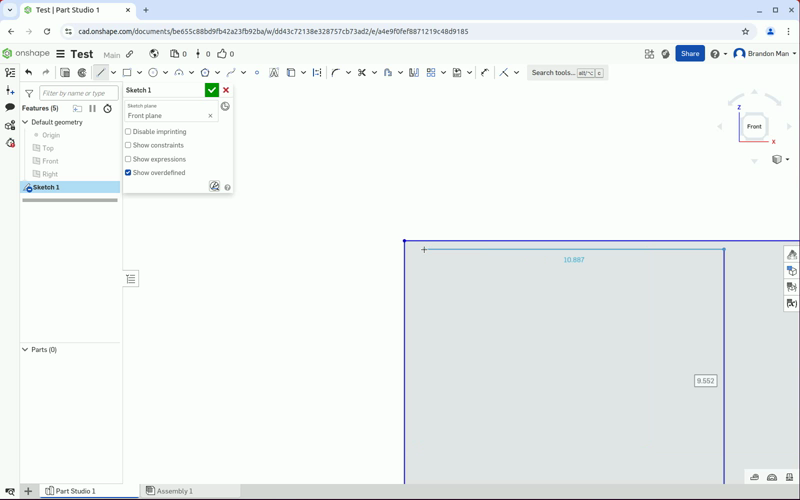
scroll(6)
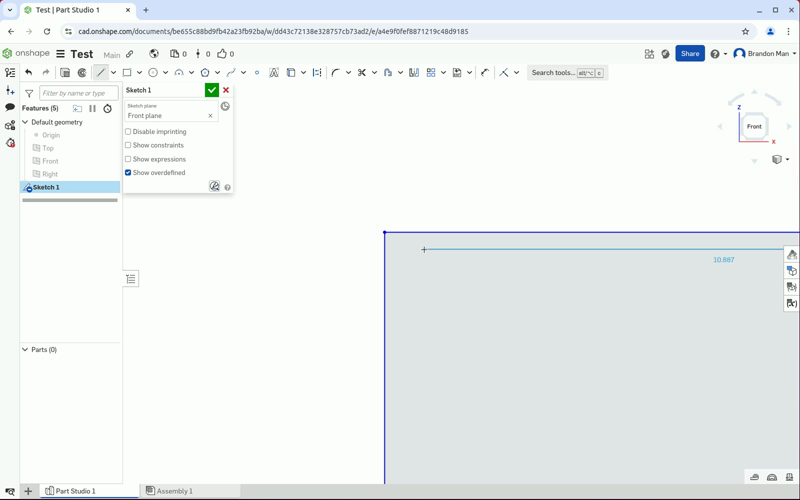
click(424, 249)
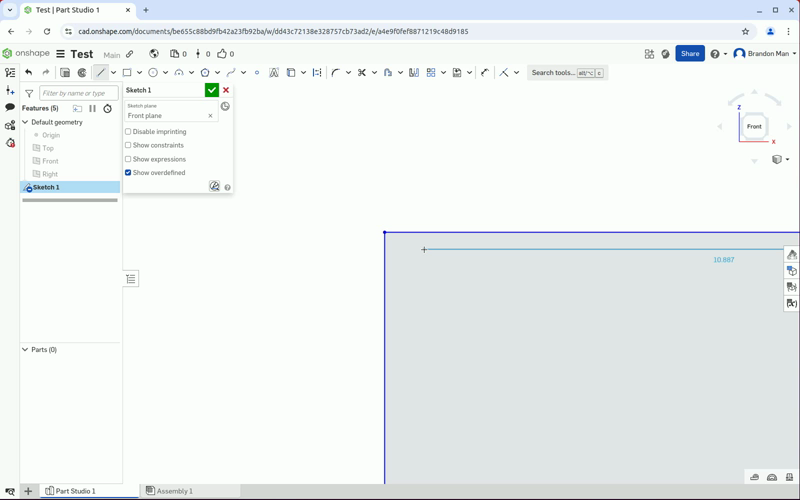
scroll(-6)
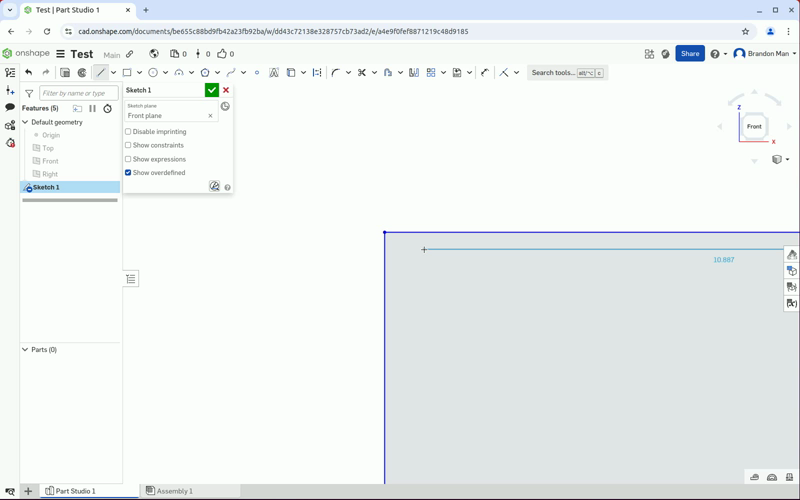
scroll(-6)
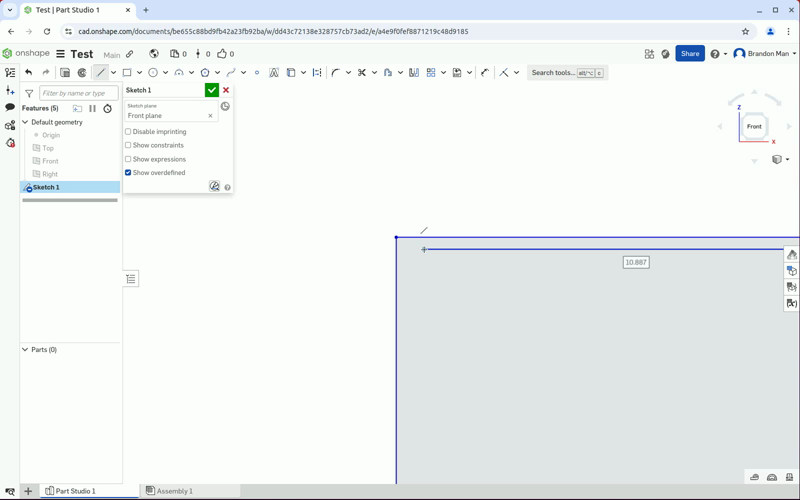
scroll(-6)
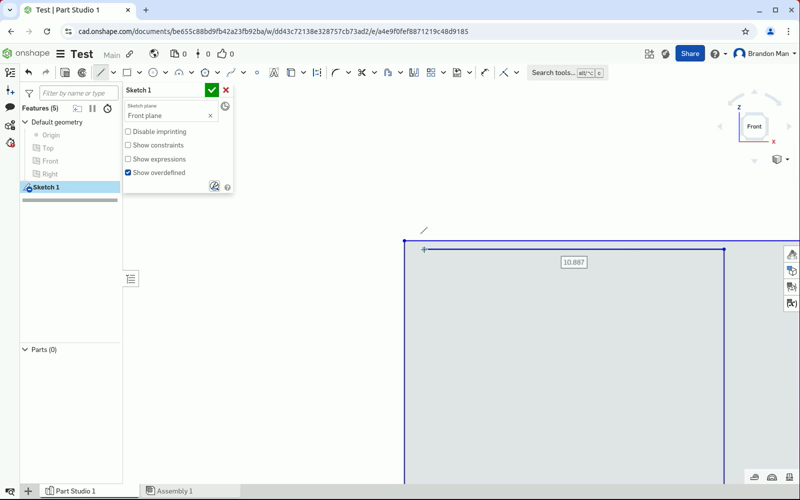
scroll(-6)
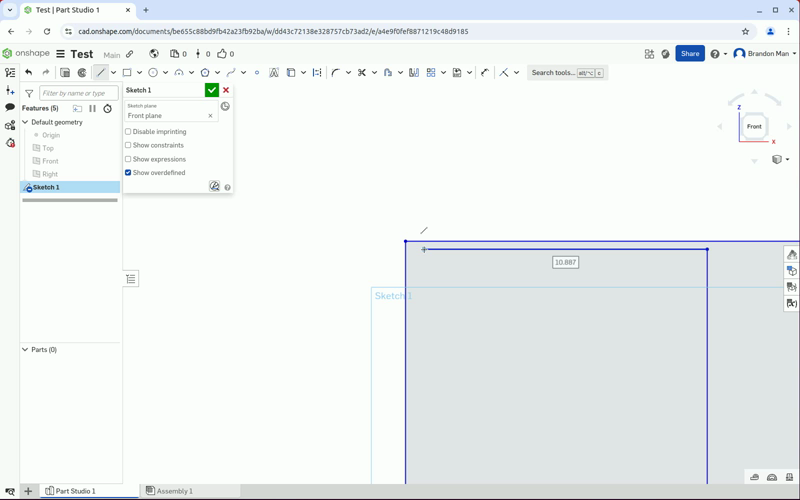
scroll(-6)
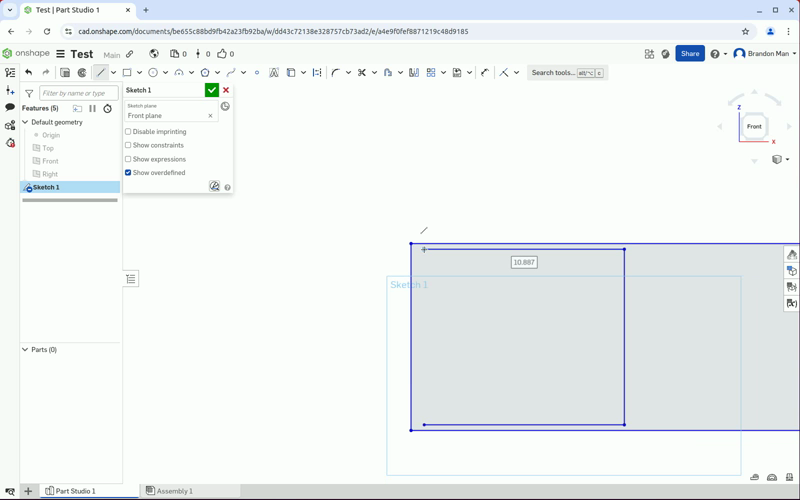
scroll(-6)
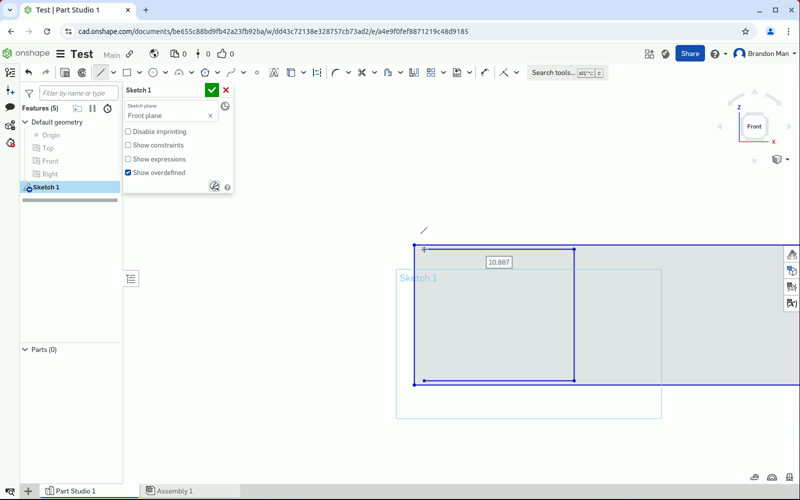
scroll(-6)
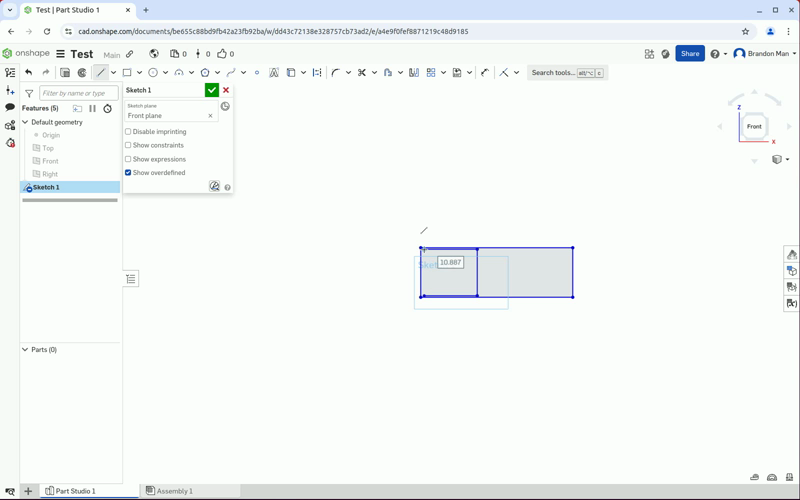
key_up(shift)
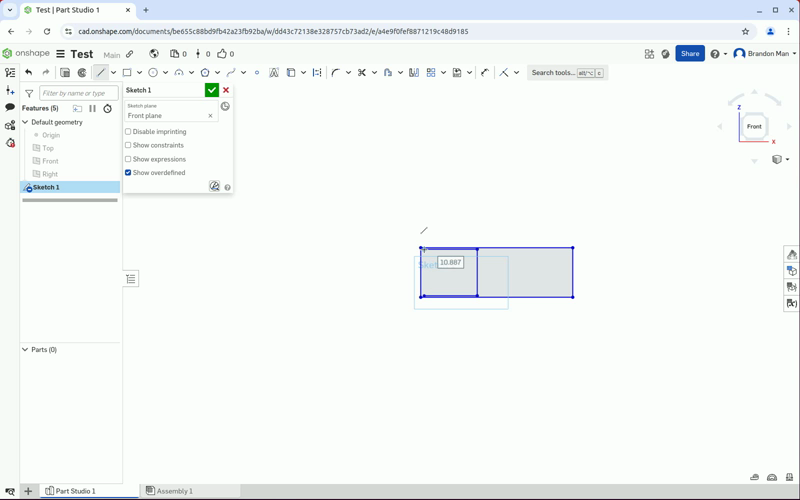
mouse_move(454, 249)
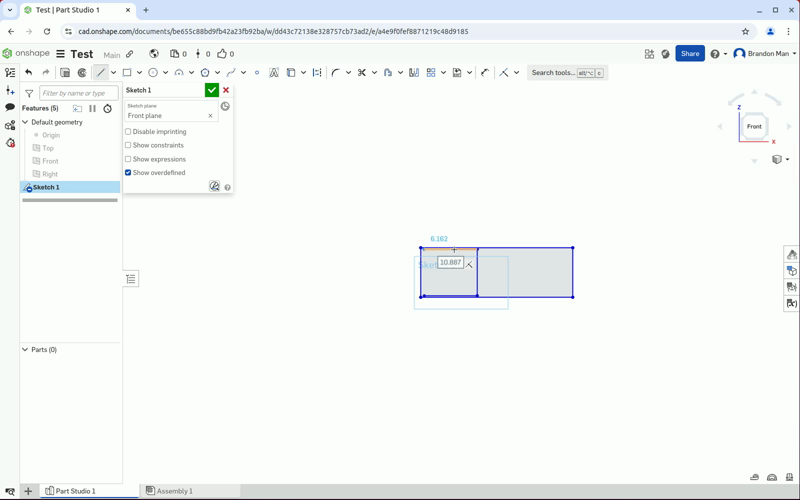
key_down(shift)
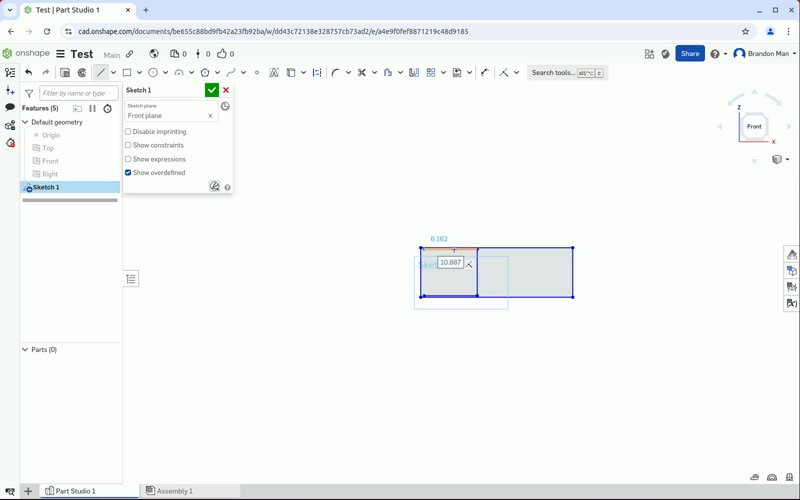
mouse_move(424, 295)
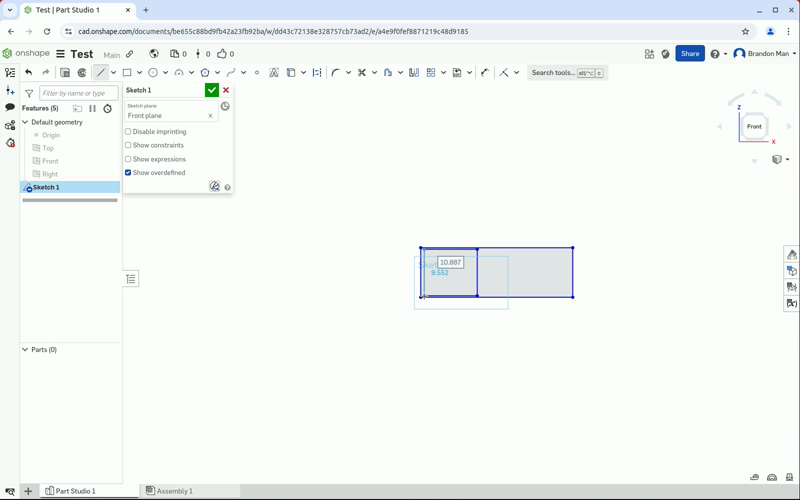
scroll(6)
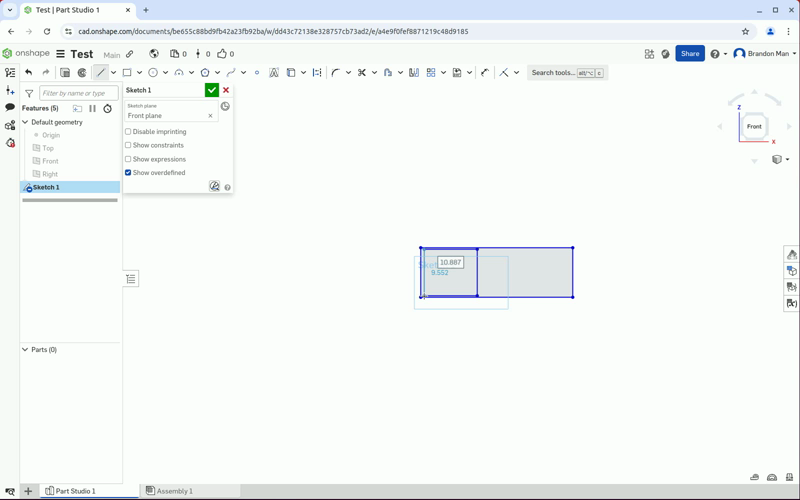
scroll(6)
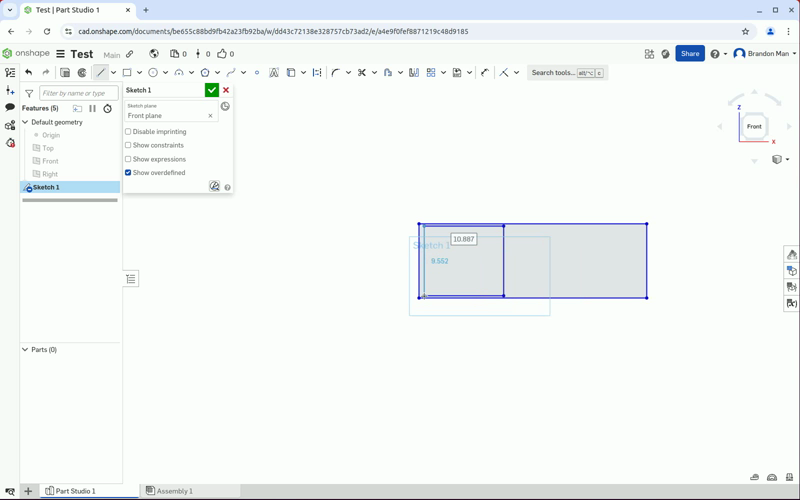
scroll(6)
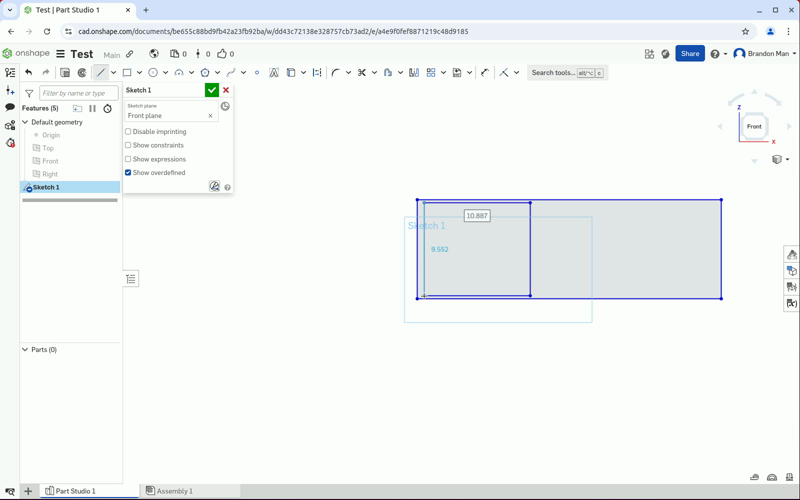
scroll(6)
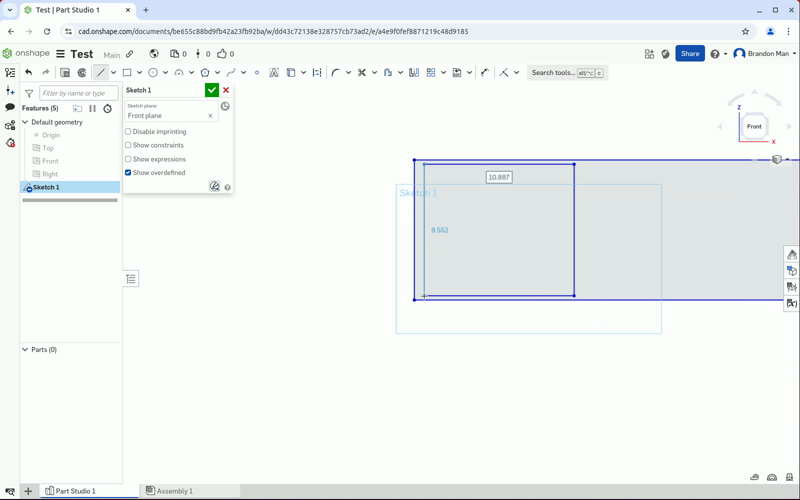
scroll(6)
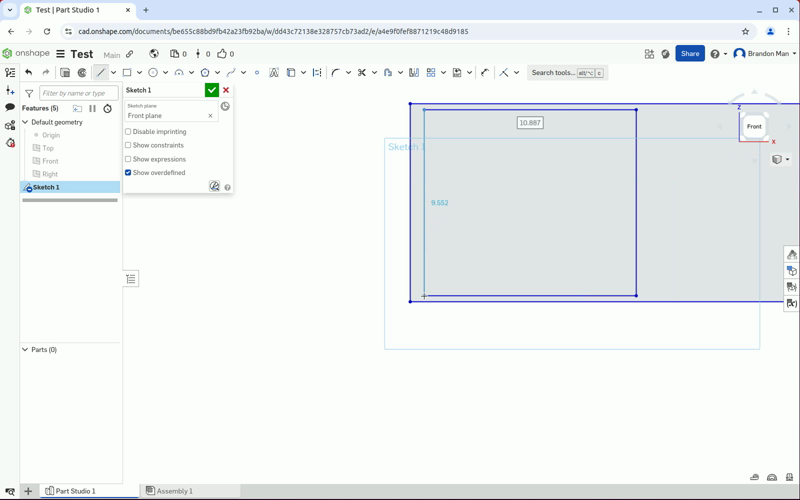
scroll(6)
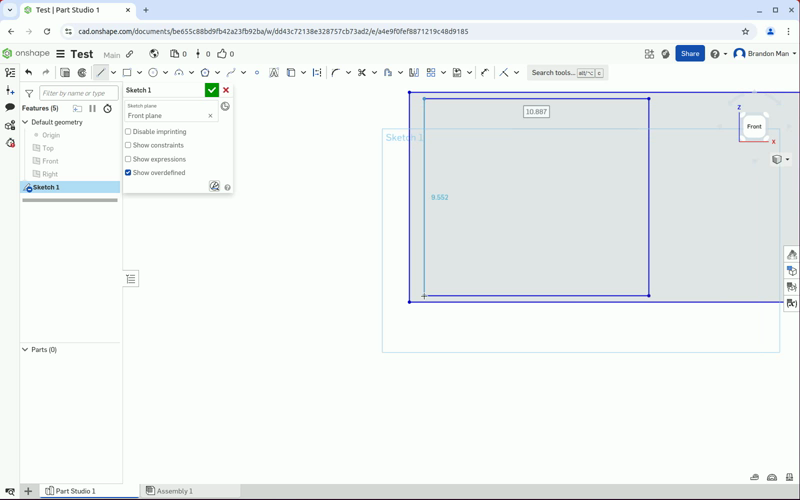
scroll(6)
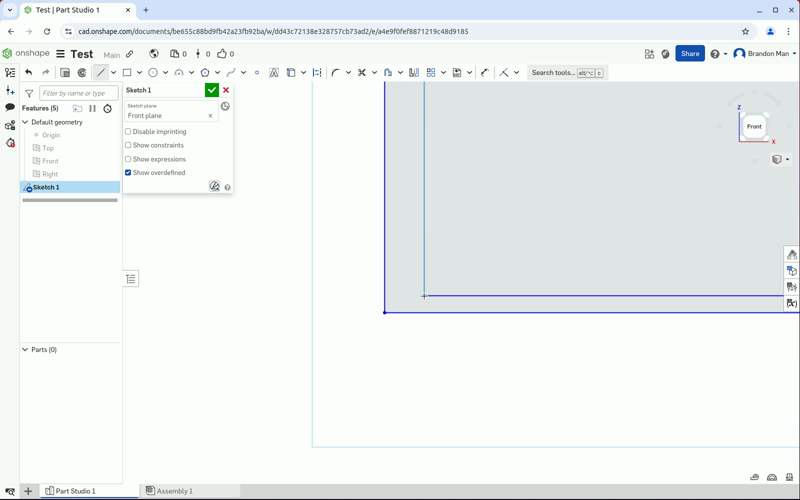
key_up(shift)
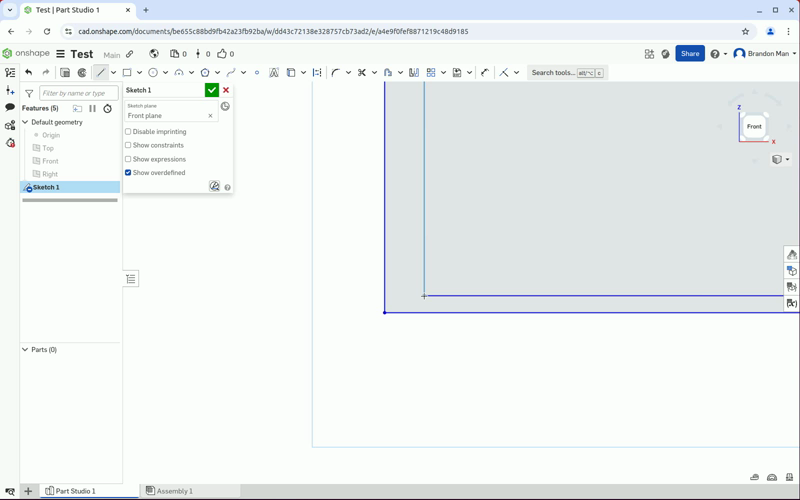
click(424, 295)
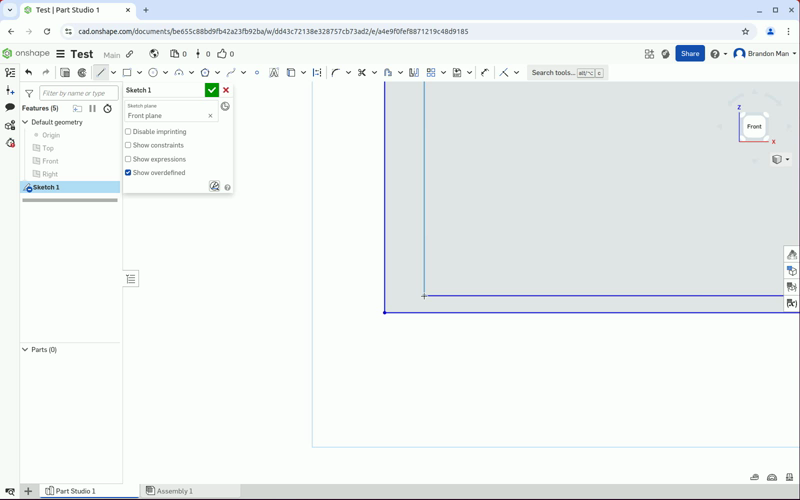
scroll(-6)
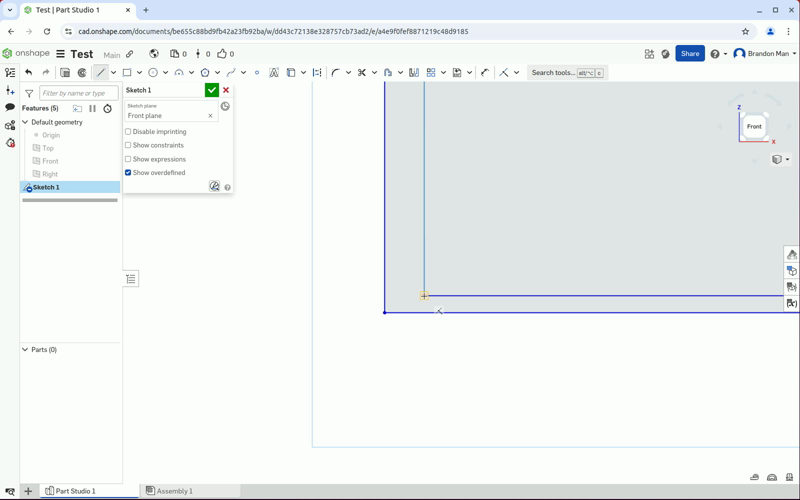
scroll(-6)
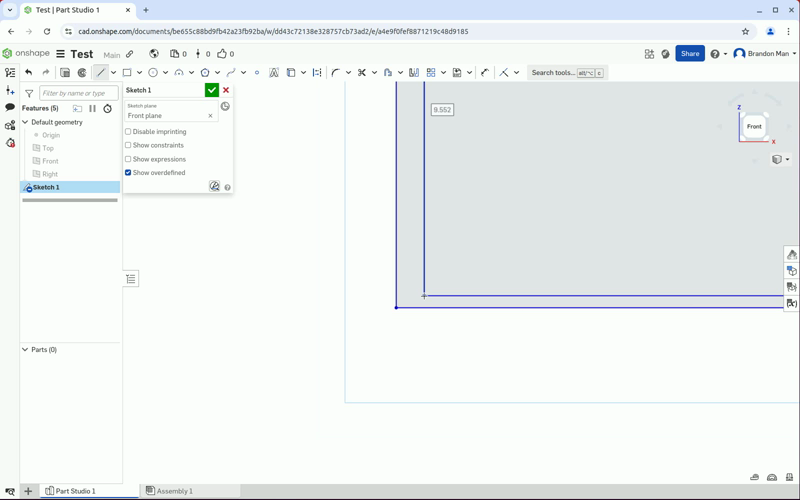
scroll(-6)
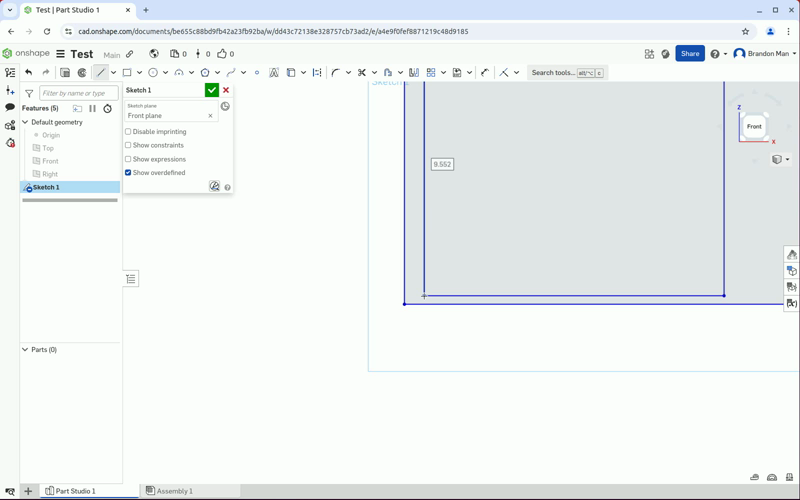
scroll(-6)
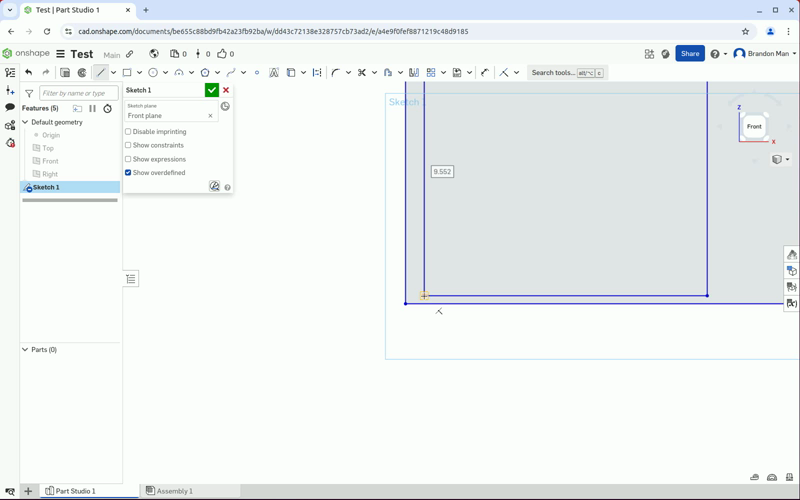
scroll(-6)
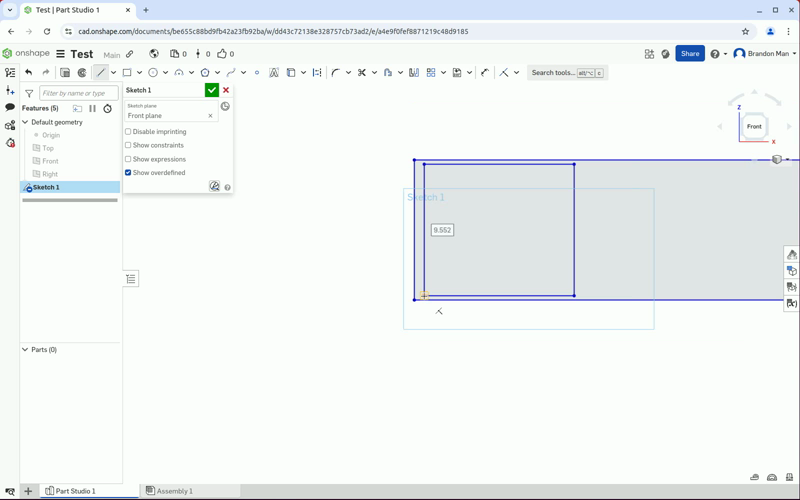
scroll(-6)
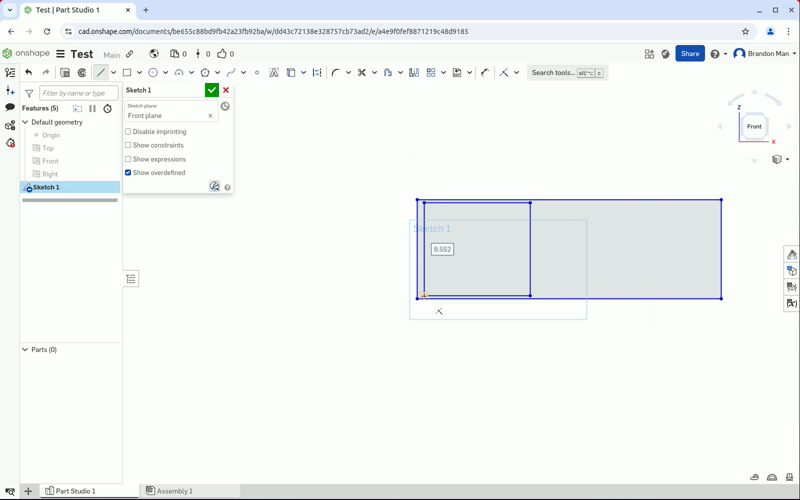
scroll(-6)
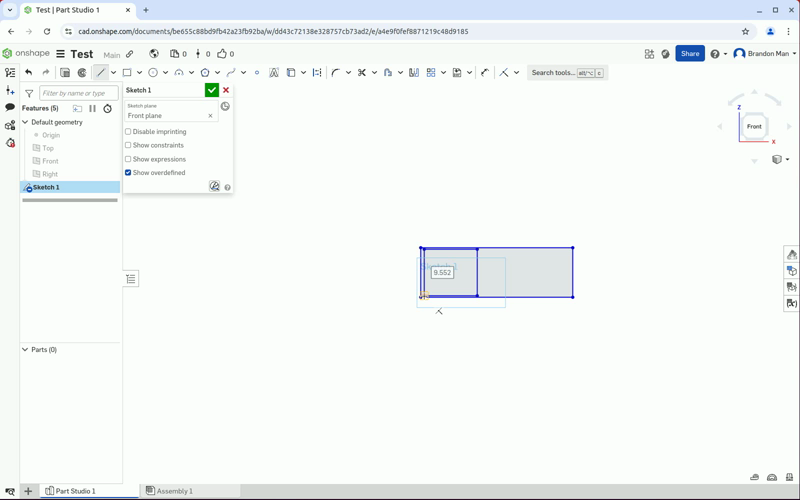
key(esc)
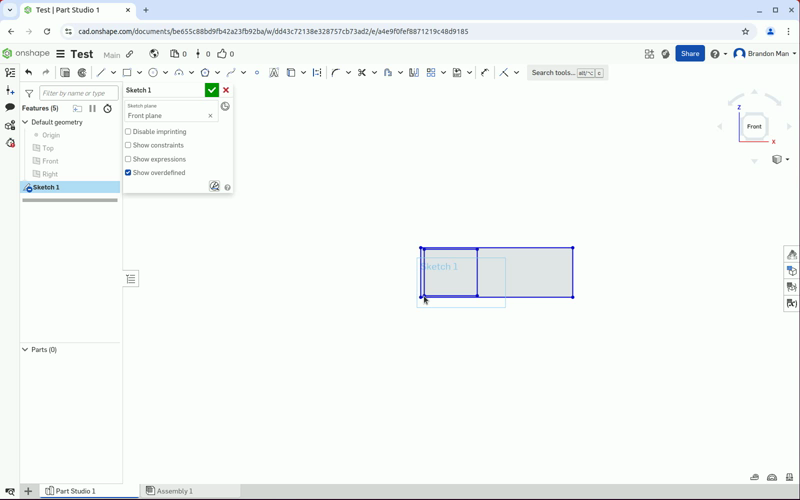
mouse_move(517, 284)
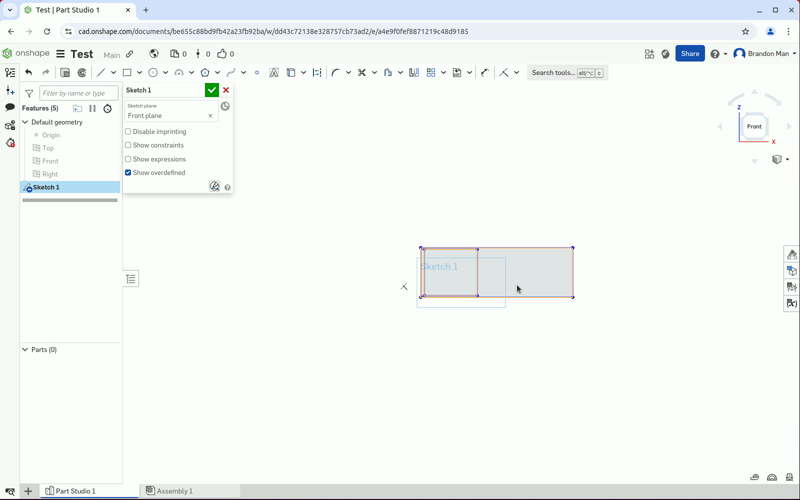
click(517, 284)
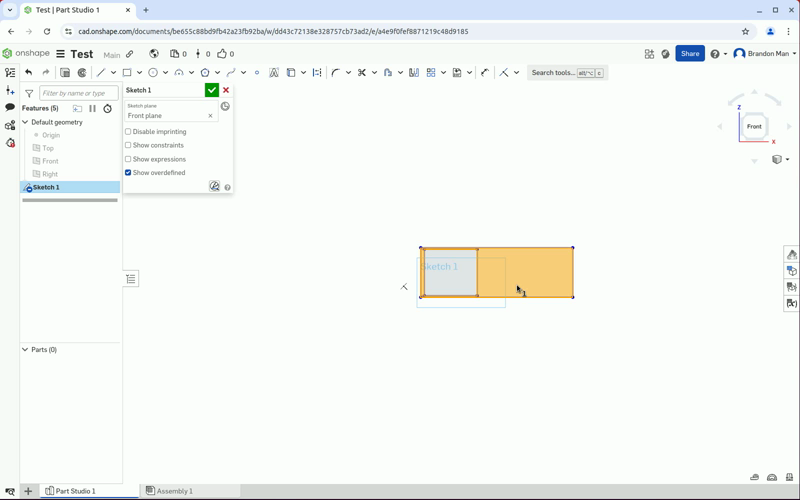
mouse_move(73, 352)
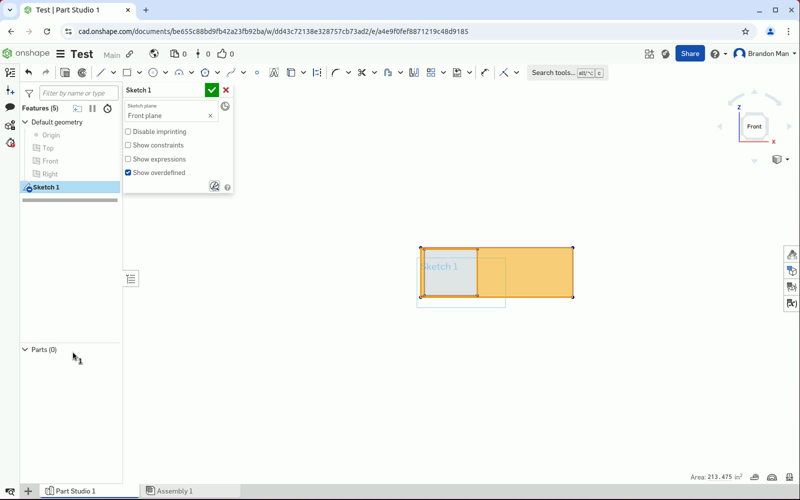
key(shift+y)
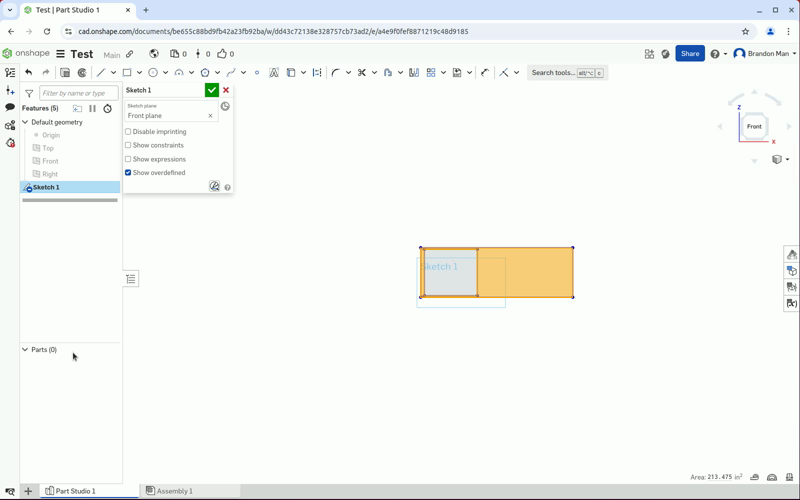
key(shift+e)
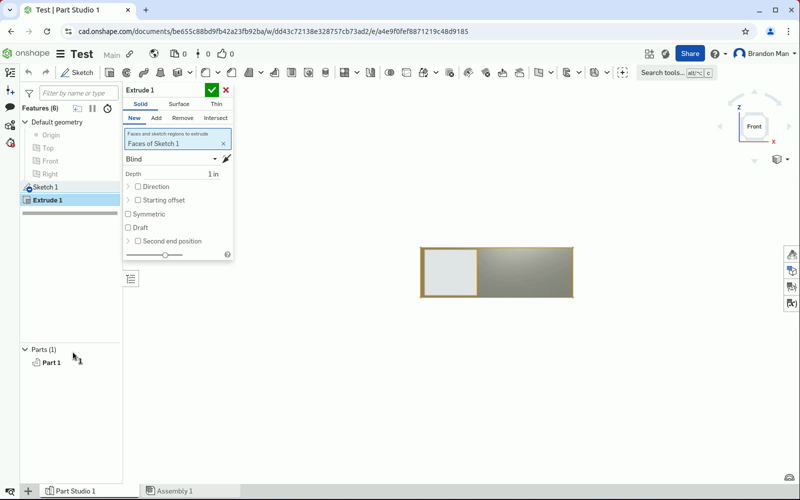
mouse_move(143, 106)
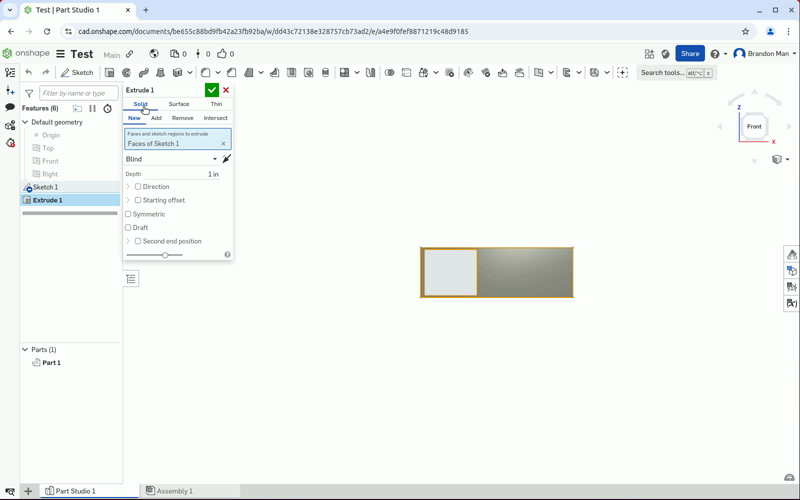
click(143, 106)
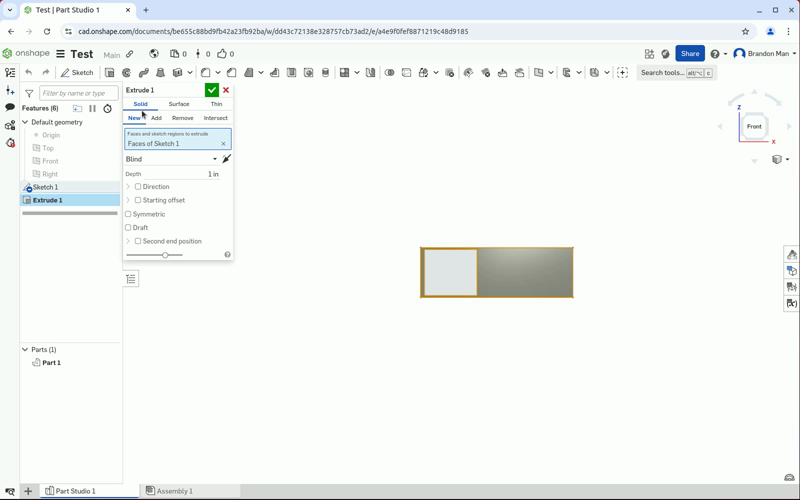
mouse_move(137, 120)
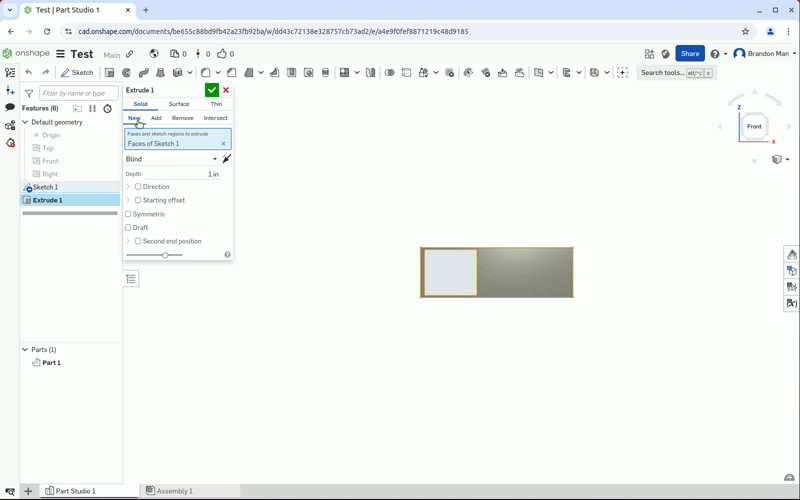
click(137, 120)
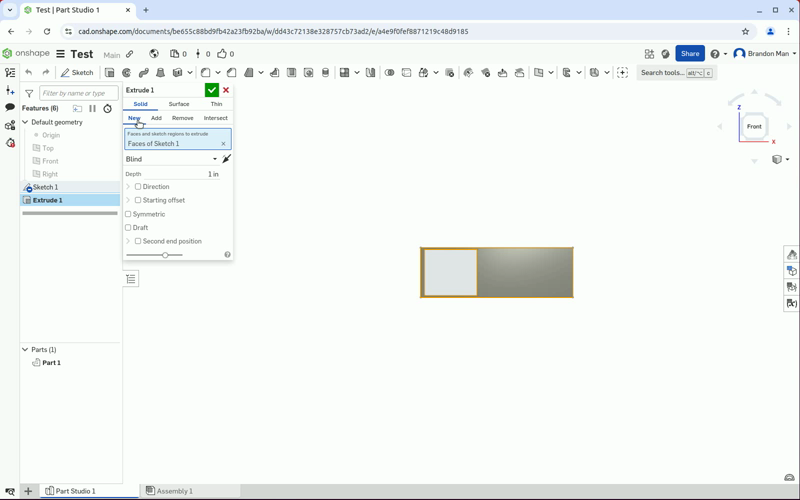
key(tab, 4)
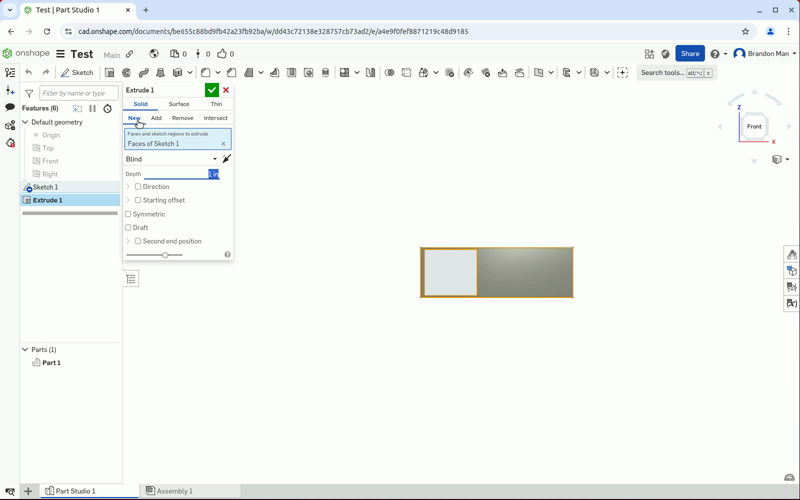
text(0.241)
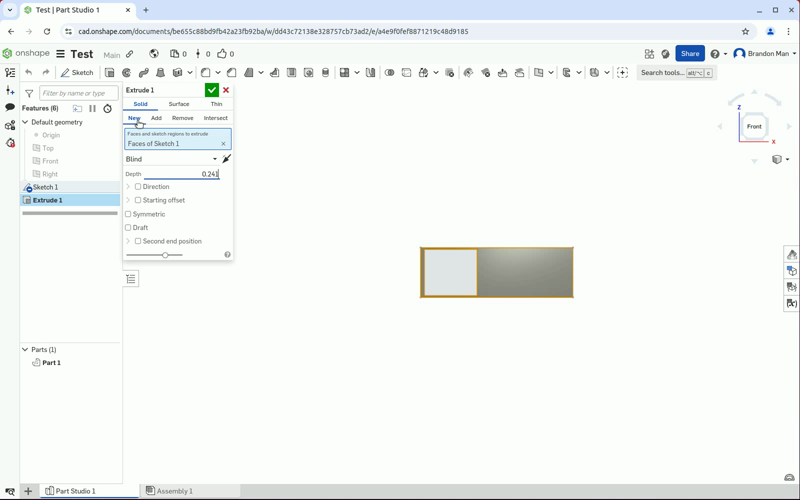
key(enter)
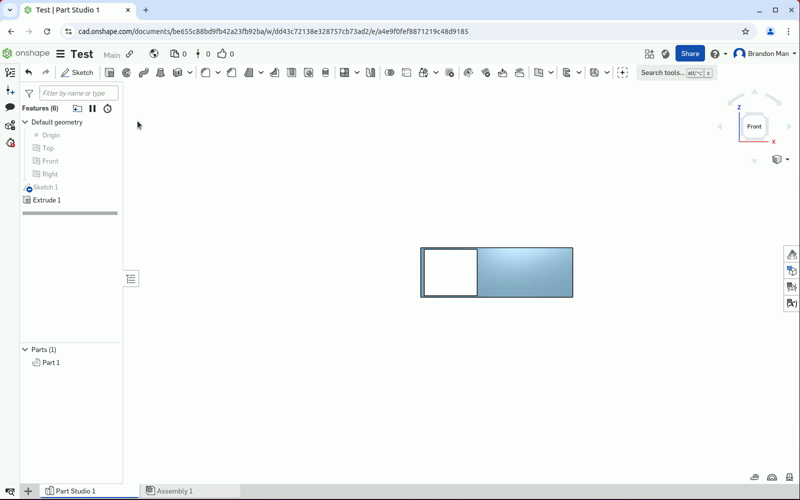
key(shift+h)
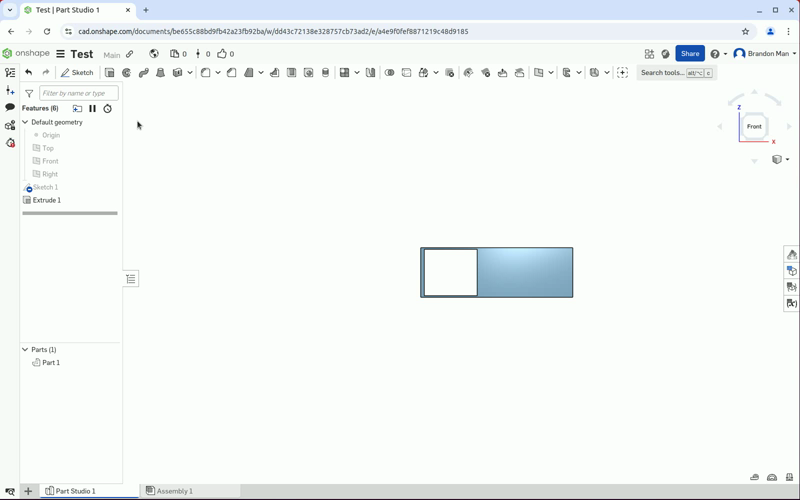
key(shift+h)
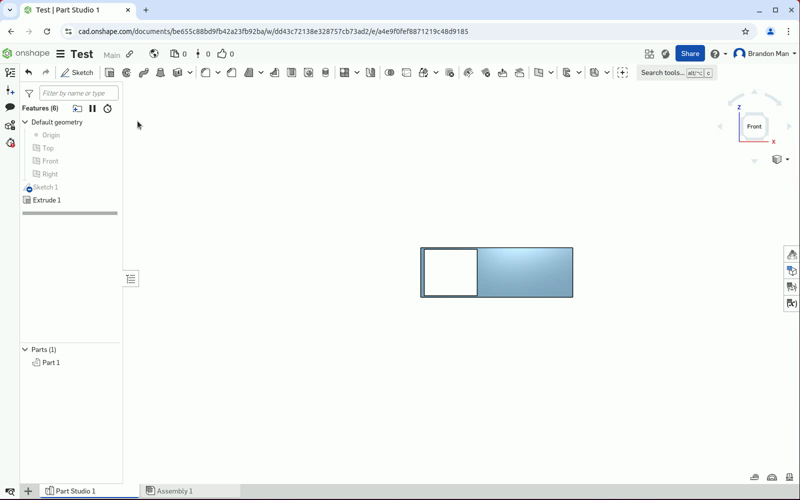
mouse_move(73, 189)
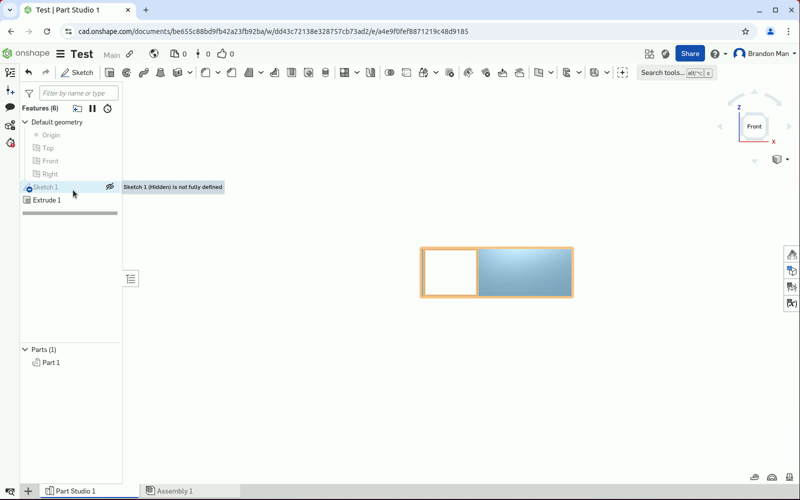
click(73, 189)
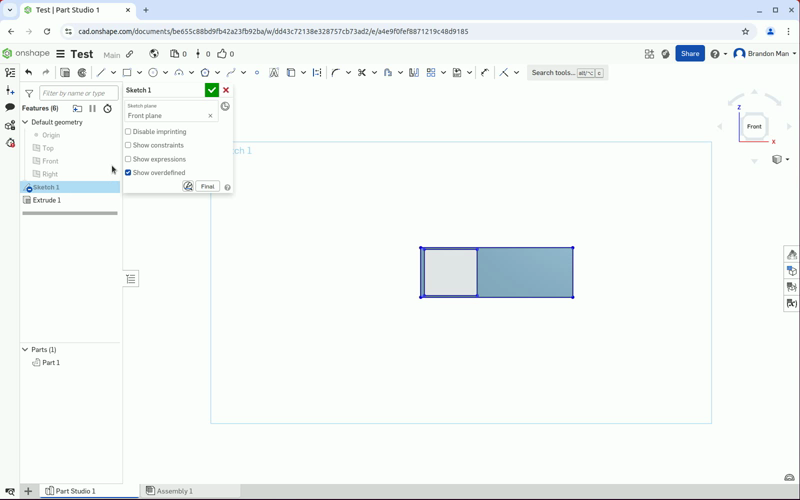
mouse_move(229, 92)
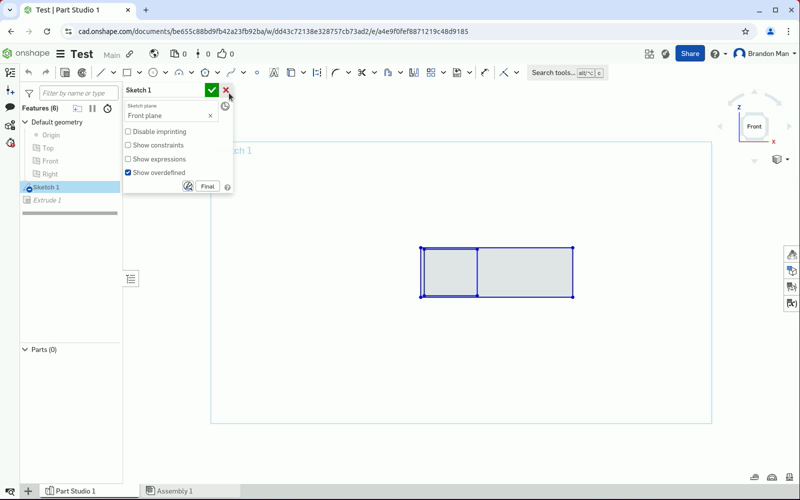
click(229, 92)
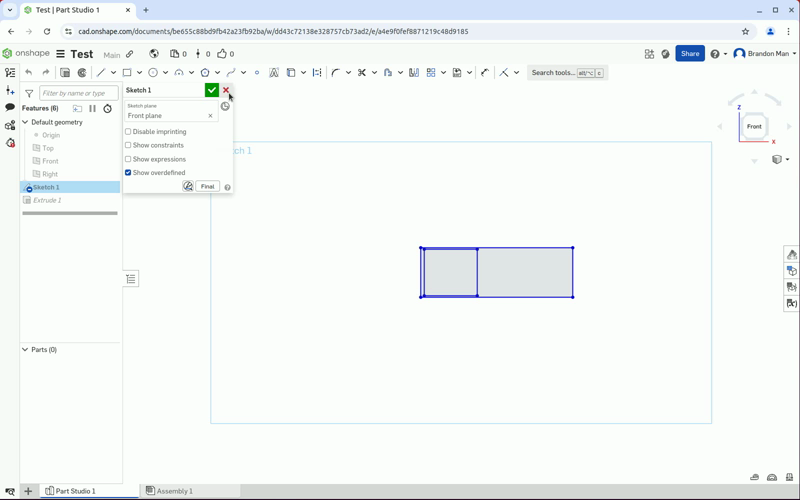
key(shift+s)
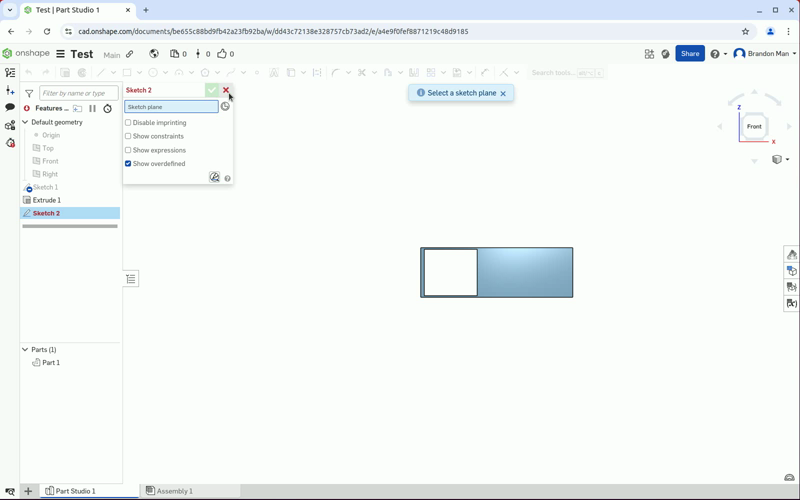
mouse_move(73, 163)
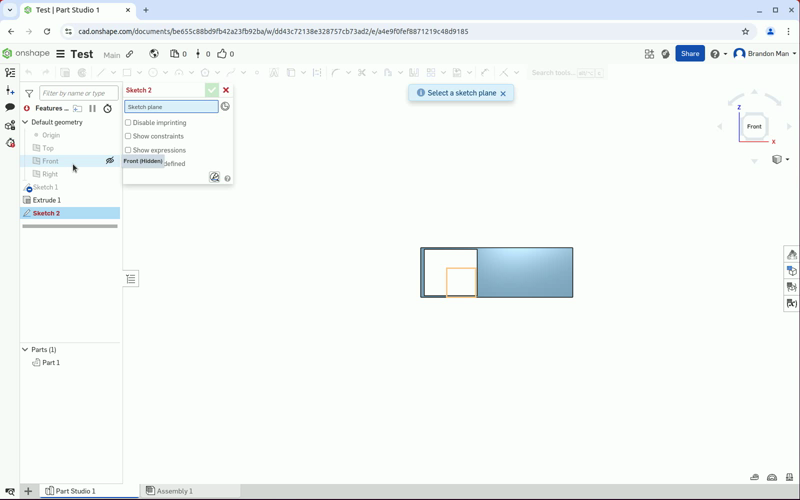
click(73, 163)
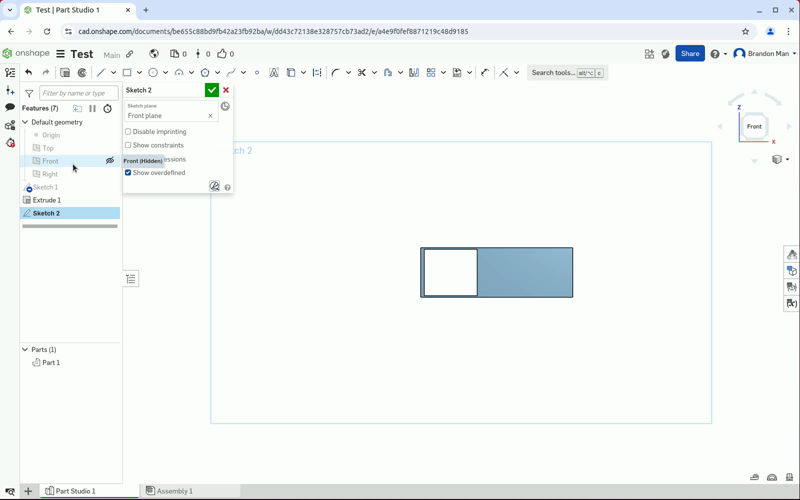
mouse_move(73, 352)
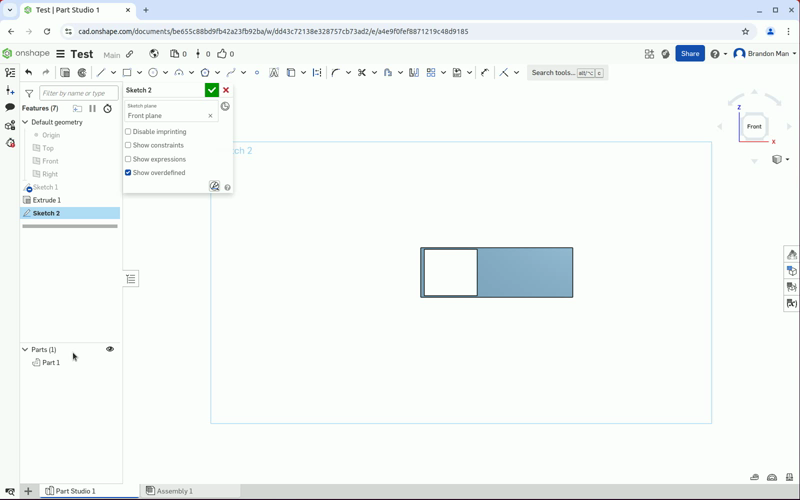
key(y)
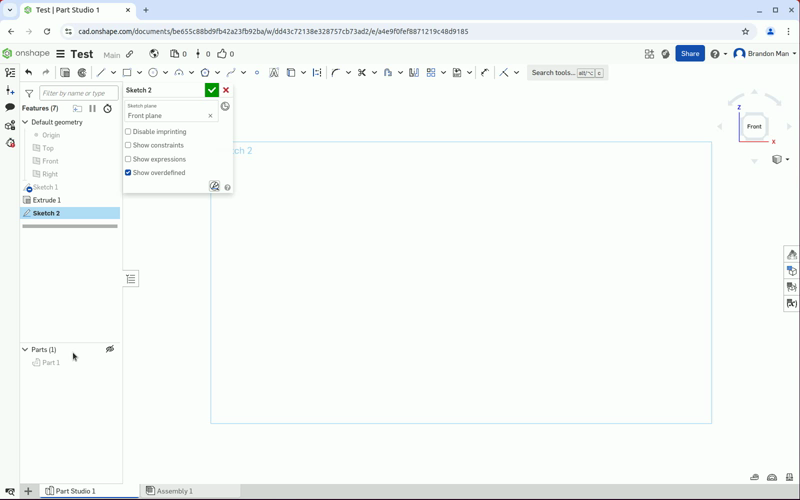
key(l)
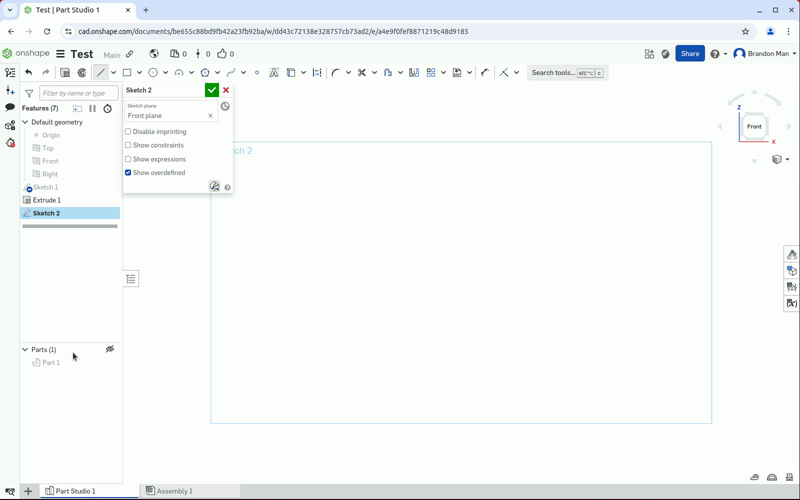
key_down(shift)
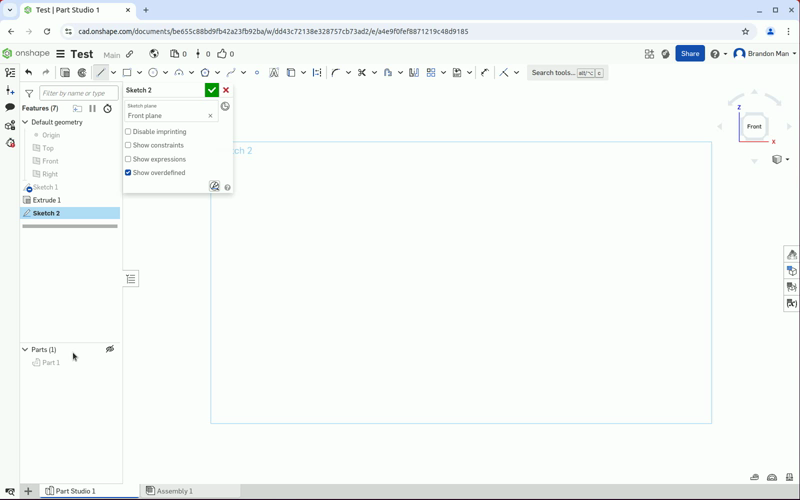
mouse_move(424, 295)
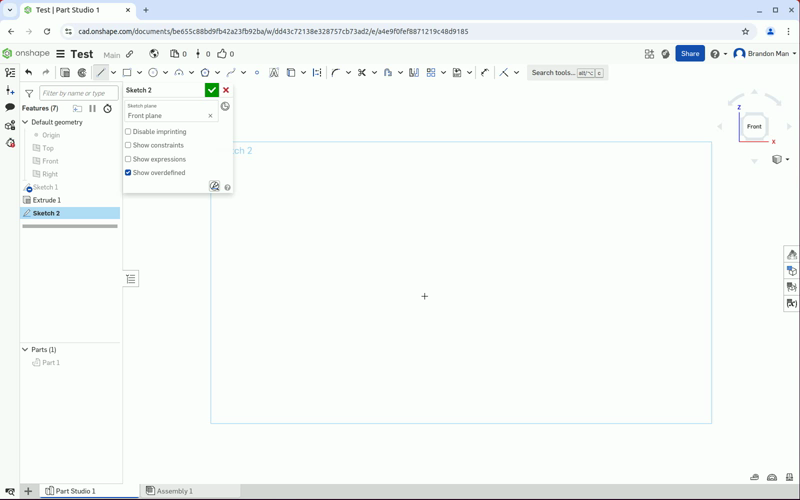
click(424, 295)
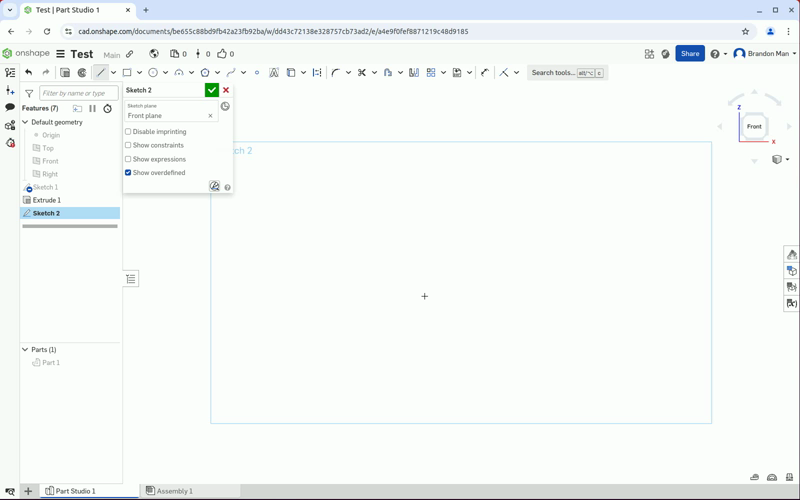
key_up(shift)
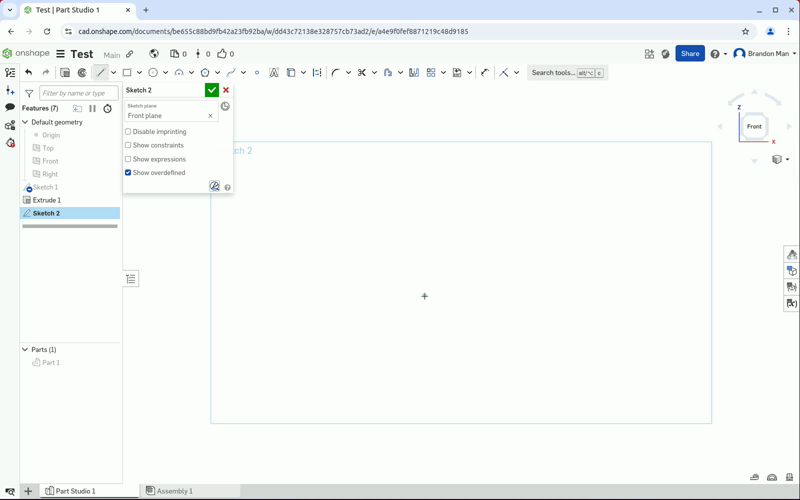
key_down(shift)
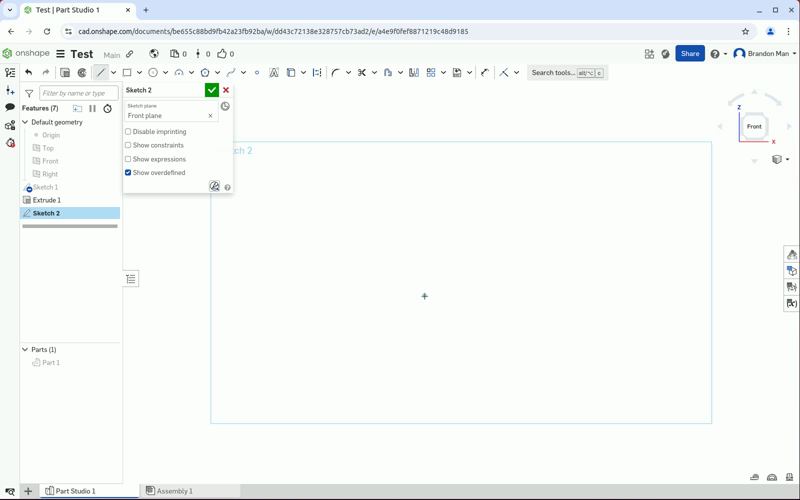
mouse_move(454, 295)
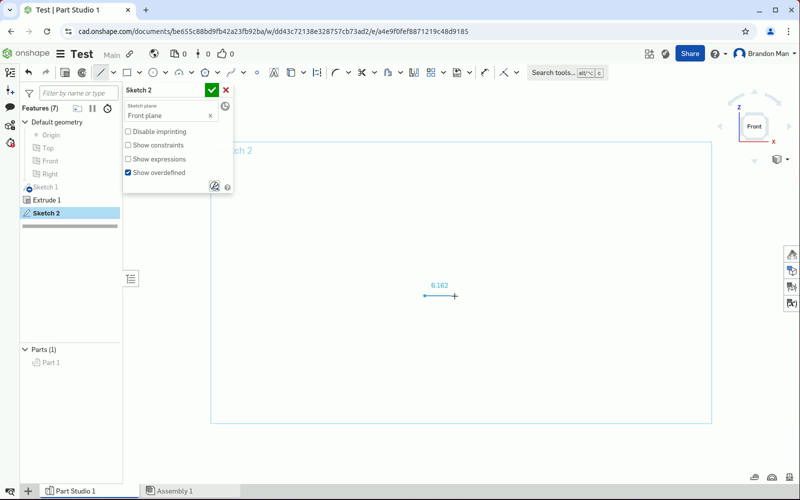
mouse_move(479, 295)
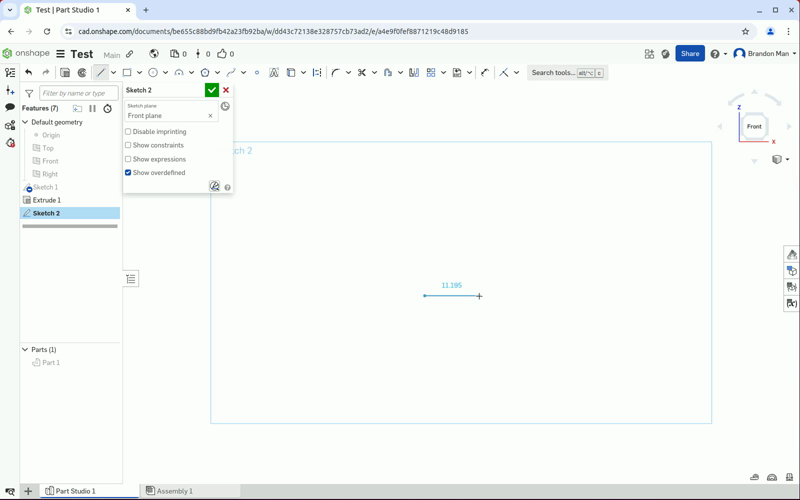
click(479, 295)
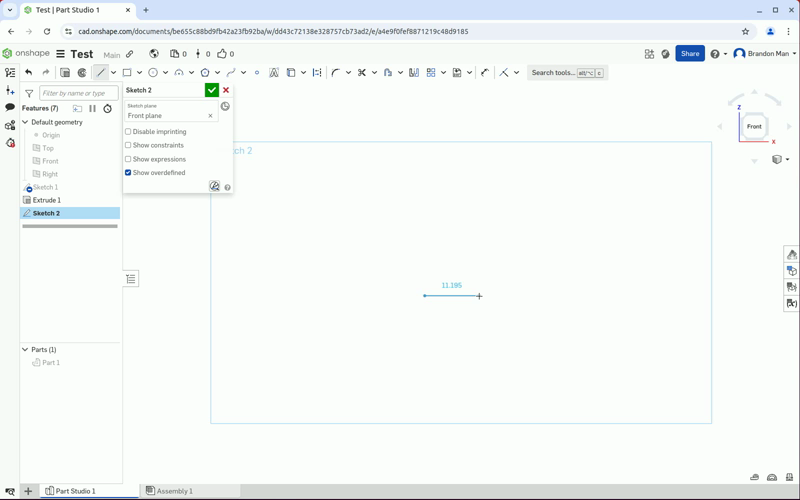
key_up(shift)
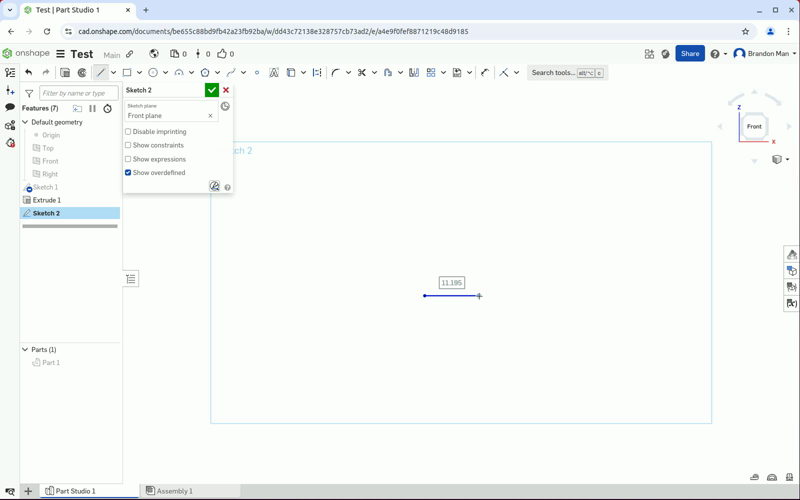
key_down(shift)
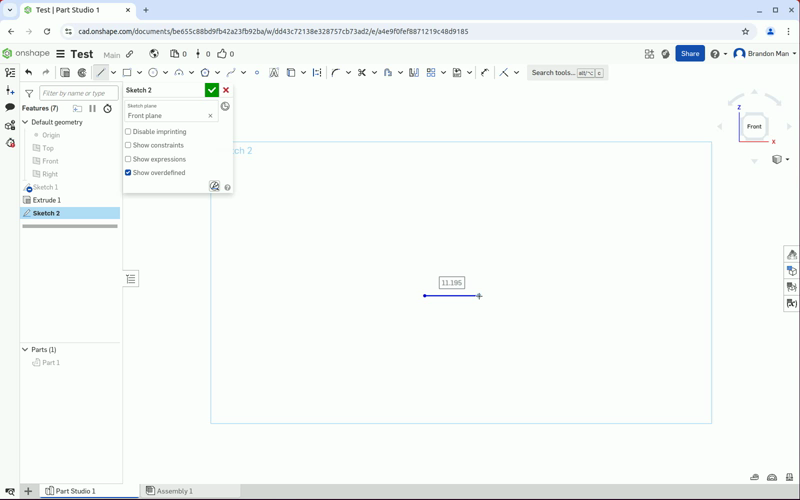
mouse_move(509, 295)
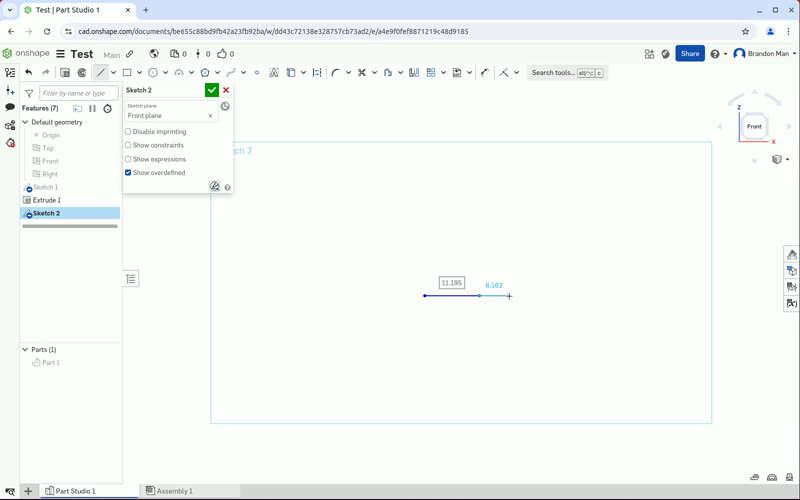
mouse_move(479, 249)
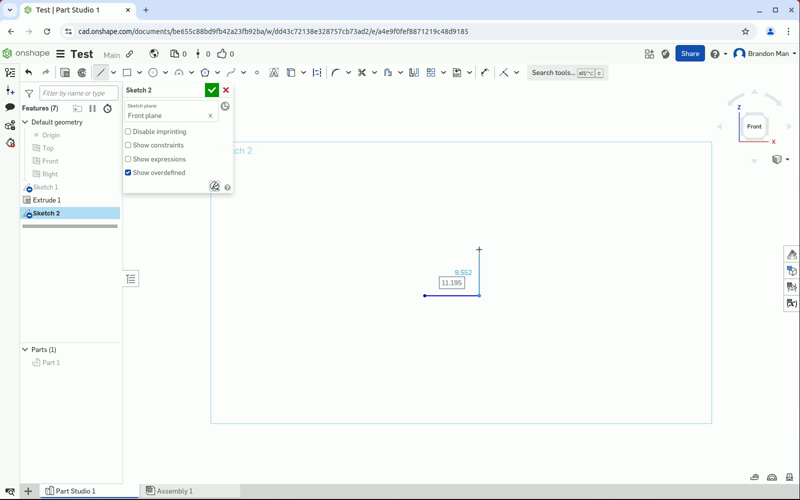
click(479, 249)
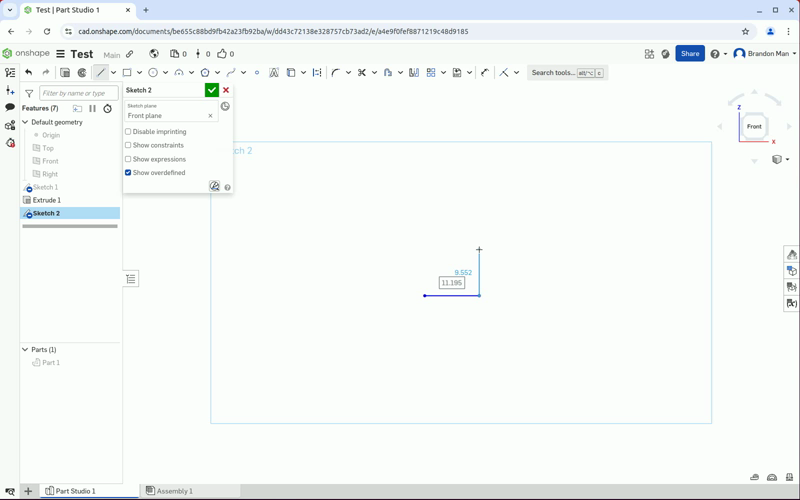
key_up(shift)
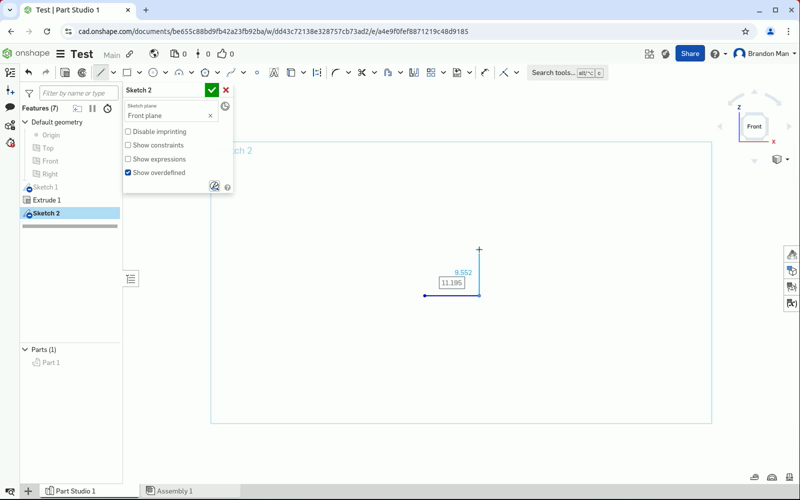
key_down(shift)
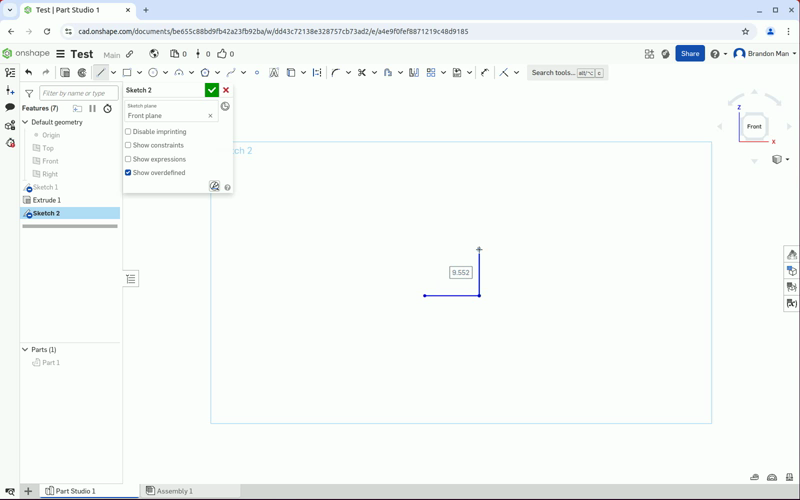
mouse_move(509, 249)
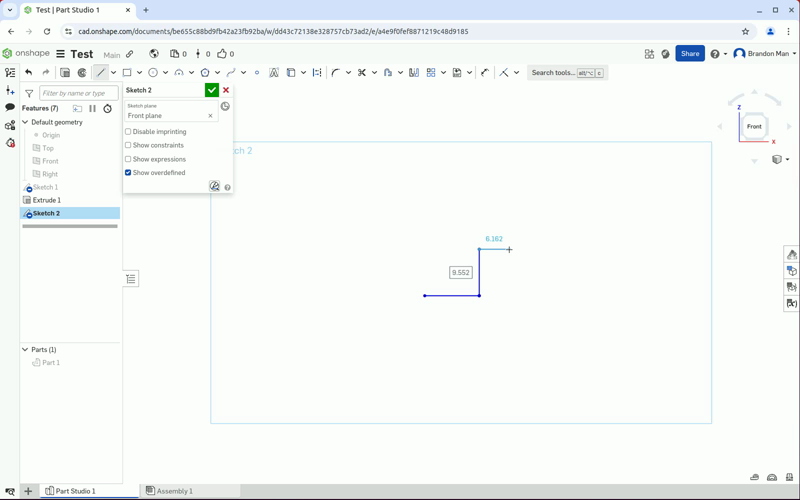
mouse_move(424, 249)
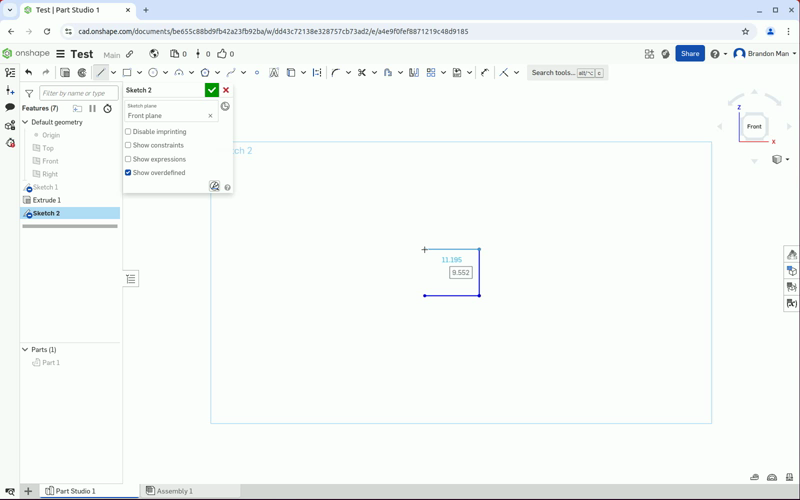
click(424, 249)
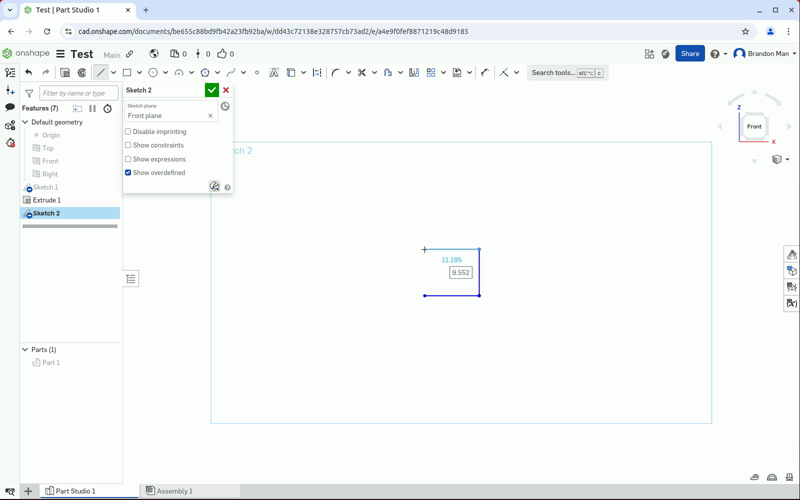
key_up(shift)
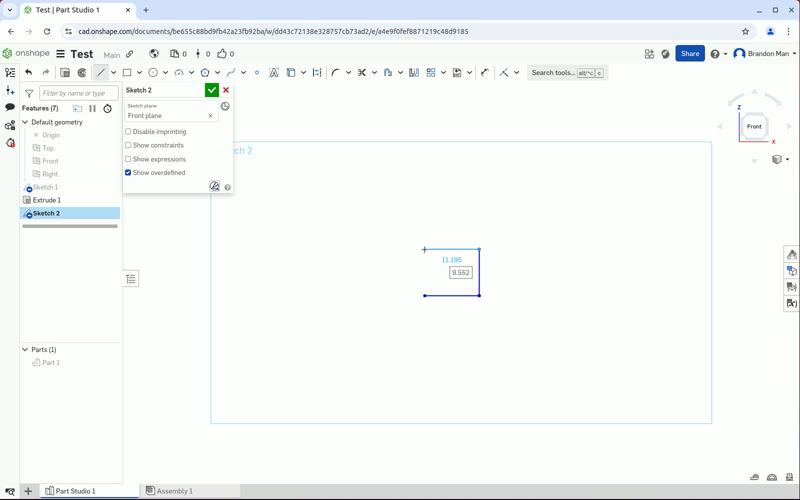
mouse_move(454, 249)
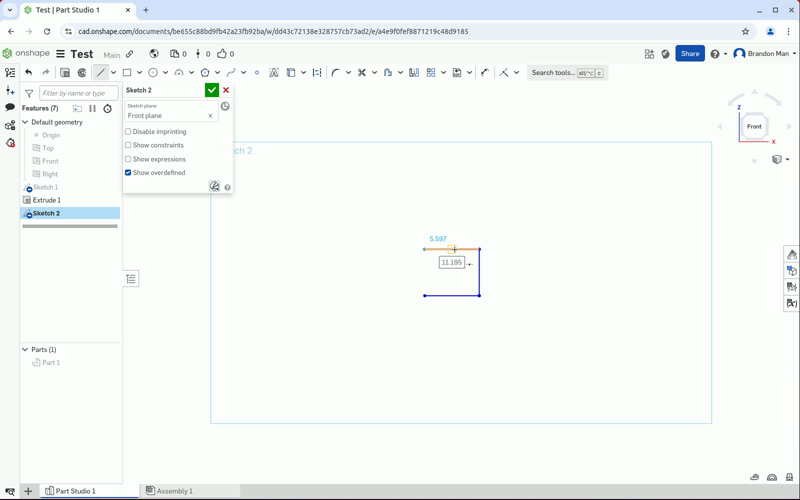
key_down(shift)
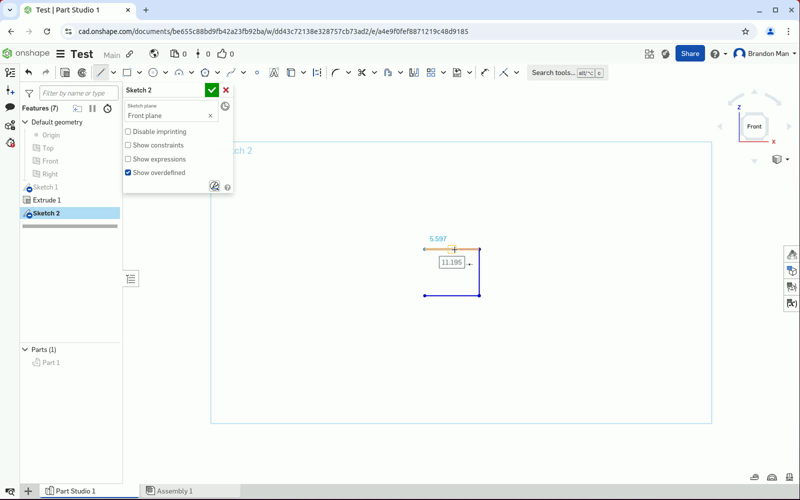
mouse_move(424, 295)
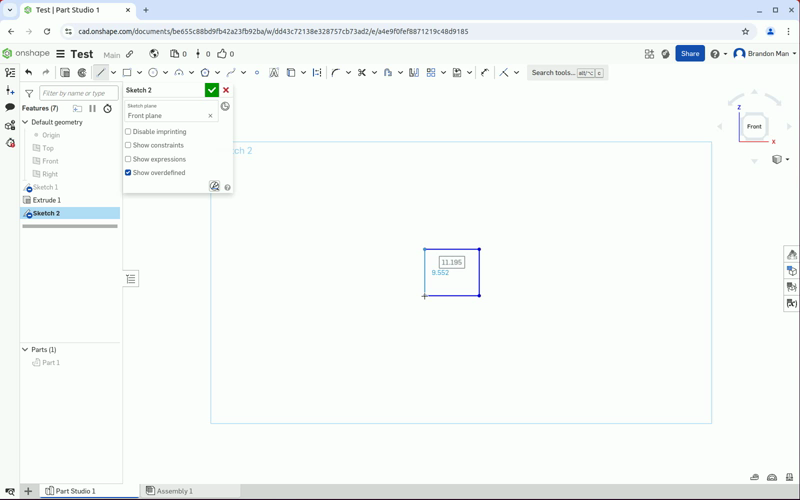
key_up(shift)
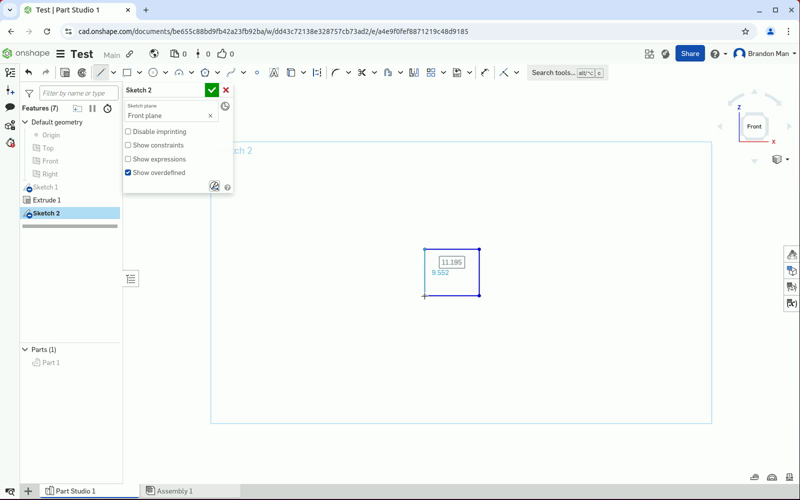
click(424, 295)
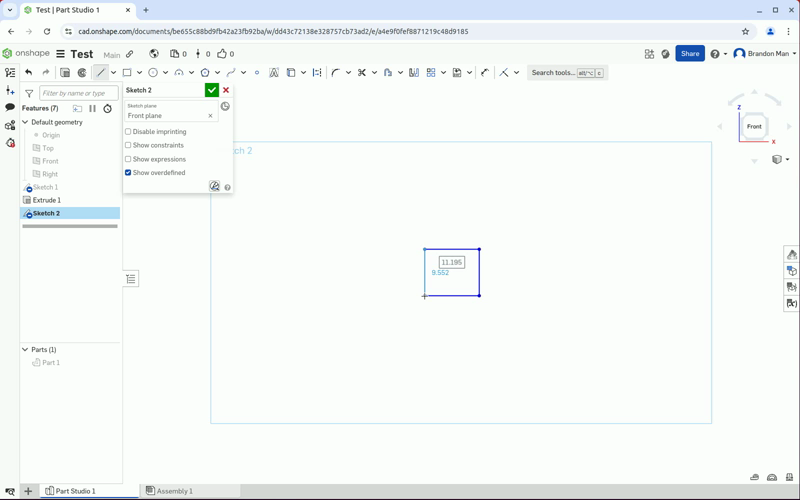
key(esc)
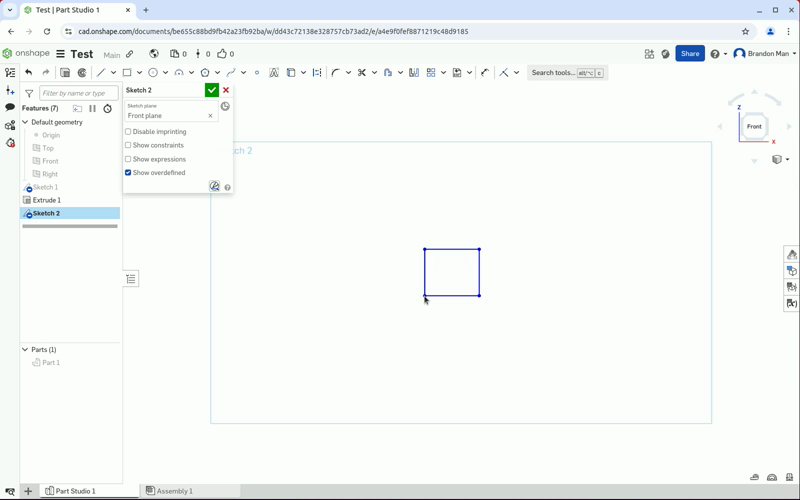
key(l)
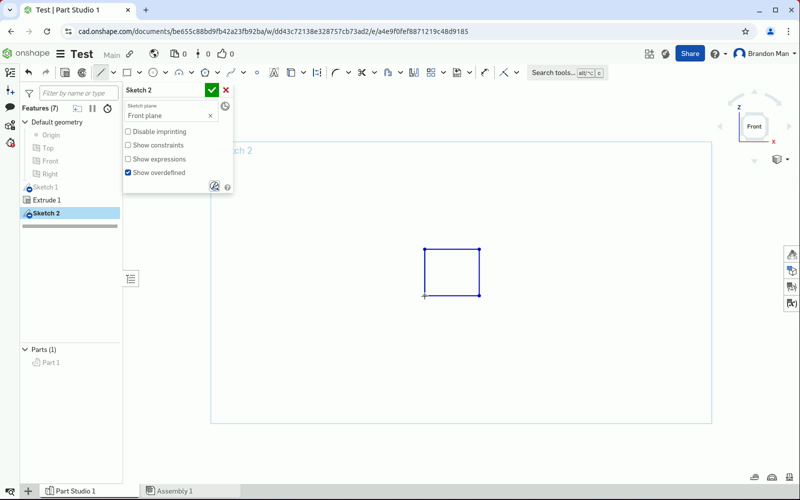
key_down(shift)
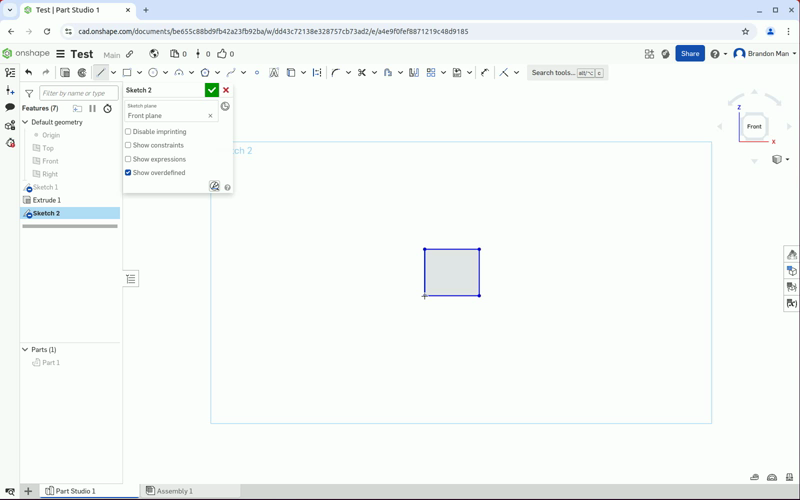
mouse_move(439, 295)
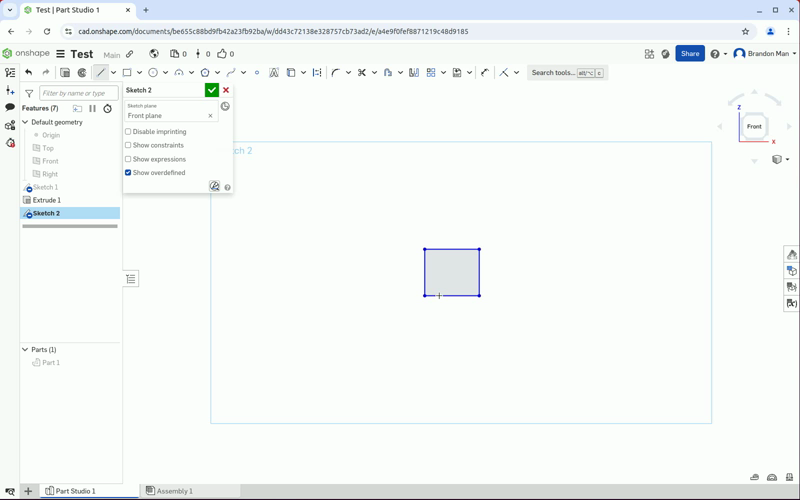
click(439, 295)
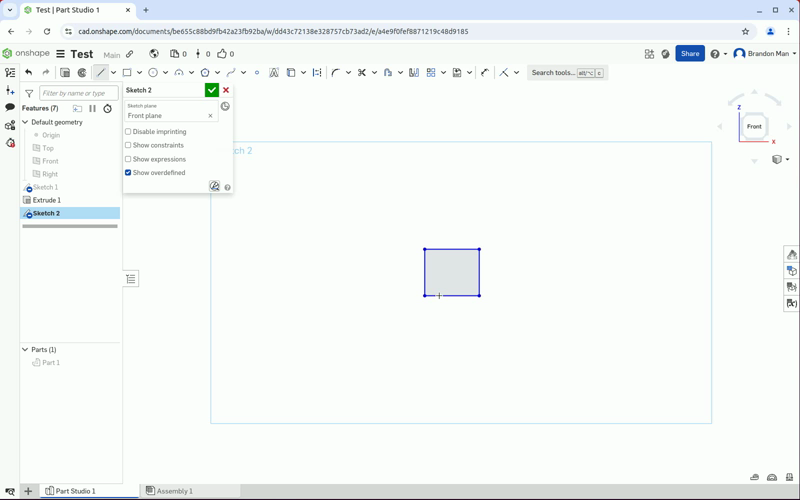
key_up(shift)
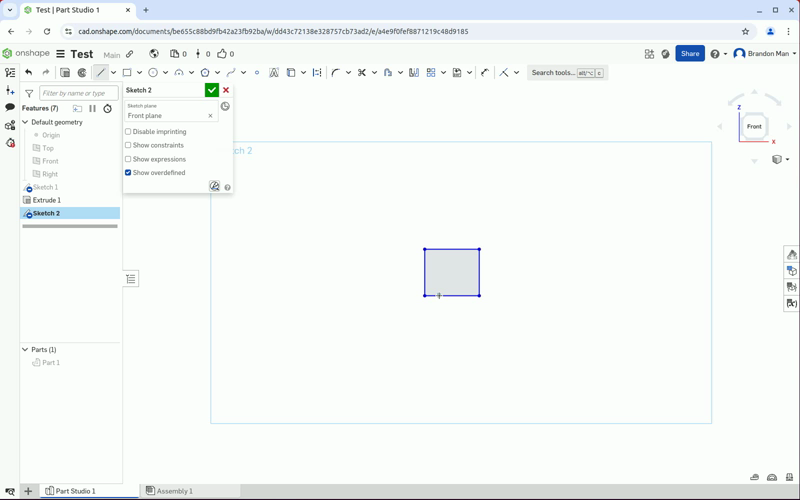
key_down(shift)
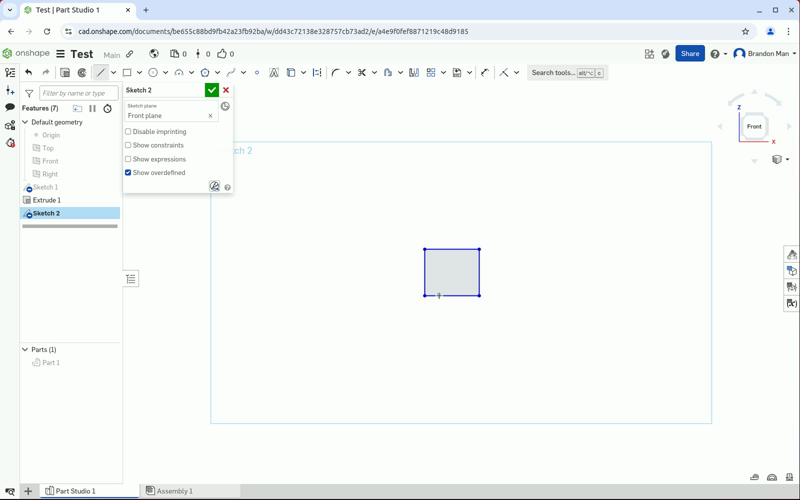
mouse_move(469, 295)
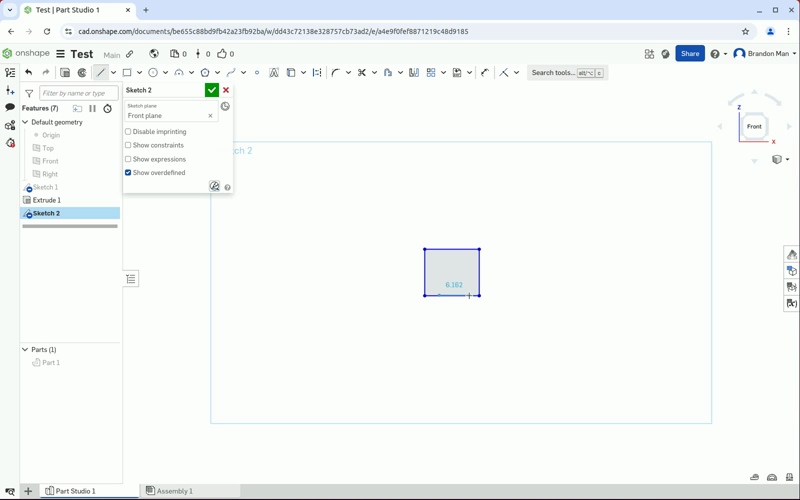
mouse_move(465, 295)
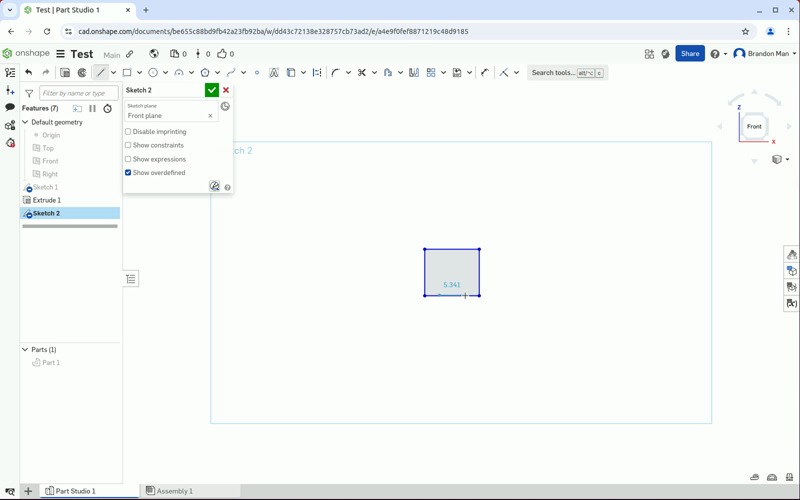
click(465, 295)
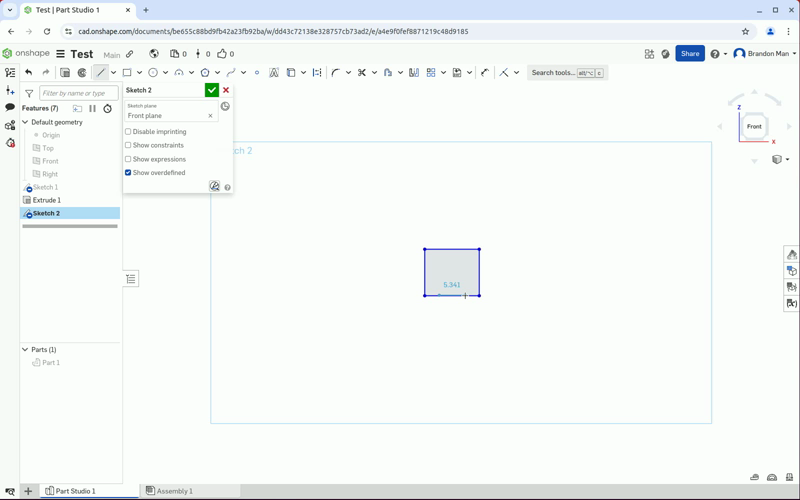
key_up(shift)
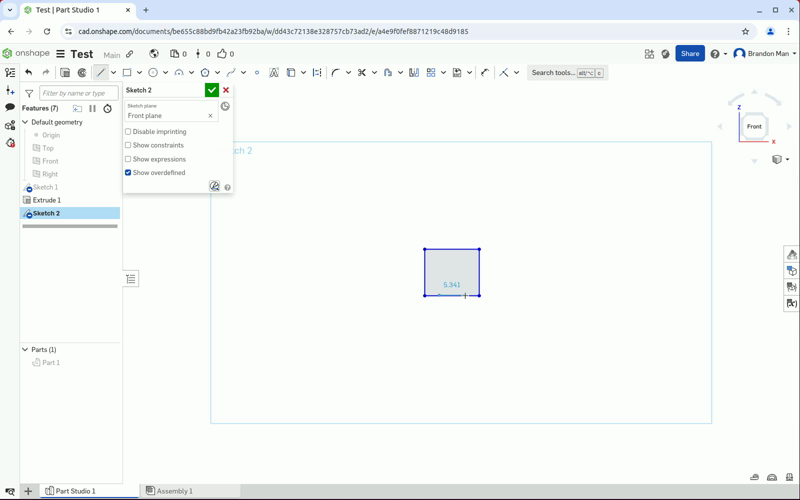
key_down(shift)
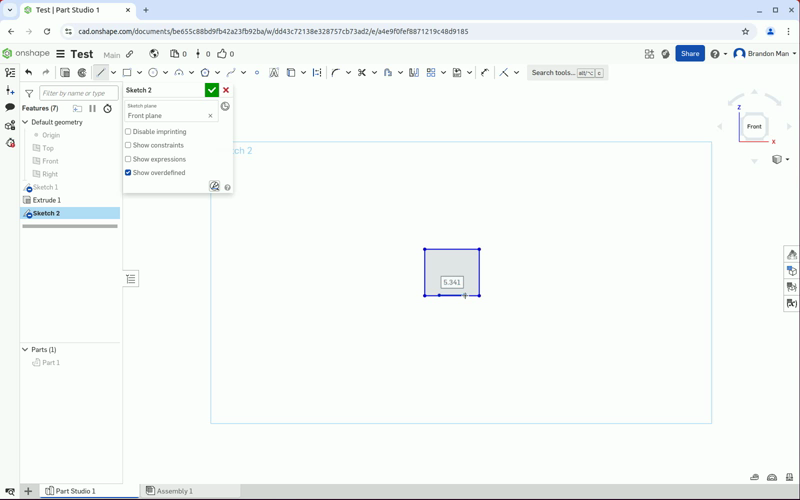
mouse_move(495, 295)
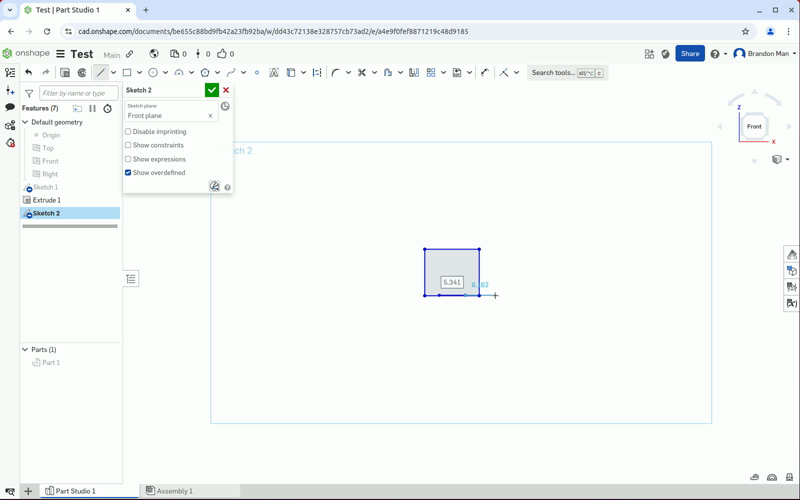
mouse_move(465, 251)
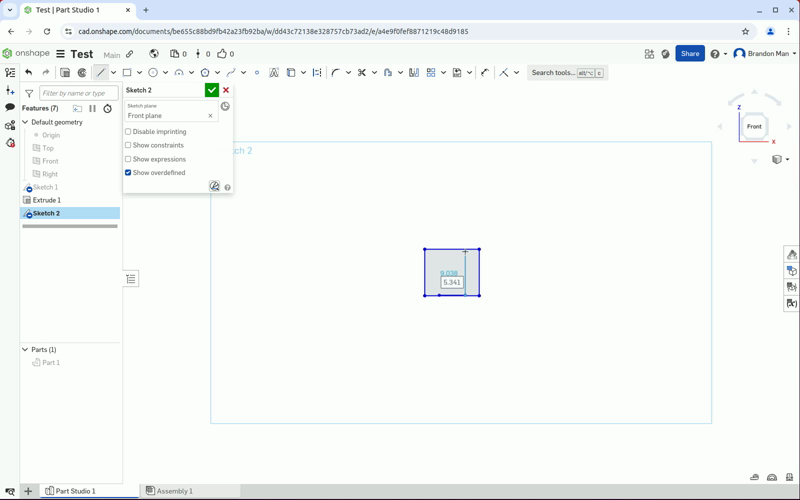
click(465, 251)
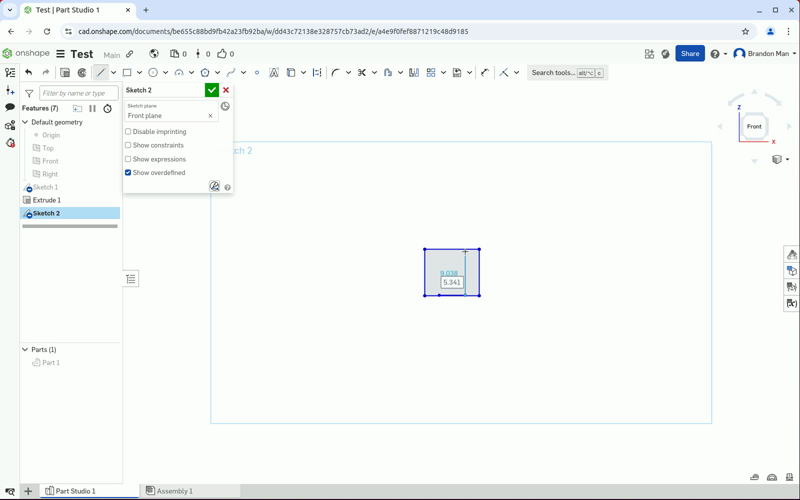
key_up(shift)
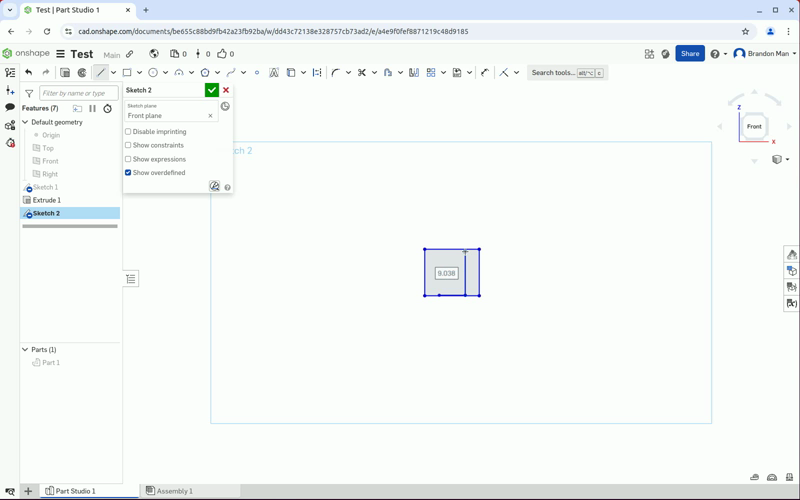
key_down(shift)
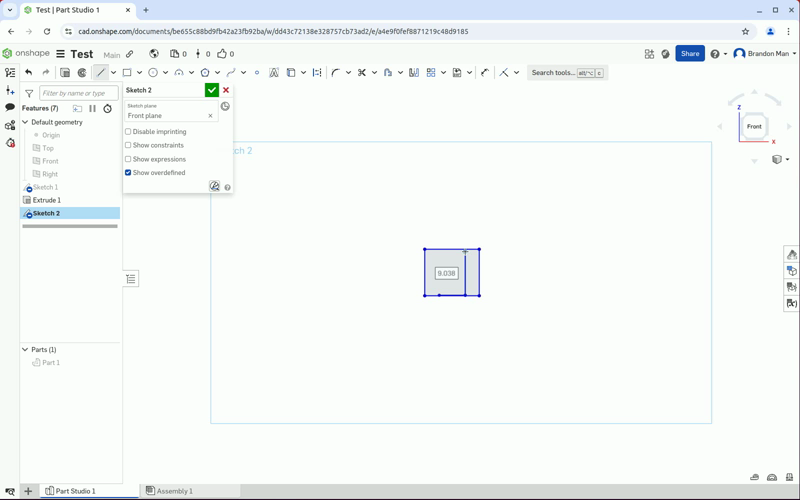
mouse_move(495, 251)
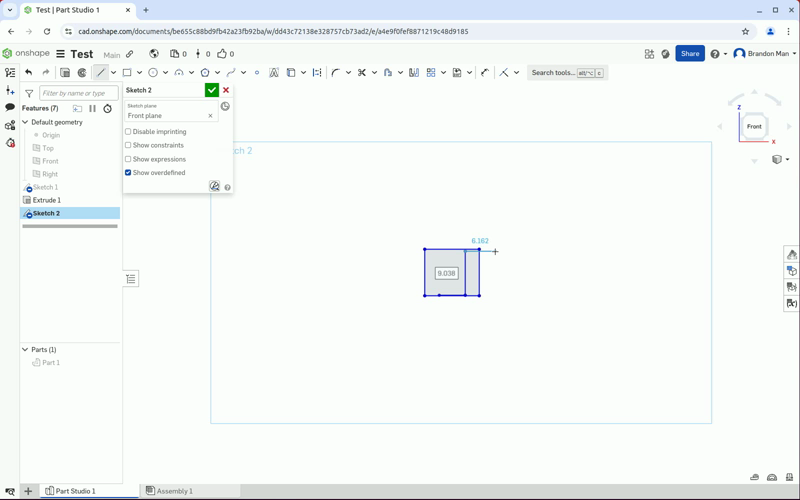
mouse_move(439, 251)
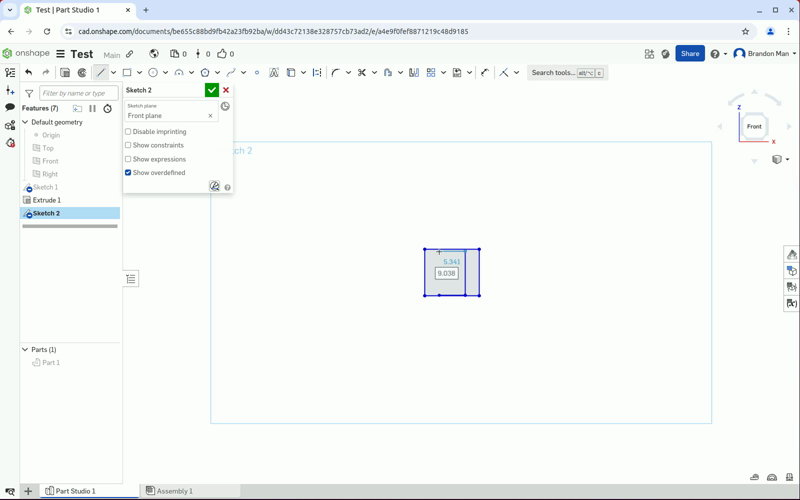
click(439, 251)
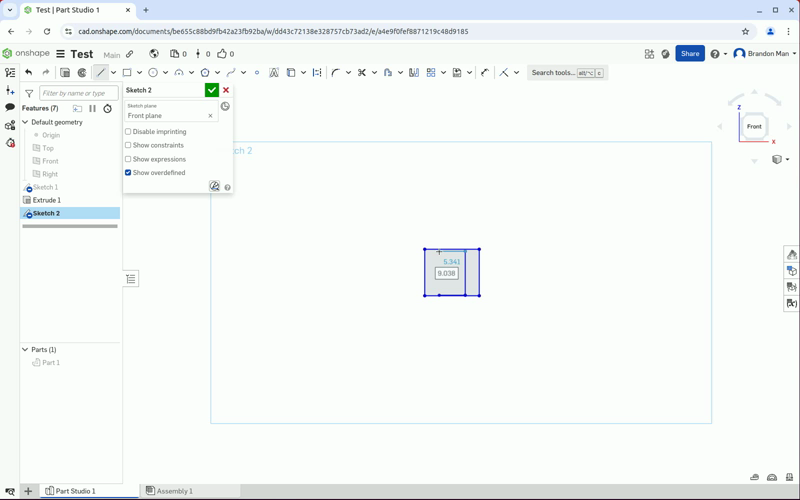
key_up(shift)
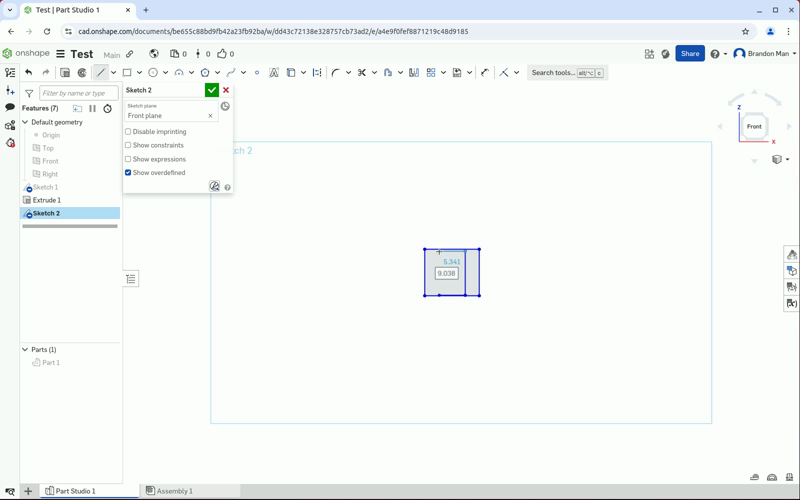
mouse_move(469, 251)
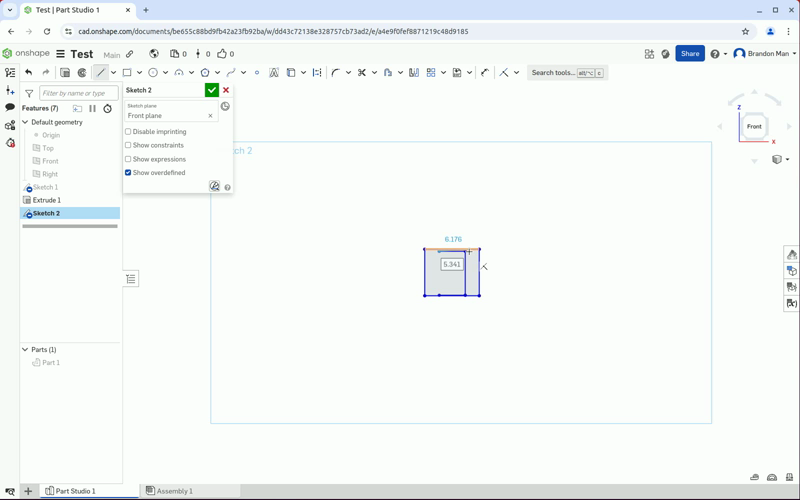
key_down(shift)
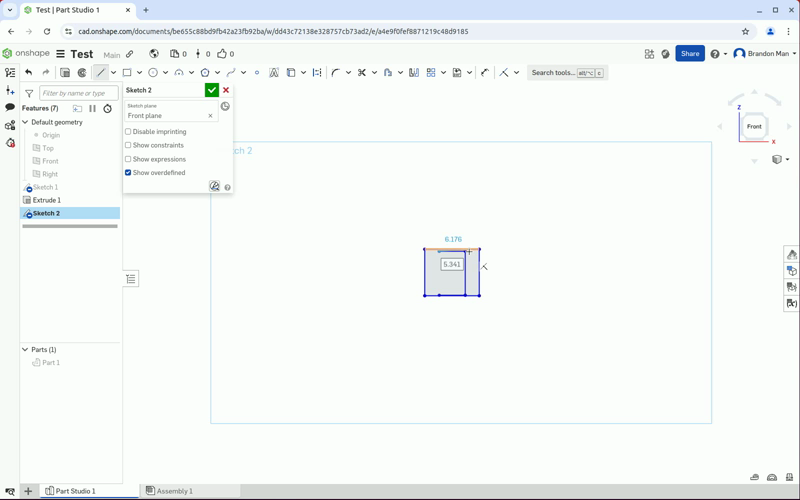
mouse_move(439, 295)
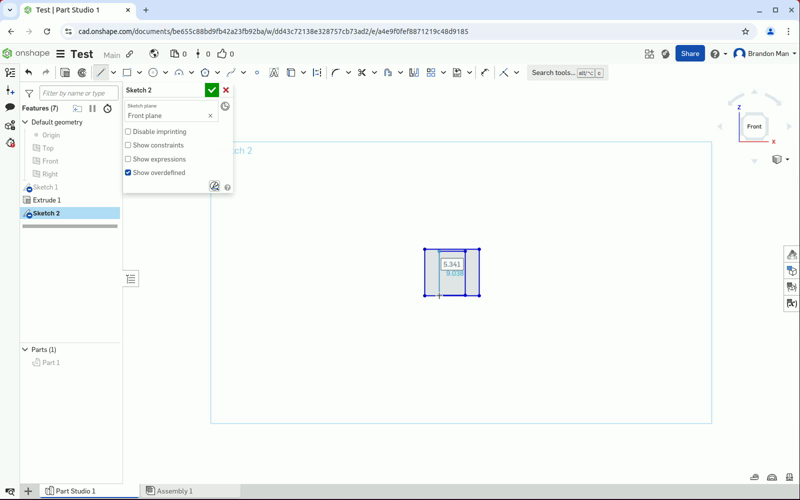
key_up(shift)
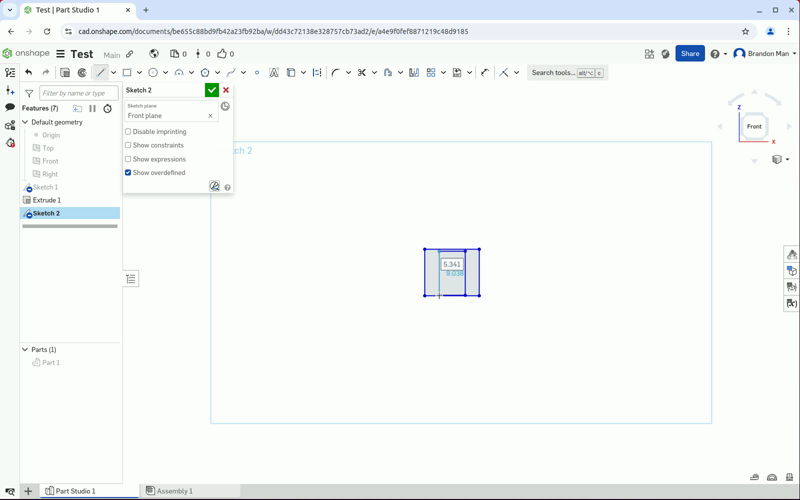
click(439, 295)
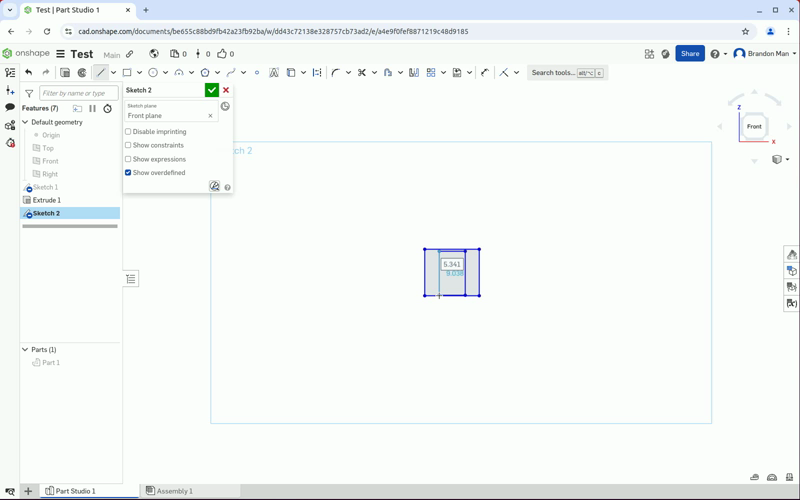
key(esc)
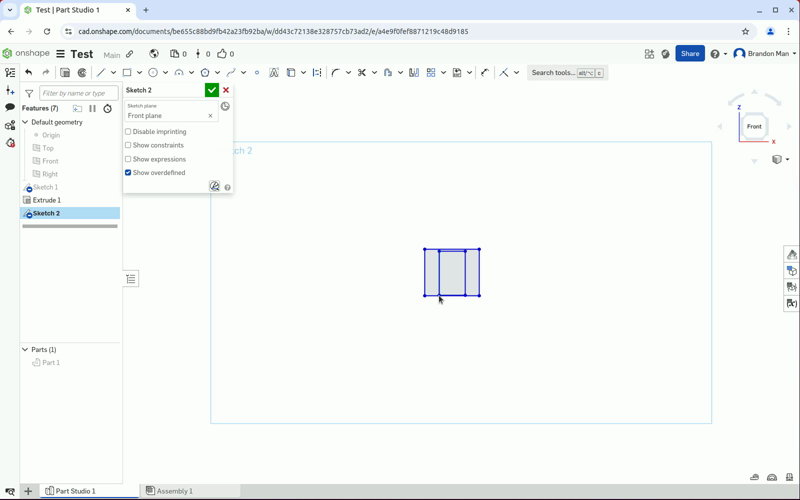
mouse_move(467, 258)
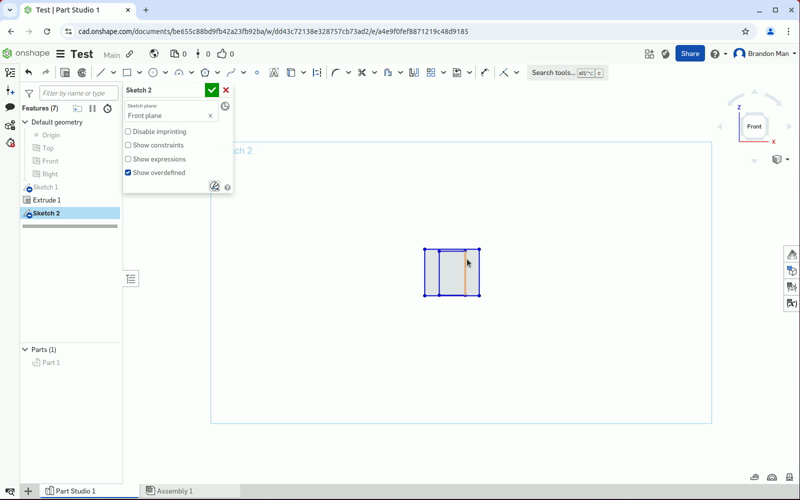
scroll(6)
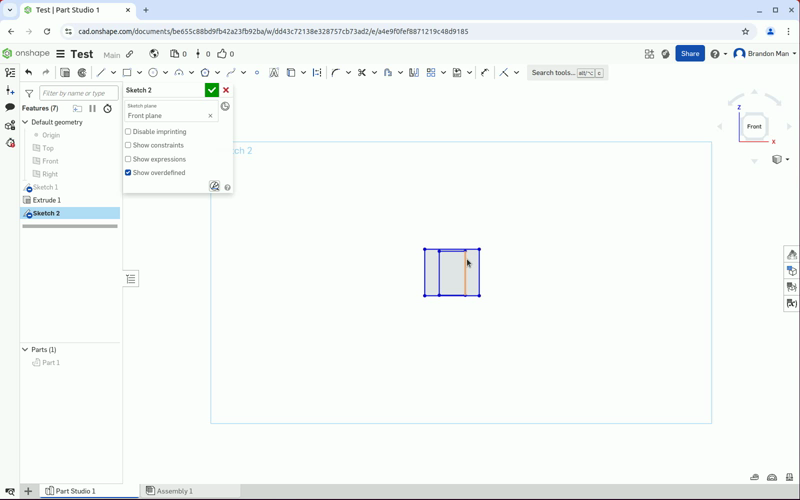
scroll(6)
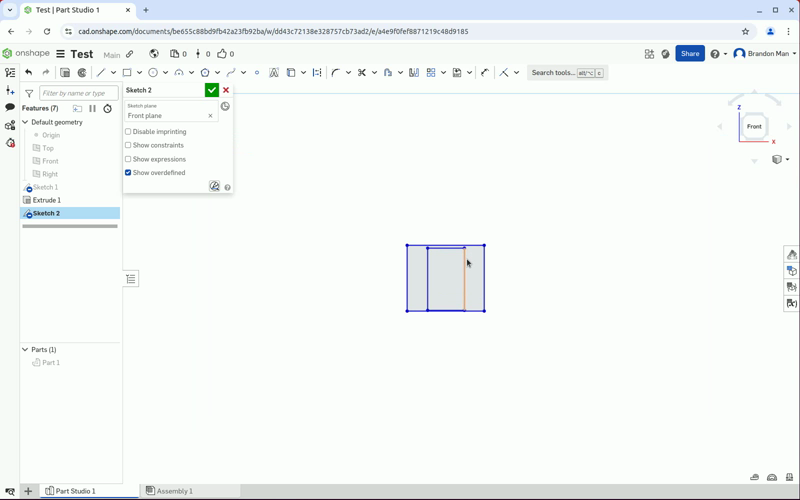
scroll(6)
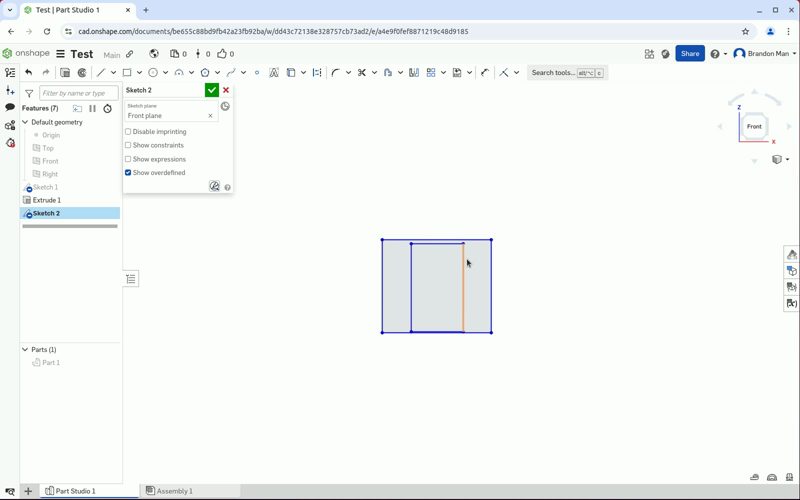
scroll(6)
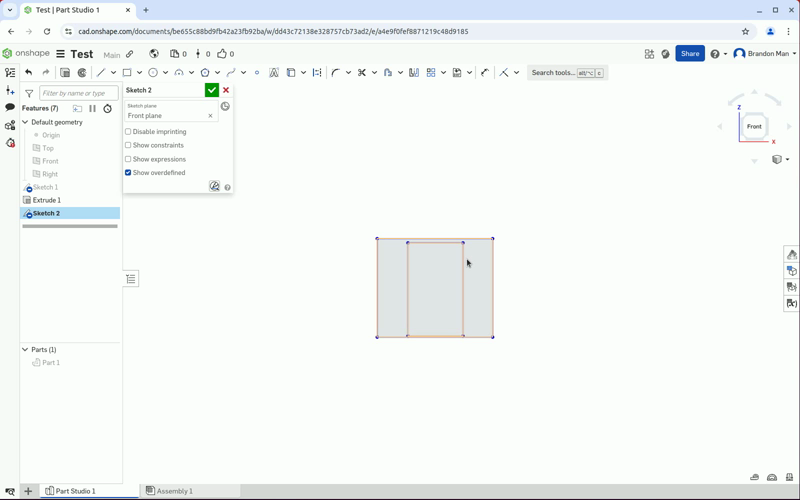
scroll(6)
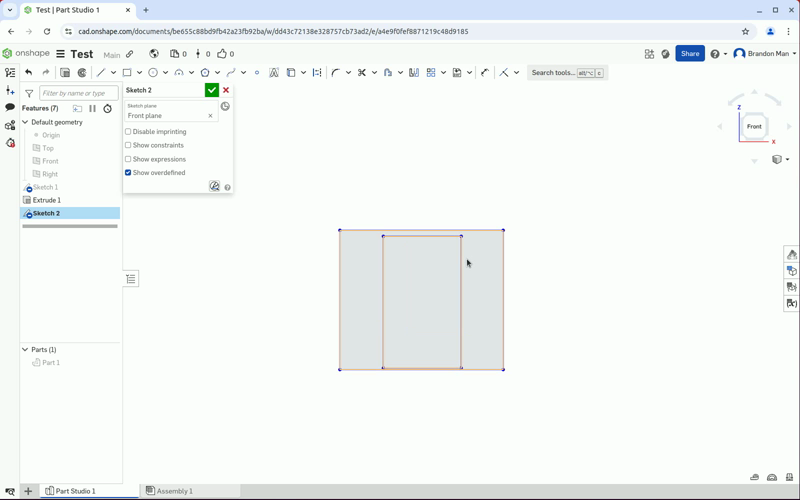
scroll(6)
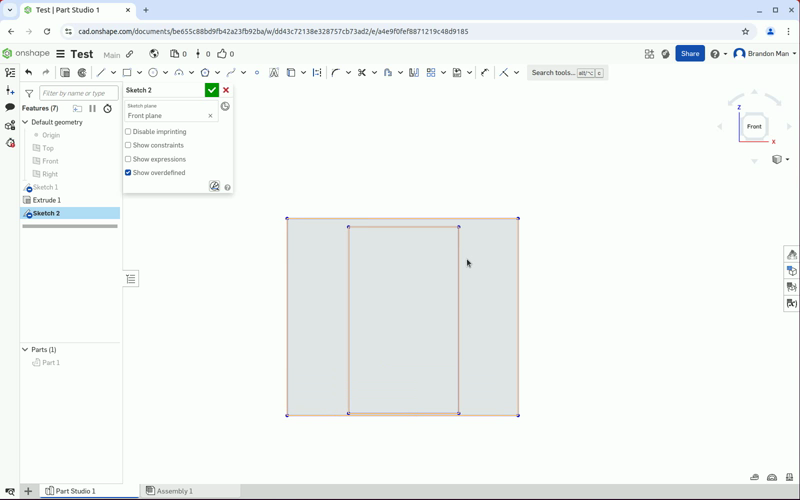
scroll(6)
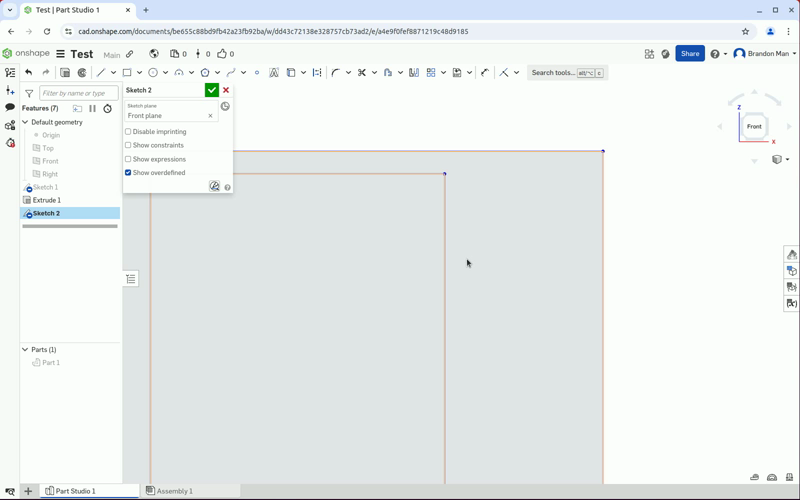
click(467, 258)
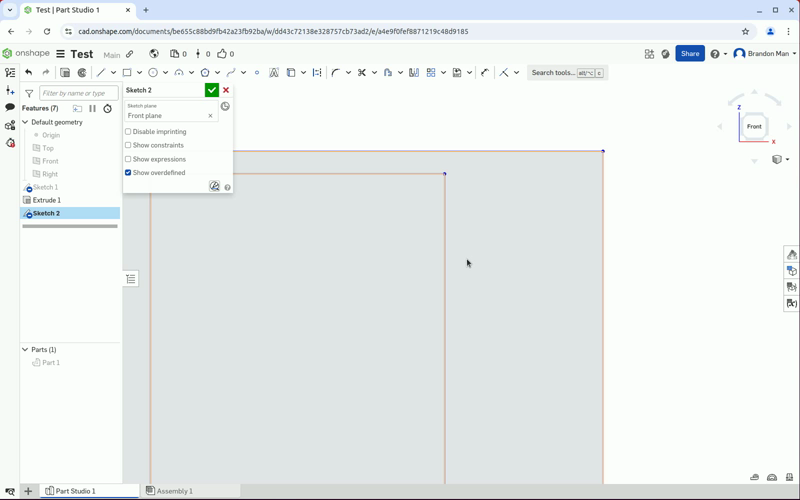
scroll(-6)
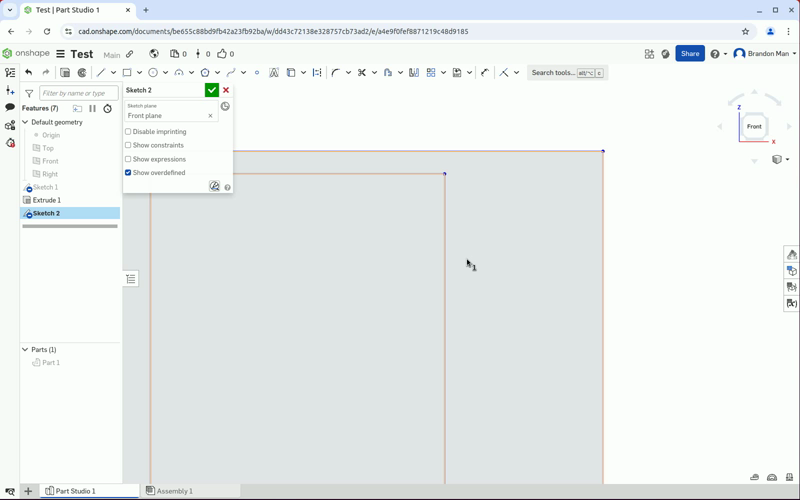
scroll(-6)
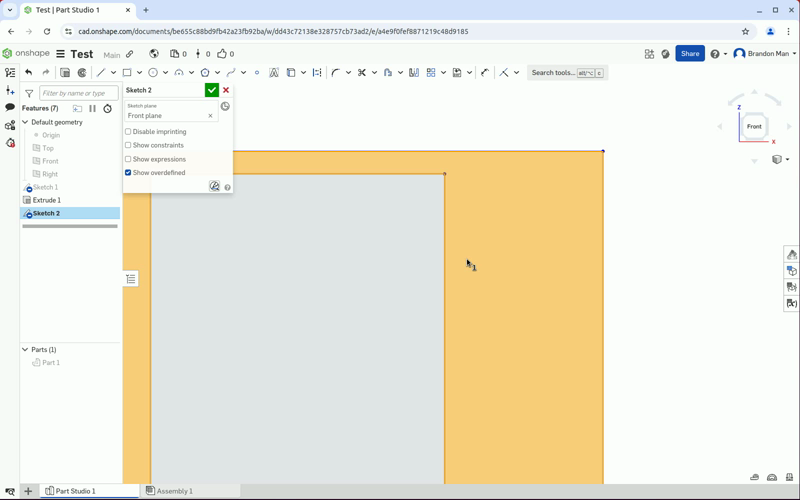
scroll(-6)
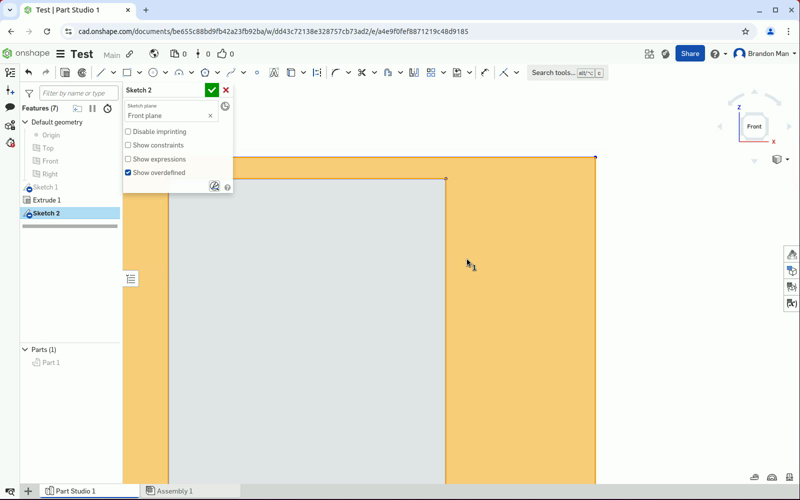
scroll(-6)
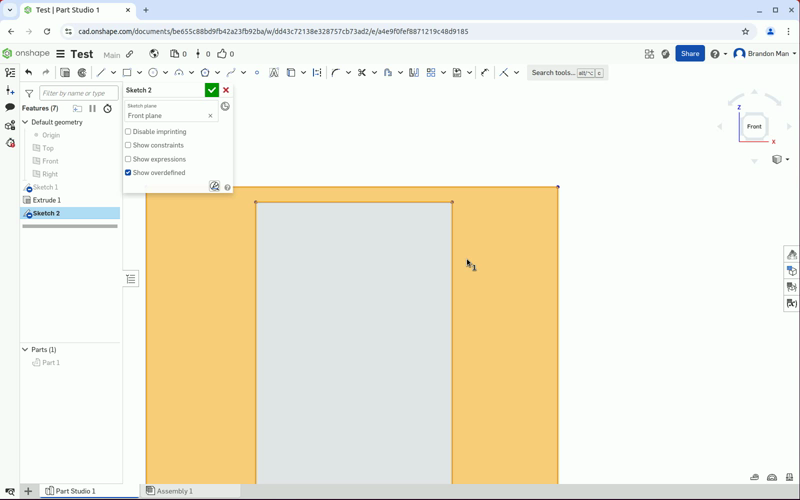
scroll(-6)
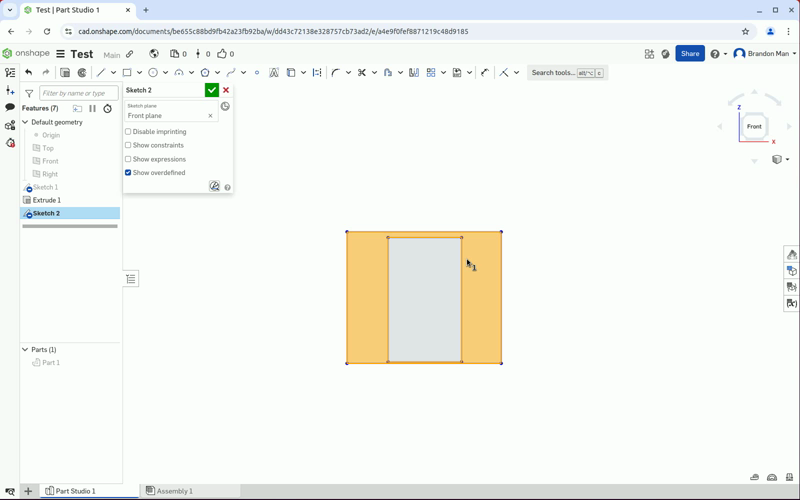
scroll(-6)
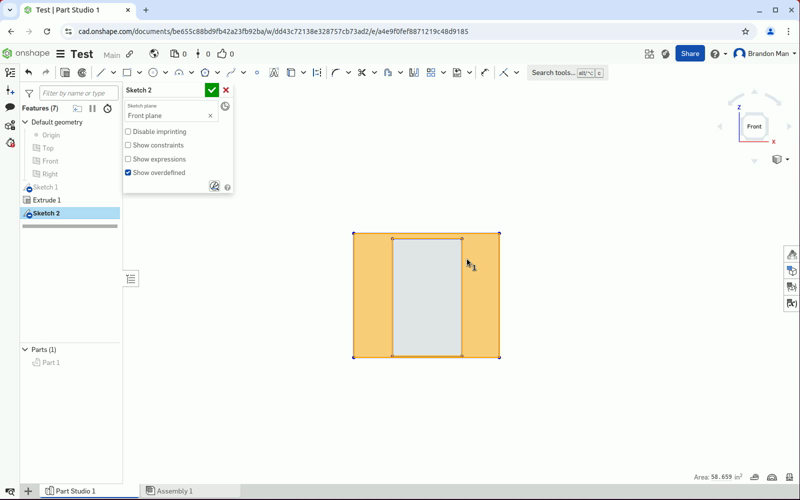
scroll(-6)
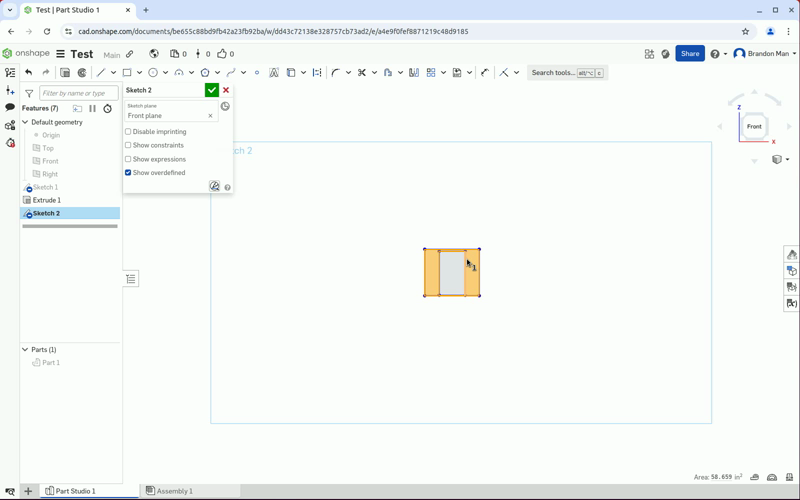
mouse_move(73, 352)
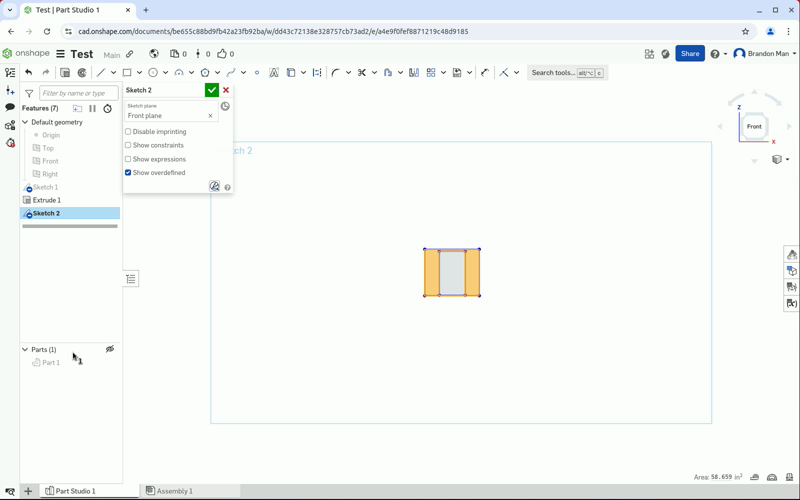
key(shift+y)
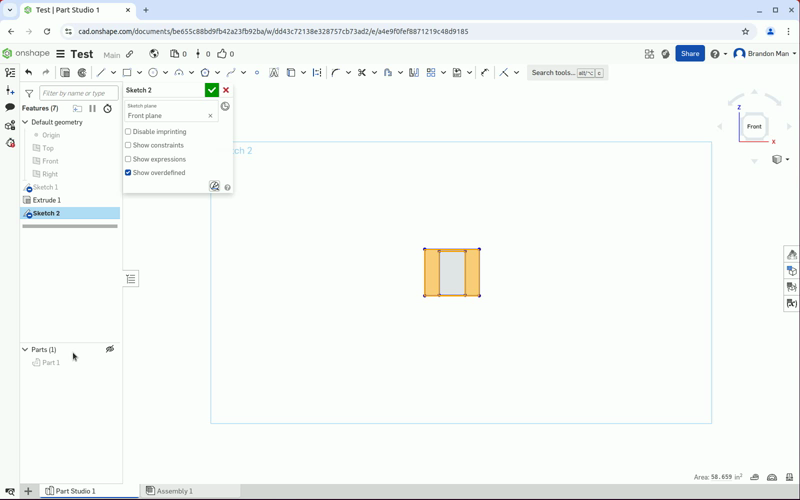
key(shift+e)
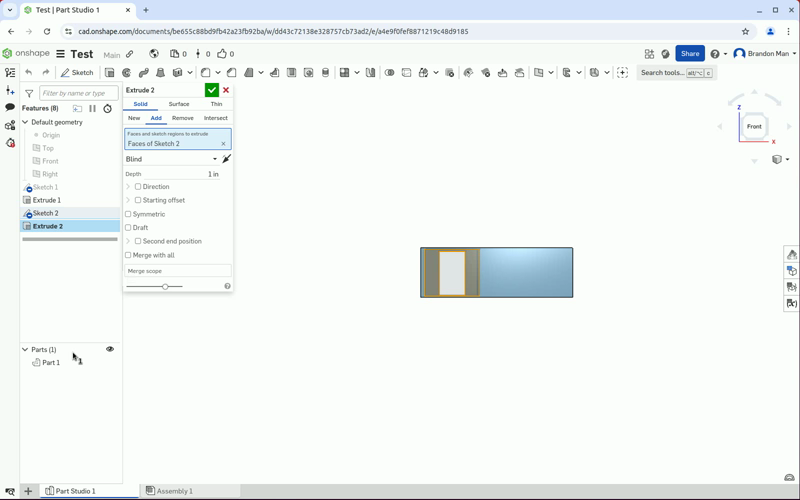
mouse_move(143, 106)
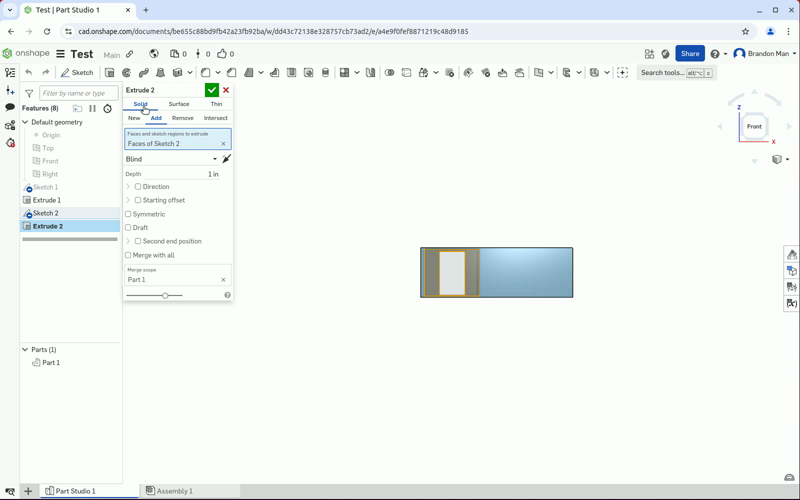
click(143, 106)
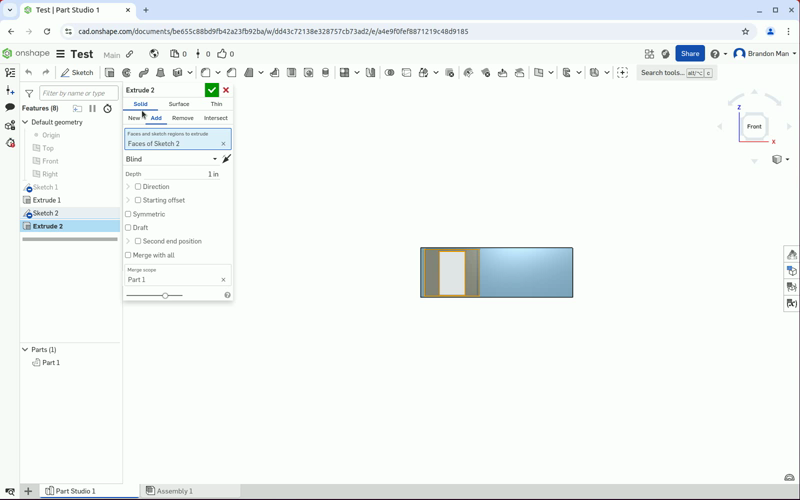
mouse_move(137, 120)
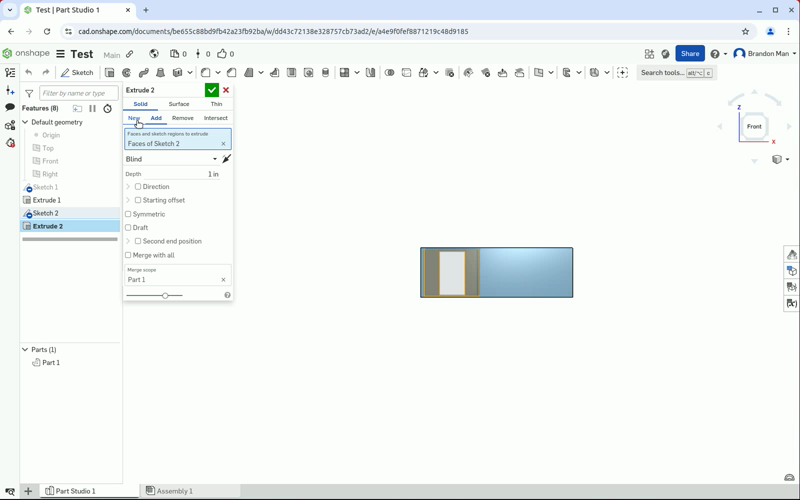
click(137, 120)
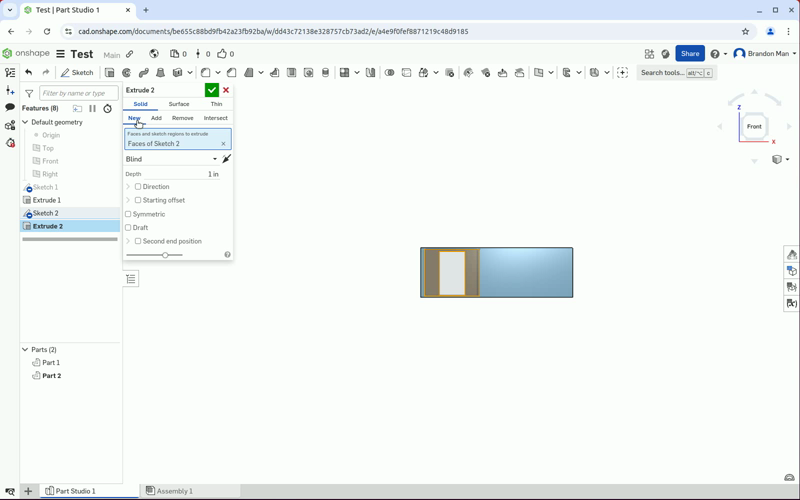
key(tab, 4)
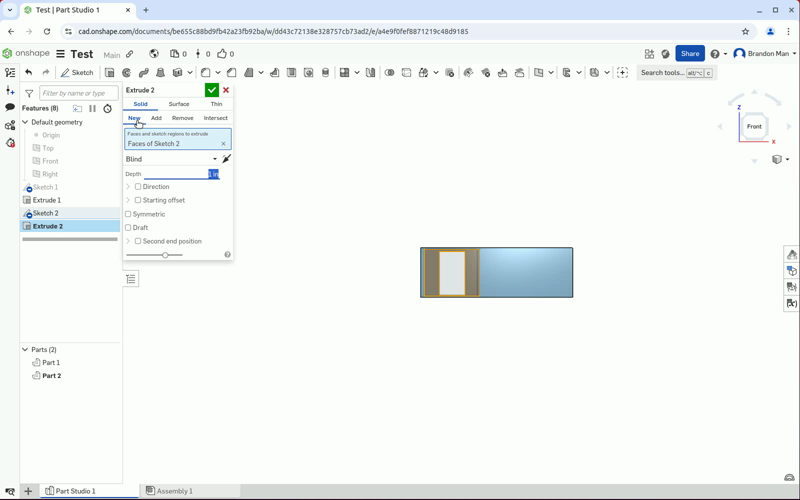
text(0.481)
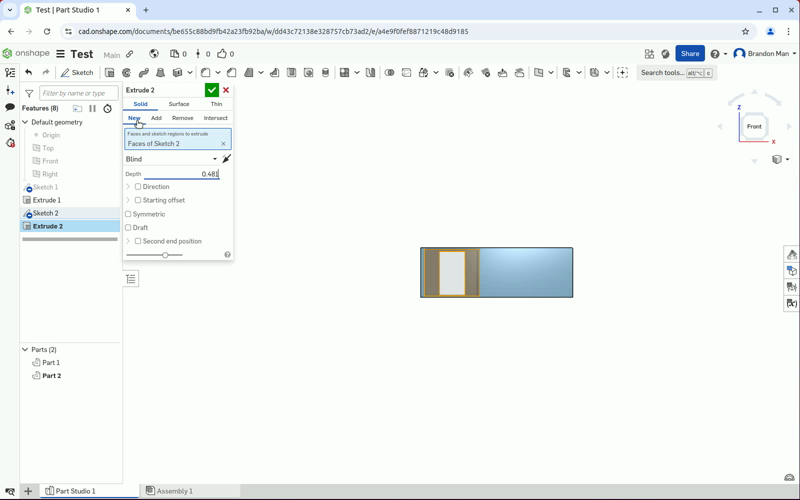
key(enter)
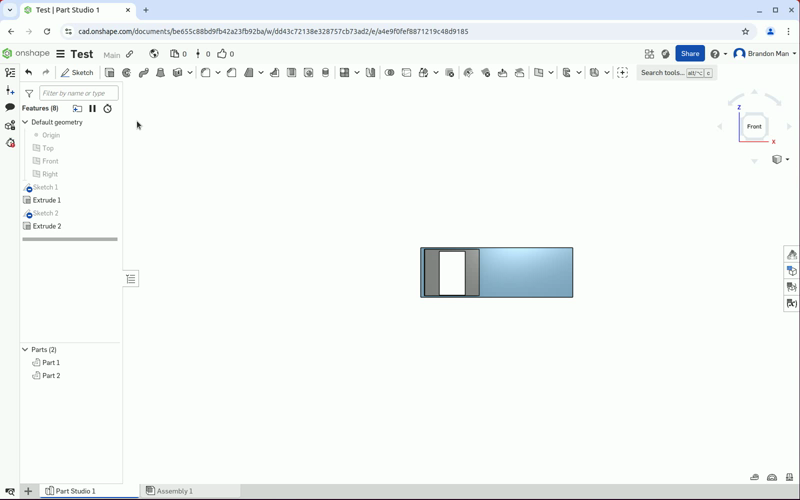
key(shift+h)
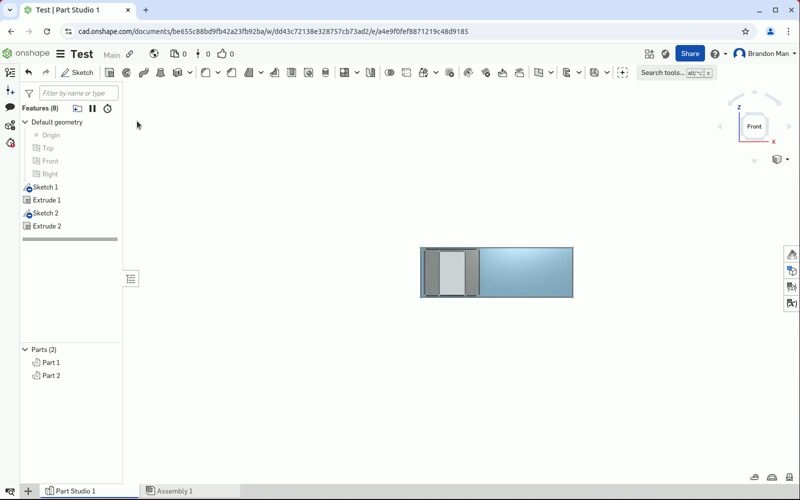
key(shift+h)
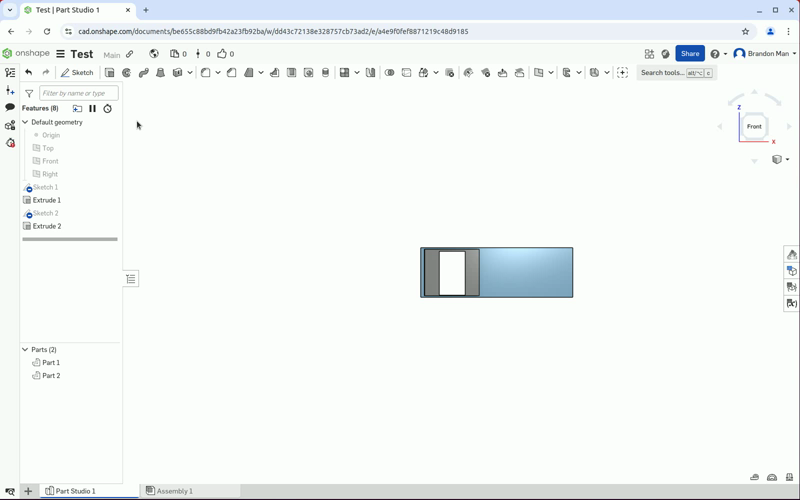
mouse_move(73, 189)
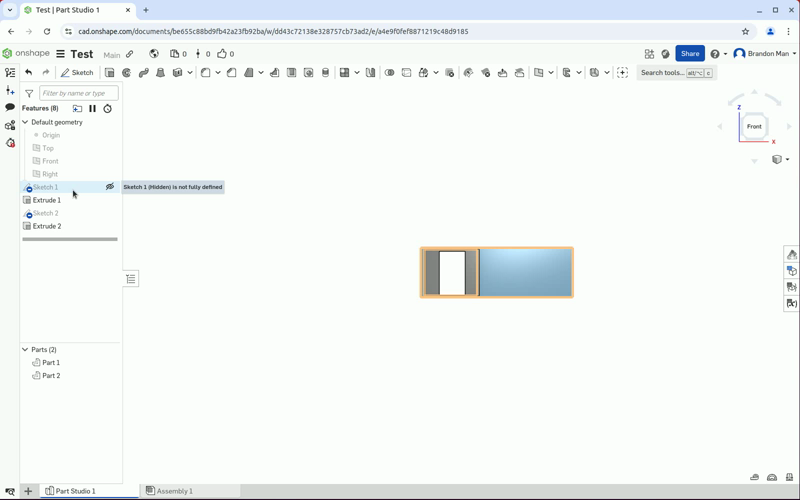
click(73, 189)
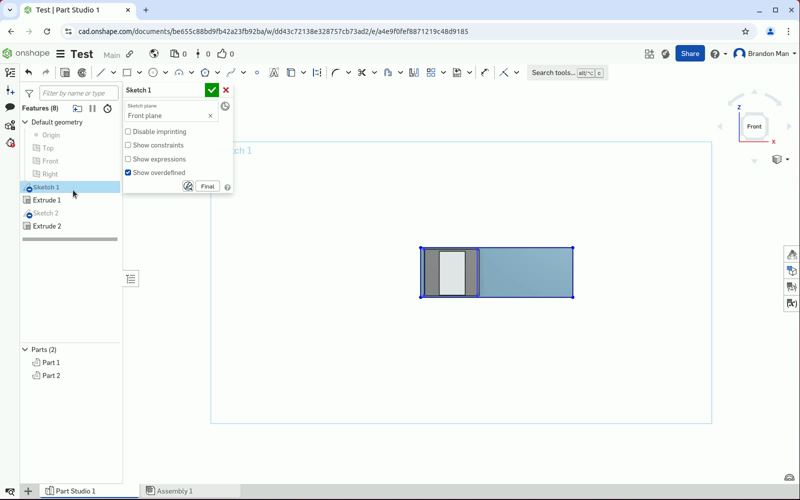
mouse_move(229, 92)
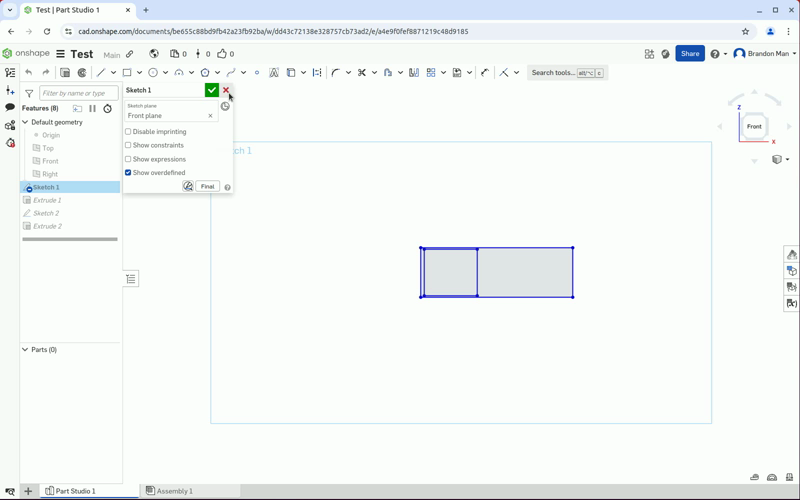
click(229, 92)
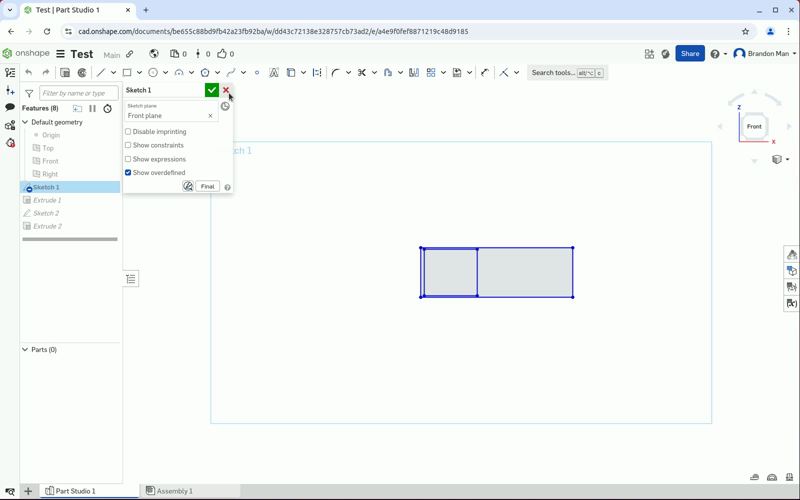
key(shift+s)
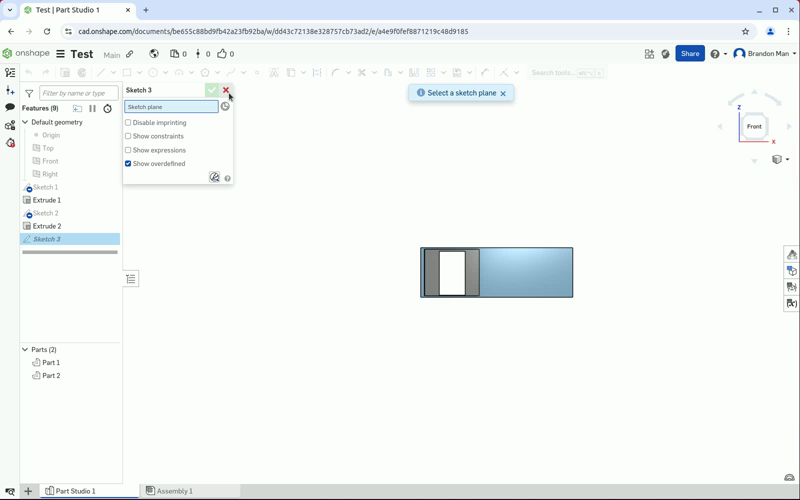
mouse_move(73, 163)
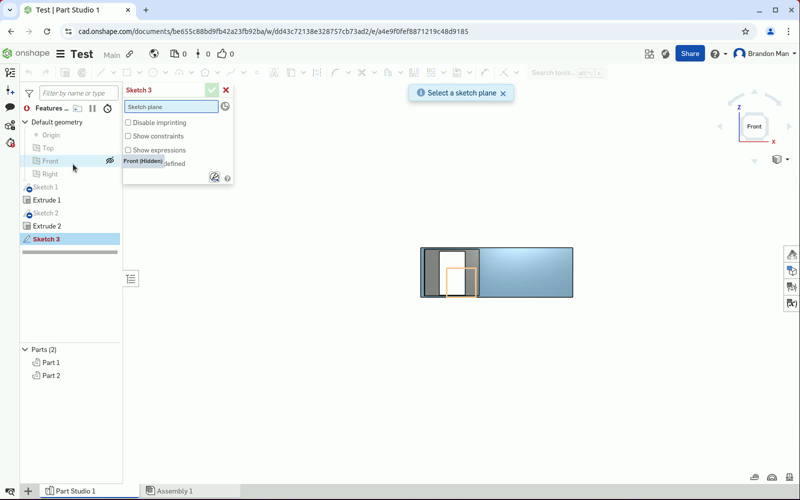
click(73, 163)
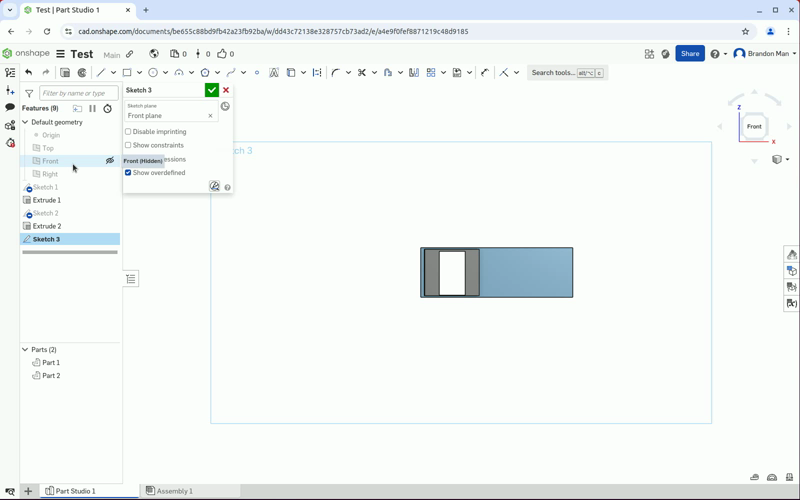
mouse_move(73, 352)
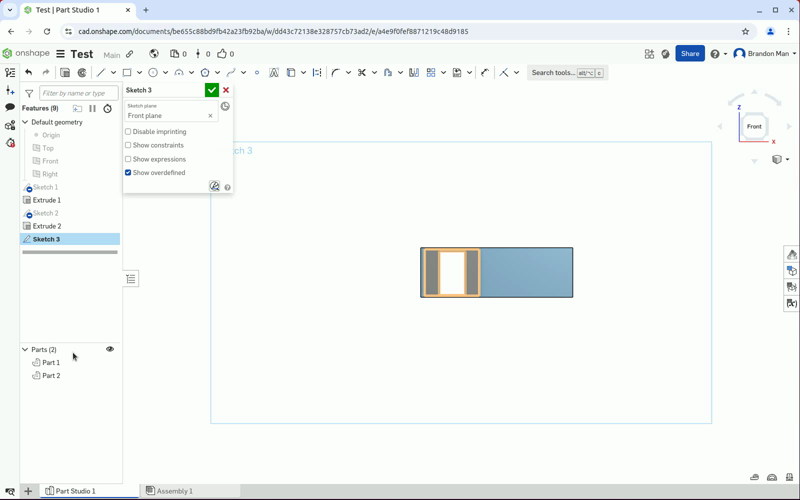
key(y)
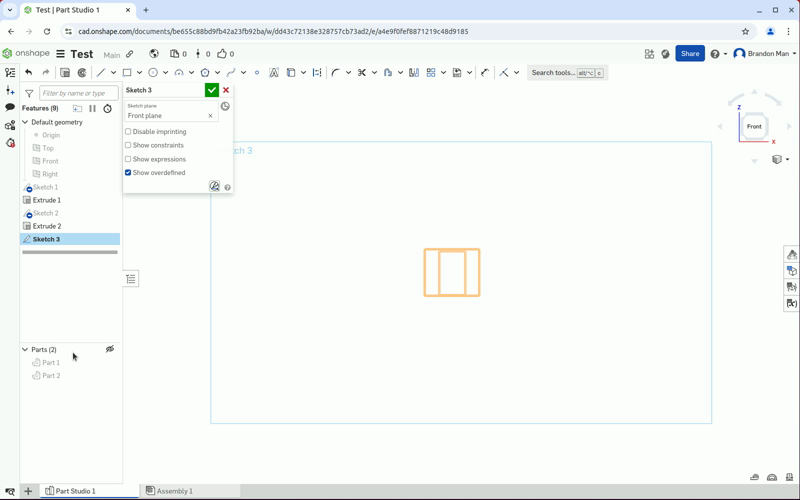
key(l)
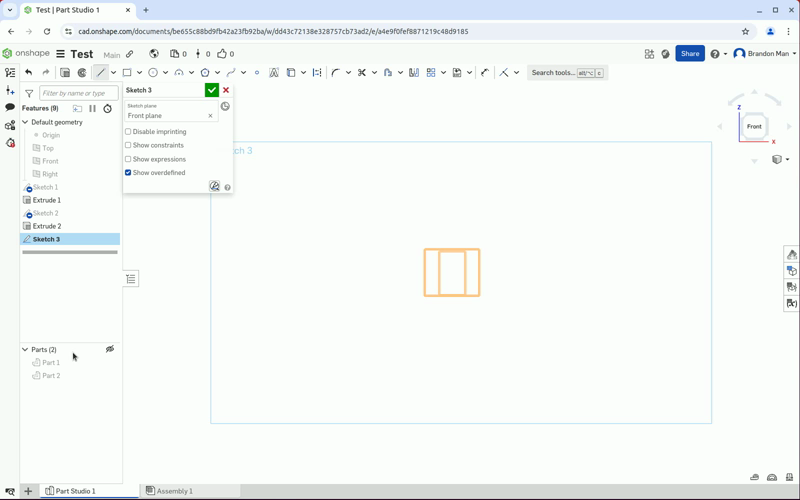
key_down(shift)
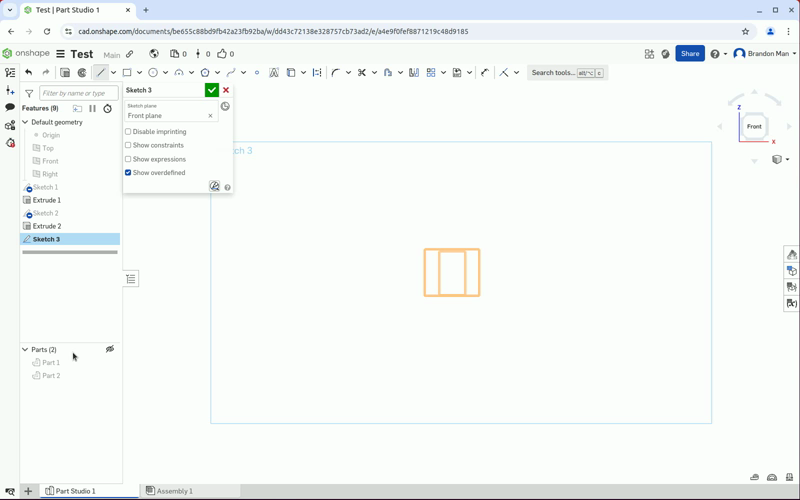
mouse_move(438, 294)
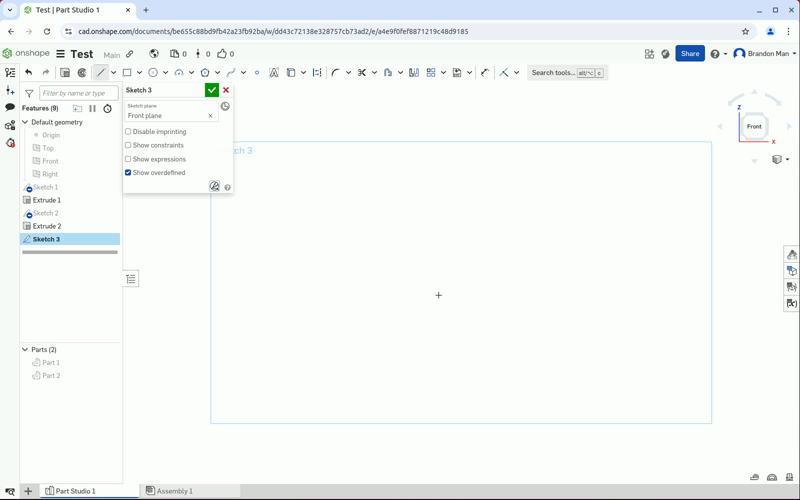
click(438, 294)
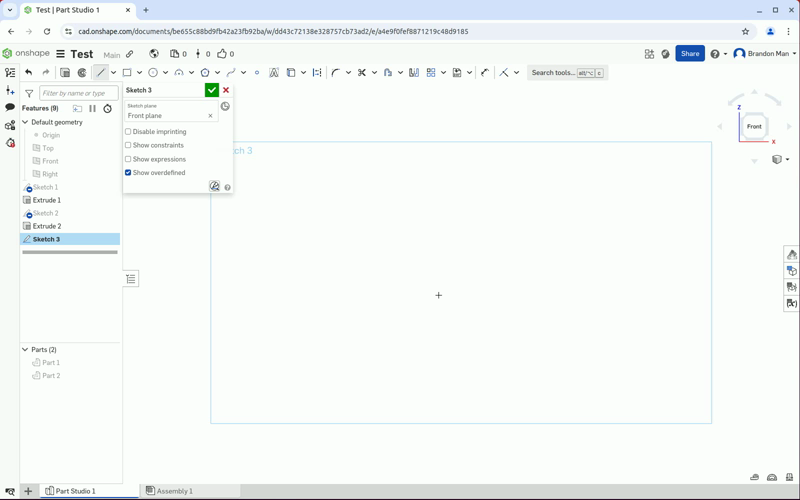
key_up(shift)
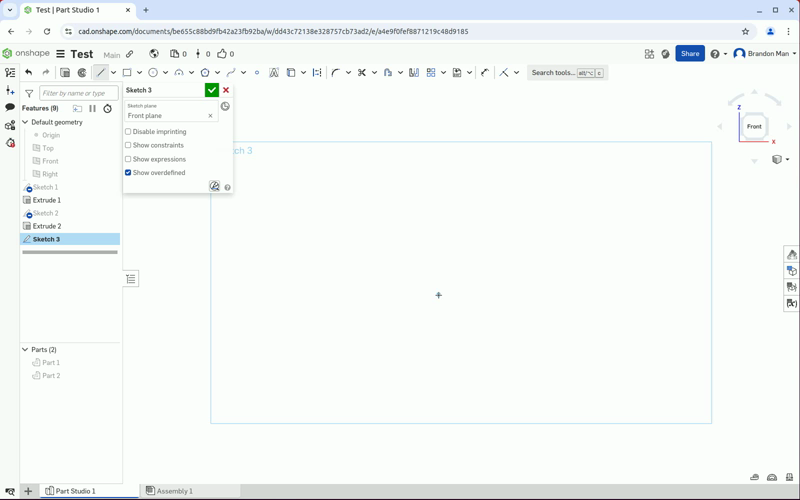
key_down(shift)
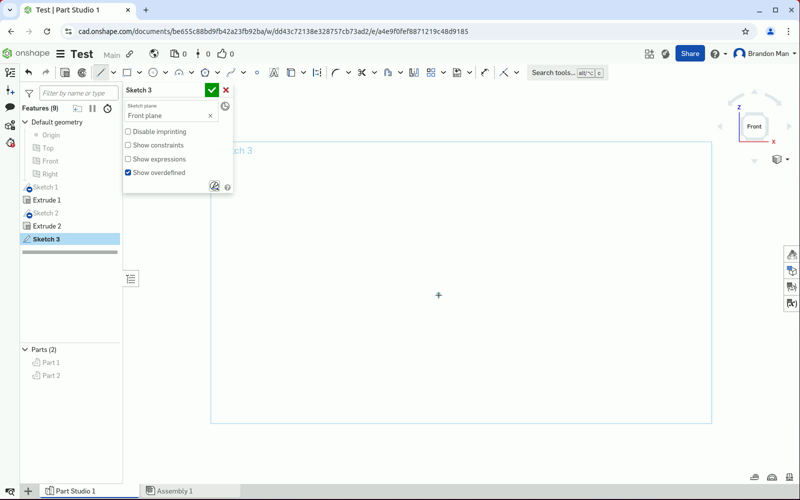
mouse_move(468, 294)
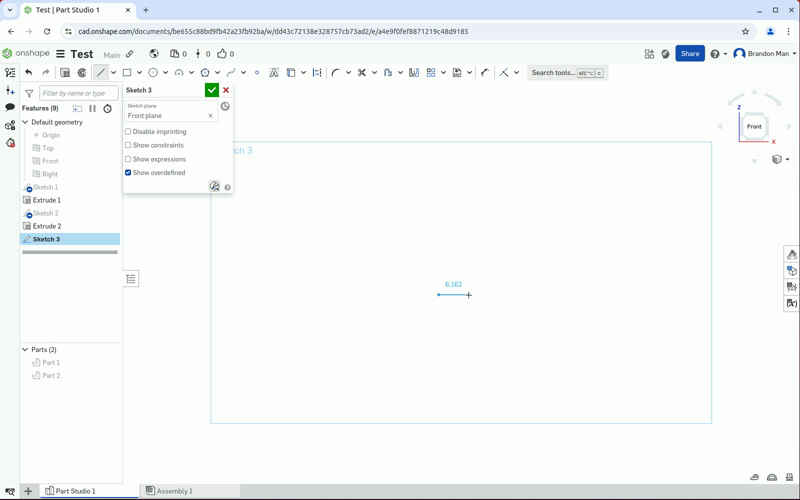
mouse_move(464, 294)
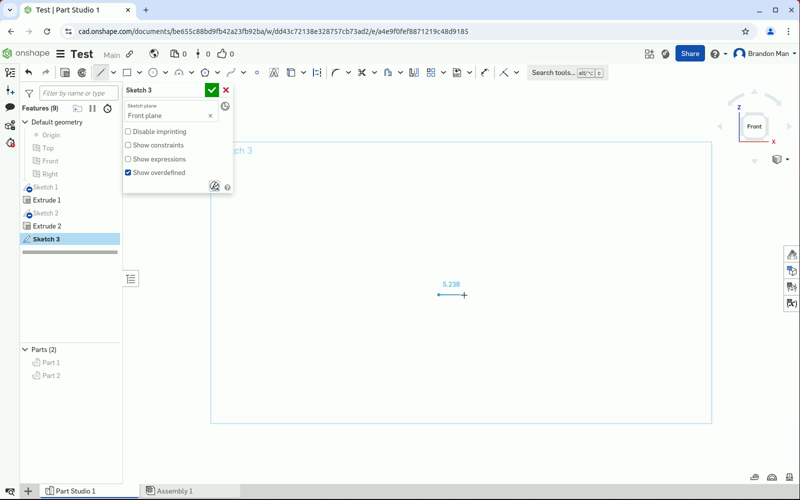
click(464, 294)
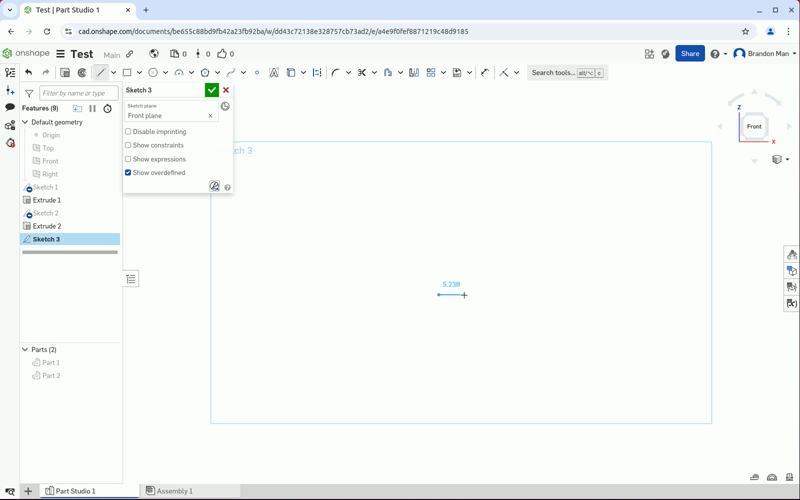
key_up(shift)
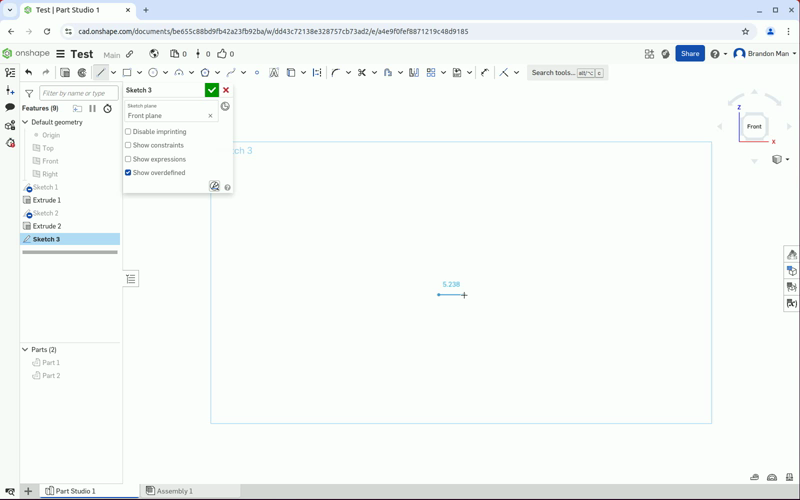
key_down(shift)
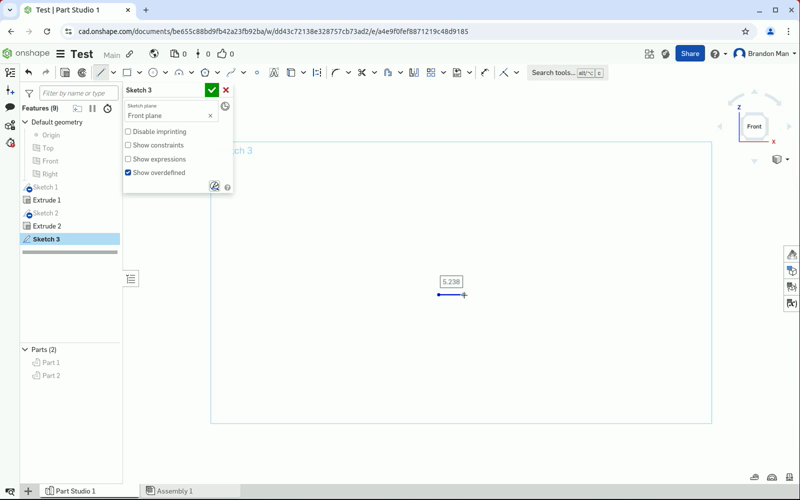
mouse_move(494, 294)
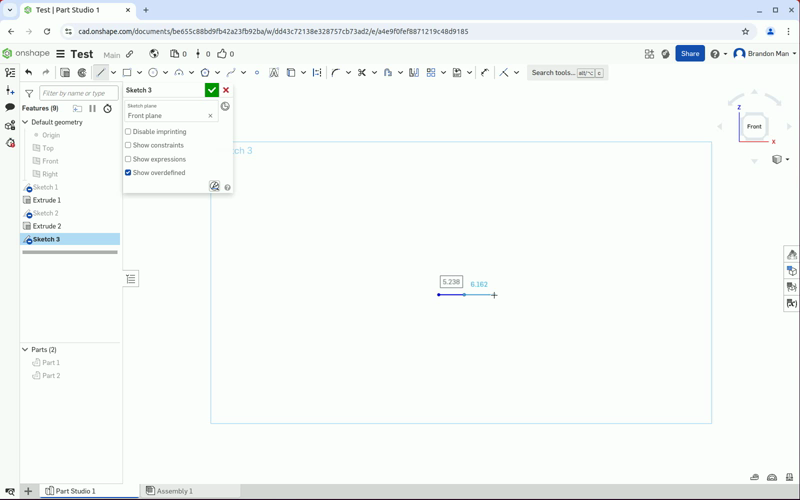
mouse_move(464, 250)
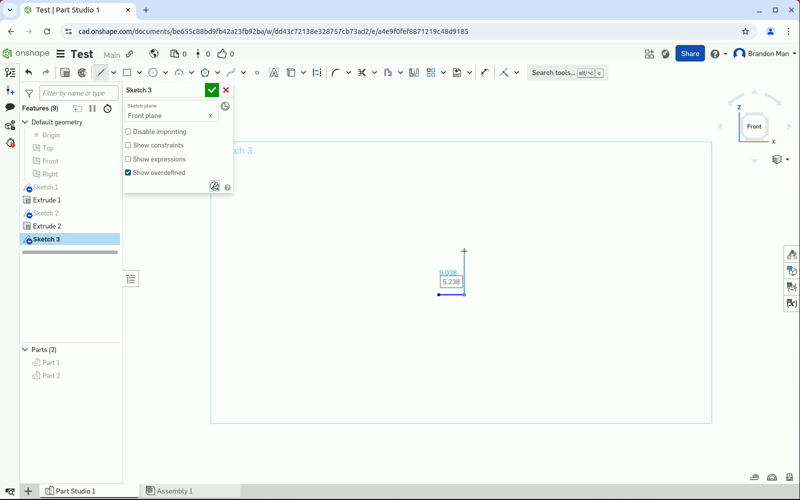
click(464, 250)
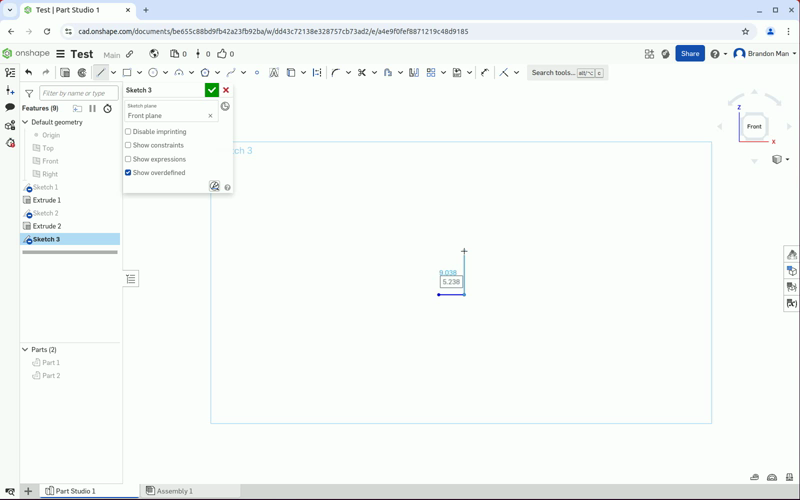
key_up(shift)
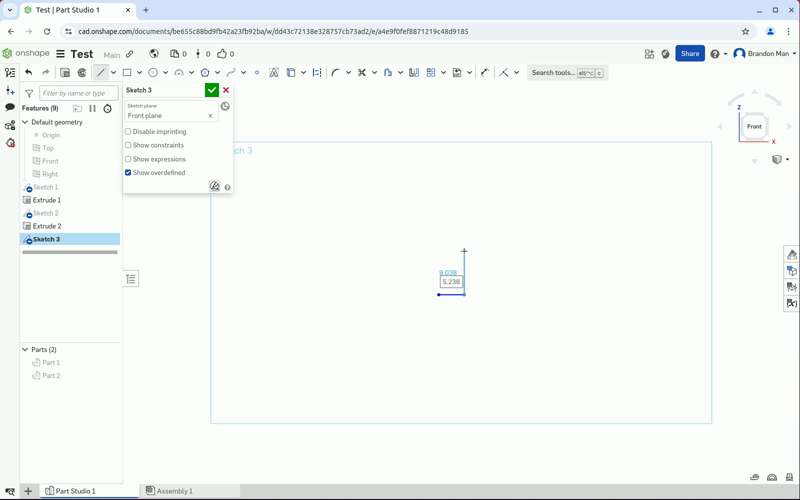
key_down(shift)
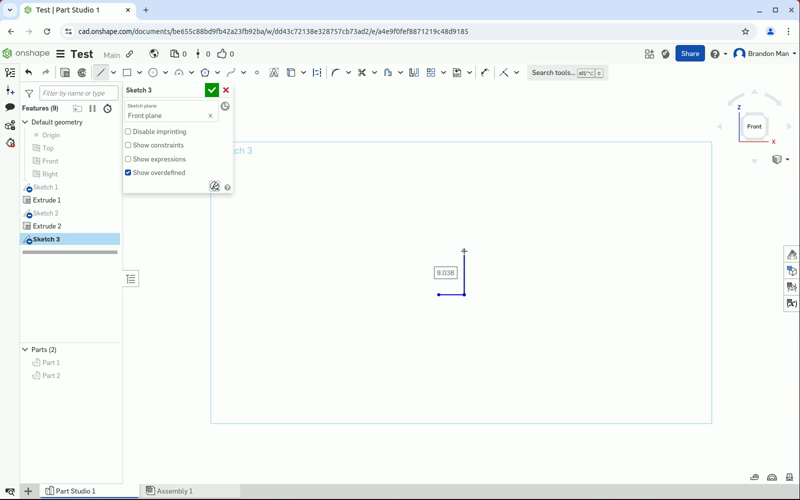
mouse_move(494, 250)
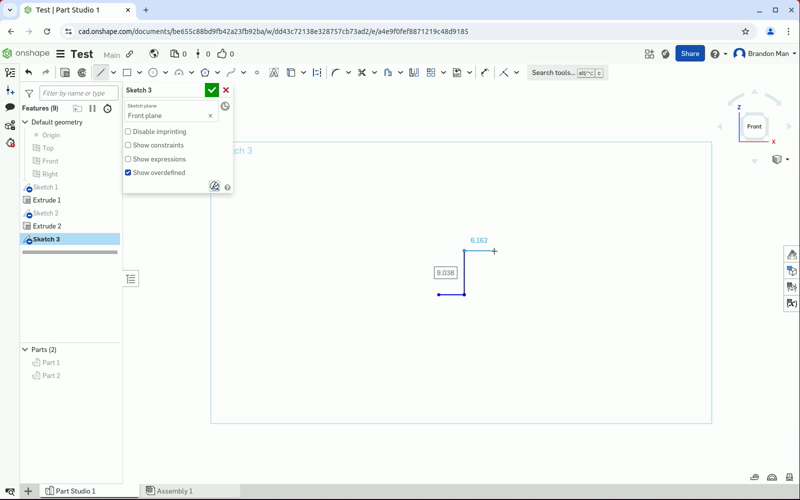
mouse_move(438, 250)
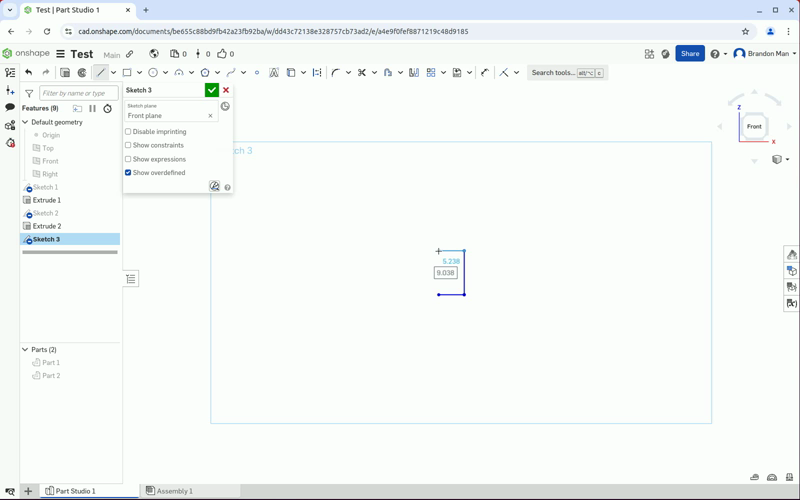
click(438, 250)
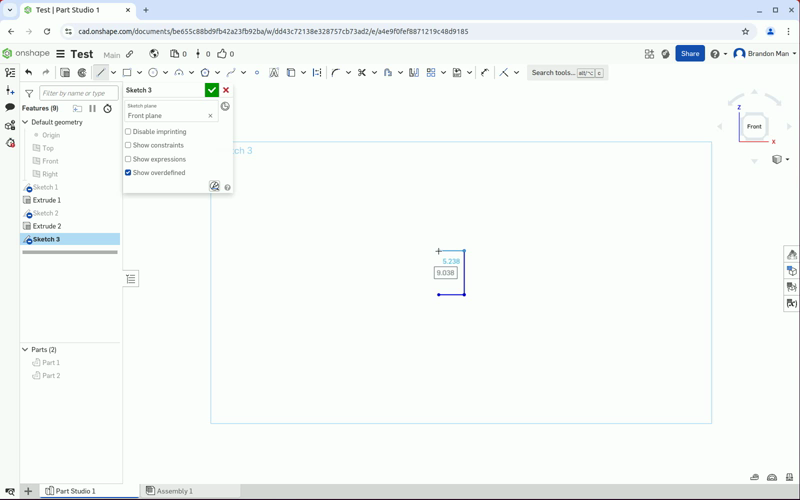
key_up(shift)
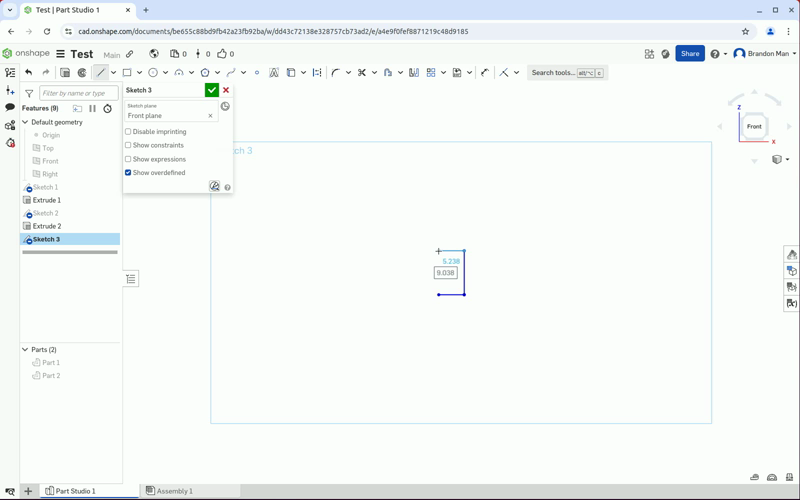
mouse_move(468, 250)
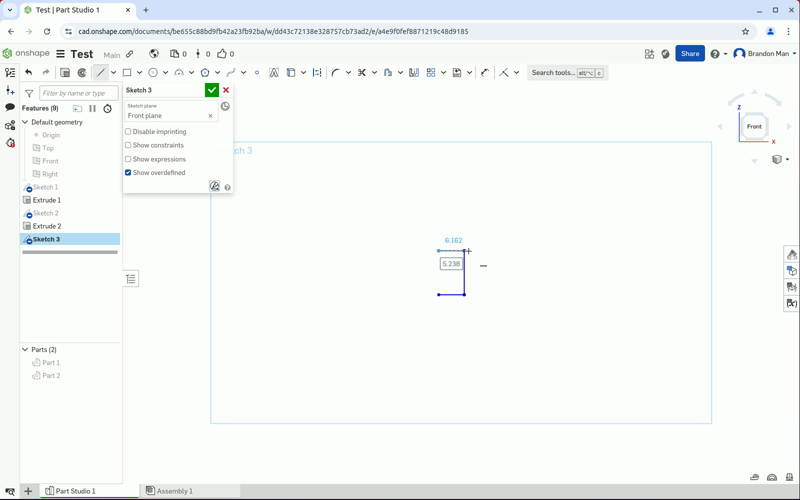
key_down(shift)
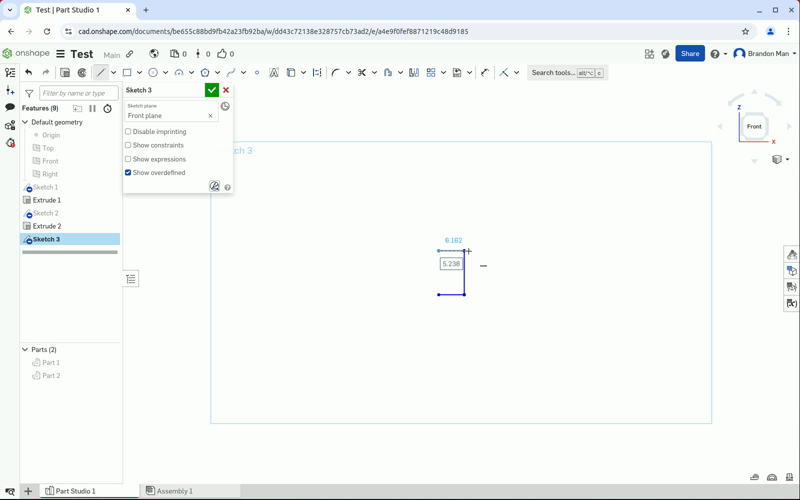
mouse_move(438, 294)
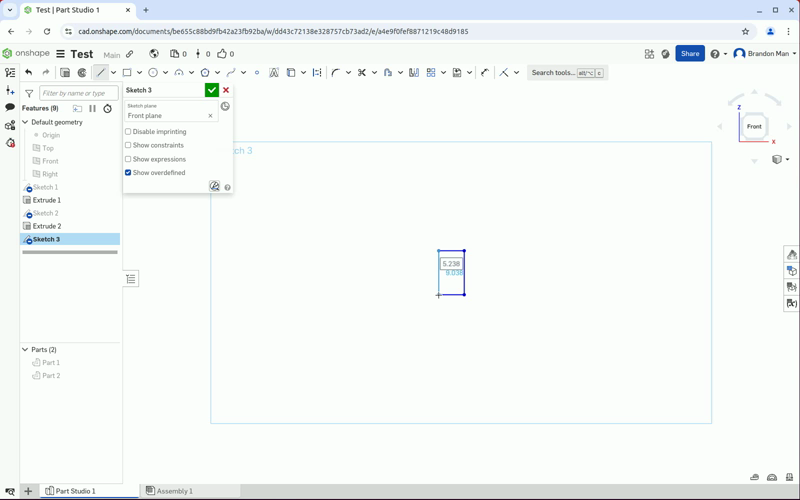
key_up(shift)
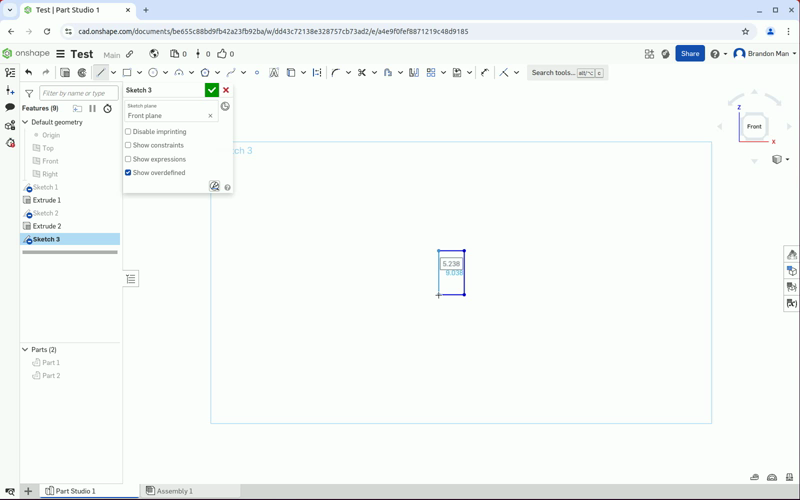
click(438, 294)
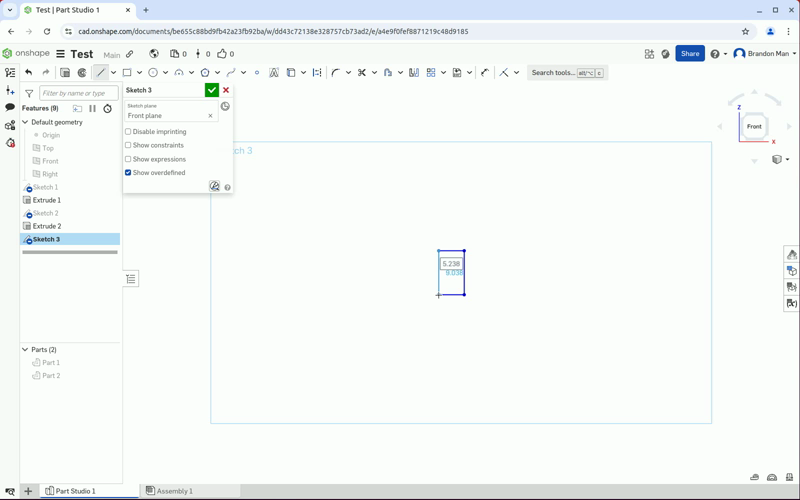
key(esc)
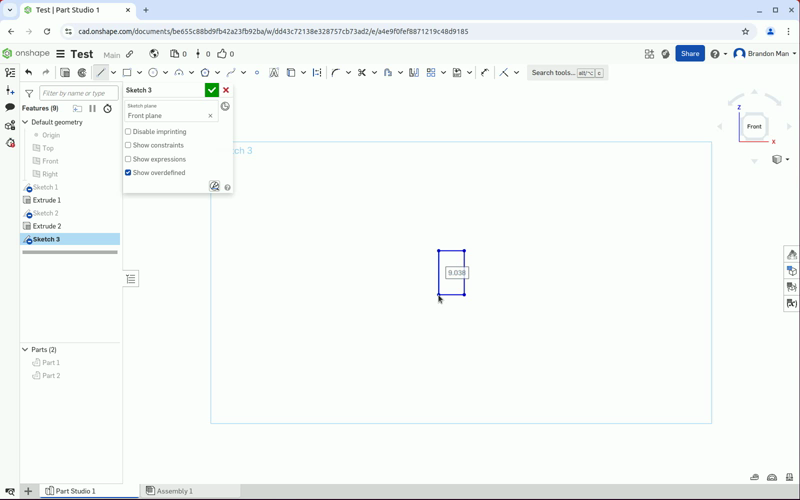
mouse_move(441, 287)
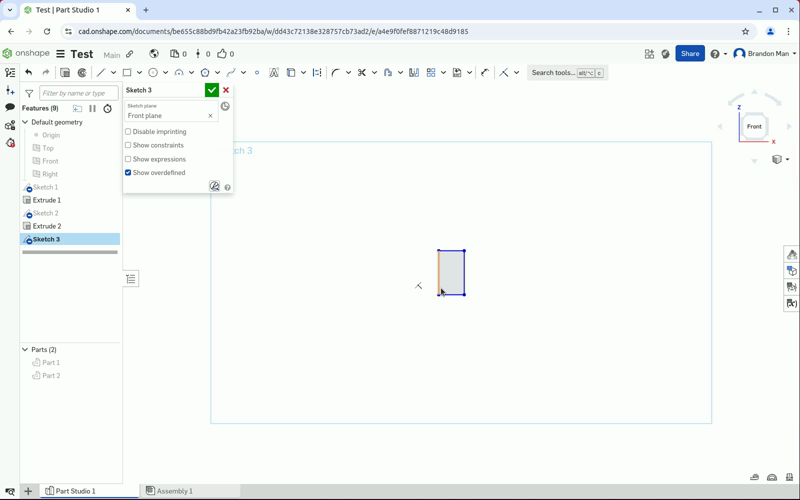
scroll(6)
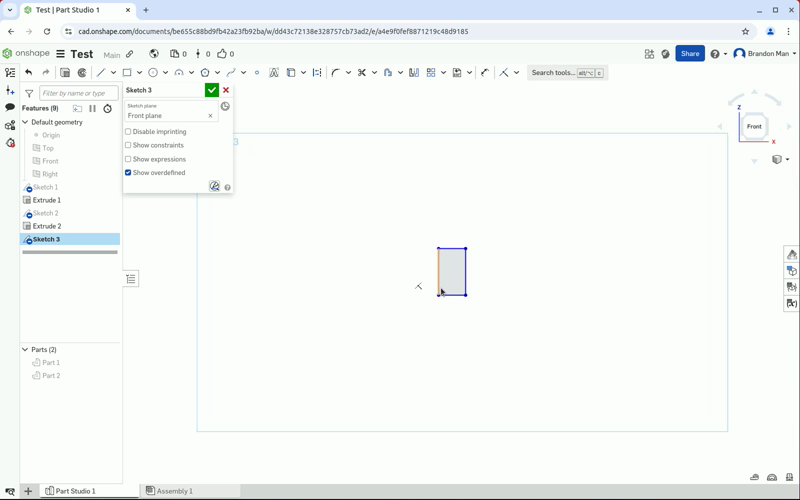
scroll(6)
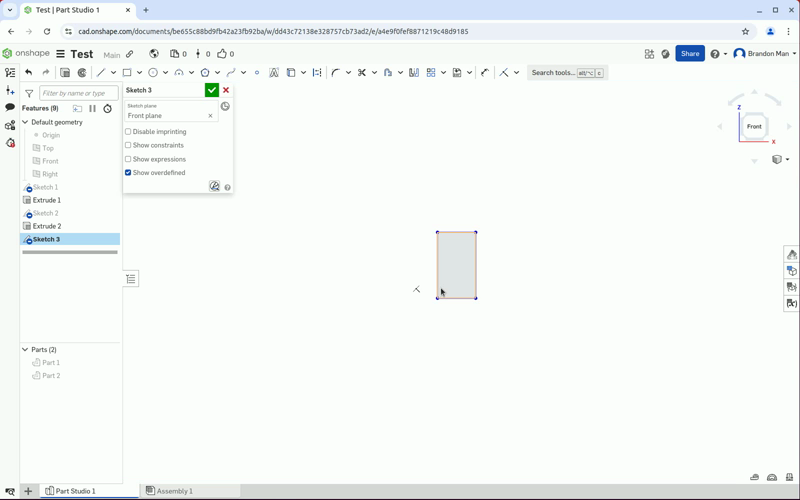
scroll(6)
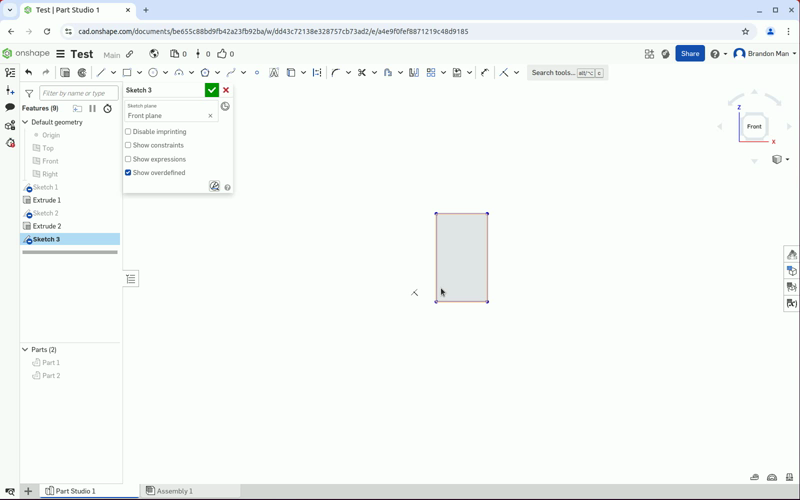
scroll(6)
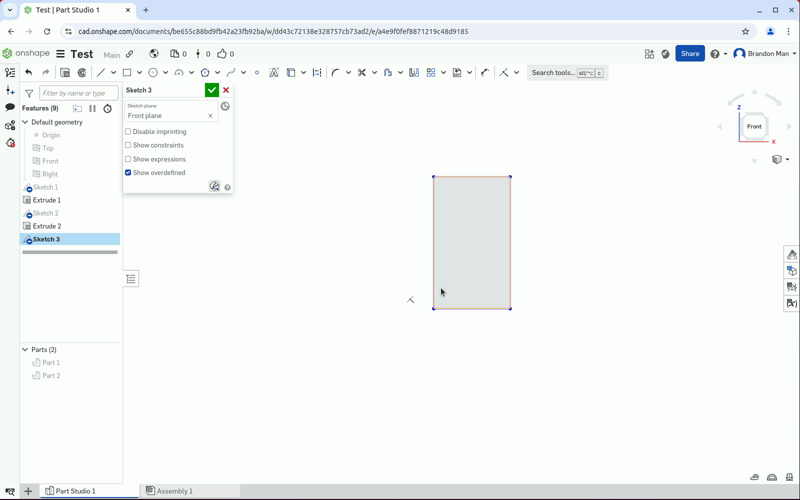
scroll(6)
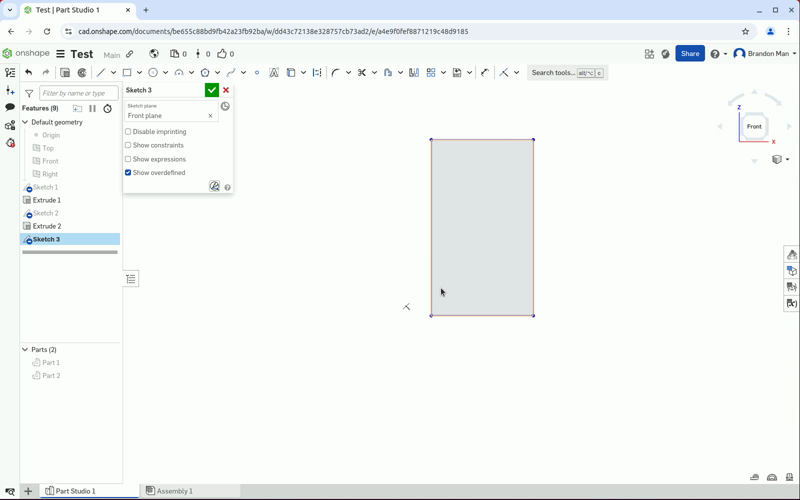
scroll(6)
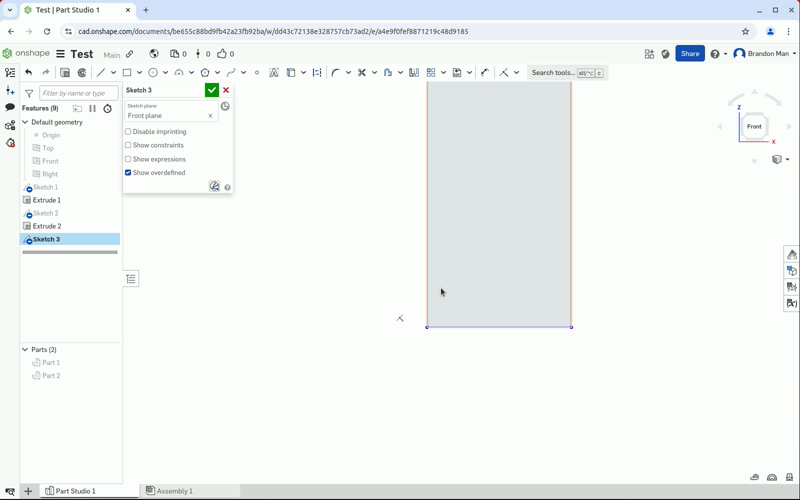
scroll(6)
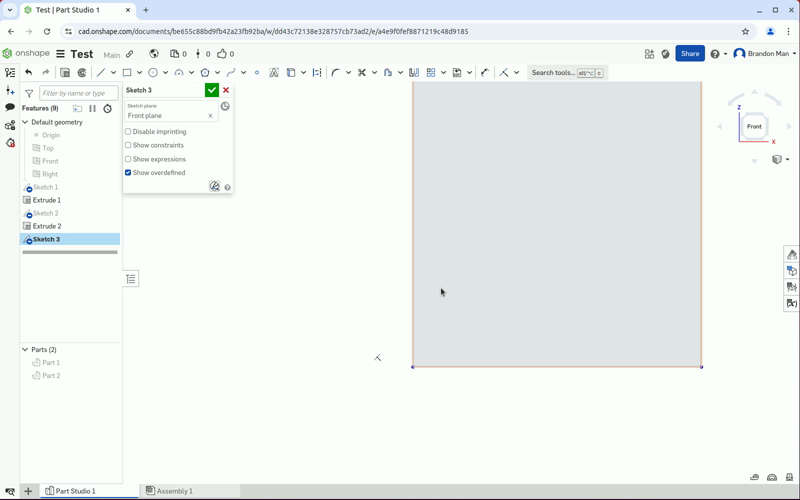
click(441, 287)
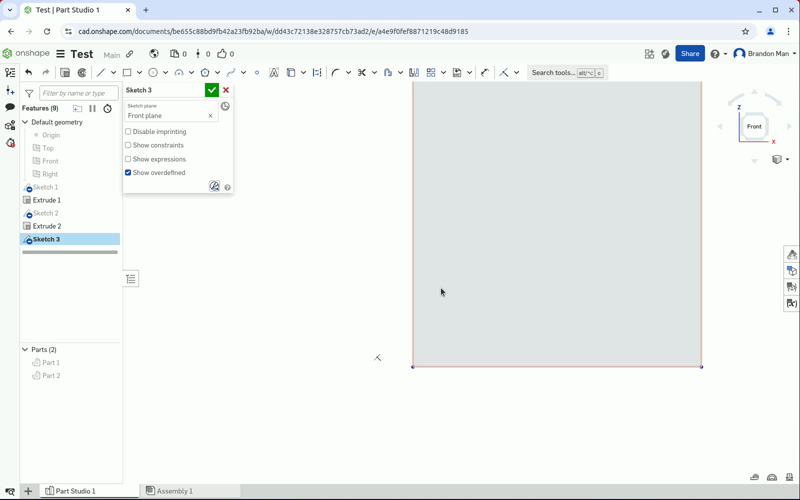
scroll(-6)
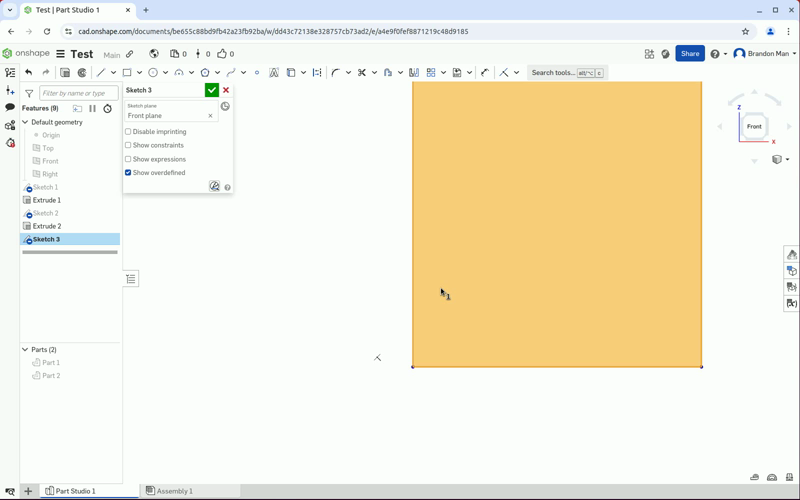
scroll(-6)
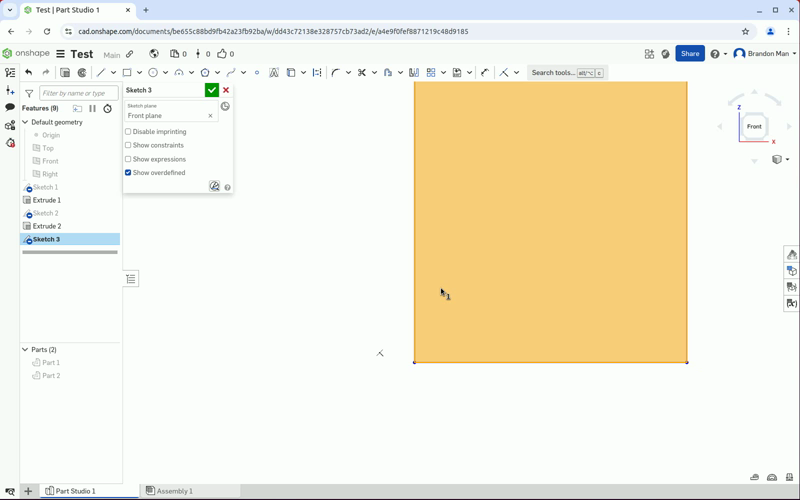
scroll(-6)
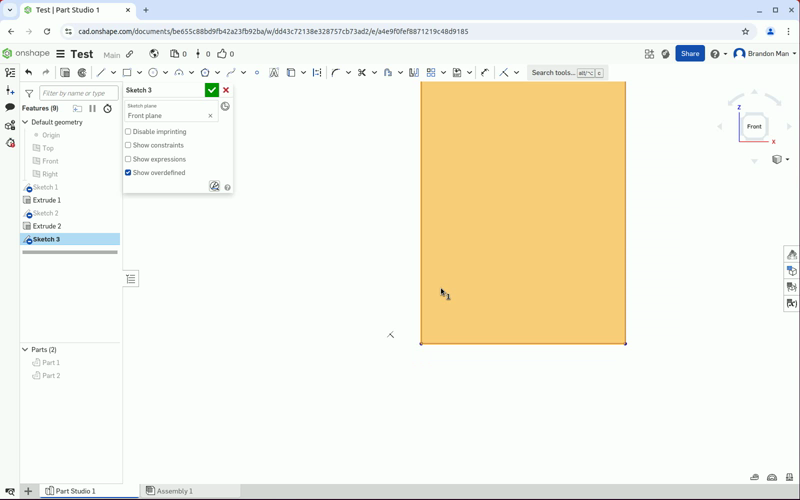
scroll(-6)
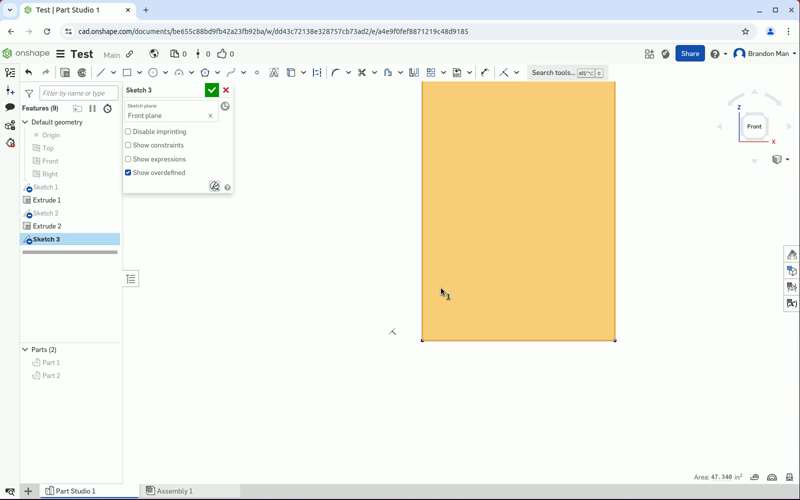
scroll(-6)
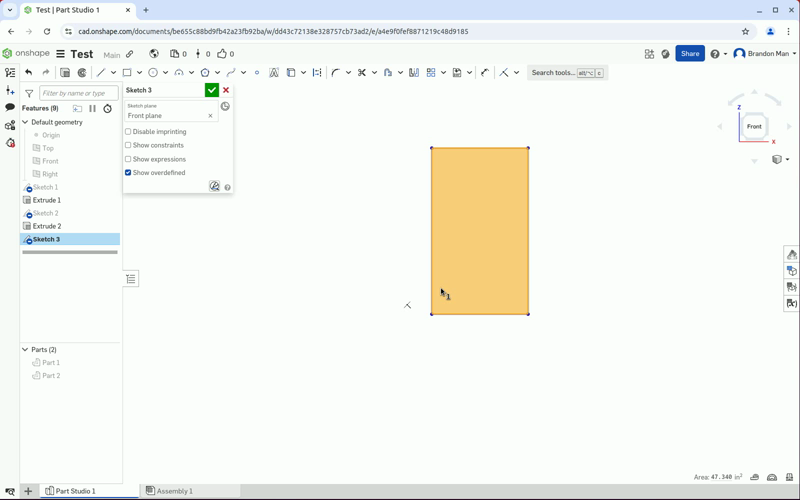
scroll(-6)
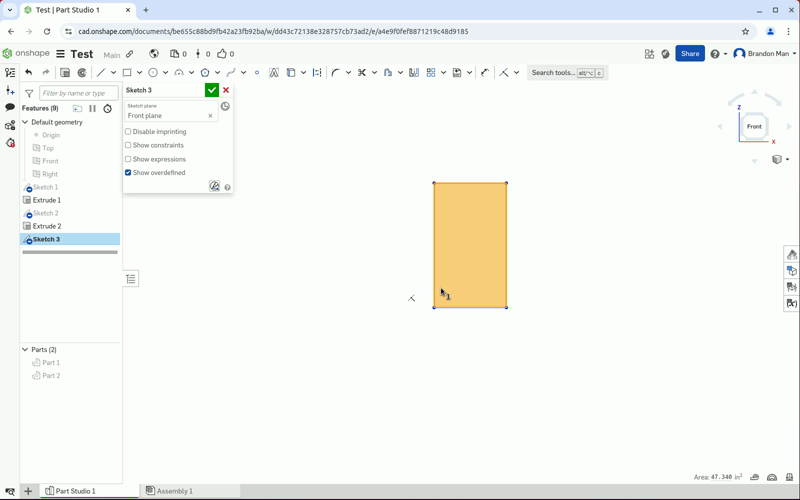
scroll(-6)
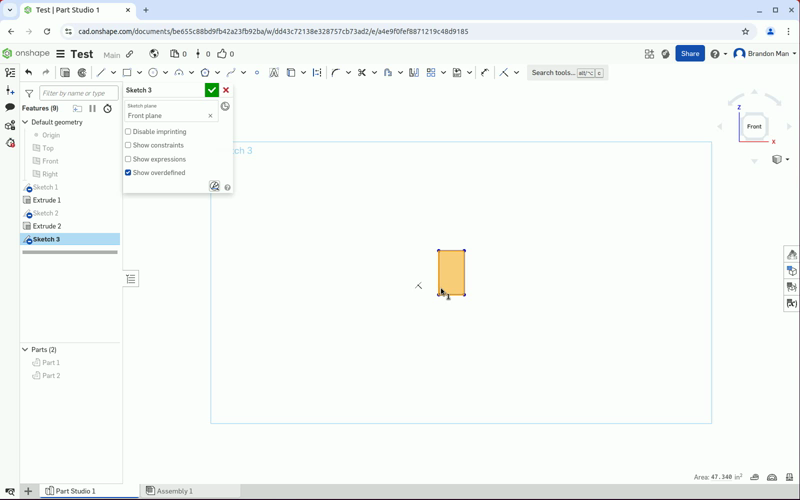
mouse_move(73, 352)
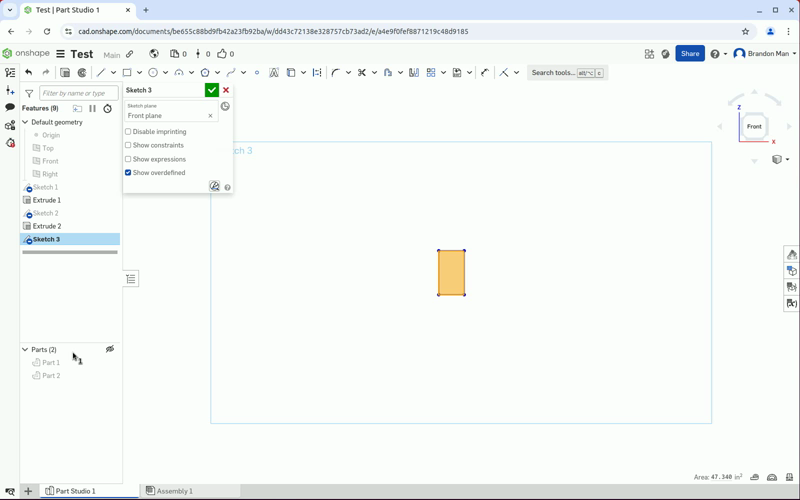
key(shift+y)
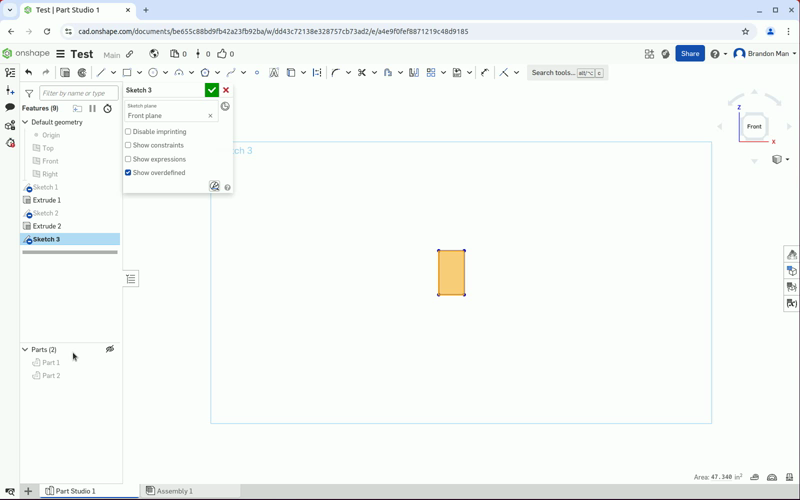
key(shift+e)
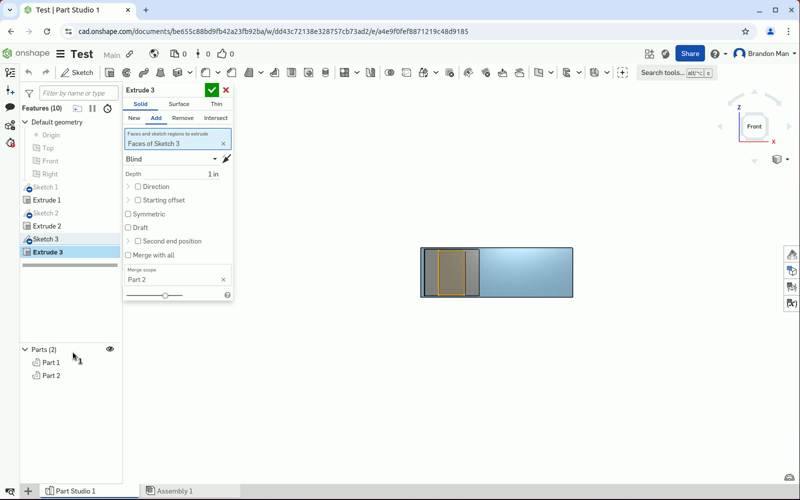
mouse_move(143, 106)
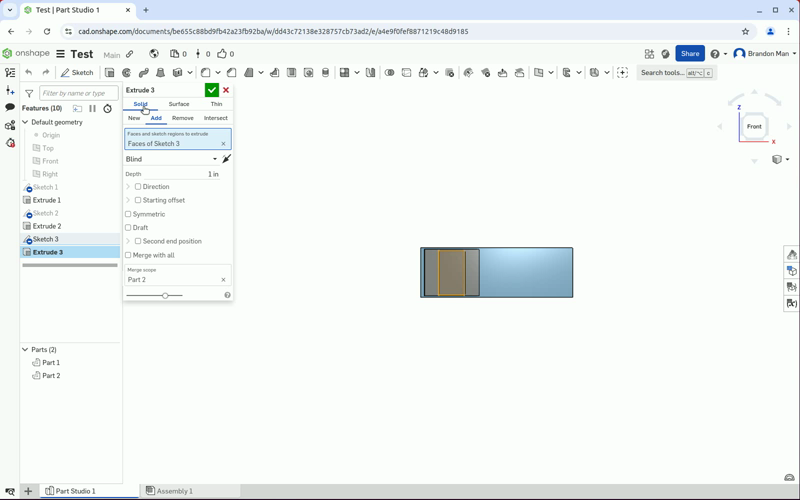
click(143, 106)
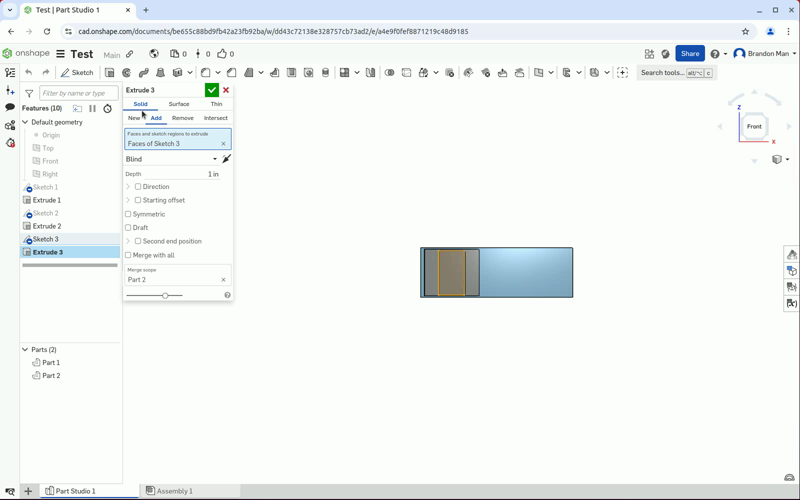
mouse_move(137, 120)
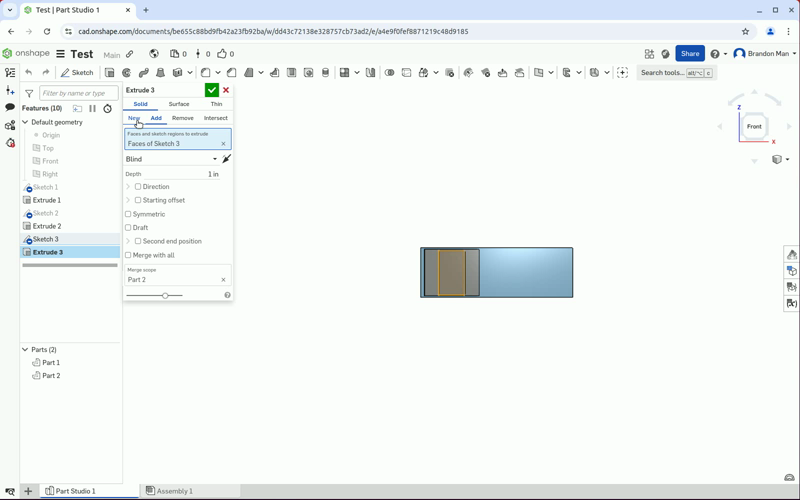
click(137, 120)
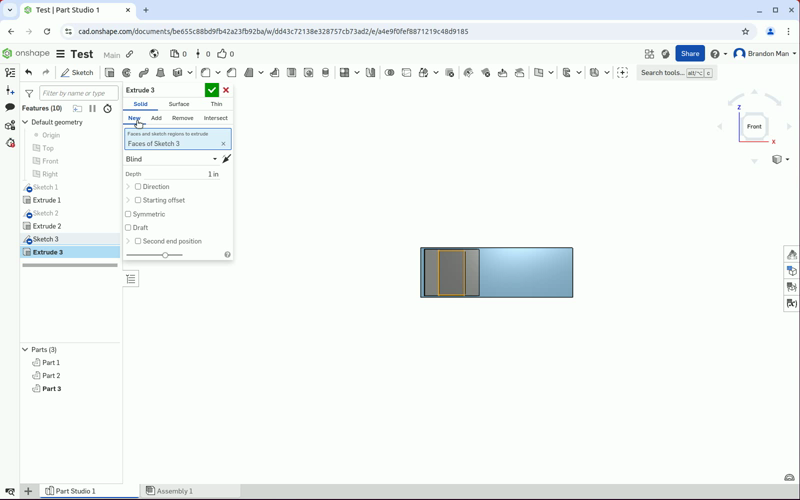
key(tab, 4)
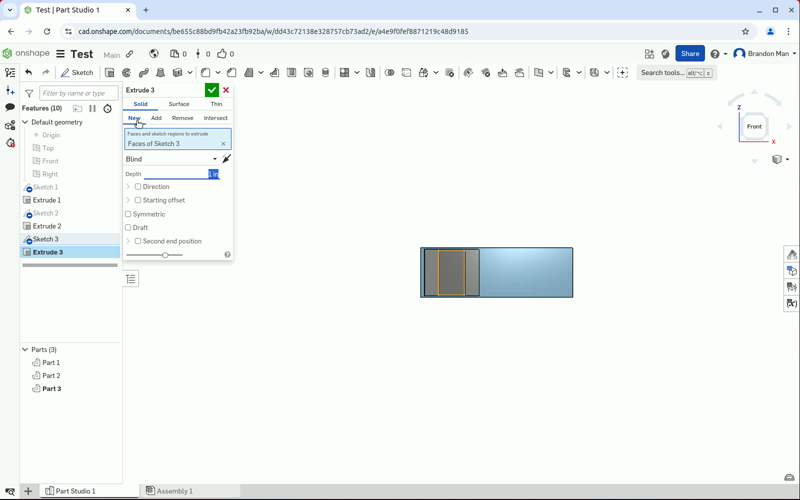
text(0.241)
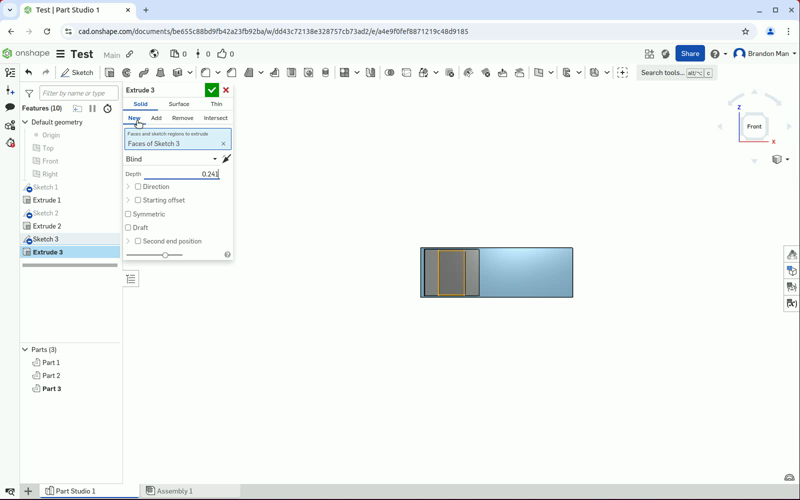
key(enter)
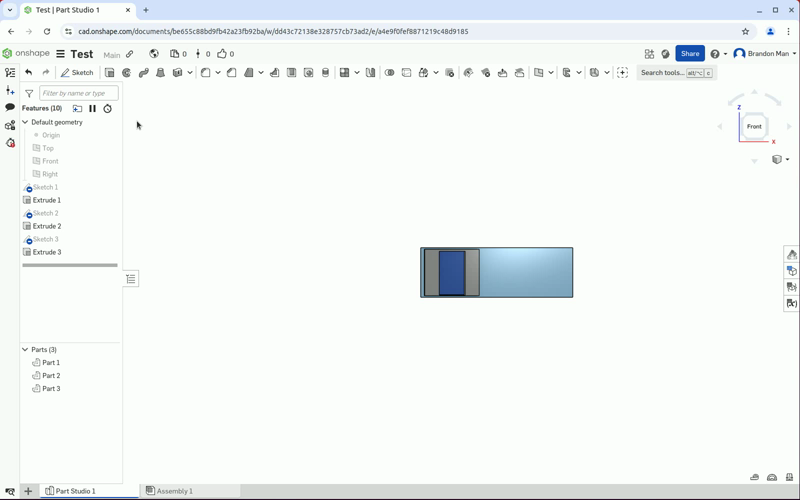
key(shift+h)
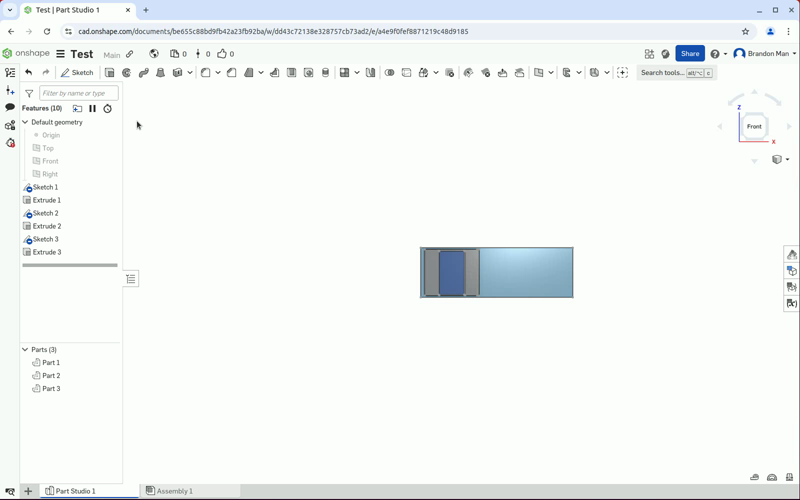
key(shift+h)
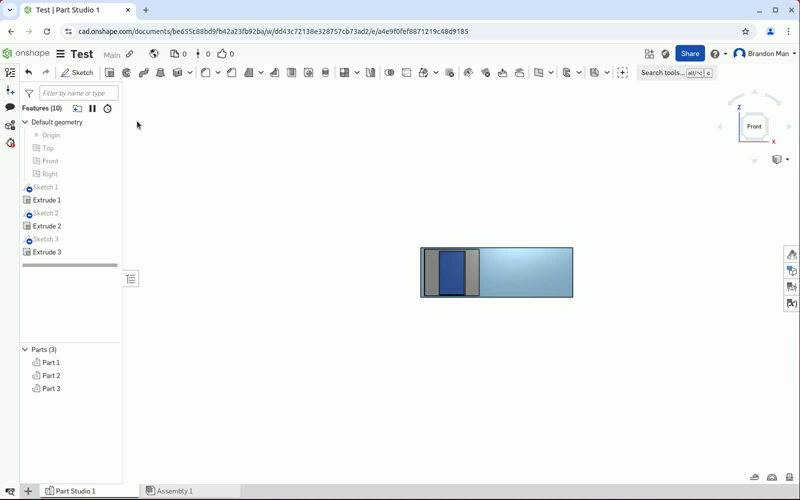
mouse_move(73, 189)
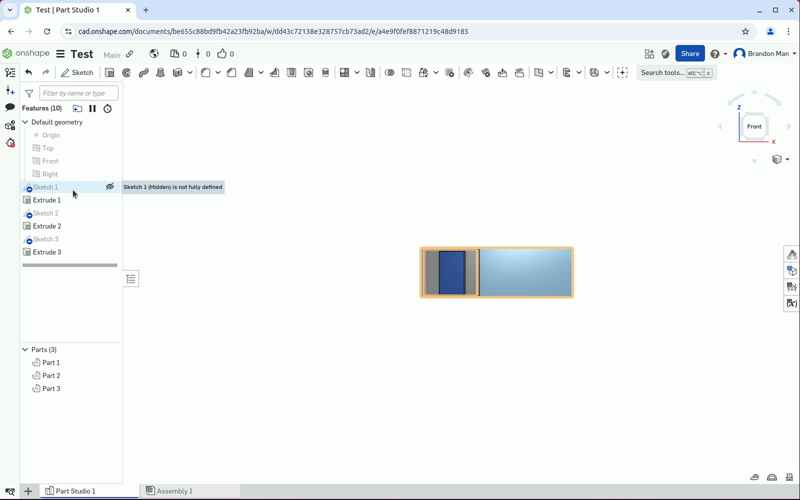
click(73, 189)
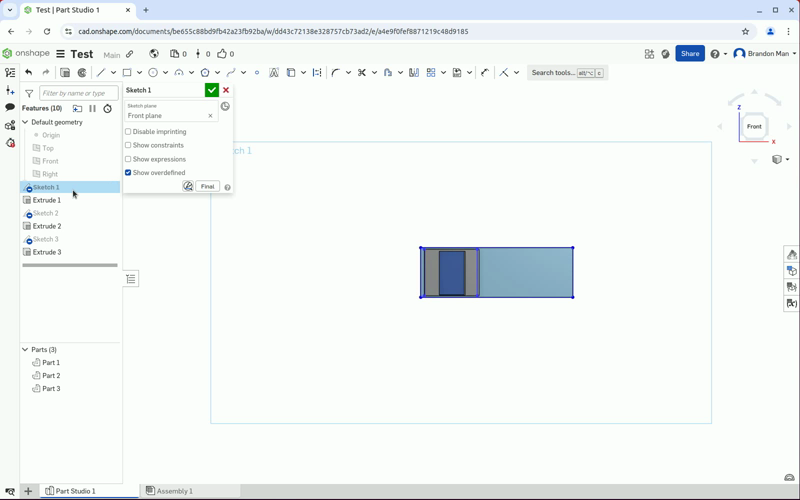
mouse_move(229, 92)
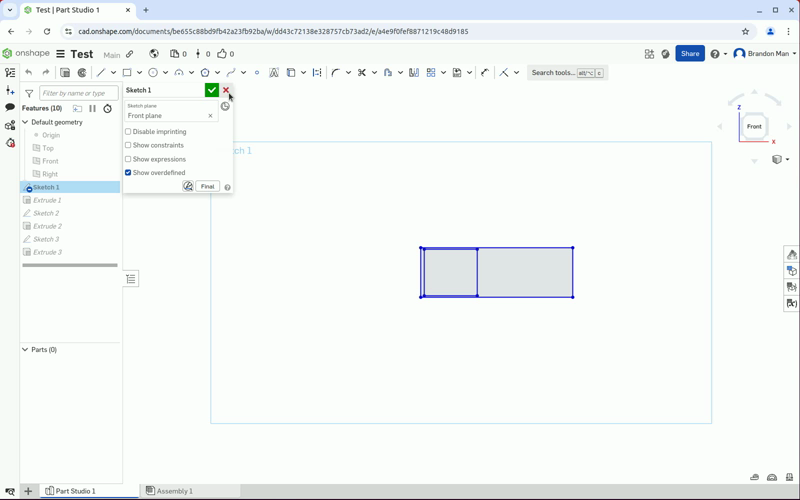
click(229, 92)
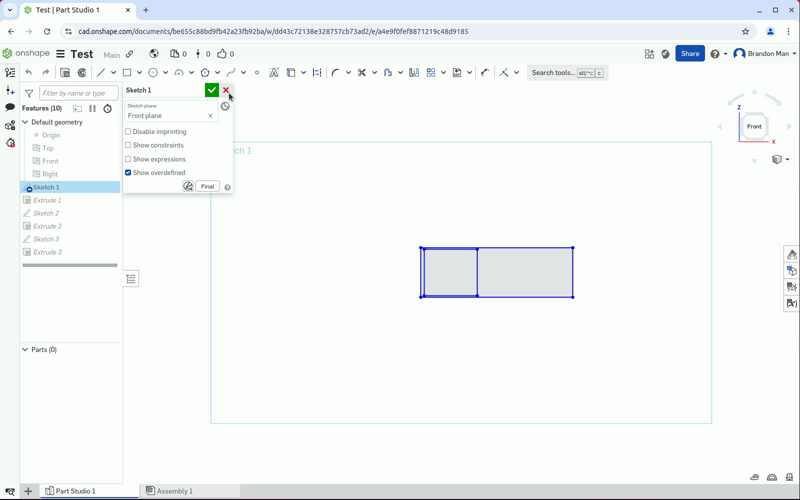
key(shift+s)
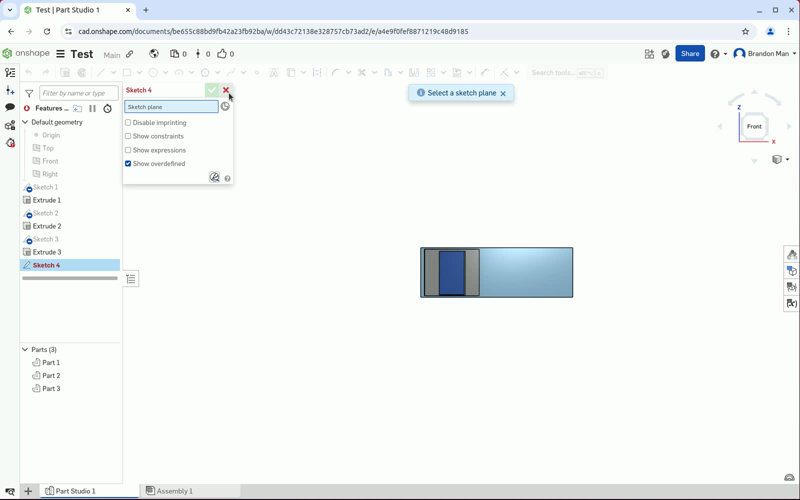
mouse_move(73, 163)
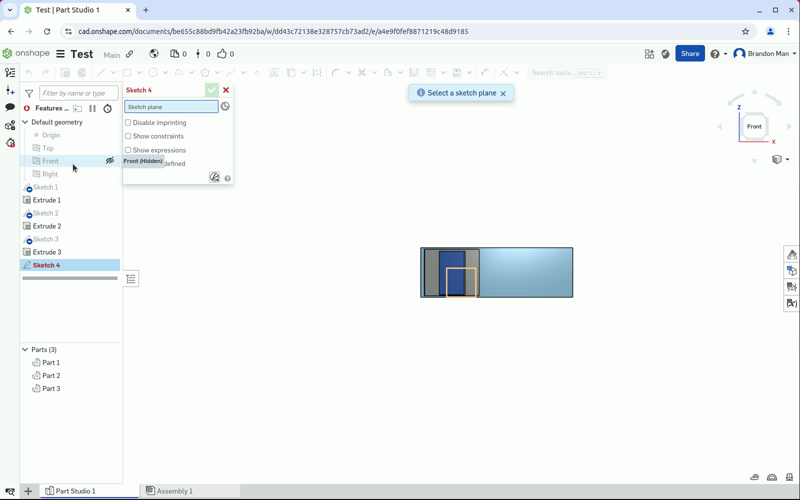
click(73, 163)
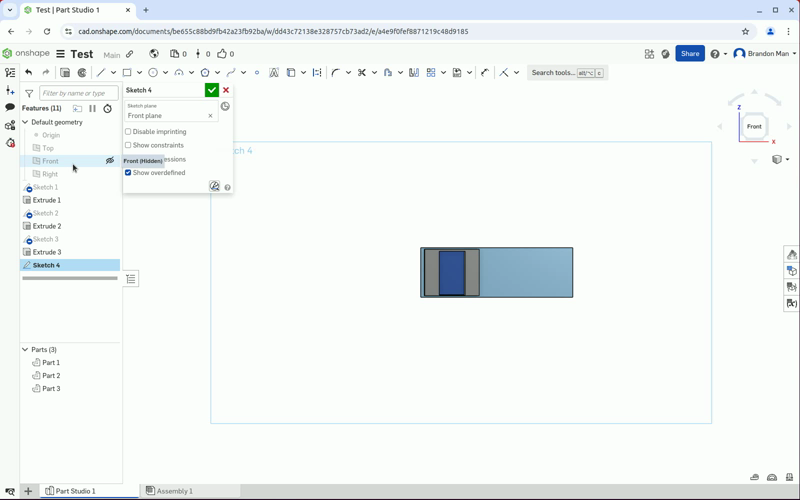
mouse_move(73, 352)
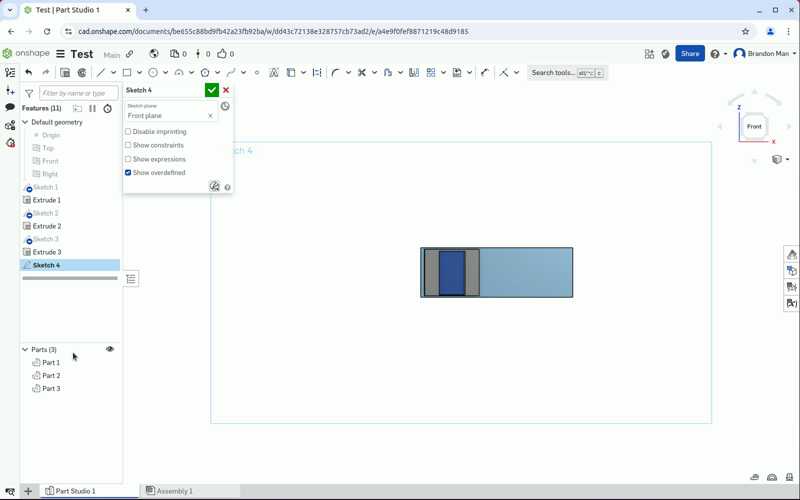
key(y)
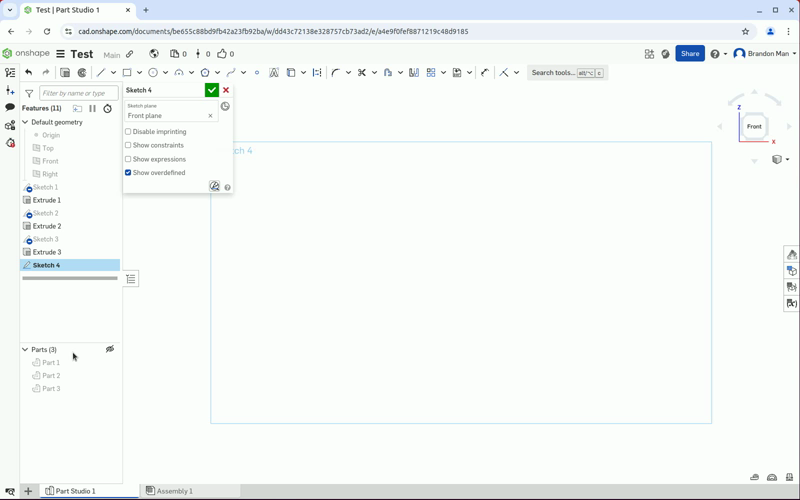
key(l)
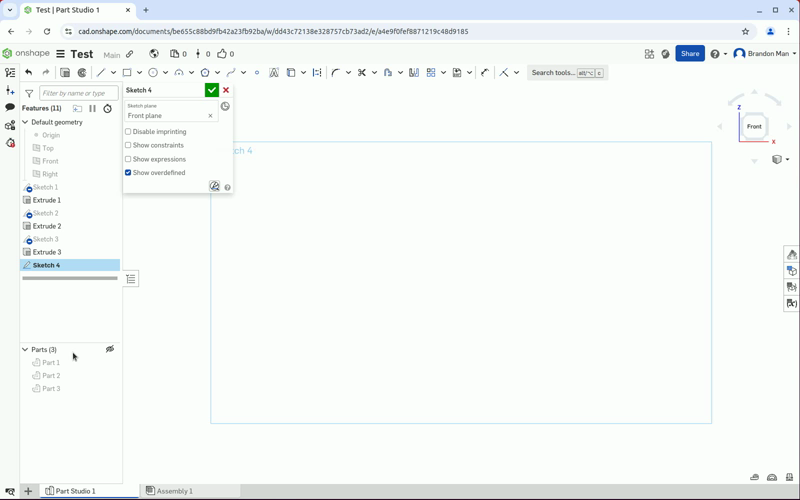
key_down(shift)
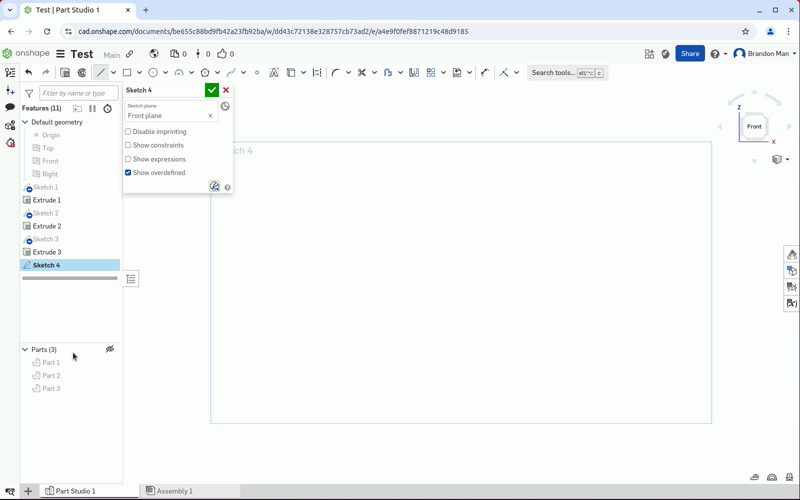
mouse_move(439, 294)
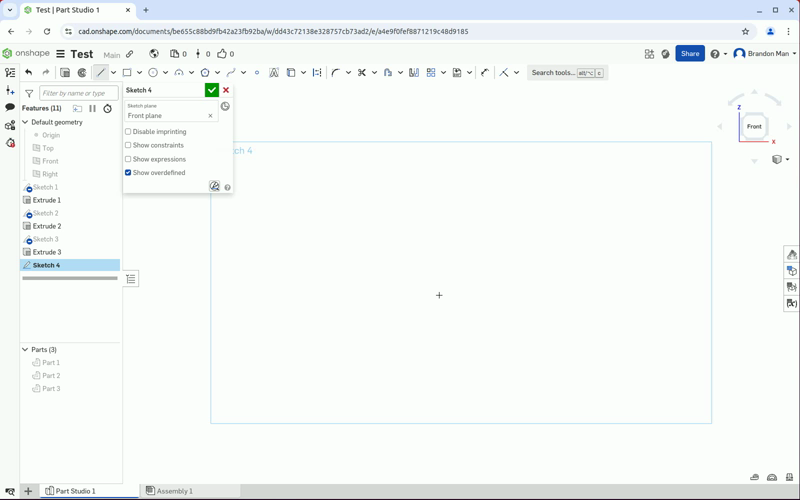
click(439, 294)
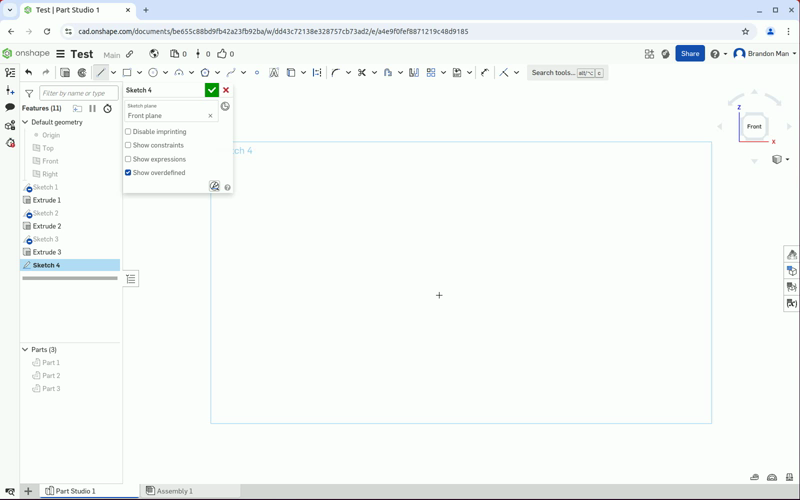
key_up(shift)
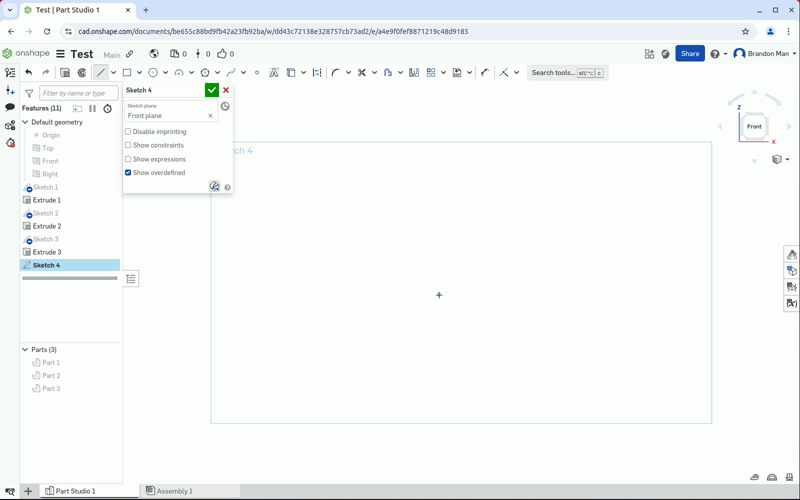
key_down(shift)
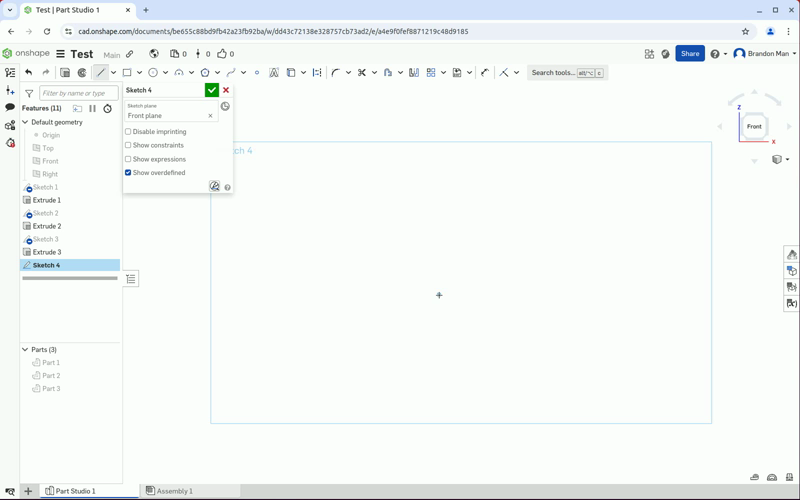
mouse_move(469, 294)
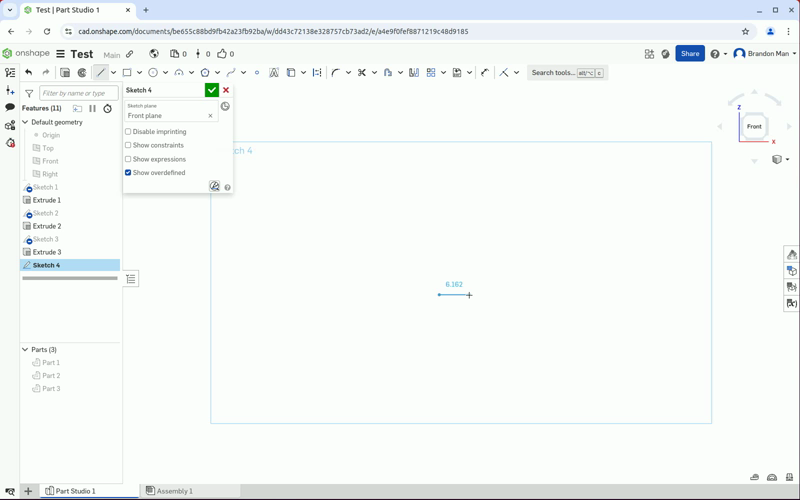
mouse_move(464, 294)
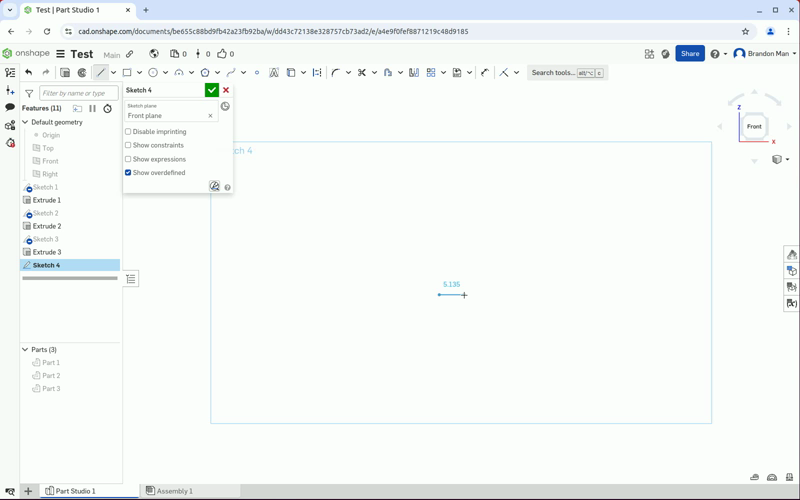
click(464, 294)
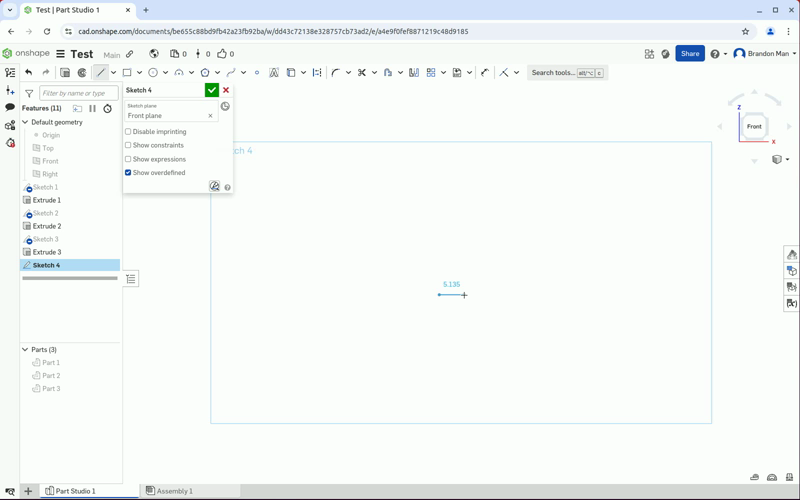
key_up(shift)
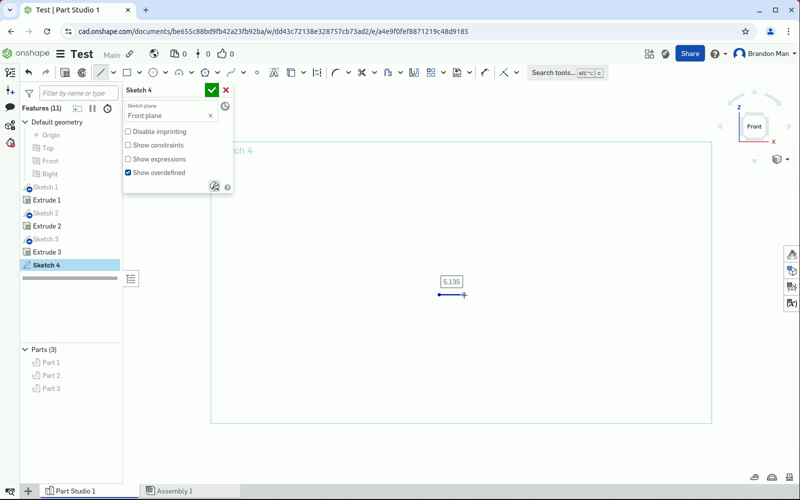
key_down(shift)
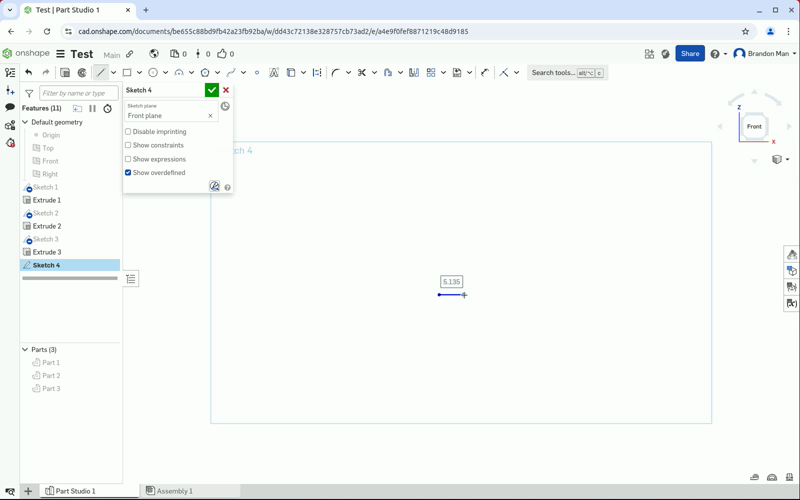
mouse_move(494, 294)
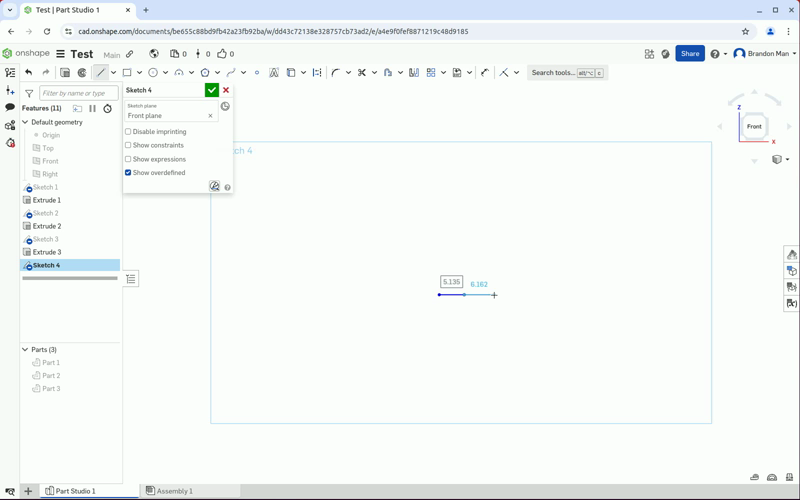
mouse_move(464, 251)
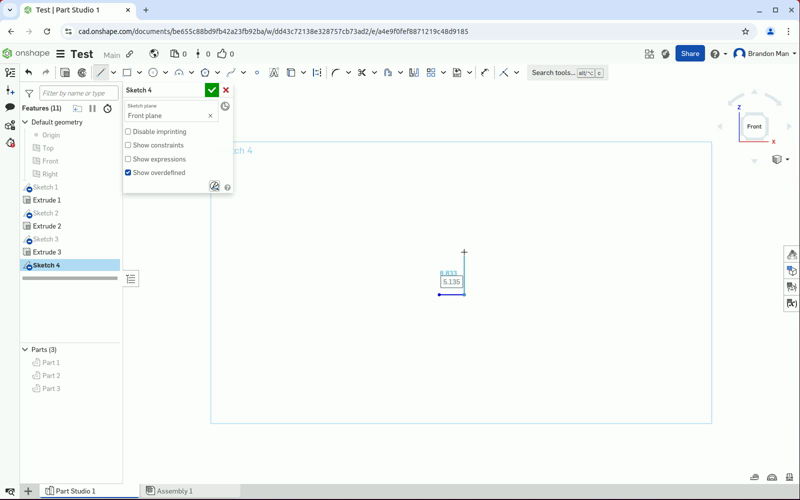
click(464, 251)
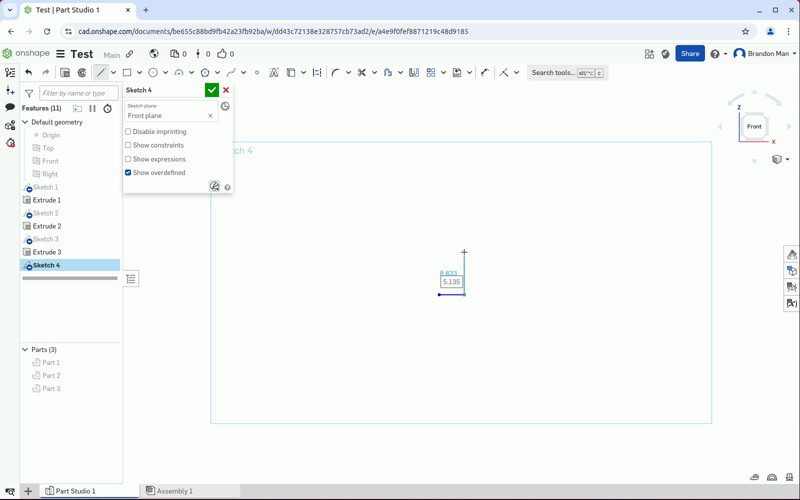
key_up(shift)
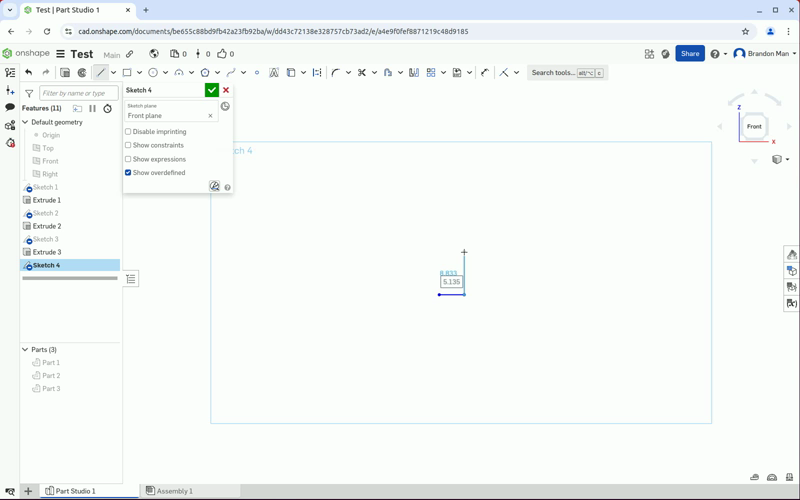
key_down(shift)
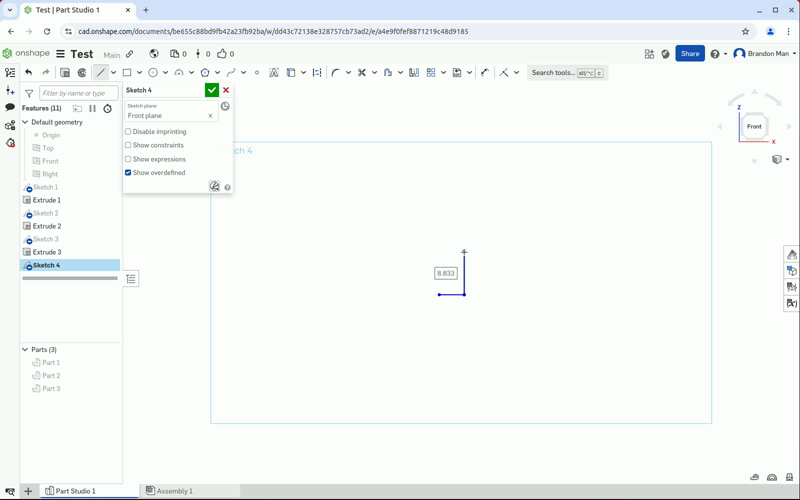
mouse_move(494, 251)
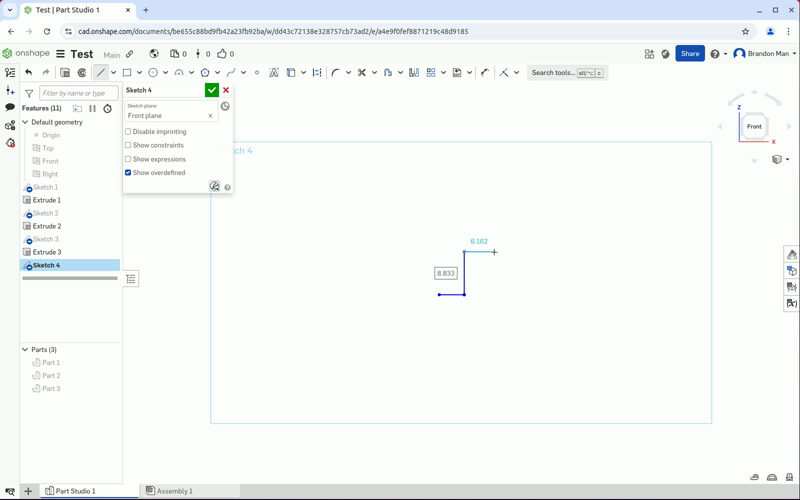
mouse_move(439, 251)
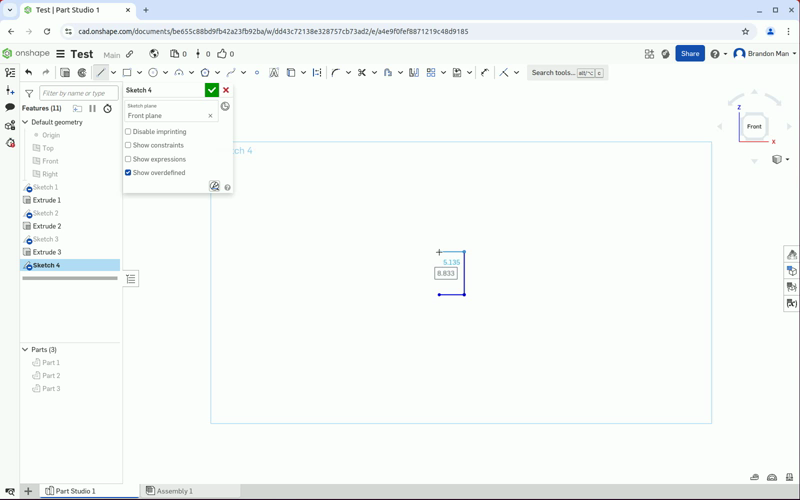
click(439, 251)
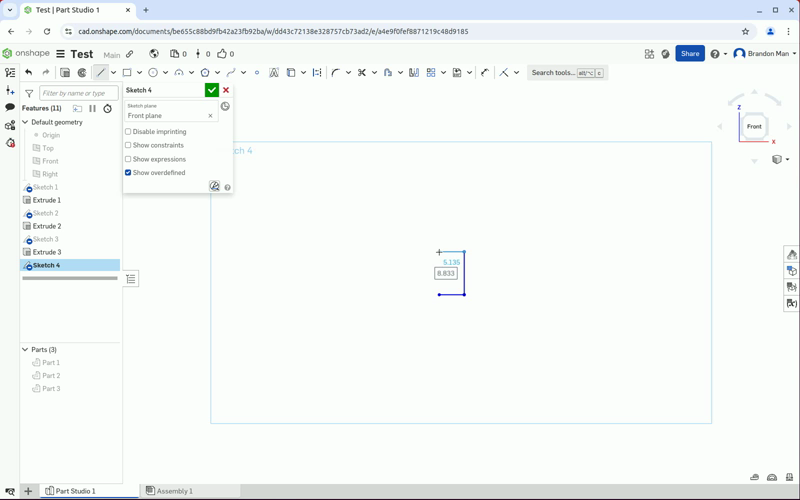
key_up(shift)
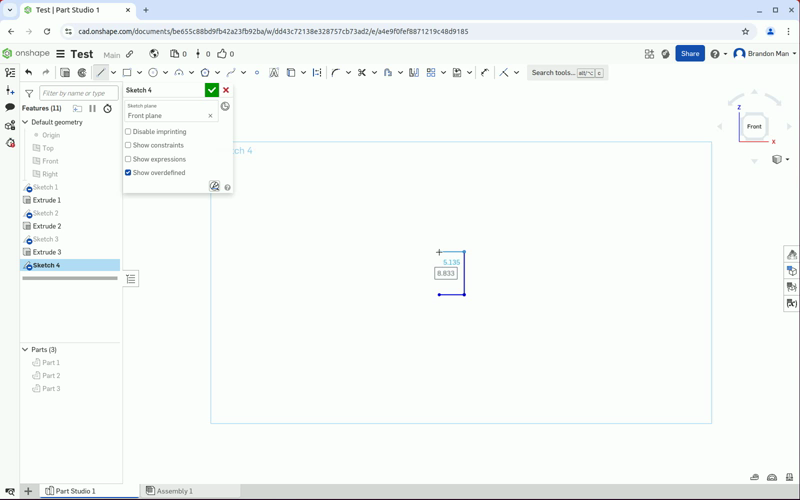
mouse_move(469, 251)
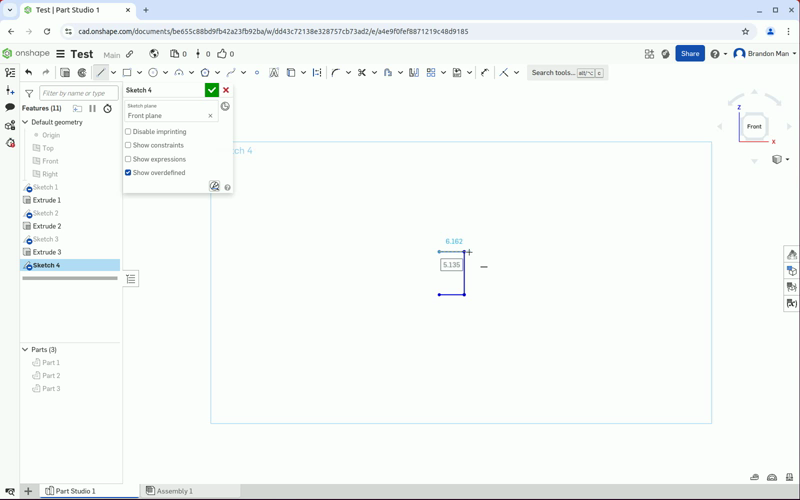
key_down(shift)
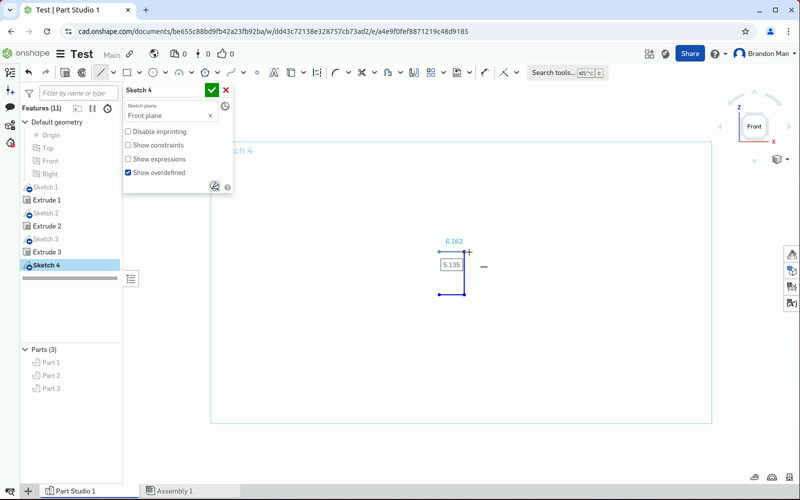
mouse_move(439, 294)
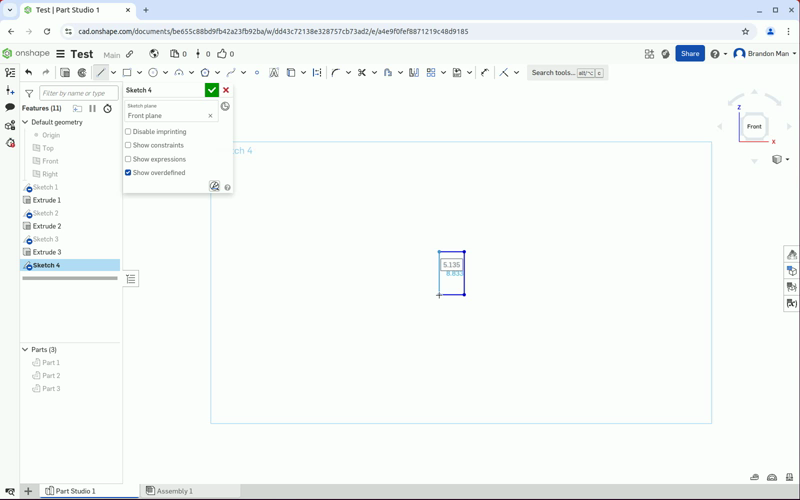
key_up(shift)
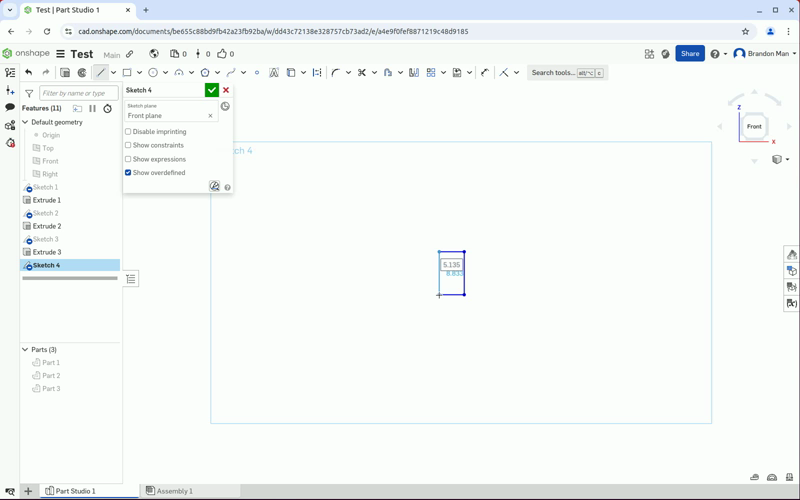
click(439, 294)
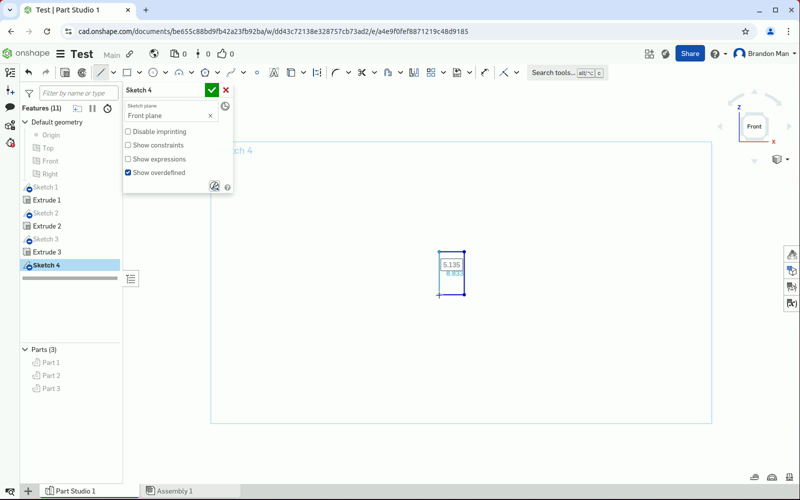
key(esc)
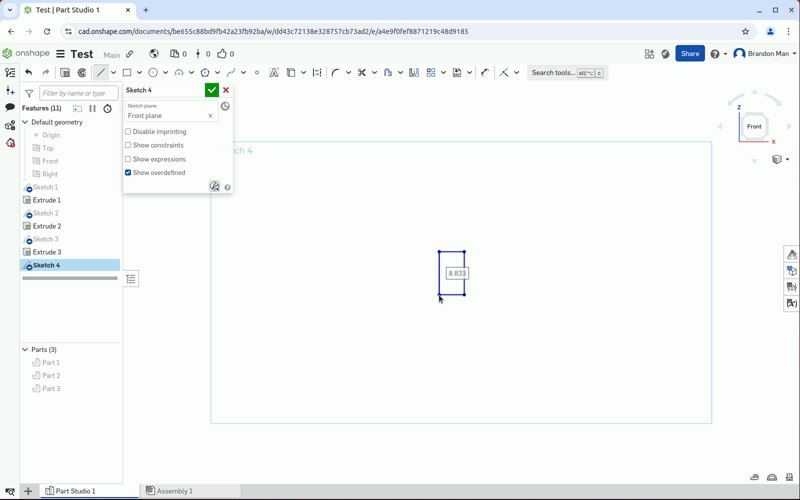
key(l)
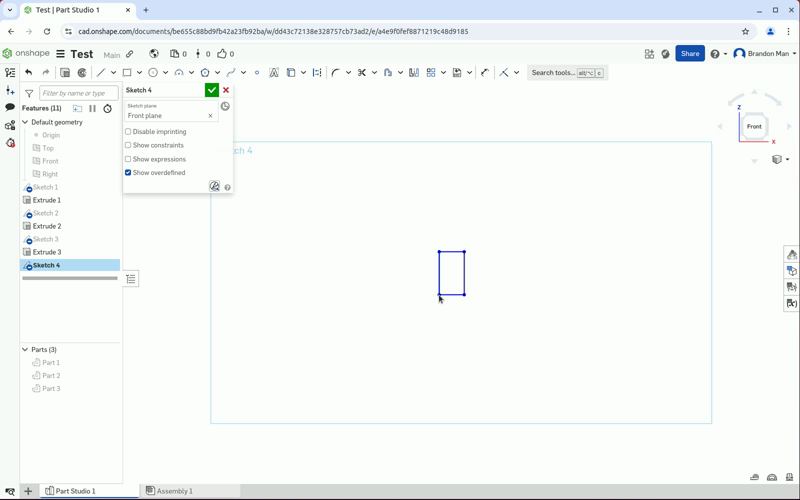
key_down(shift)
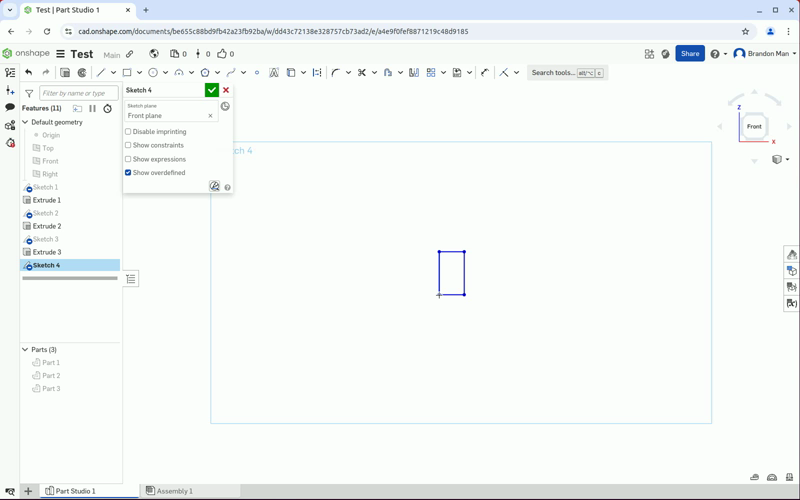
mouse_move(440, 293)
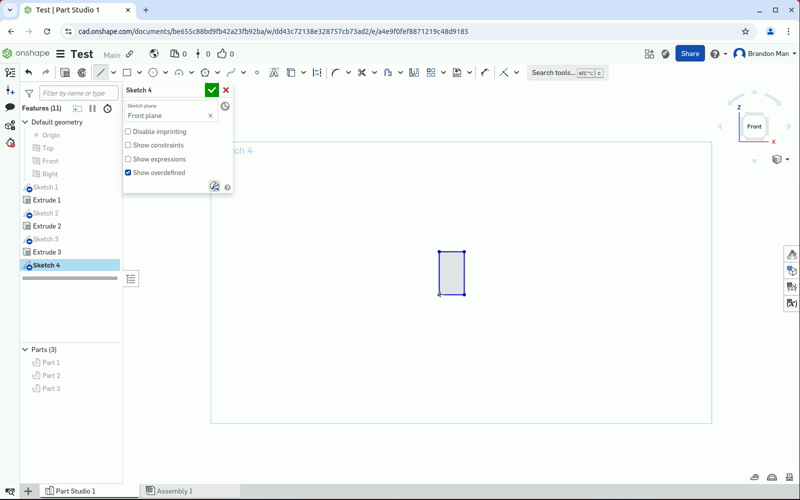
scroll(6)
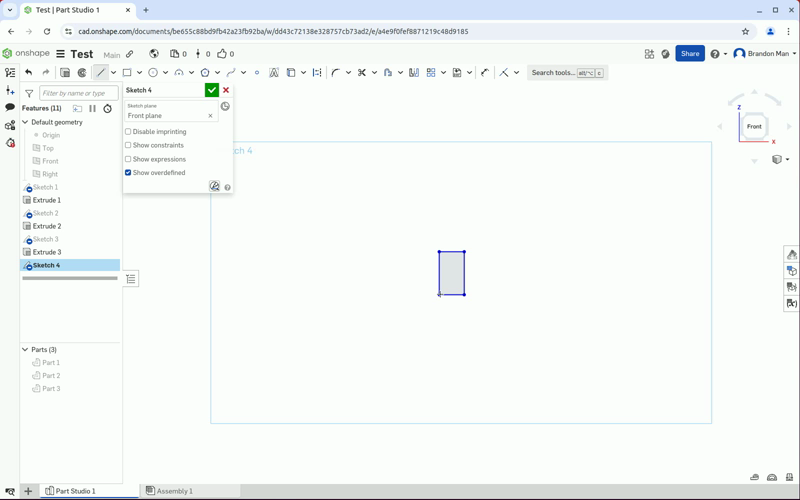
scroll(6)
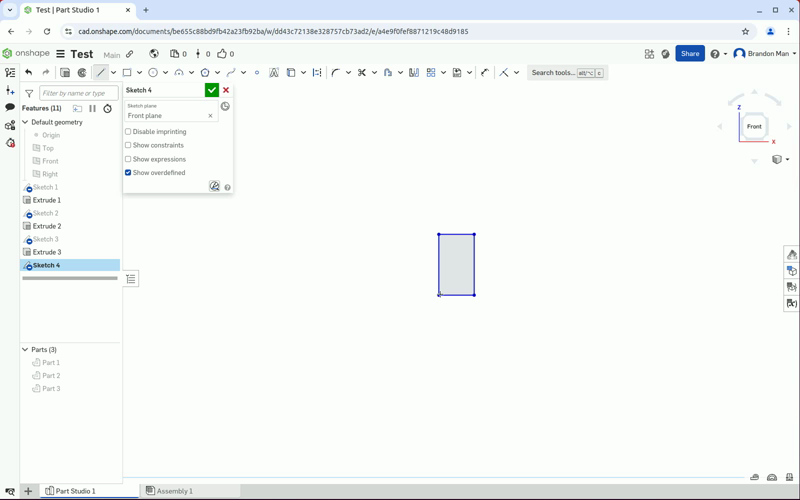
scroll(6)
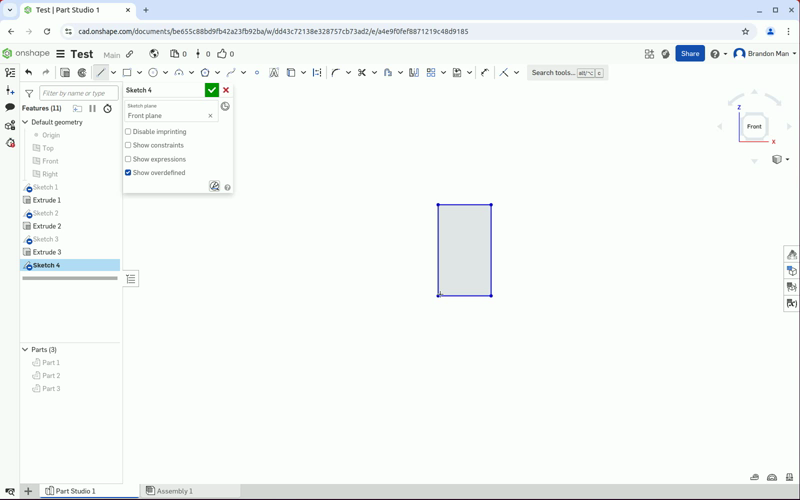
scroll(6)
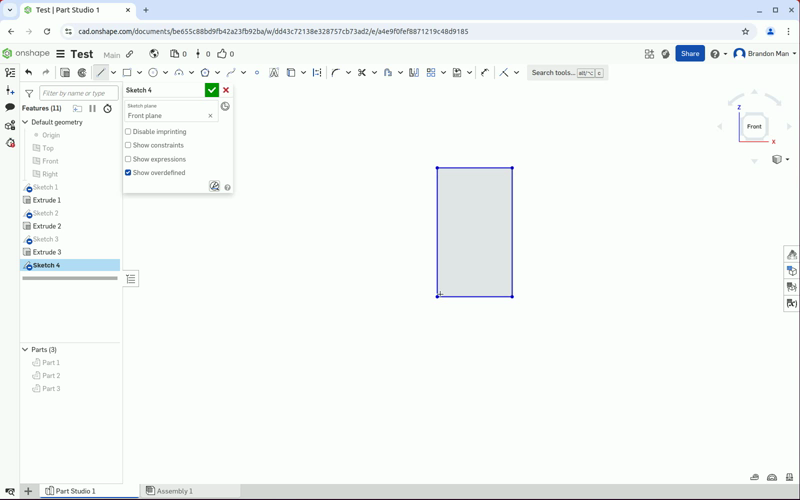
scroll(6)
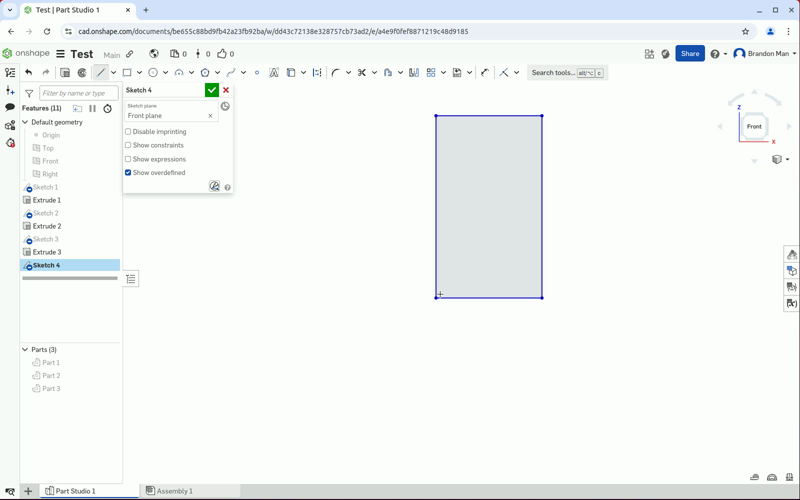
scroll(6)
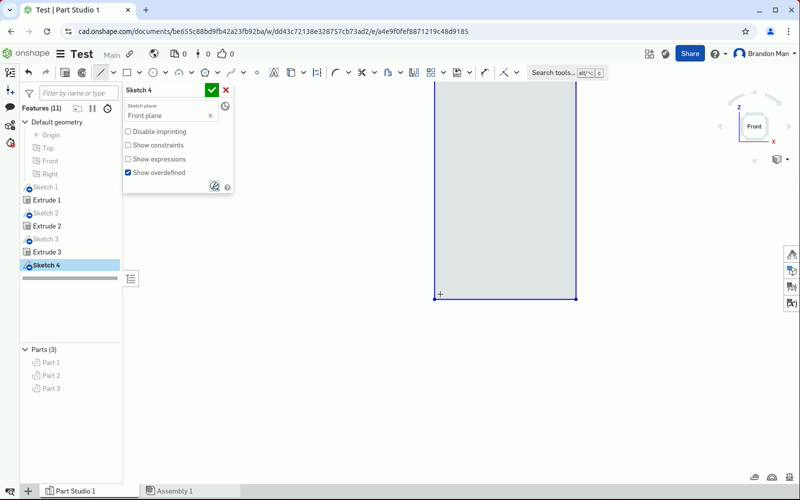
scroll(6)
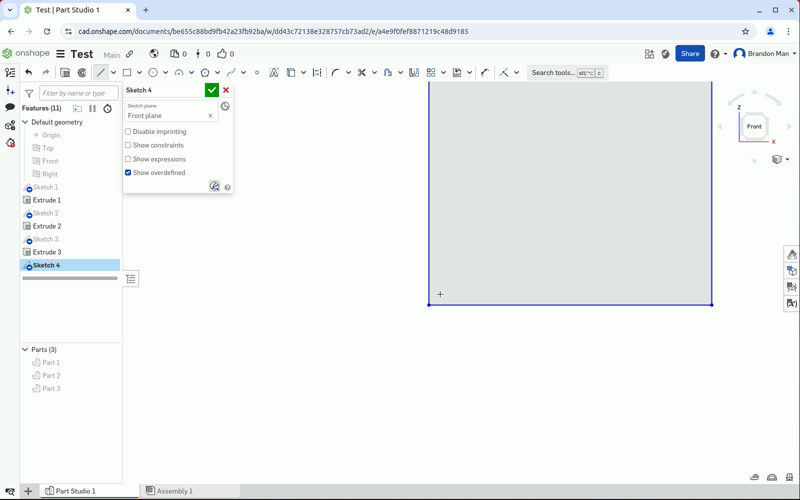
click(440, 293)
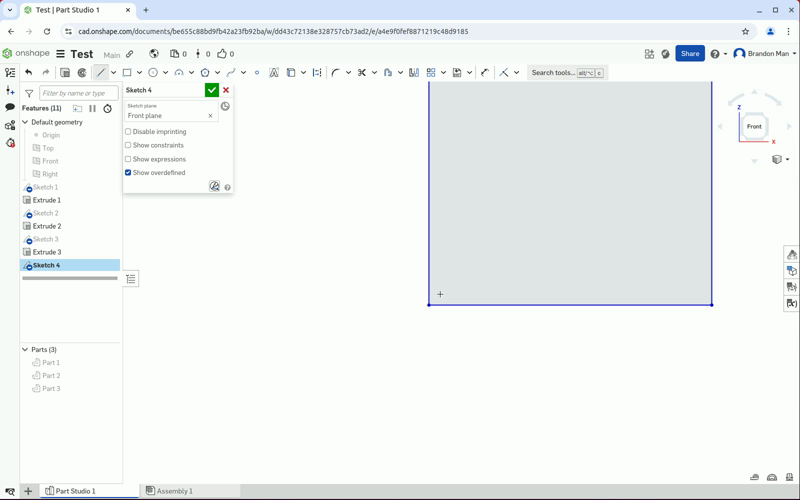
scroll(-6)
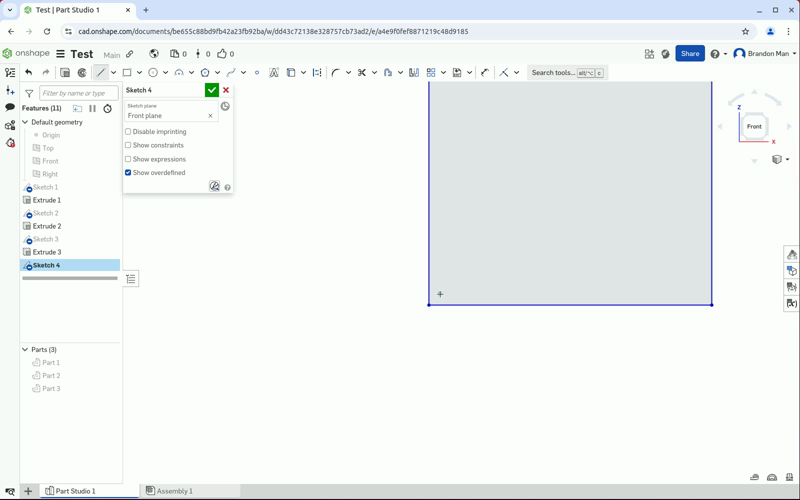
scroll(-6)
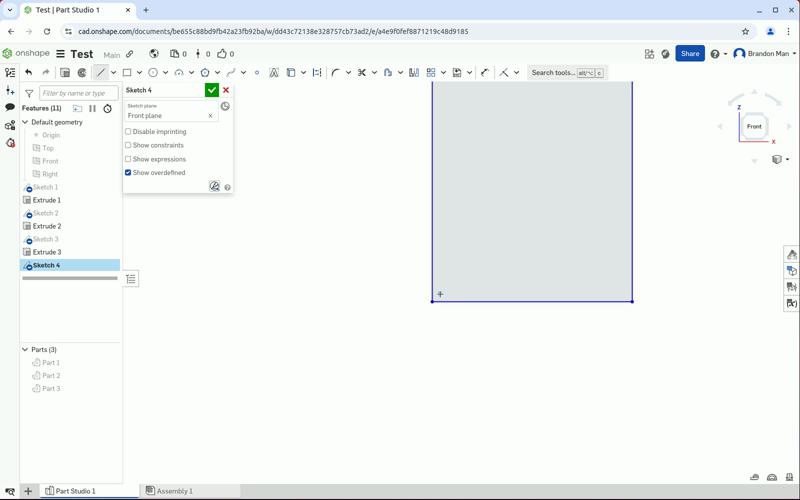
scroll(-6)
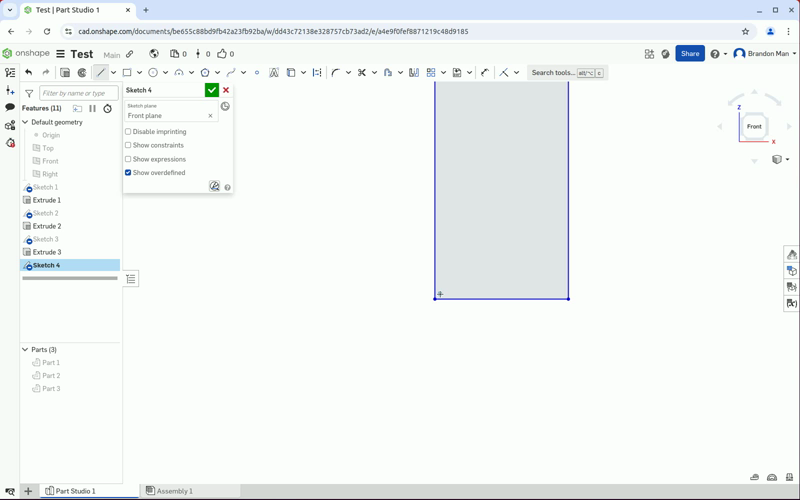
scroll(-6)
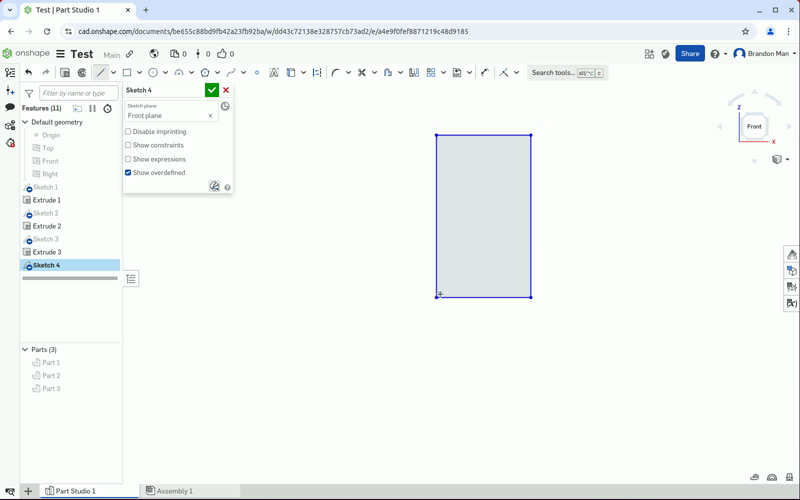
scroll(-6)
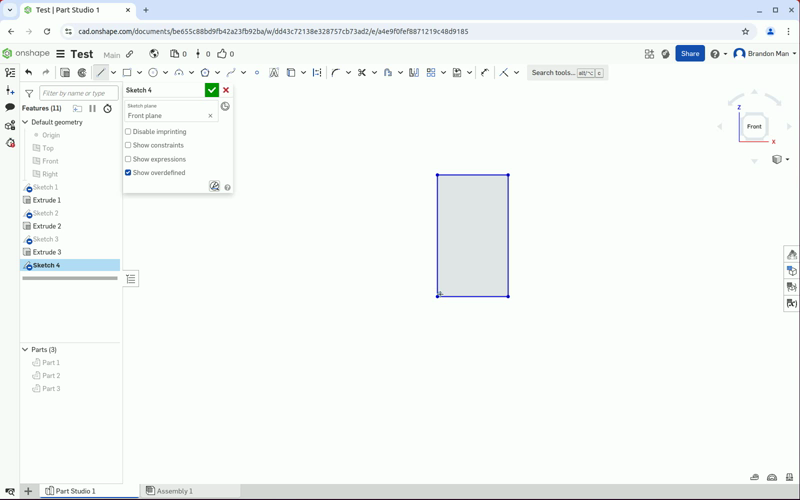
scroll(-6)
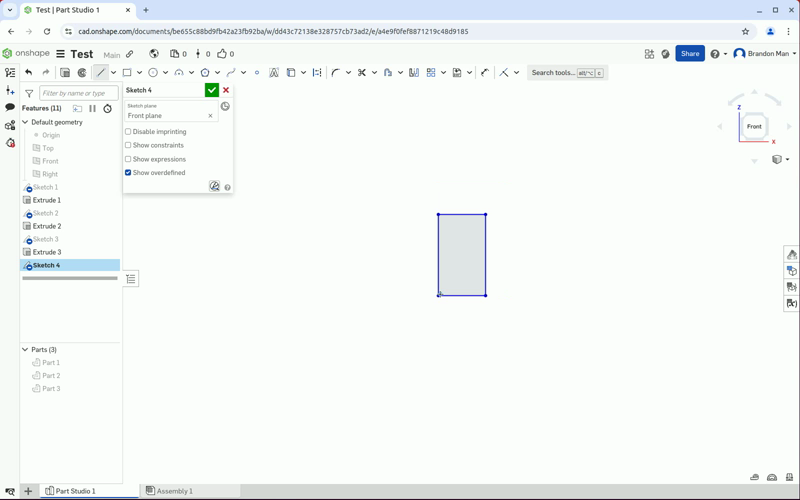
scroll(-6)
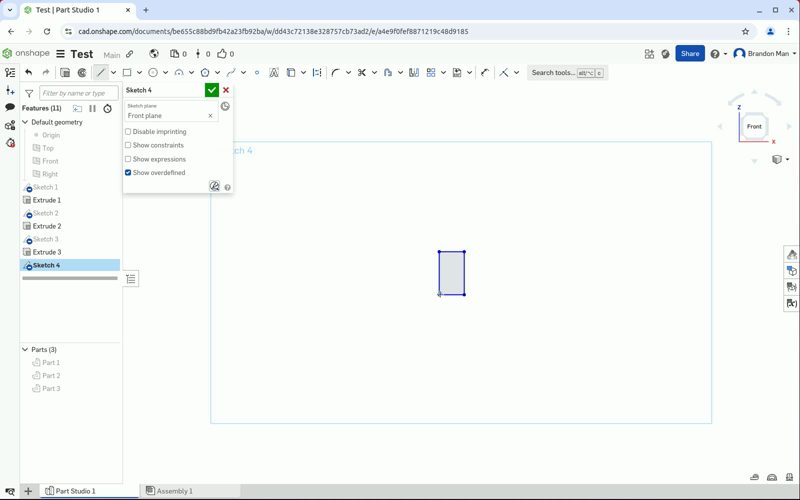
key_up(shift)
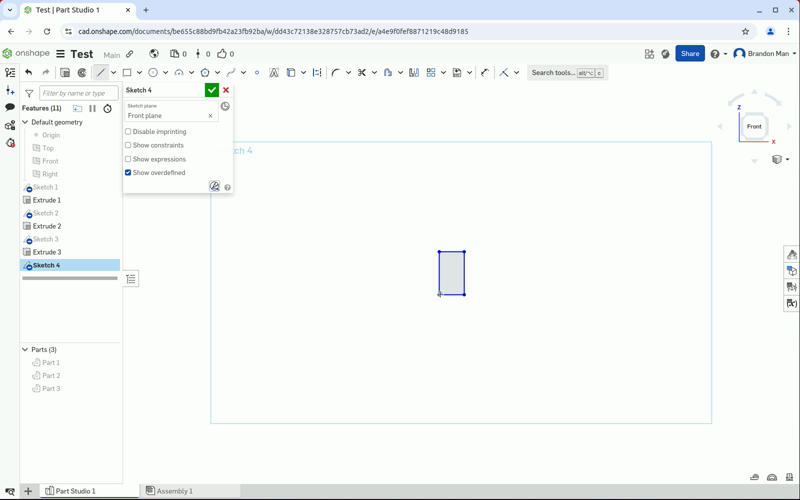
key_down(shift)
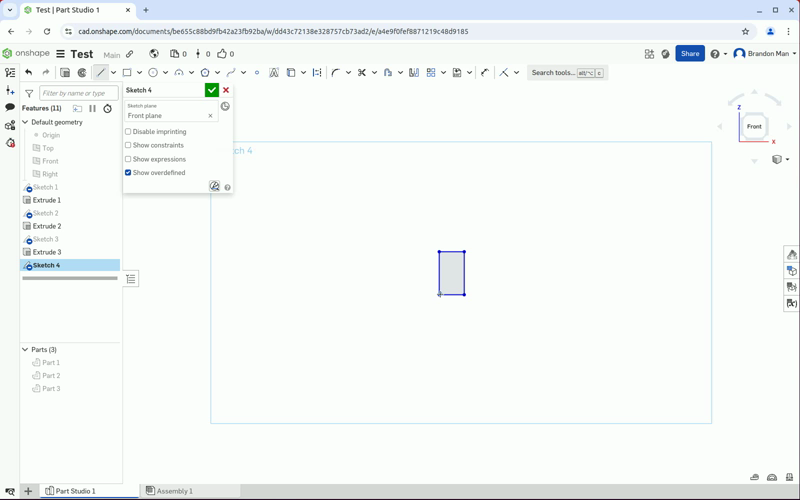
mouse_move(470, 293)
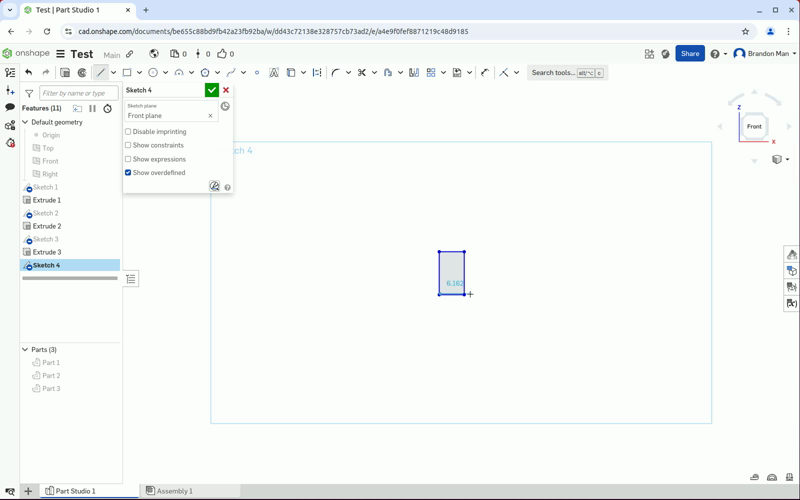
mouse_move(444, 293)
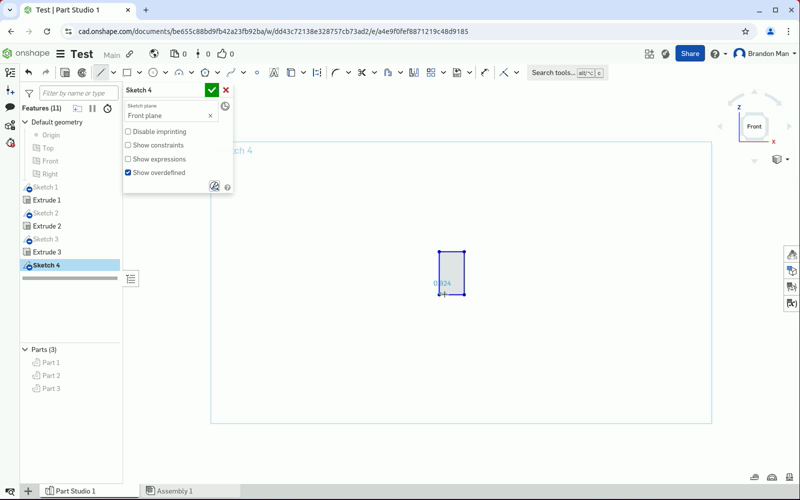
scroll(6)
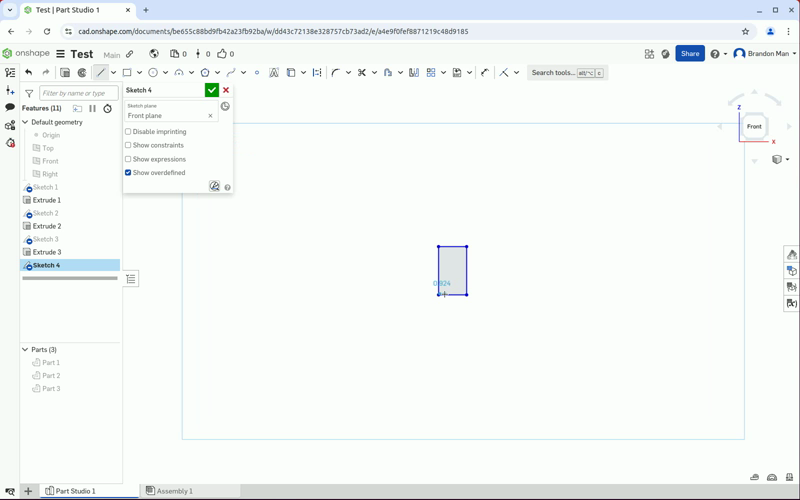
scroll(6)
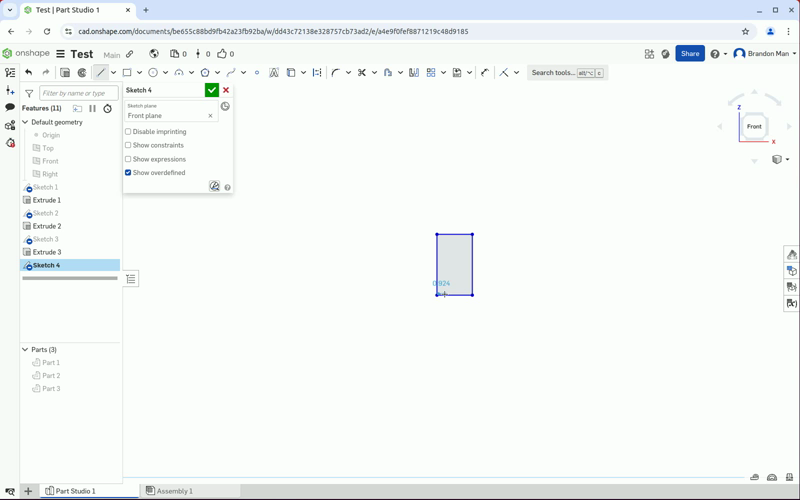
scroll(6)
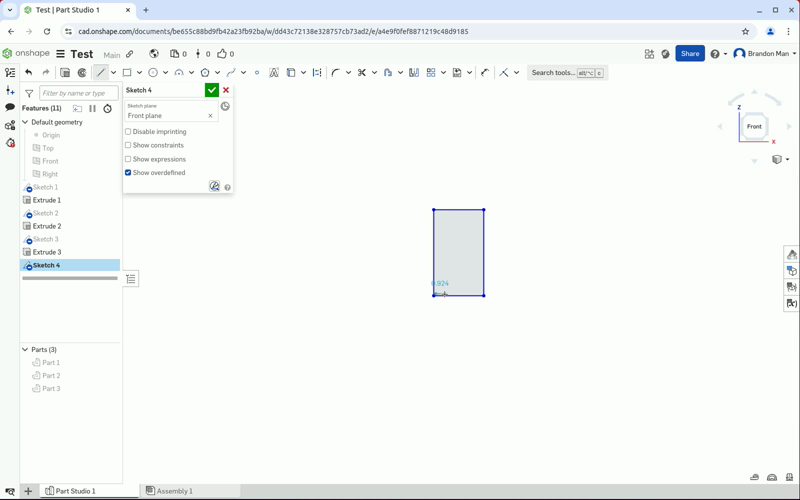
scroll(6)
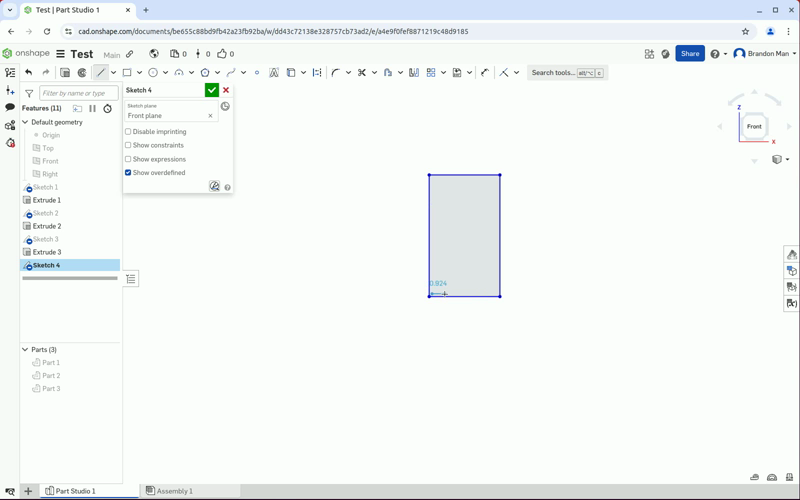
scroll(6)
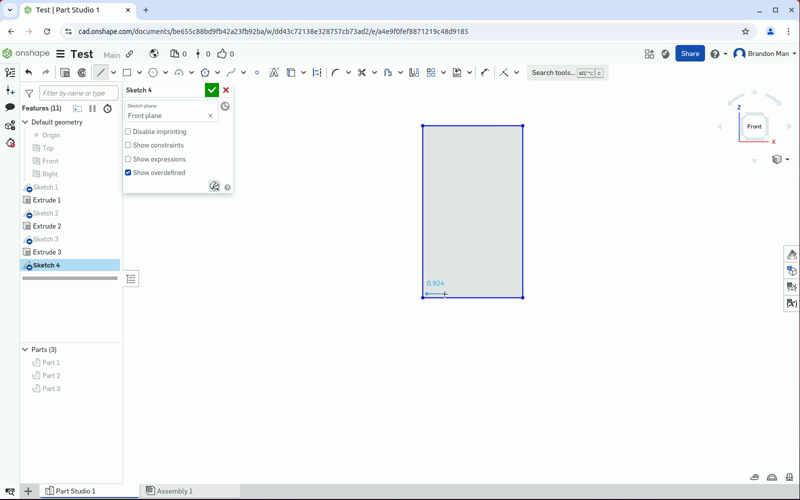
scroll(6)
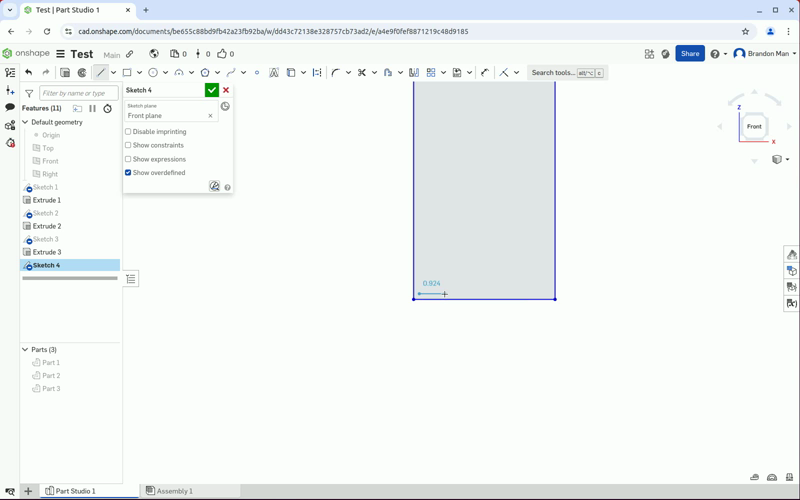
scroll(6)
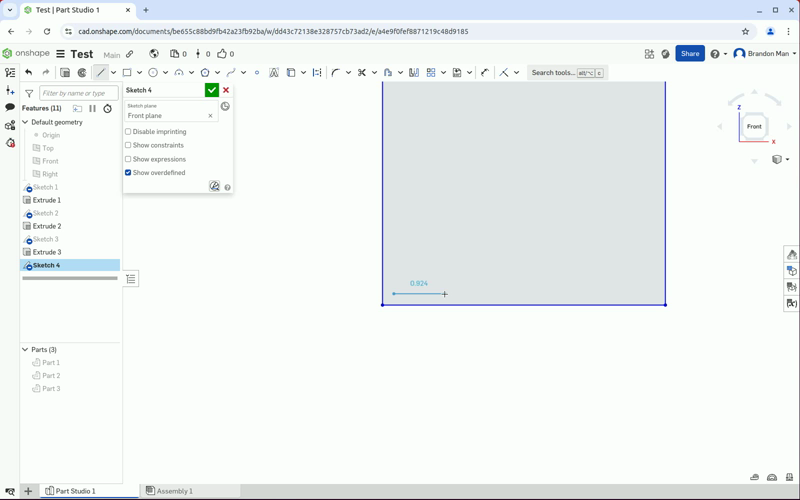
click(444, 293)
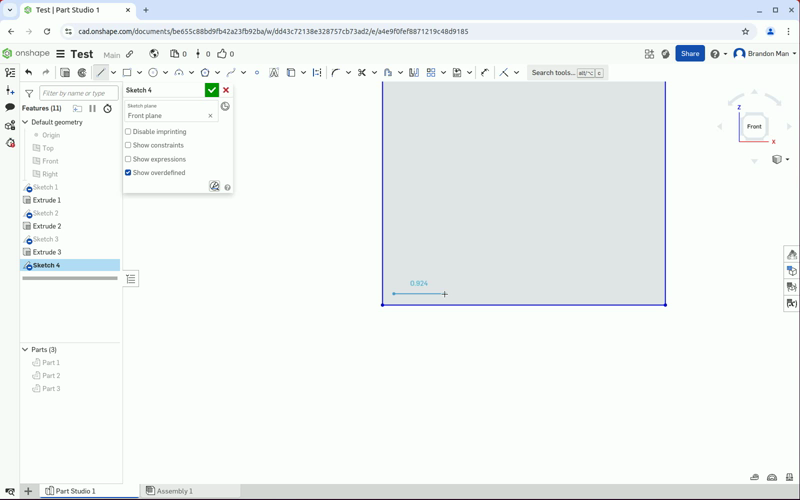
scroll(-6)
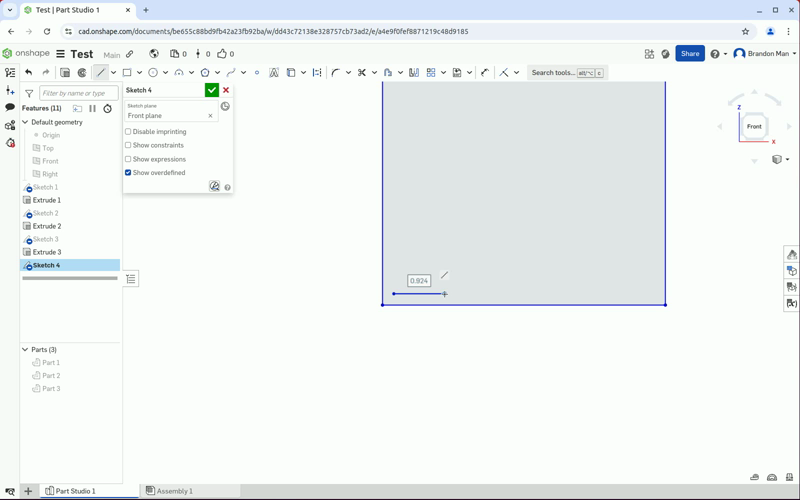
scroll(-6)
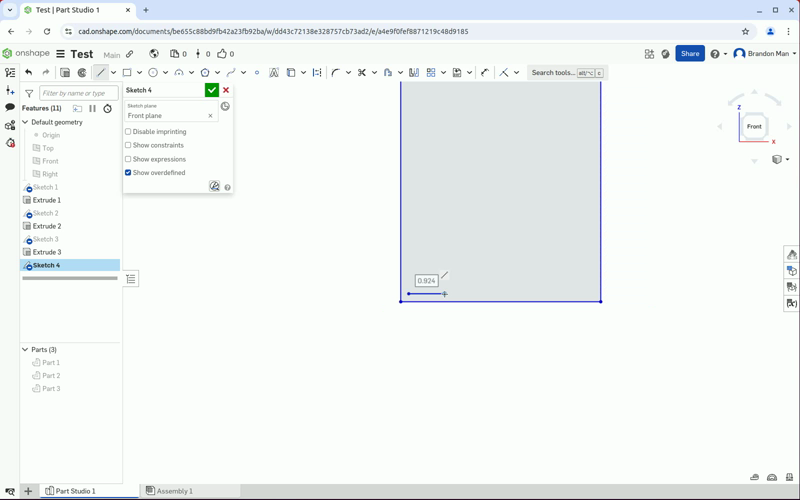
scroll(-6)
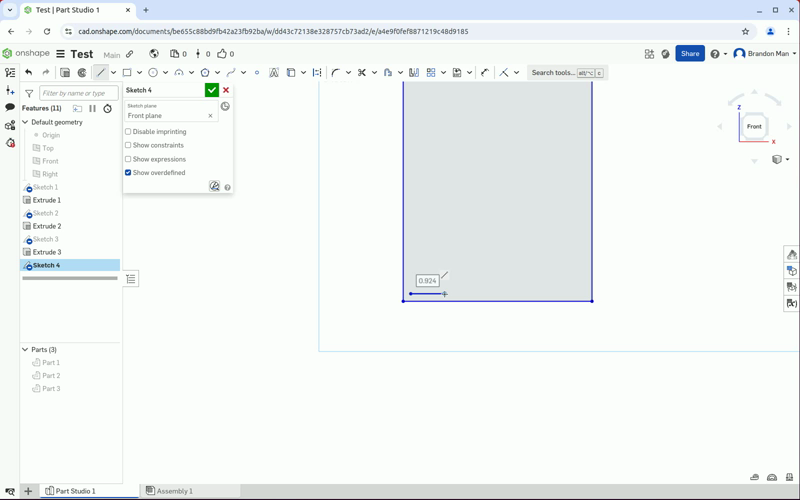
scroll(-6)
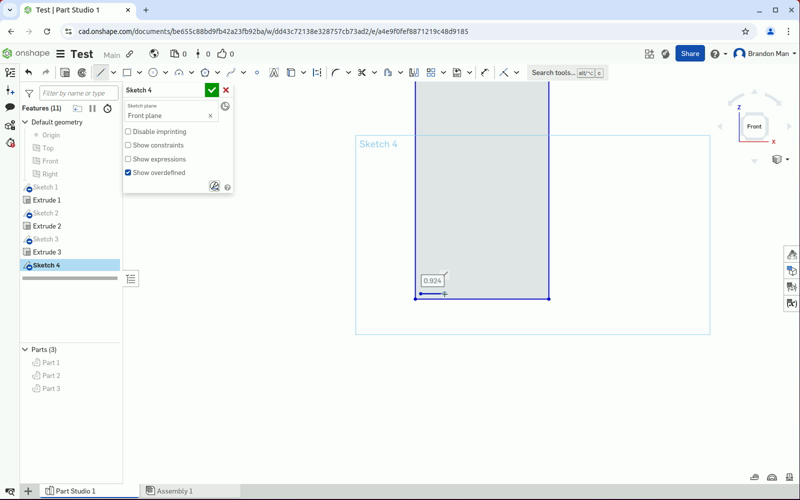
scroll(-6)
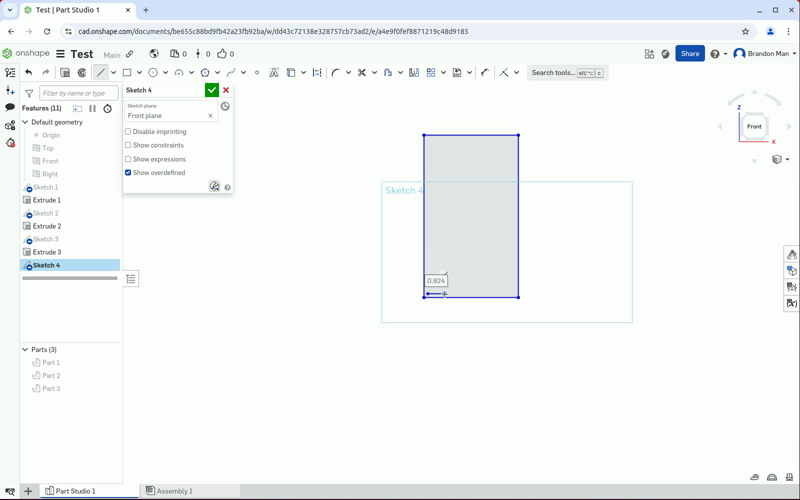
scroll(-6)
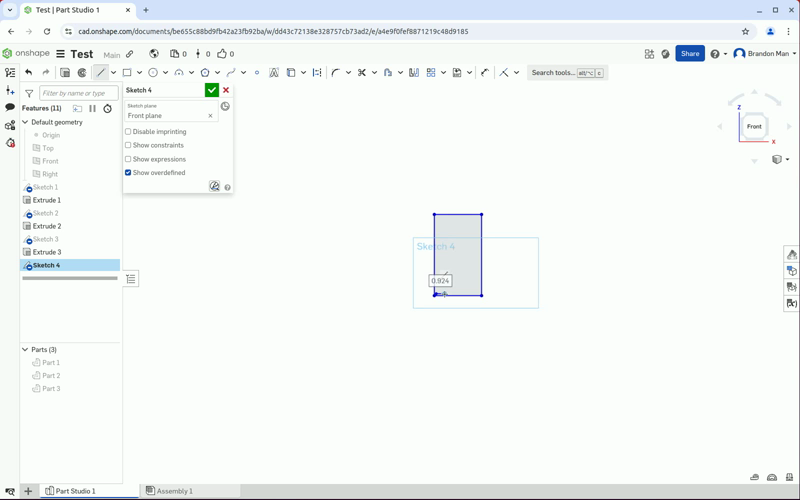
scroll(-6)
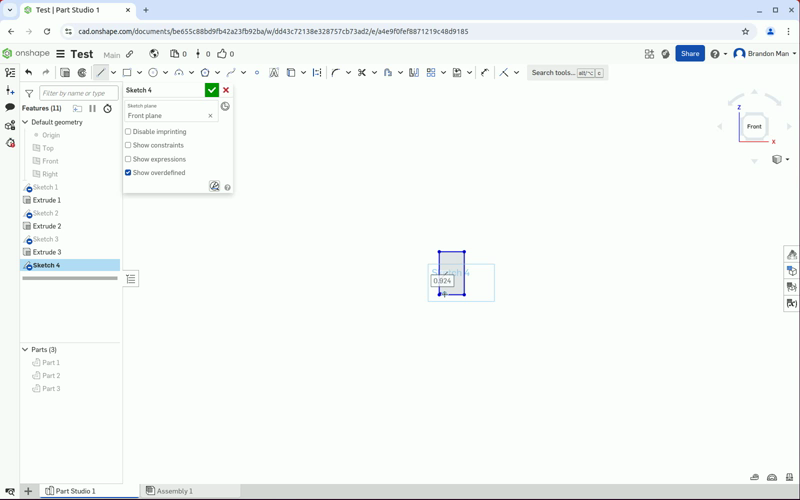
key_up(shift)
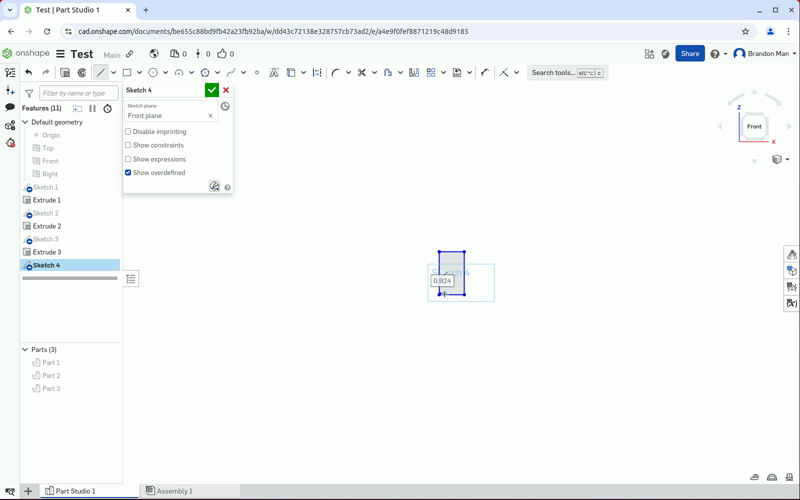
key_down(shift)
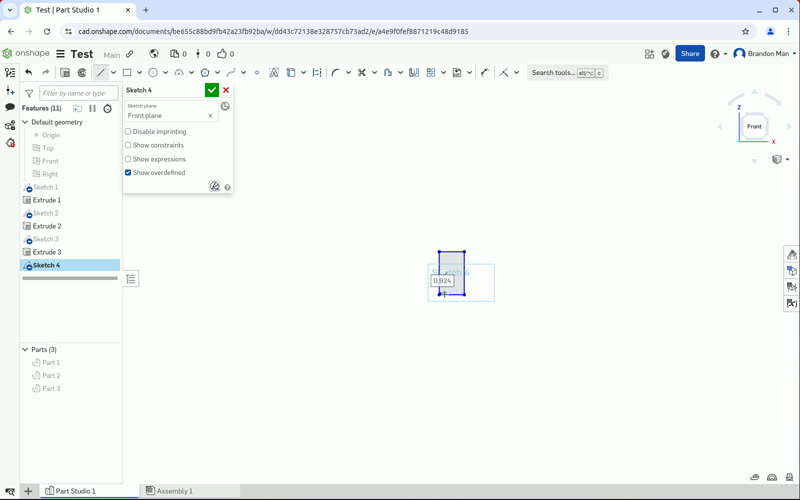
mouse_move(474, 293)
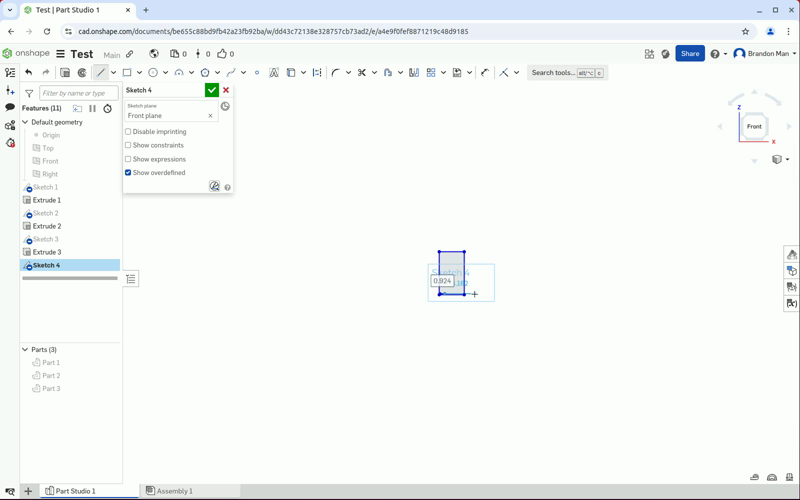
mouse_move(444, 274)
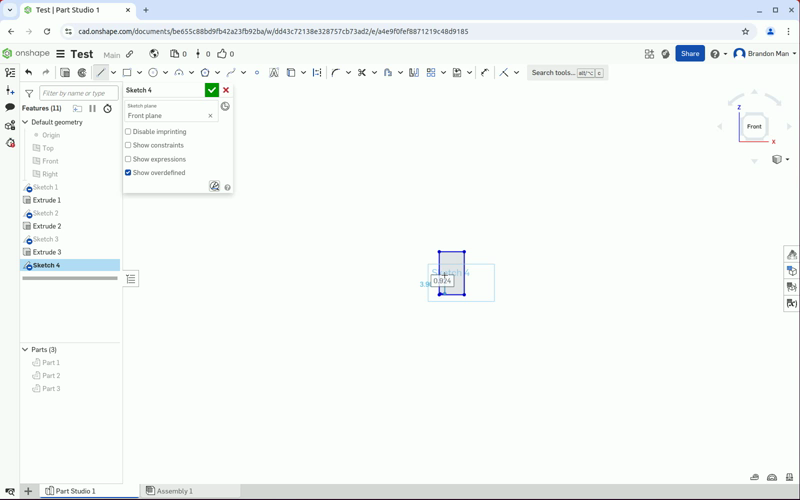
click(444, 274)
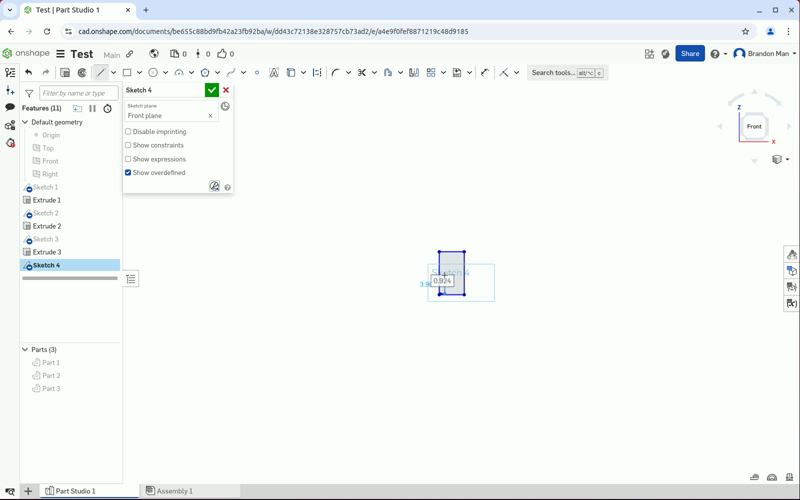
key_up(shift)
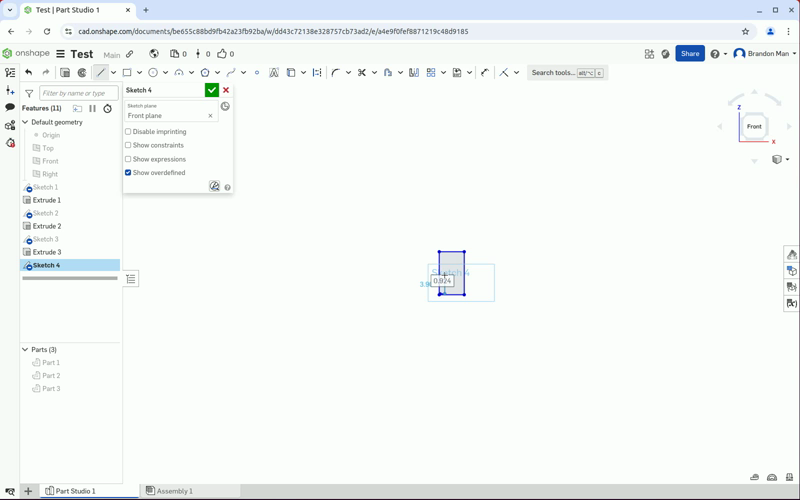
key_down(shift)
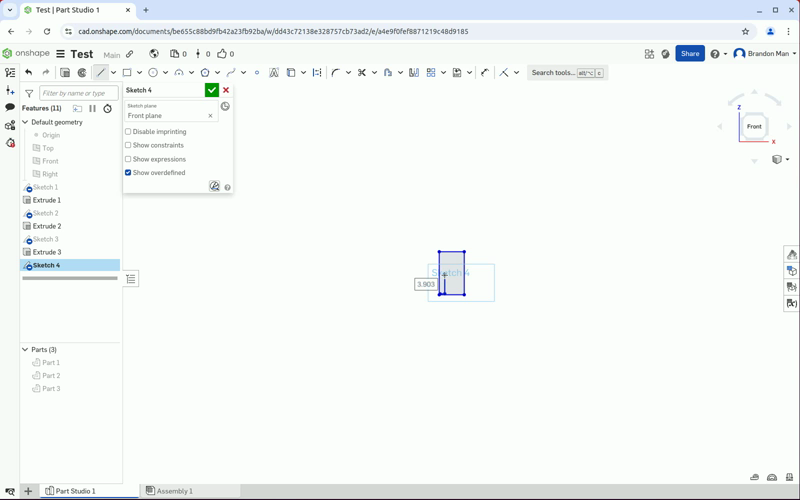
mouse_move(474, 274)
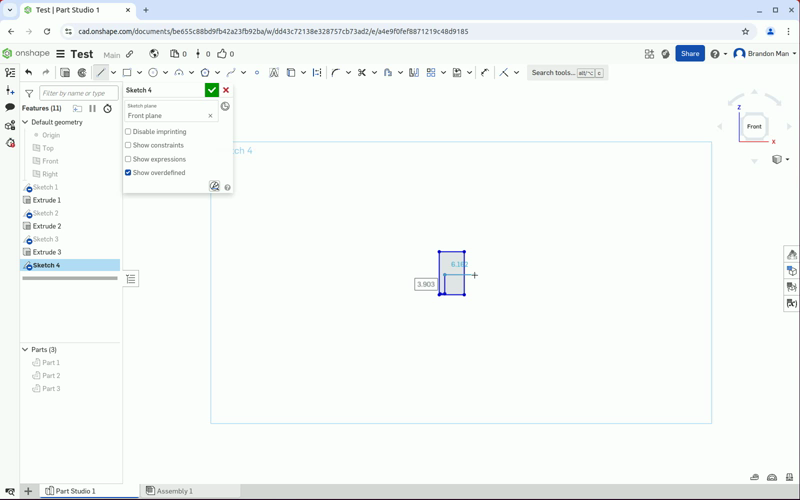
mouse_move(444, 269)
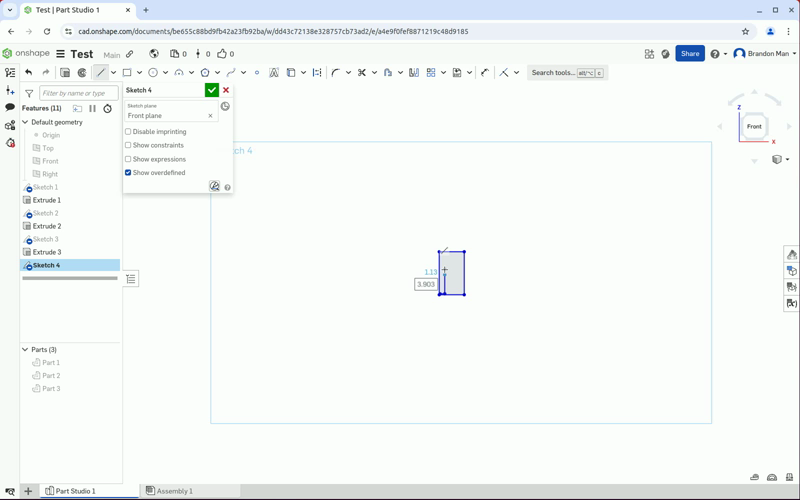
scroll(6)
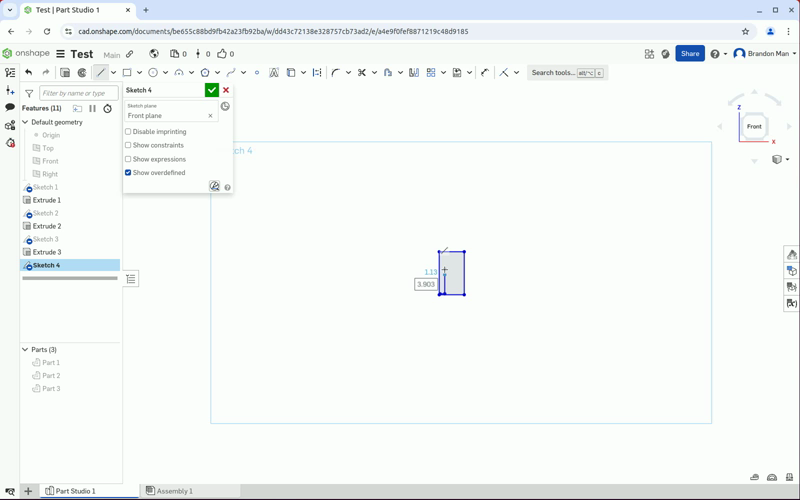
scroll(6)
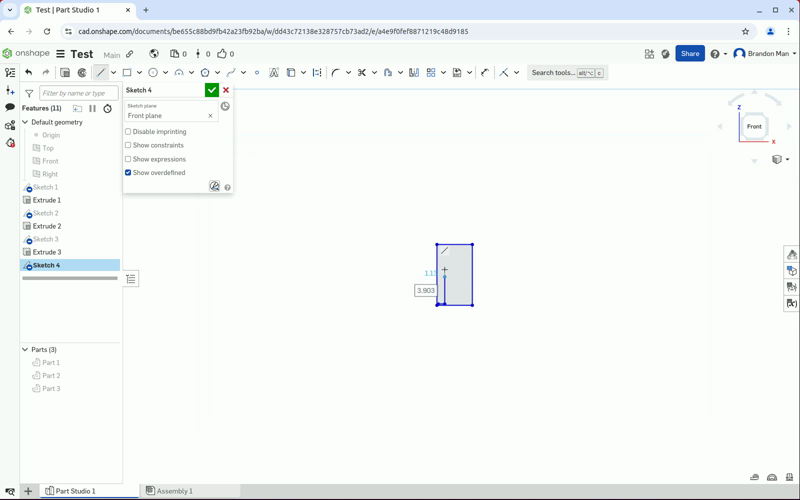
scroll(6)
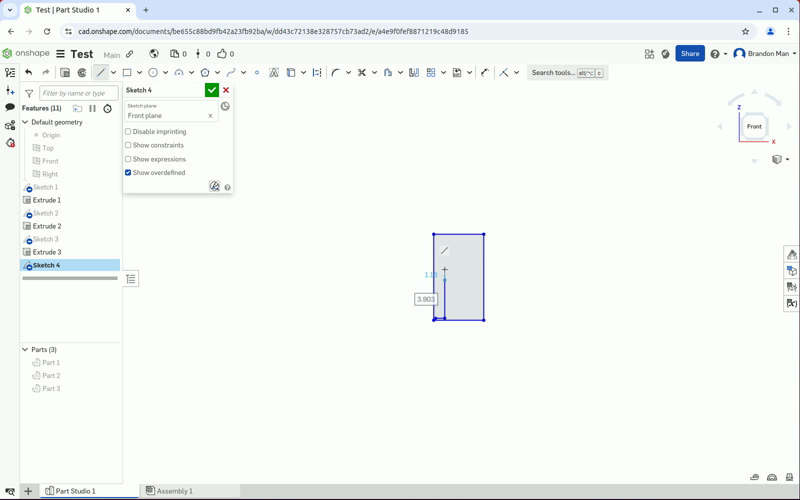
scroll(6)
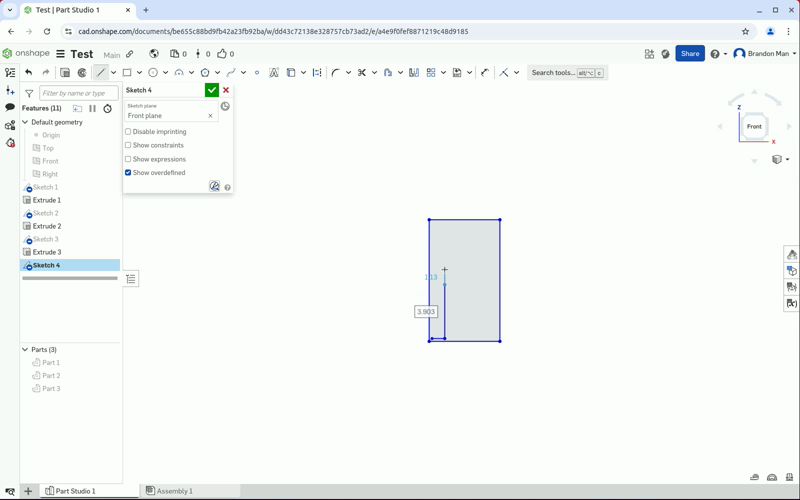
scroll(6)
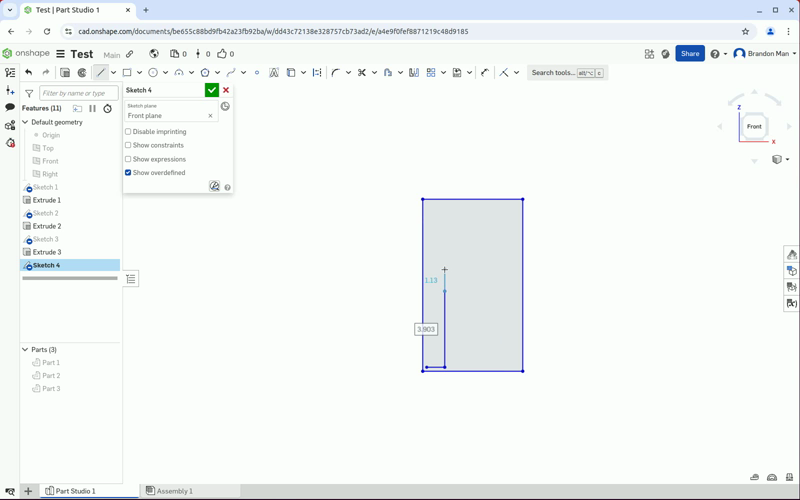
scroll(6)
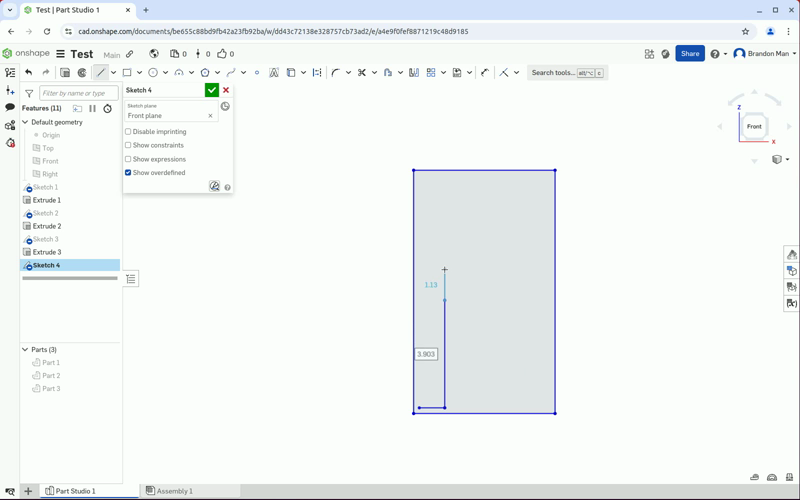
scroll(6)
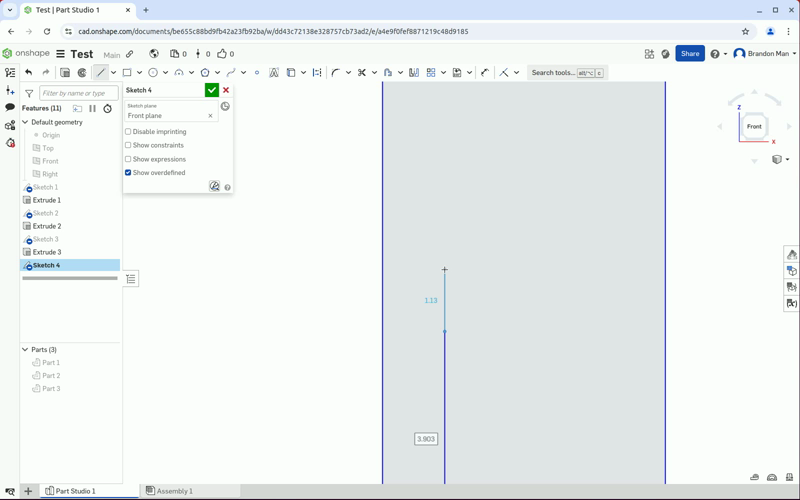
click(444, 269)
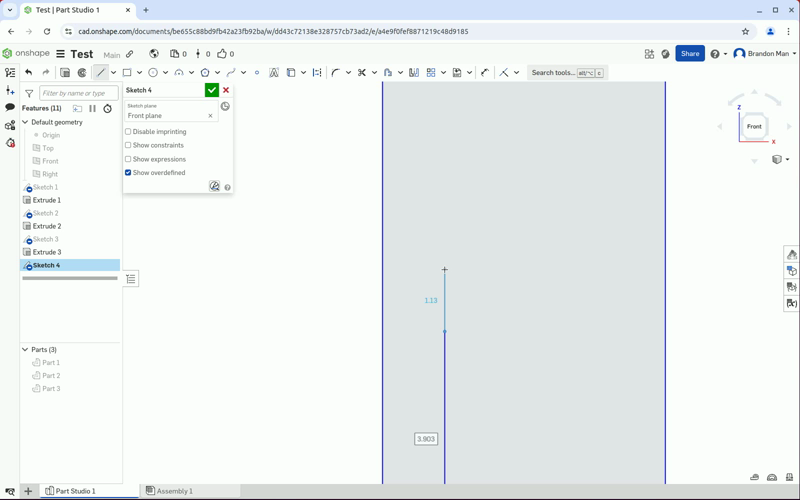
scroll(-6)
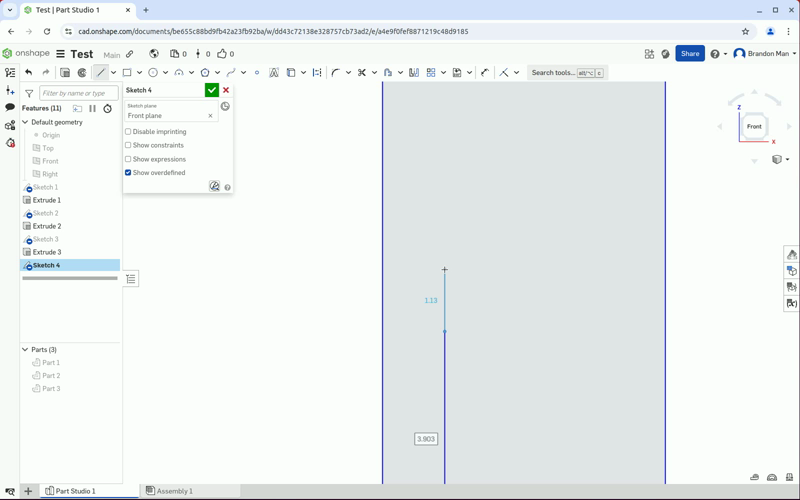
scroll(-6)
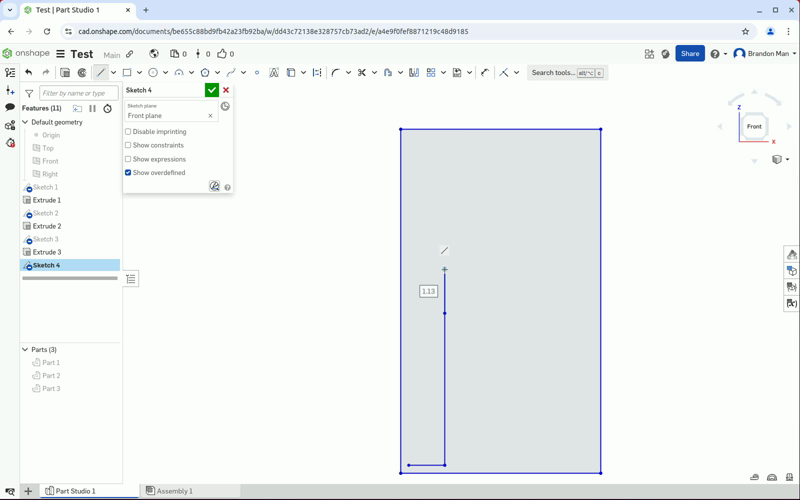
scroll(-6)
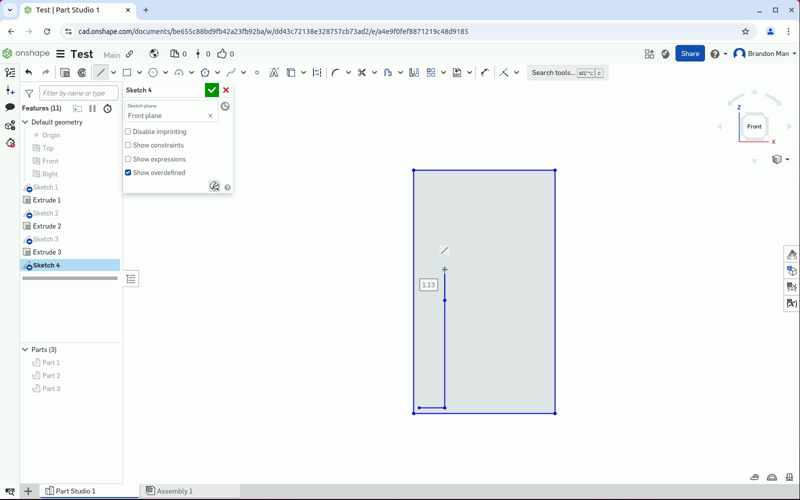
scroll(-6)
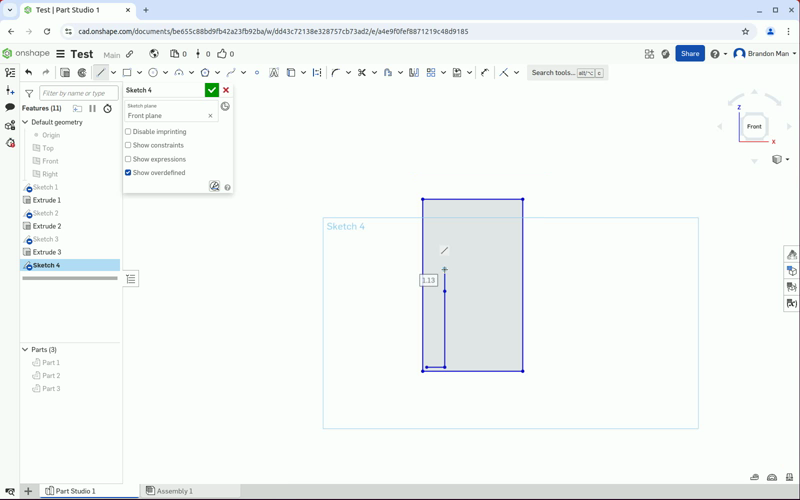
scroll(-6)
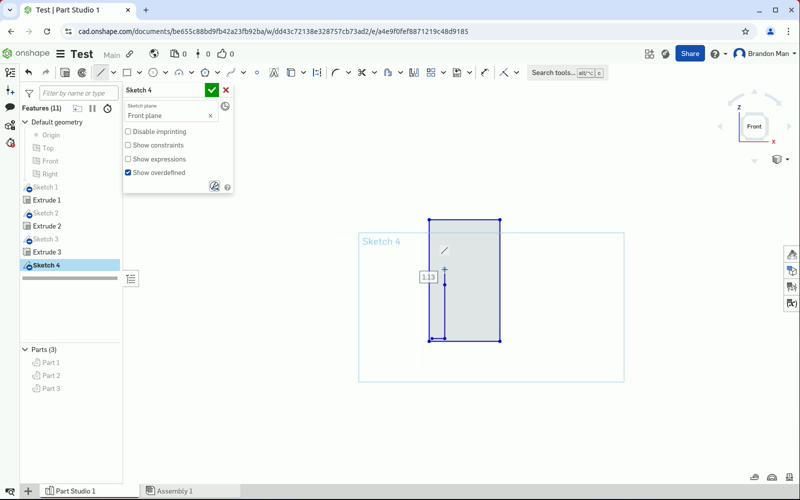
scroll(-6)
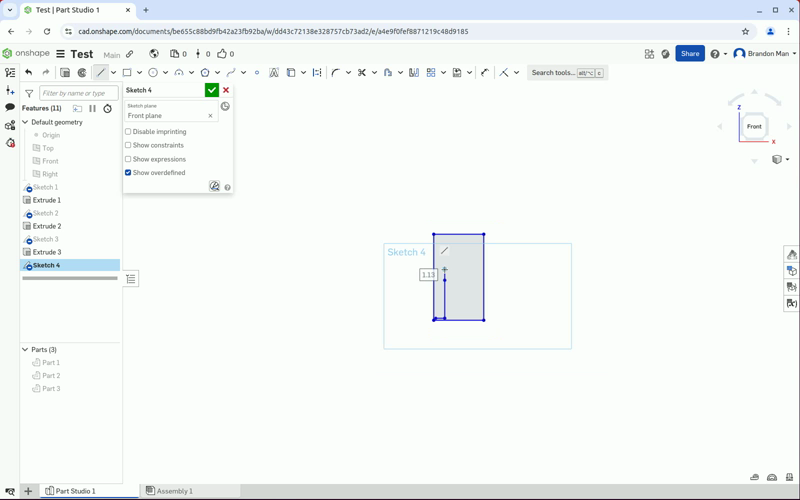
scroll(-6)
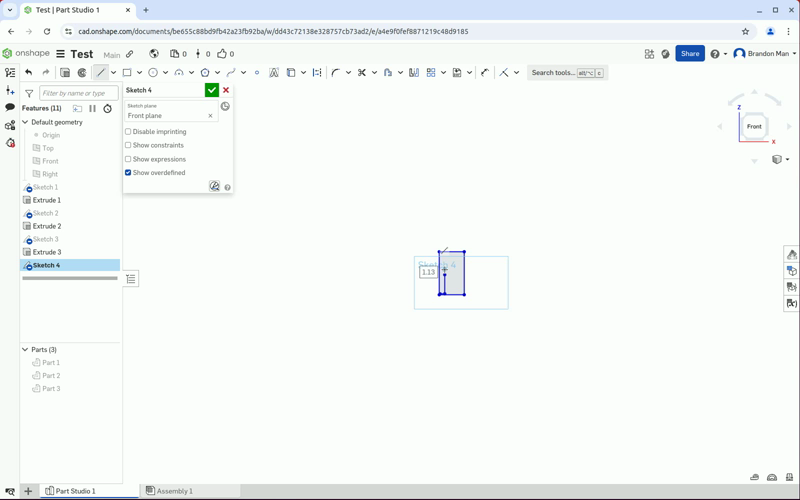
key_up(shift)
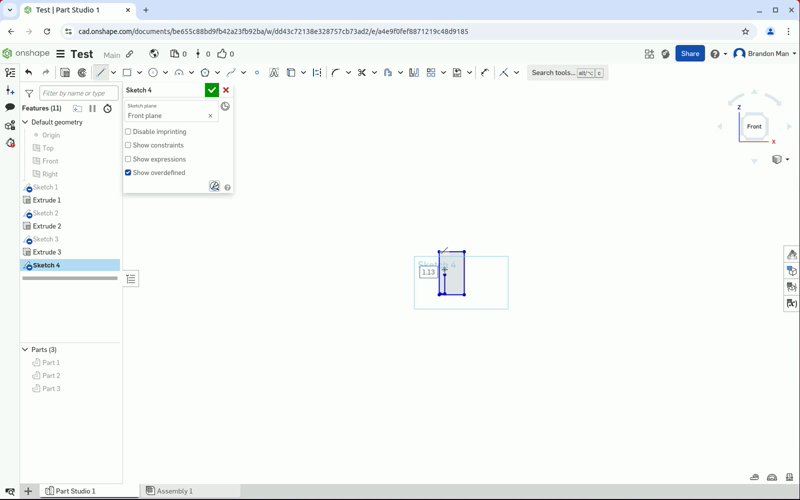
key_down(shift)
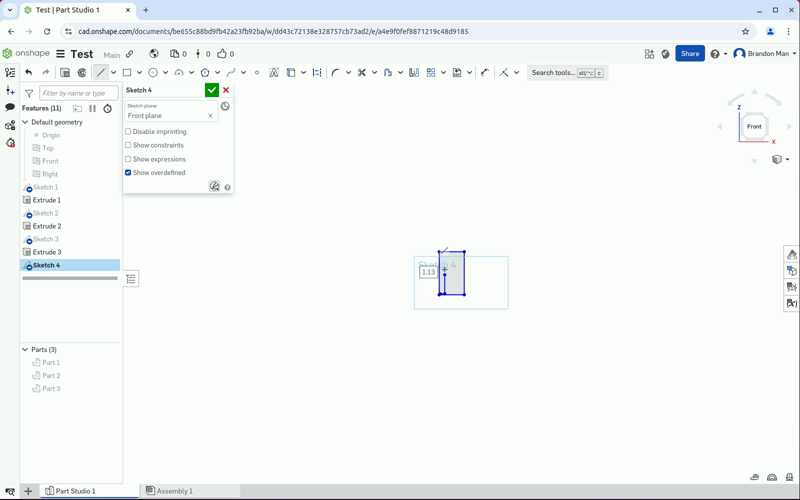
mouse_move(474, 269)
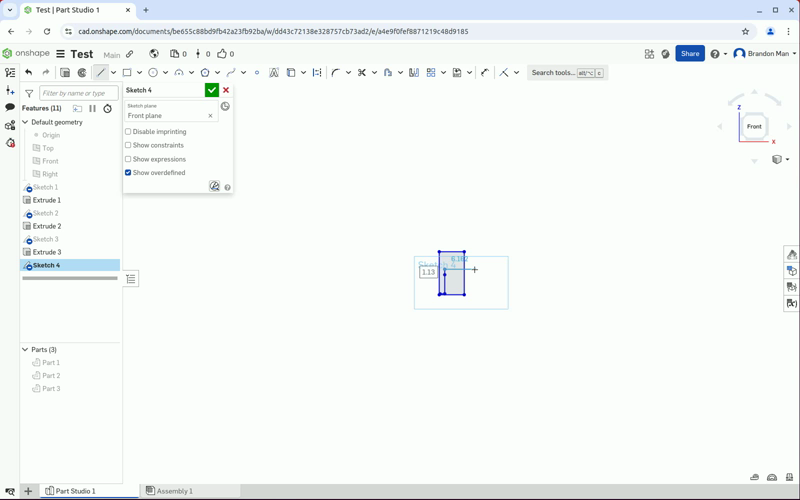
mouse_move(444, 252)
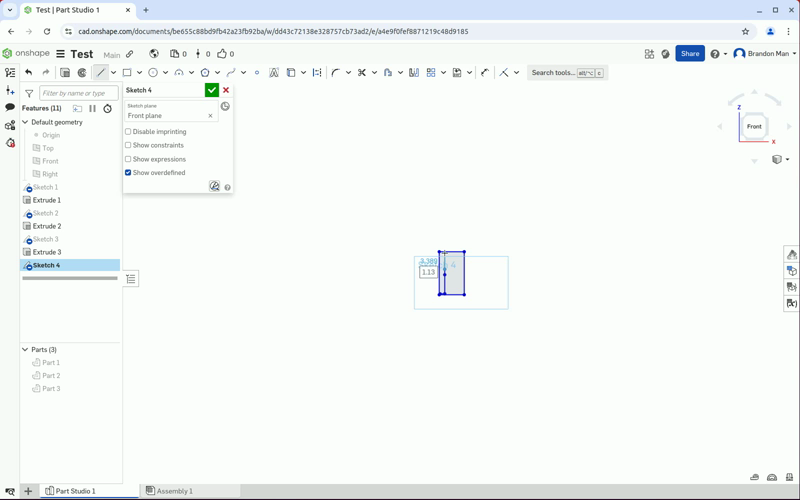
click(444, 252)
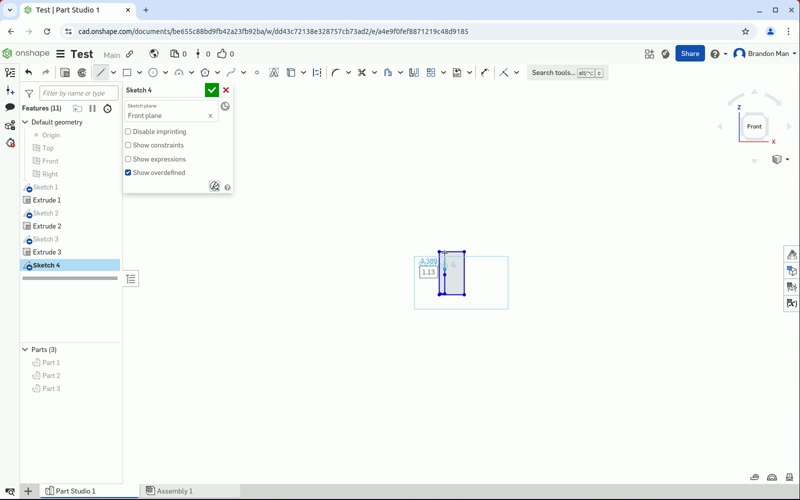
key_up(shift)
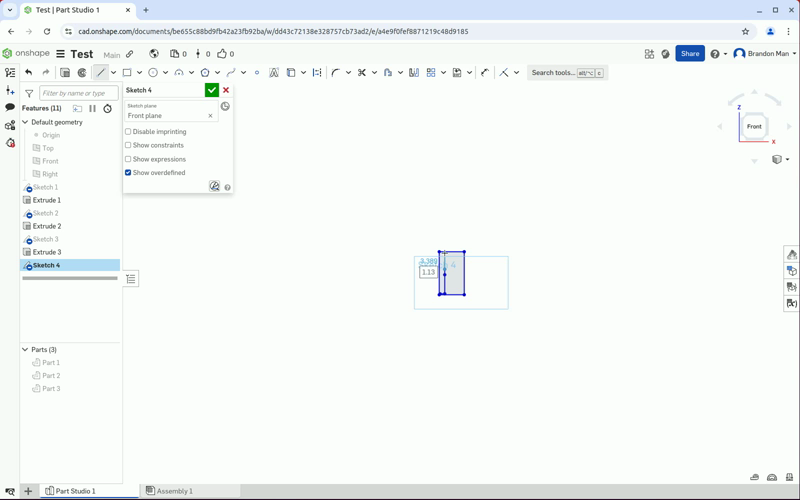
key_down(shift)
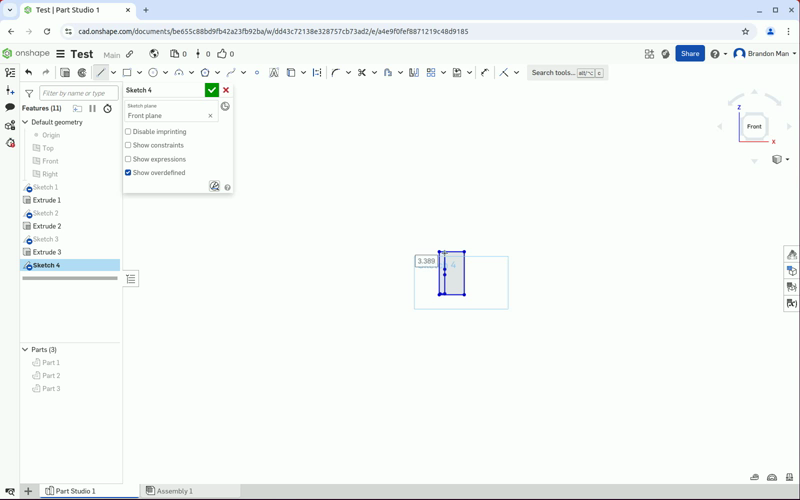
mouse_move(474, 252)
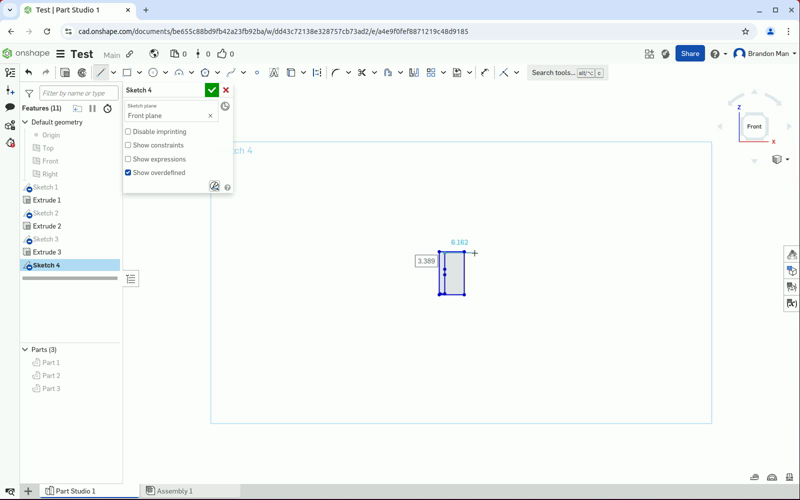
mouse_move(440, 252)
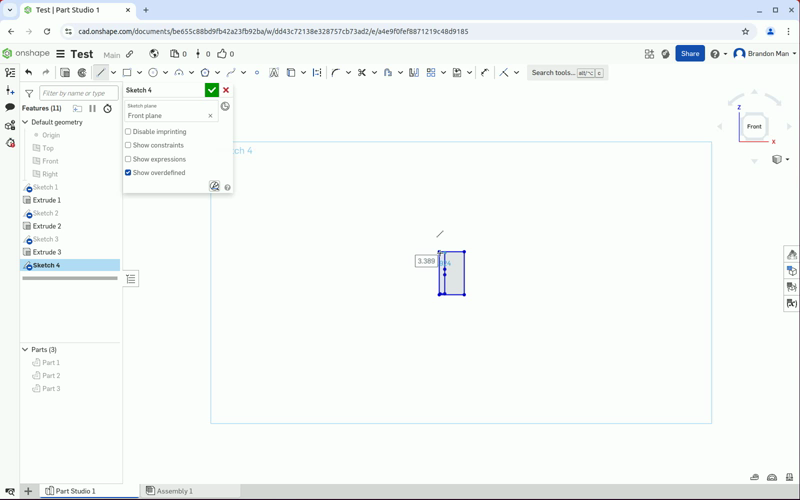
scroll(6)
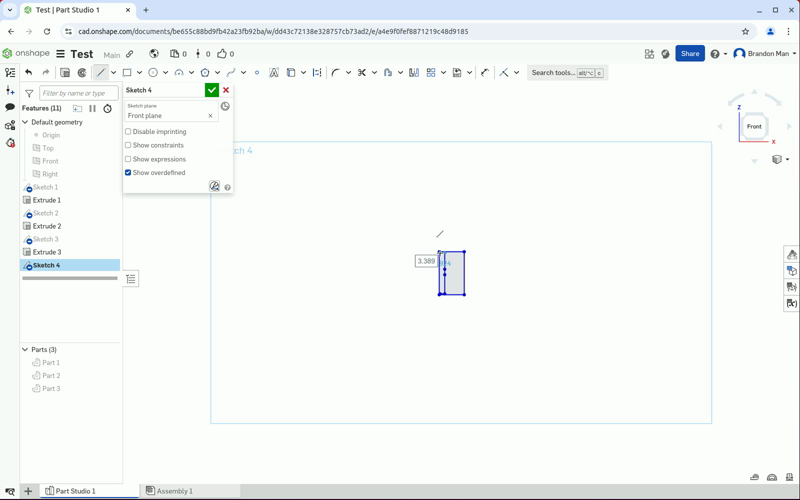
scroll(6)
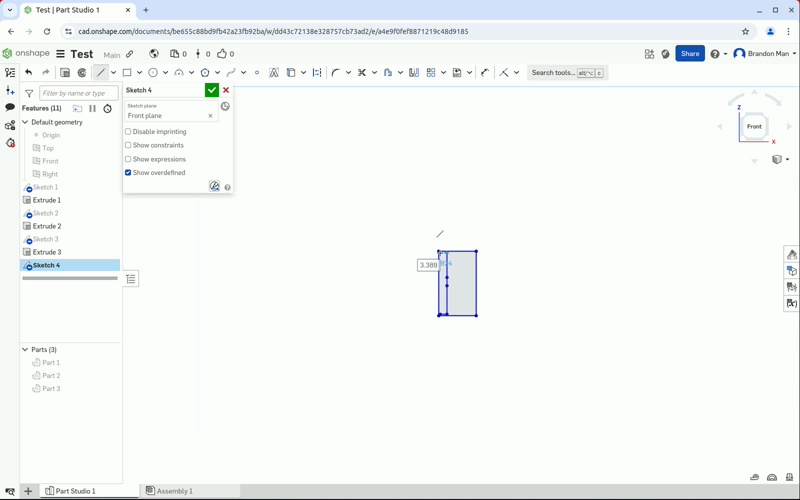
scroll(6)
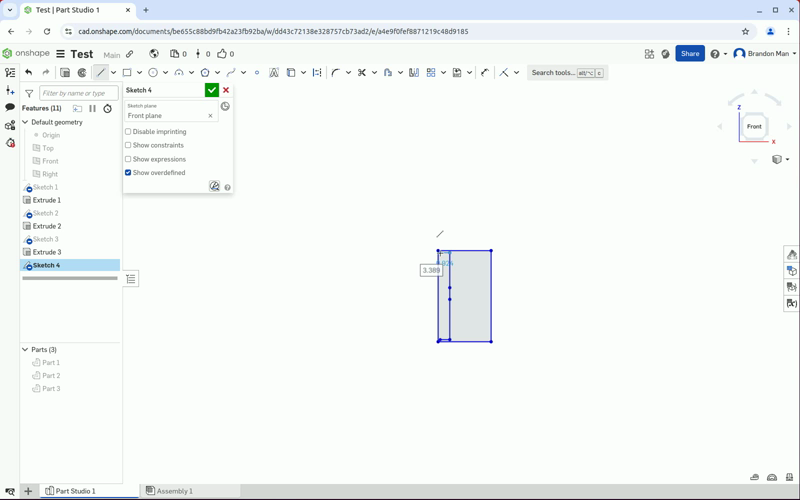
scroll(6)
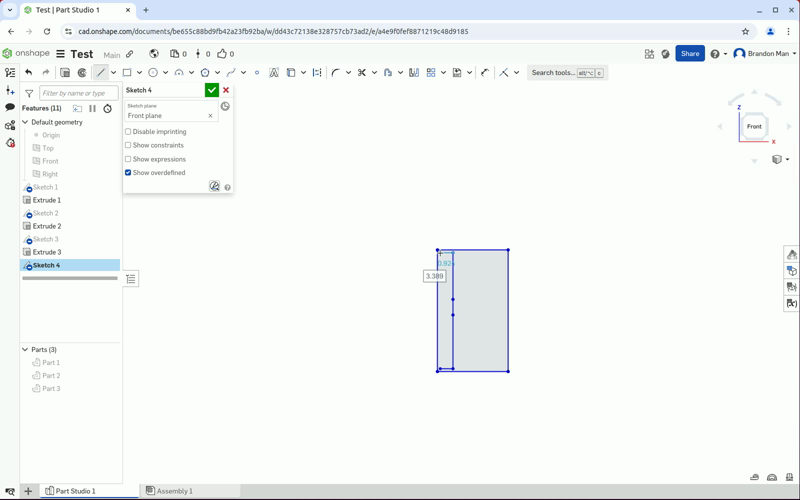
scroll(6)
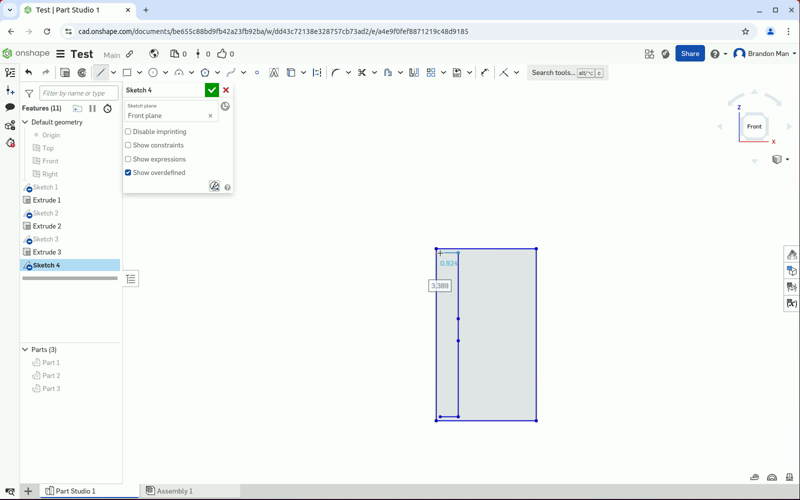
scroll(6)
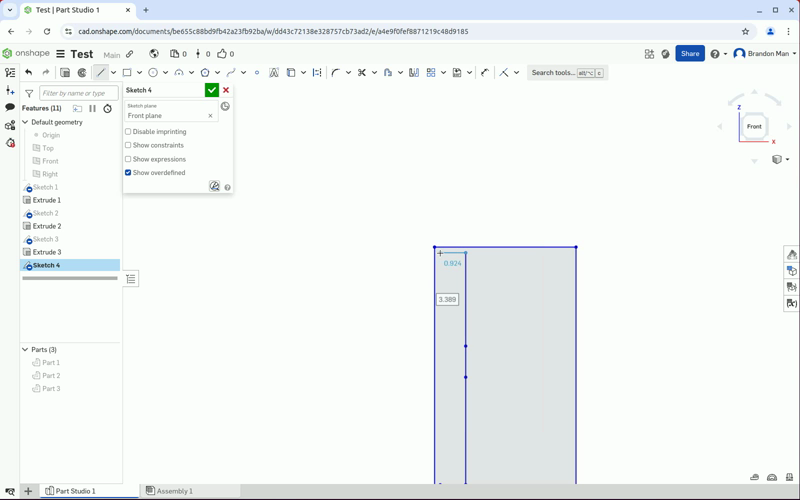
scroll(6)
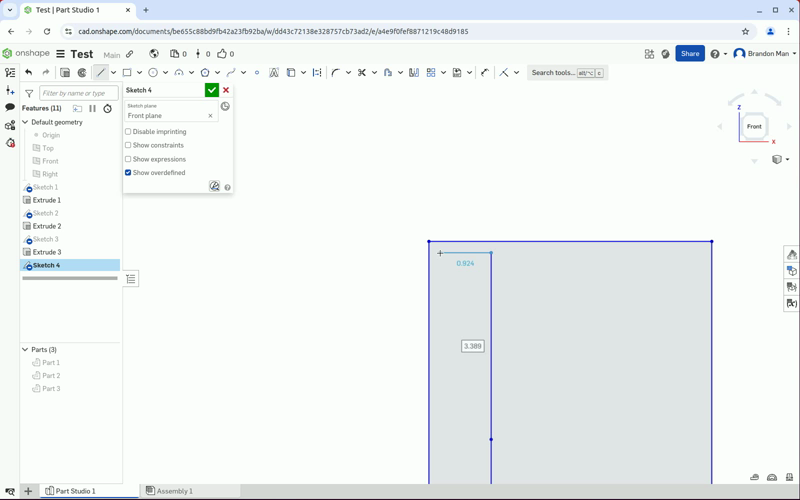
click(440, 252)
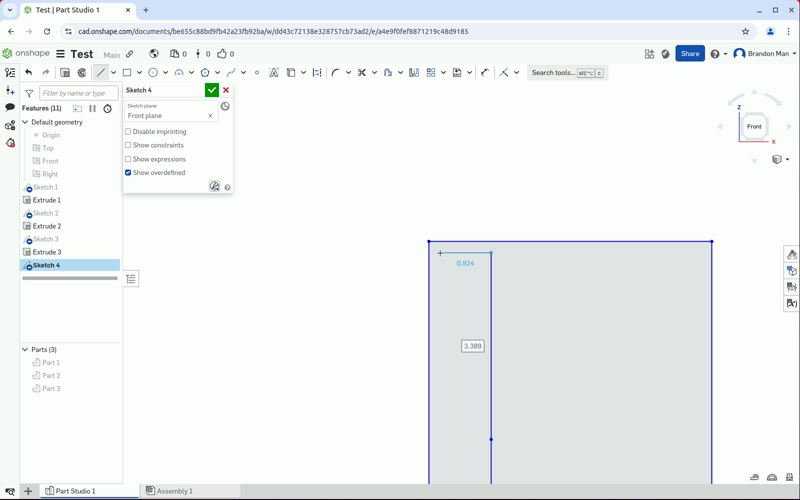
scroll(-6)
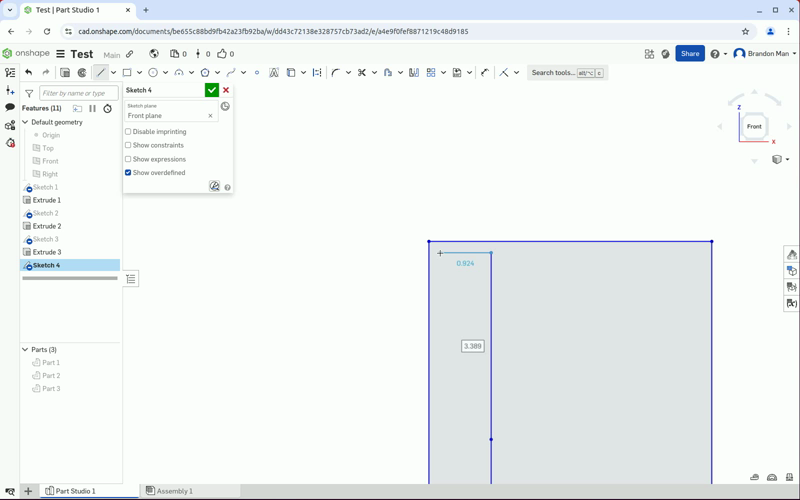
scroll(-6)
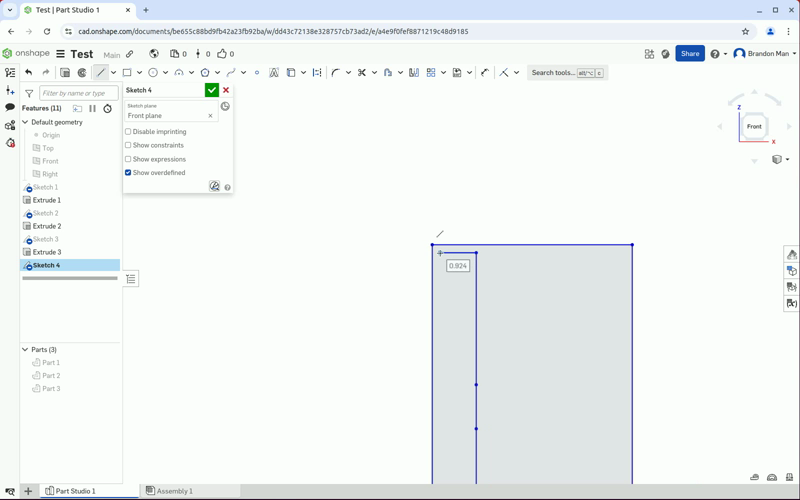
scroll(-6)
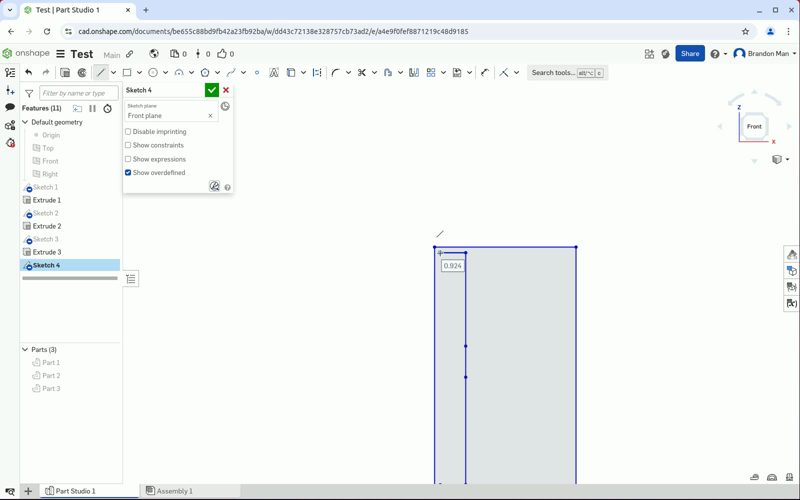
scroll(-6)
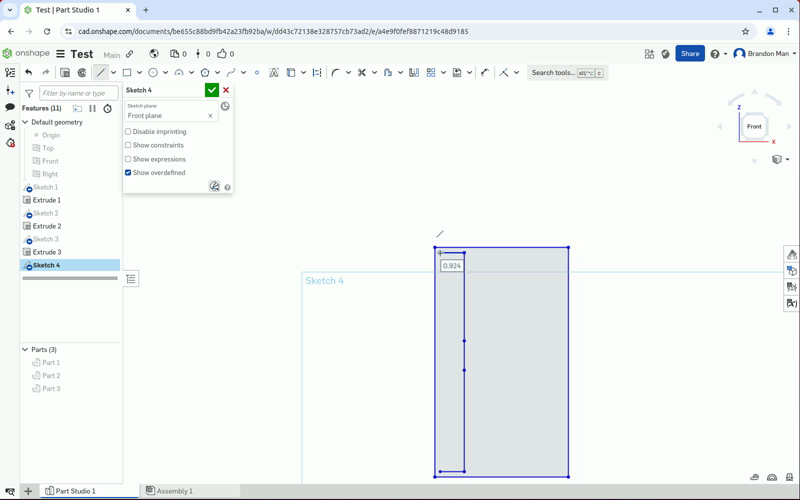
scroll(-6)
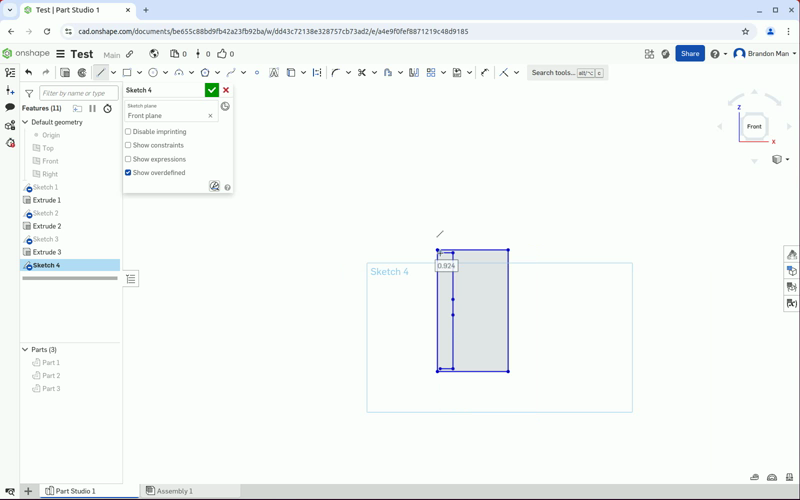
scroll(-6)
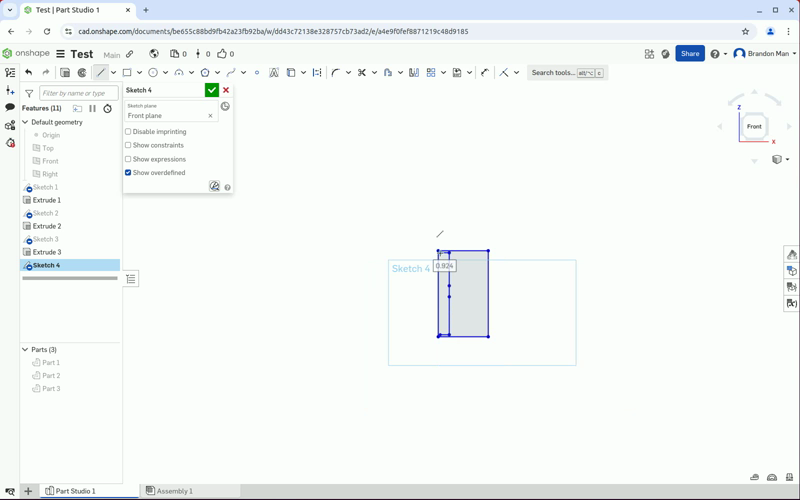
scroll(-6)
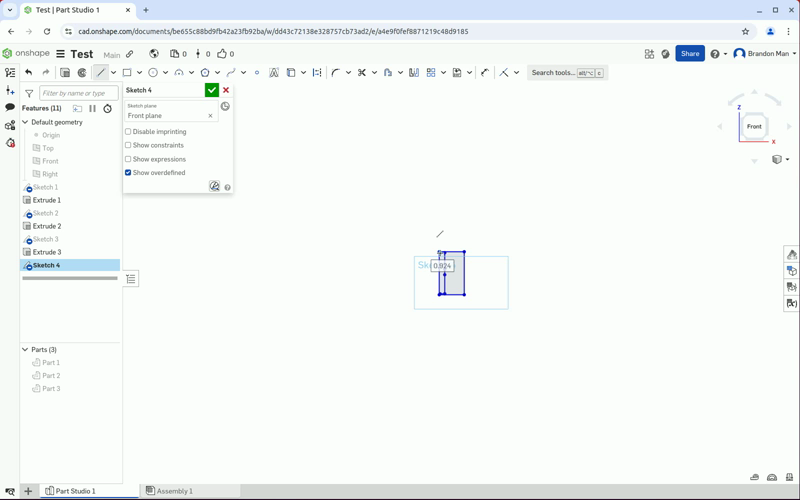
key_up(shift)
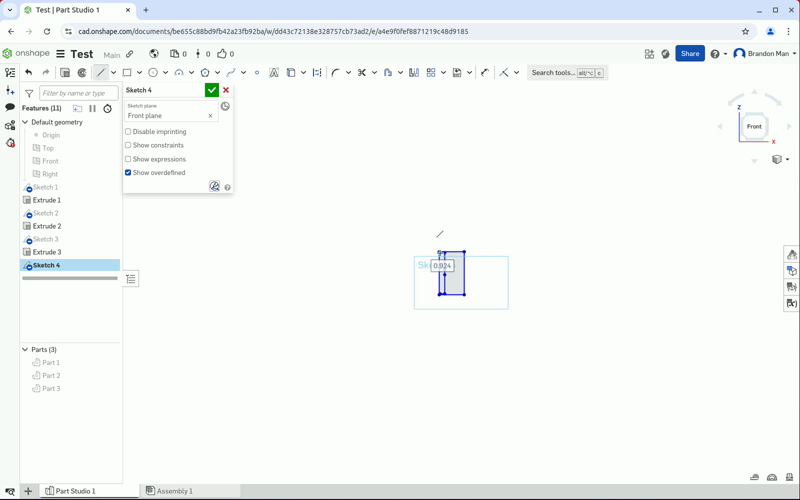
key_down(shift)
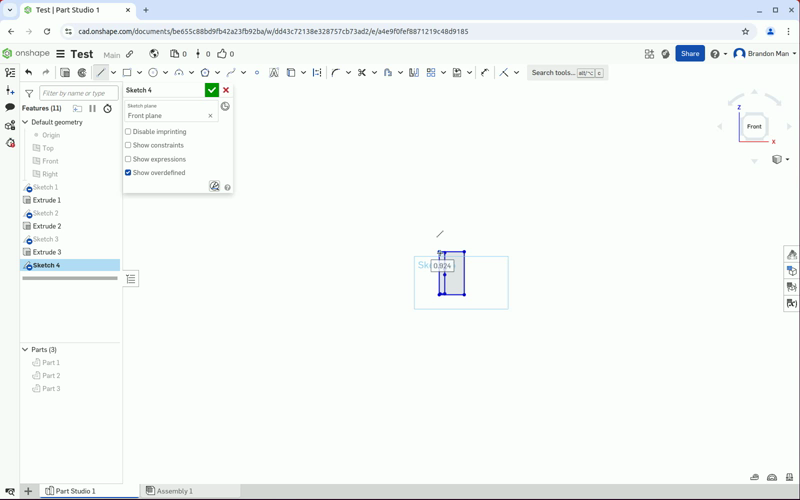
mouse_move(470, 252)
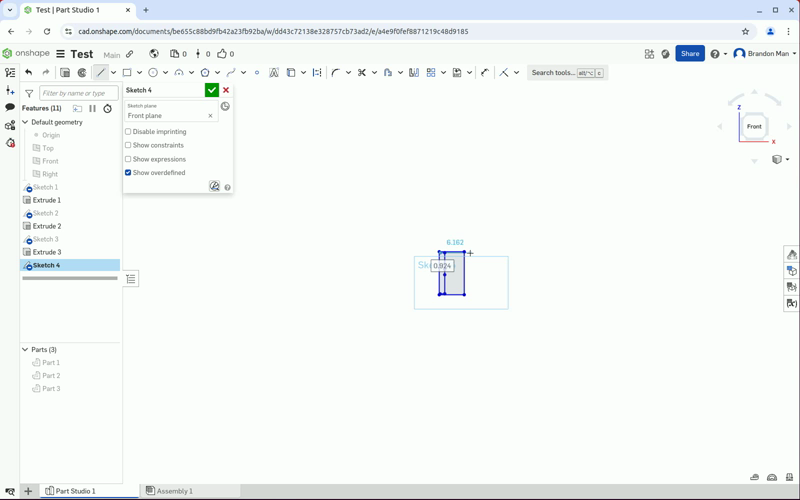
mouse_move(440, 269)
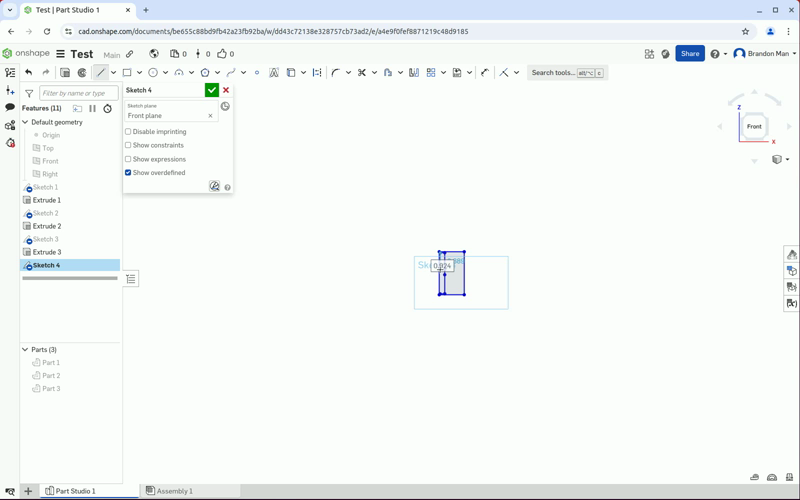
click(440, 269)
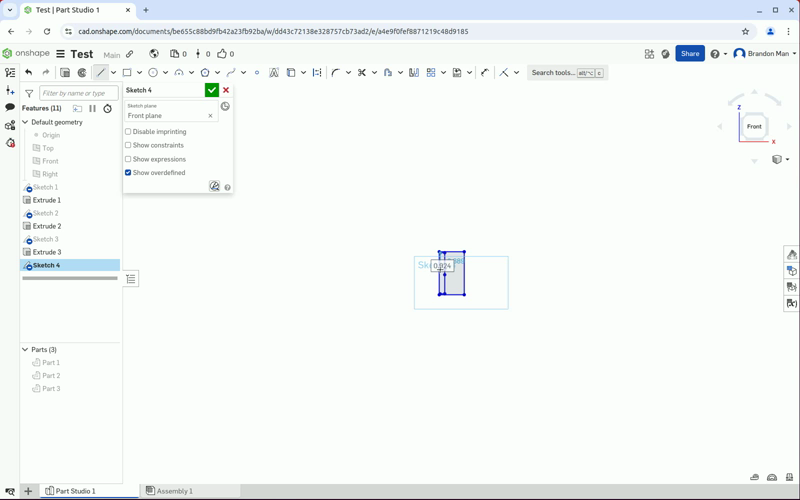
key_up(shift)
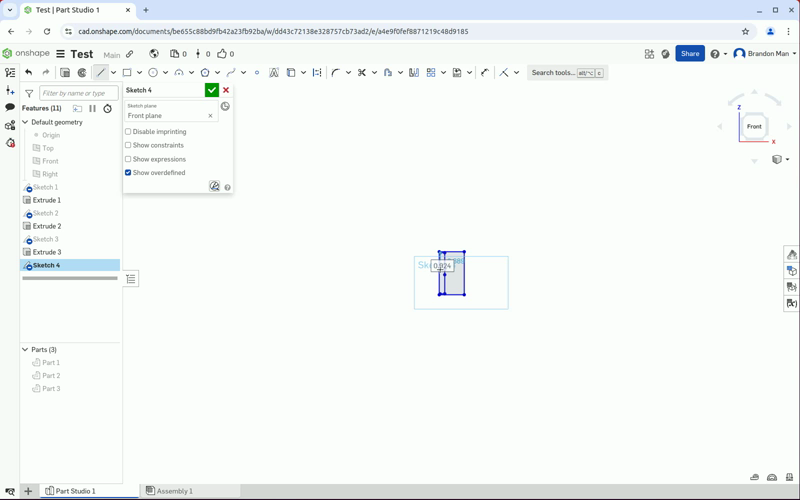
key_down(shift)
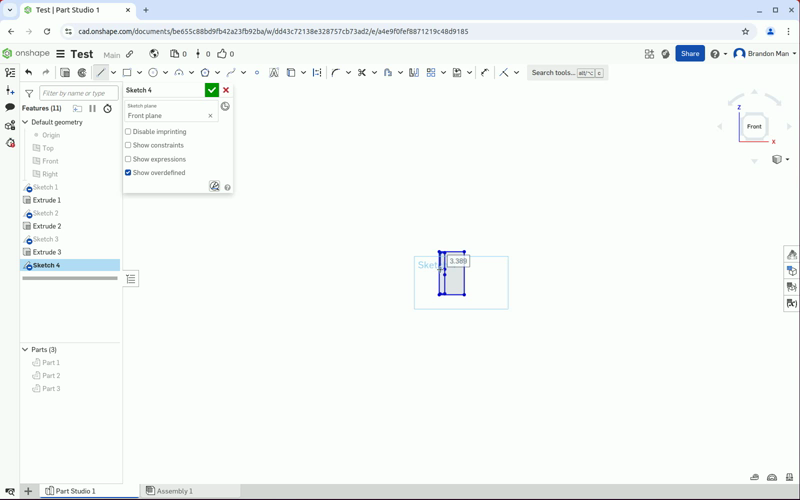
mouse_move(470, 269)
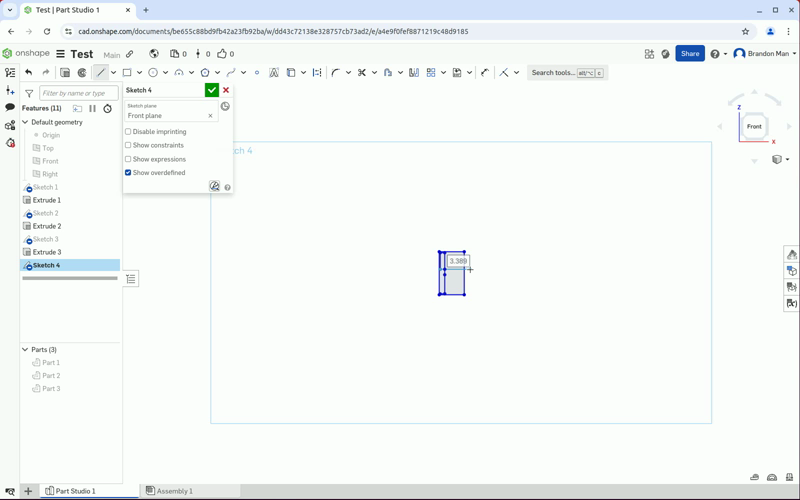
mouse_move(440, 274)
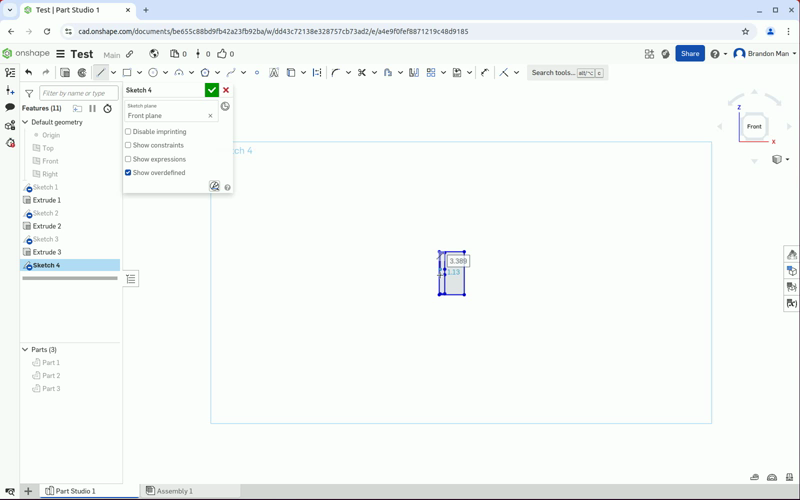
scroll(6)
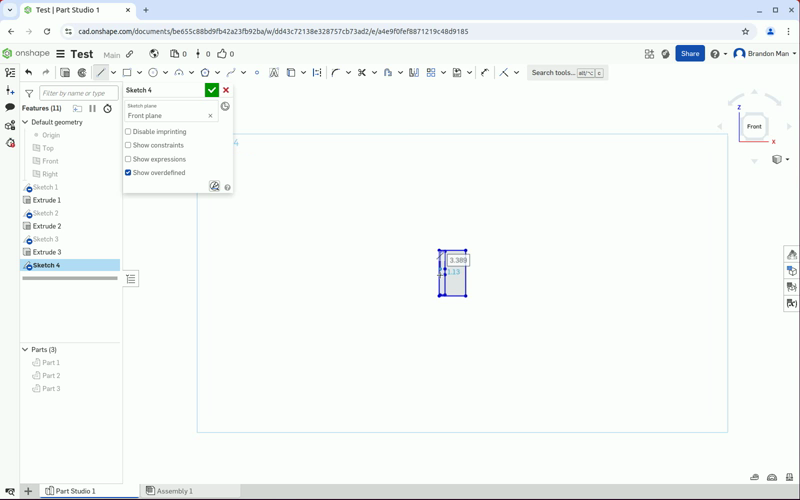
scroll(6)
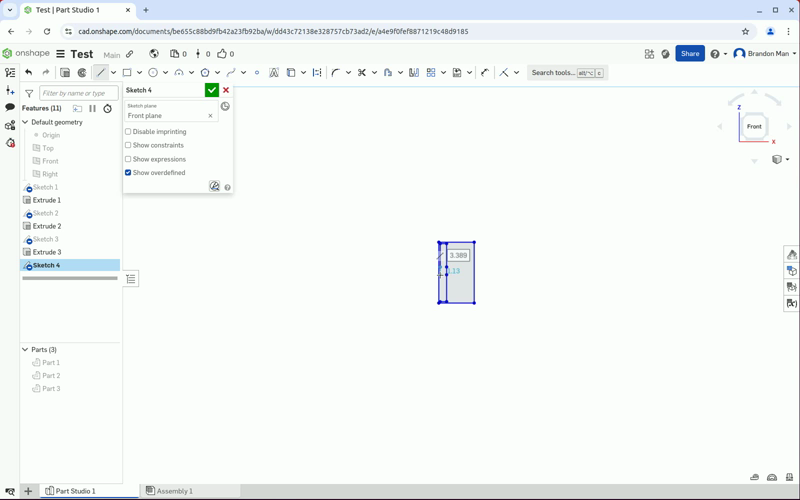
scroll(6)
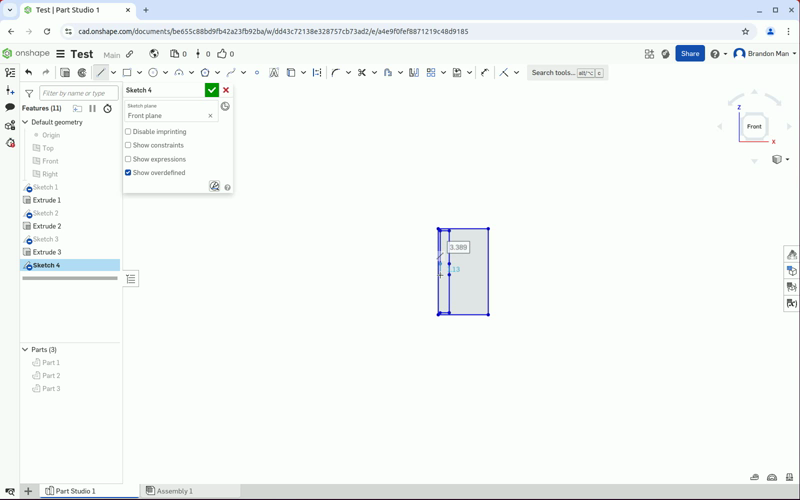
scroll(6)
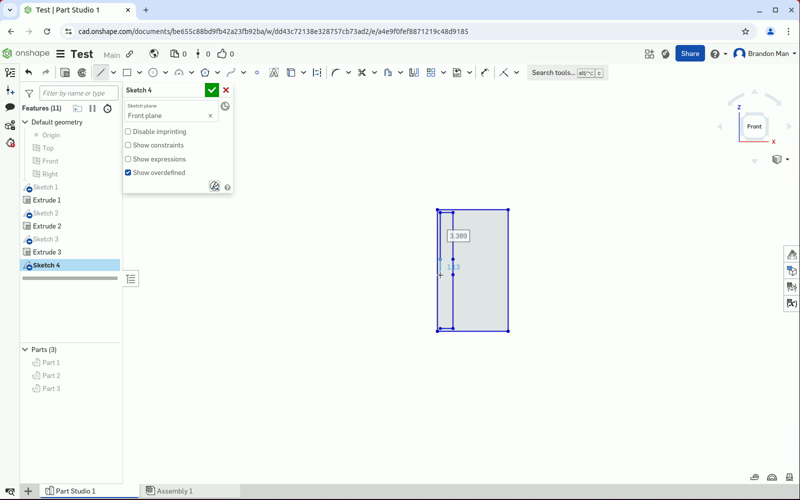
scroll(6)
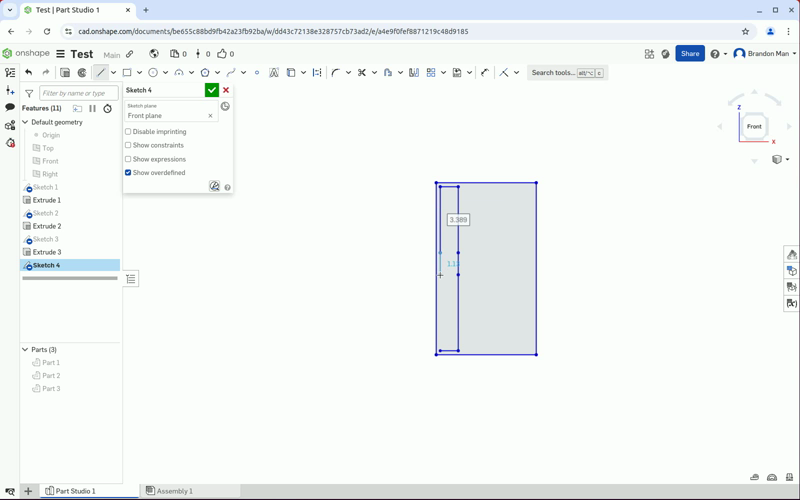
scroll(6)
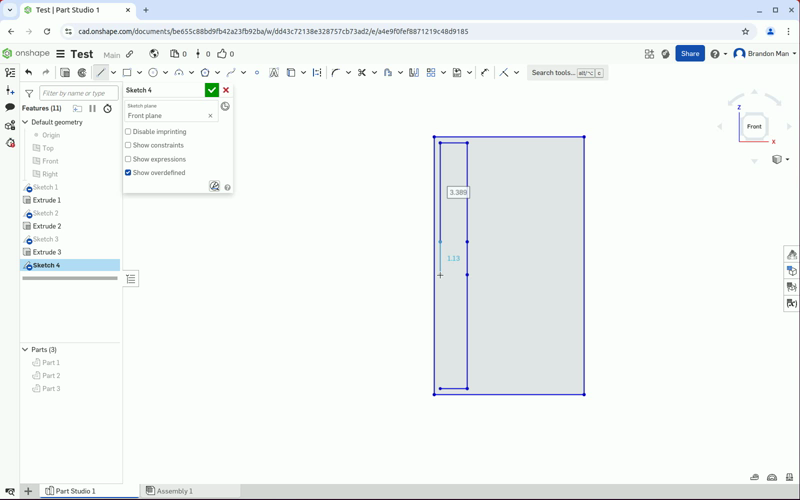
scroll(6)
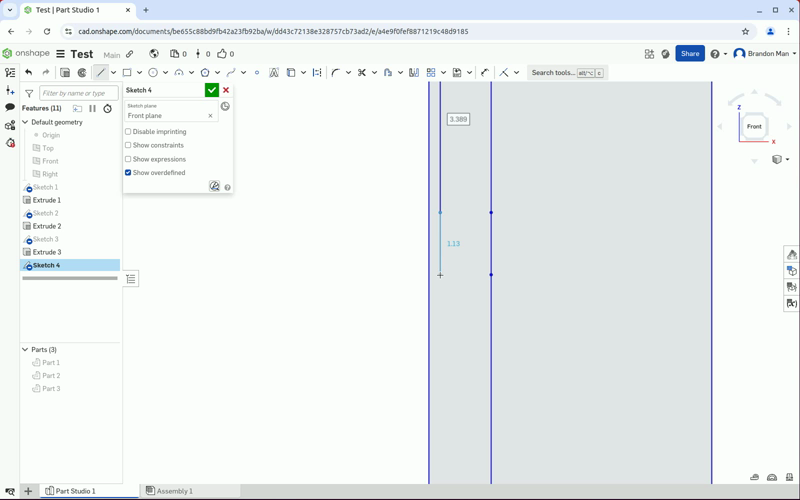
click(440, 274)
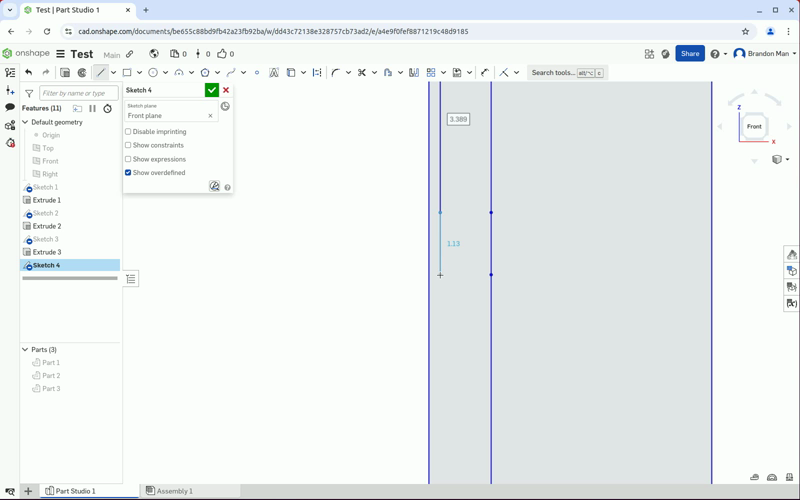
scroll(-6)
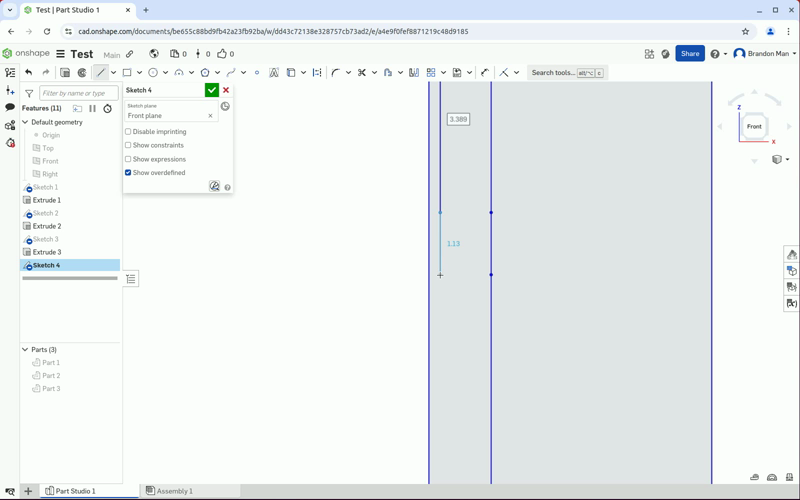
scroll(-6)
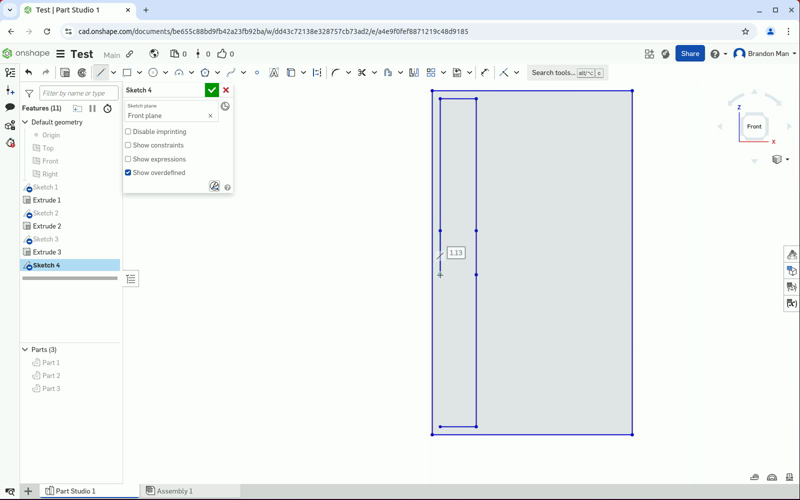
scroll(-6)
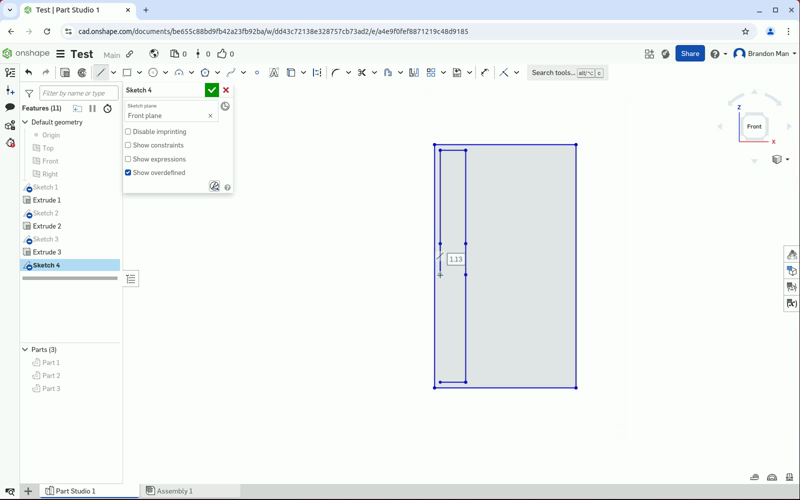
scroll(-6)
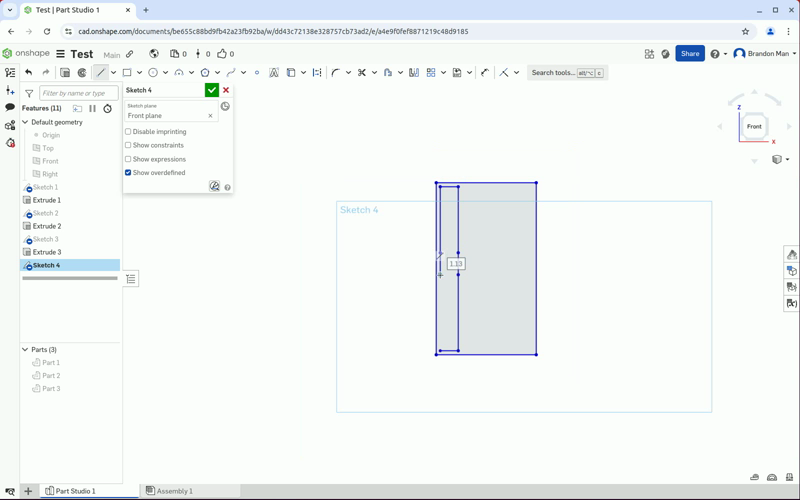
scroll(-6)
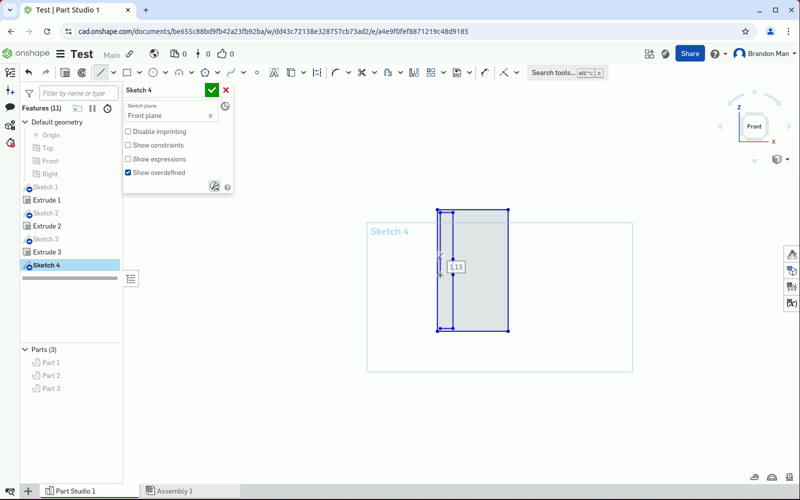
scroll(-6)
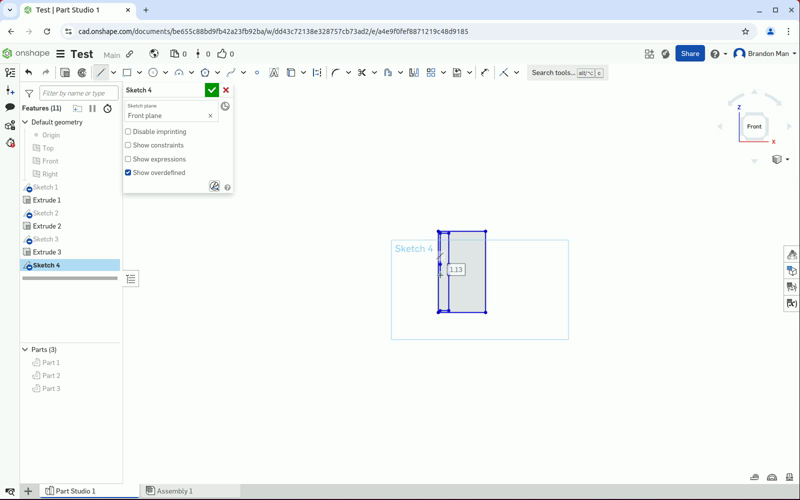
scroll(-6)
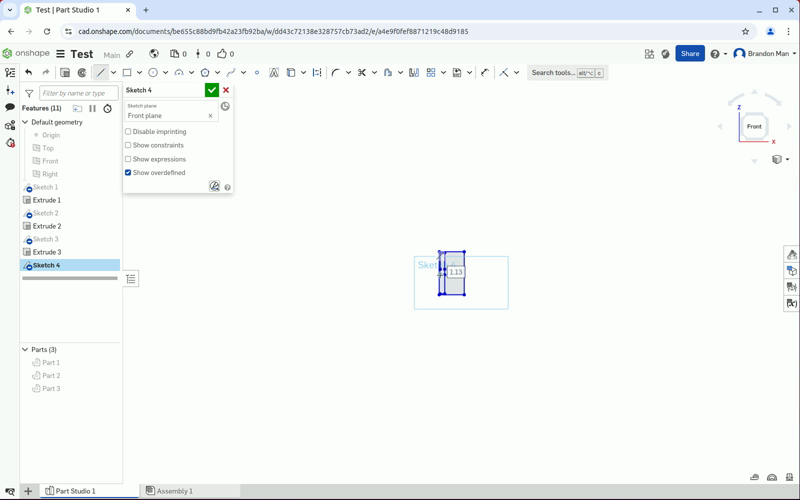
key_up(shift)
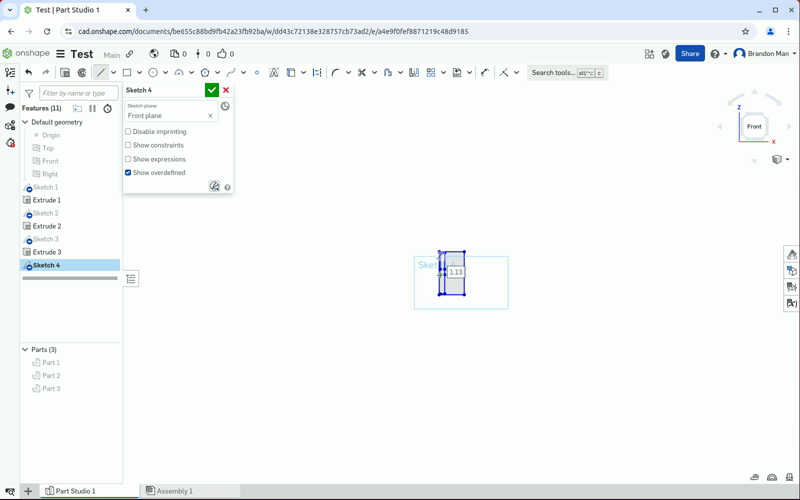
mouse_move(470, 274)
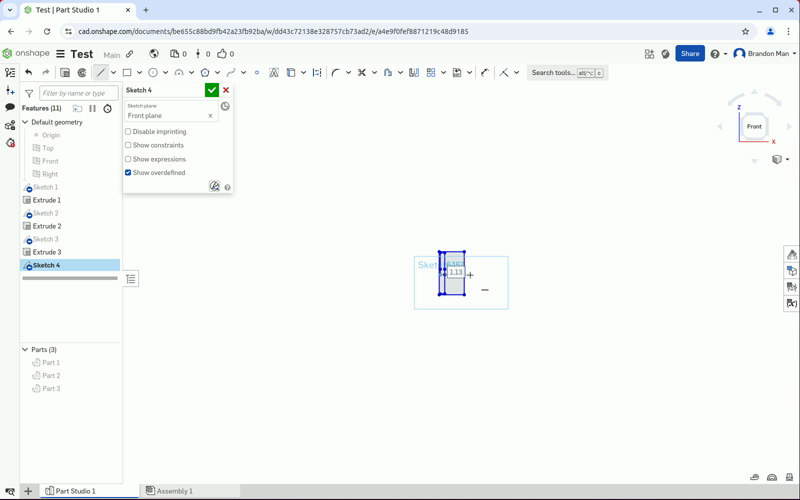
key_down(shift)
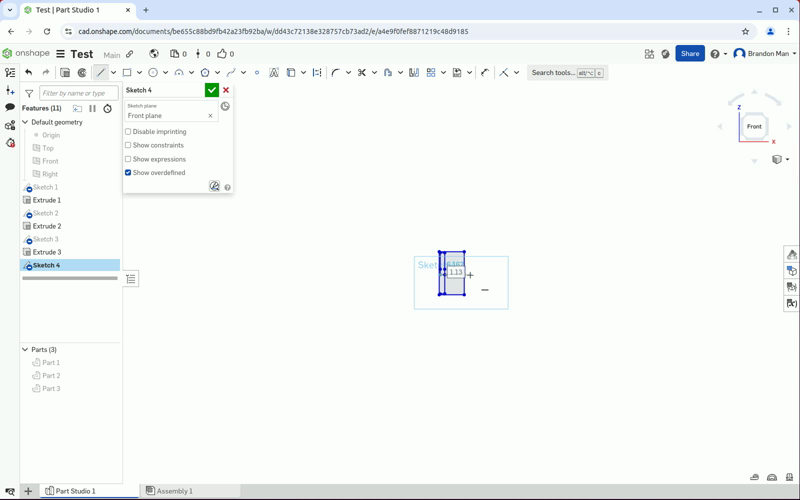
mouse_move(440, 293)
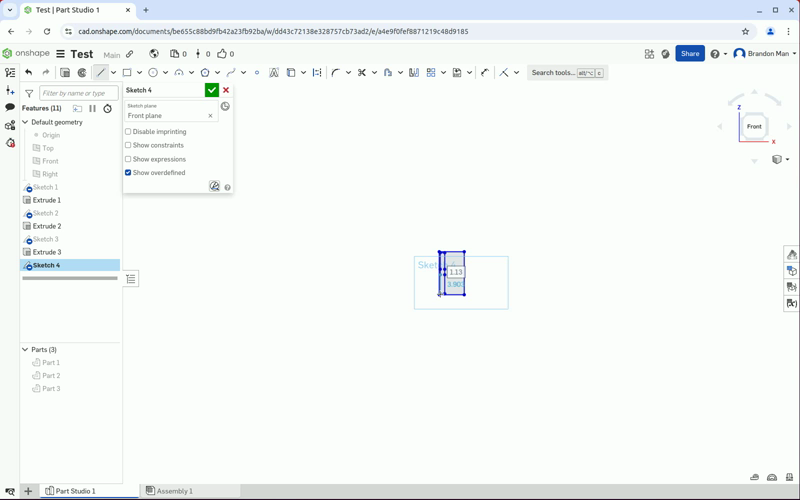
scroll(6)
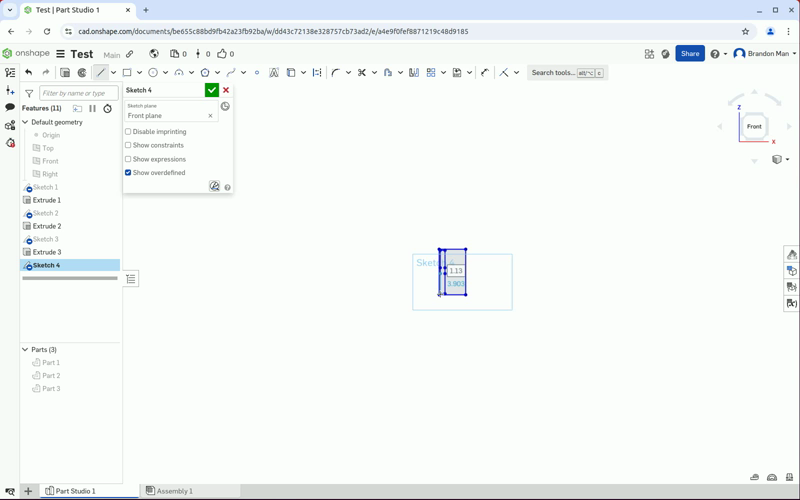
scroll(6)
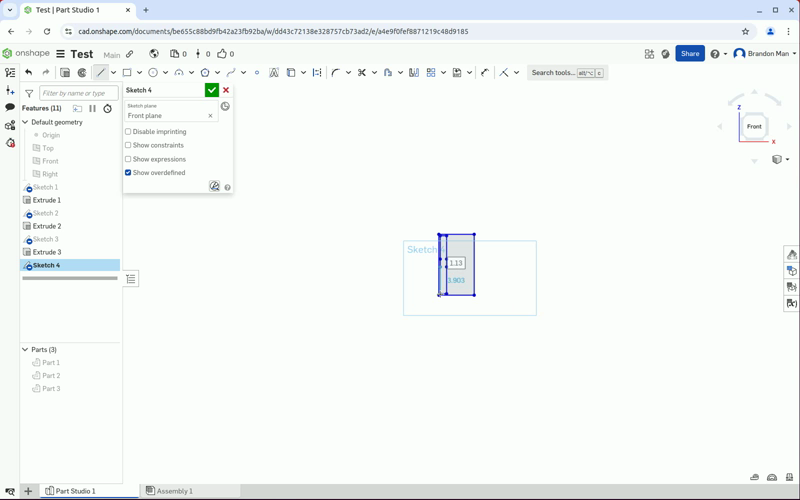
scroll(6)
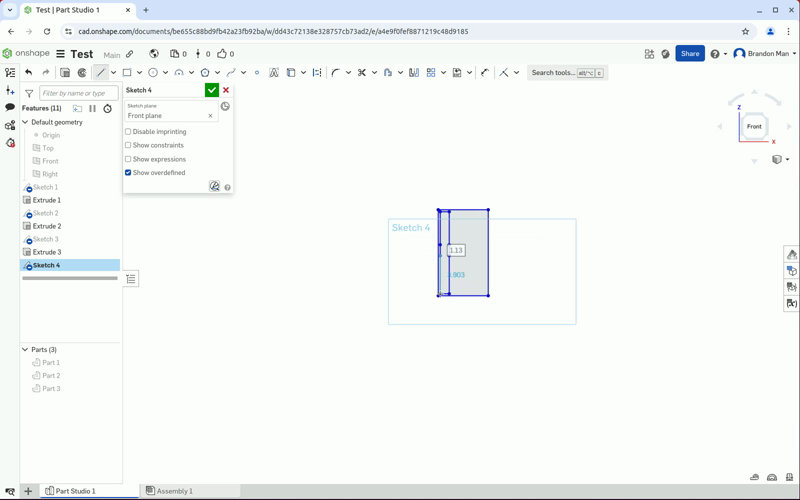
scroll(6)
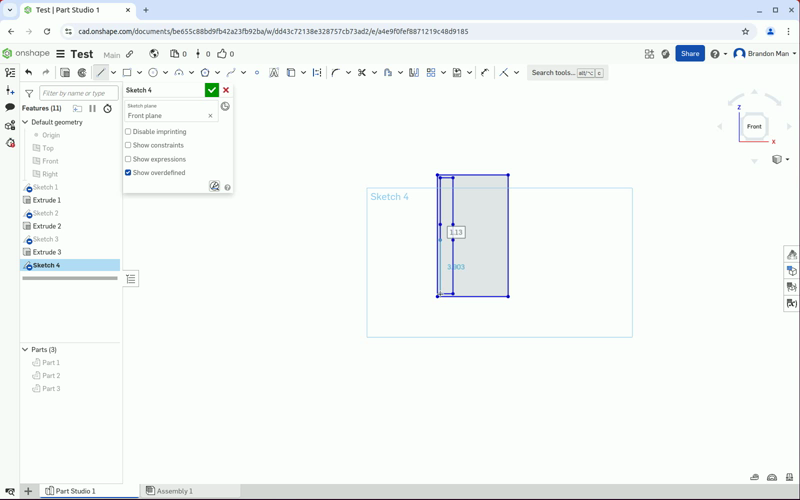
scroll(6)
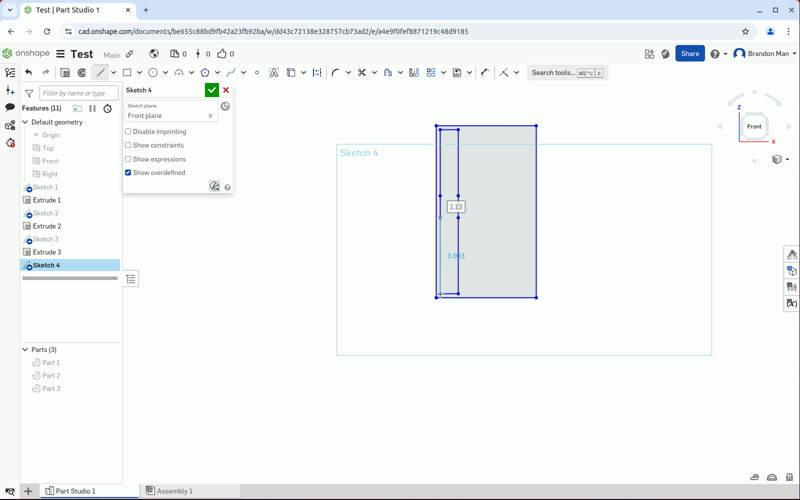
scroll(6)
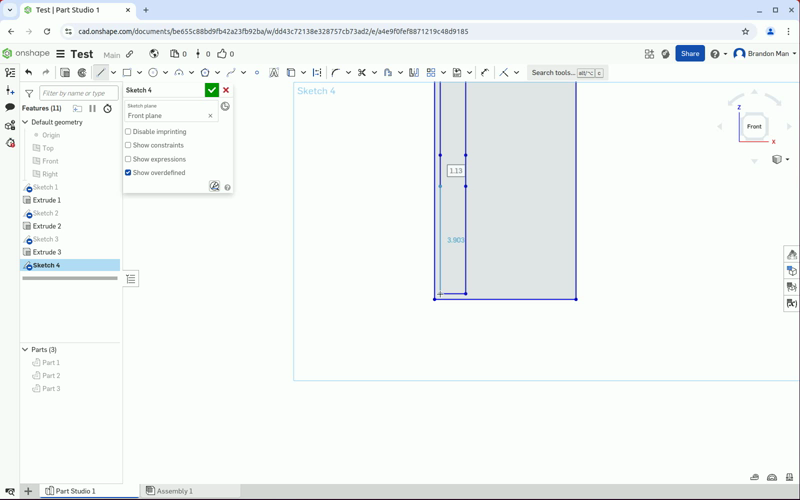
scroll(6)
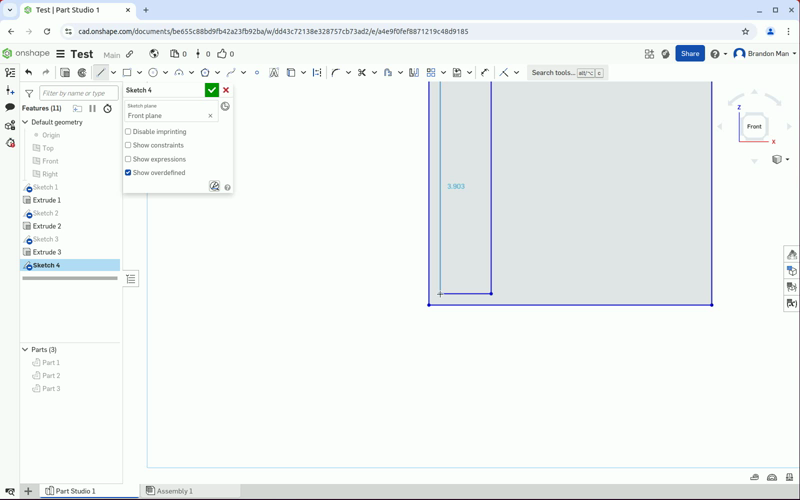
key_up(shift)
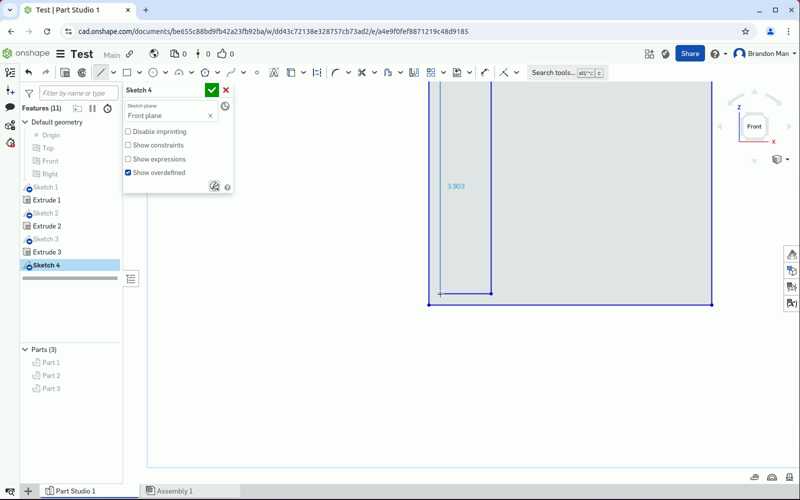
click(440, 293)
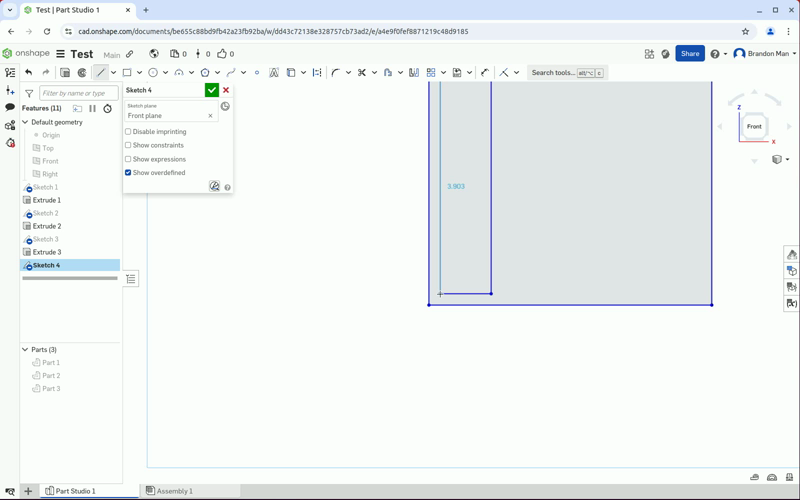
scroll(-6)
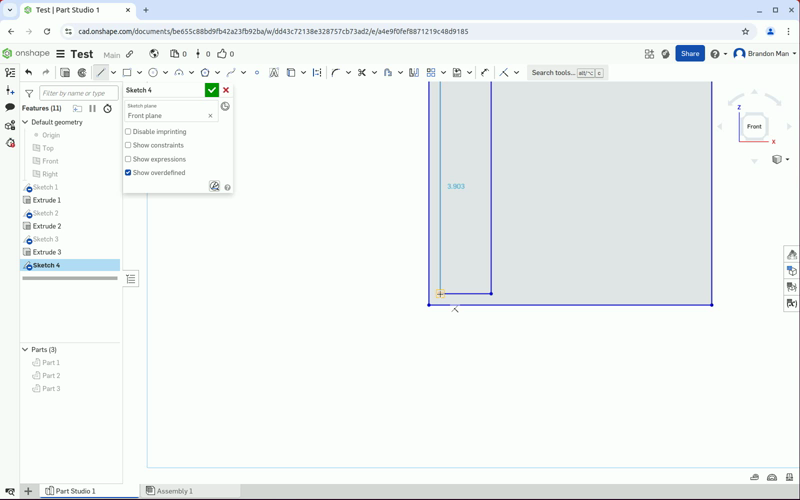
scroll(-6)
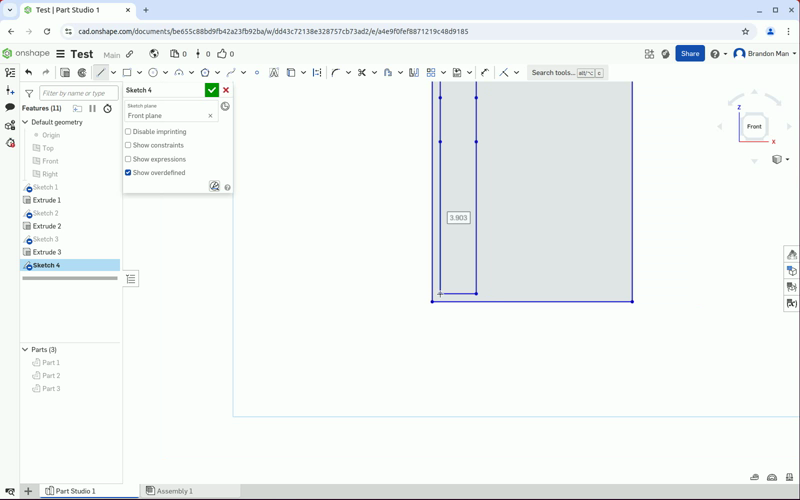
scroll(-6)
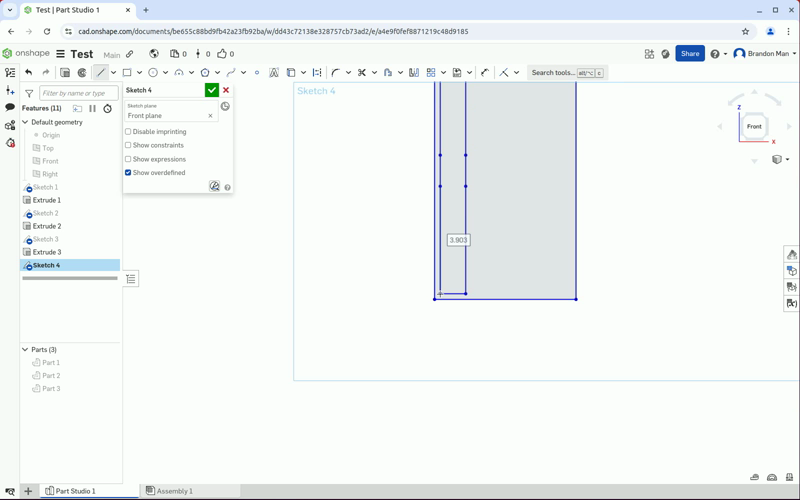
scroll(-6)
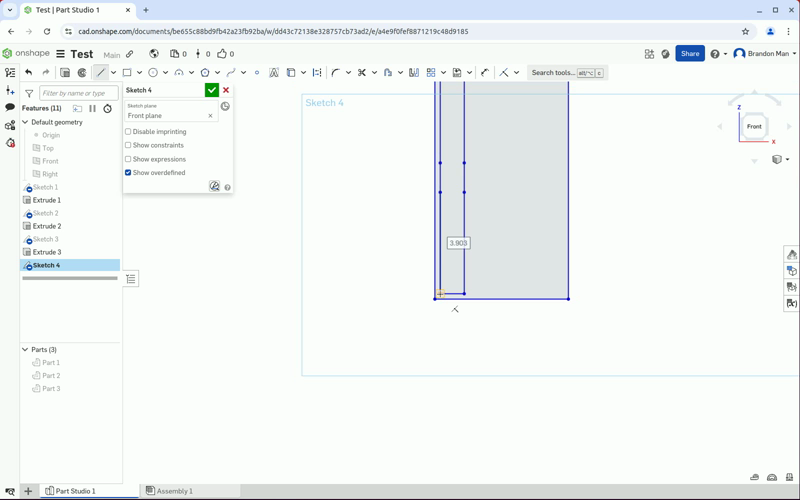
scroll(-6)
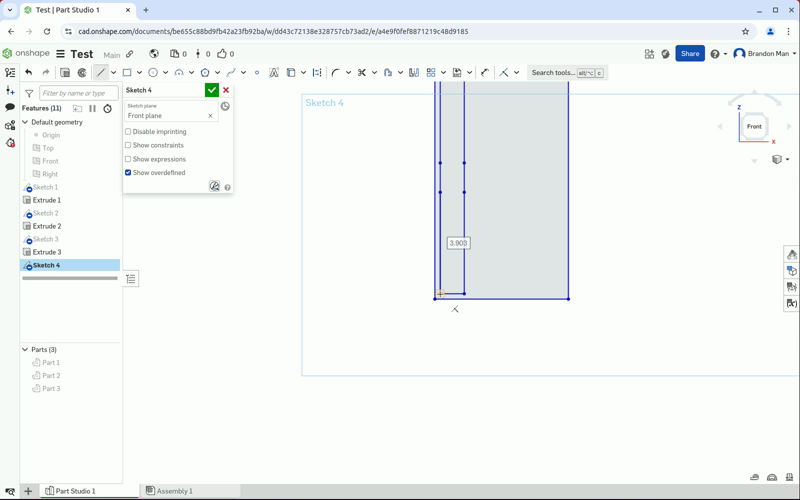
scroll(-6)
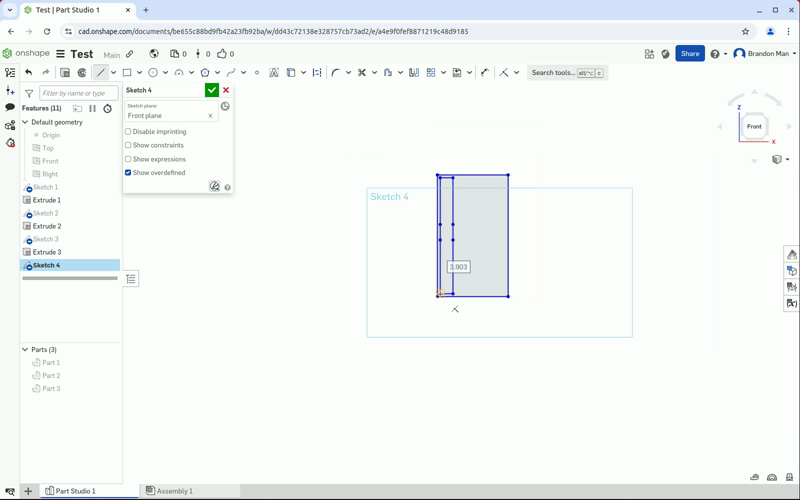
scroll(-6)
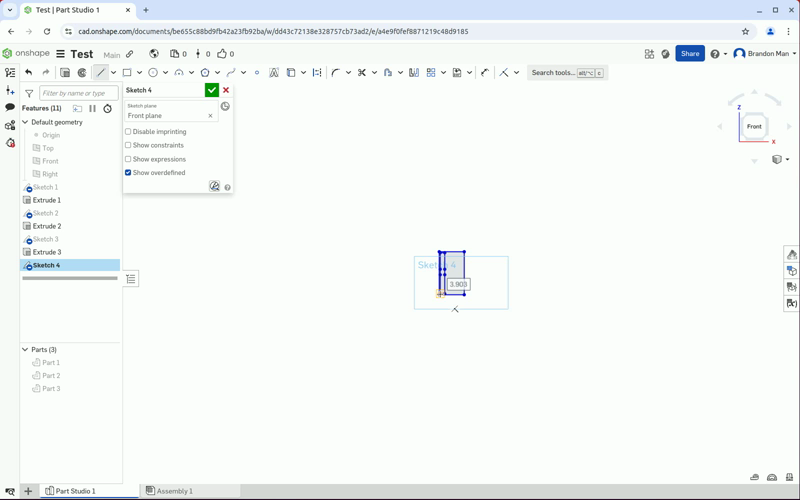
key(esc)
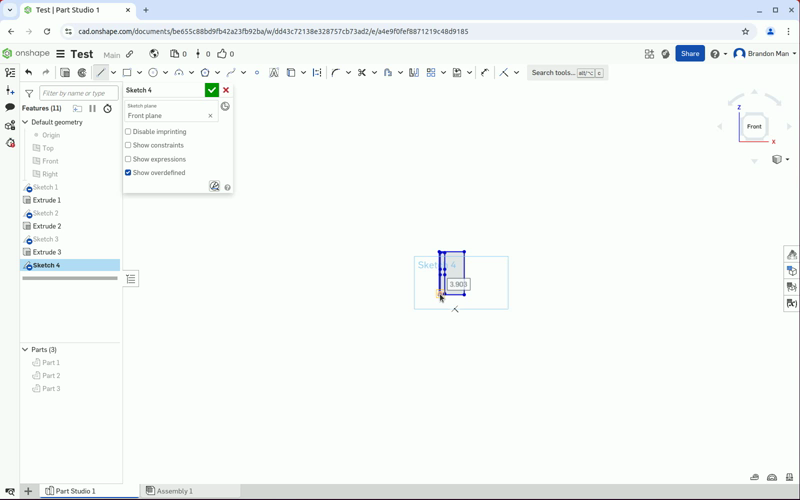
key(l)
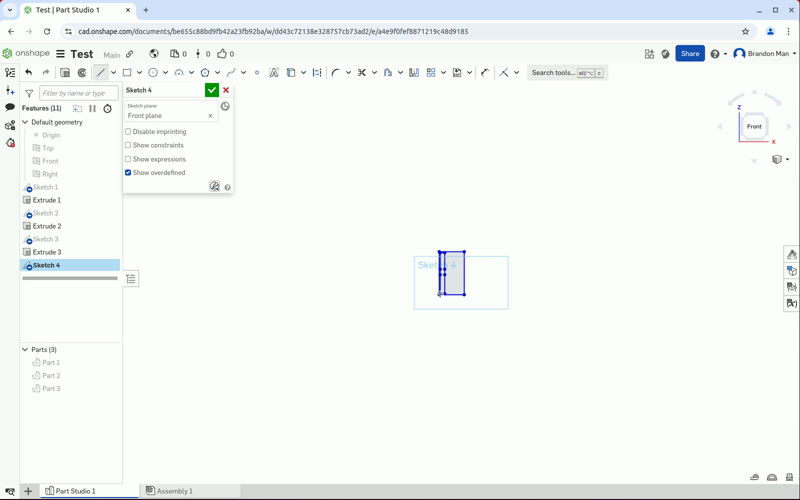
key_down(shift)
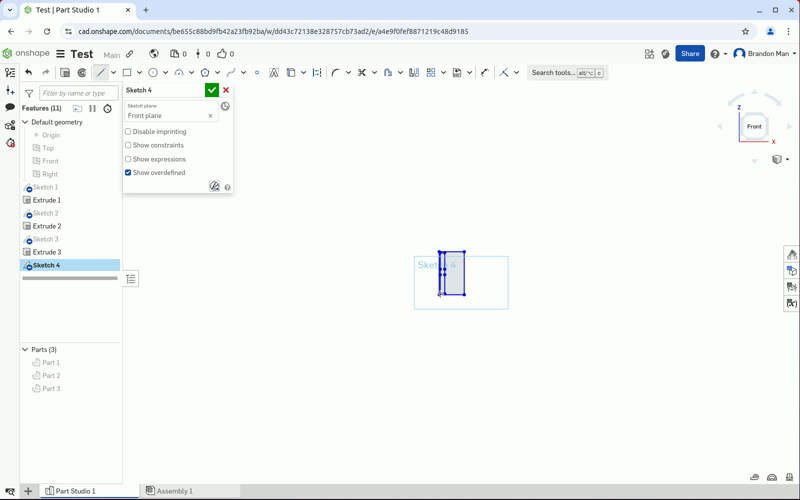
mouse_move(445, 292)
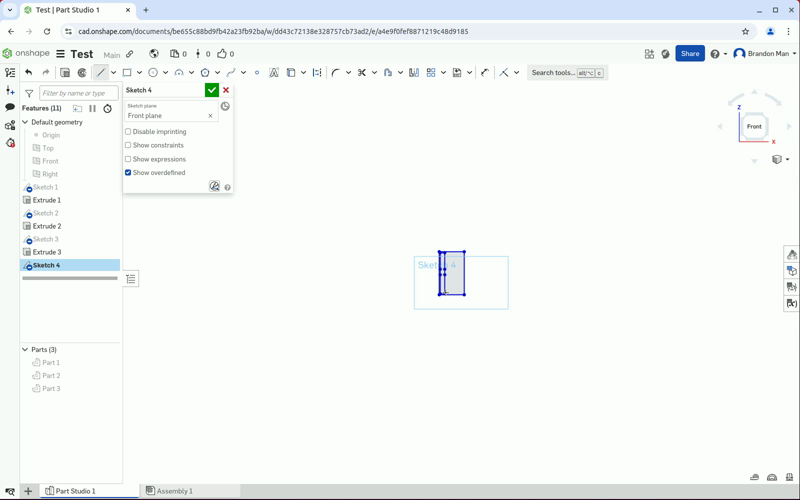
scroll(6)
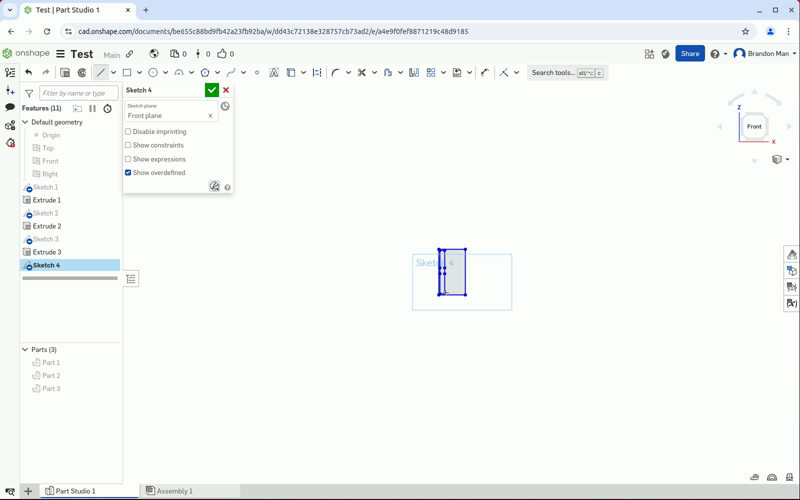
scroll(6)
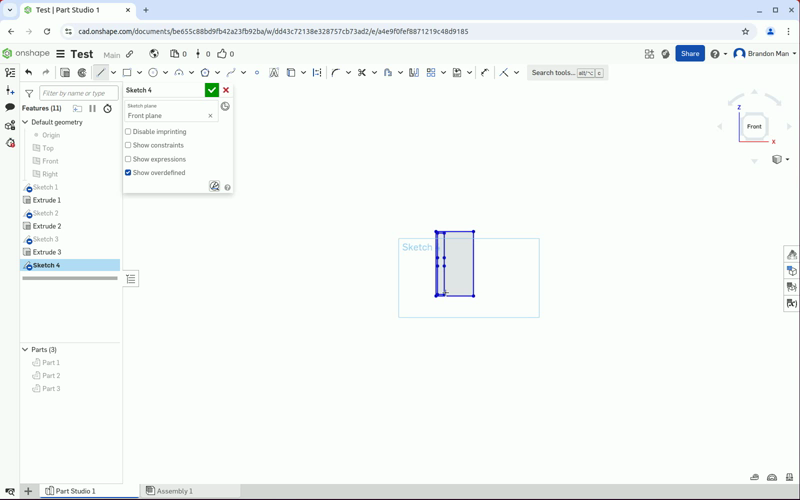
scroll(6)
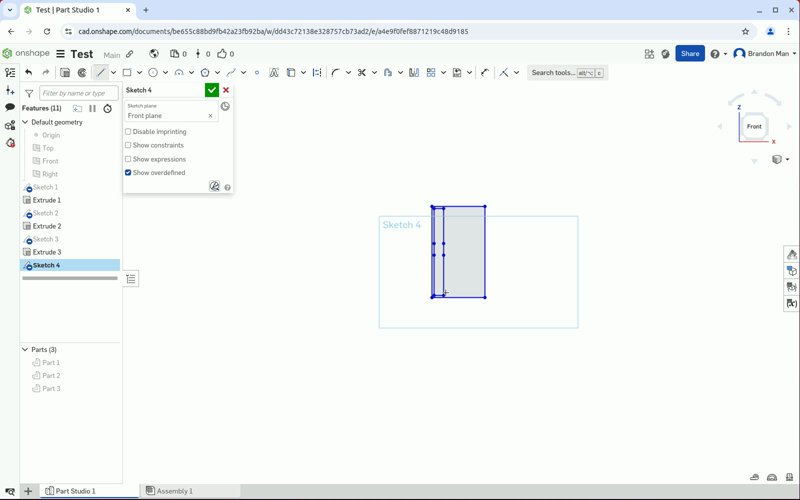
scroll(6)
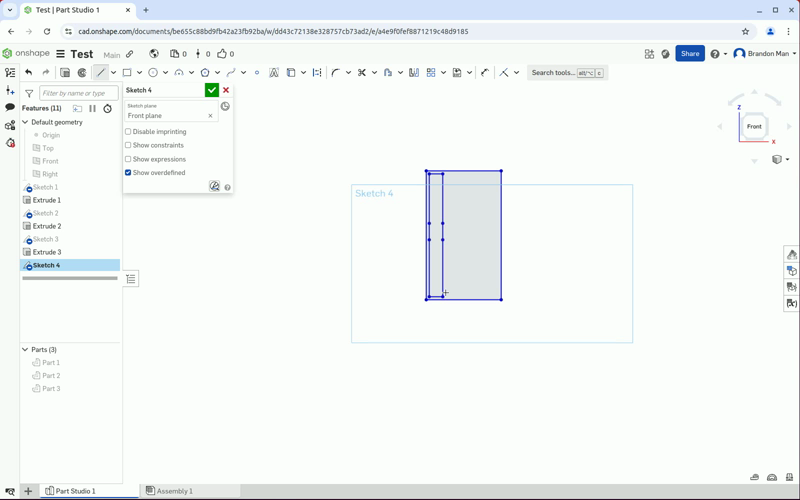
scroll(6)
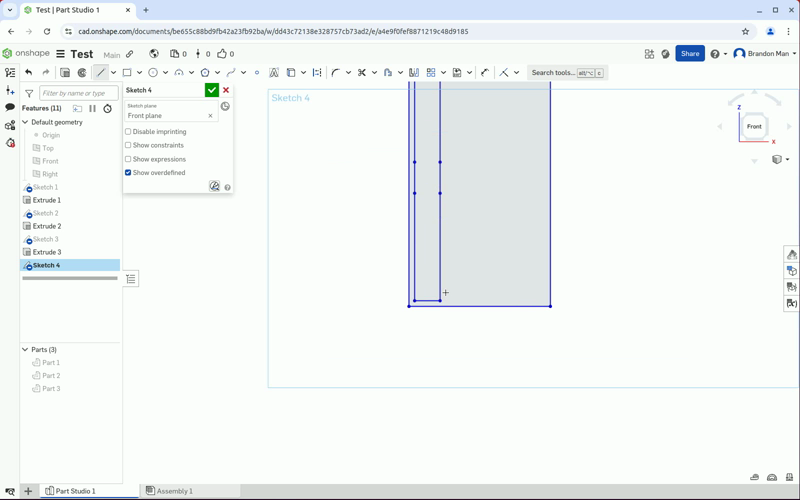
scroll(6)
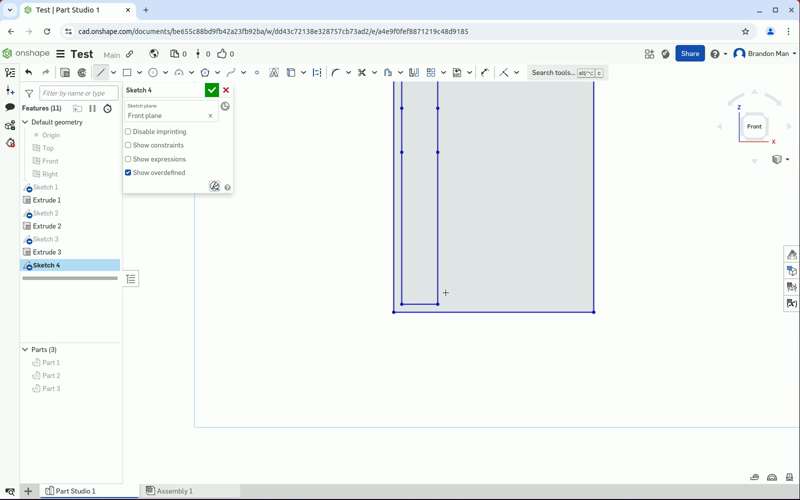
scroll(6)
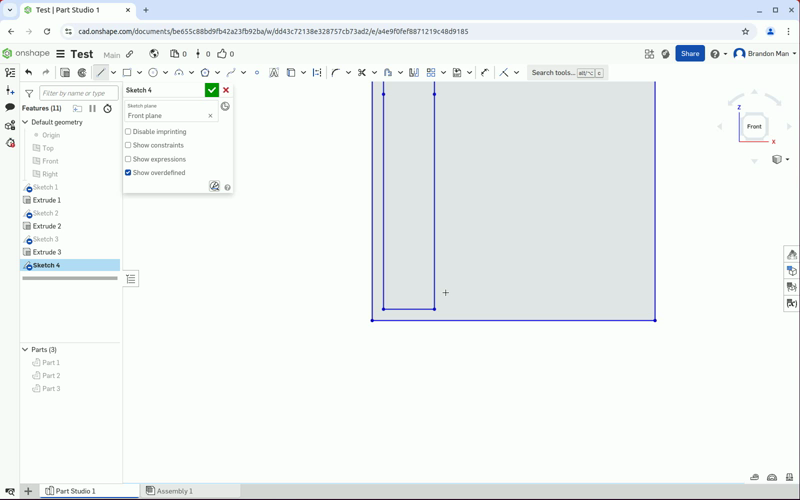
click(445, 292)
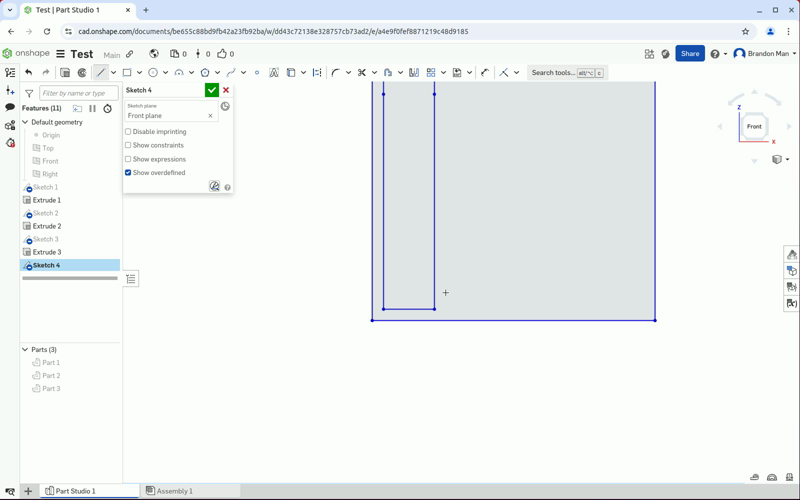
scroll(-6)
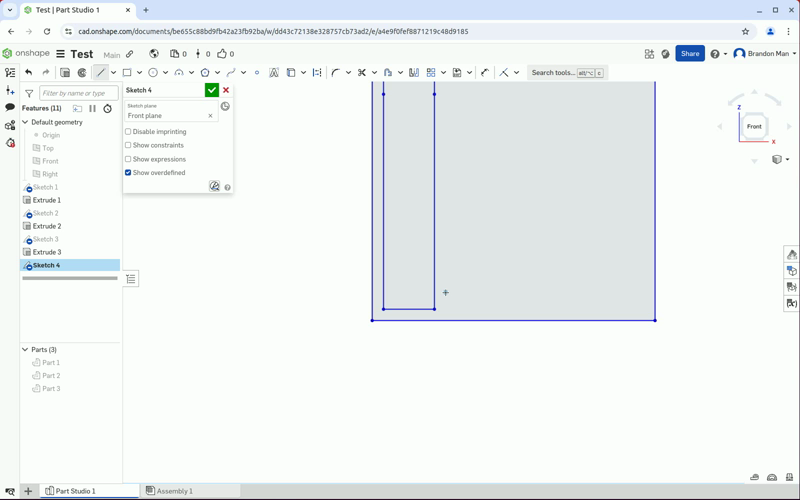
scroll(-6)
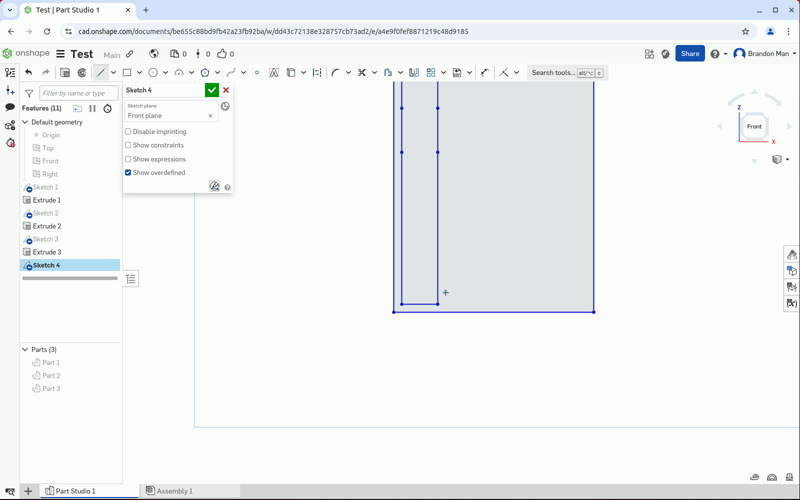
scroll(-6)
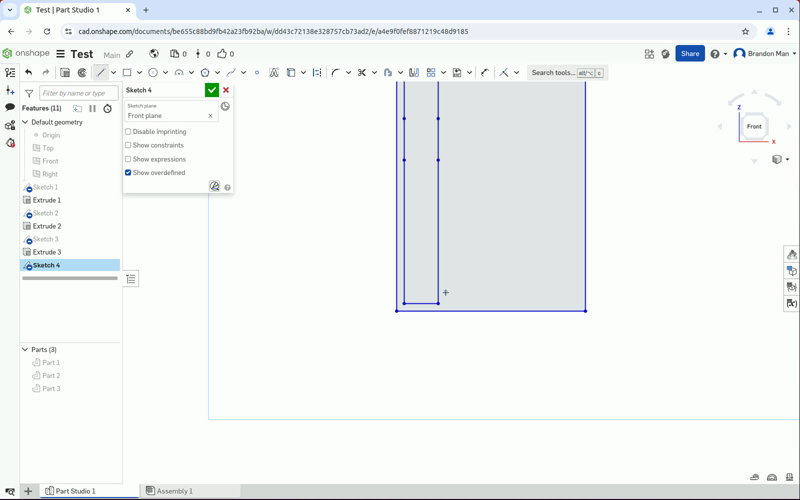
scroll(-6)
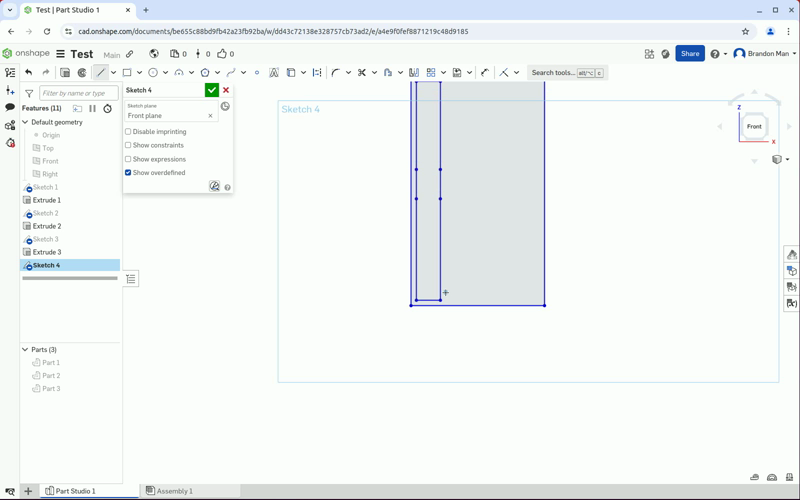
scroll(-6)
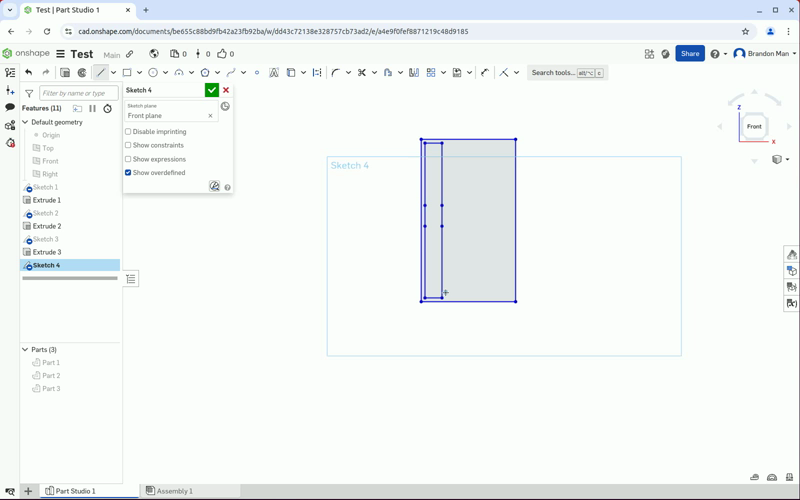
scroll(-6)
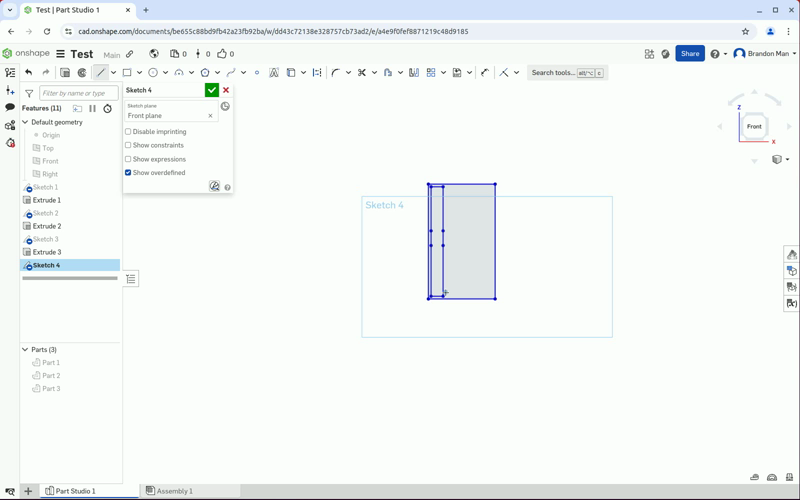
scroll(-6)
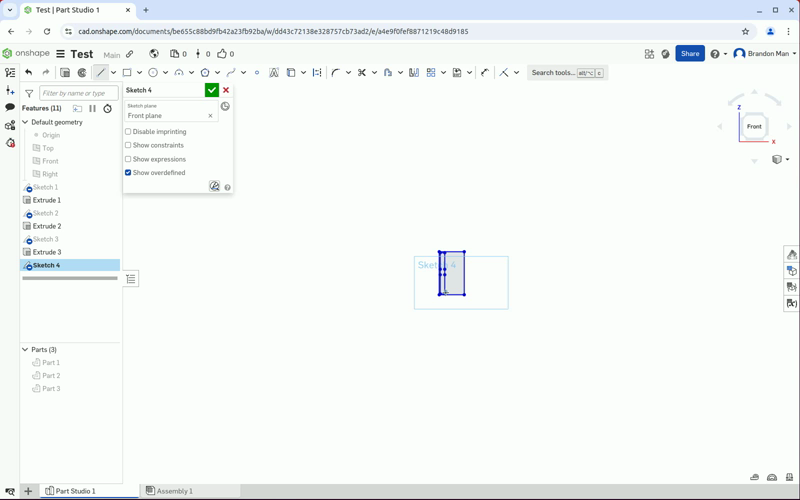
key_up(shift)
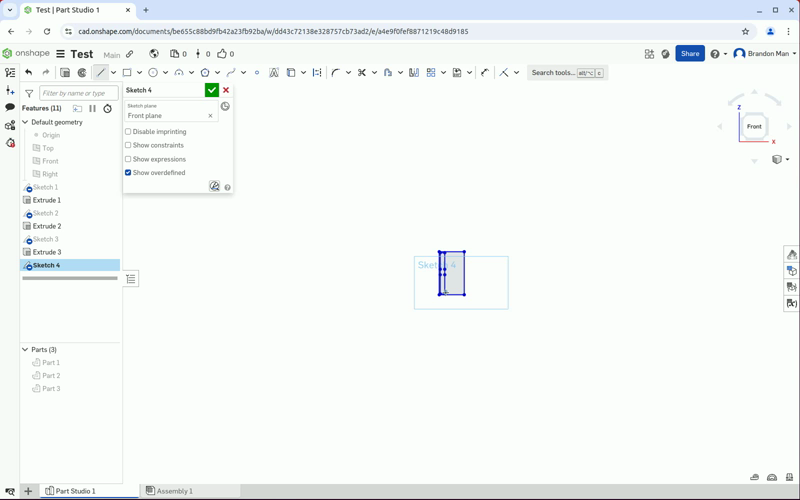
key_down(shift)
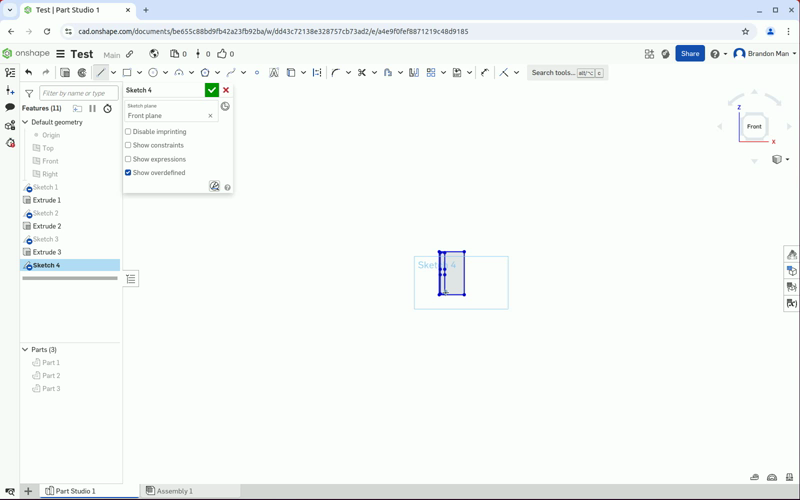
mouse_move(475, 292)
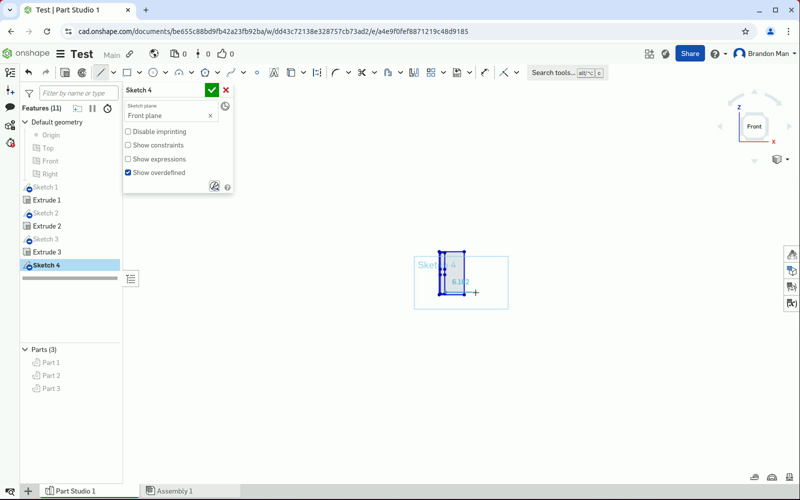
mouse_move(458, 292)
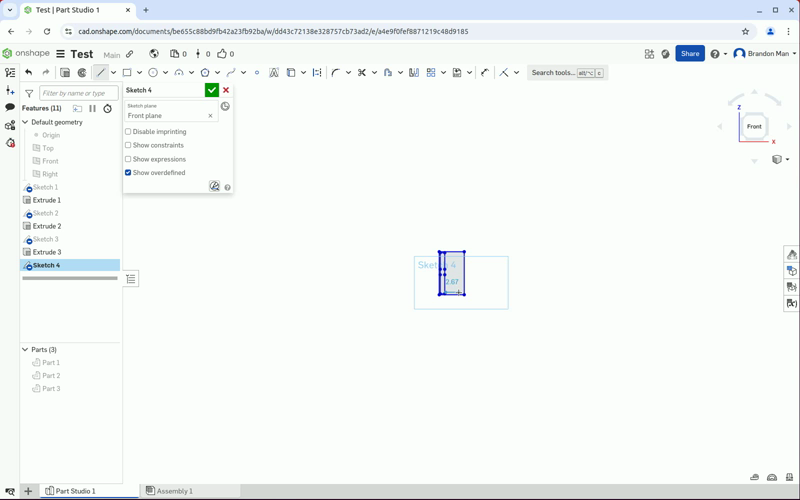
click(458, 292)
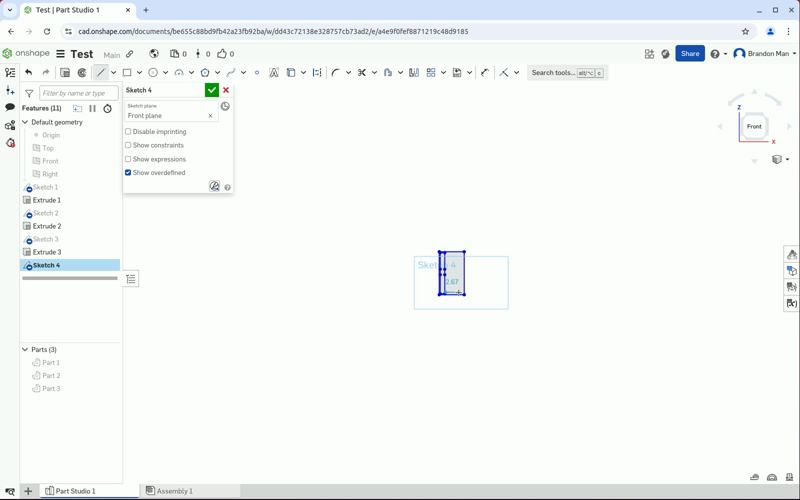
key_up(shift)
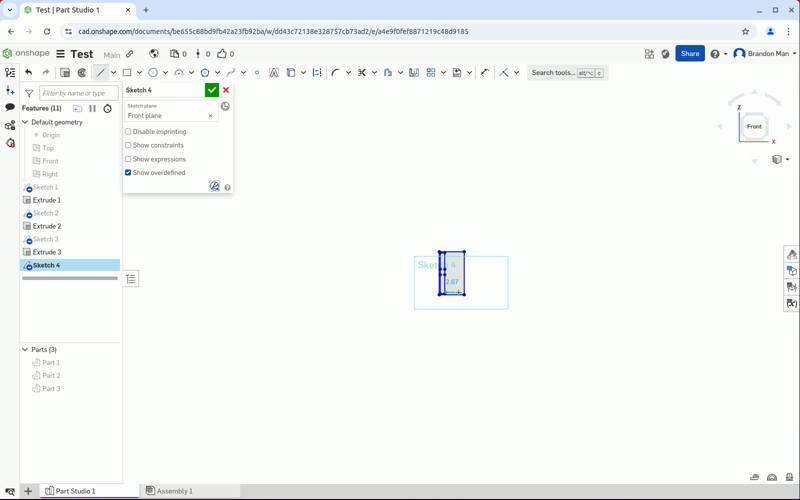
key_down(shift)
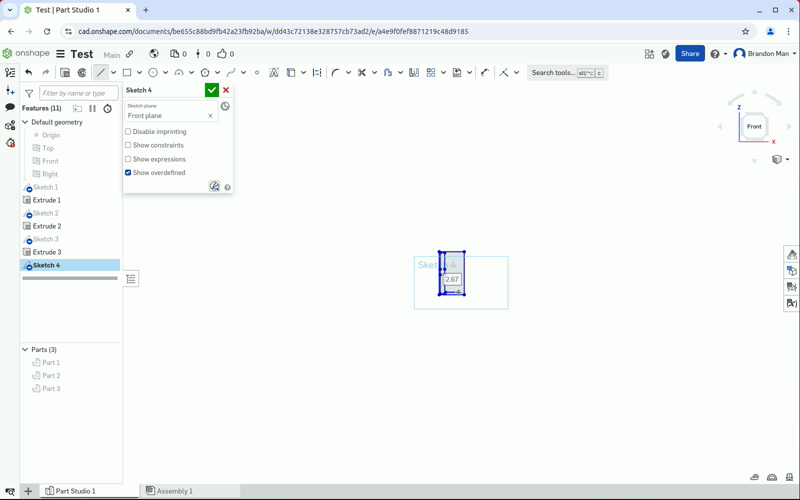
mouse_move(488, 292)
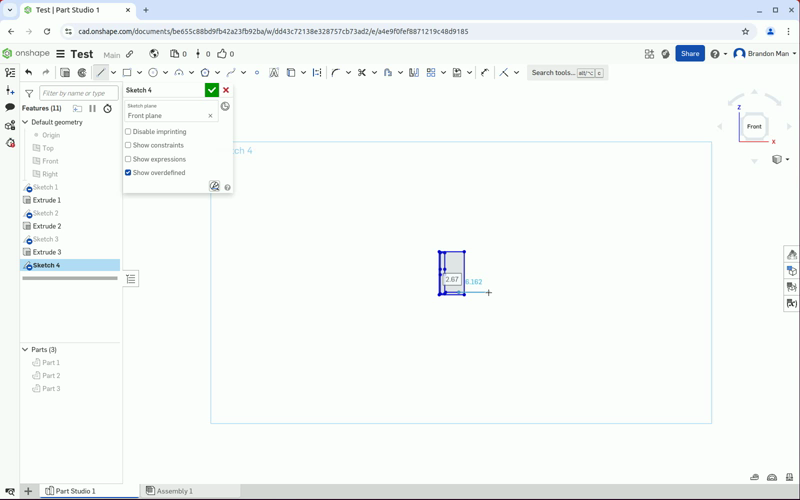
mouse_move(458, 252)
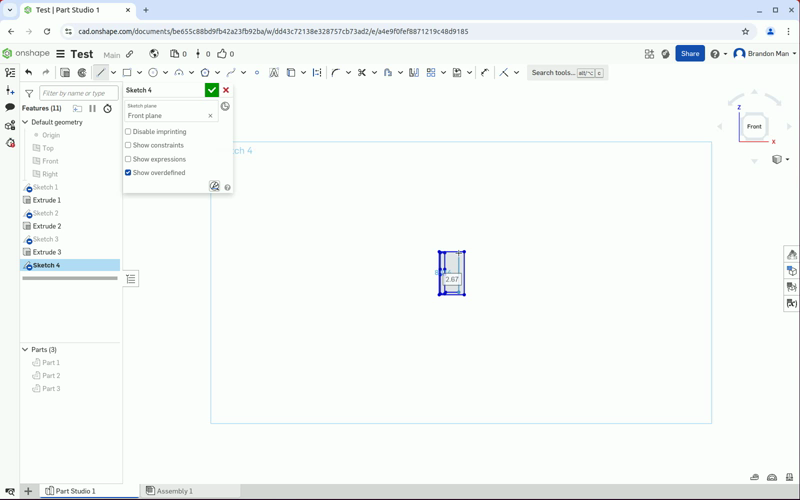
click(458, 252)
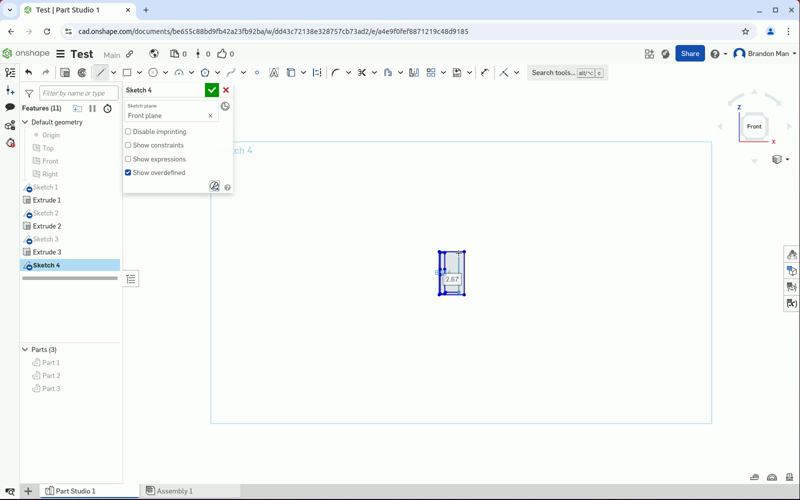
key_up(shift)
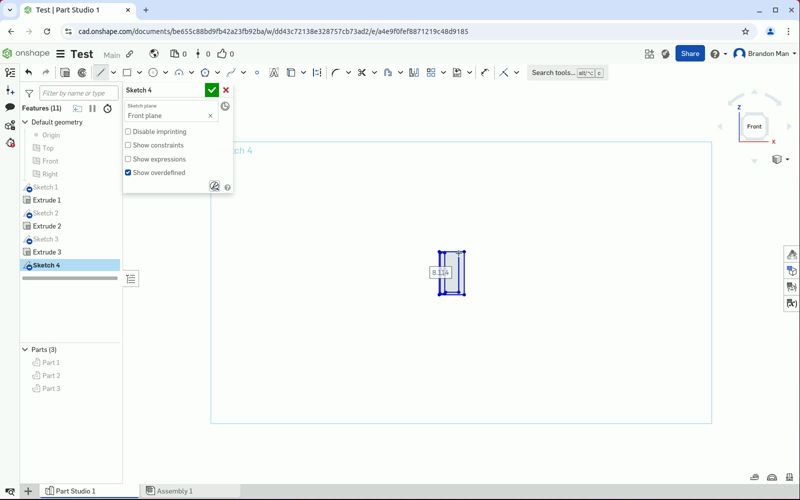
key_down(shift)
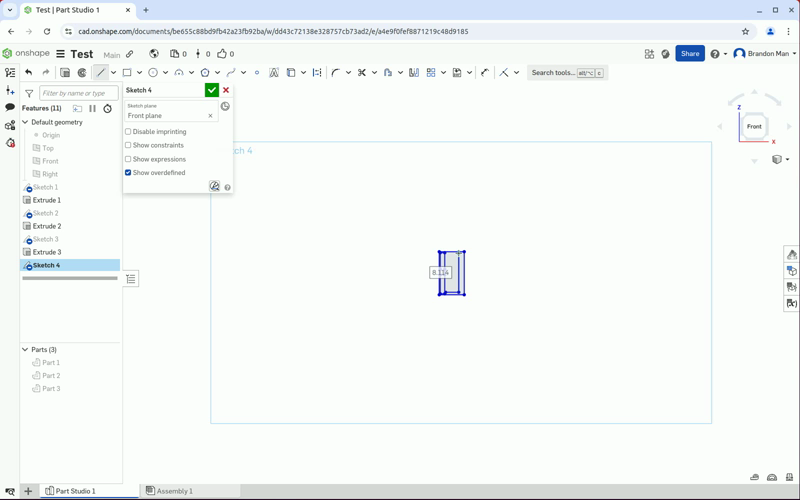
mouse_move(488, 252)
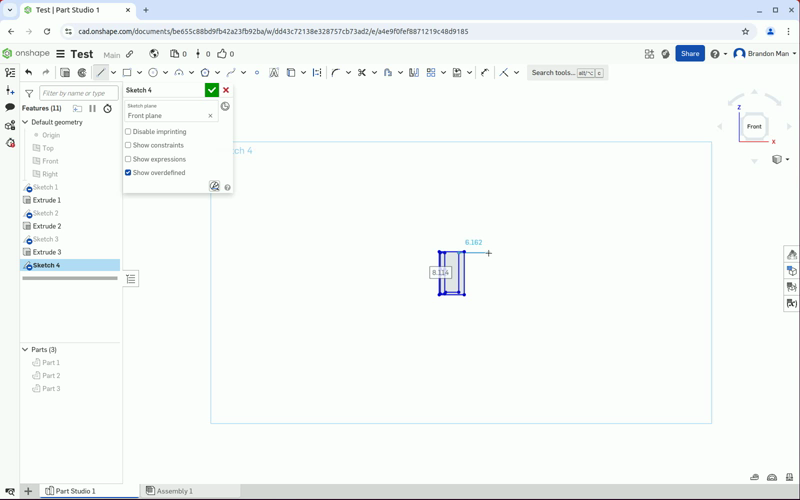
mouse_move(445, 252)
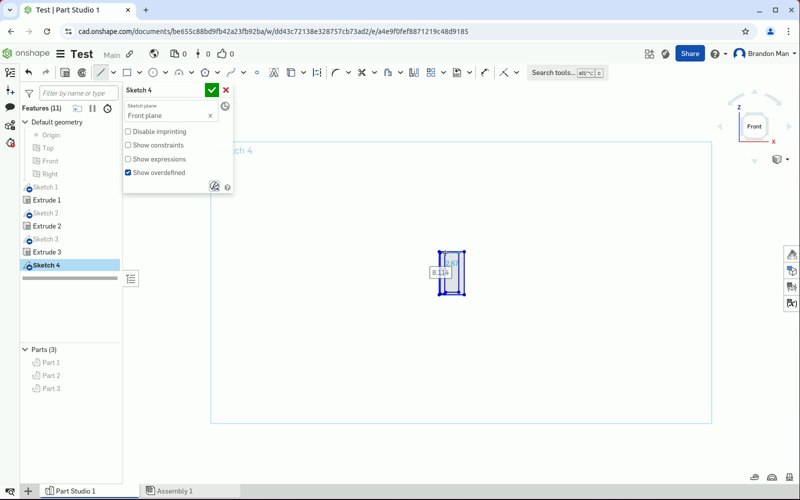
scroll(6)
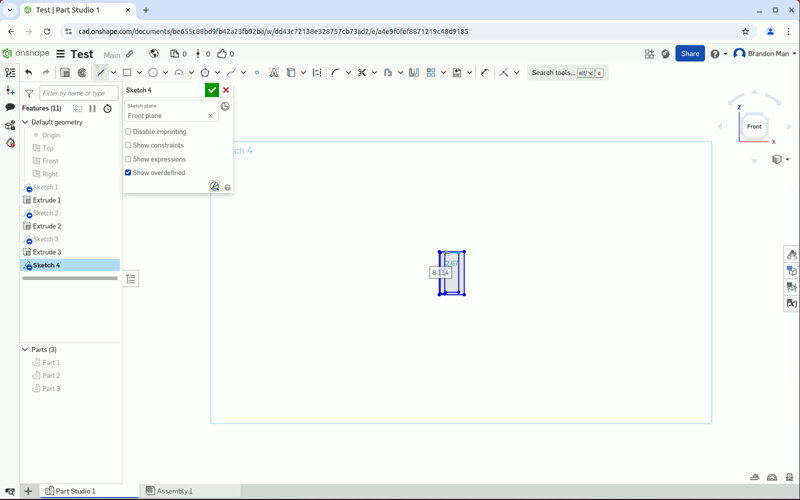
scroll(6)
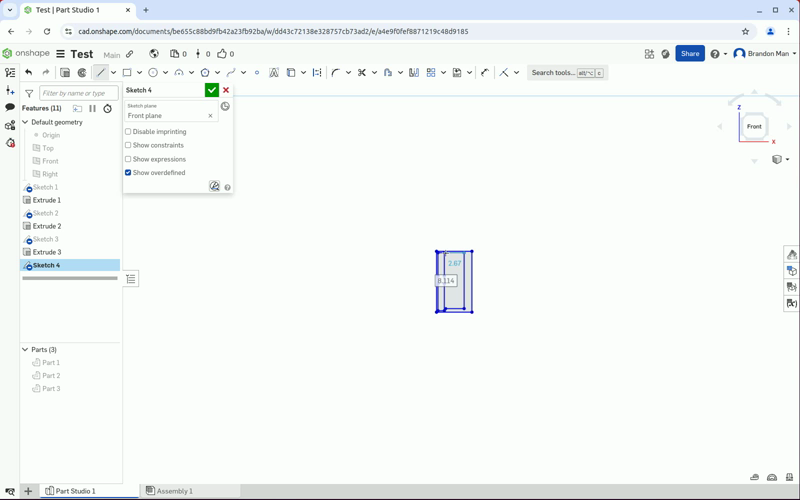
scroll(6)
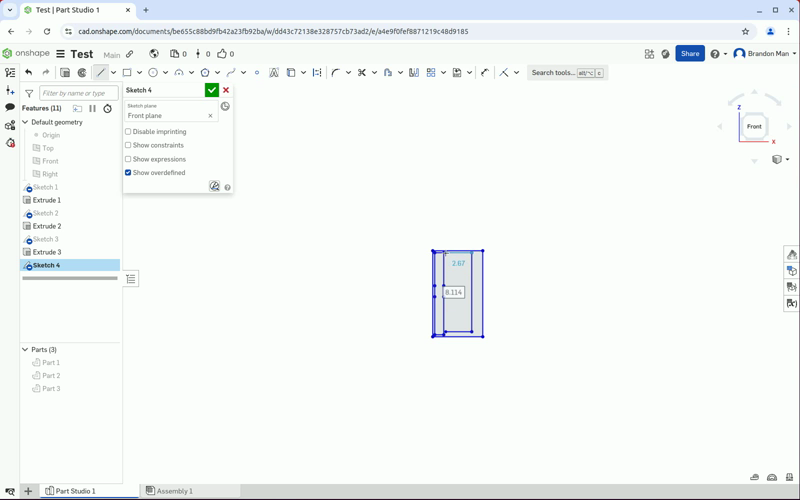
scroll(6)
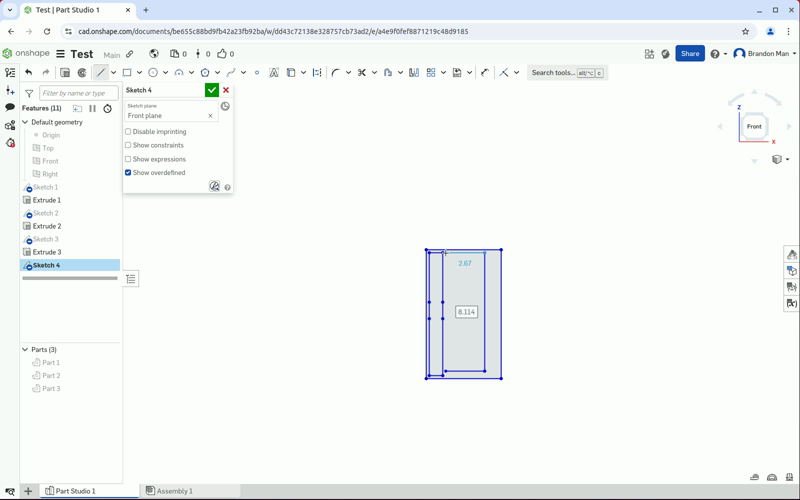
scroll(6)
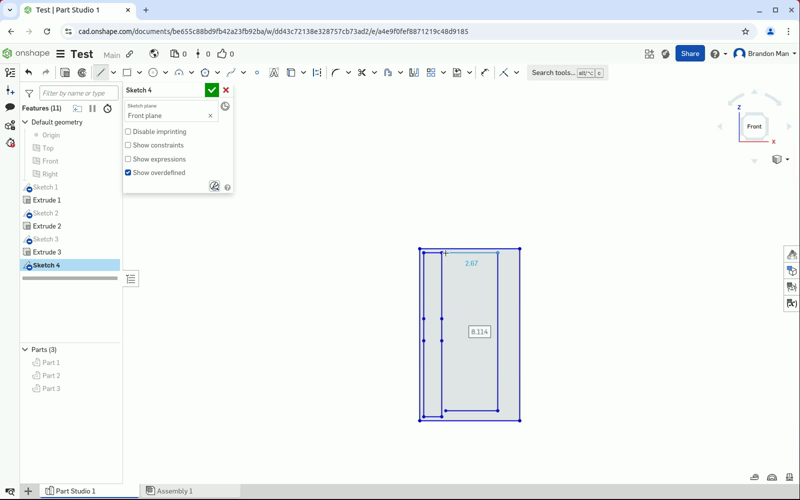
scroll(6)
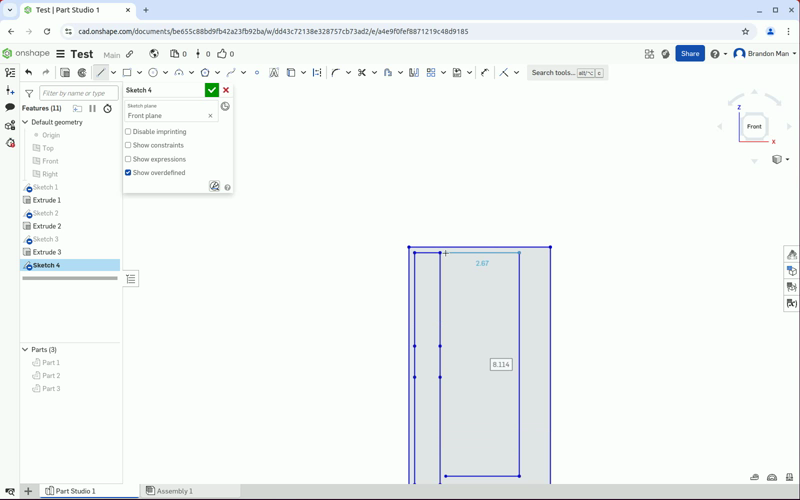
scroll(6)
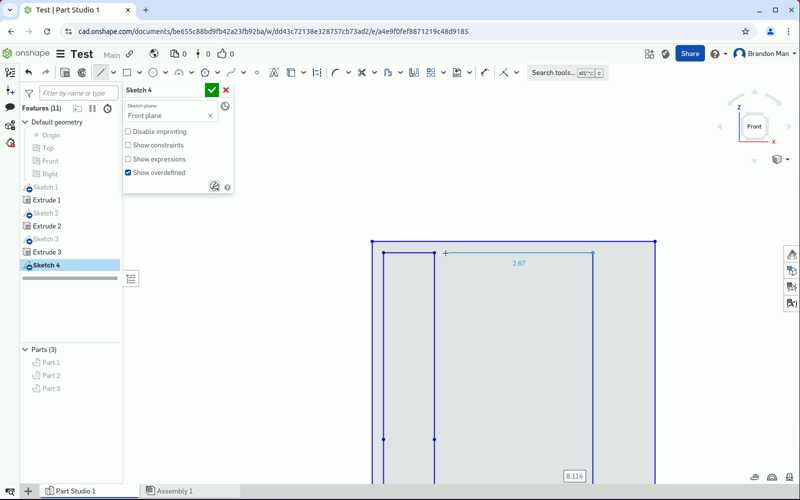
click(445, 252)
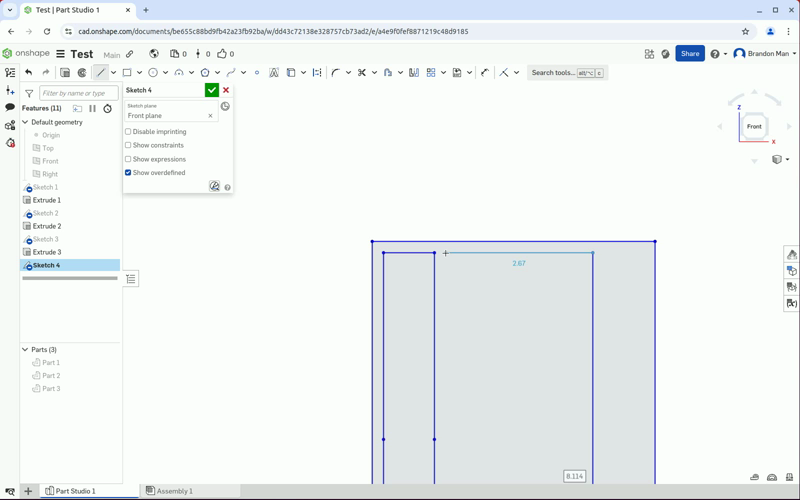
scroll(-6)
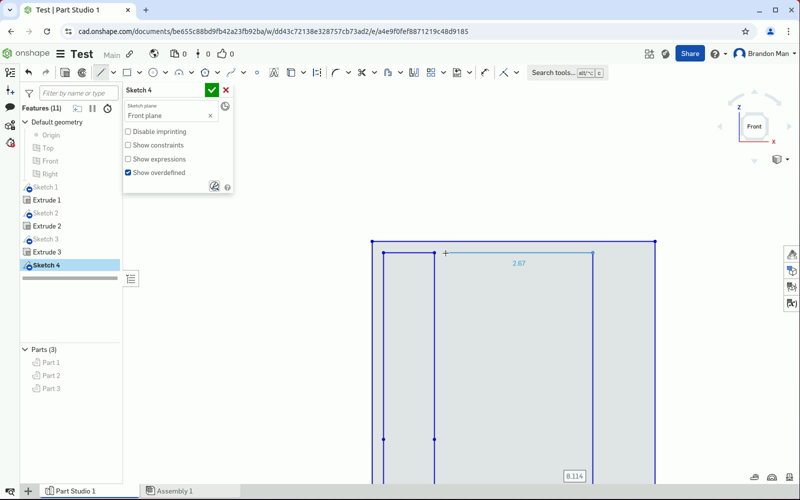
scroll(-6)
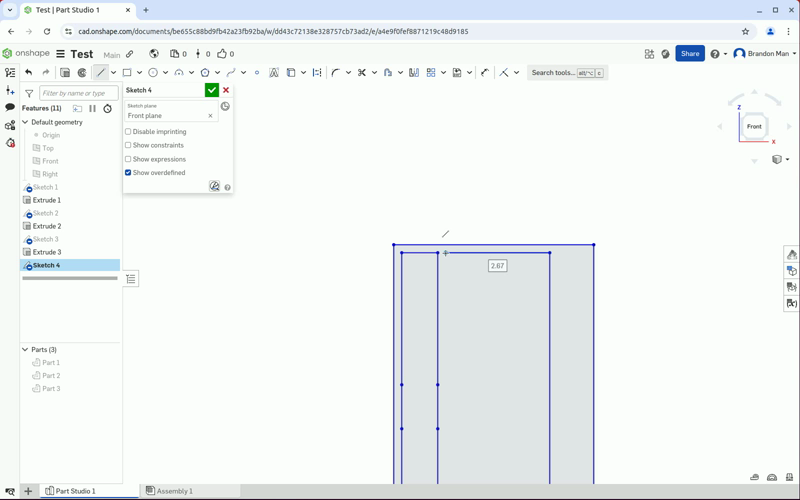
scroll(-6)
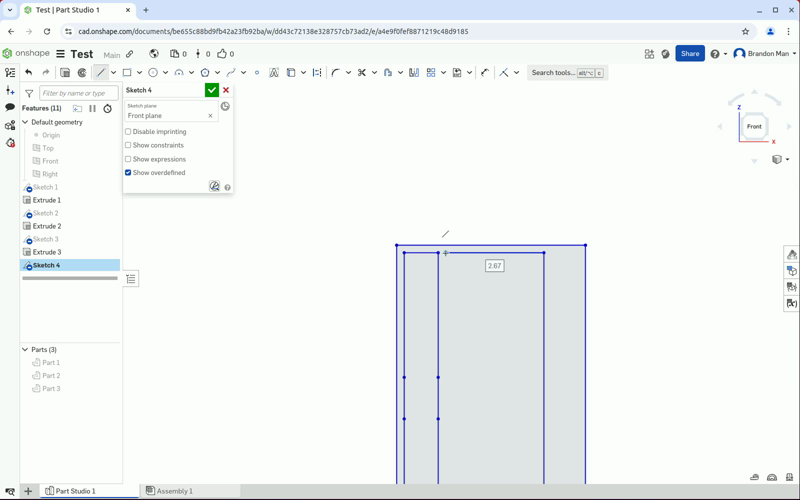
scroll(-6)
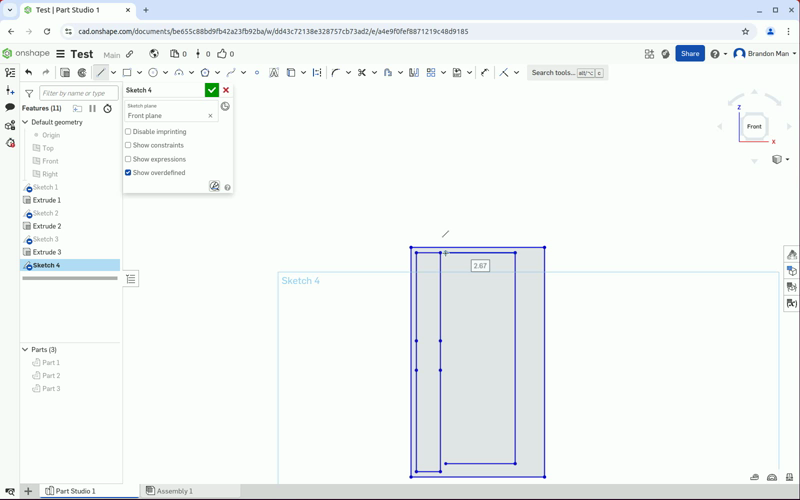
scroll(-6)
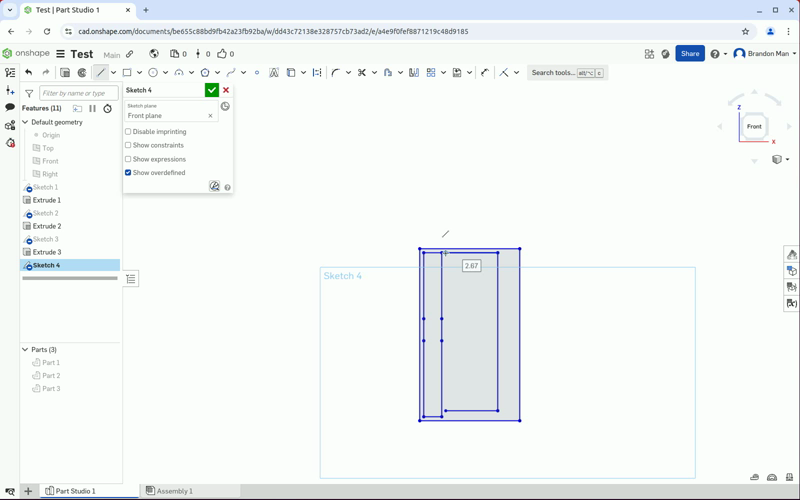
scroll(-6)
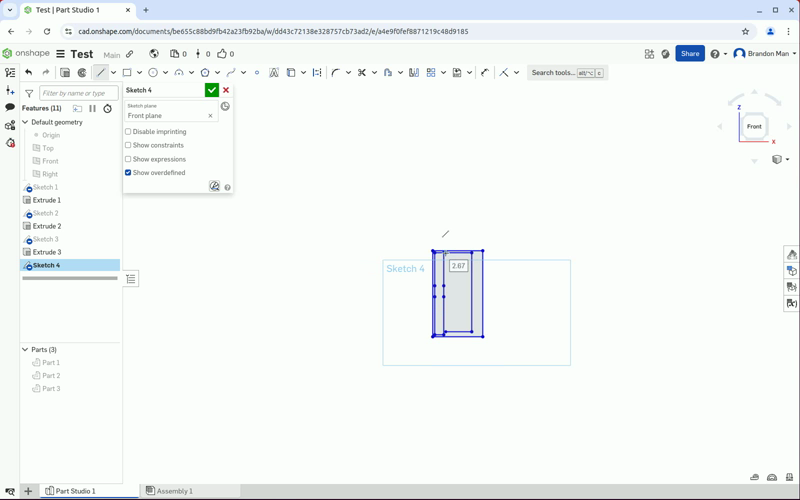
scroll(-6)
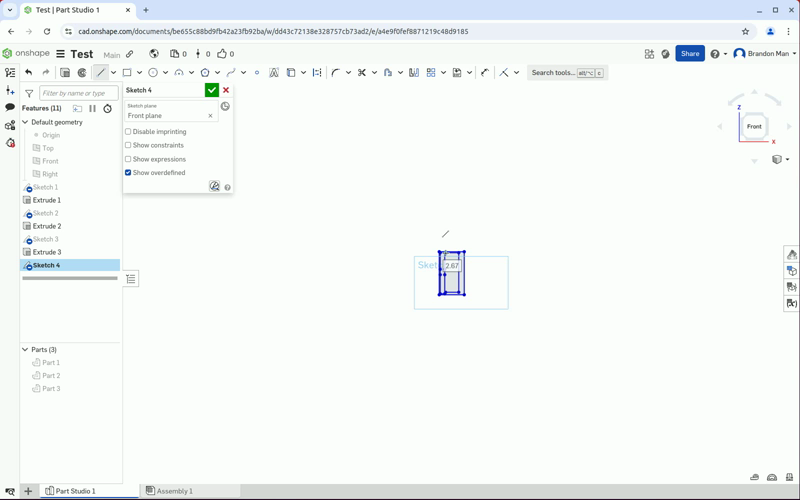
key_up(shift)
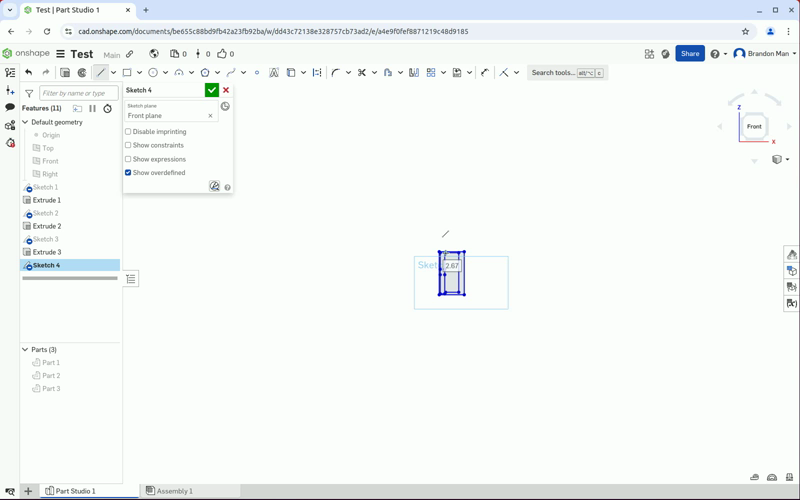
mouse_move(475, 252)
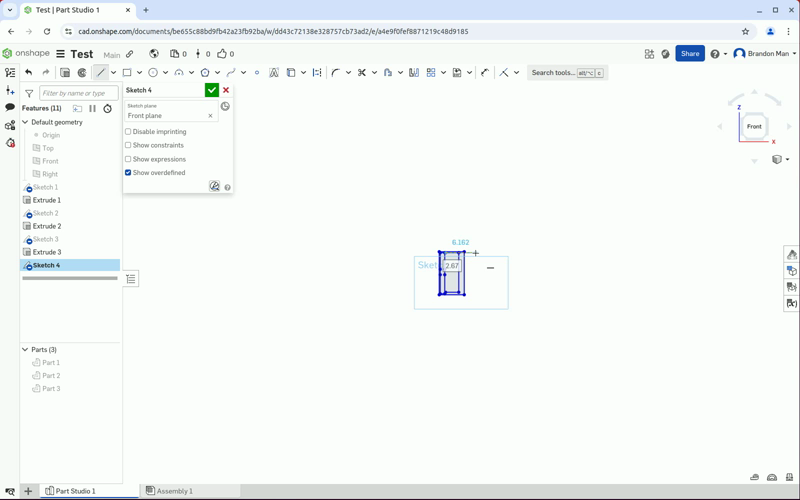
key_down(shift)
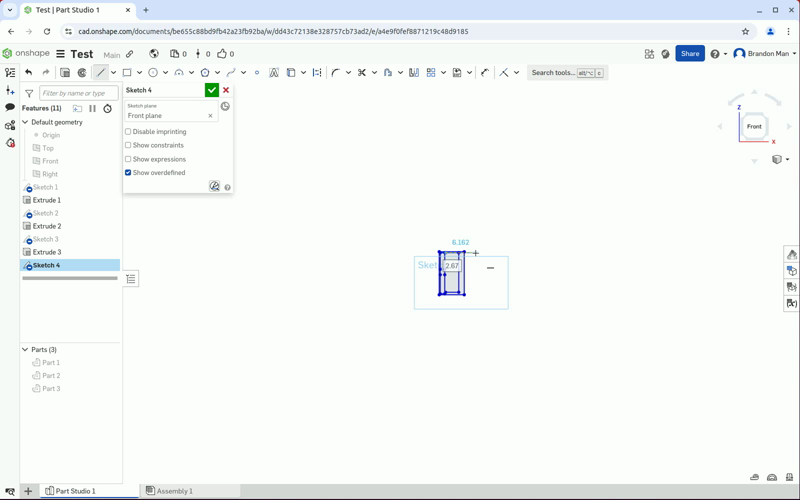
mouse_move(445, 292)
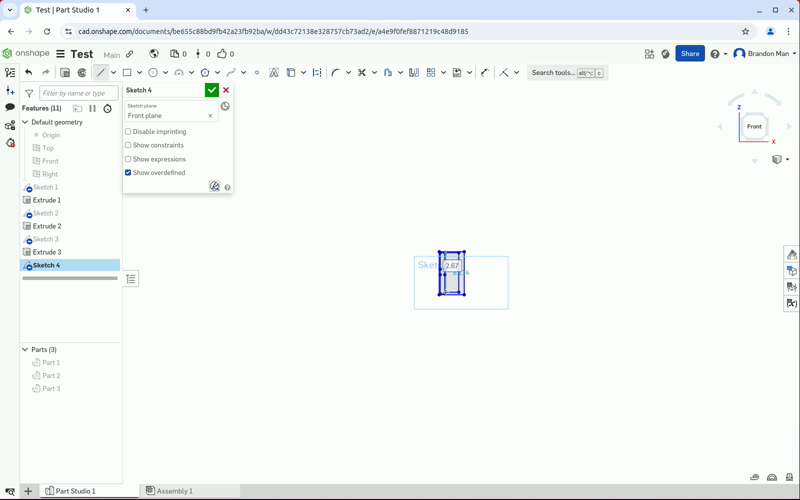
scroll(6)
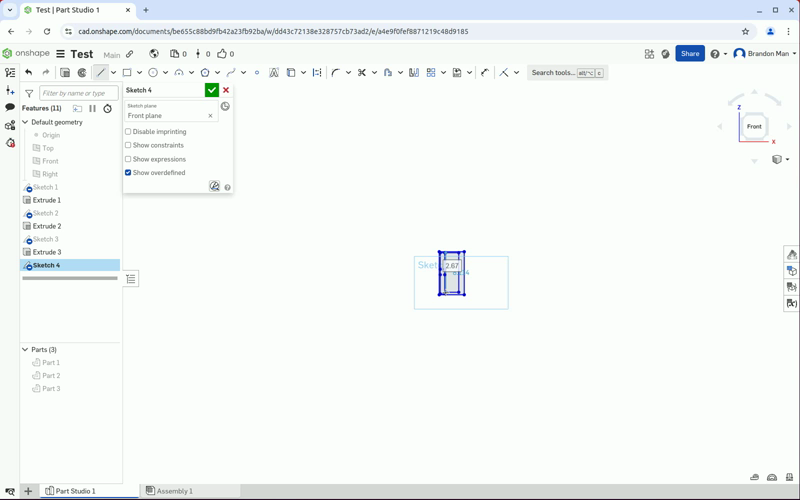
scroll(6)
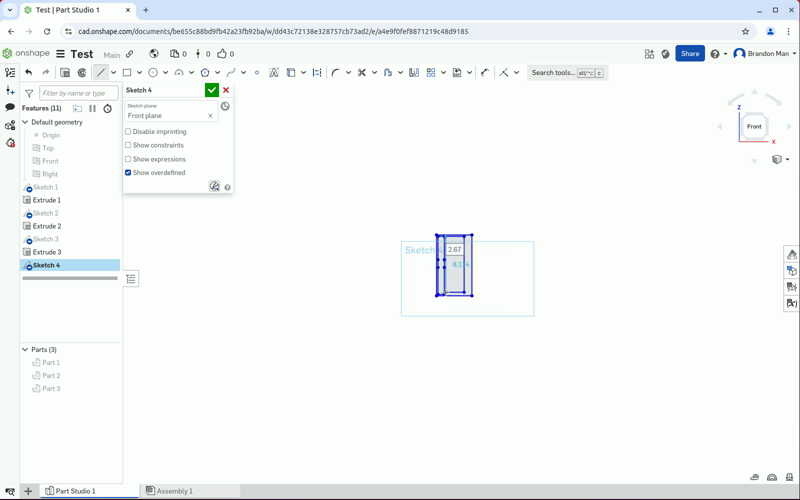
scroll(6)
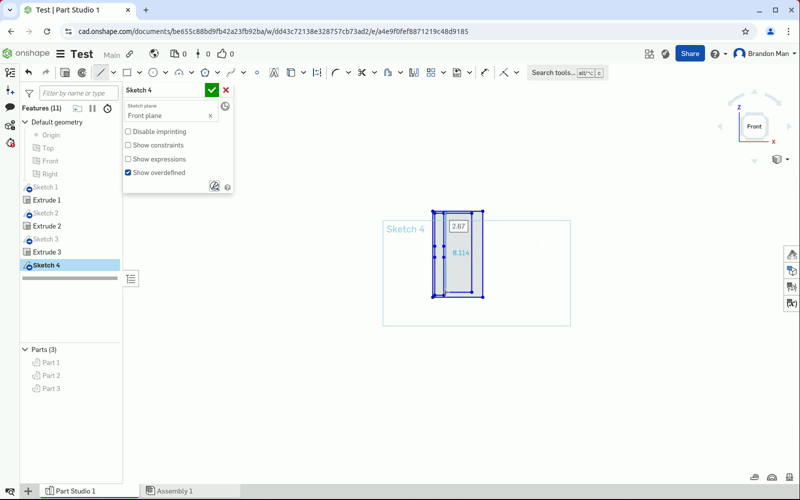
scroll(6)
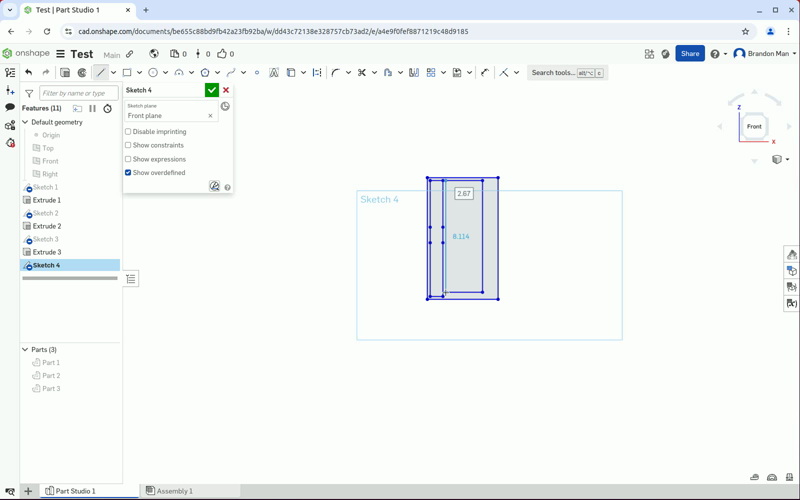
scroll(6)
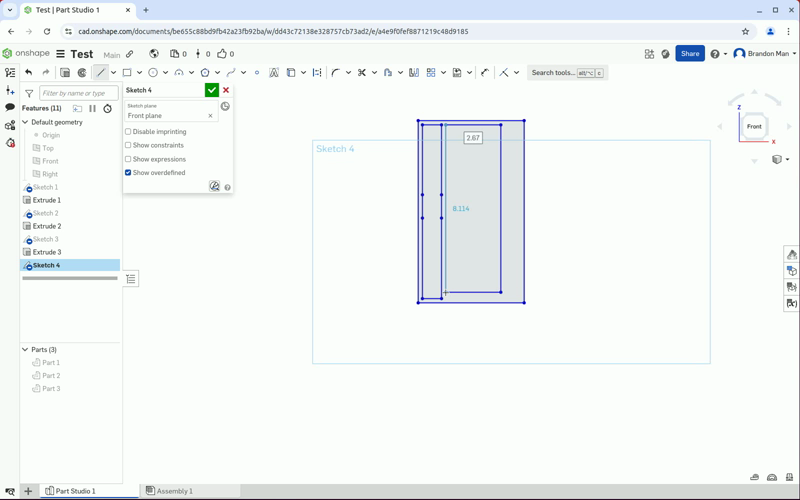
scroll(6)
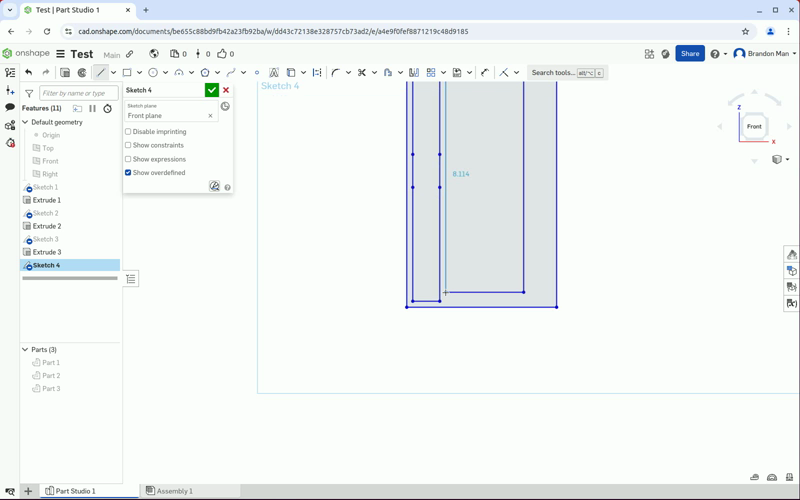
scroll(6)
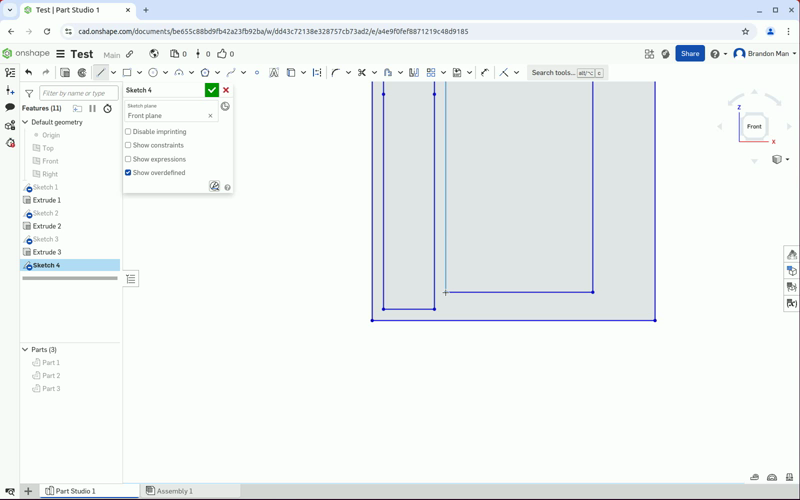
key_up(shift)
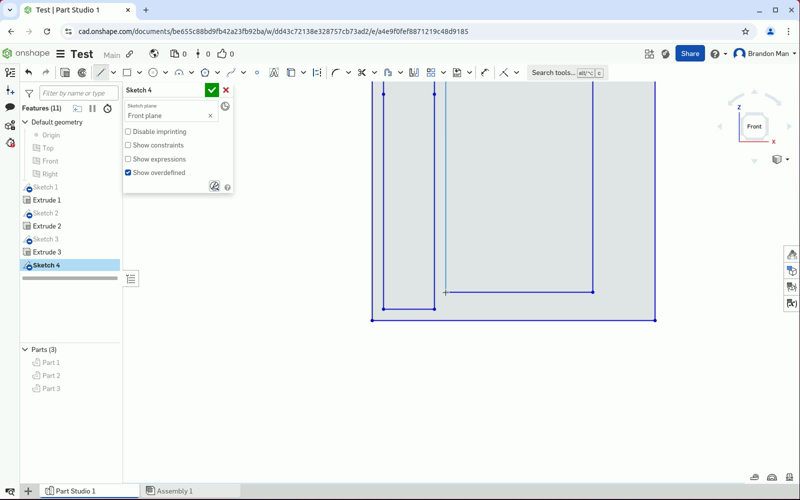
click(445, 292)
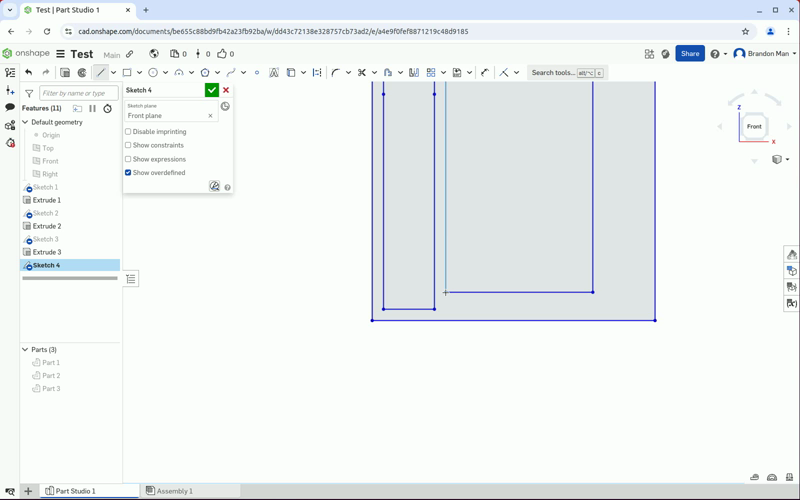
scroll(-6)
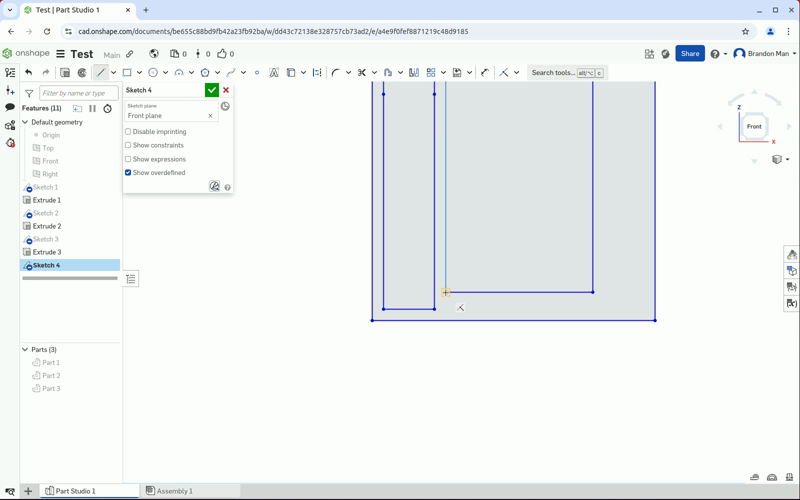
scroll(-6)
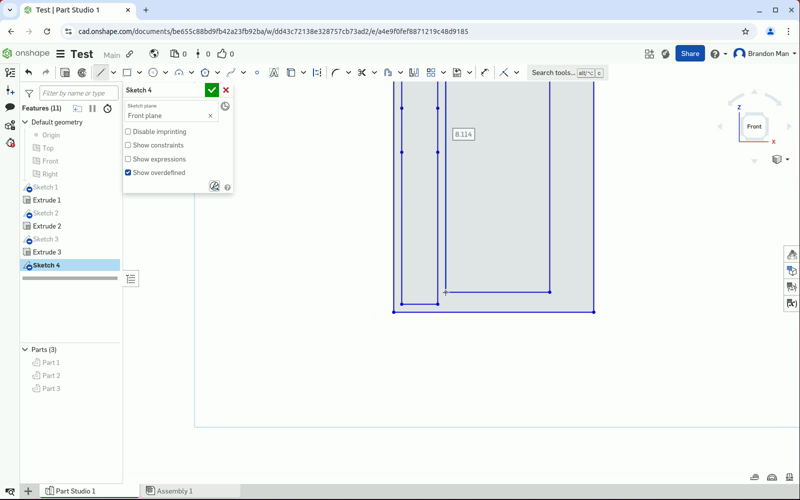
scroll(-6)
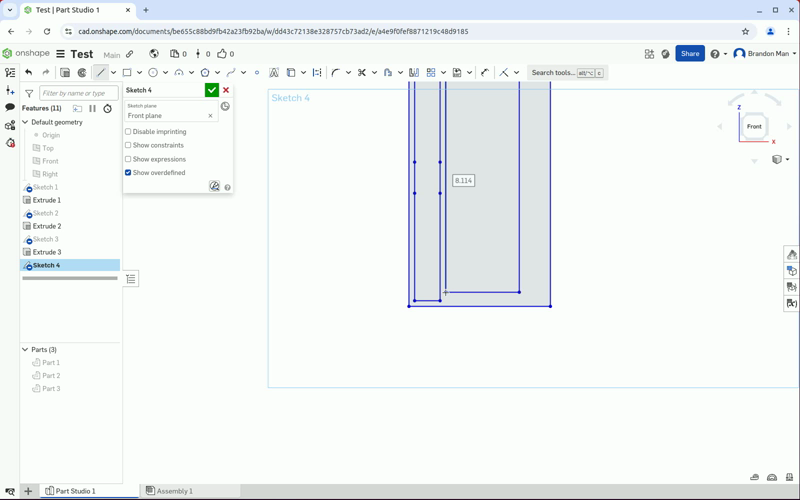
scroll(-6)
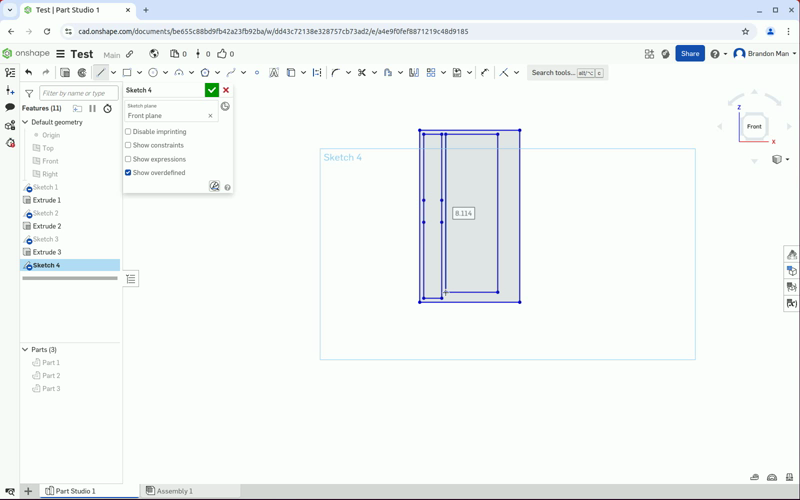
scroll(-6)
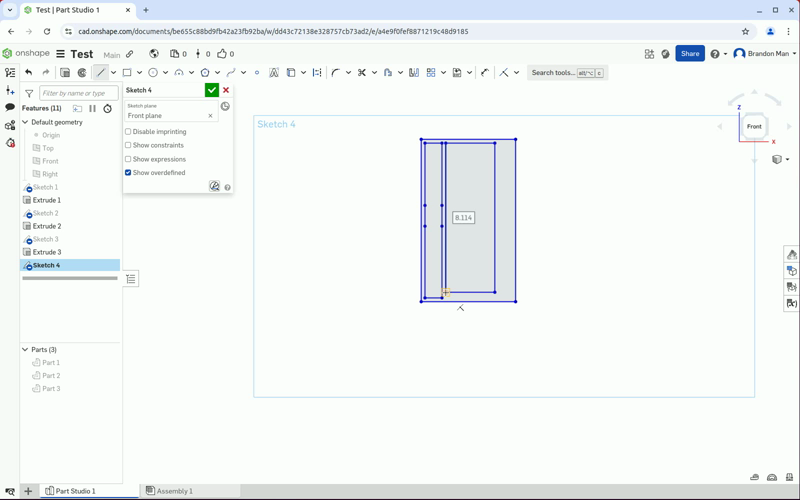
scroll(-6)
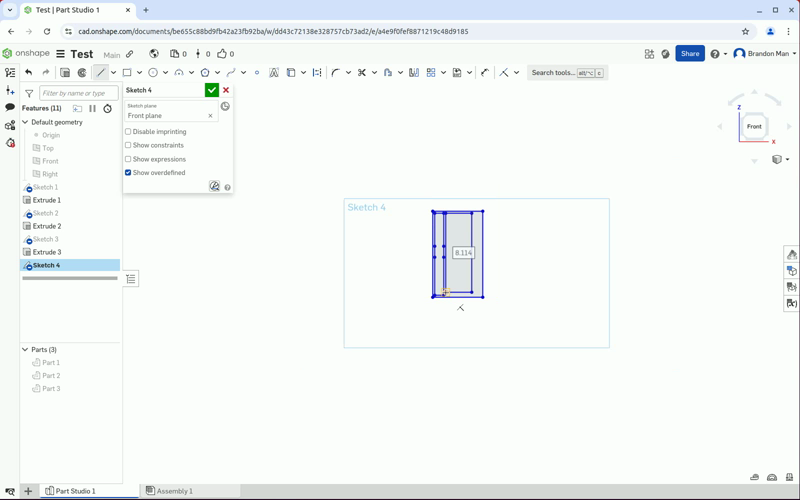
scroll(-6)
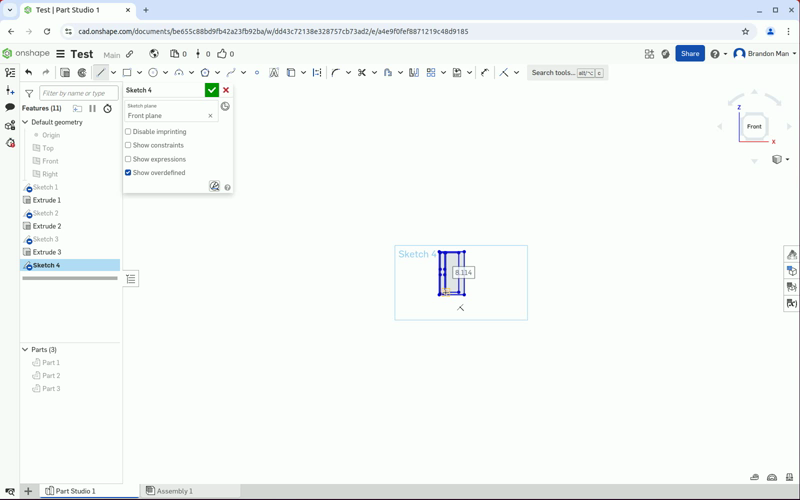
key(esc)
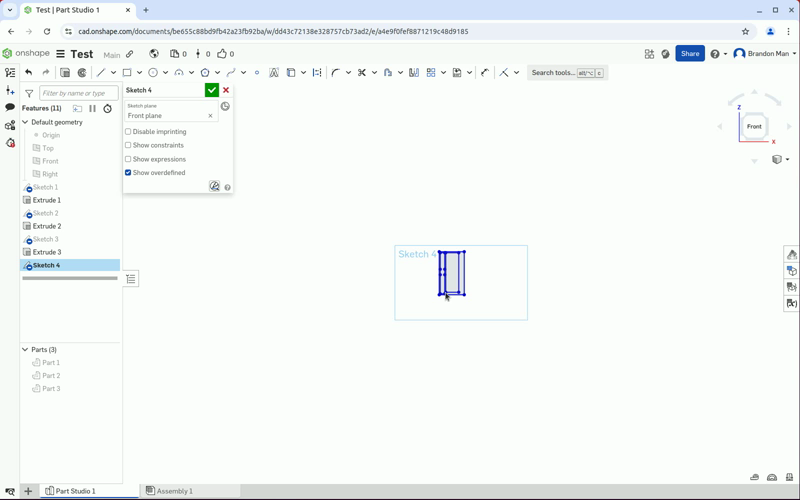
key(l)
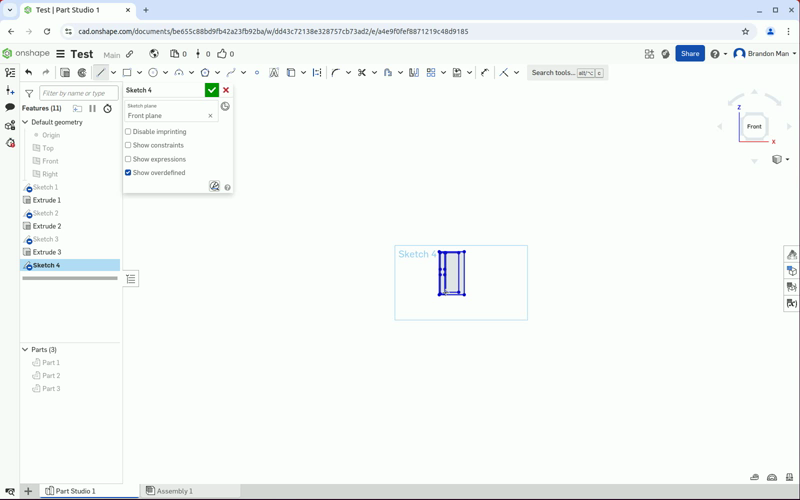
key_down(shift)
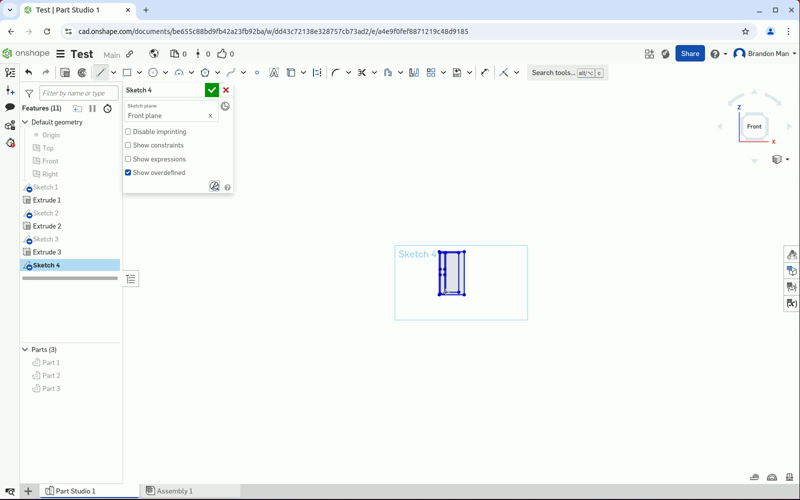
mouse_move(459, 293)
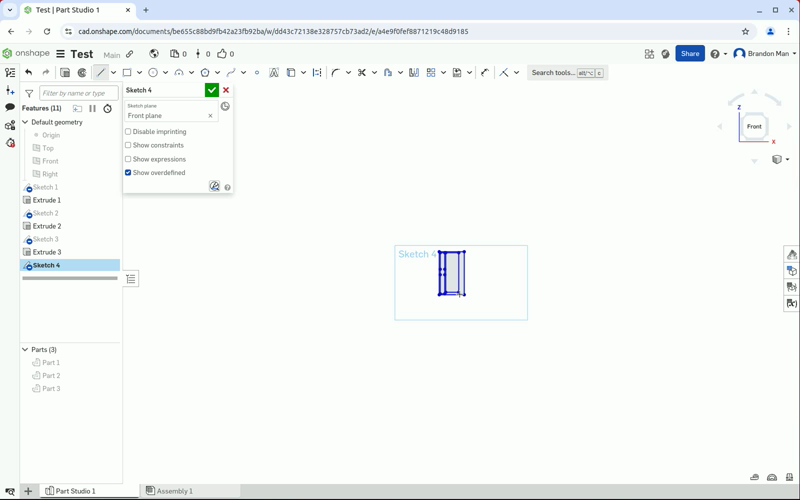
scroll(6)
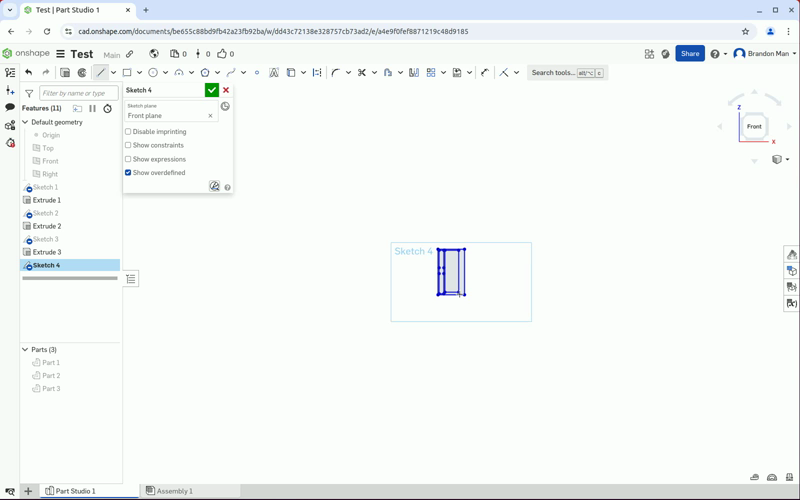
scroll(6)
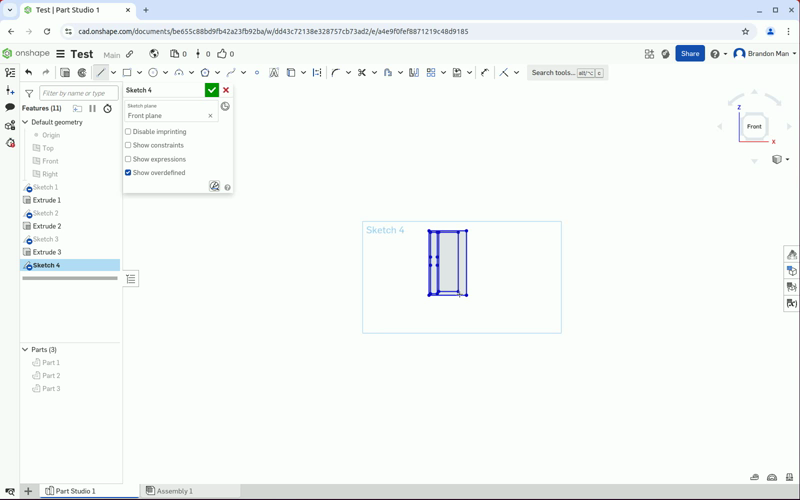
scroll(6)
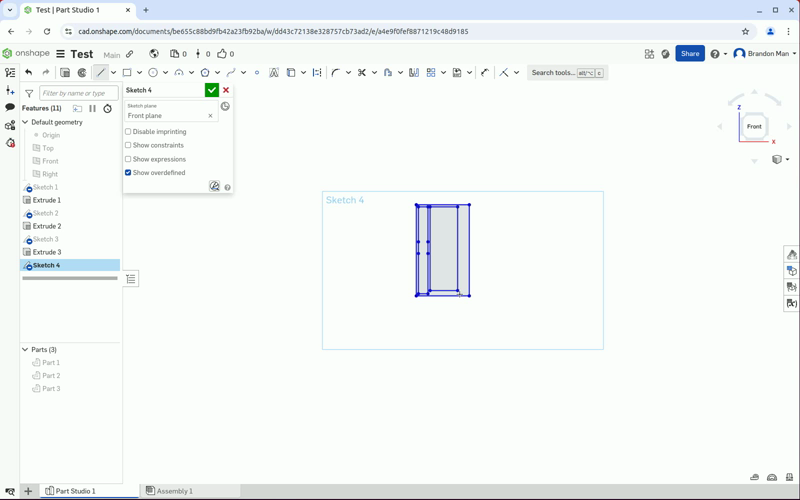
scroll(6)
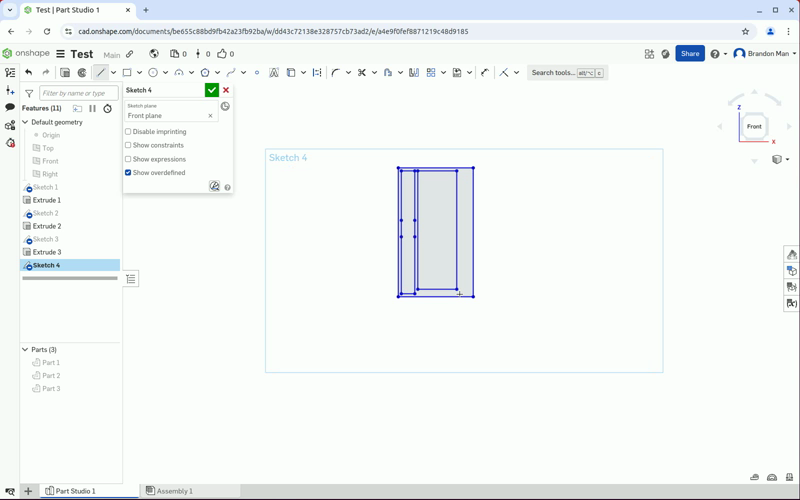
scroll(6)
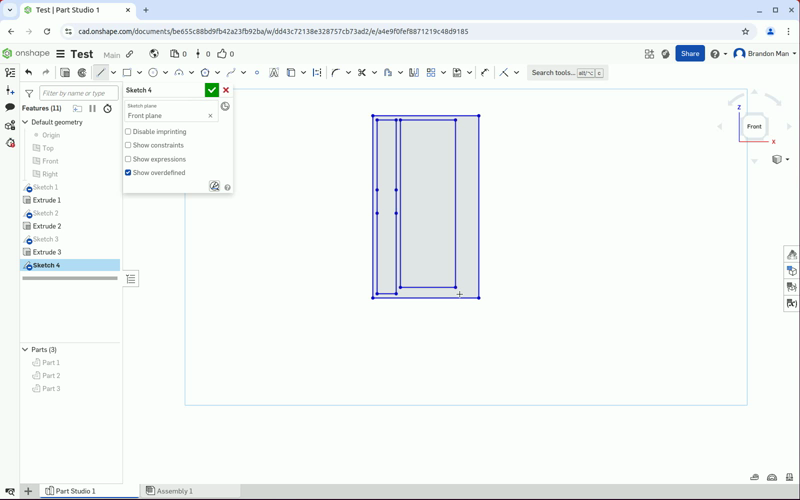
scroll(6)
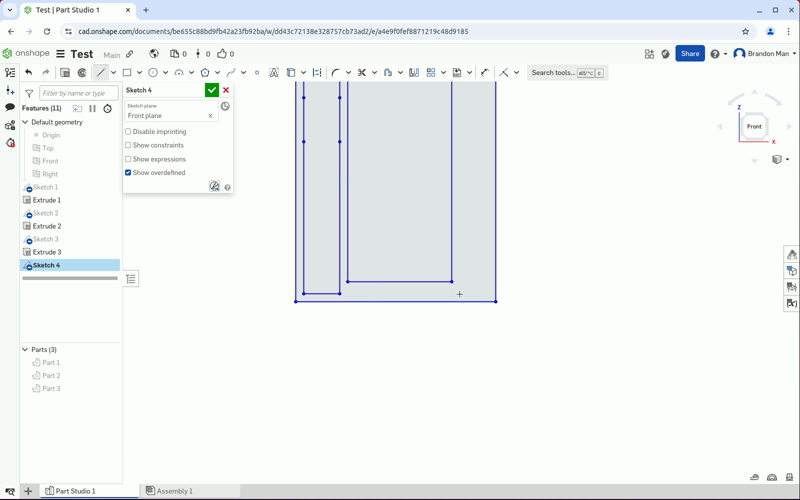
scroll(6)
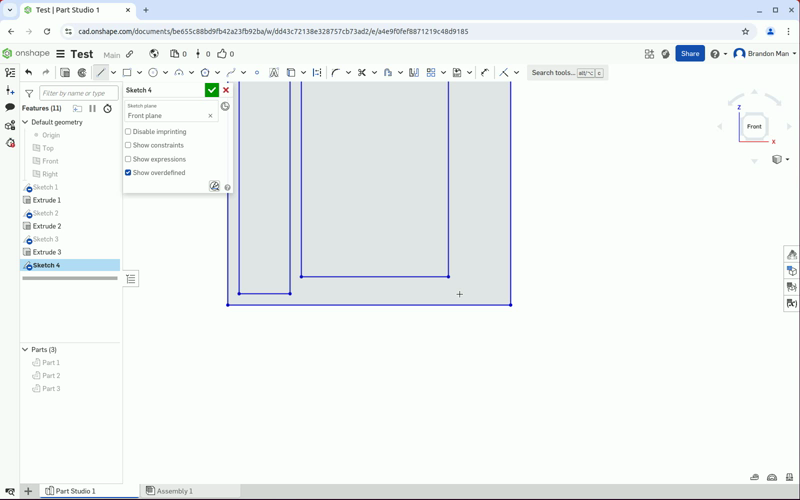
click(459, 293)
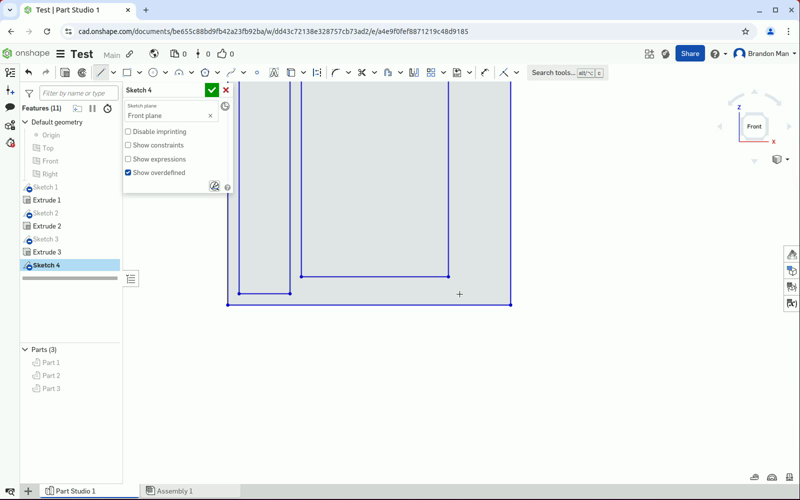
scroll(-6)
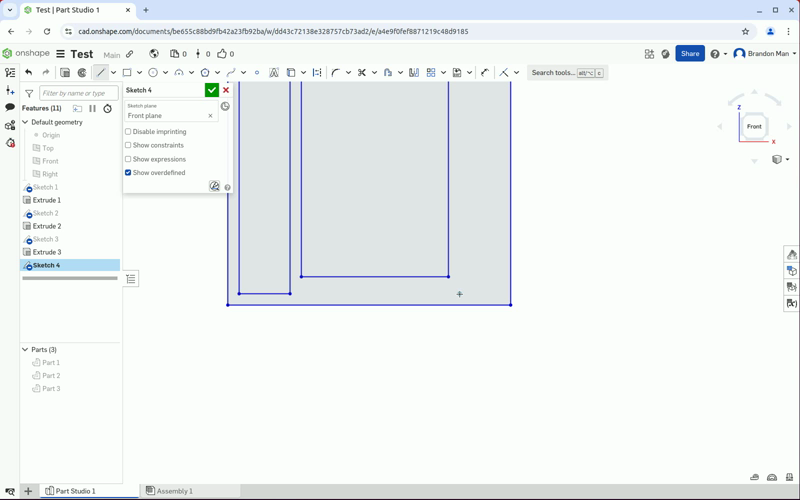
scroll(-6)
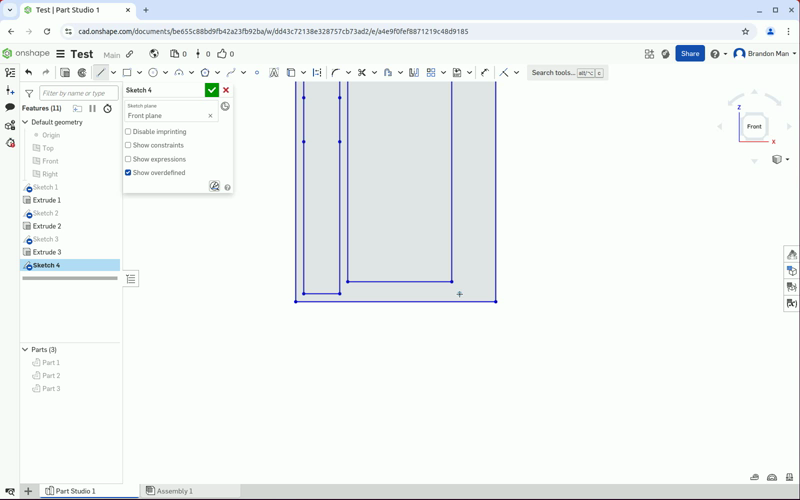
scroll(-6)
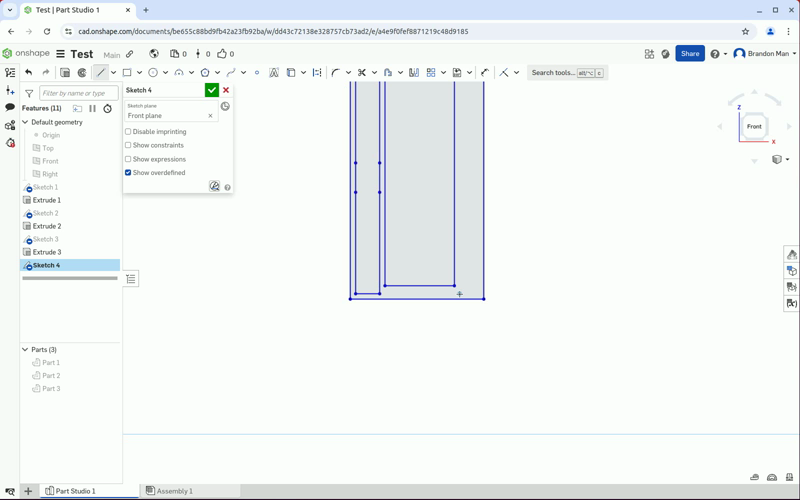
scroll(-6)
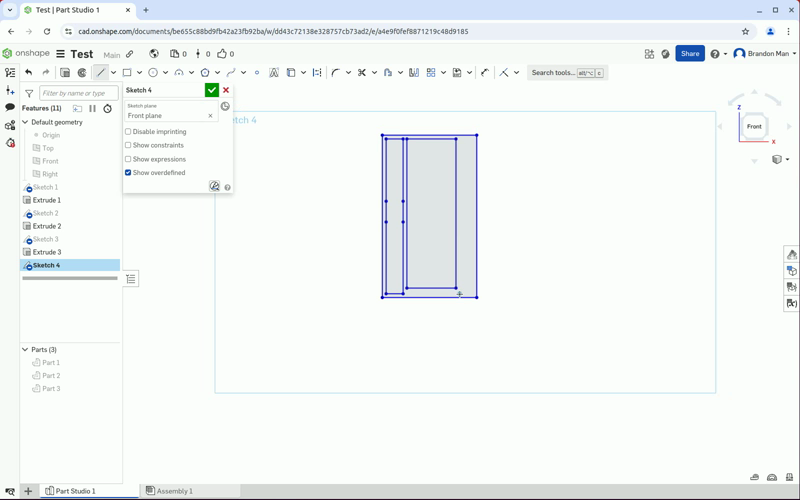
scroll(-6)
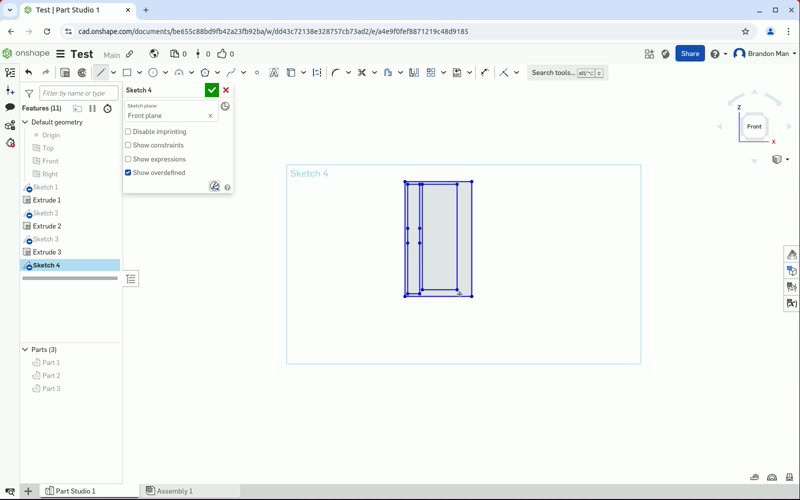
scroll(-6)
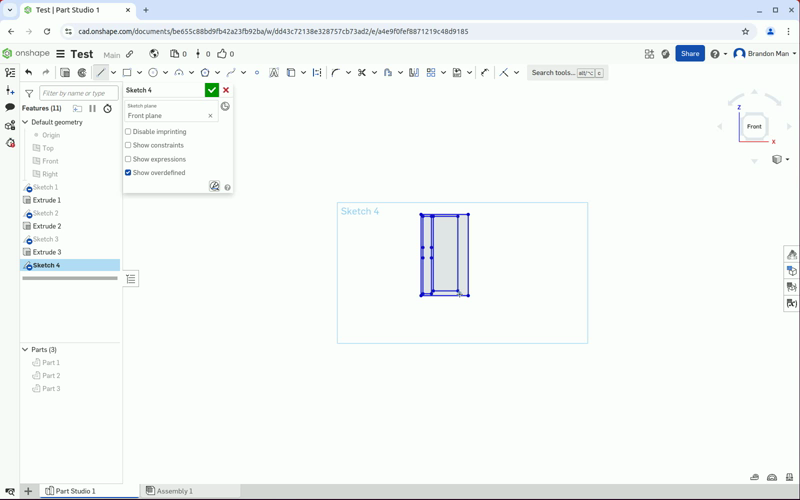
scroll(-6)
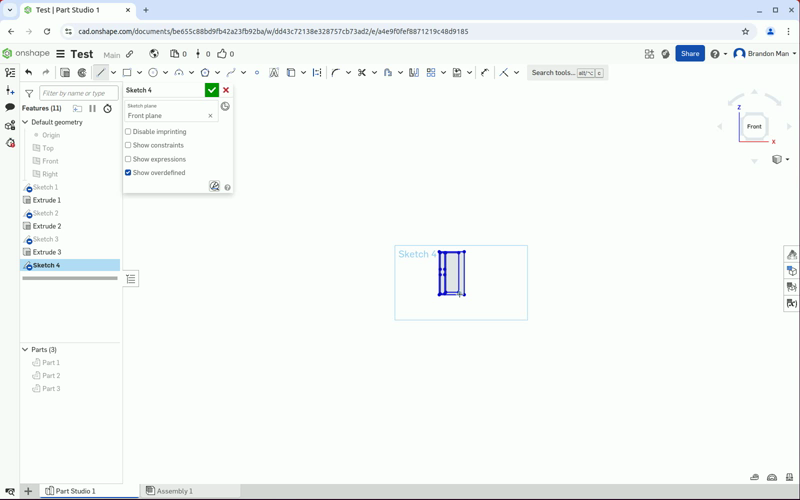
key_up(shift)
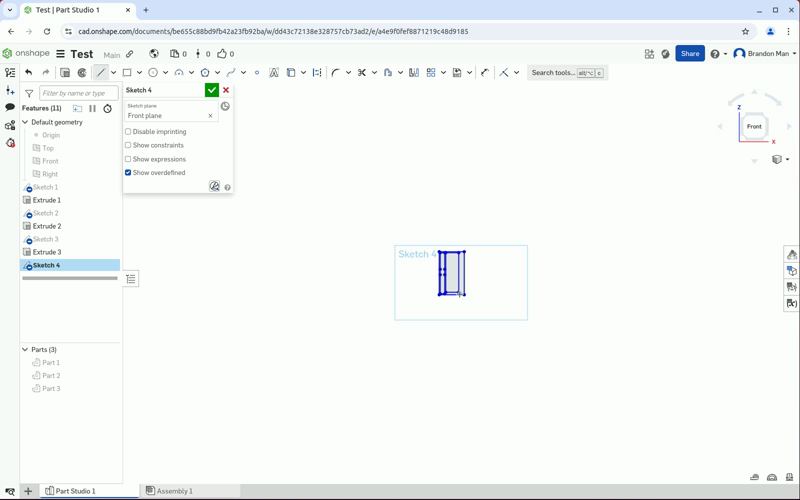
key_down(shift)
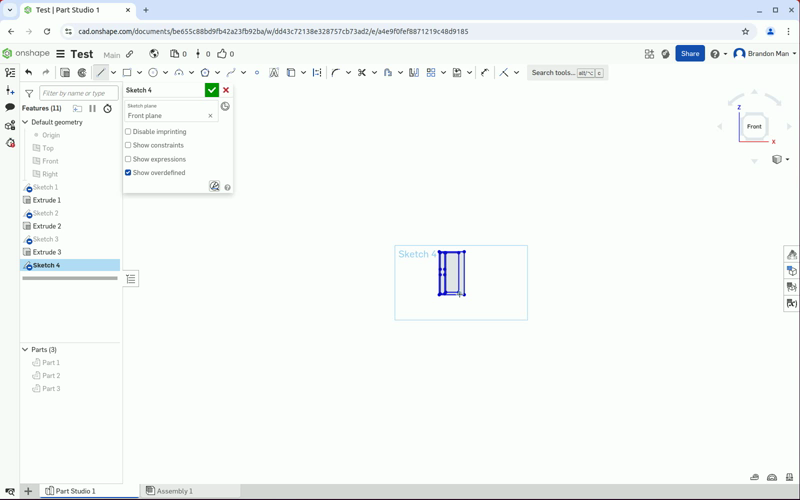
mouse_move(489, 293)
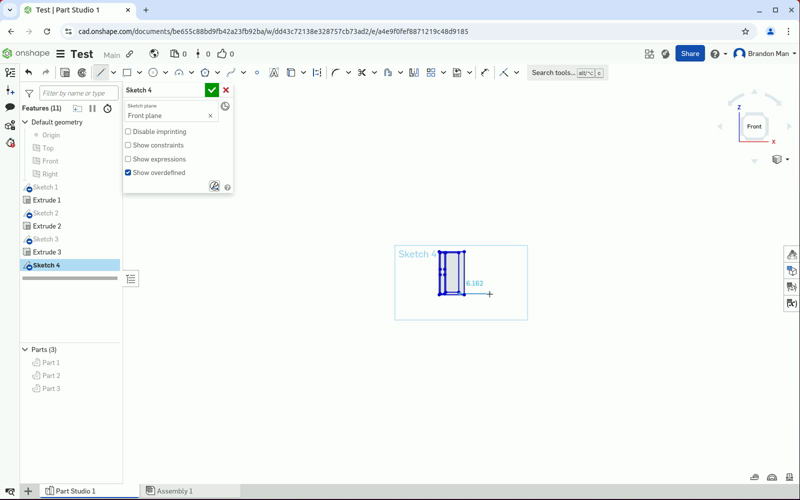
mouse_move(463, 293)
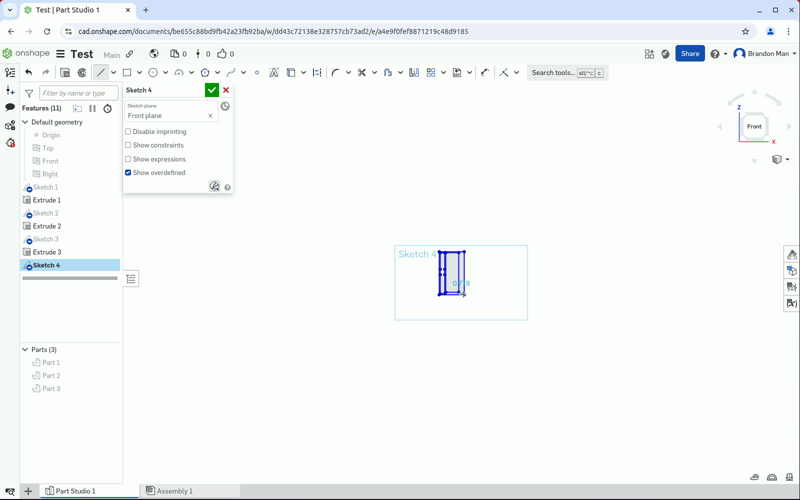
scroll(6)
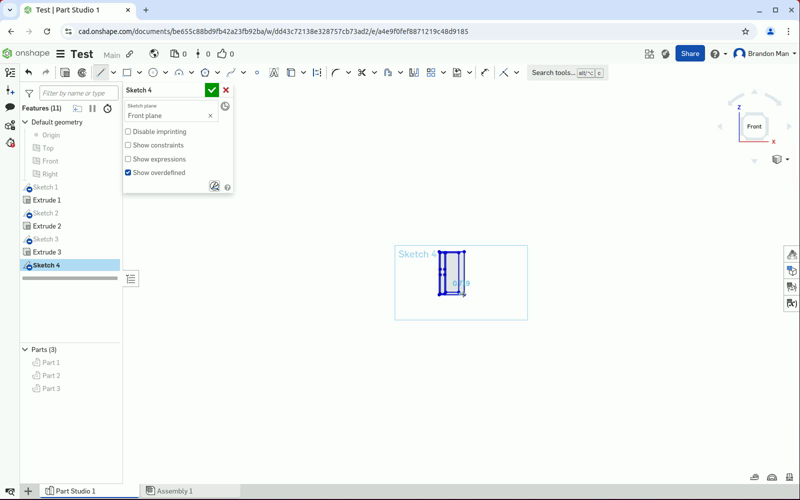
scroll(6)
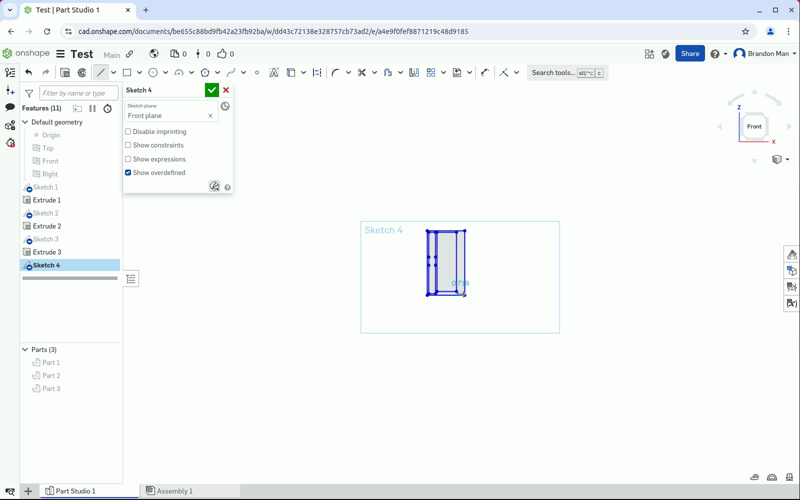
scroll(6)
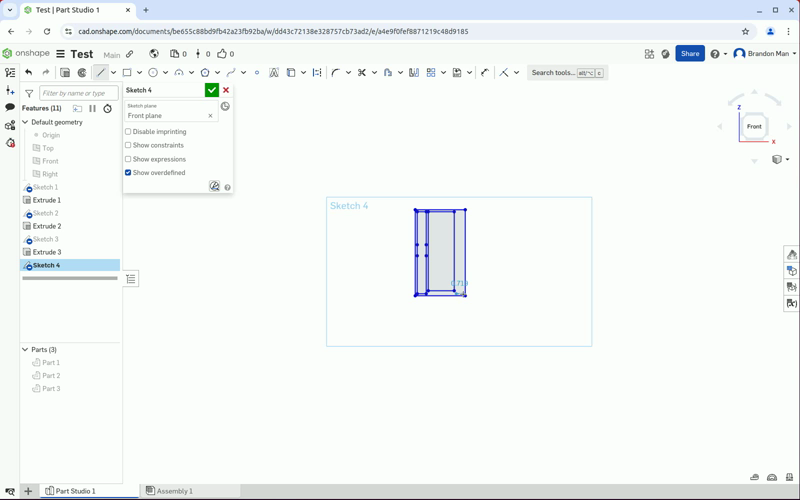
scroll(6)
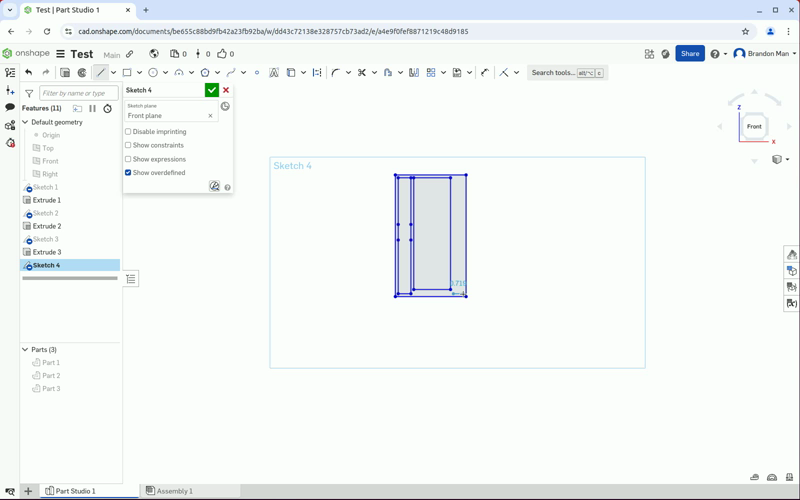
scroll(6)
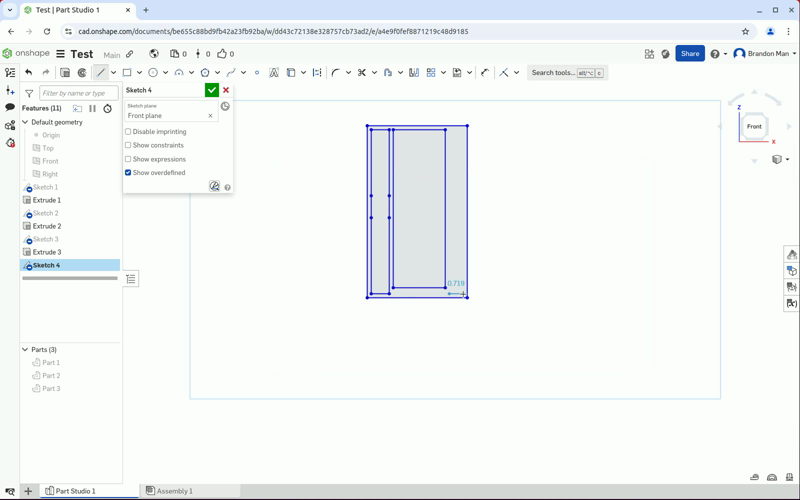
scroll(6)
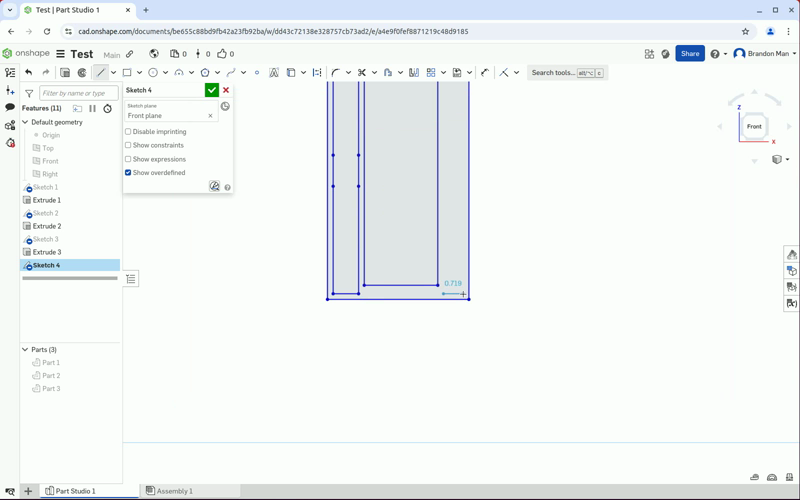
scroll(6)
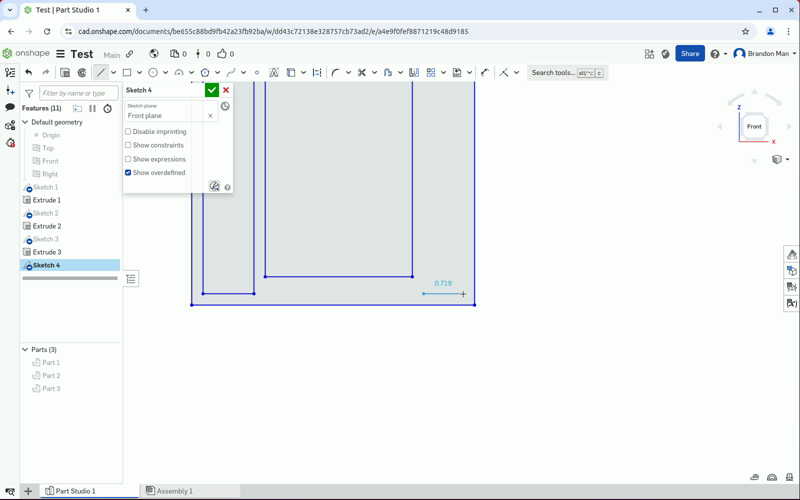
click(463, 293)
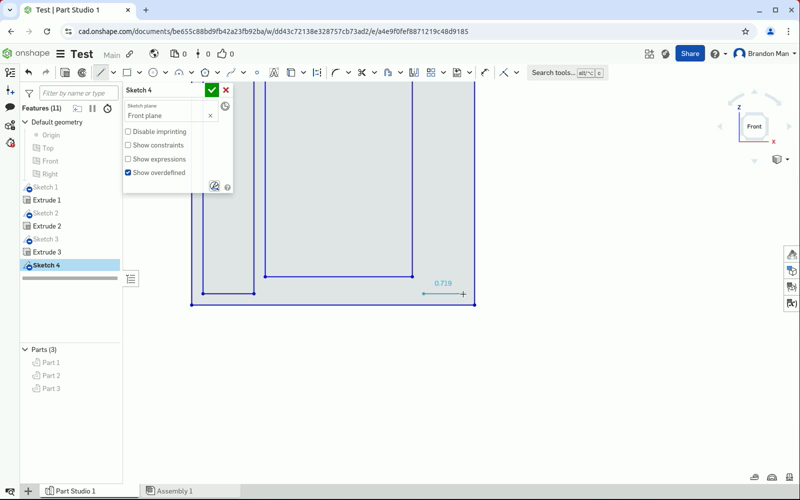
scroll(-6)
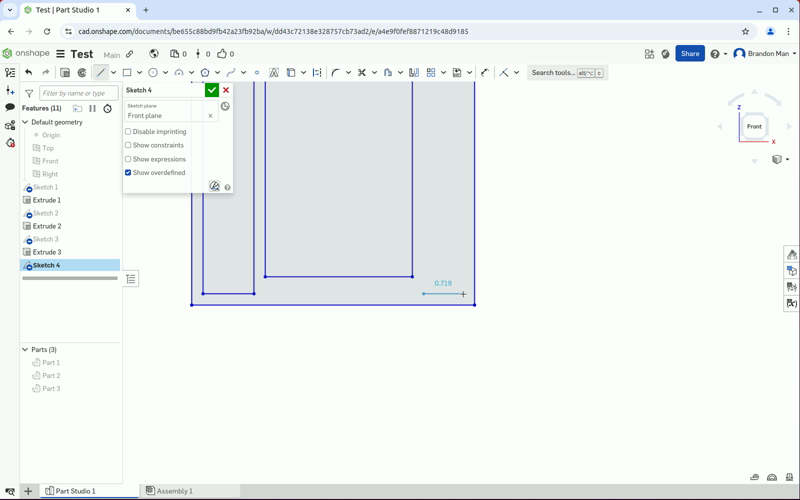
scroll(-6)
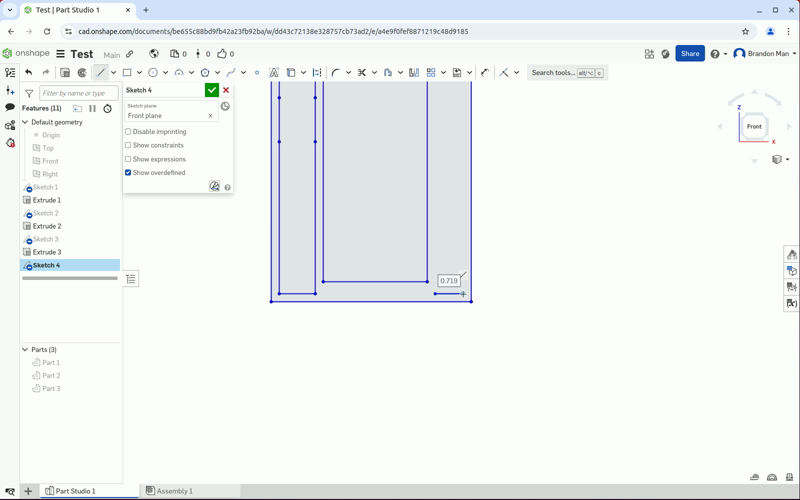
scroll(-6)
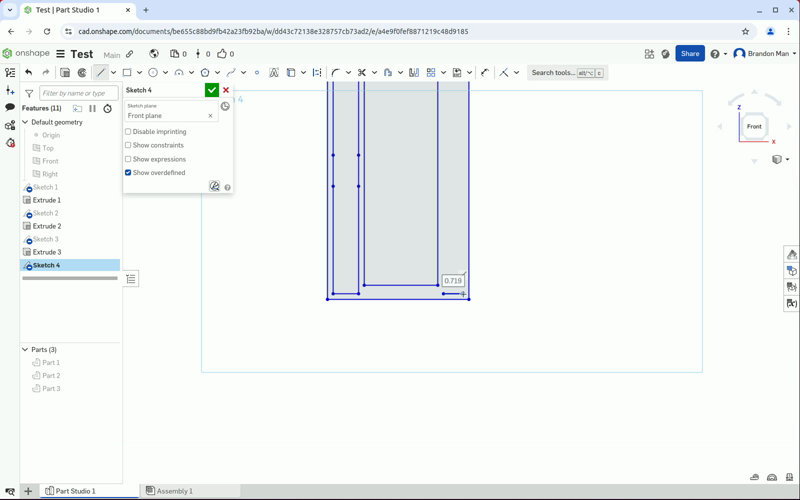
scroll(-6)
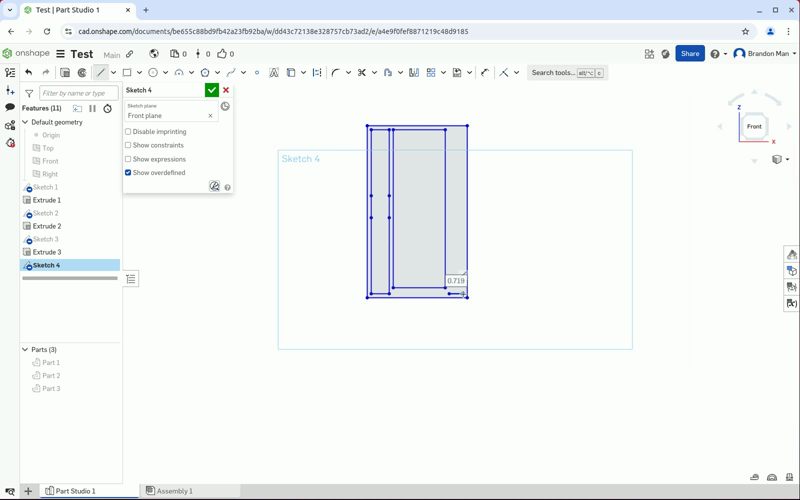
scroll(-6)
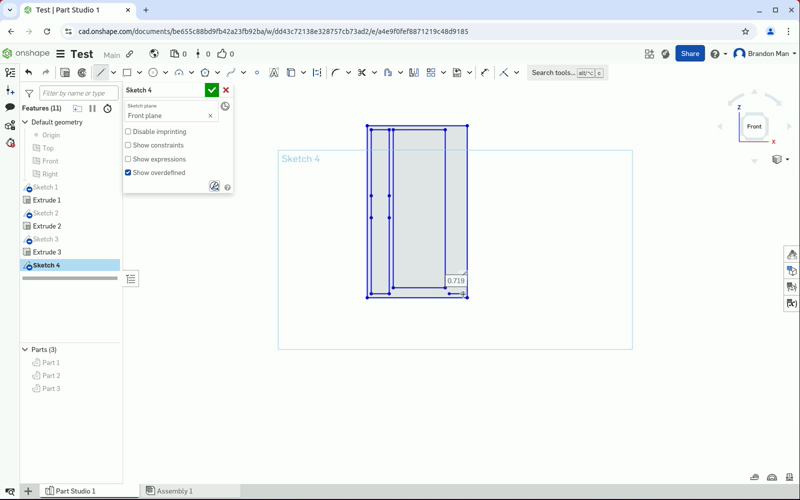
scroll(-6)
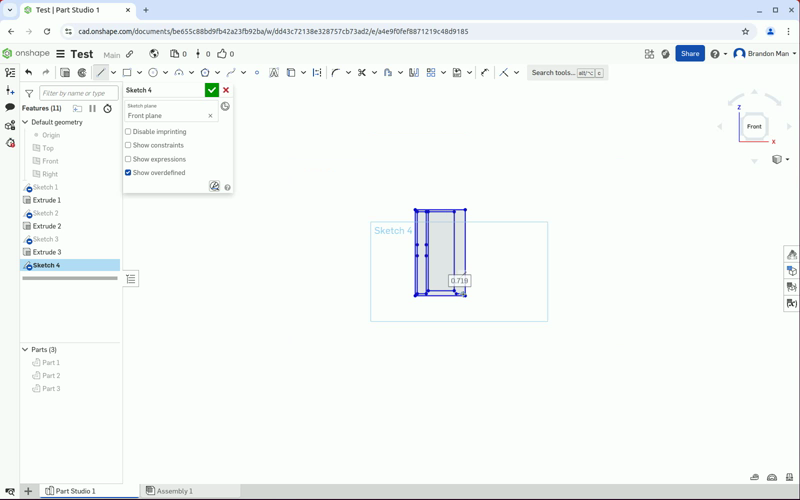
scroll(-6)
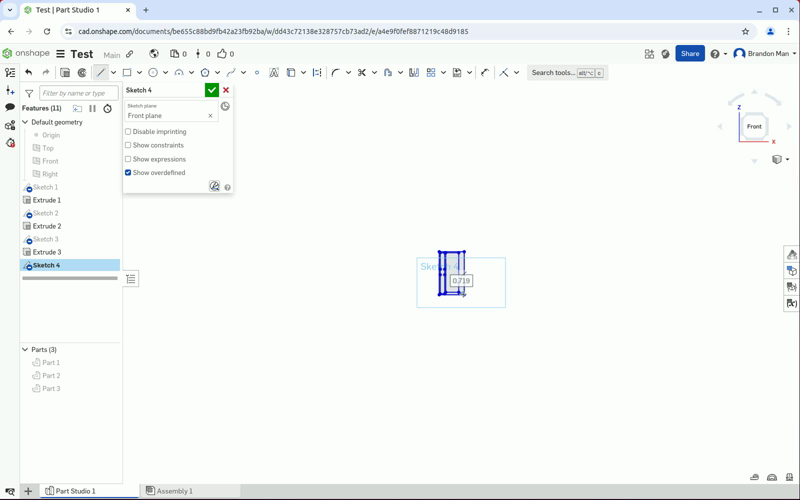
key_up(shift)
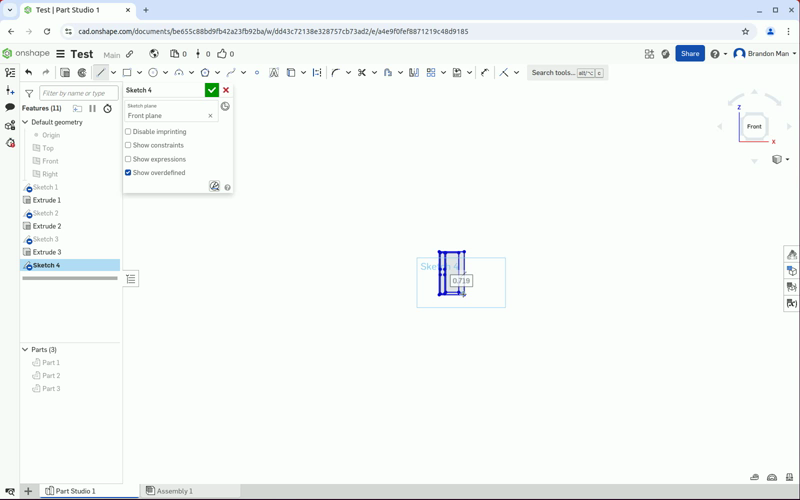
key_down(shift)
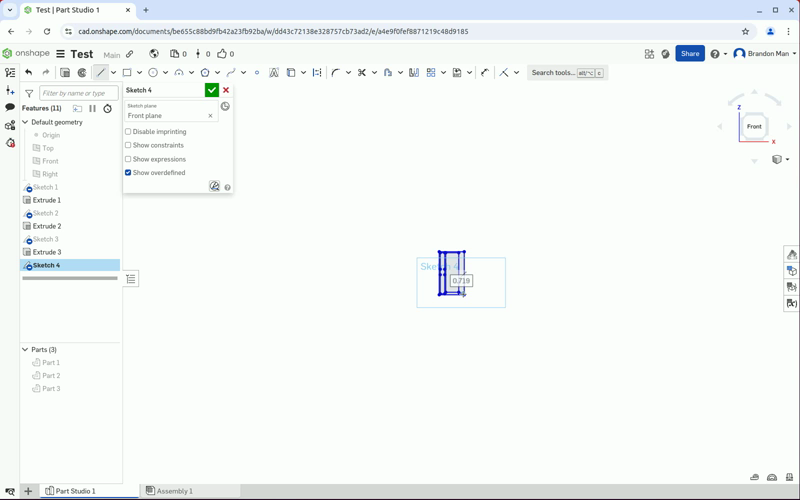
mouse_move(493, 293)
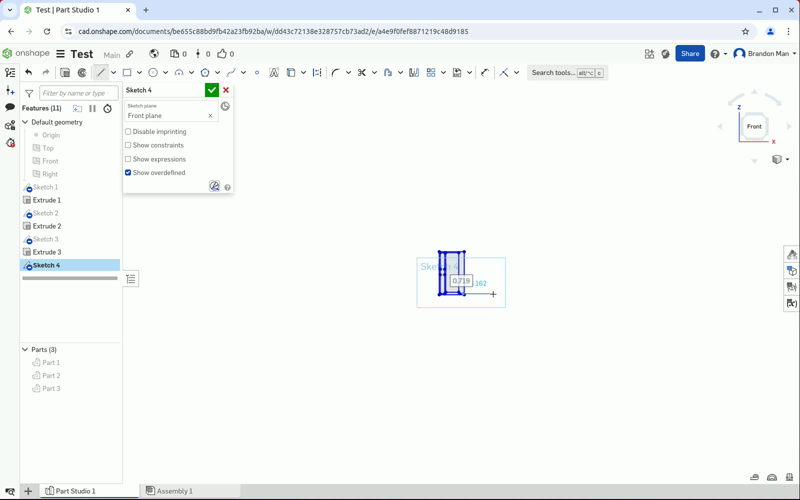
mouse_move(463, 275)
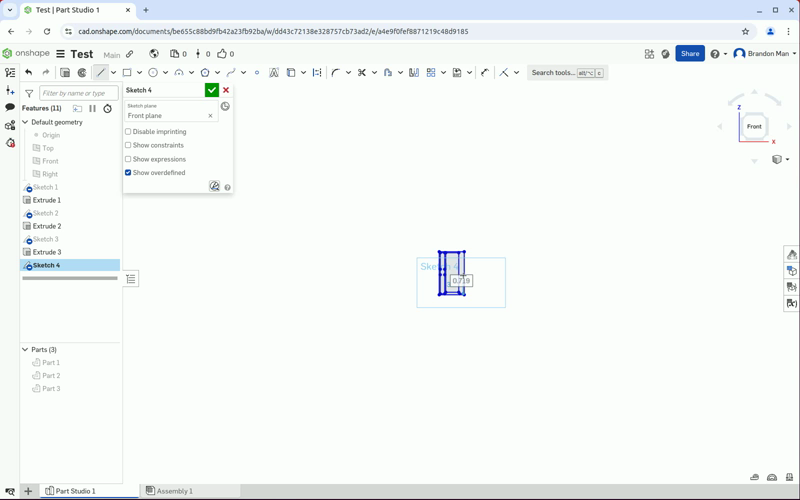
click(463, 275)
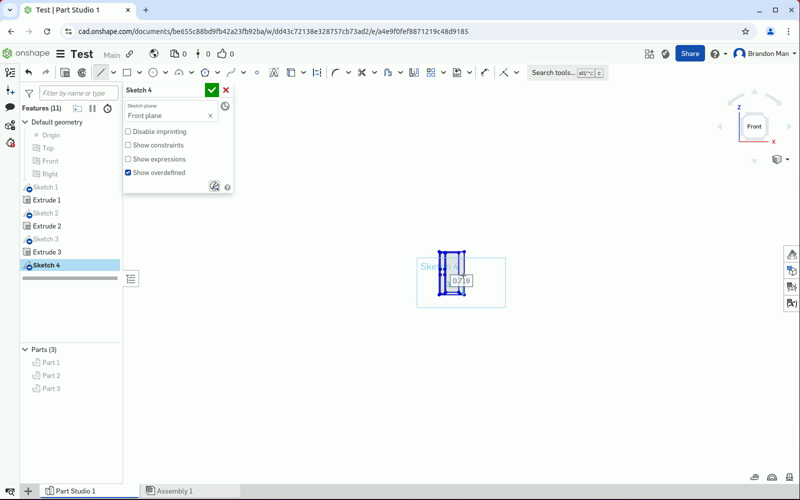
key_up(shift)
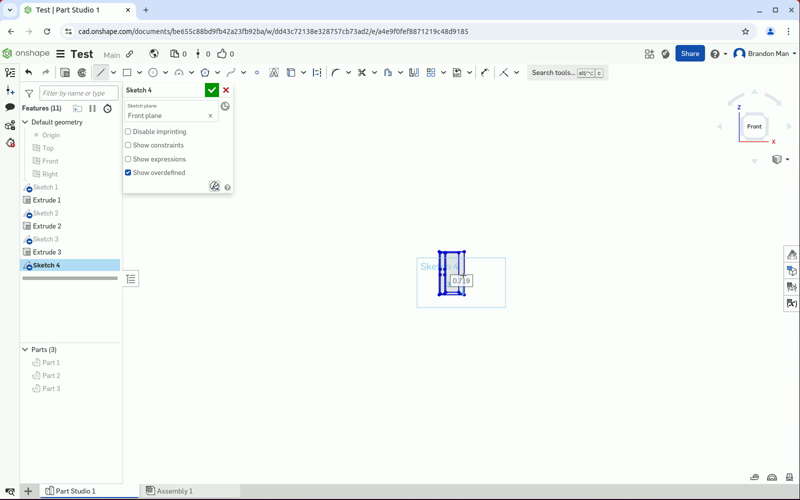
key_down(shift)
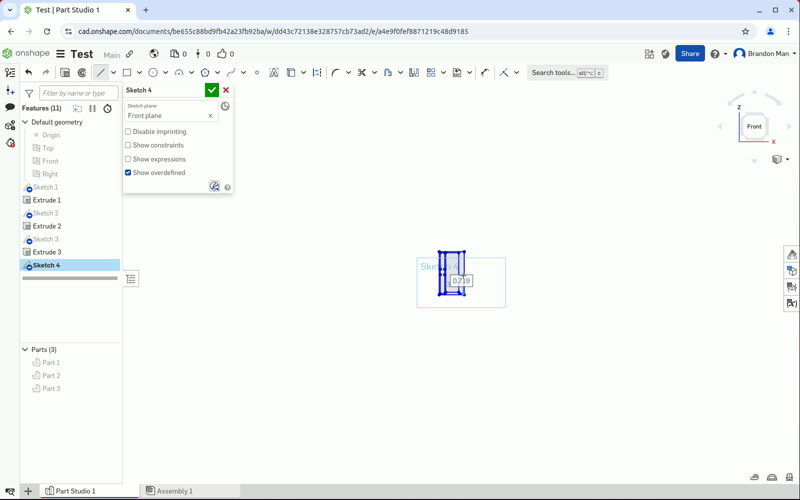
mouse_move(493, 275)
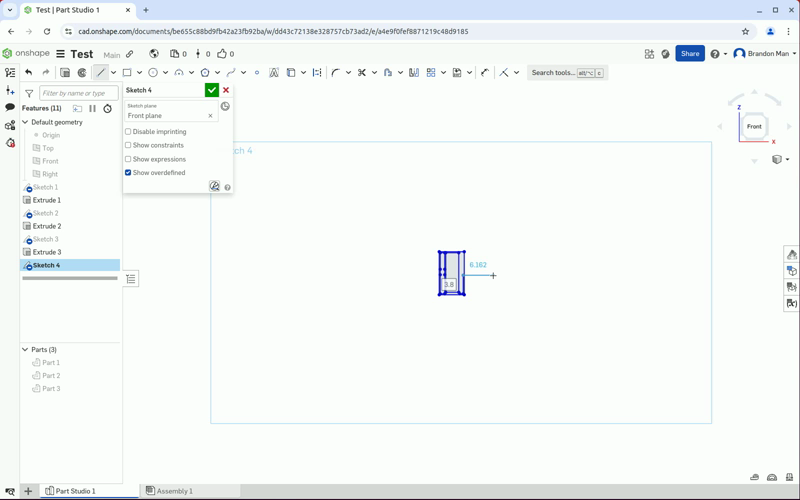
mouse_move(463, 268)
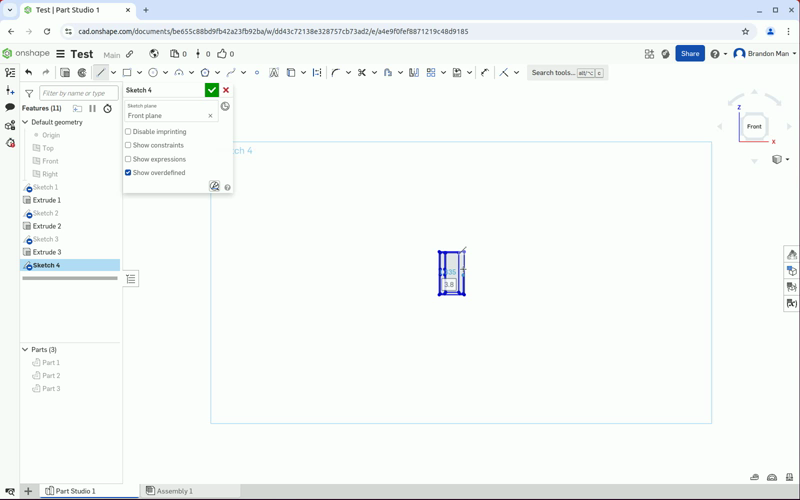
scroll(6)
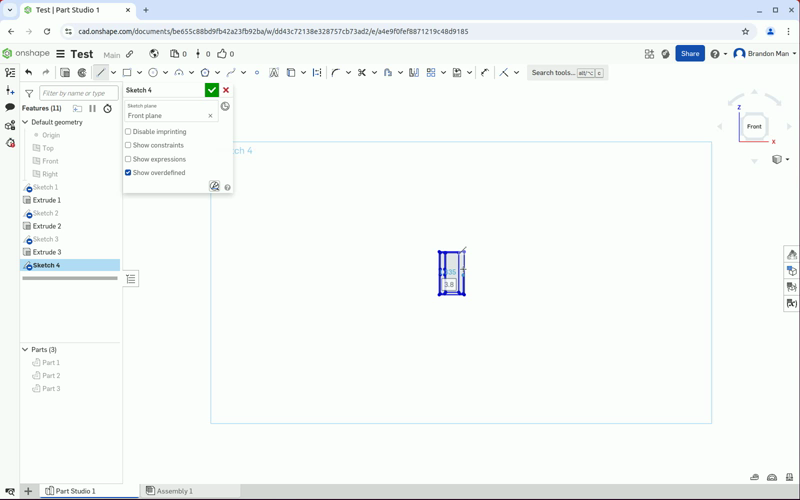
scroll(6)
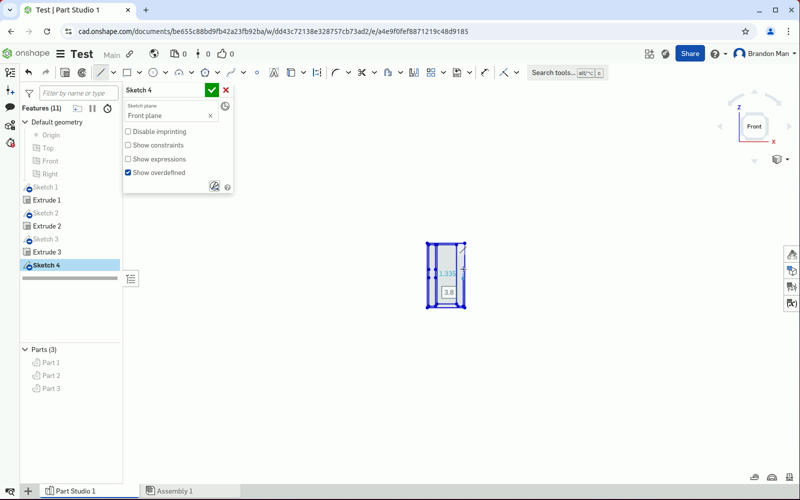
scroll(6)
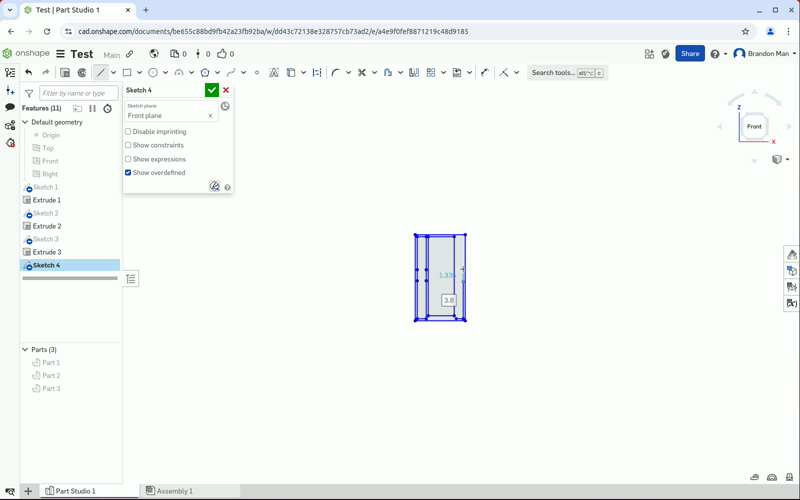
scroll(6)
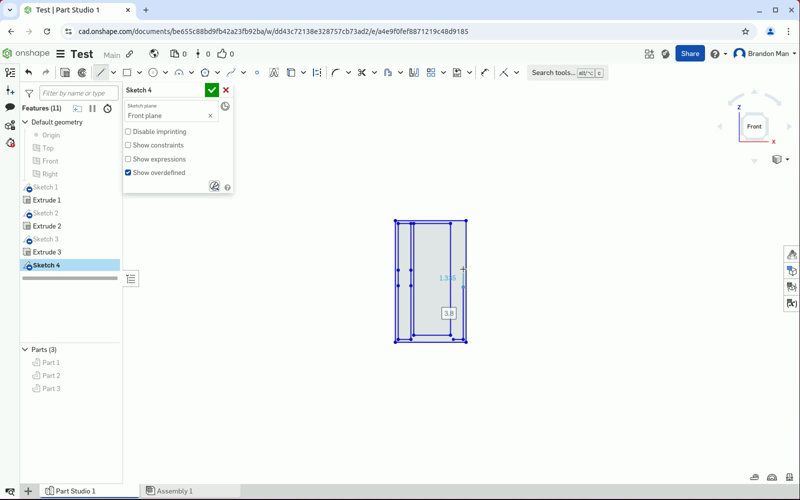
scroll(6)
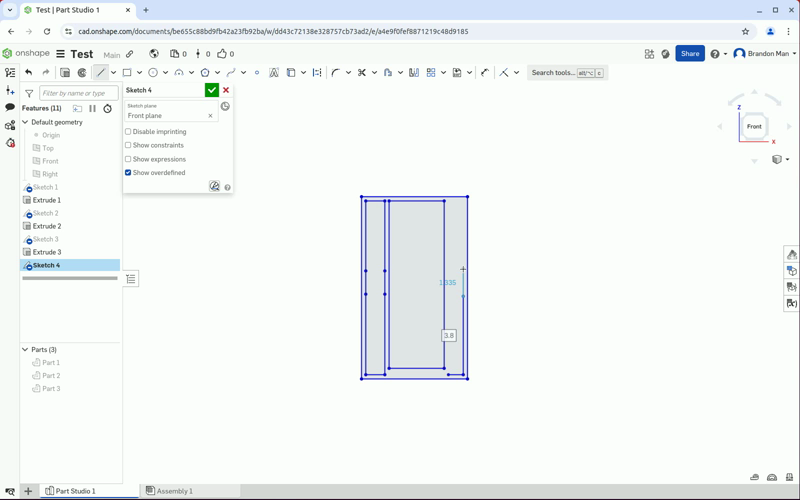
scroll(6)
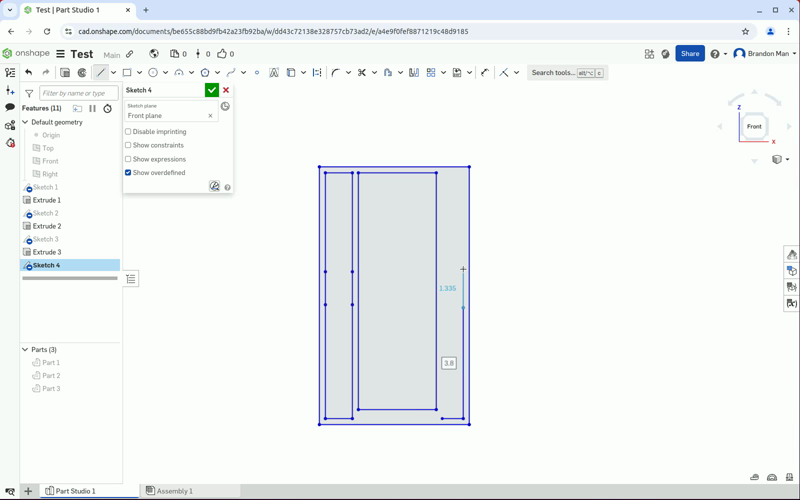
scroll(6)
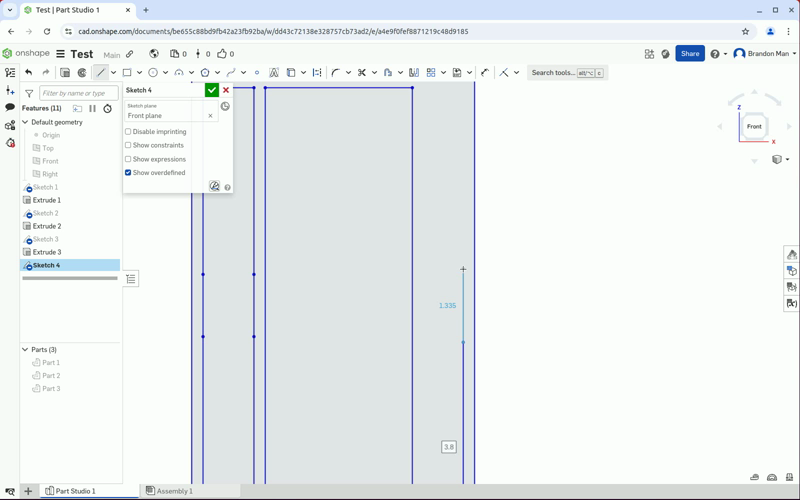
click(463, 268)
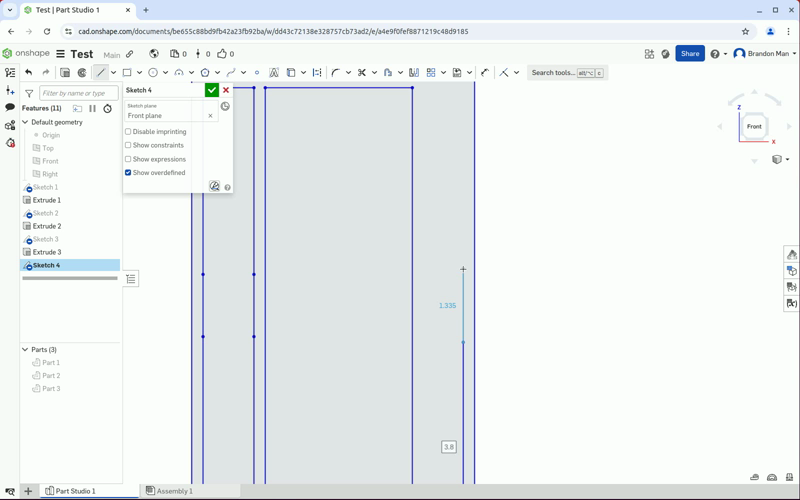
scroll(-6)
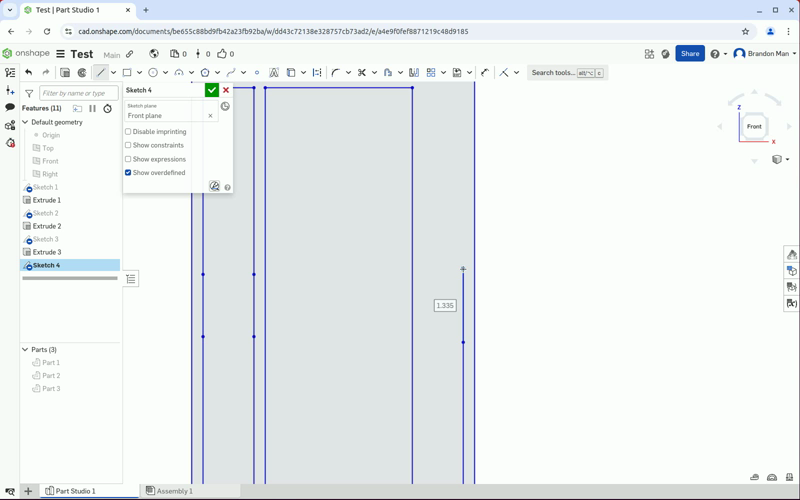
scroll(-6)
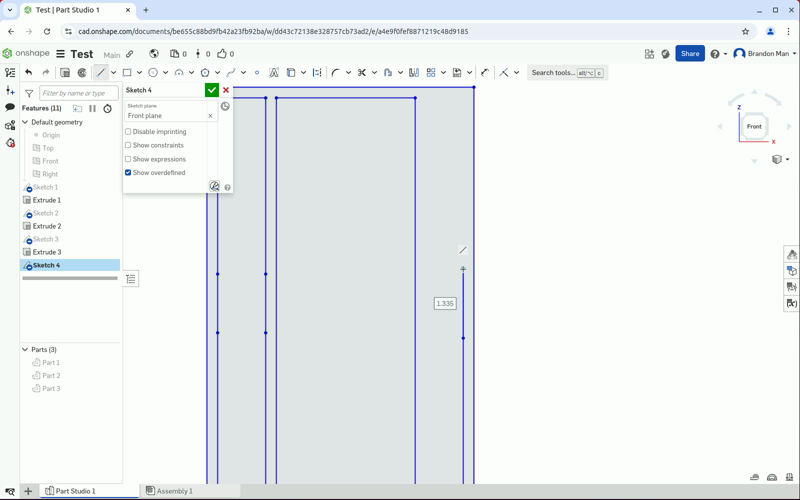
scroll(-6)
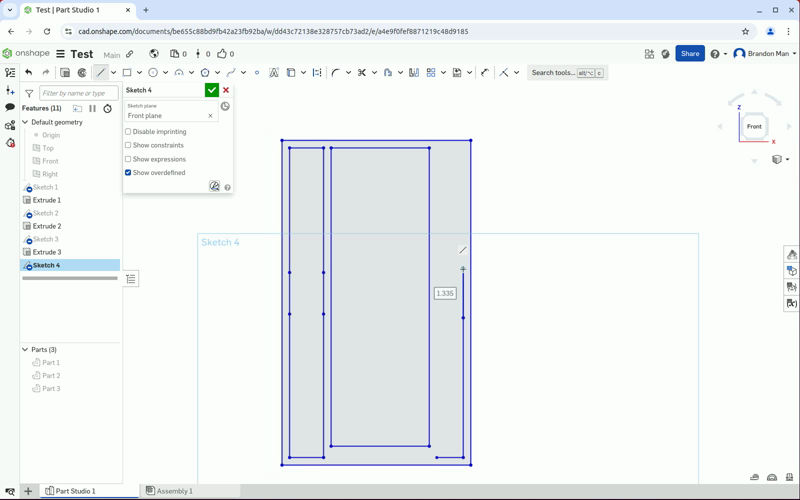
scroll(-6)
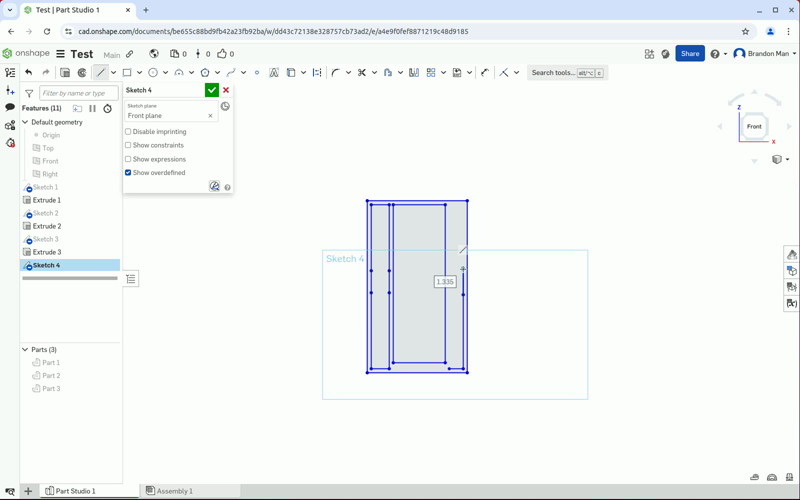
scroll(-6)
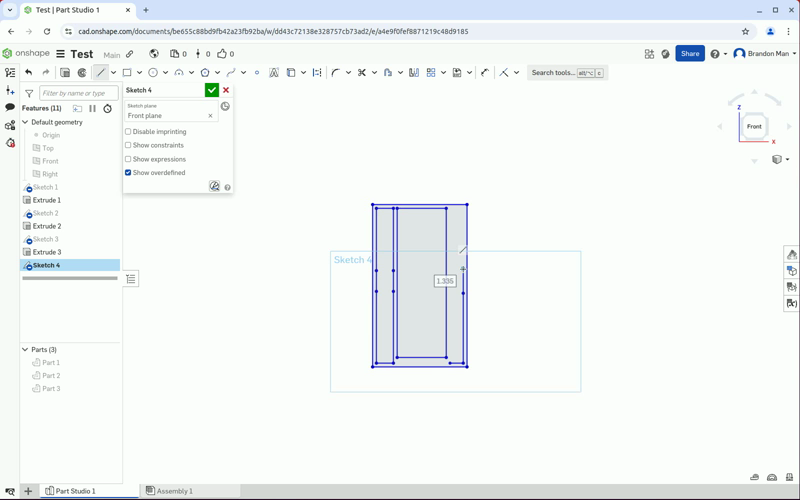
scroll(-6)
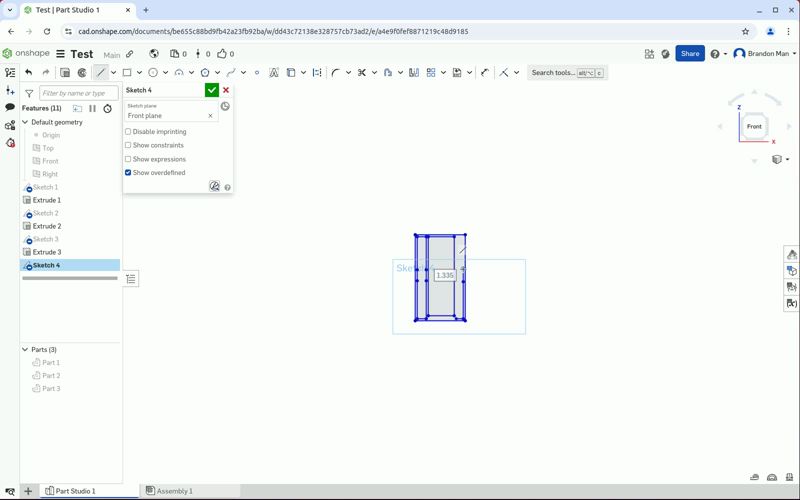
scroll(-6)
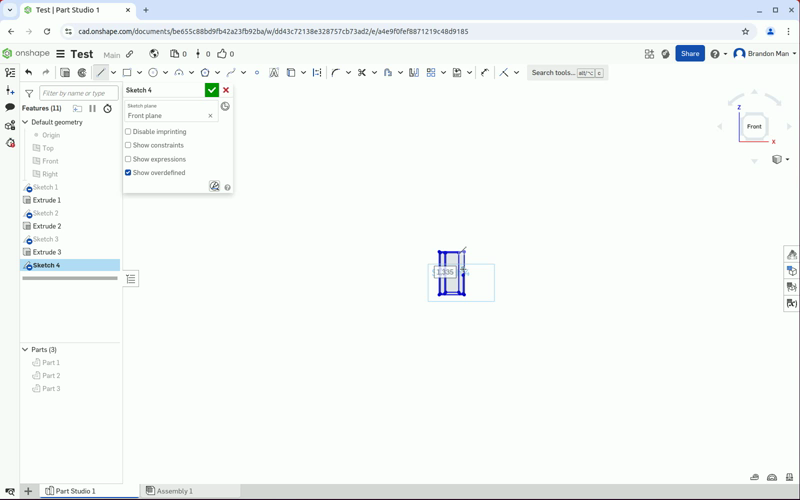
key_up(shift)
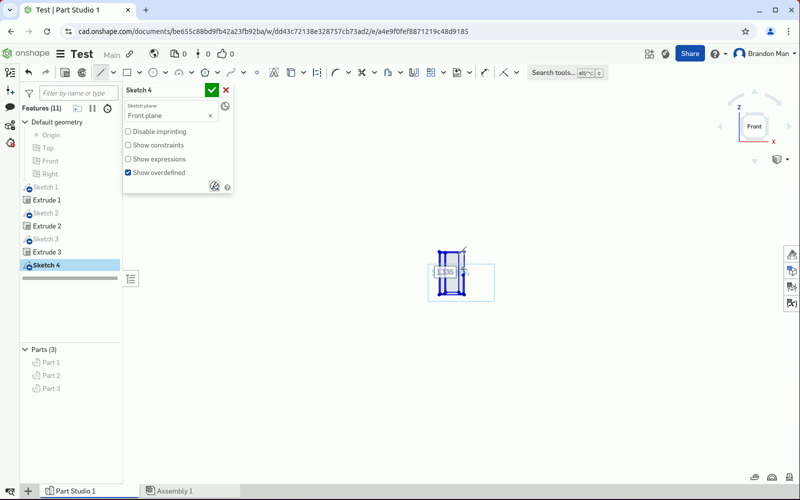
key_down(shift)
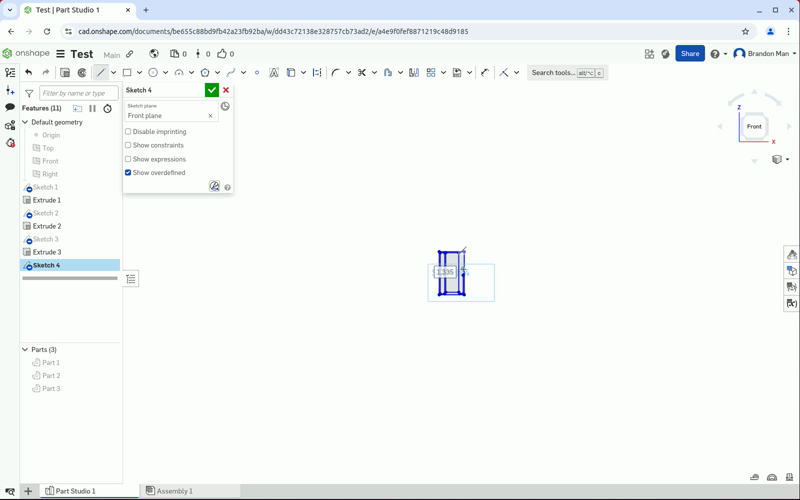
mouse_move(493, 268)
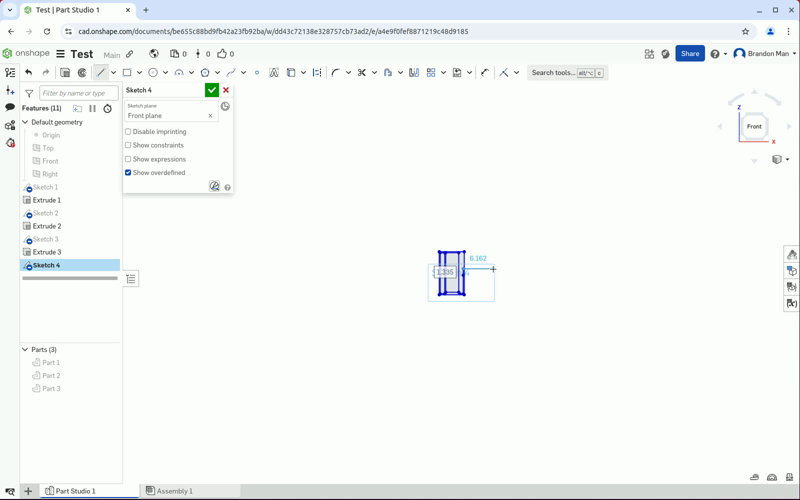
mouse_move(463, 252)
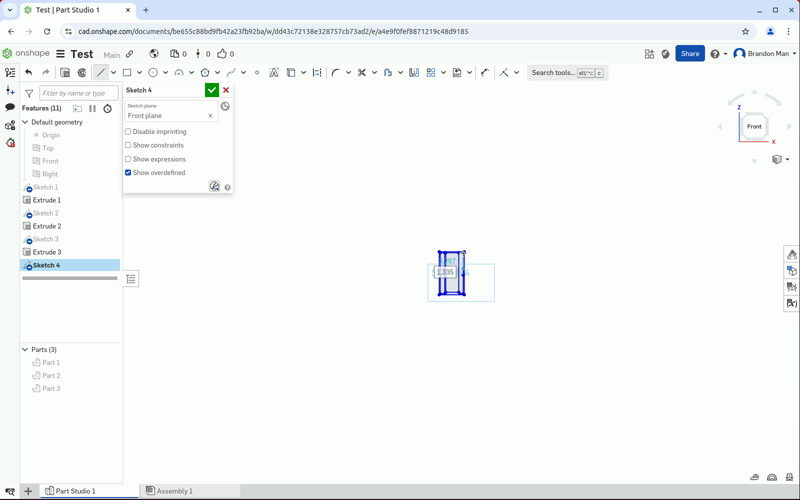
scroll(6)
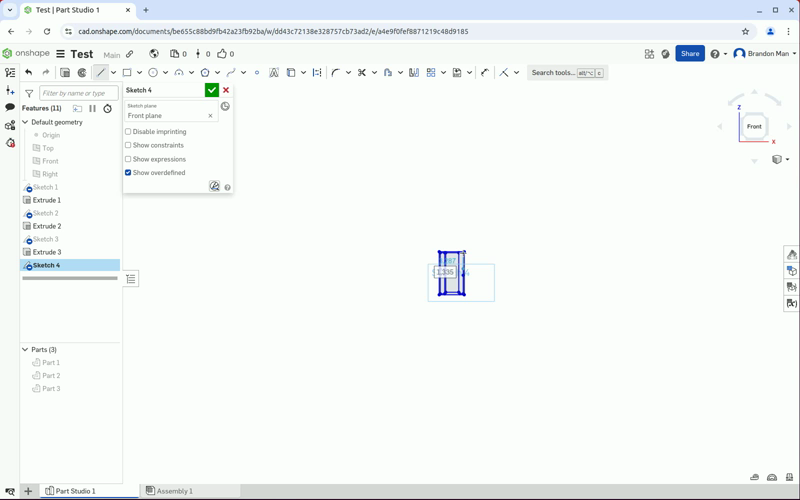
scroll(6)
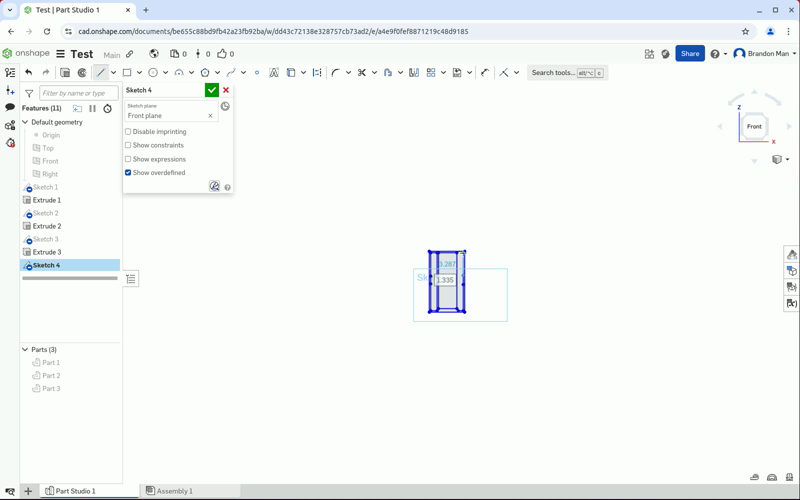
scroll(6)
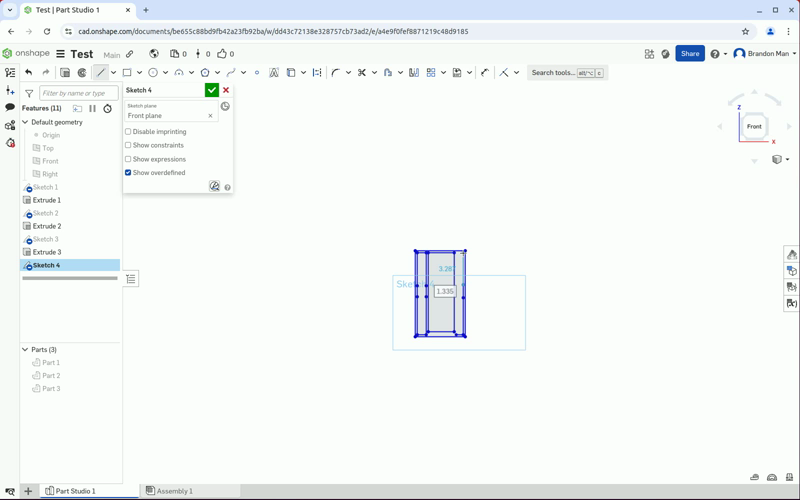
scroll(6)
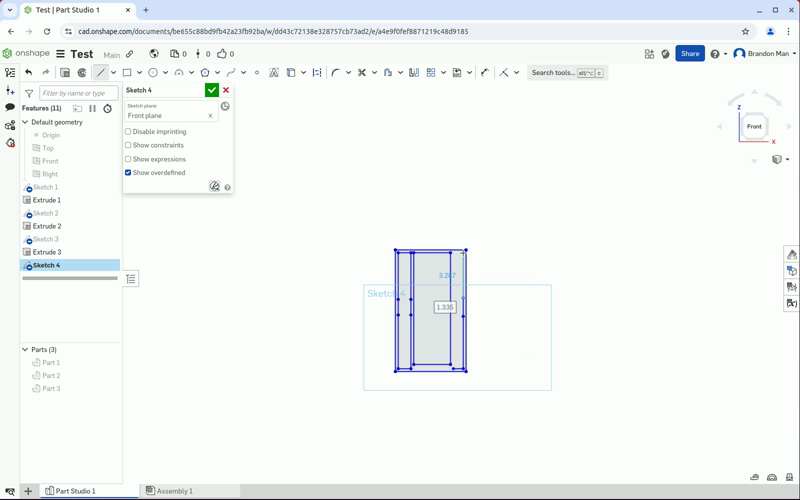
scroll(6)
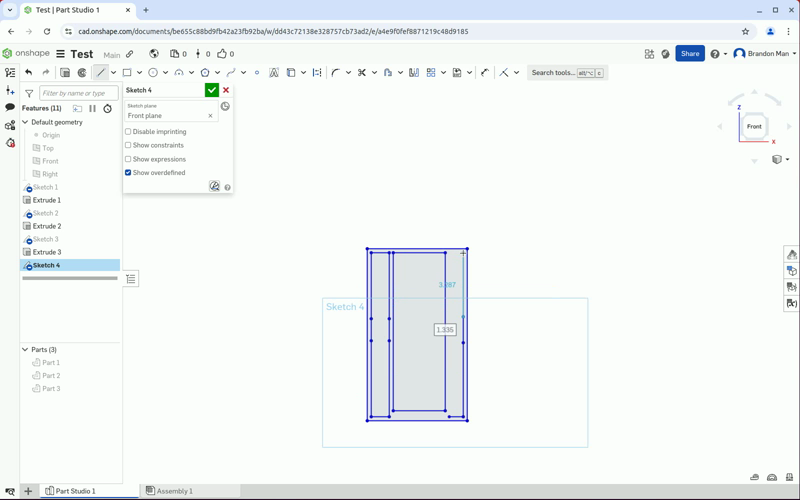
scroll(6)
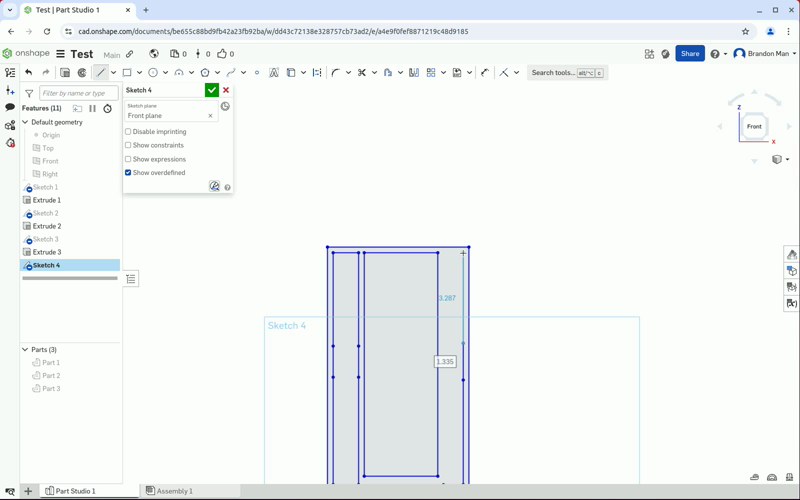
scroll(6)
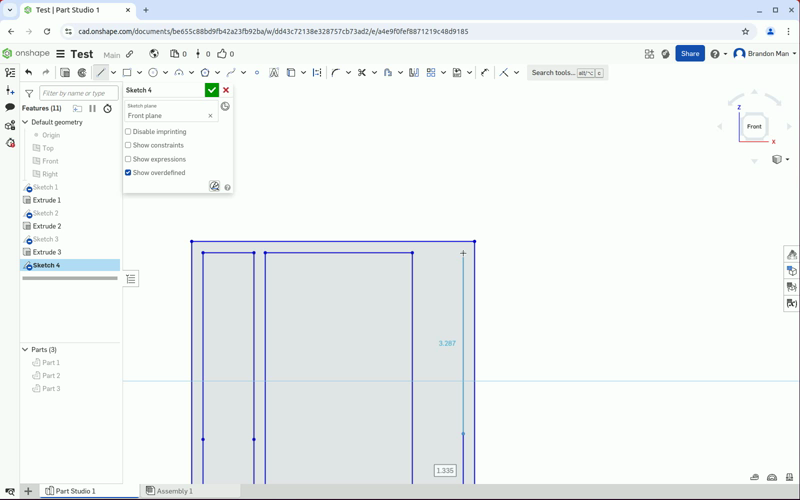
click(463, 252)
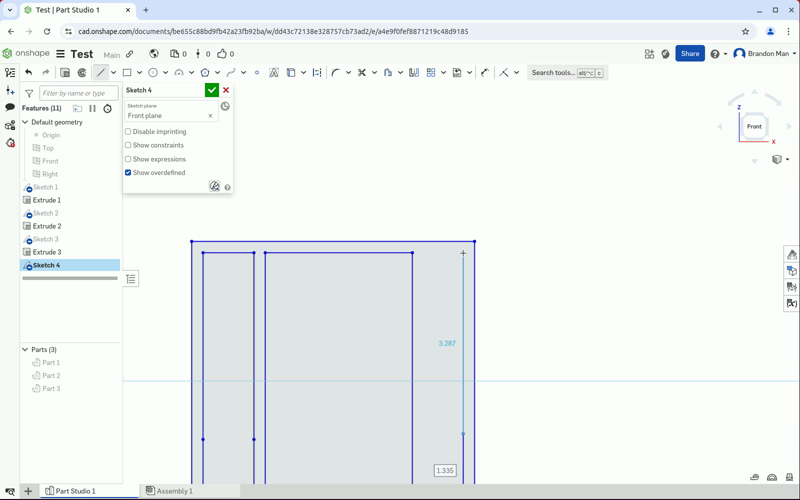
scroll(-6)
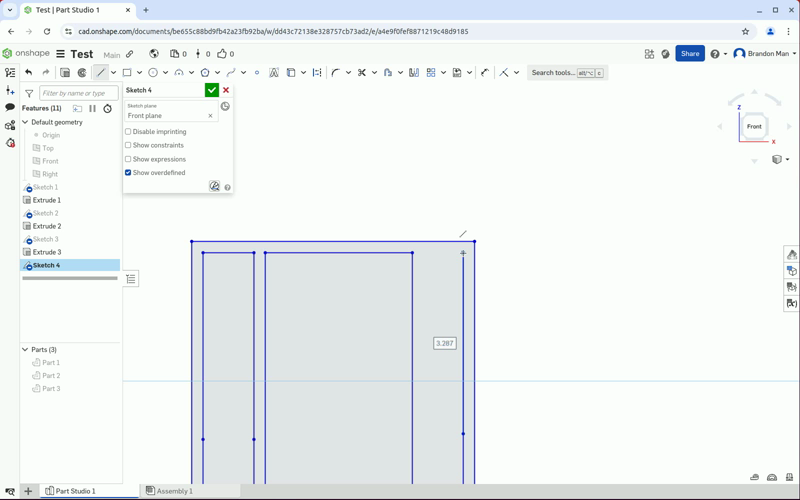
scroll(-6)
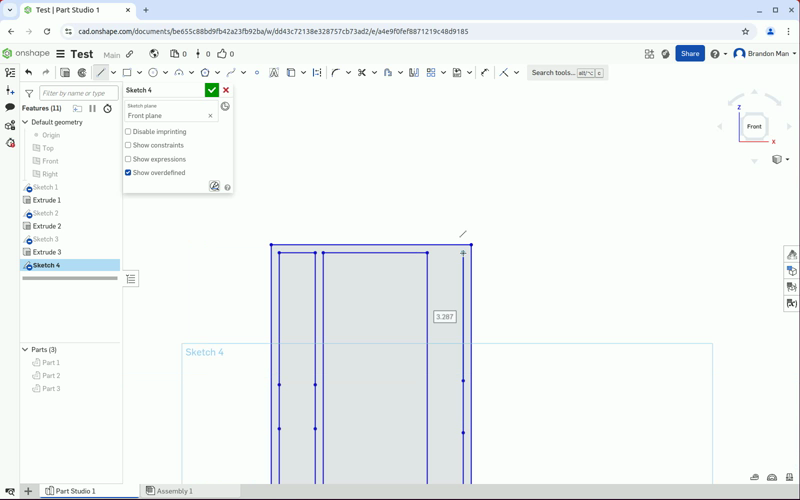
scroll(-6)
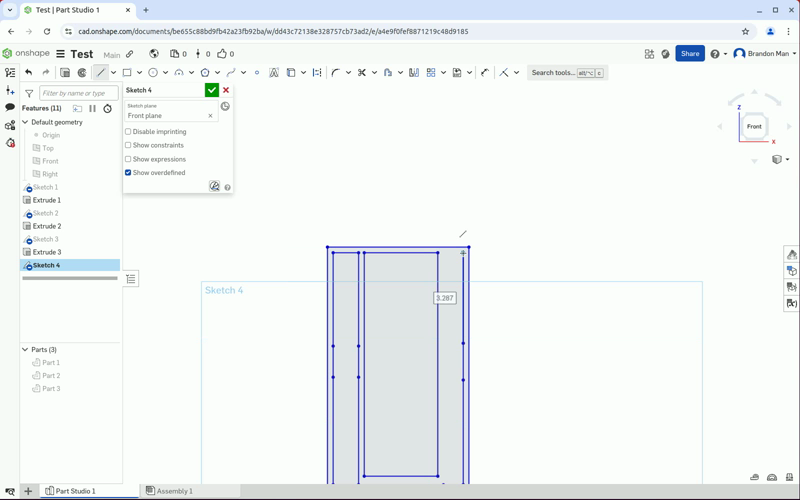
scroll(-6)
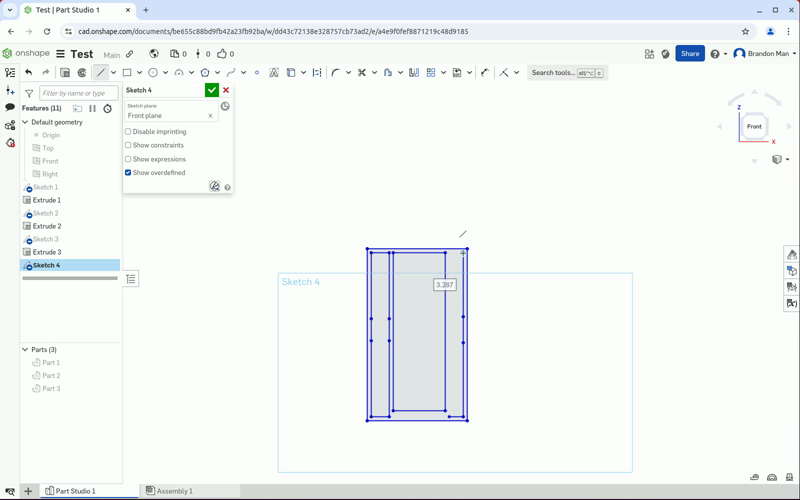
scroll(-6)
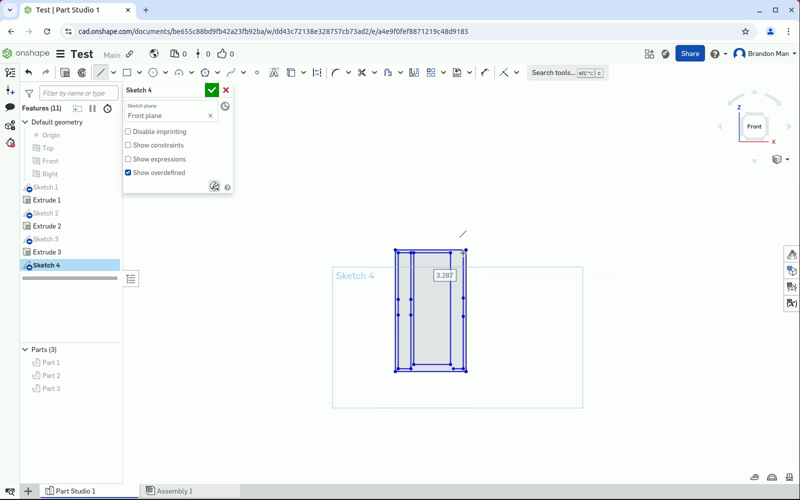
scroll(-6)
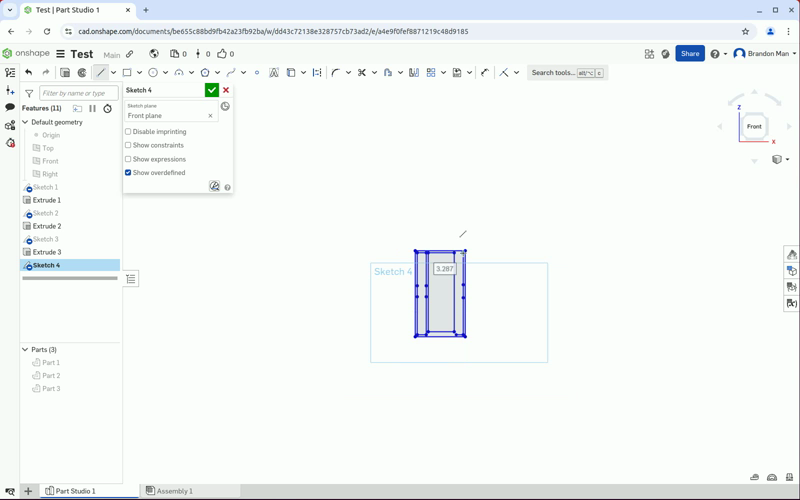
scroll(-6)
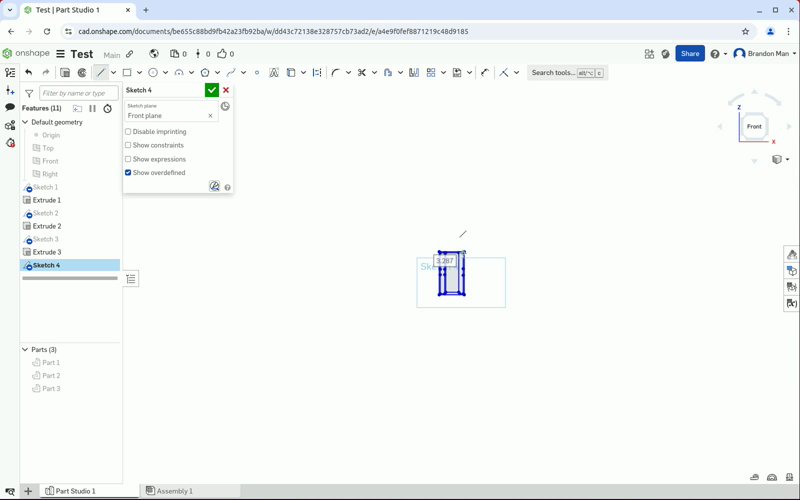
key_up(shift)
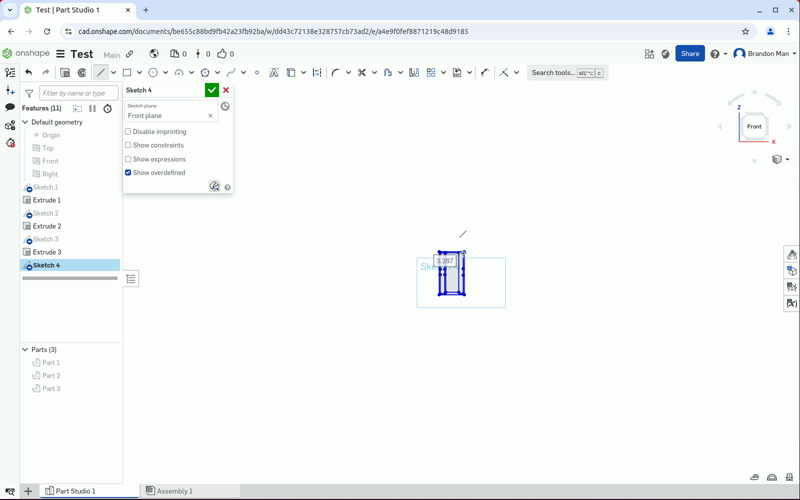
key_down(shift)
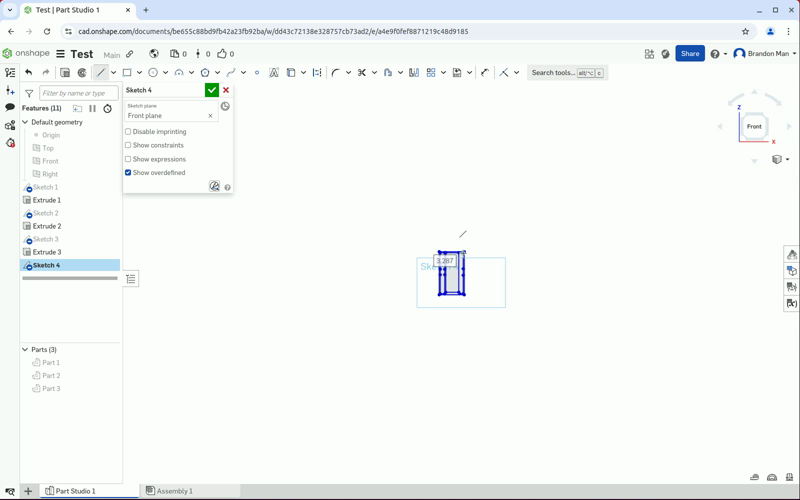
mouse_move(493, 252)
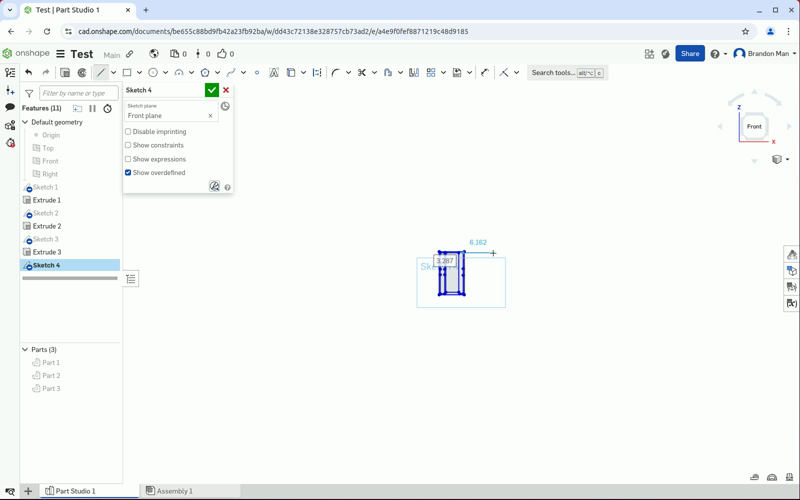
mouse_move(459, 252)
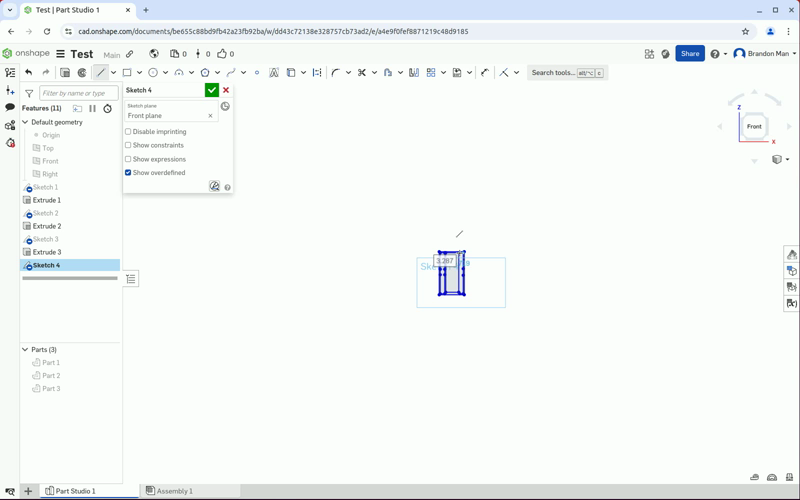
scroll(6)
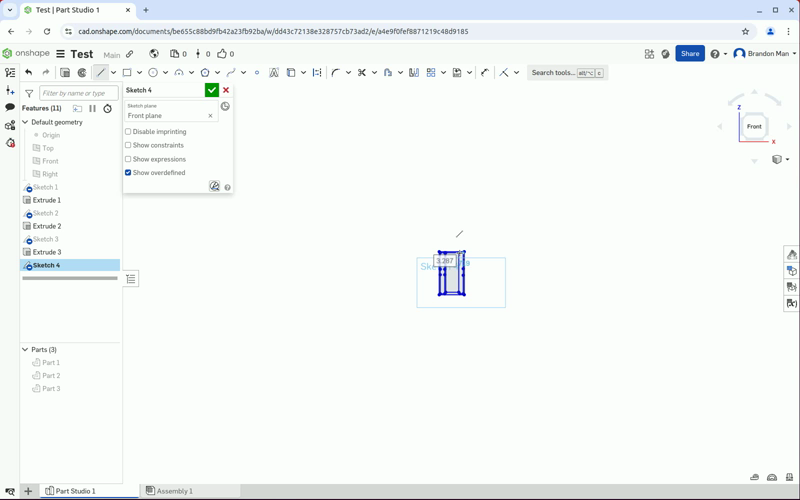
scroll(6)
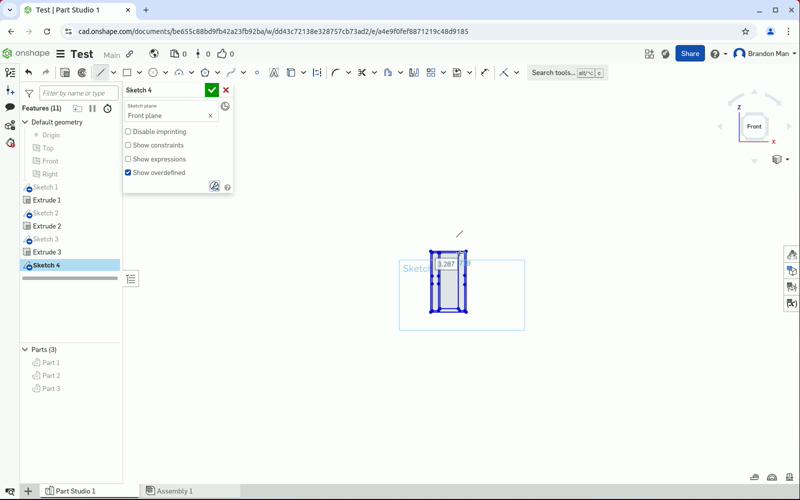
scroll(6)
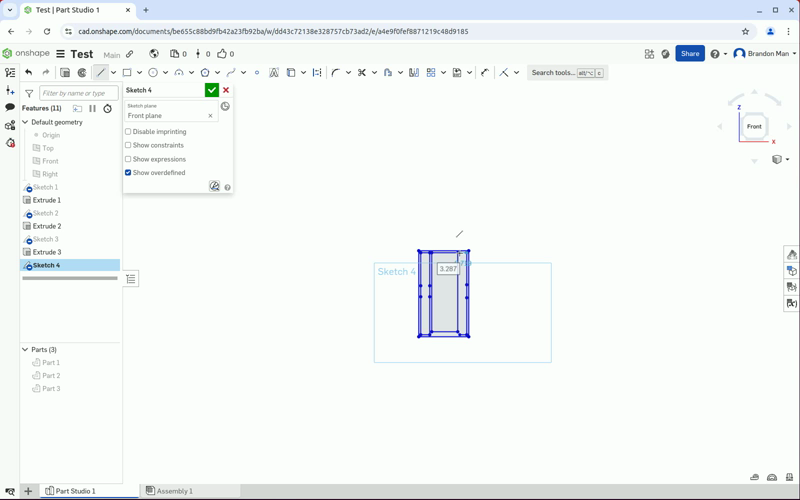
scroll(6)
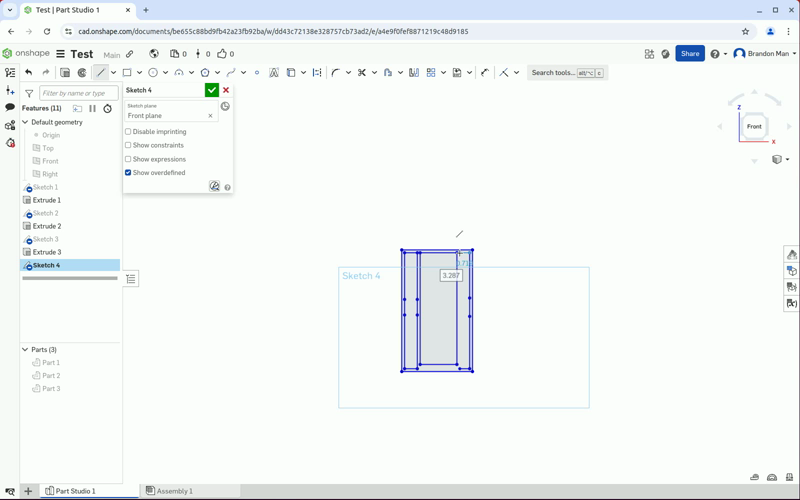
scroll(6)
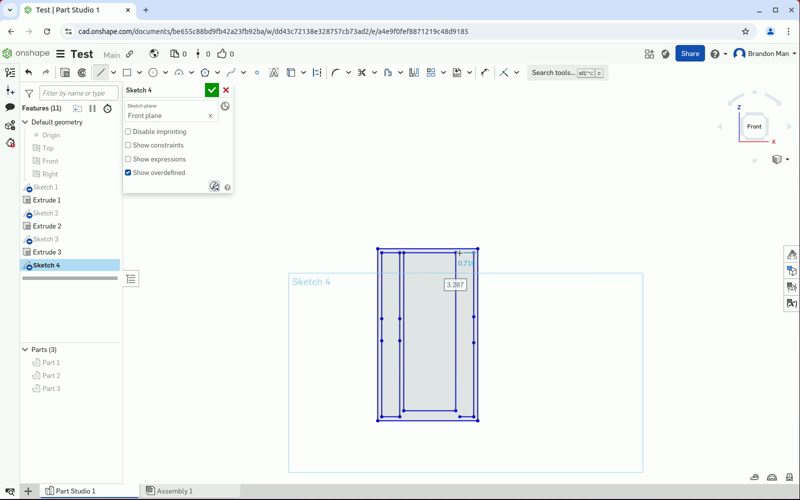
scroll(6)
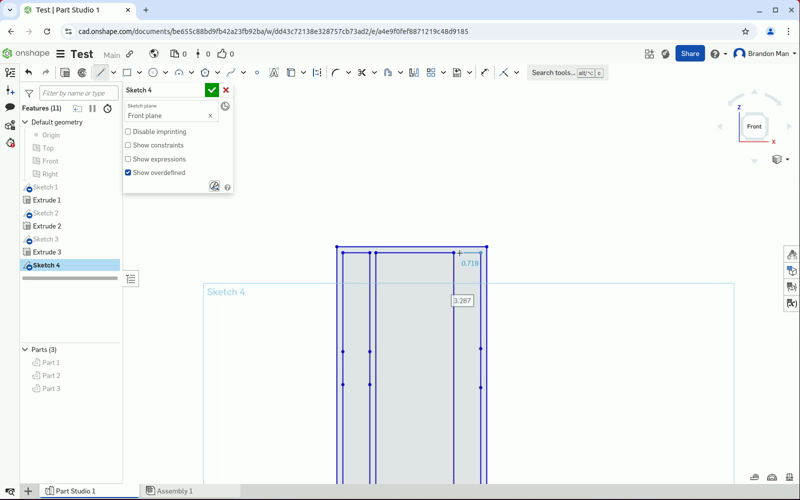
scroll(6)
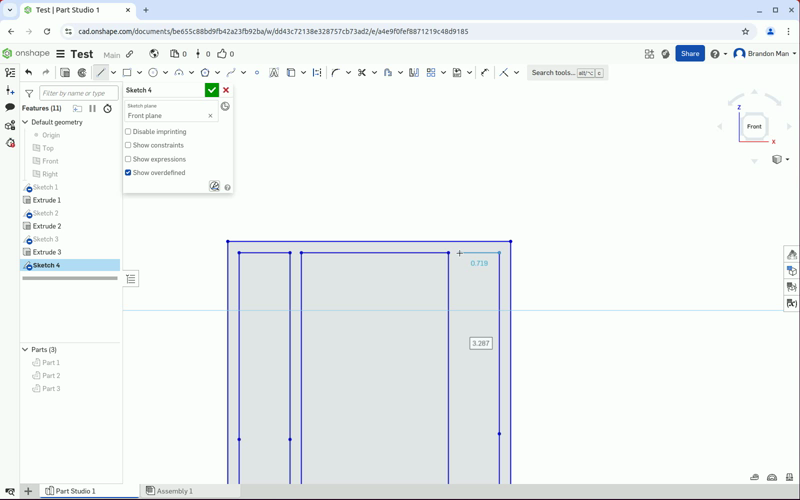
click(459, 252)
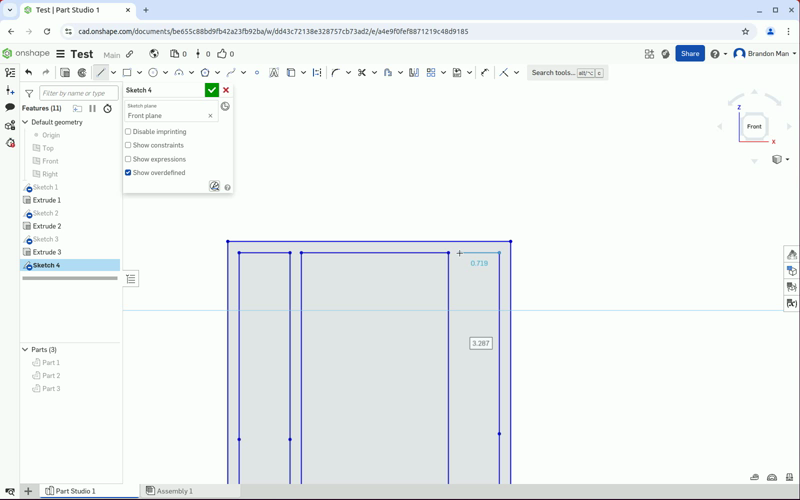
scroll(-6)
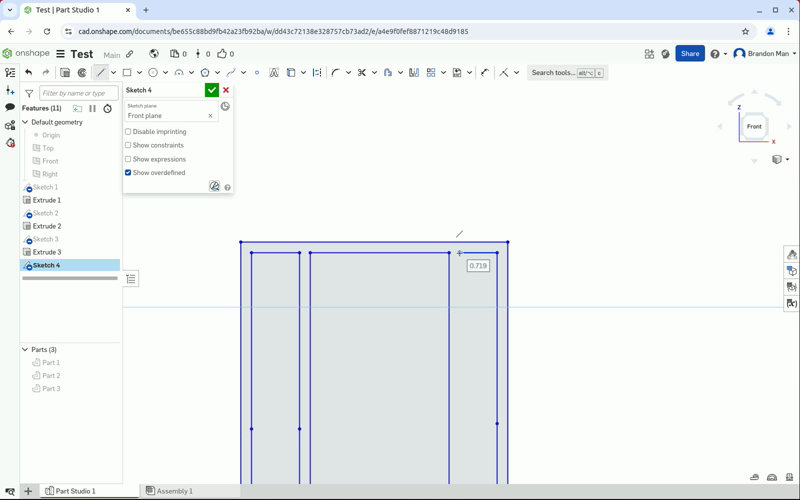
scroll(-6)
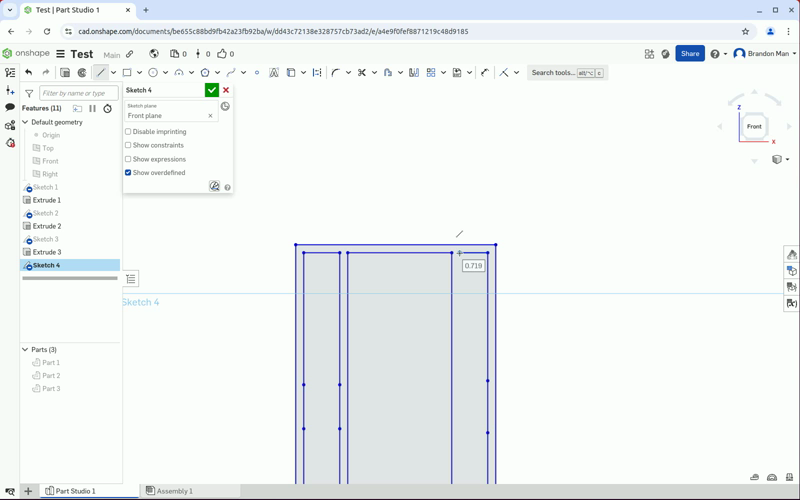
scroll(-6)
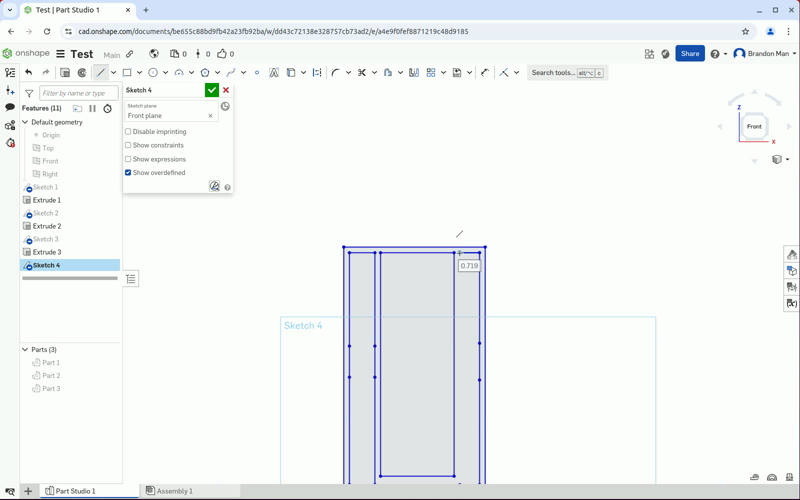
scroll(-6)
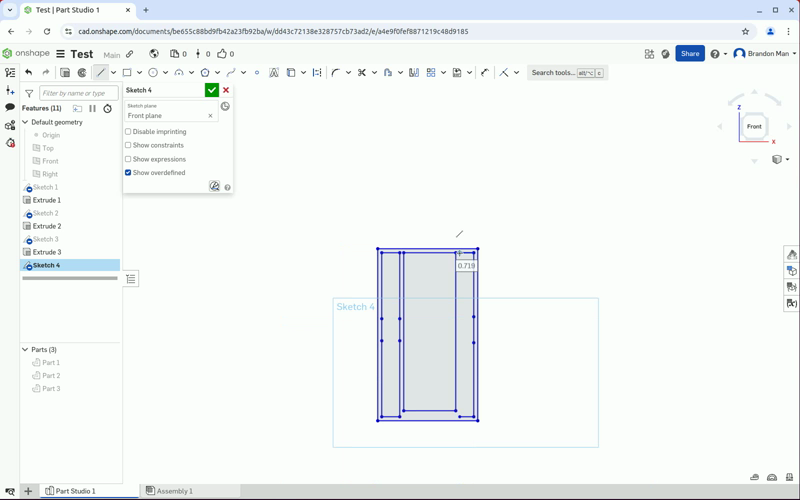
scroll(-6)
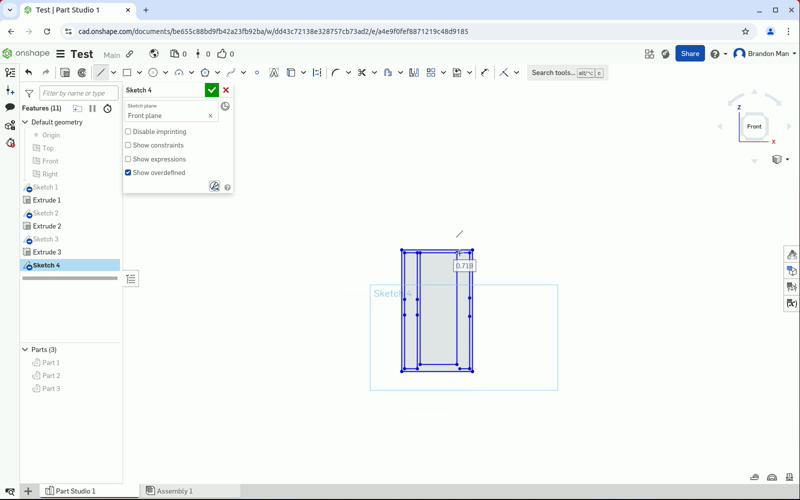
scroll(-6)
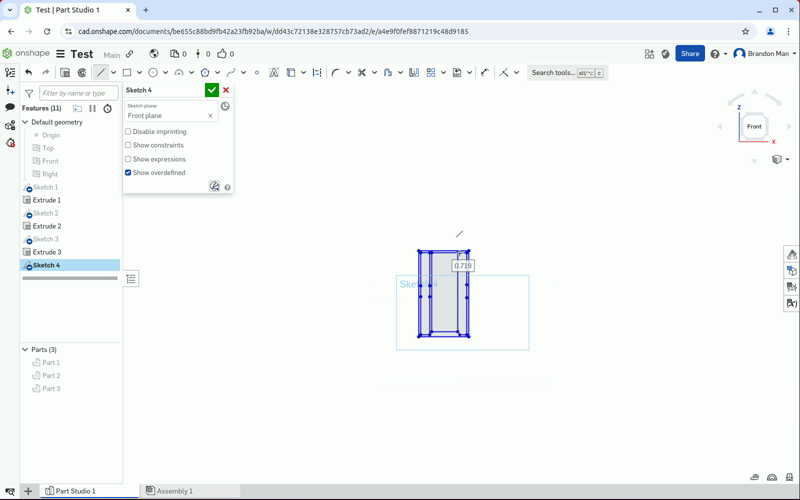
scroll(-6)
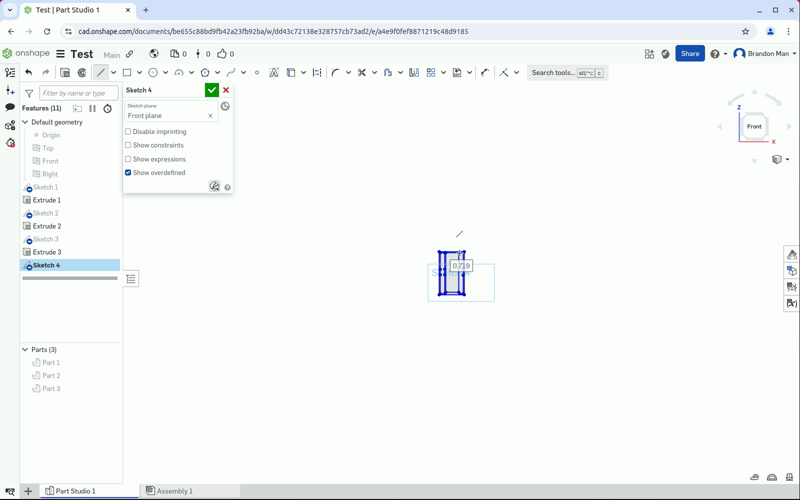
key_up(shift)
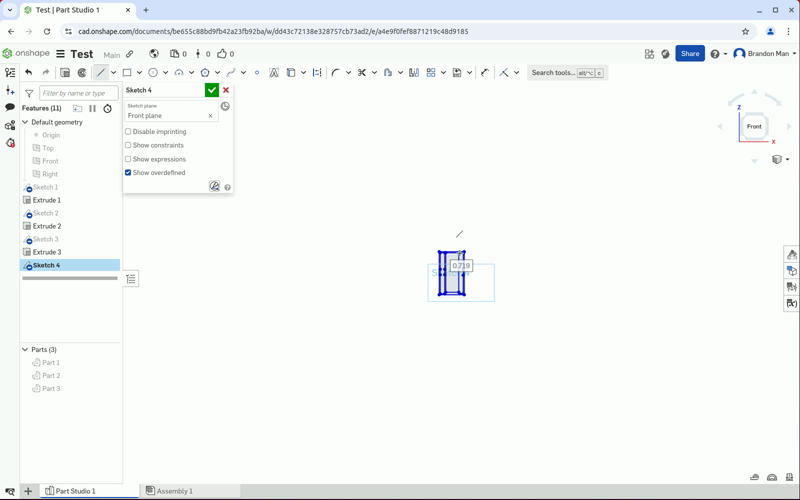
key_down(shift)
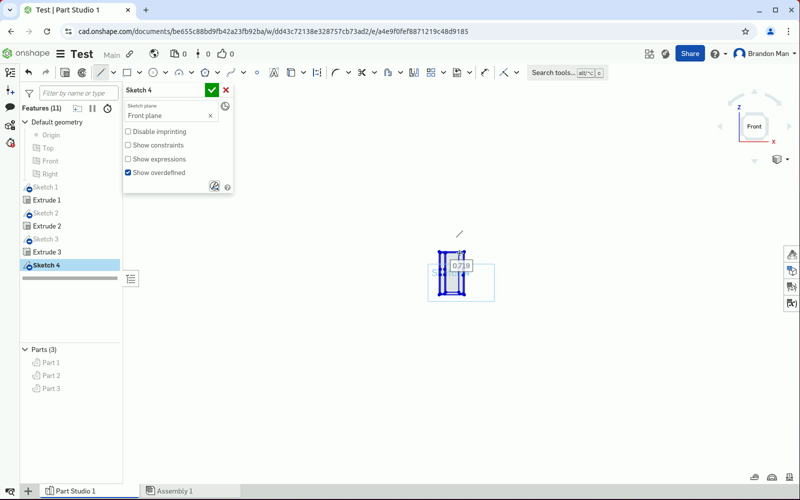
mouse_move(489, 252)
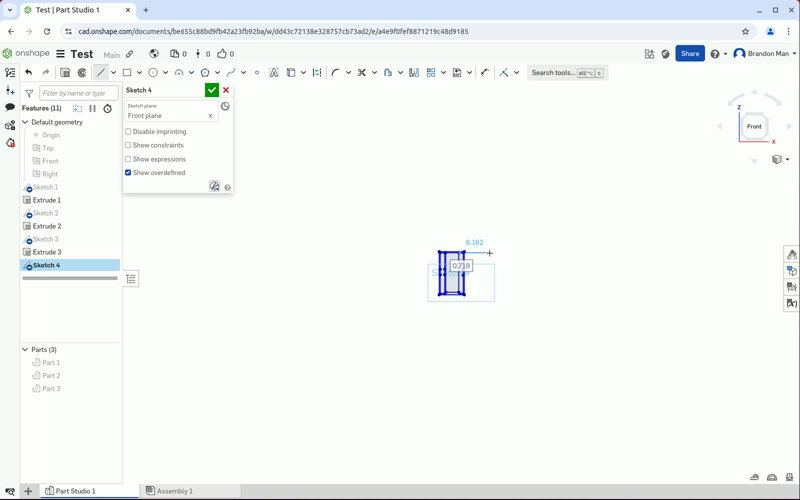
mouse_move(459, 268)
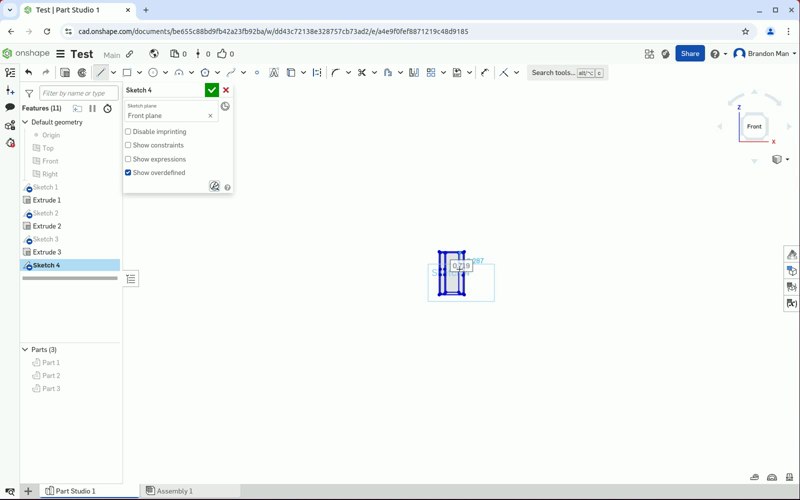
scroll(6)
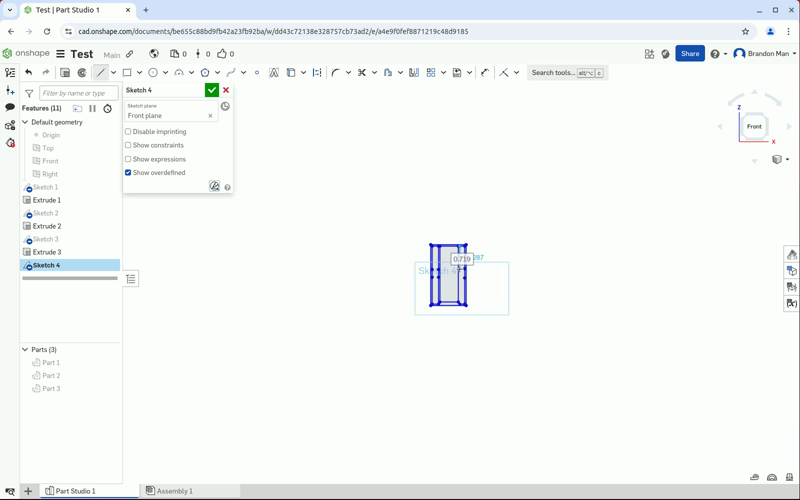
scroll(6)
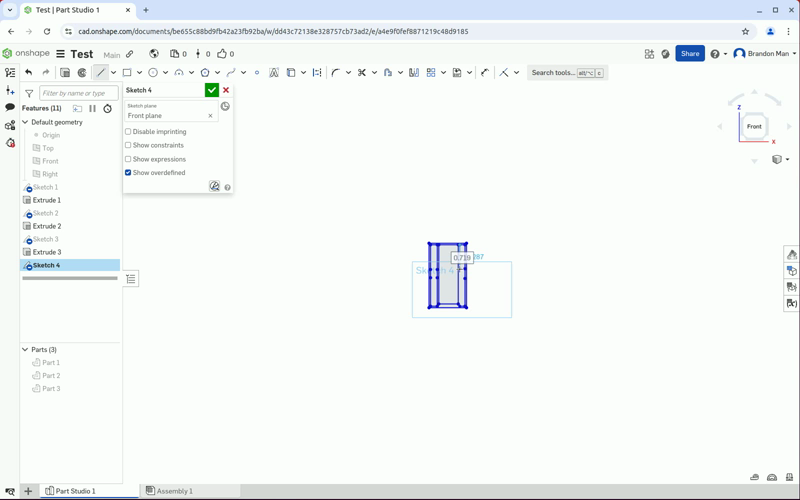
scroll(6)
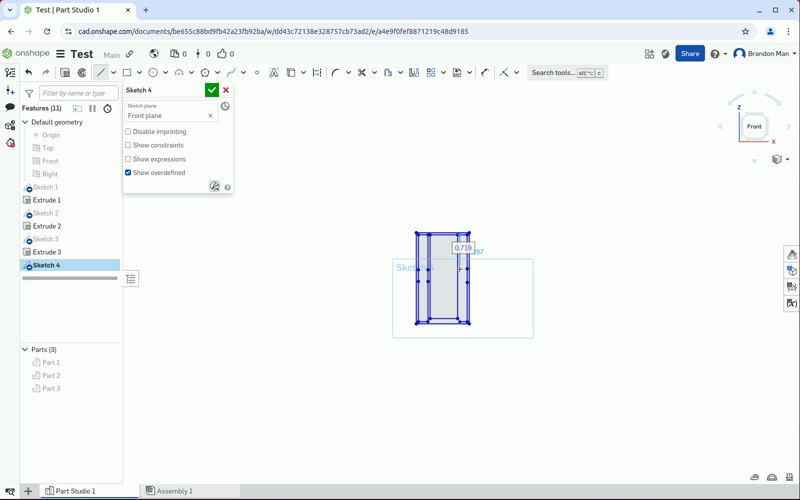
scroll(6)
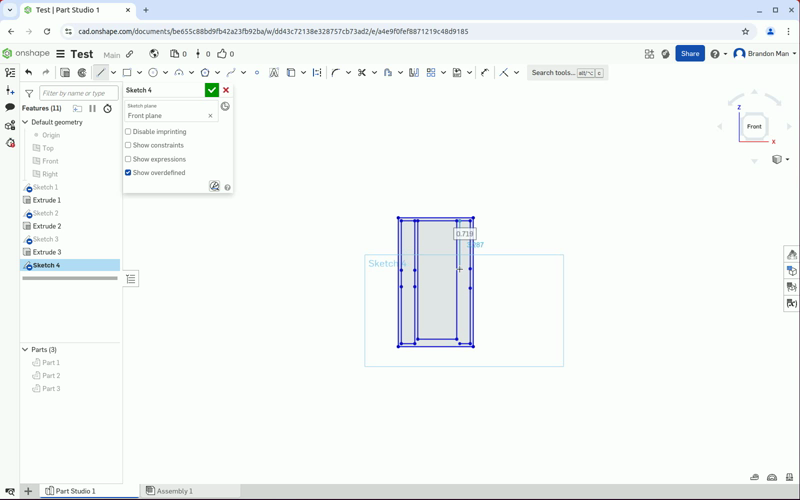
scroll(6)
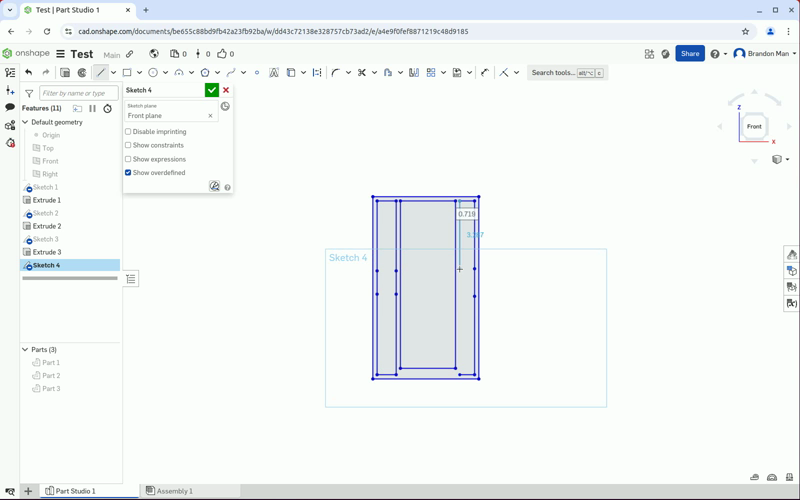
scroll(6)
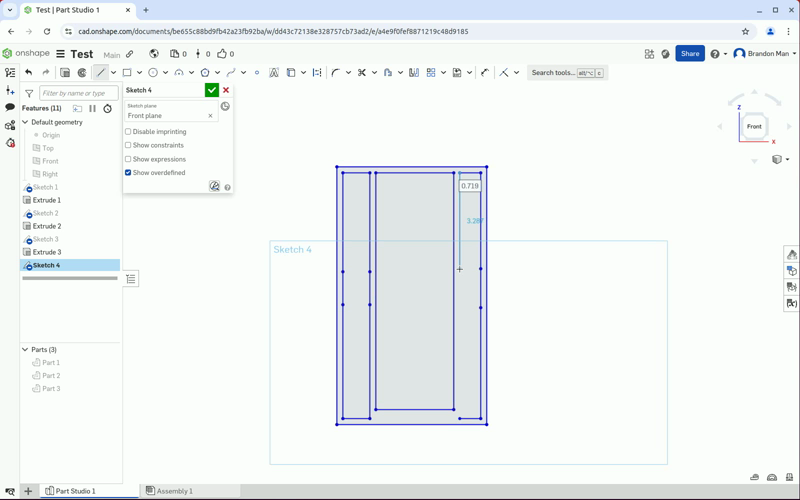
scroll(6)
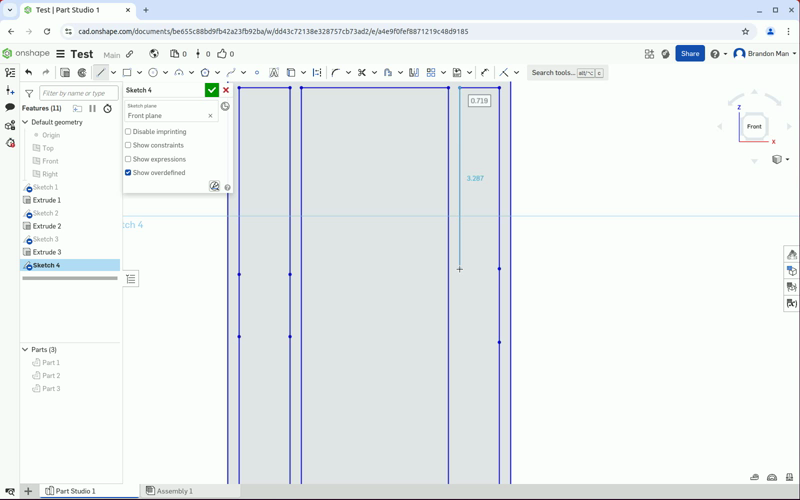
click(459, 268)
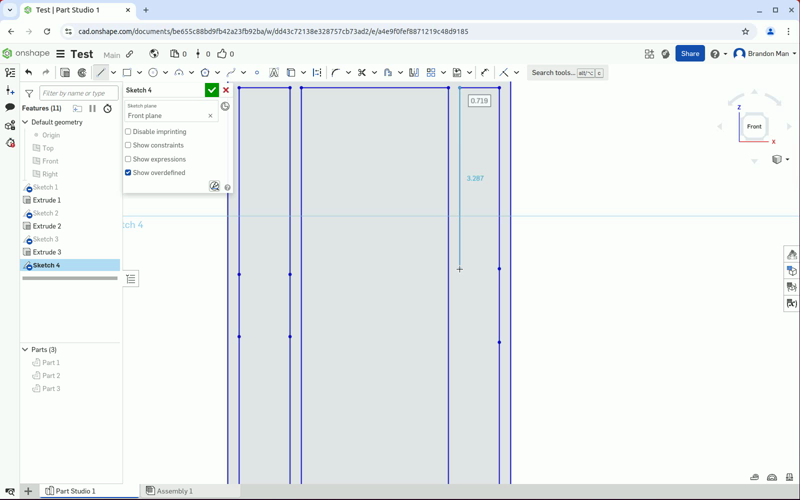
scroll(-6)
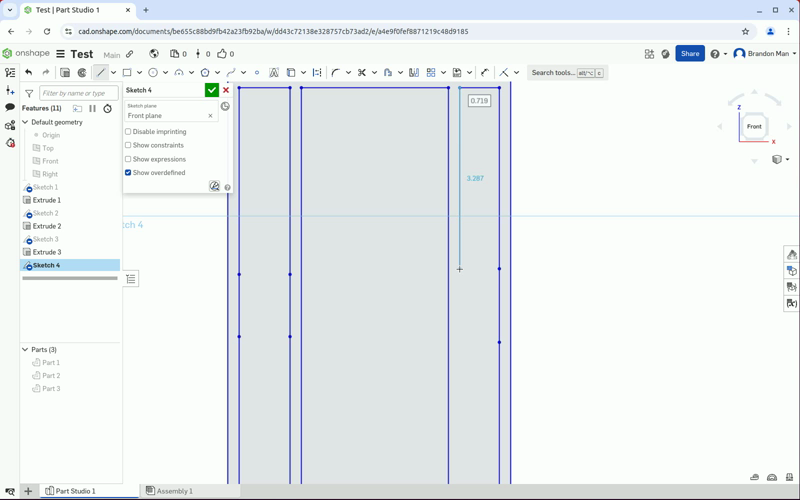
scroll(-6)
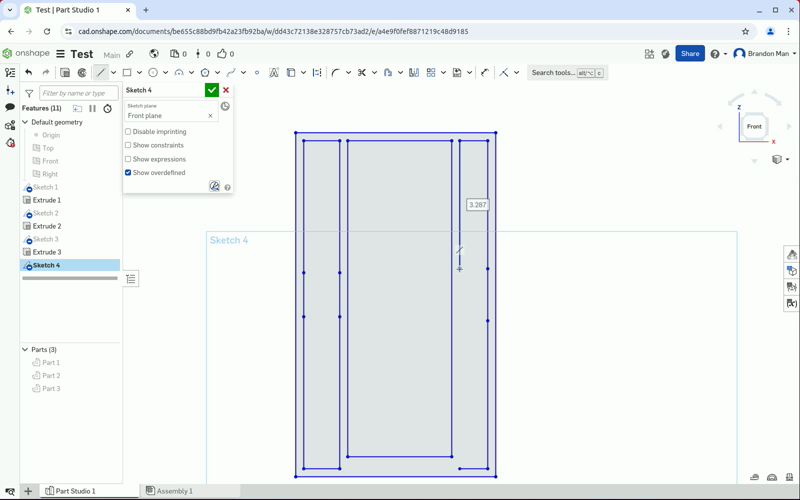
scroll(-6)
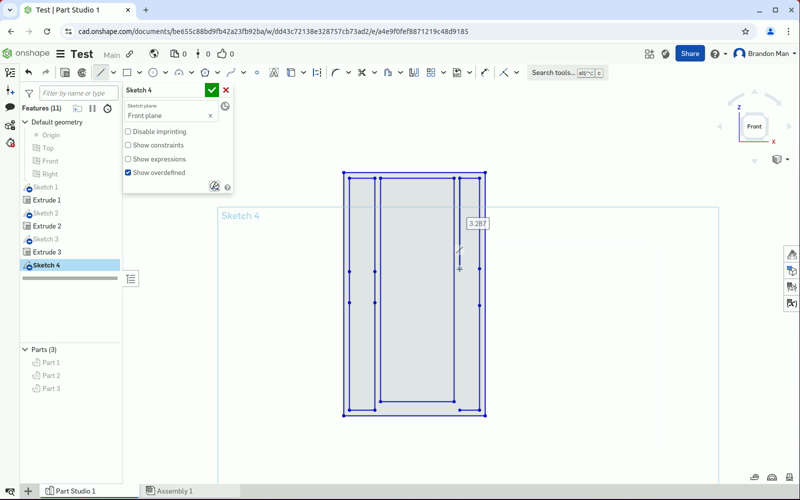
scroll(-6)
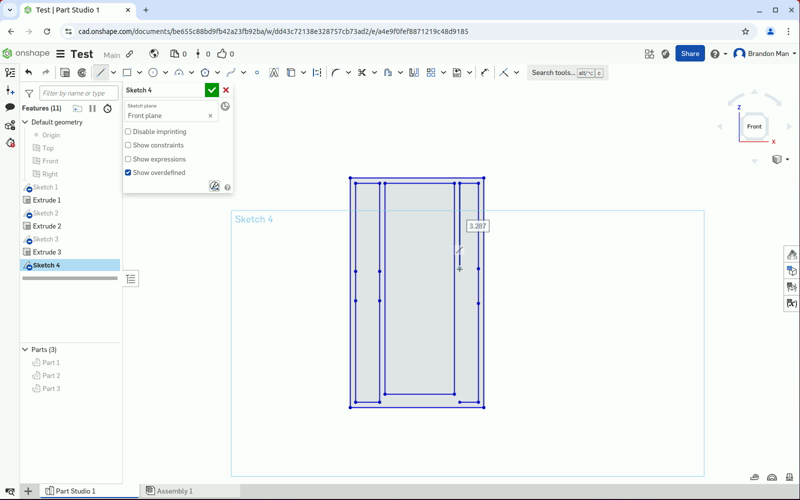
scroll(-6)
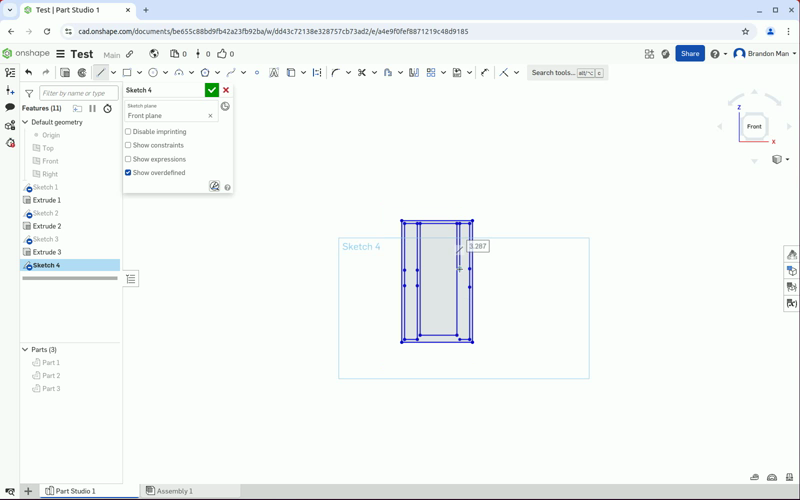
scroll(-6)
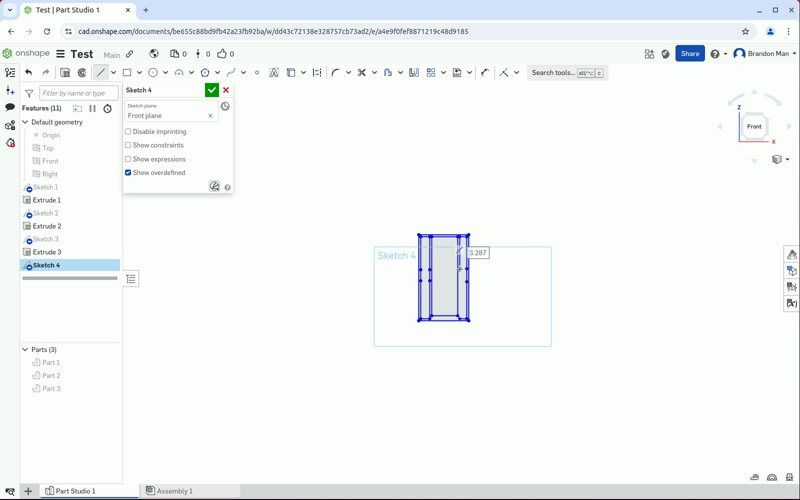
scroll(-6)
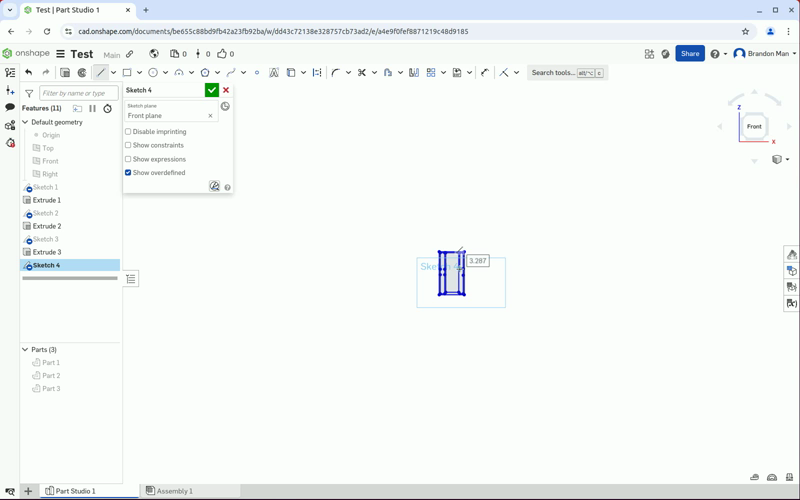
key_up(shift)
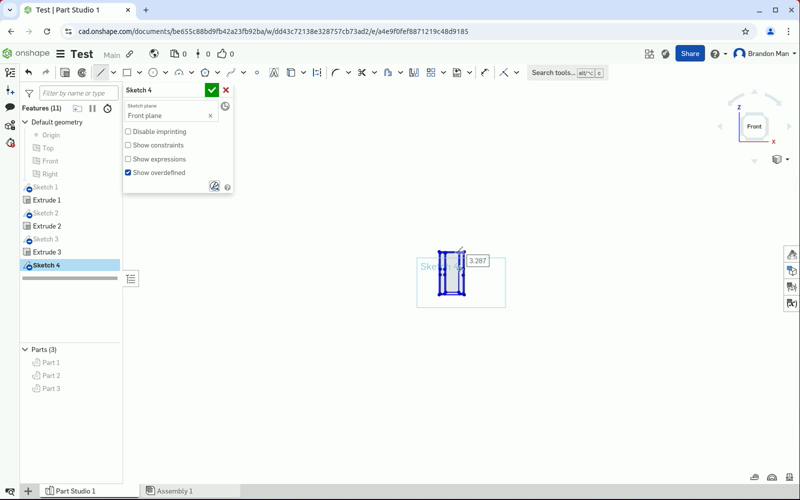
key_down(shift)
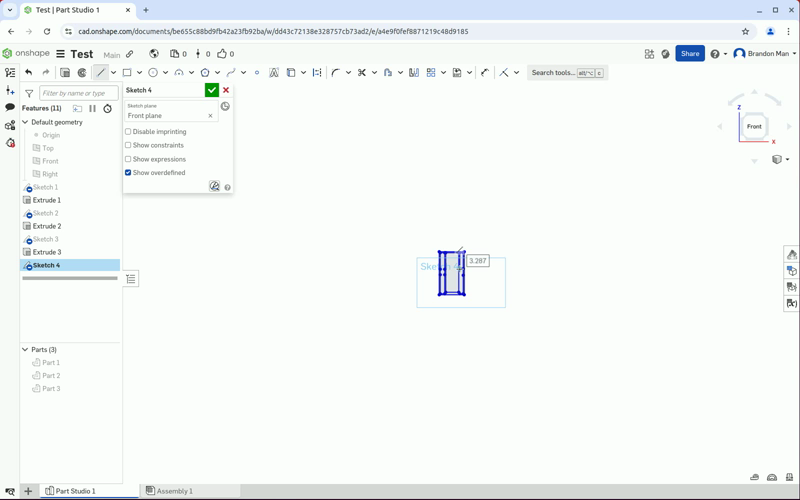
mouse_move(489, 268)
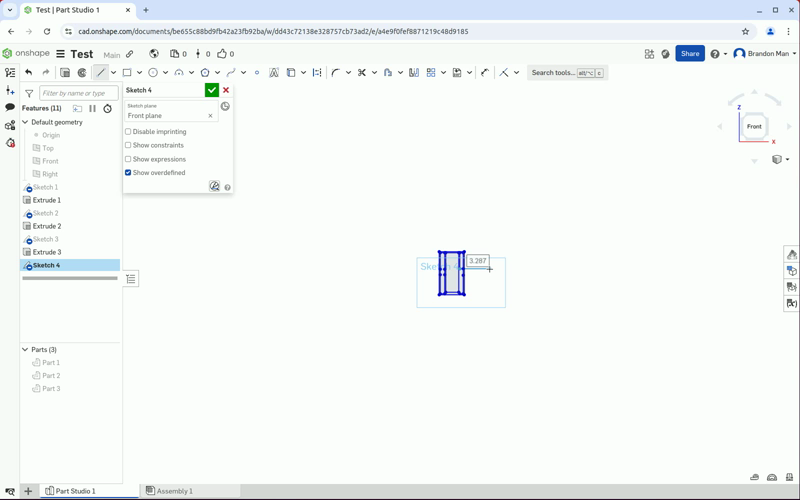
mouse_move(459, 275)
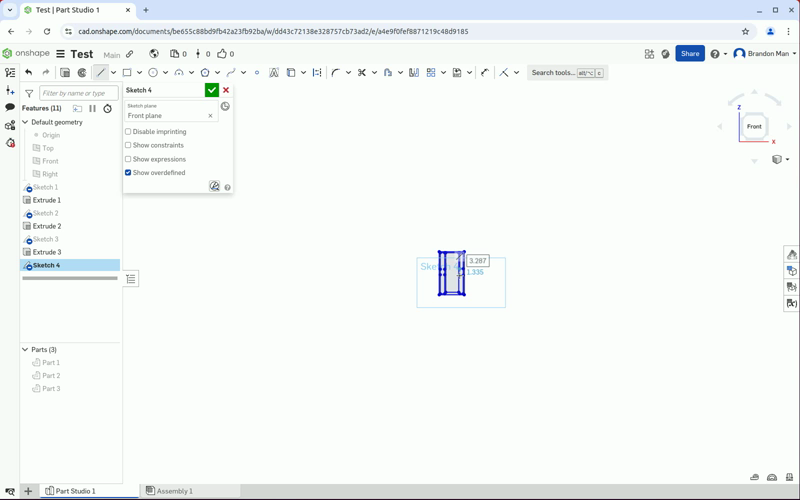
scroll(6)
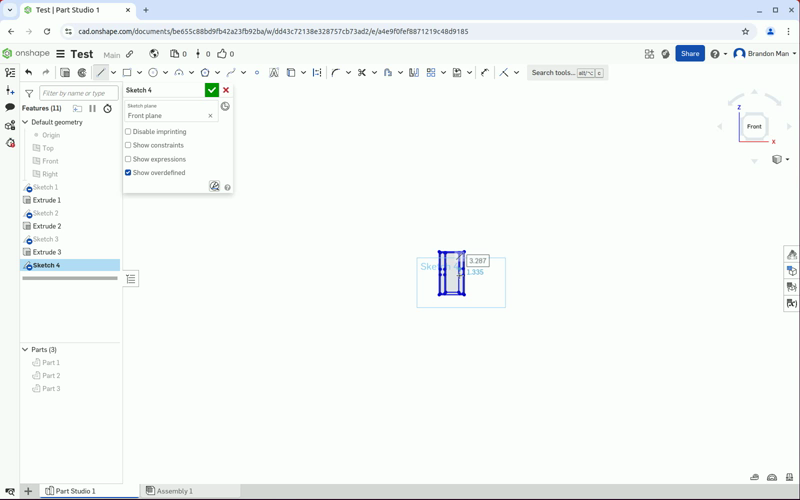
scroll(6)
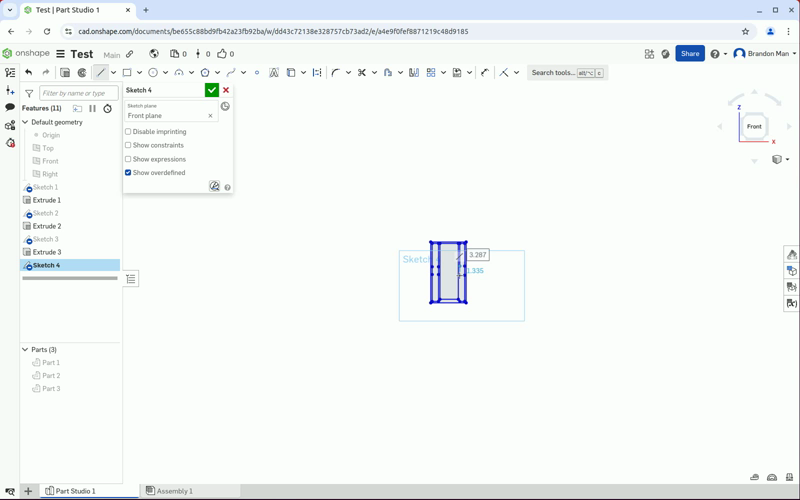
scroll(6)
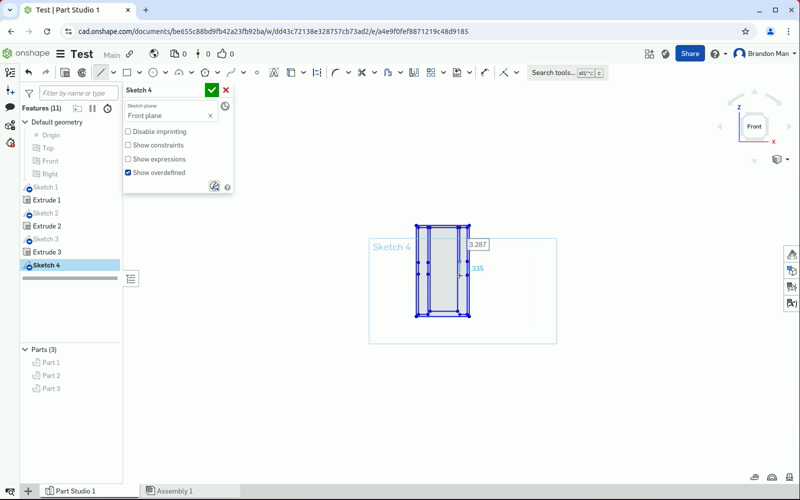
scroll(6)
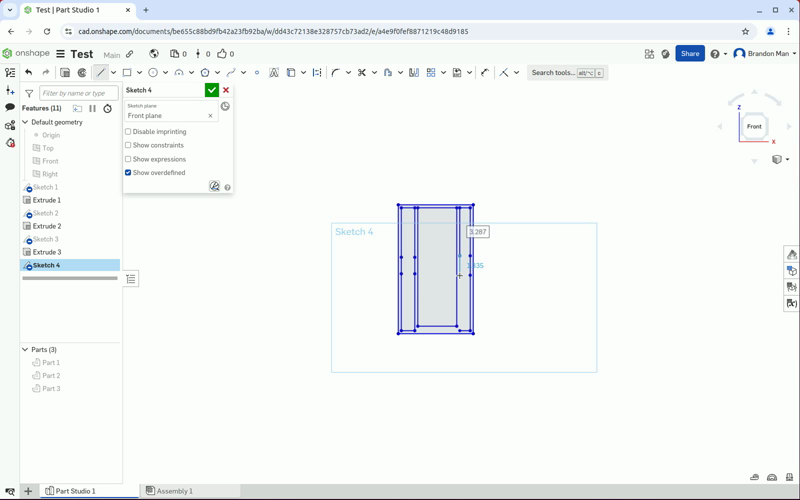
scroll(6)
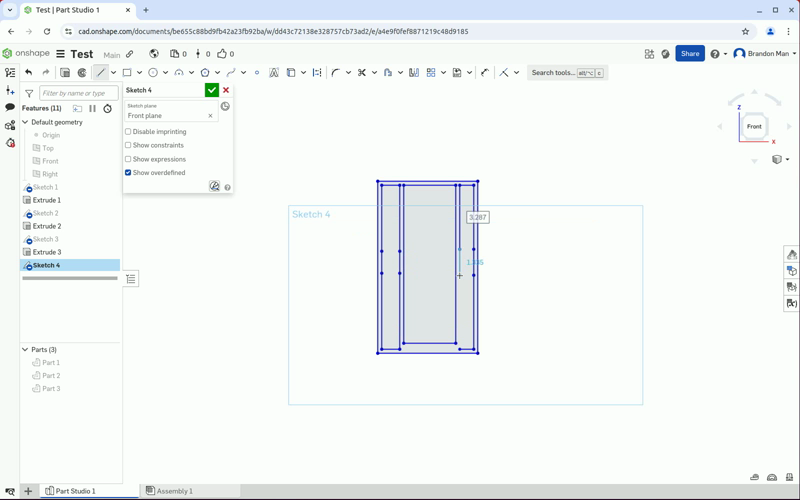
scroll(6)
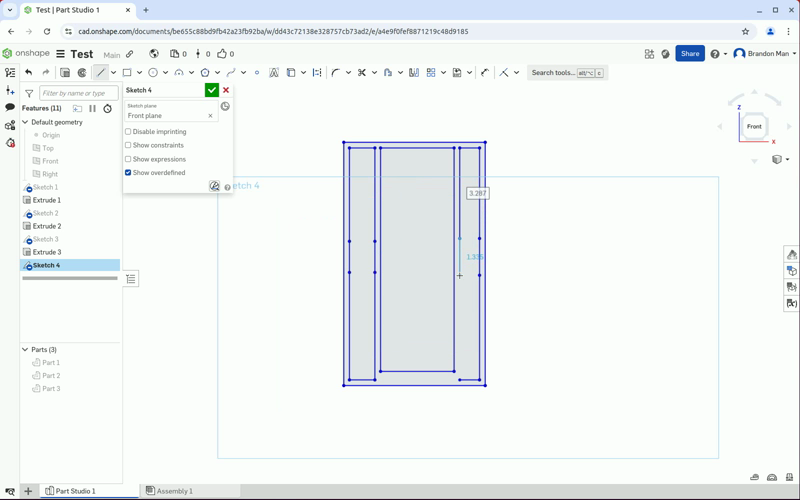
scroll(6)
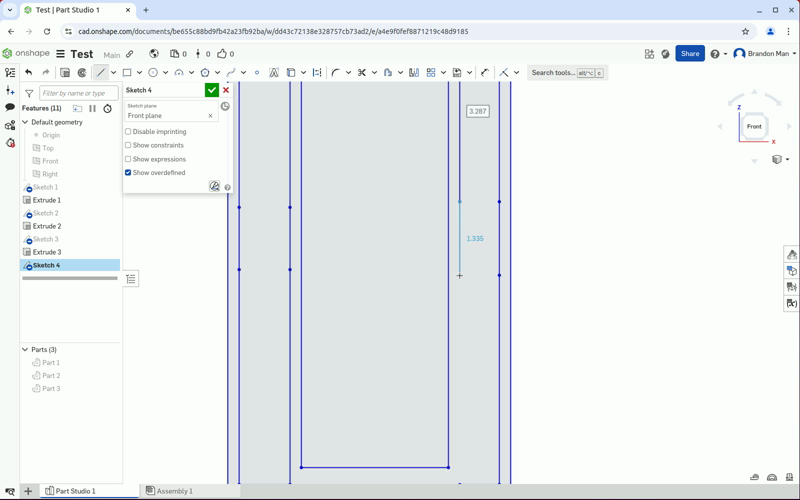
click(459, 275)
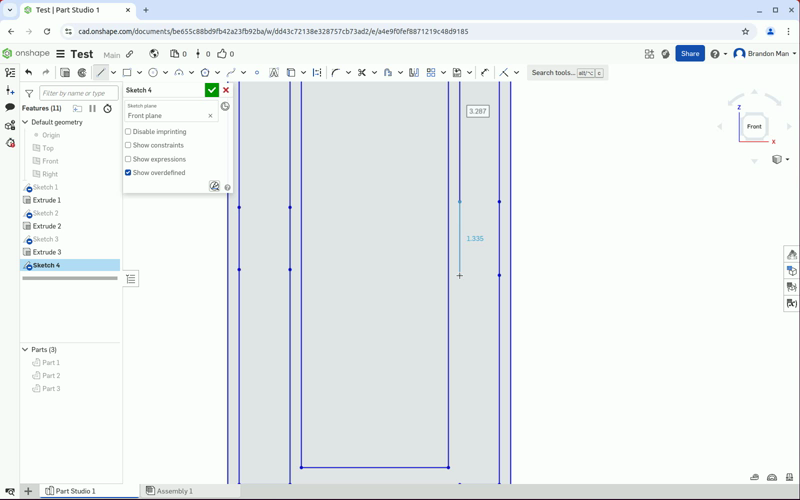
scroll(-6)
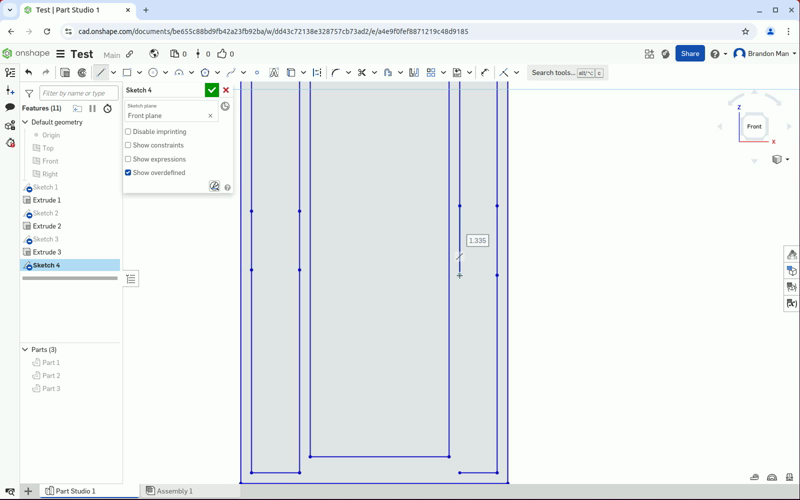
scroll(-6)
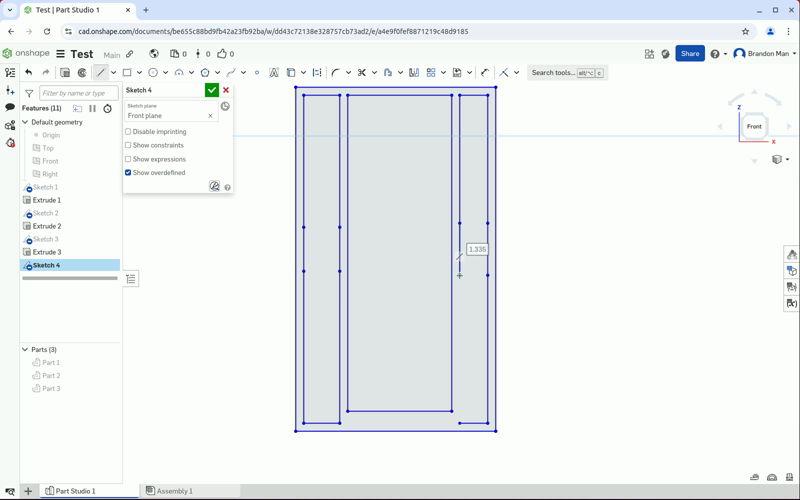
scroll(-6)
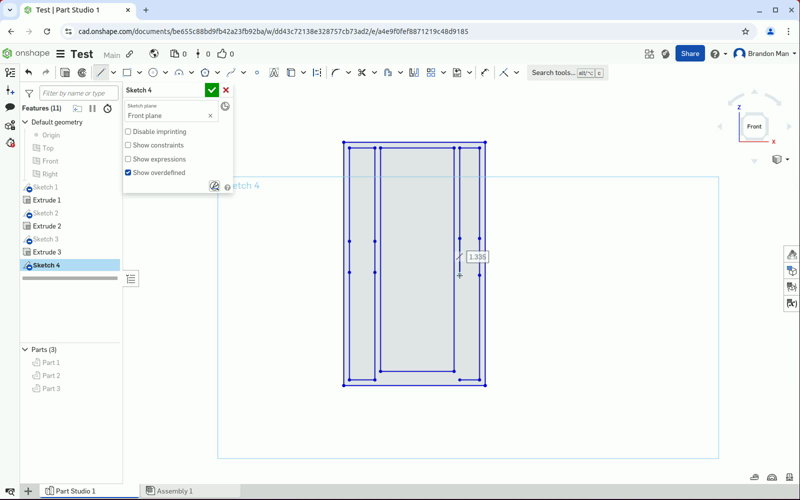
scroll(-6)
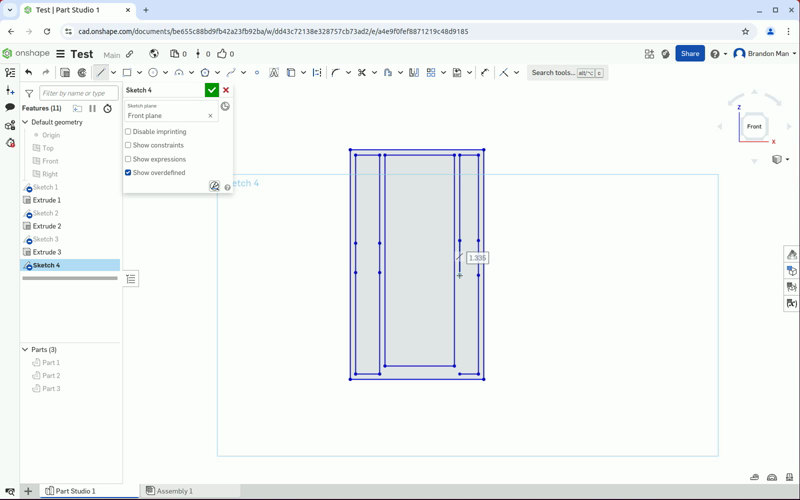
scroll(-6)
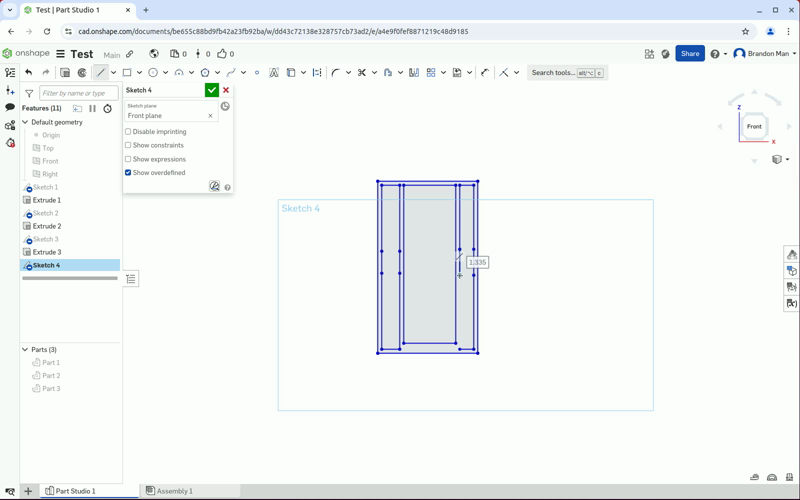
scroll(-6)
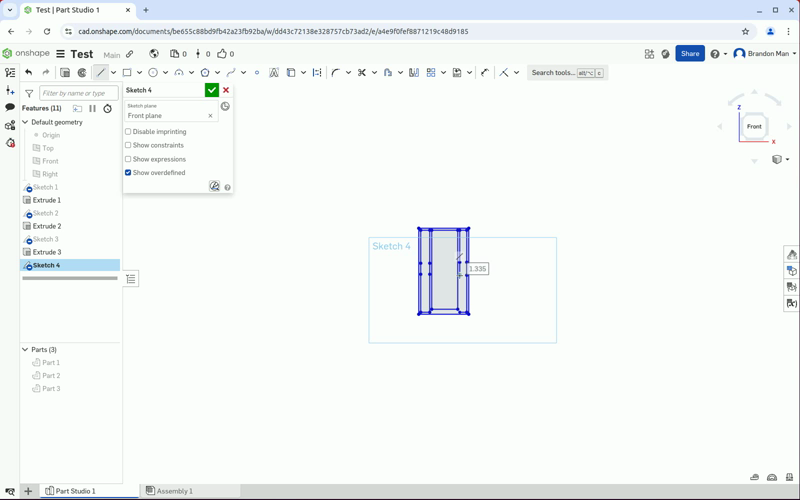
scroll(-6)
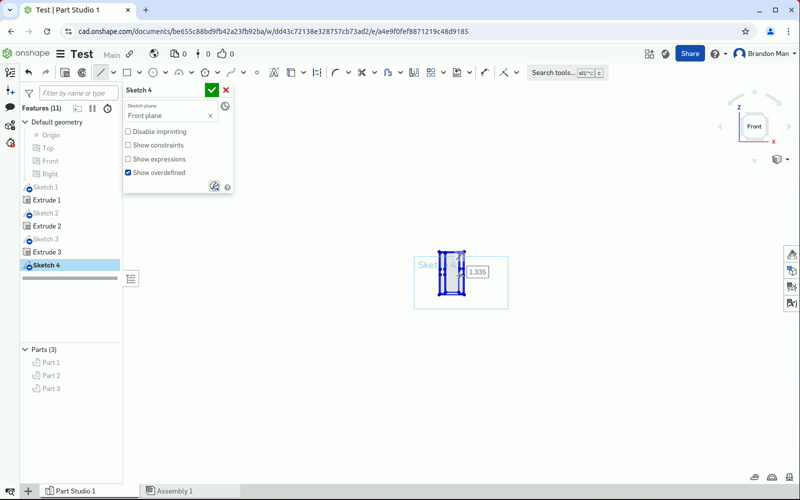
key_up(shift)
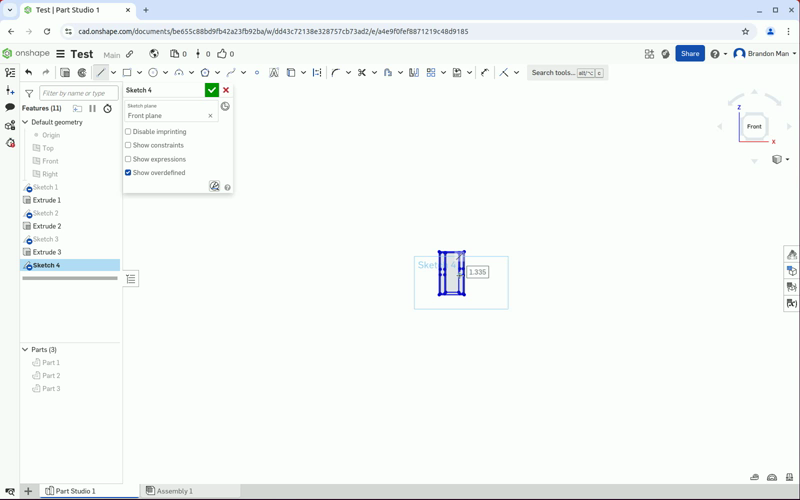
mouse_move(489, 275)
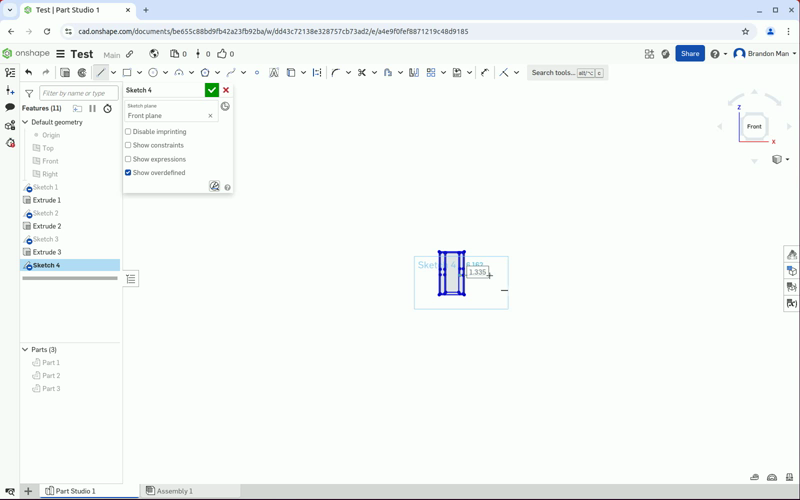
key_down(shift)
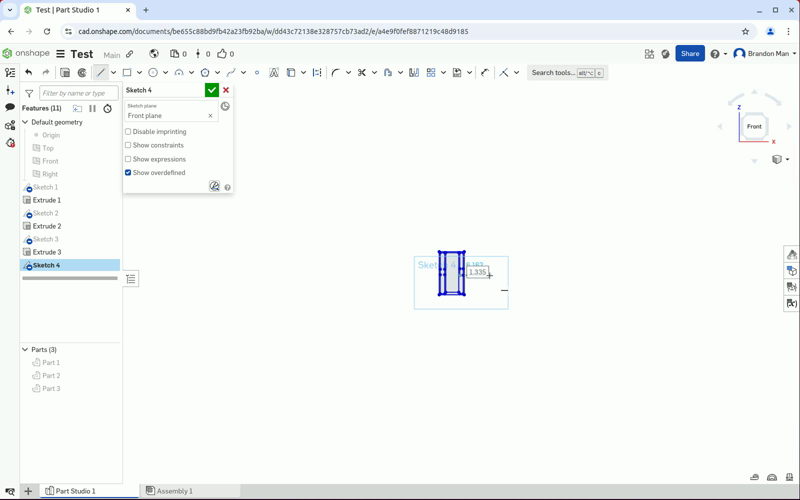
mouse_move(459, 293)
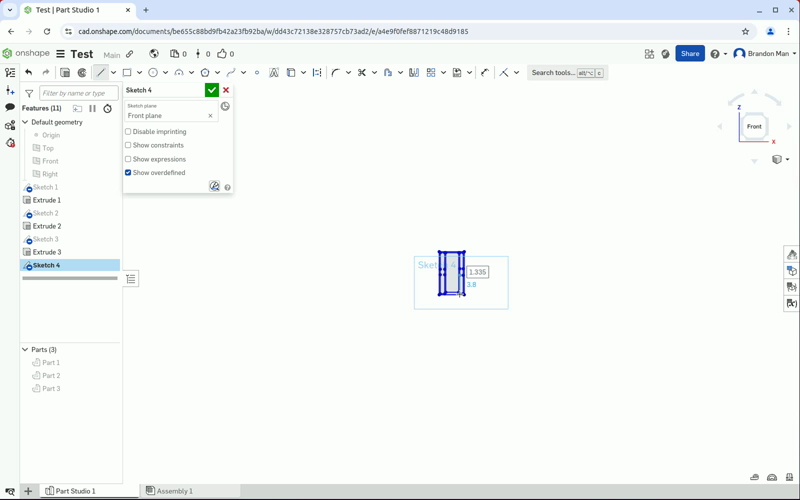
scroll(6)
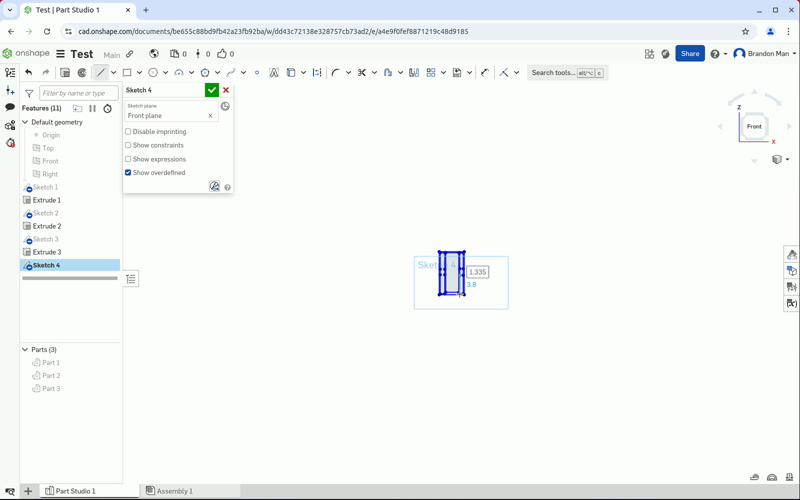
scroll(6)
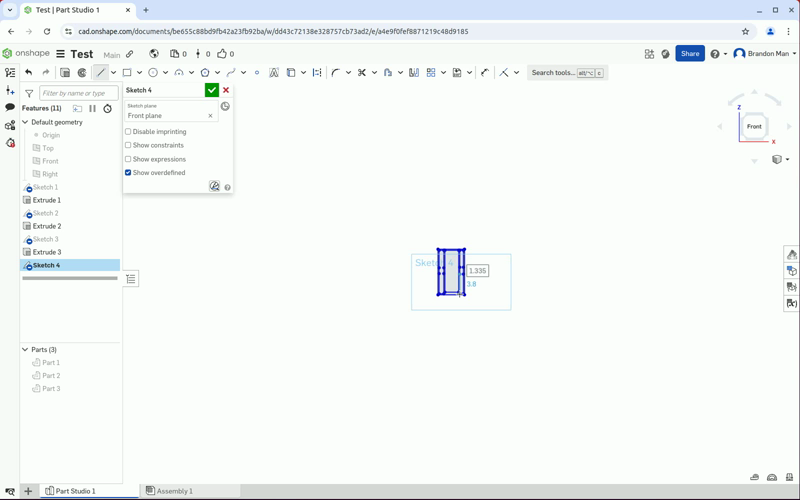
scroll(6)
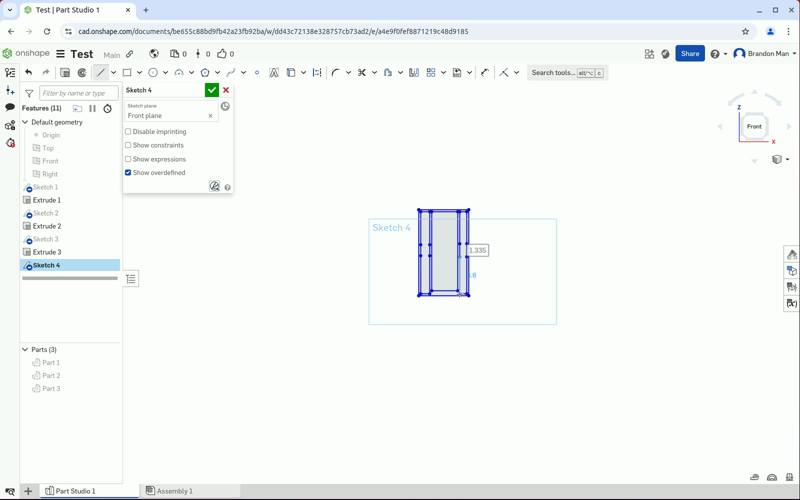
scroll(6)
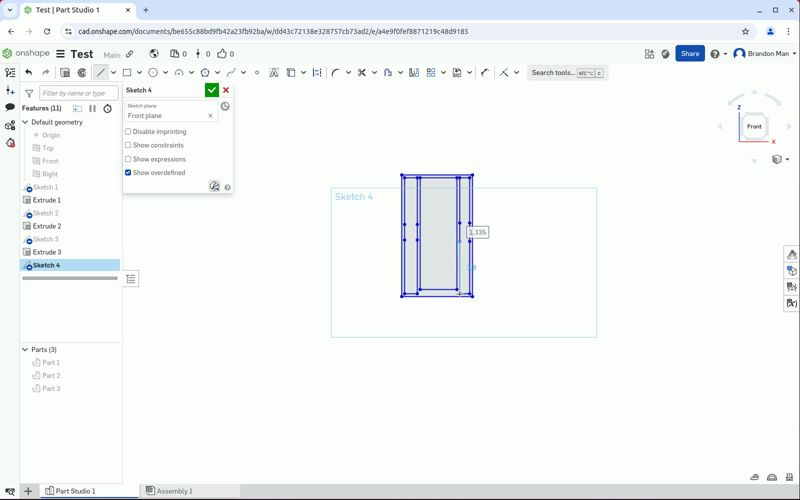
scroll(6)
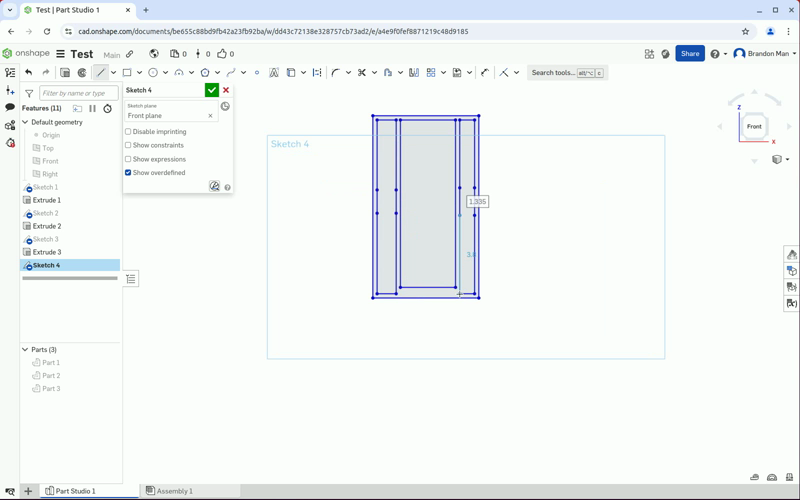
scroll(6)
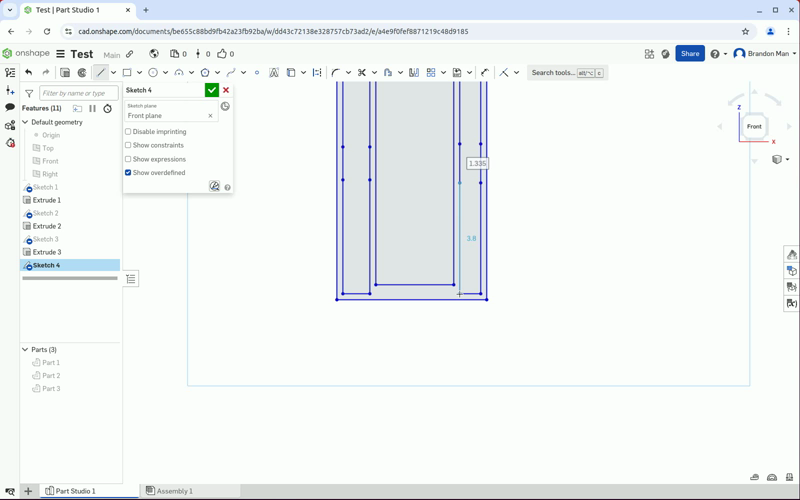
scroll(6)
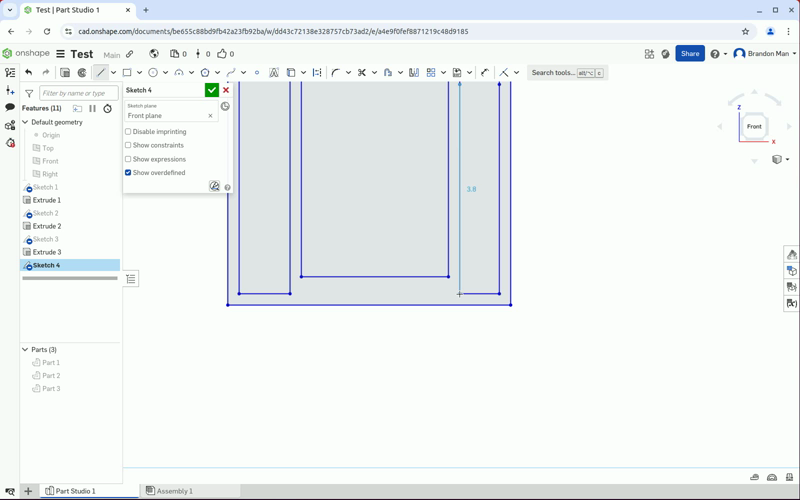
key_up(shift)
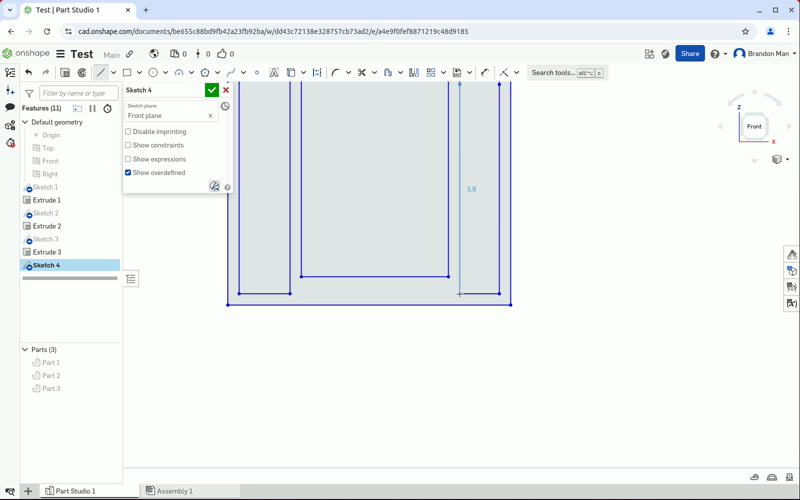
click(459, 293)
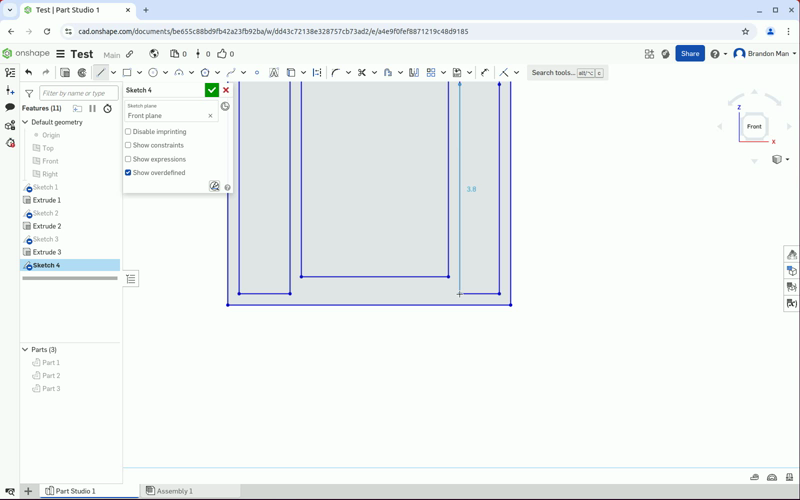
scroll(-6)
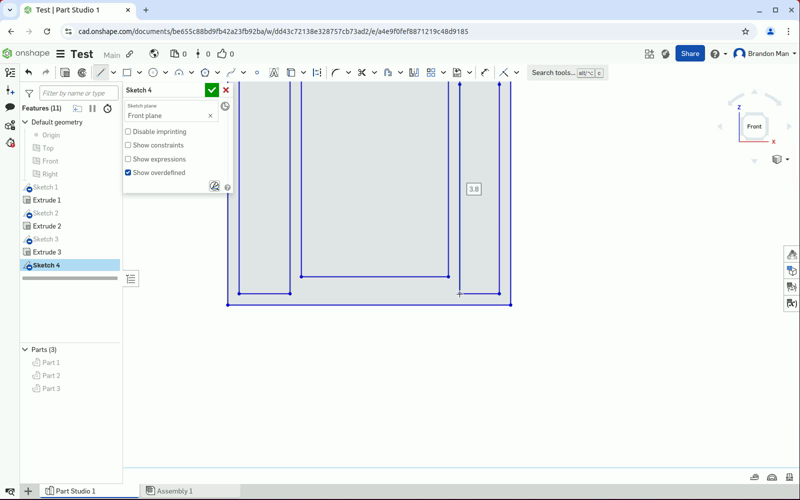
scroll(-6)
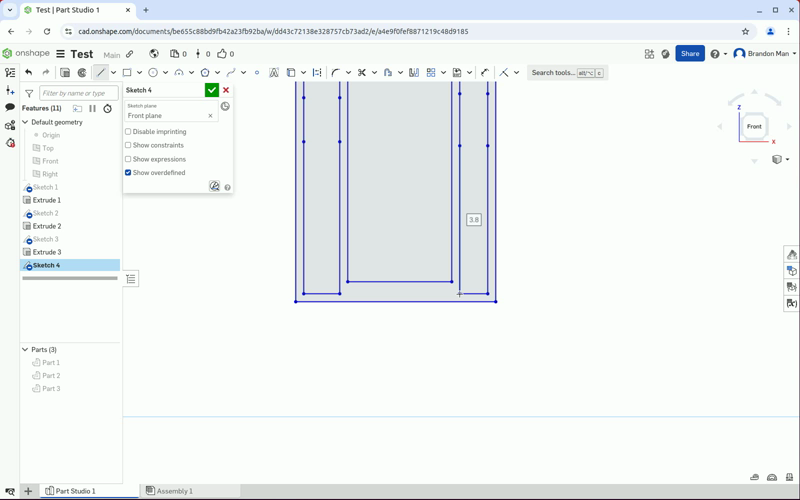
scroll(-6)
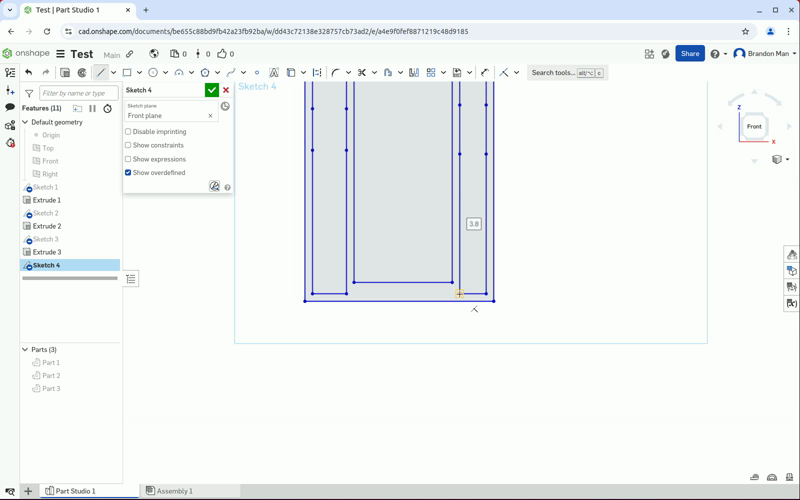
scroll(-6)
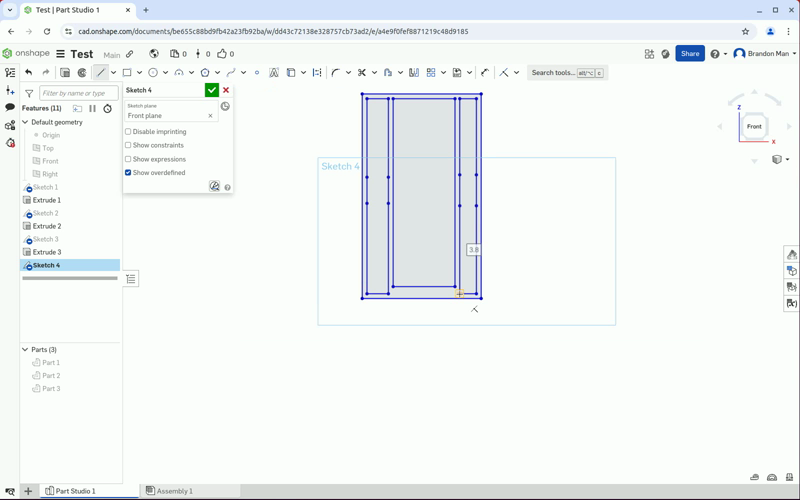
scroll(-6)
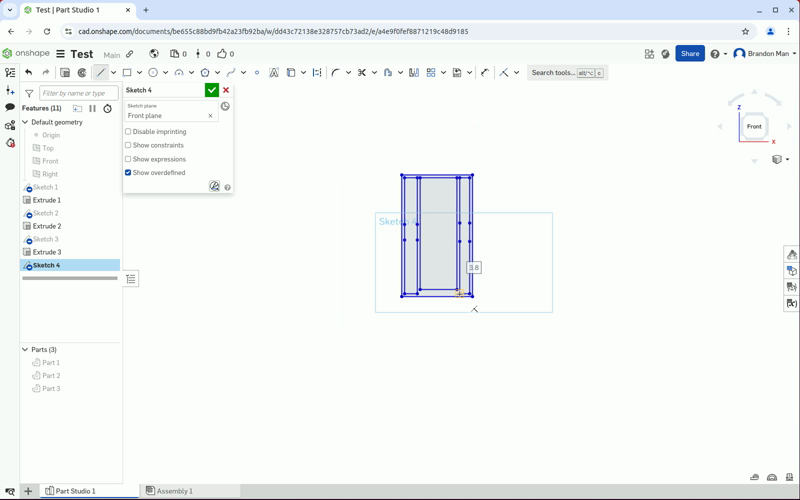
scroll(-6)
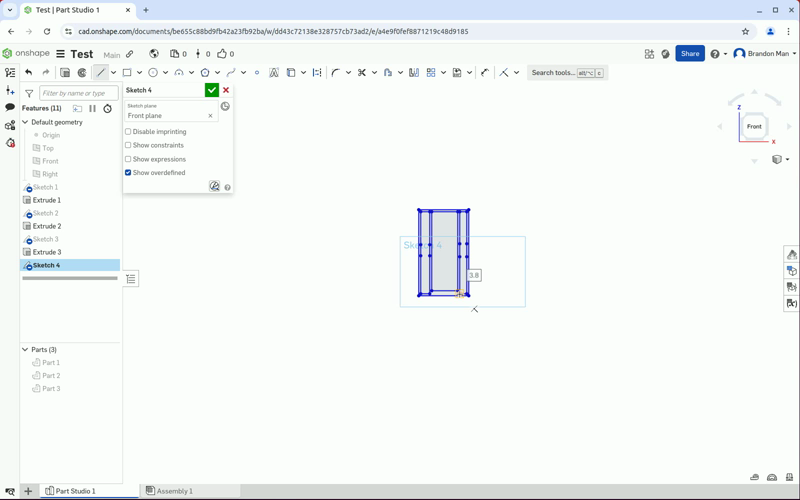
scroll(-6)
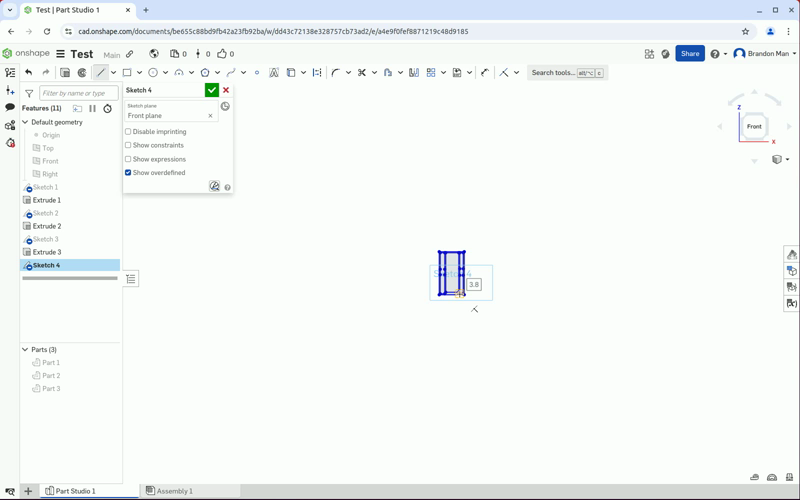
key(esc)
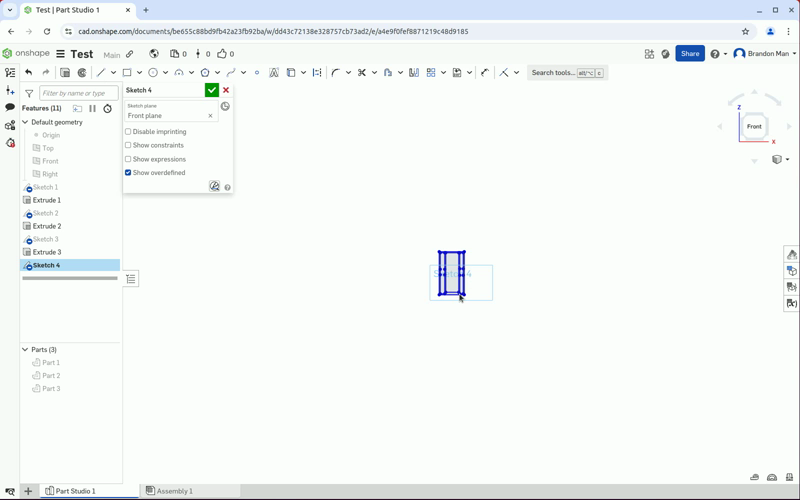
mouse_move(455, 292)
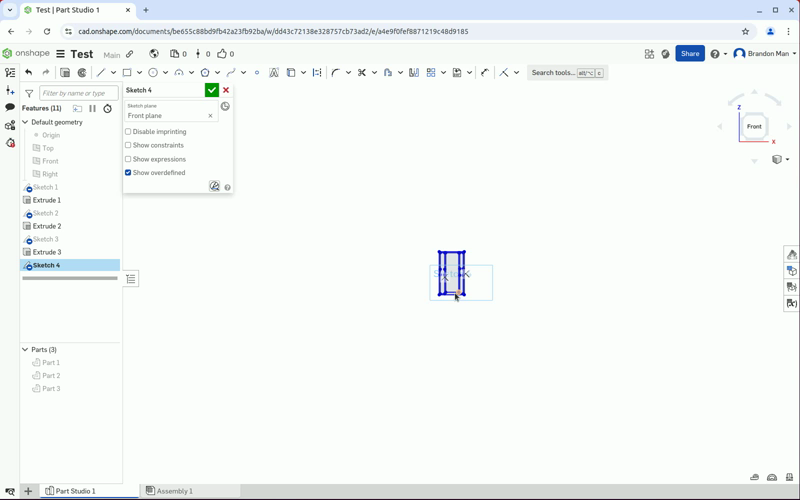
scroll(6)
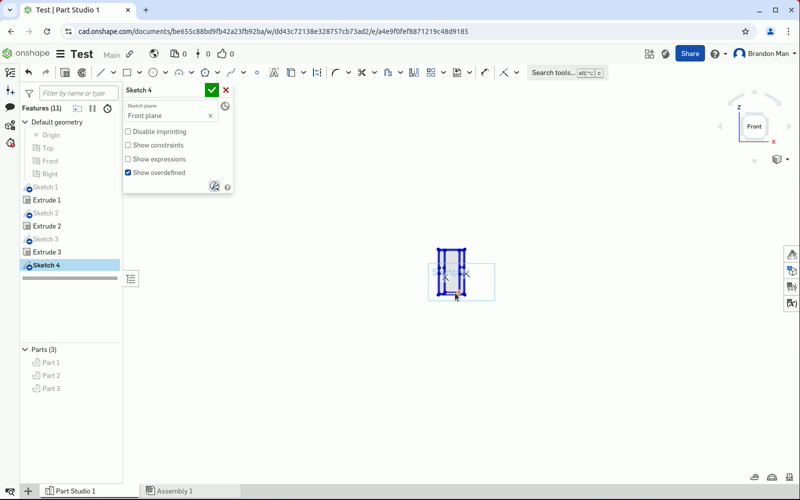
scroll(6)
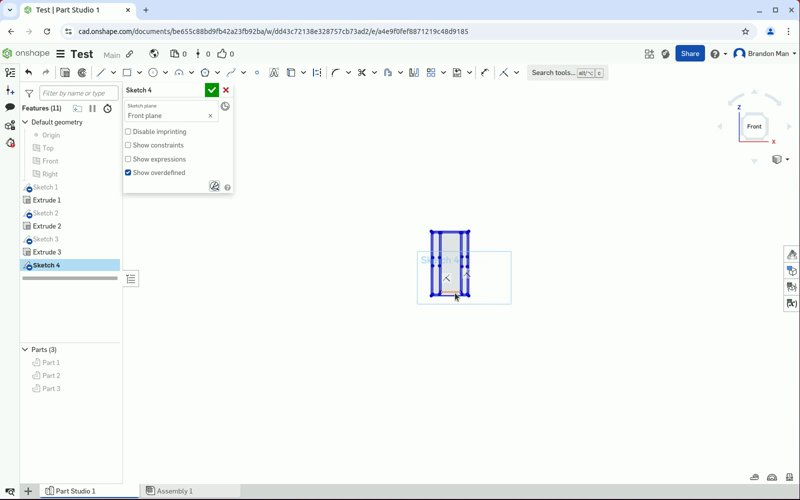
scroll(6)
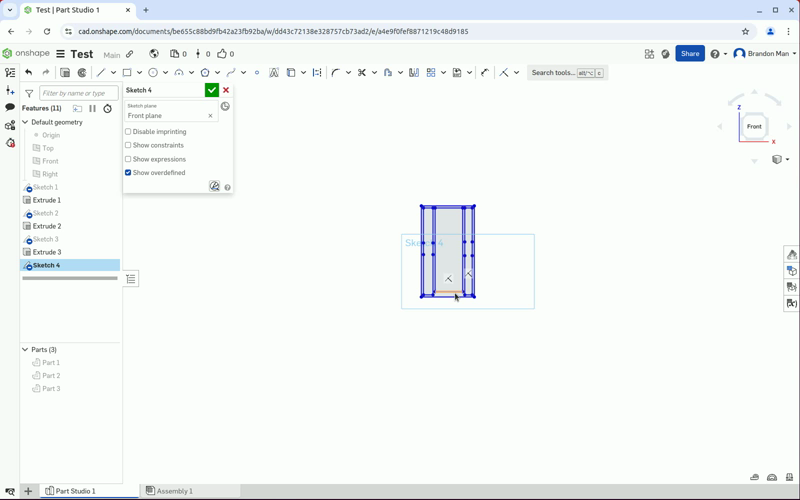
scroll(6)
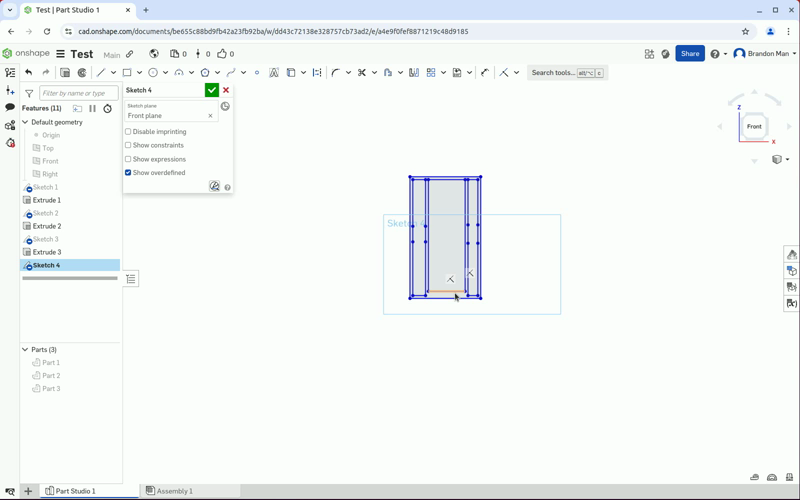
scroll(6)
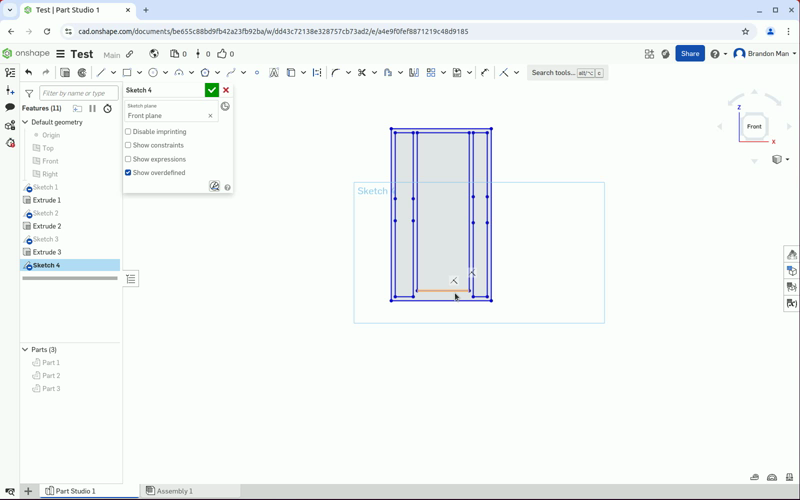
scroll(6)
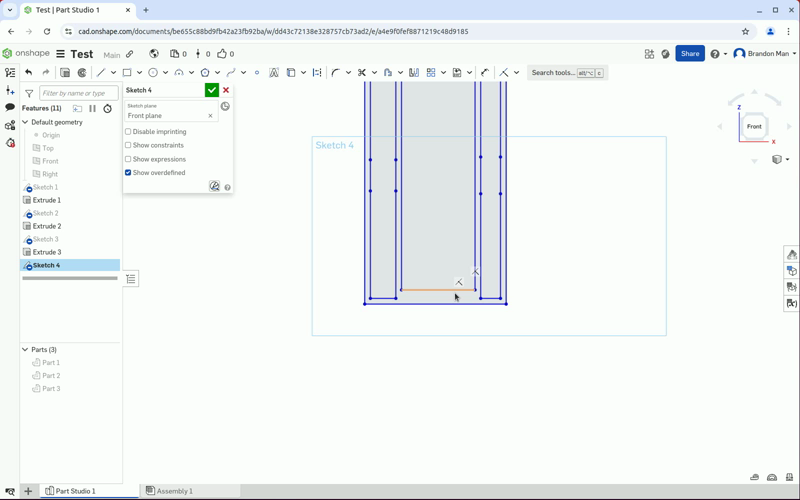
scroll(6)
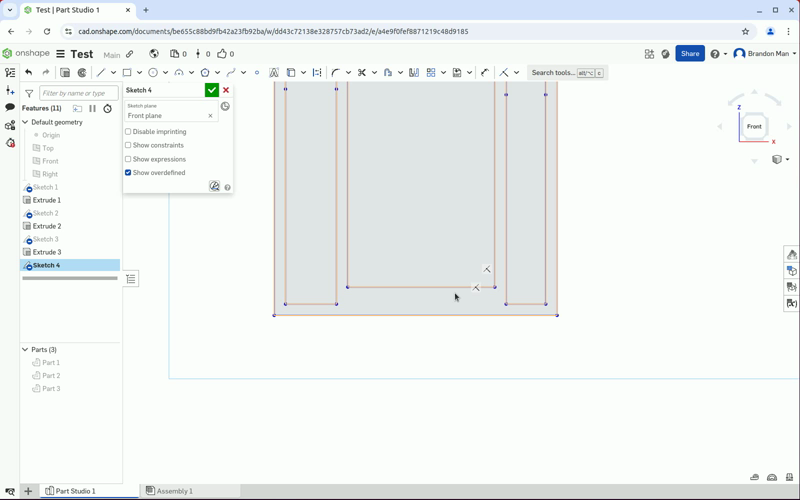
click(455, 292)
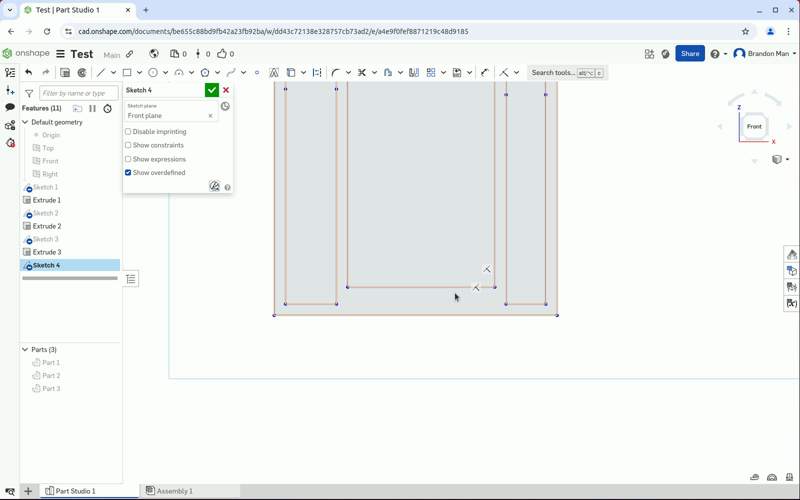
scroll(-6)
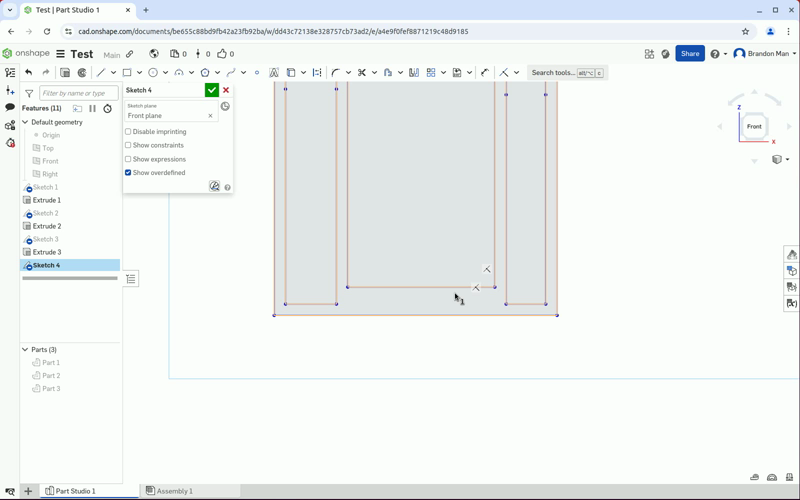
scroll(-6)
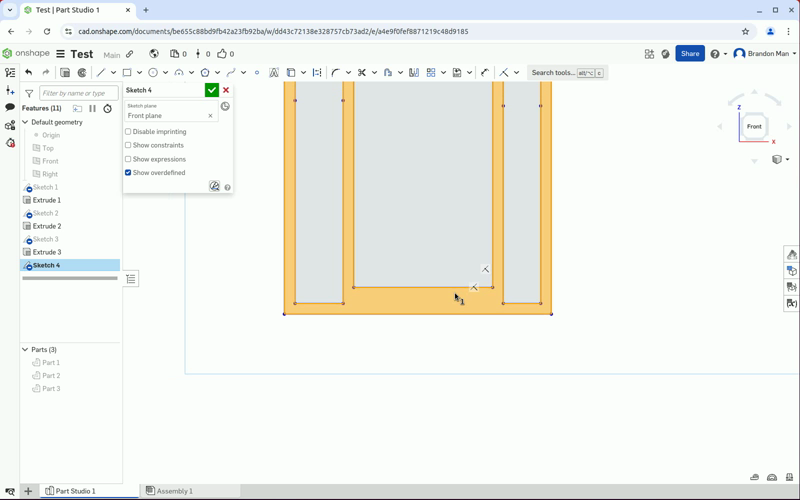
scroll(-6)
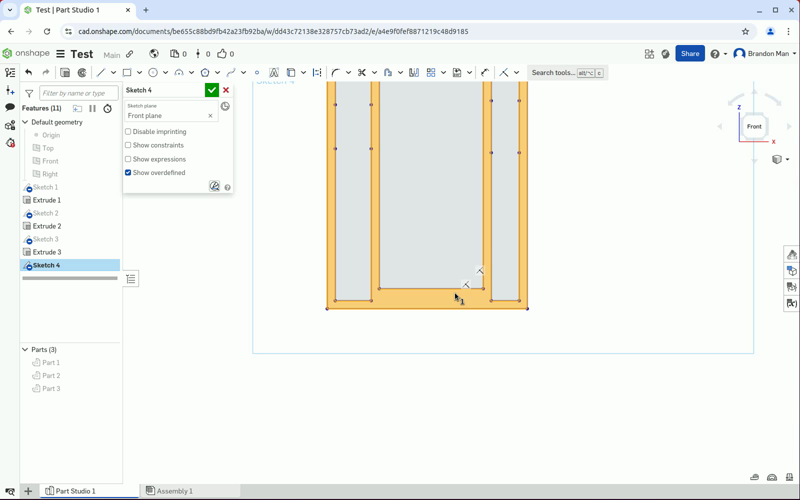
scroll(-6)
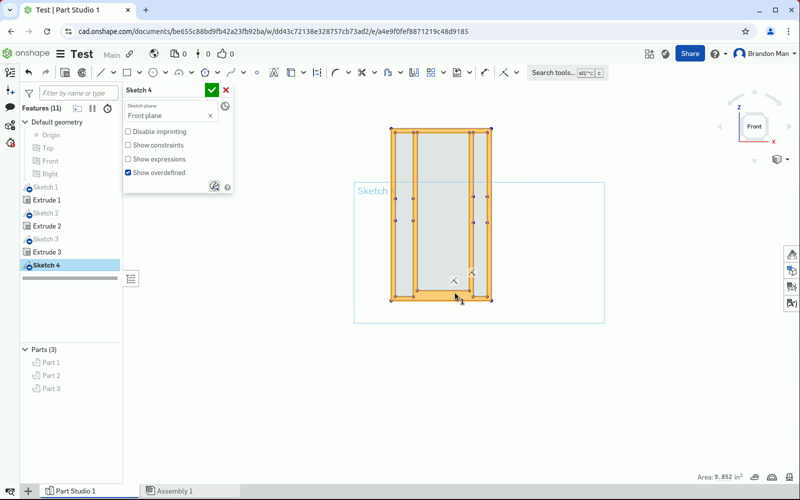
scroll(-6)
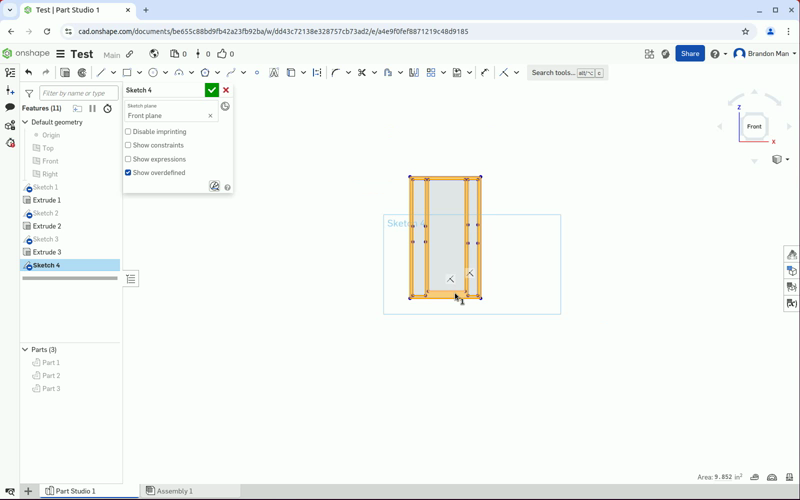
scroll(-6)
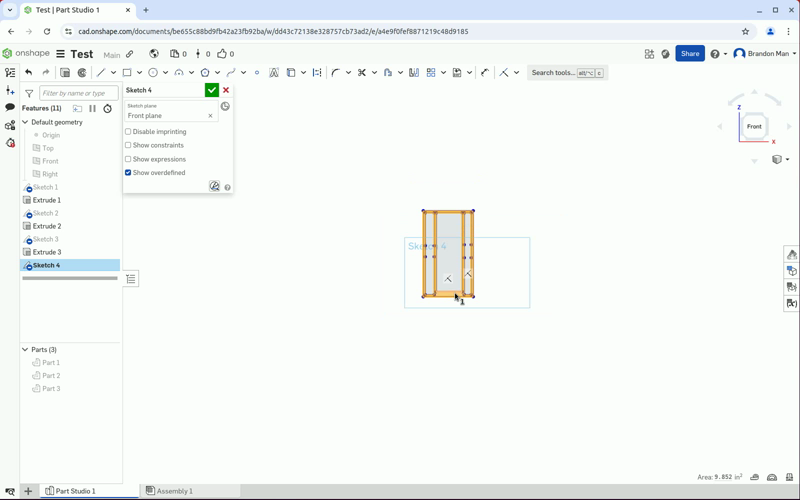
scroll(-6)
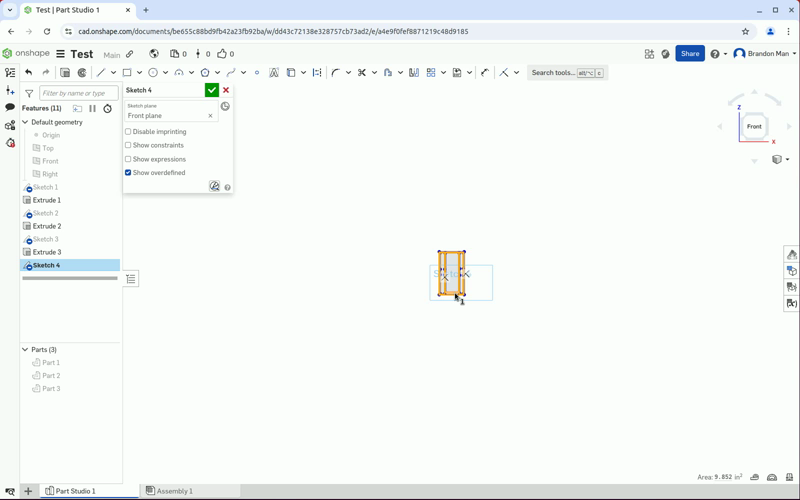
mouse_move(73, 352)
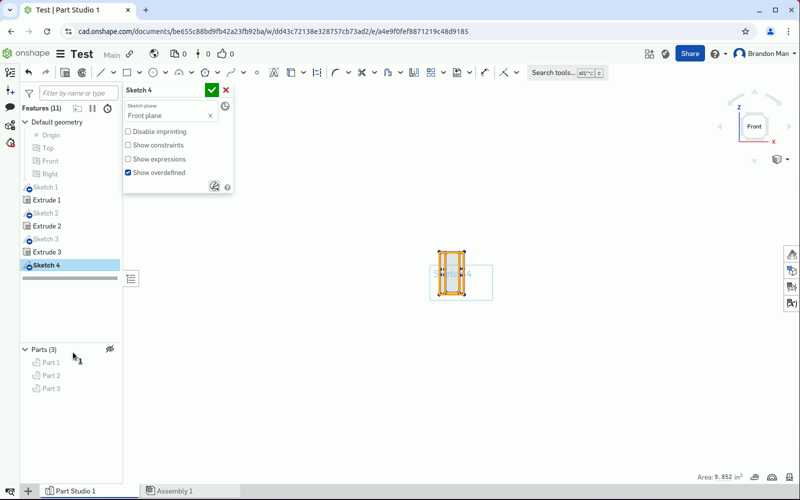
key(shift+y)
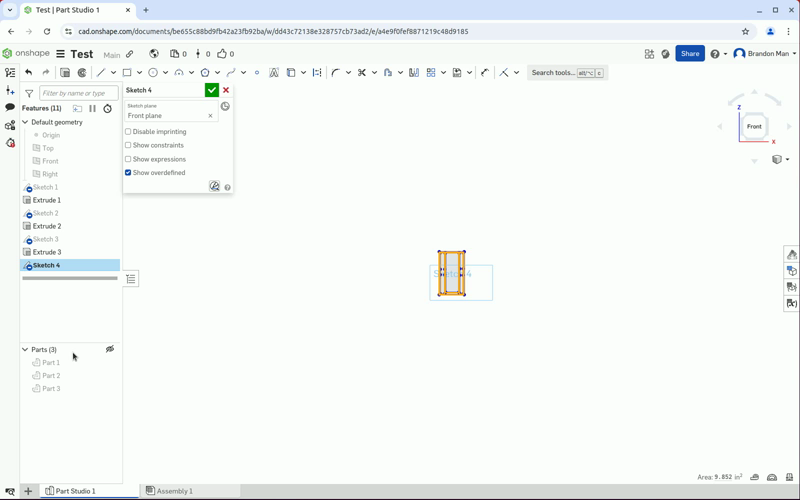
key(shift+e)
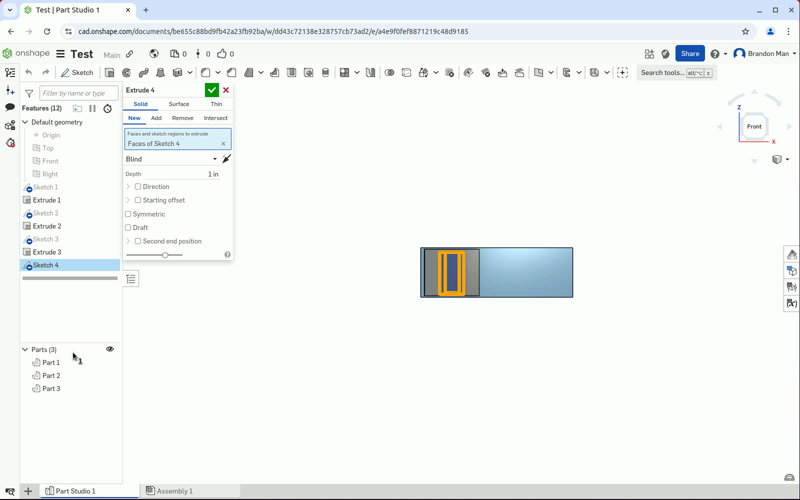
mouse_move(143, 106)
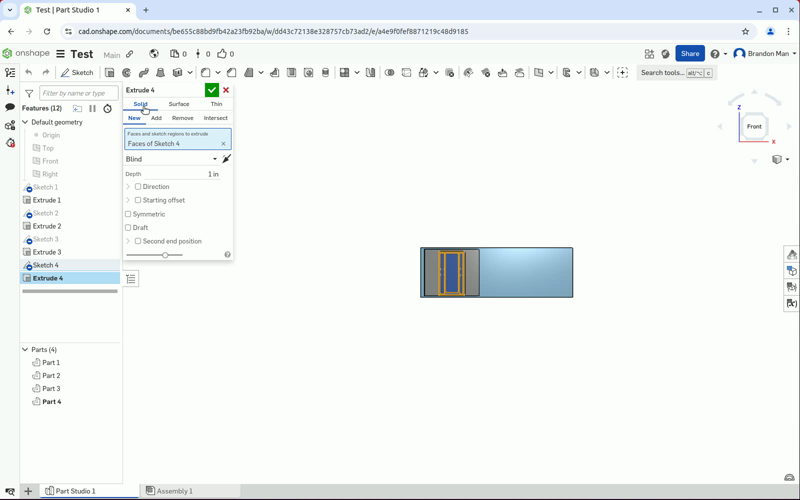
click(143, 106)
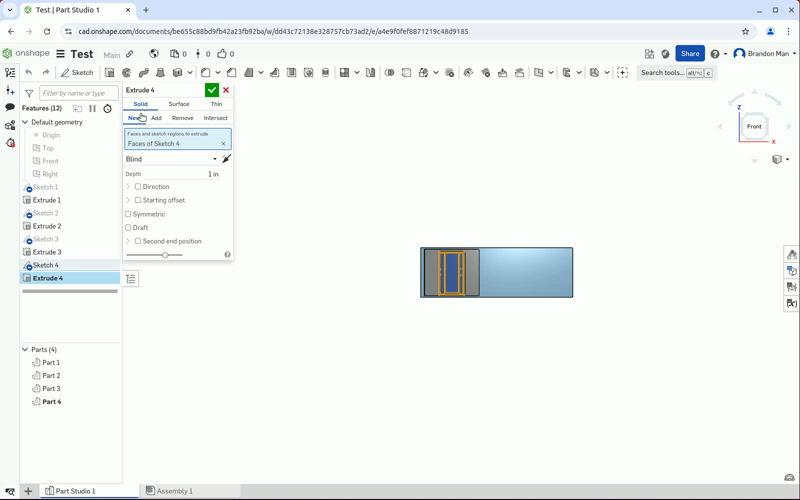
mouse_move(137, 120)
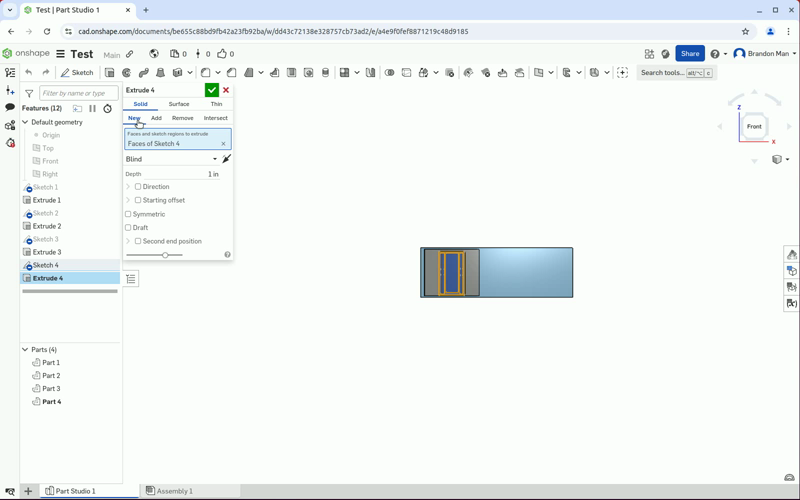
click(137, 120)
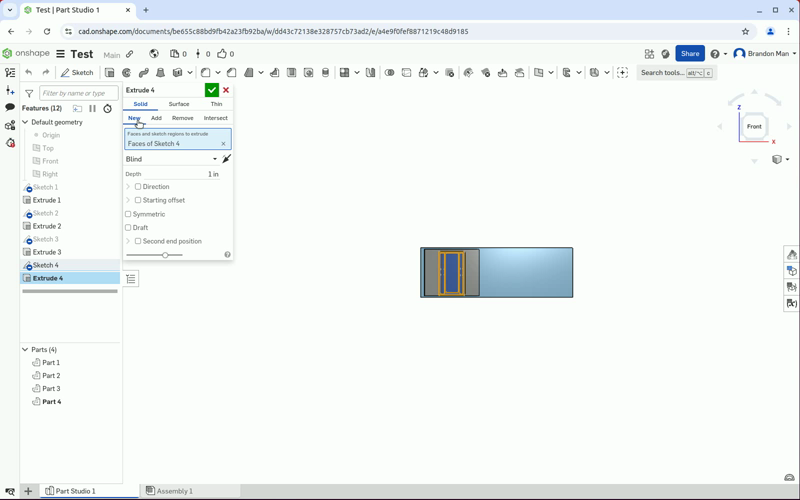
key(tab, 4)
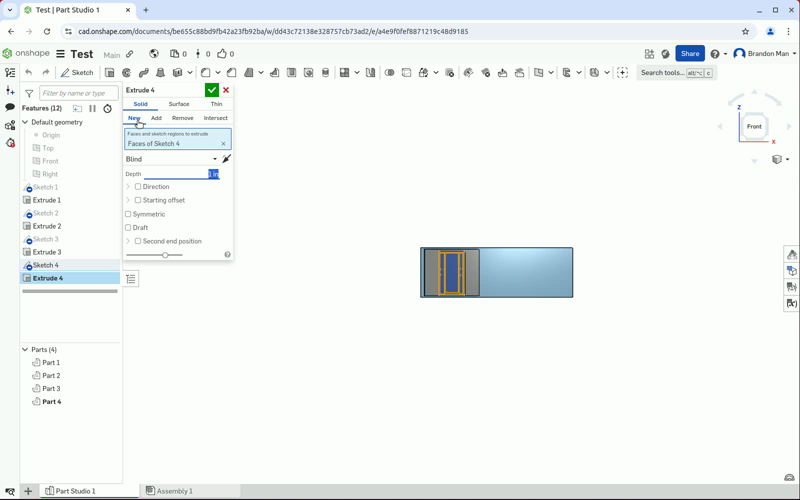
text(0.241)
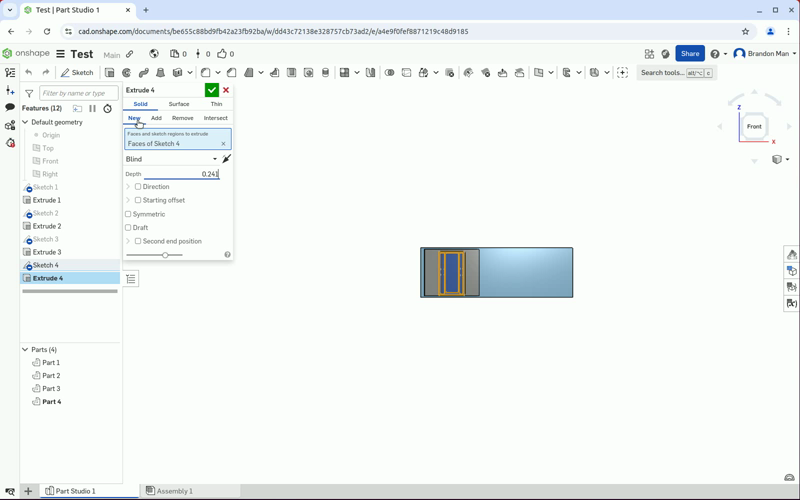
key(enter)
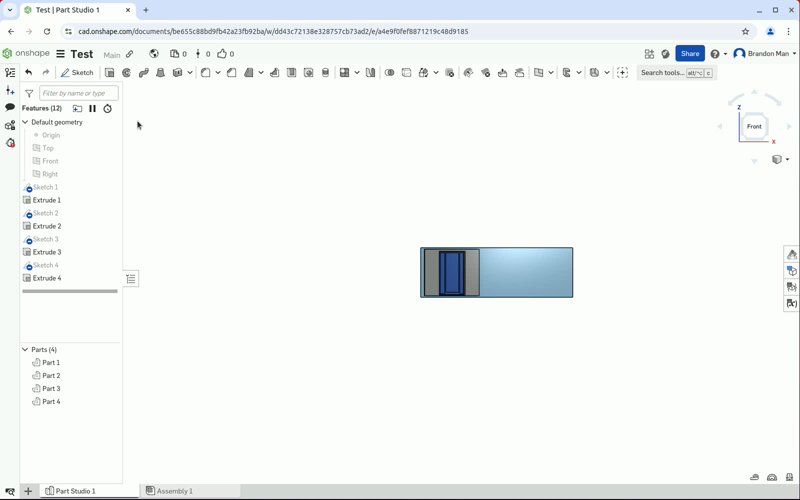
key(shift+h)
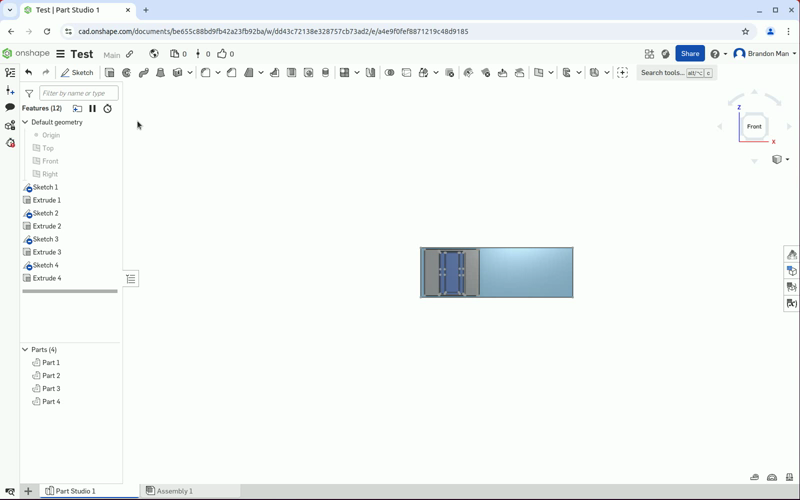
key(shift+h)
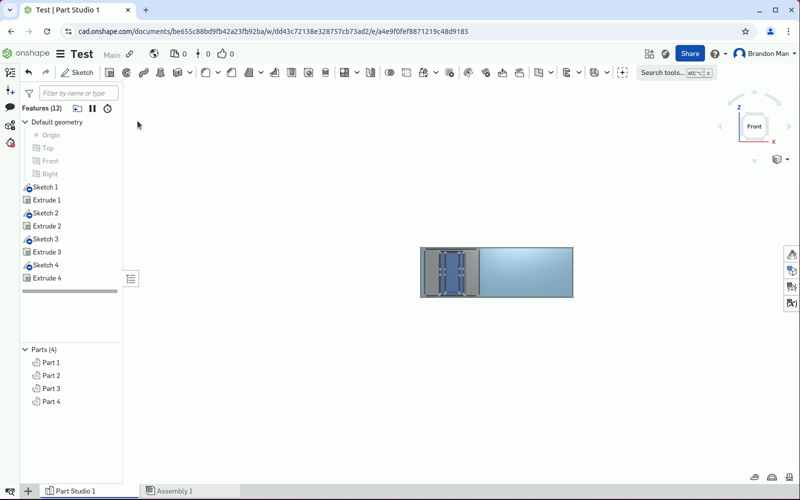
key(shift+7)
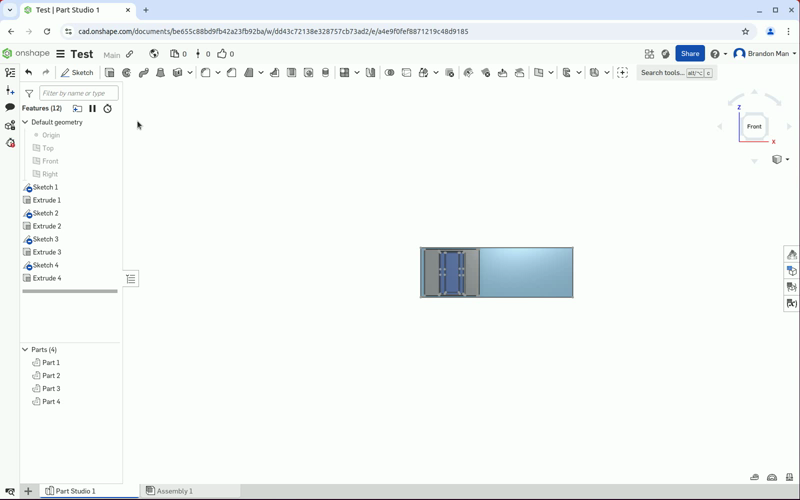
key(left, 2)
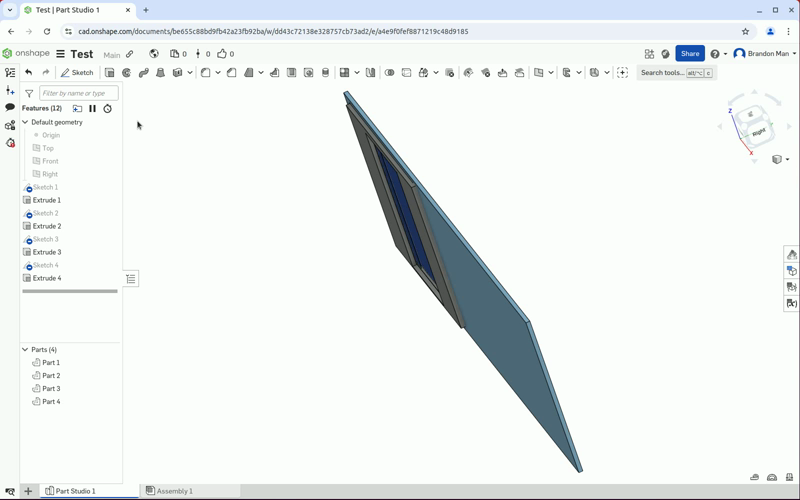
key(down, 2)
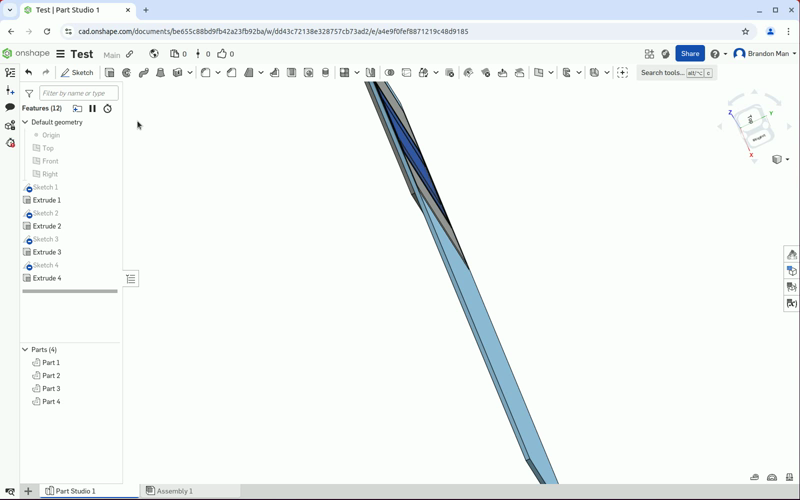
key(up, 2)
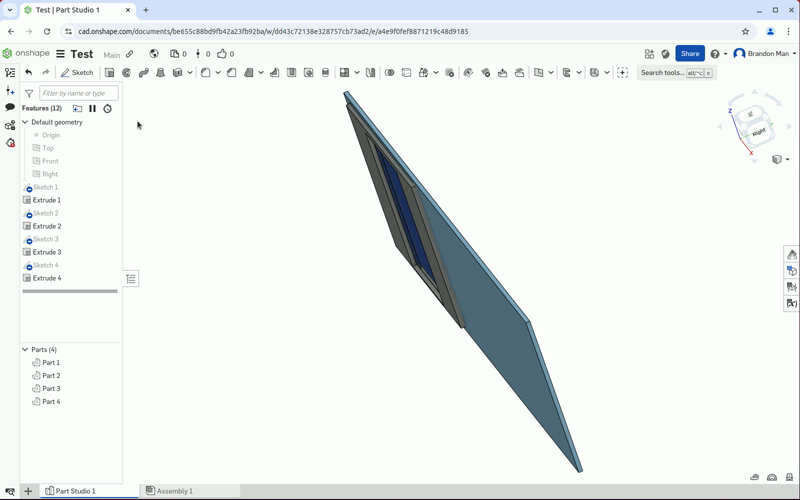
key(right, 2)
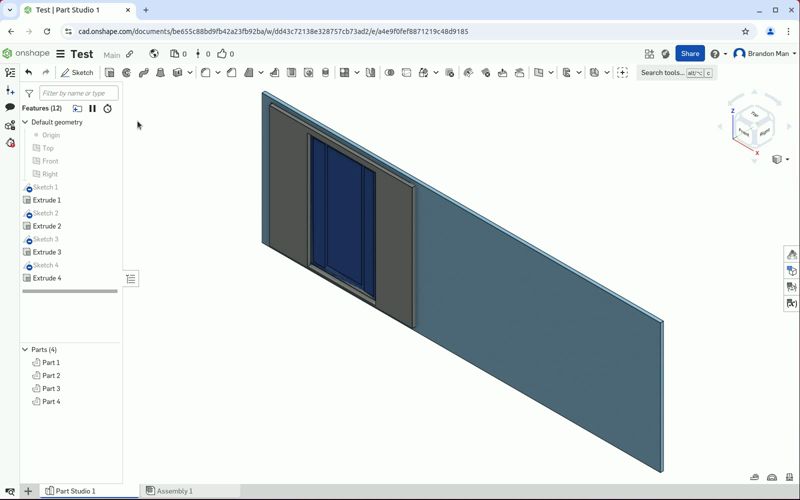
mouse_move(73, 189)
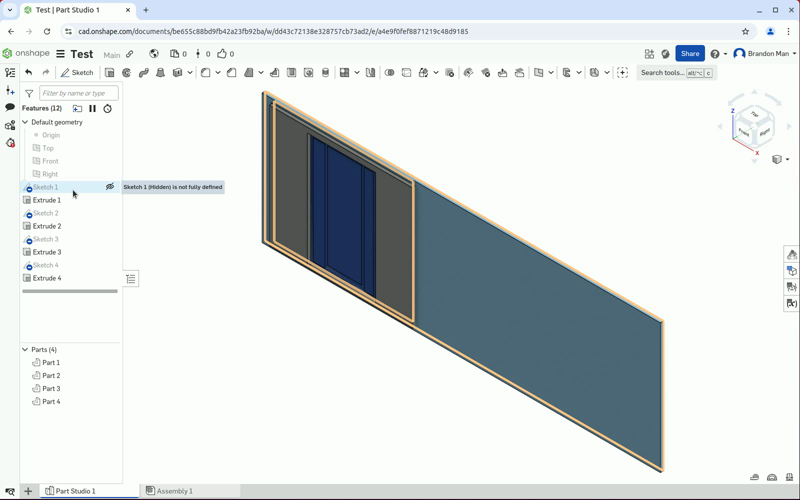
click(73, 189)